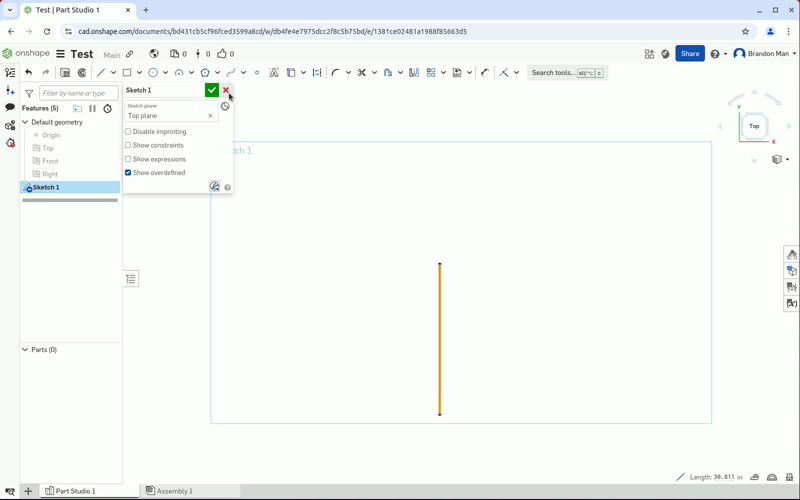
key(shift+h)
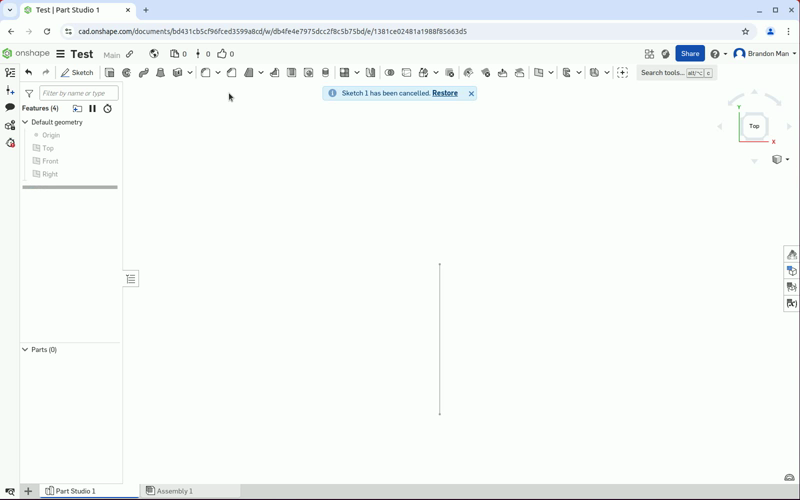
mouse_move(73, 352)
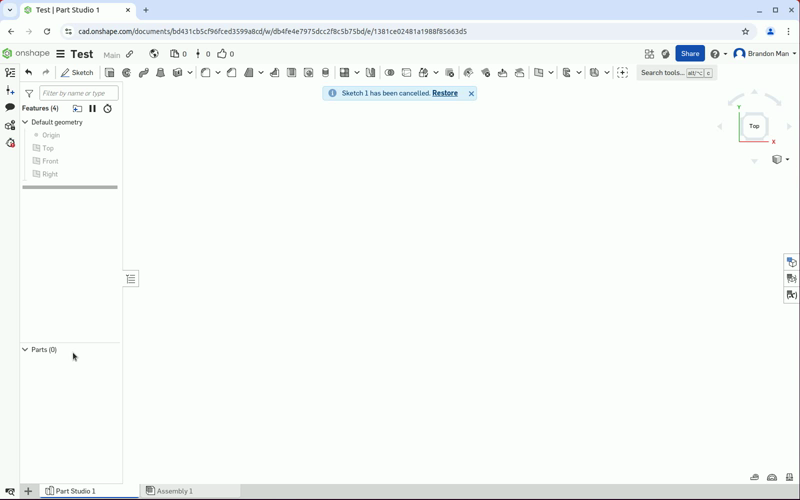
key(y)
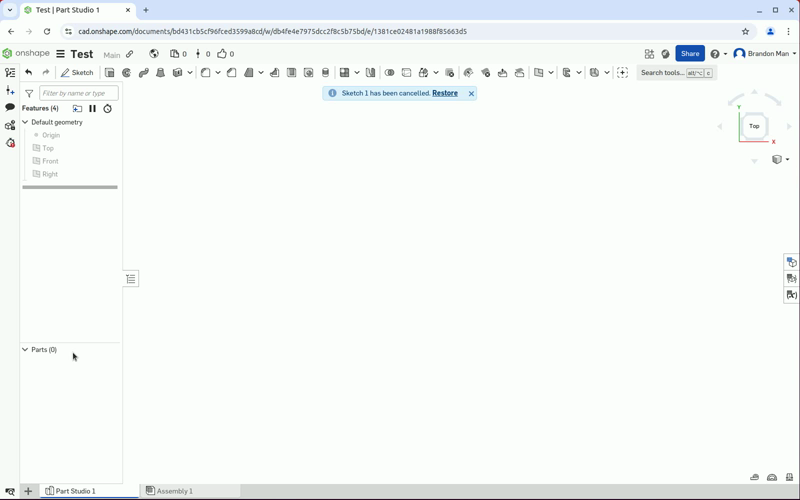
key(shift+p)
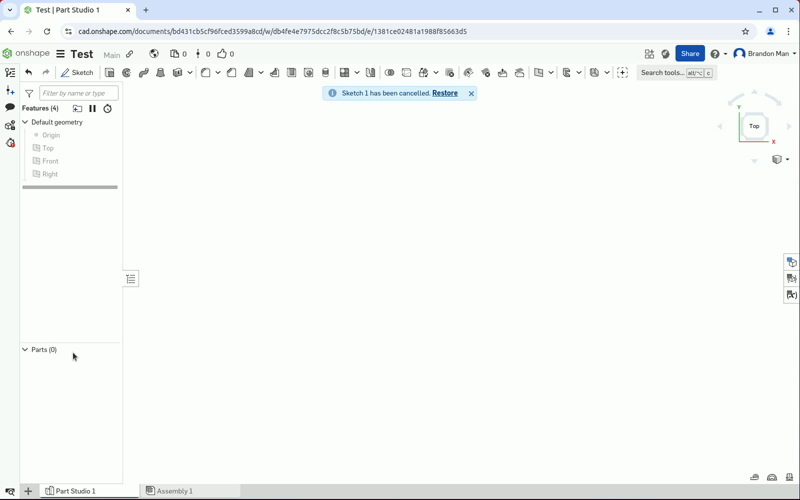
key(space)
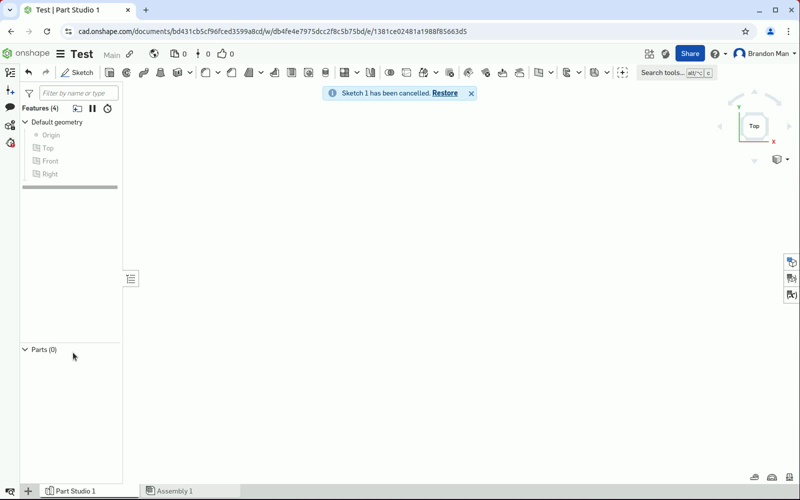
key_down(shift)
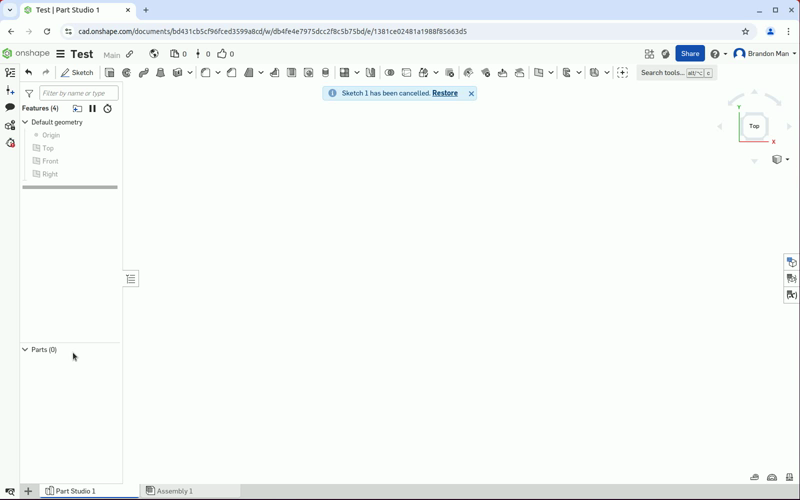
key(up)
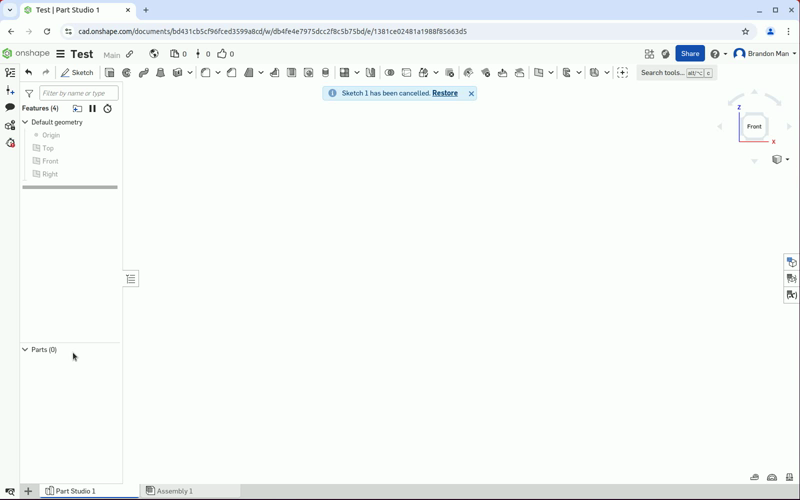
key_up(shift)
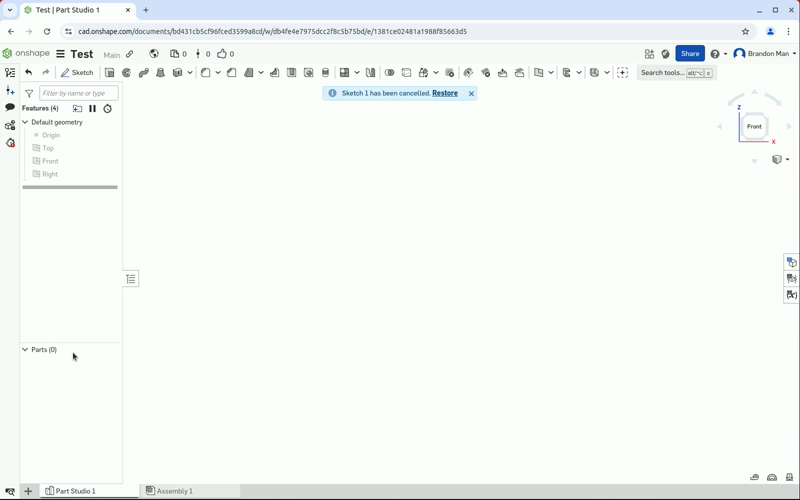
mouse_move(73, 352)
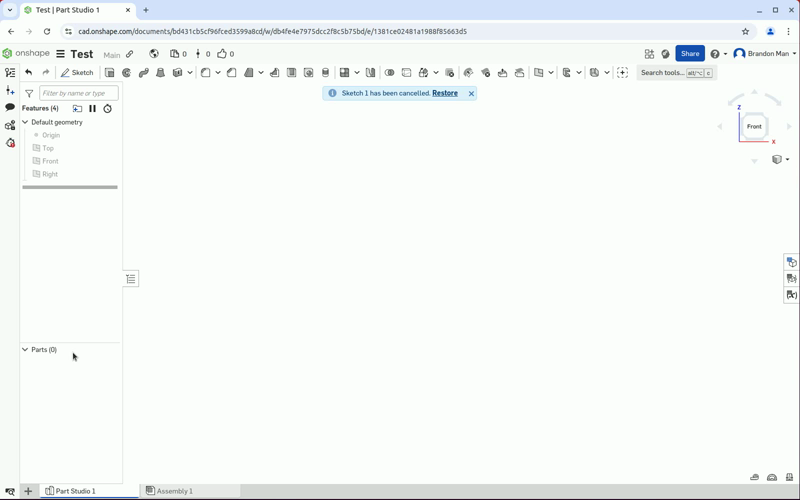
key(shift+y)
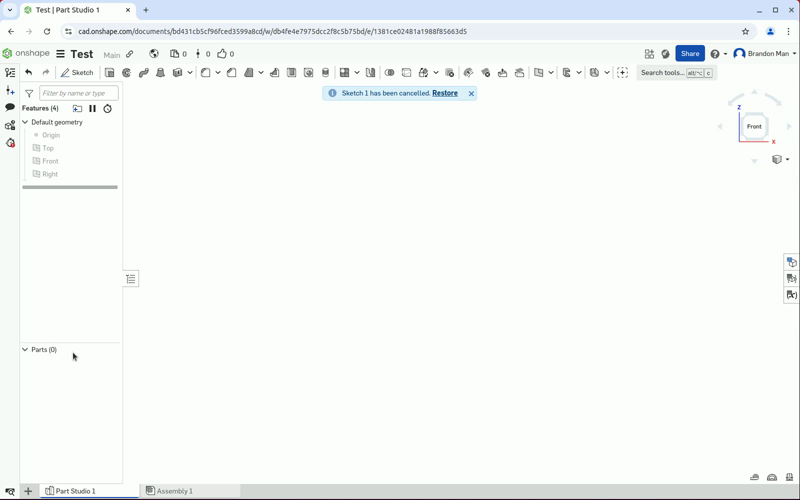
key(shift+s)
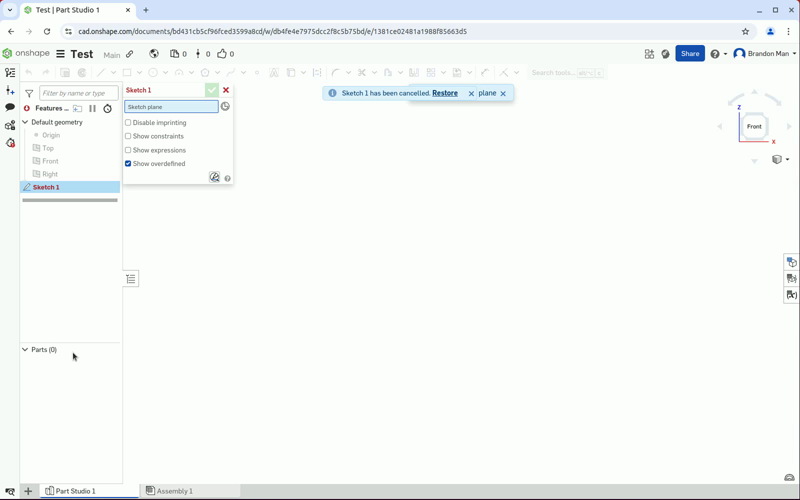
mouse_move(73, 163)
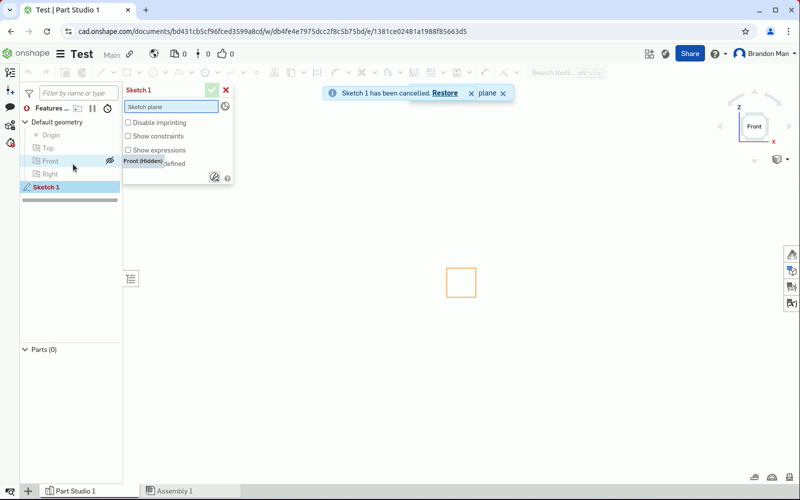
click(73, 163)
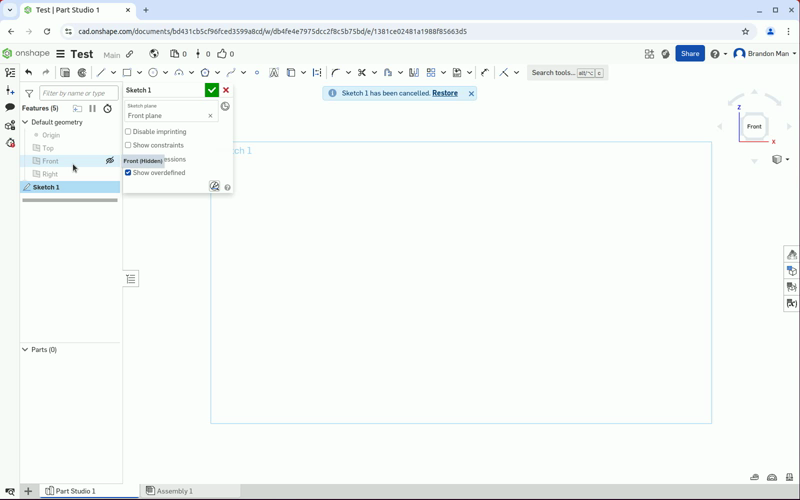
mouse_move(73, 352)
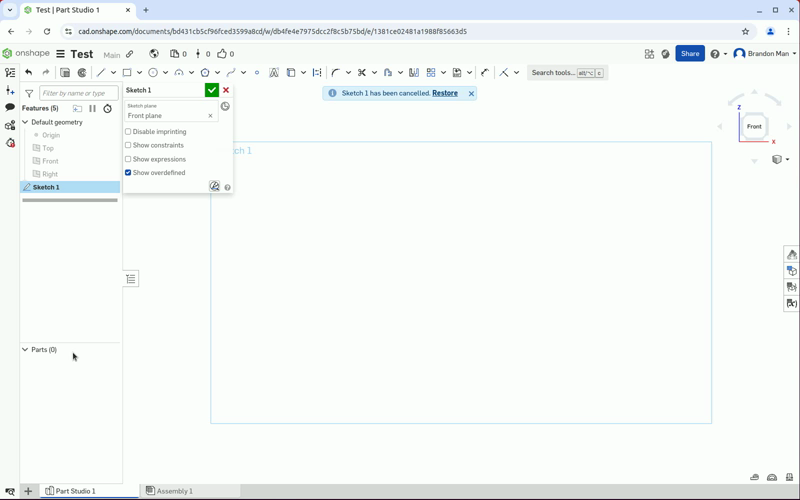
key(y)
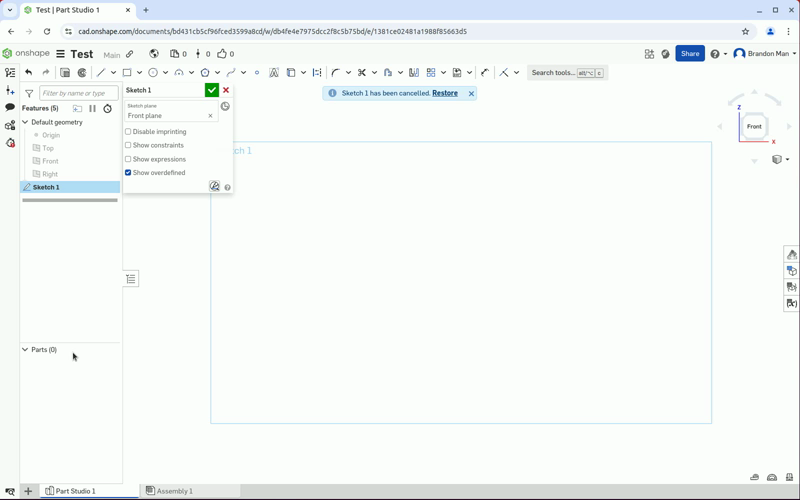
key(l)
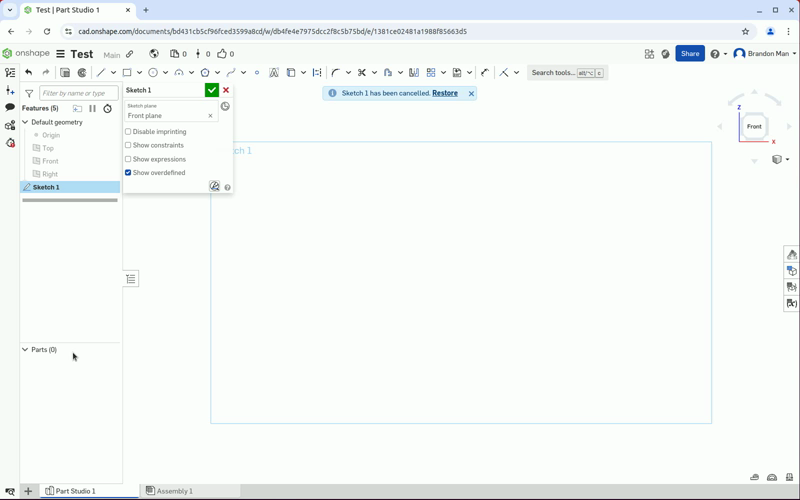
key_down(shift)
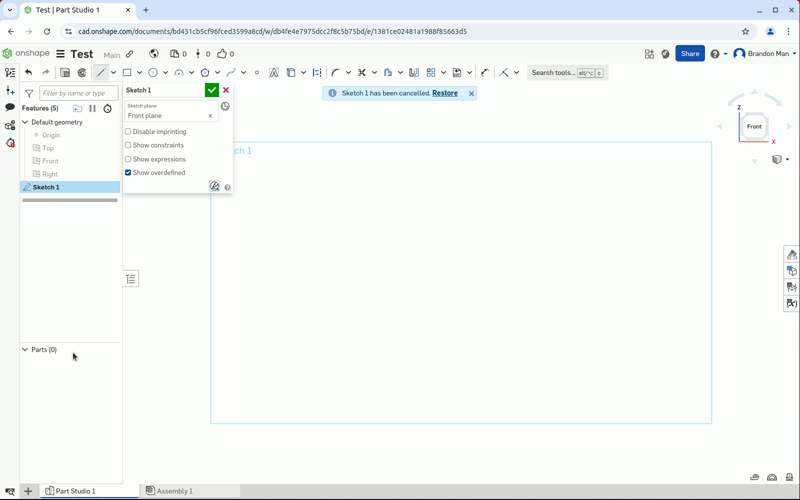
mouse_move(356, 391)
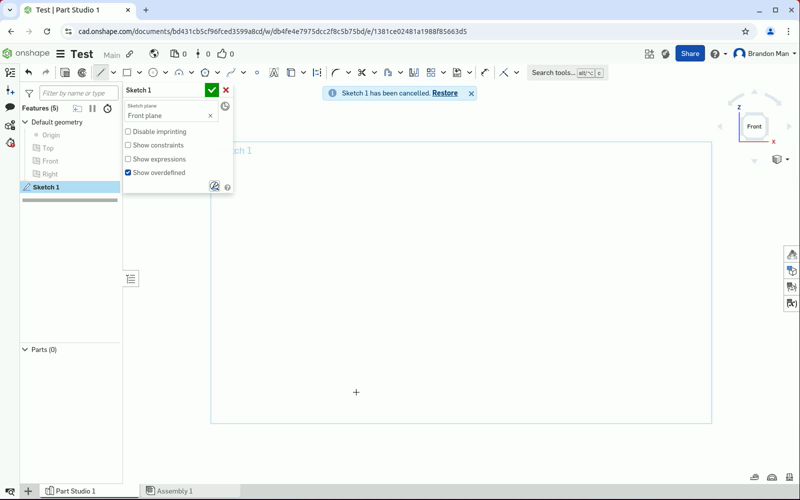
click(356, 391)
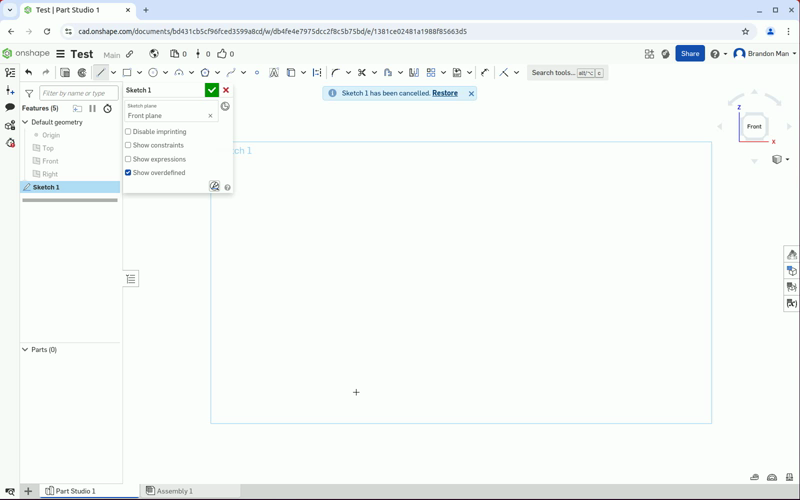
key_up(shift)
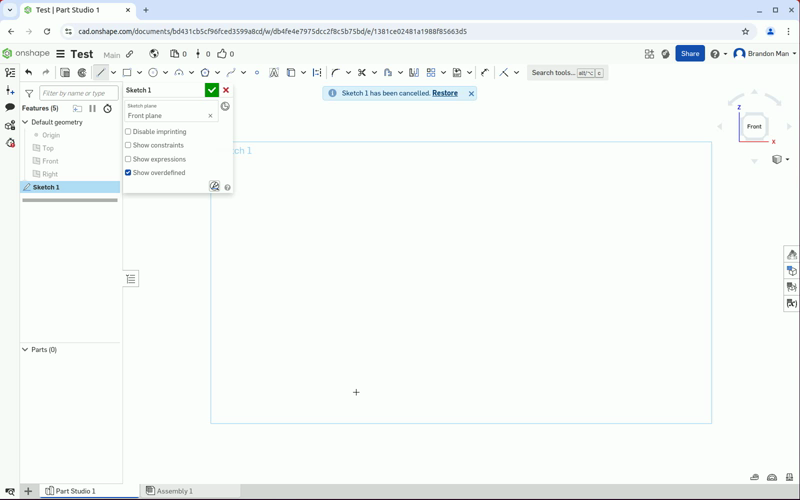
key_down(shift)
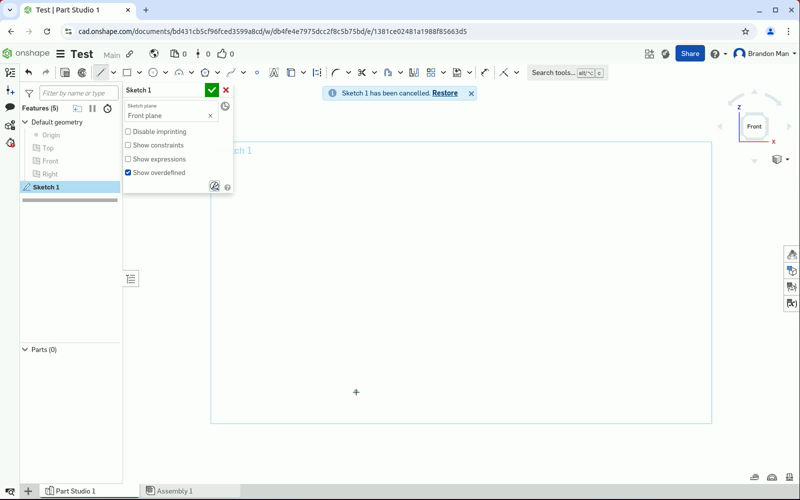
mouse_move(386, 391)
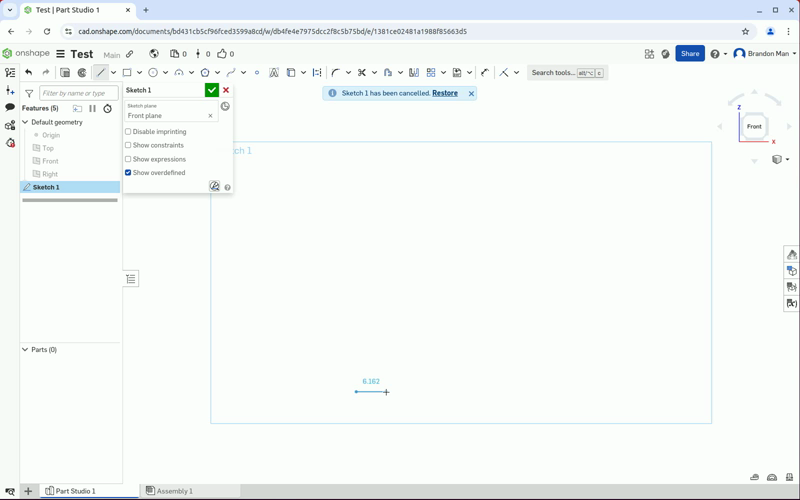
mouse_move(361, 391)
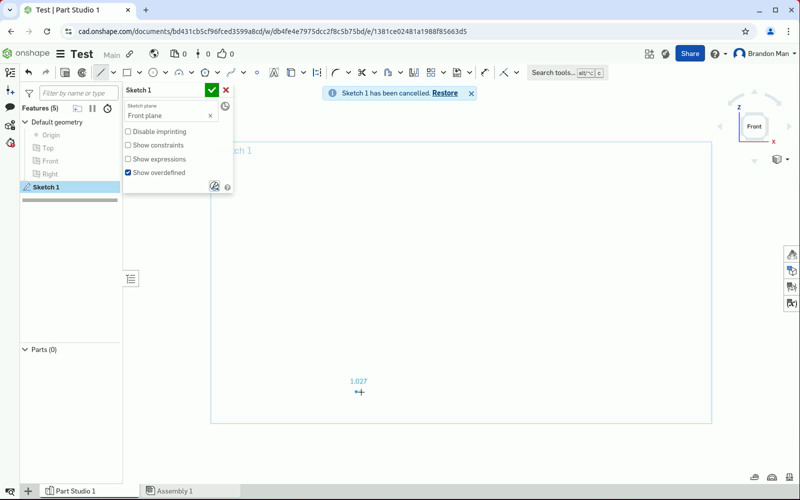
scroll(6)
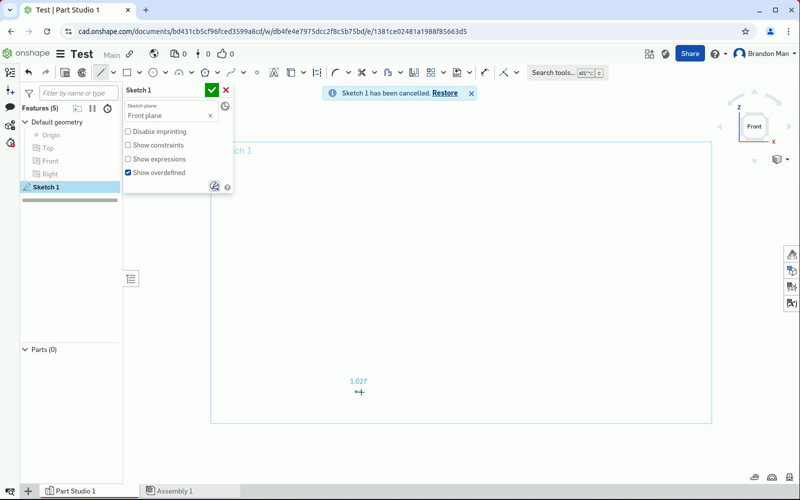
scroll(6)
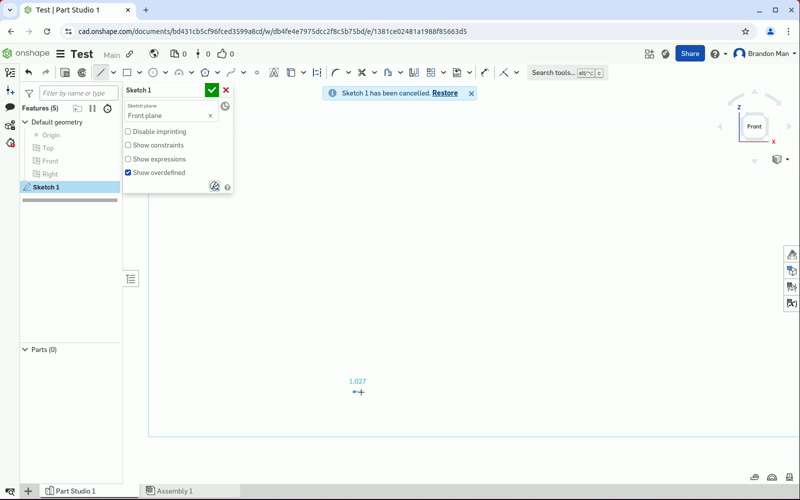
scroll(6)
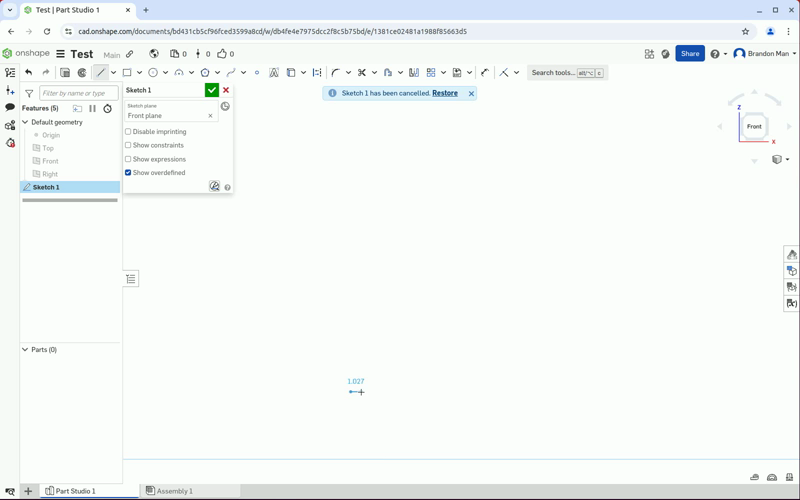
scroll(6)
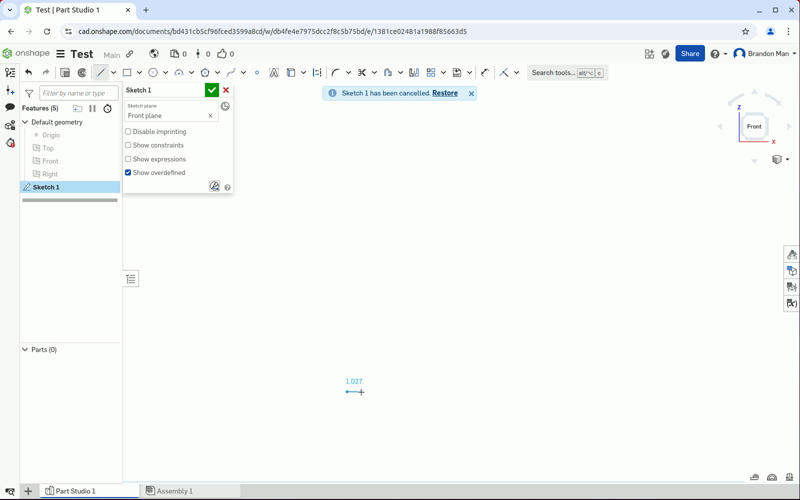
scroll(6)
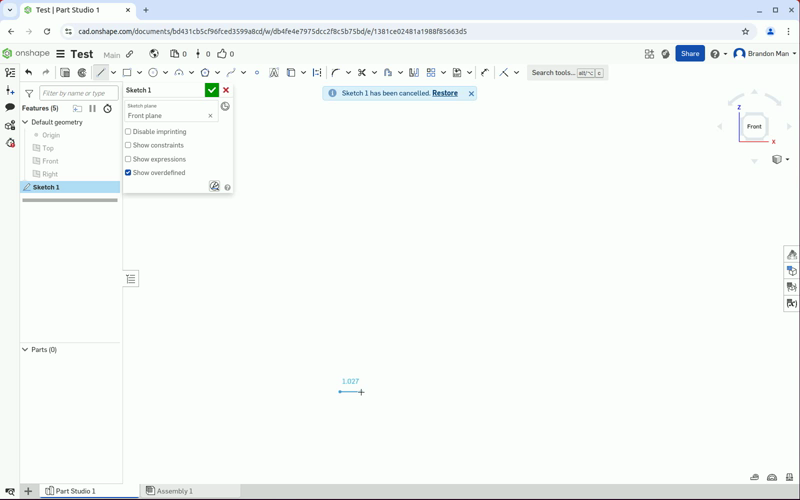
scroll(6)
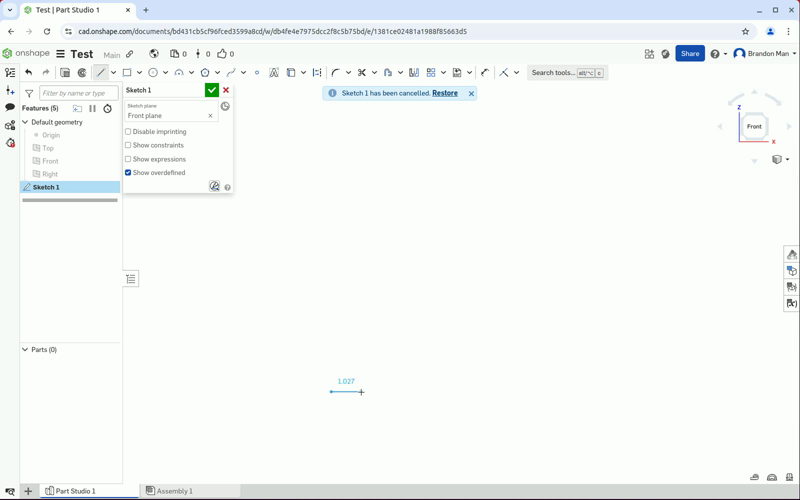
scroll(6)
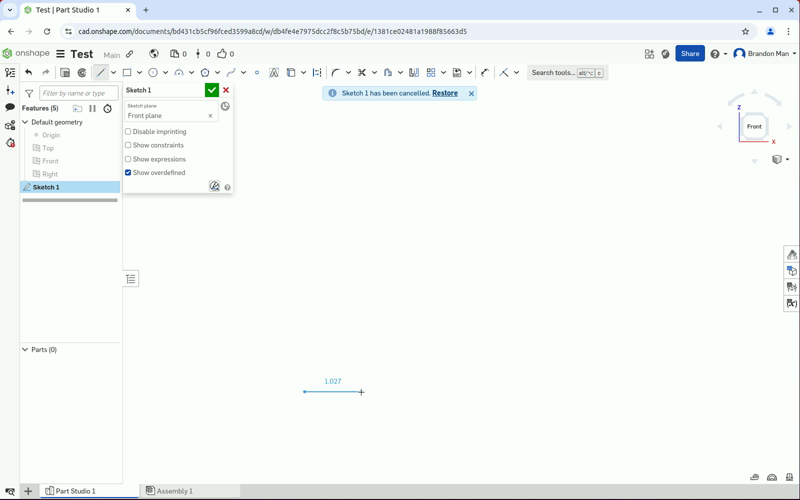
click(361, 391)
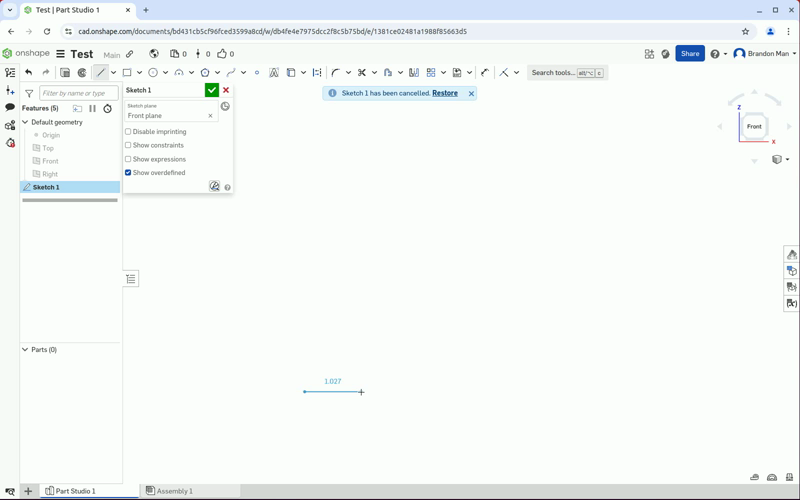
scroll(-6)
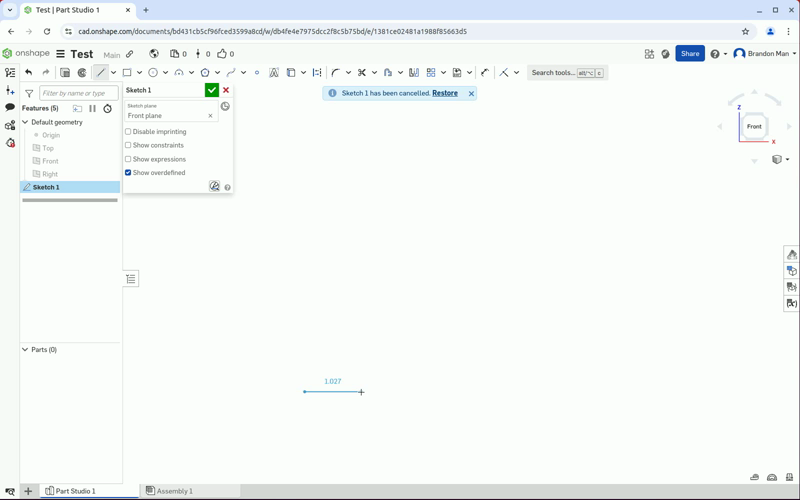
scroll(-6)
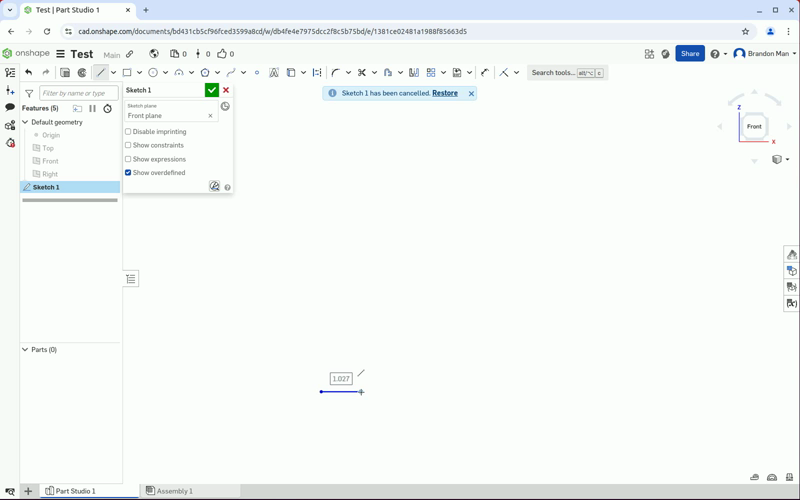
scroll(-6)
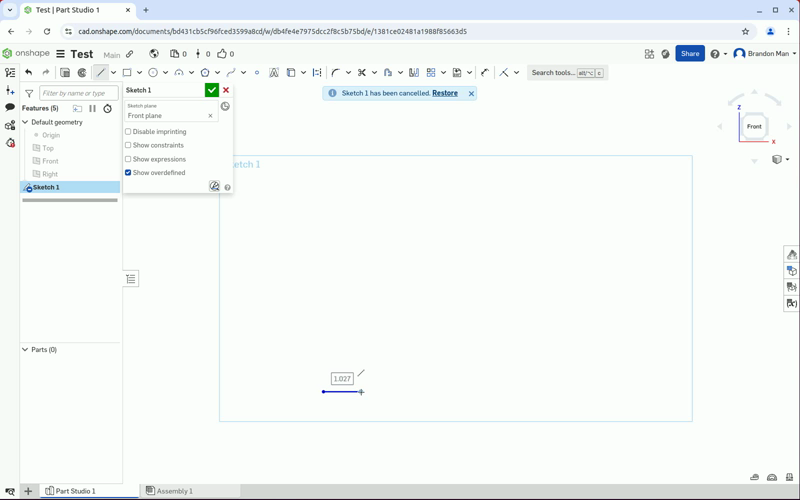
scroll(-6)
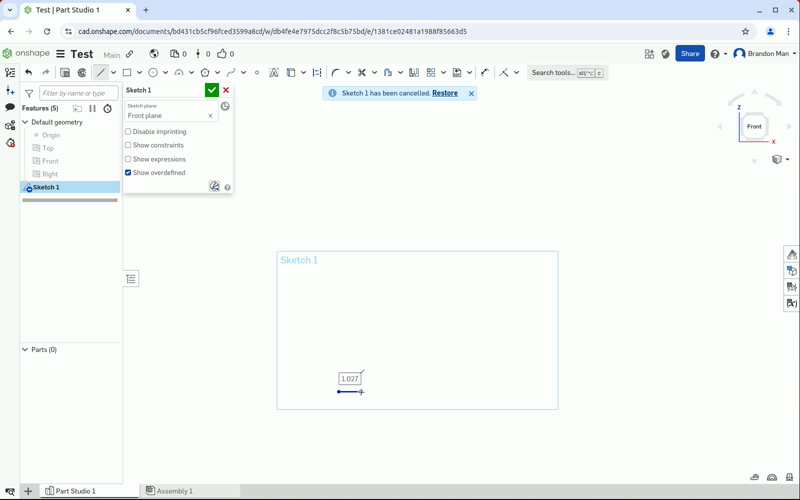
scroll(-6)
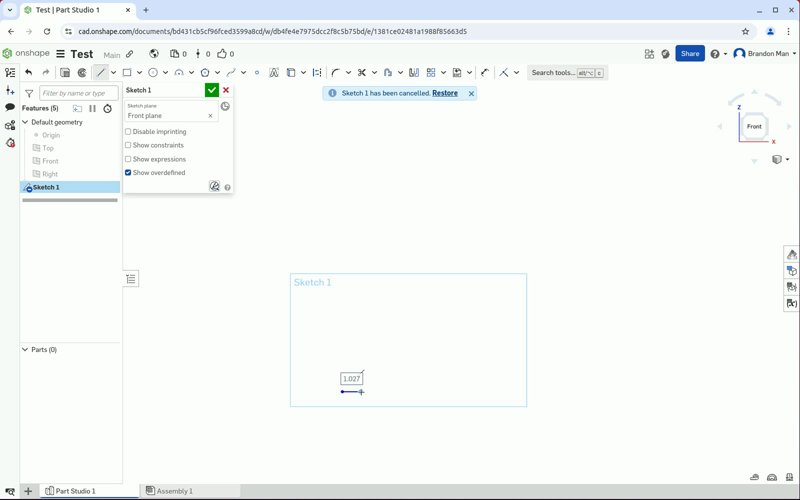
scroll(-6)
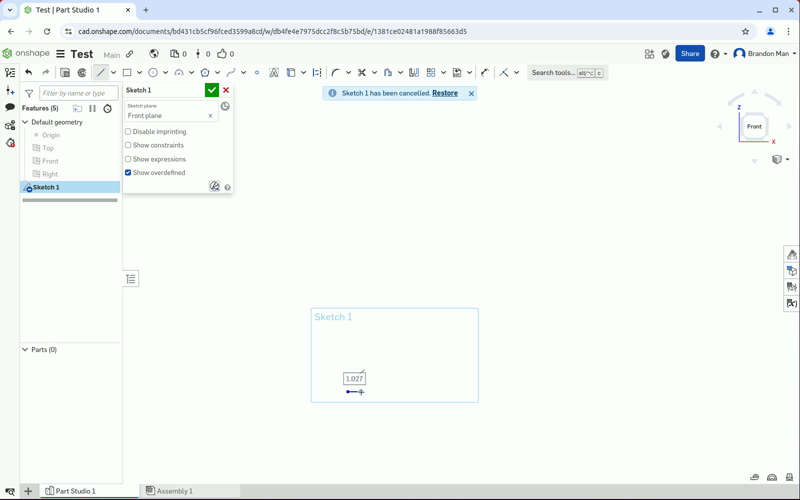
scroll(-6)
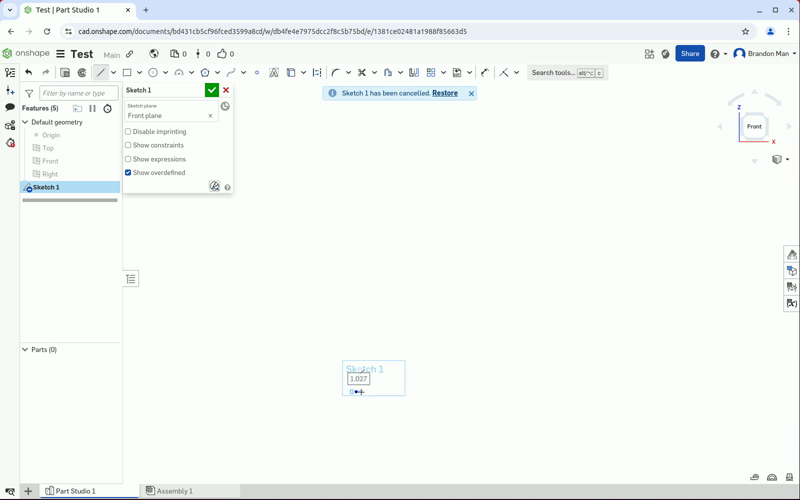
key_up(shift)
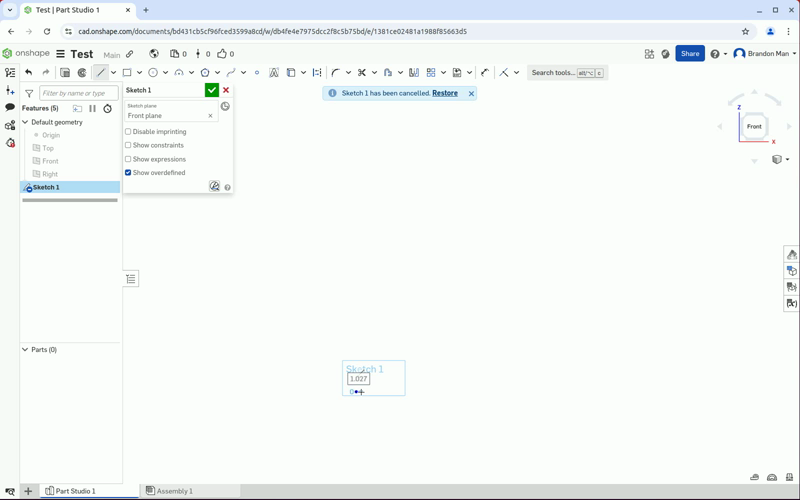
key_down(shift)
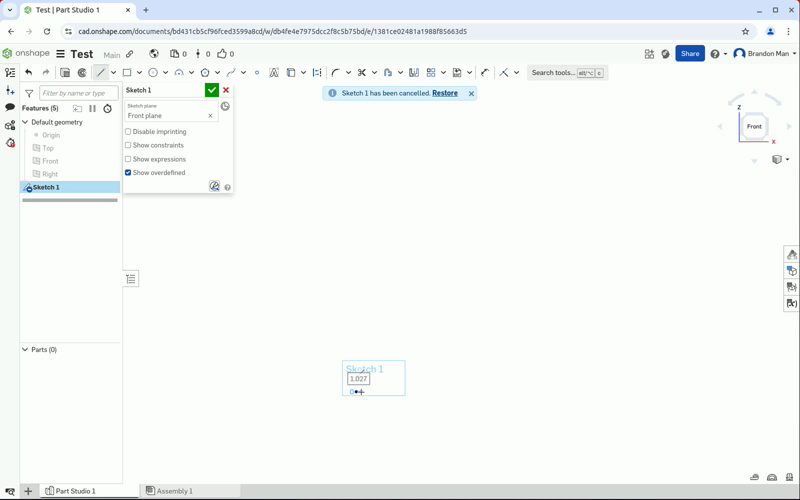
mouse_move(361, 176)
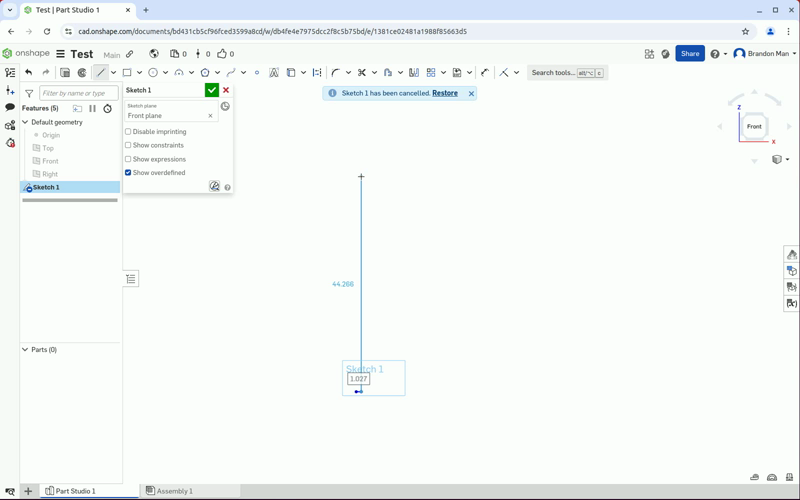
click(361, 176)
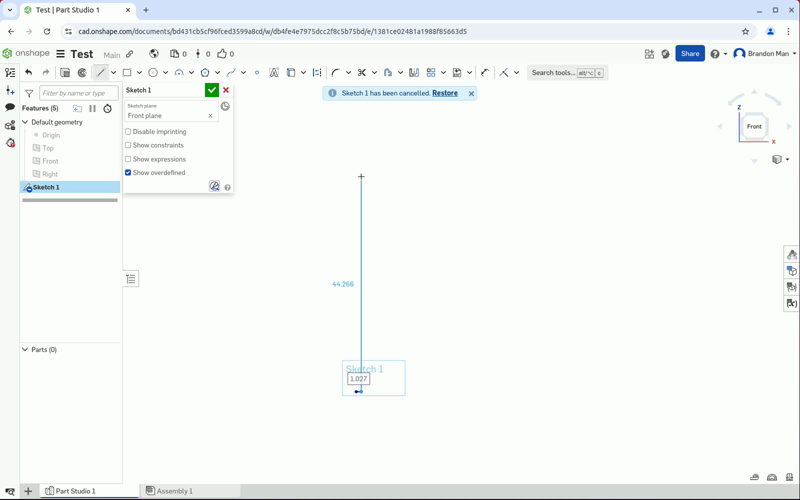
key_up(shift)
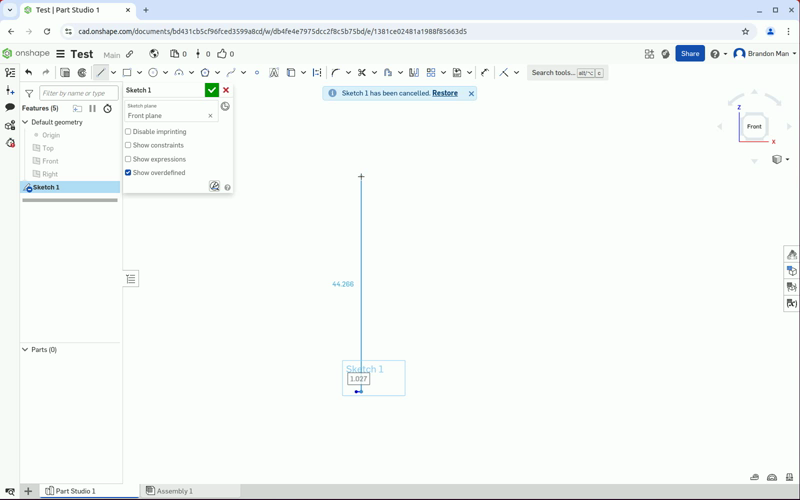
key_down(shift)
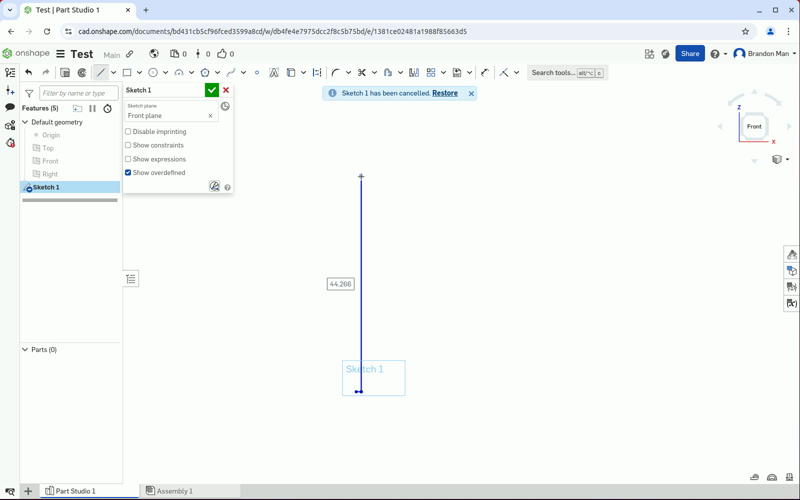
mouse_move(391, 176)
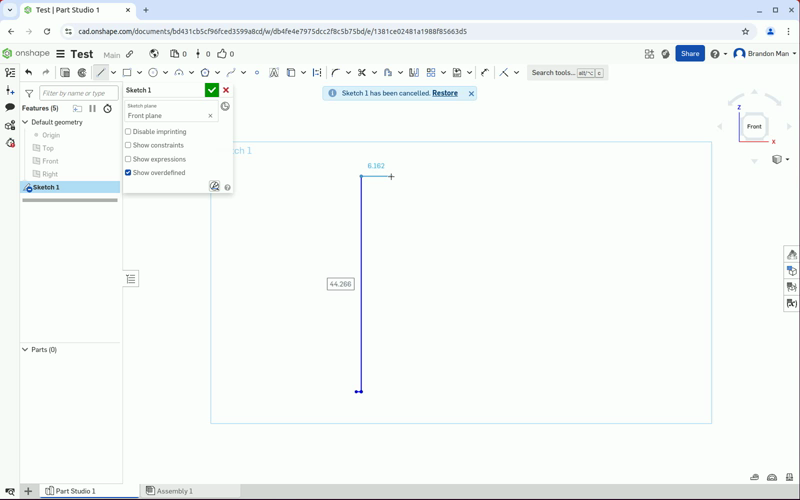
mouse_move(356, 176)
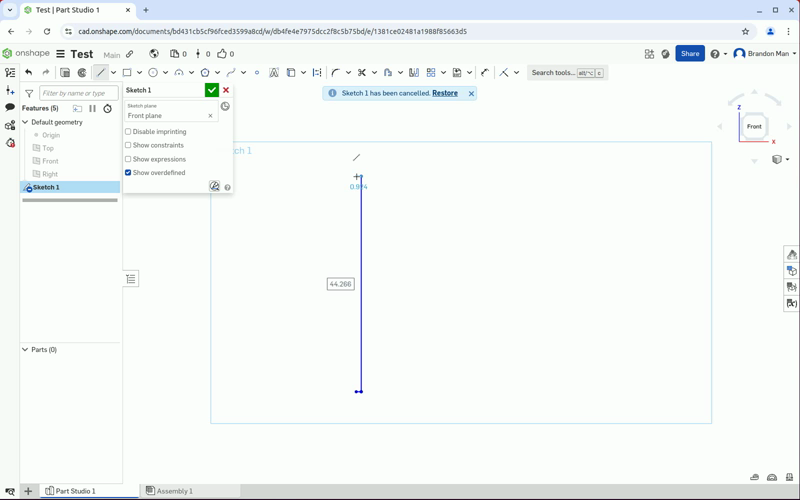
scroll(6)
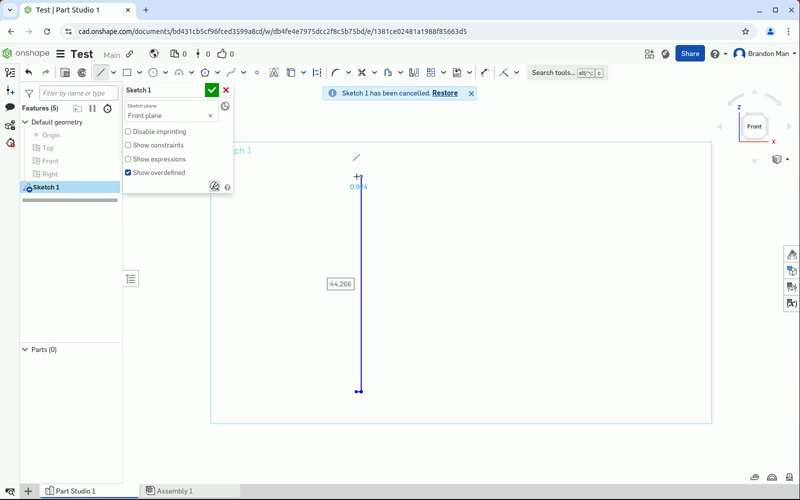
scroll(6)
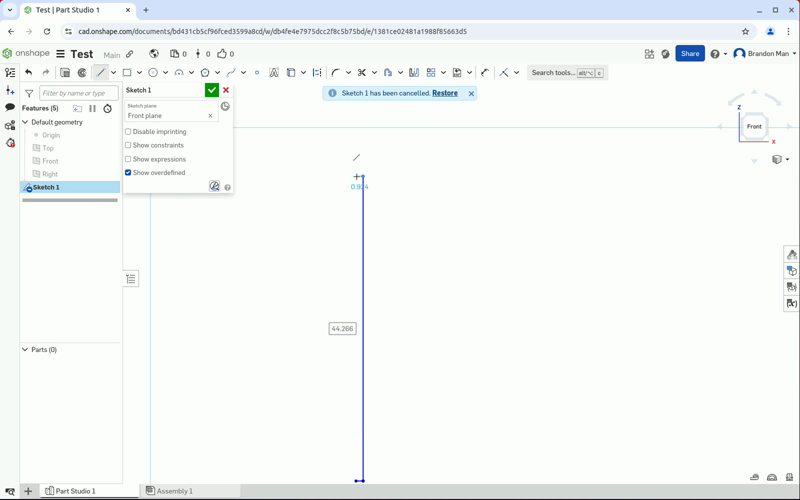
scroll(6)
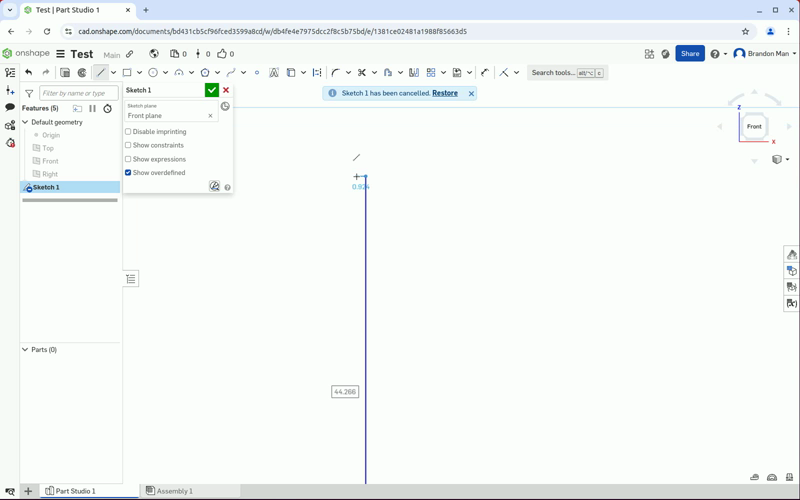
scroll(6)
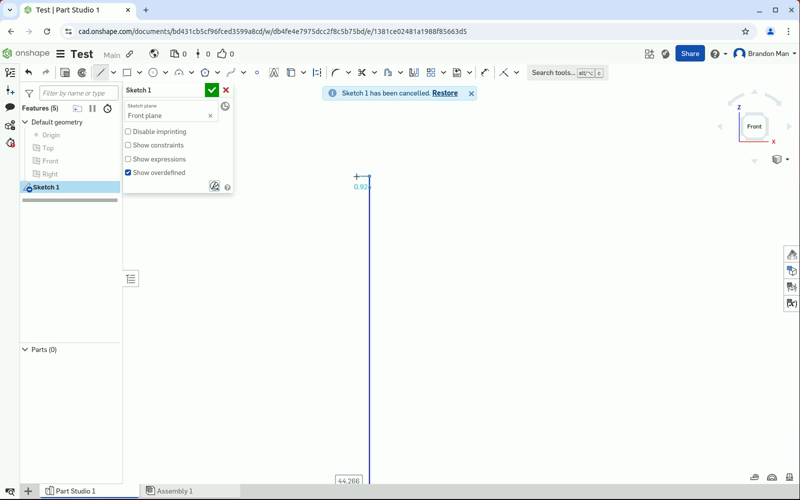
scroll(6)
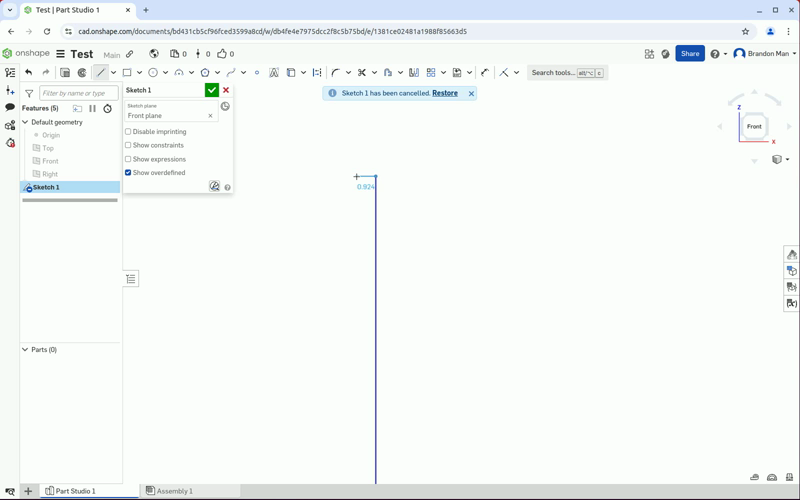
scroll(6)
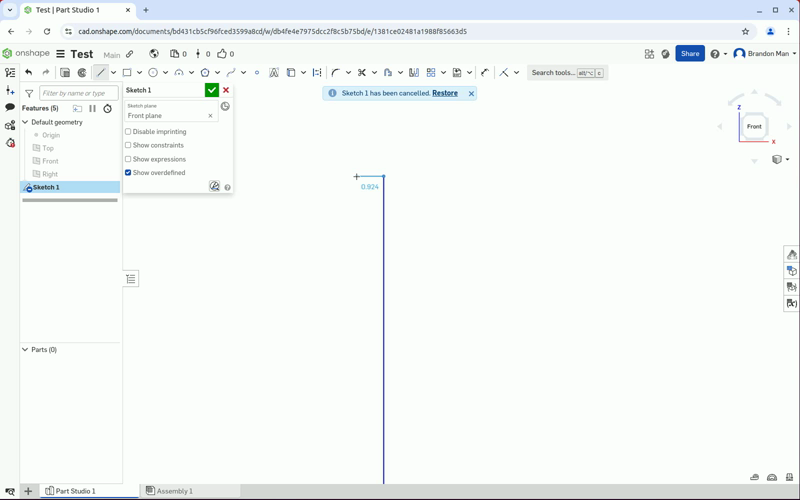
scroll(6)
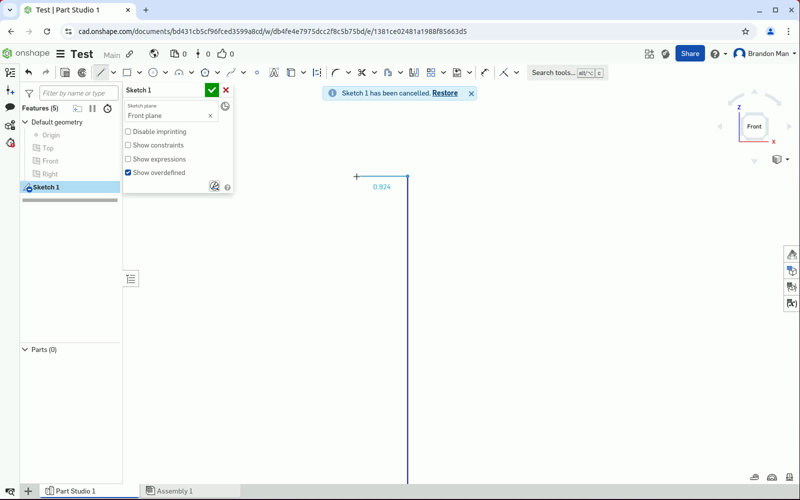
click(356, 176)
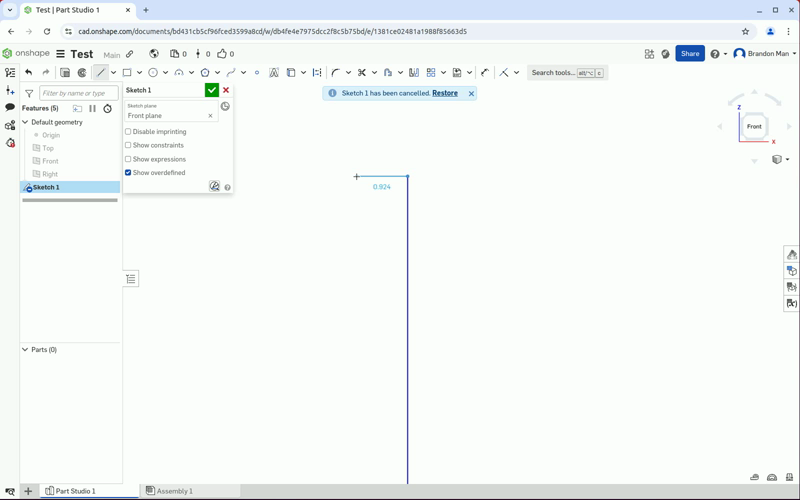
scroll(-6)
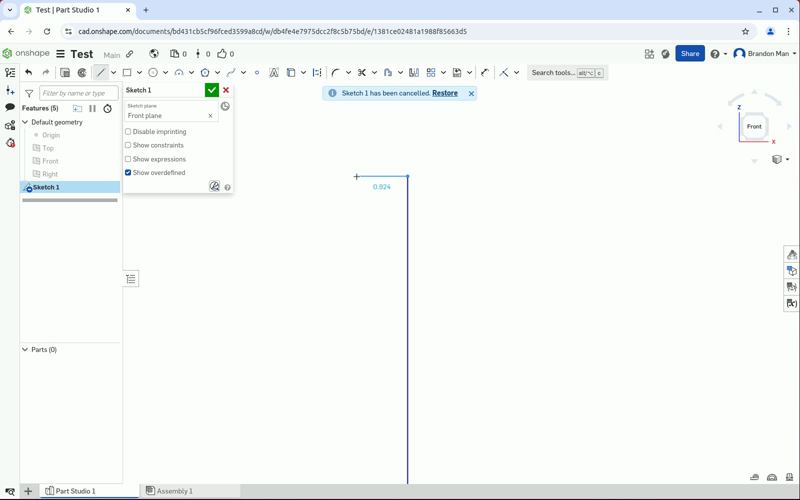
scroll(-6)
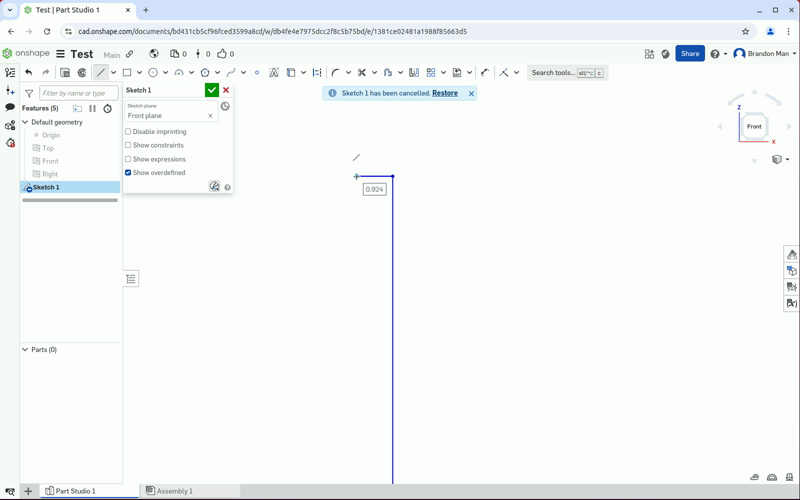
scroll(-6)
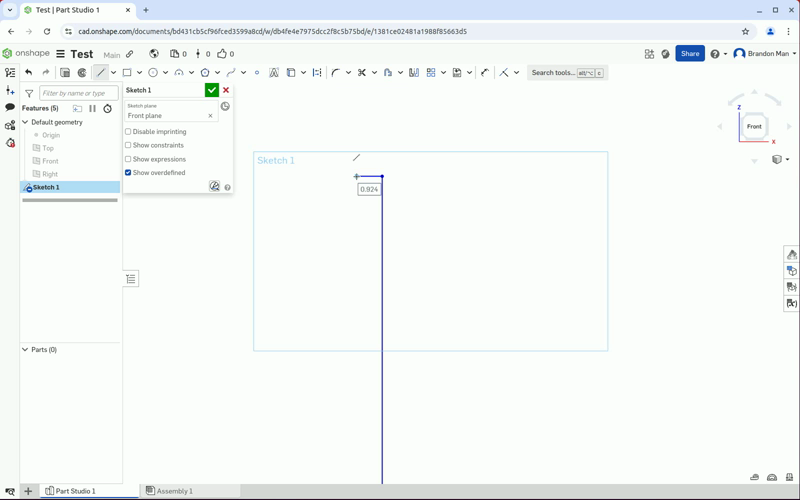
scroll(-6)
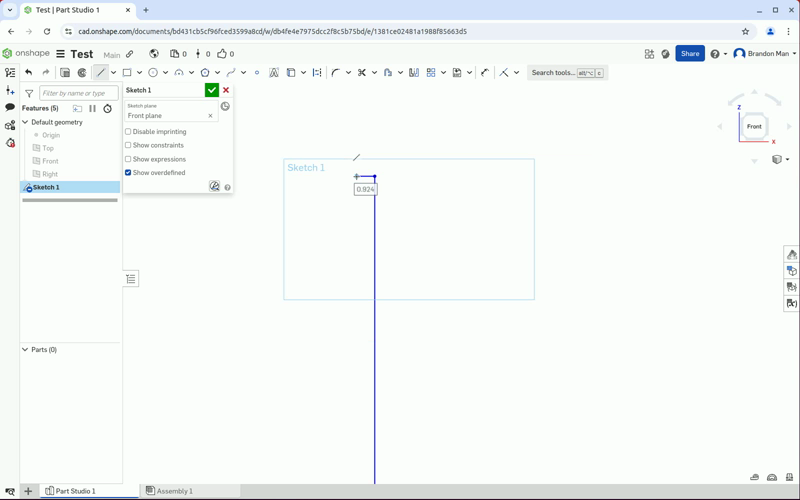
scroll(-6)
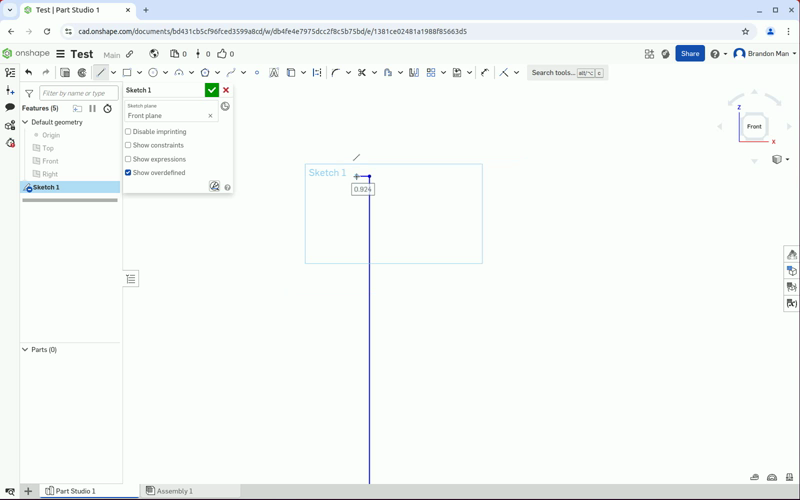
scroll(-6)
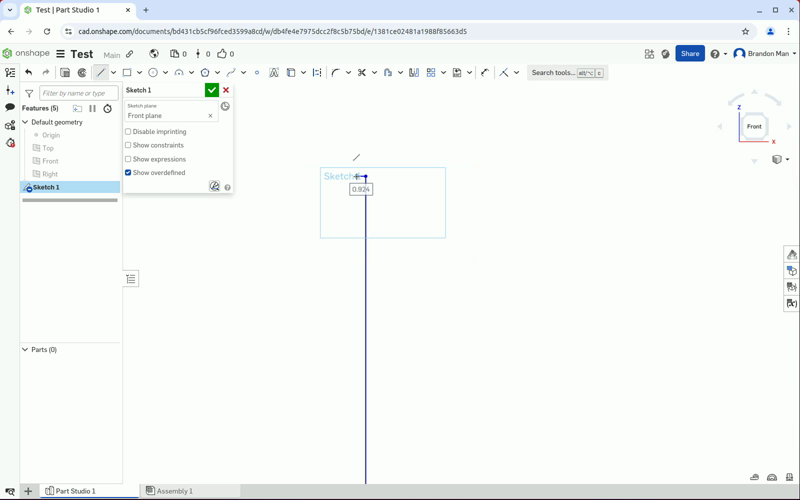
scroll(-6)
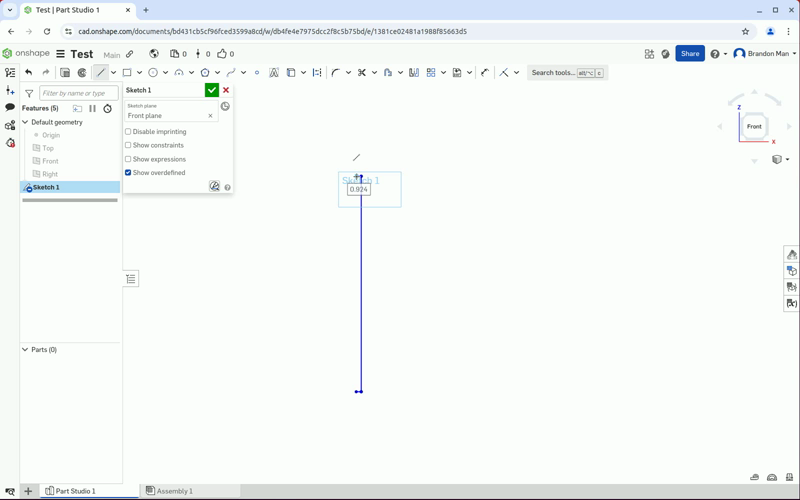
key_up(shift)
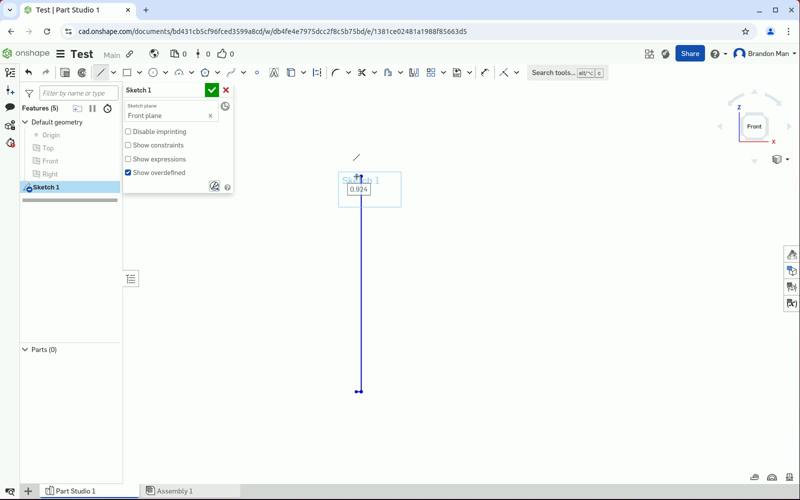
key_down(shift)
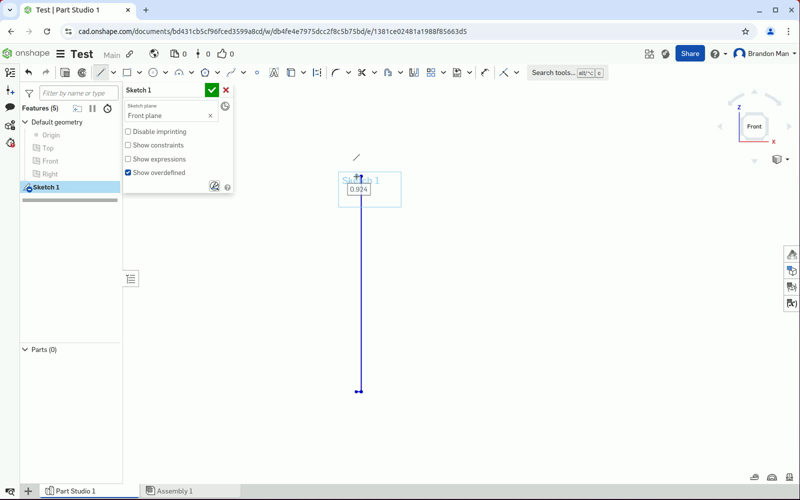
mouse_move(356, 391)
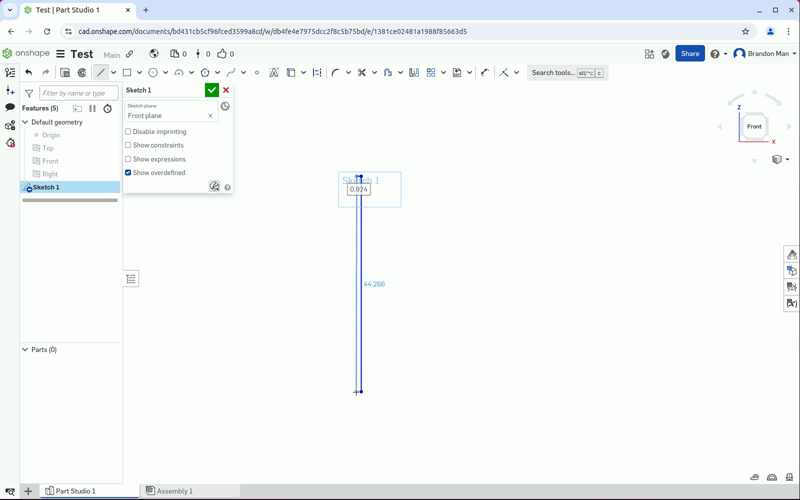
key_up(shift)
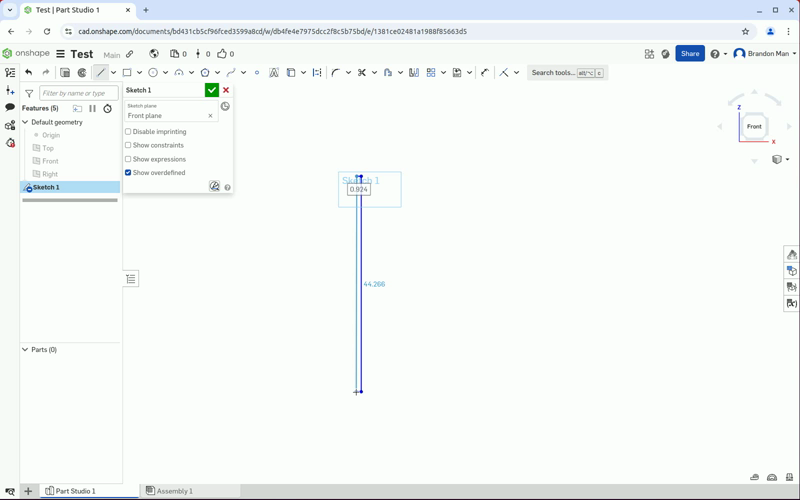
click(356, 391)
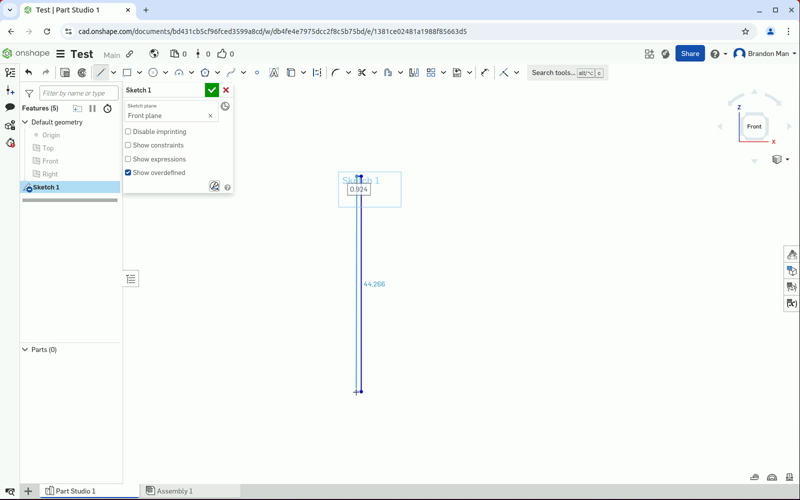
key(esc)
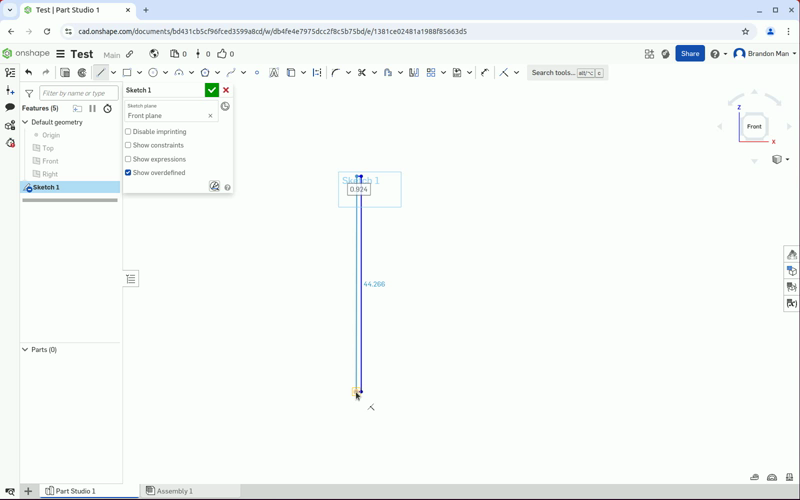
mouse_move(357, 353)
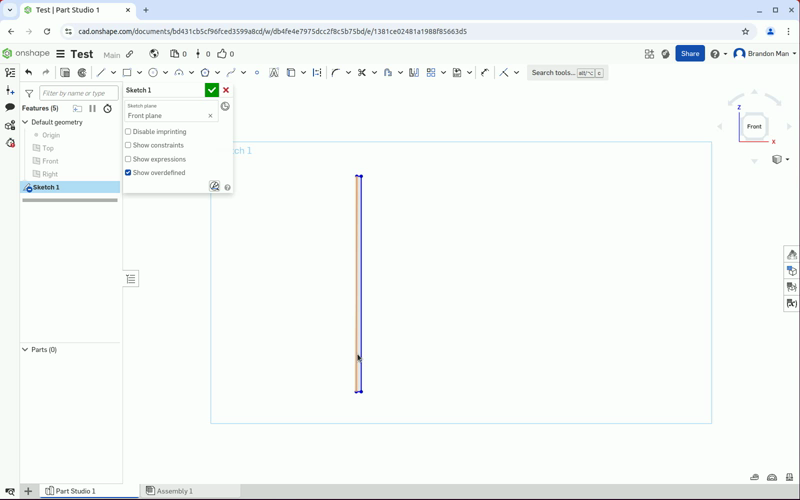
scroll(6)
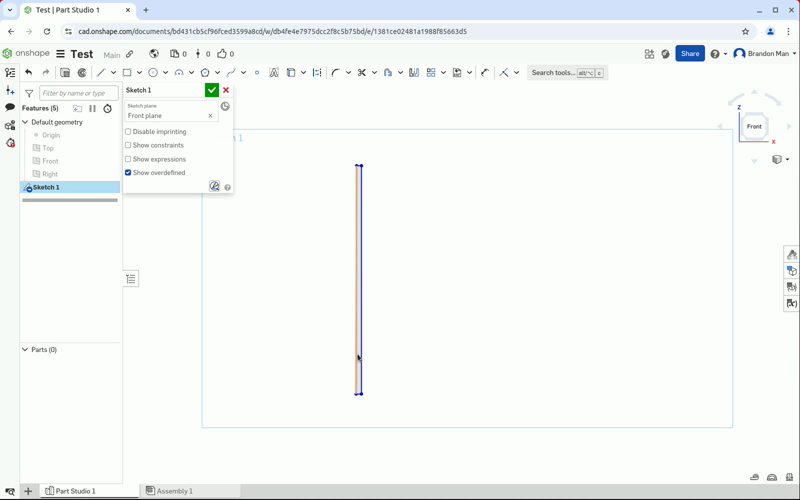
scroll(6)
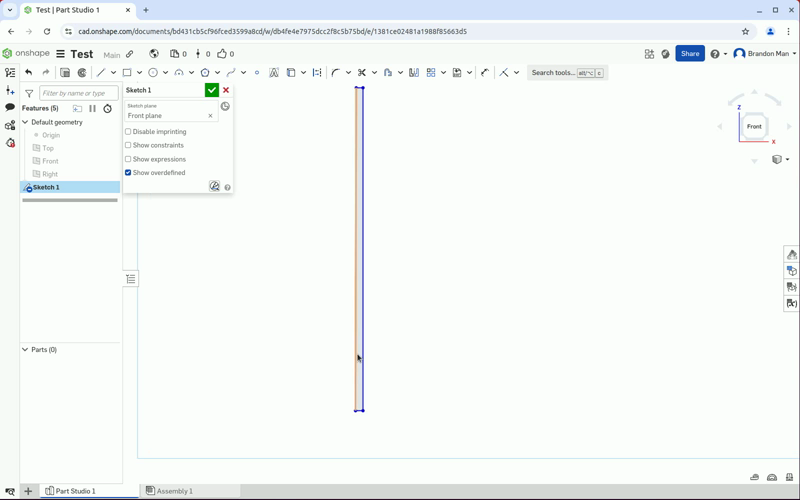
scroll(6)
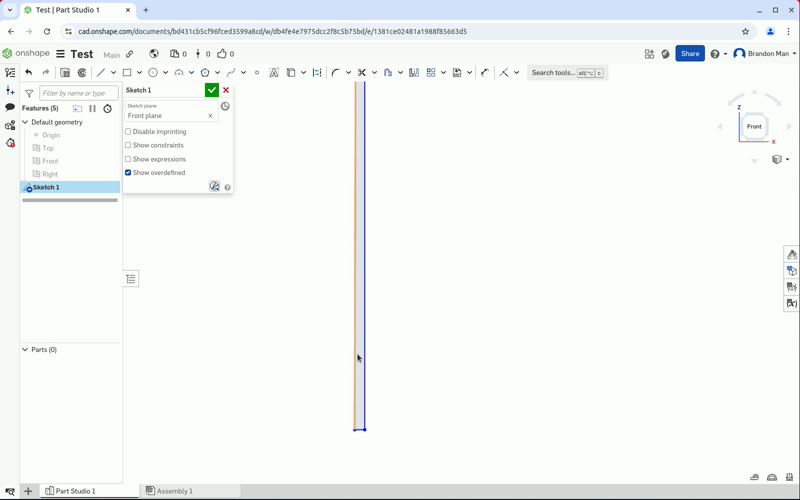
scroll(6)
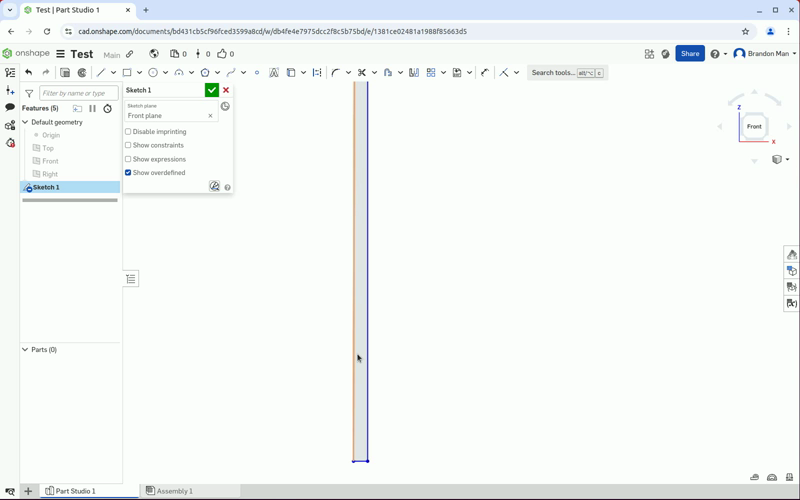
scroll(6)
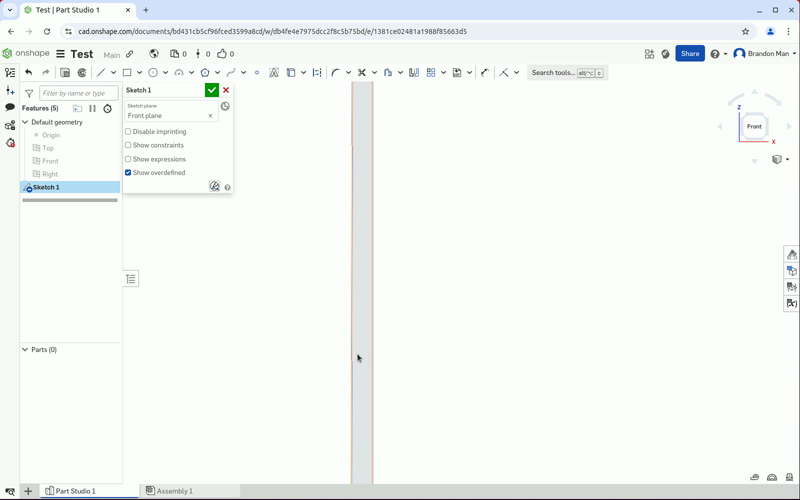
scroll(6)
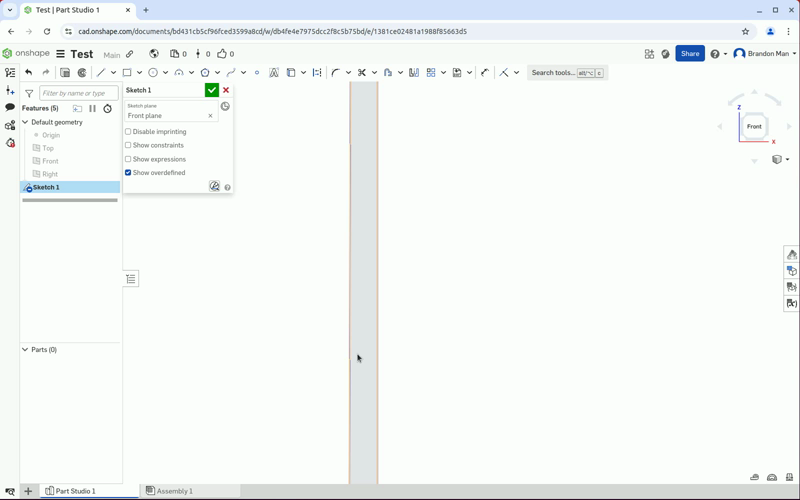
scroll(6)
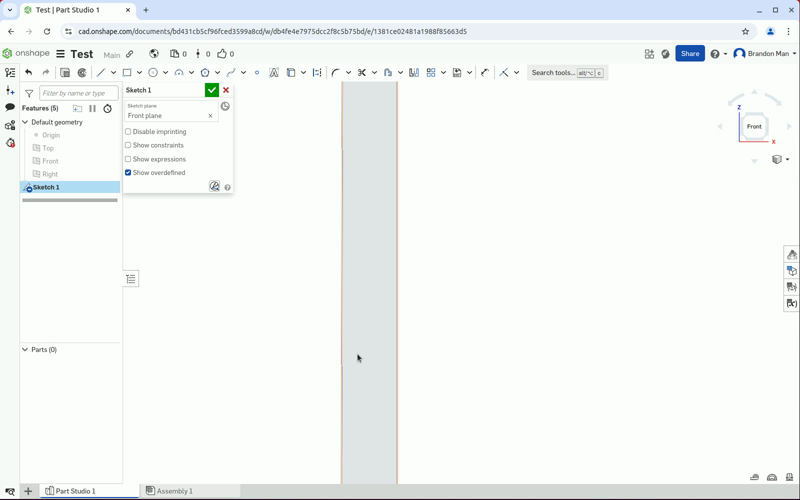
click(357, 353)
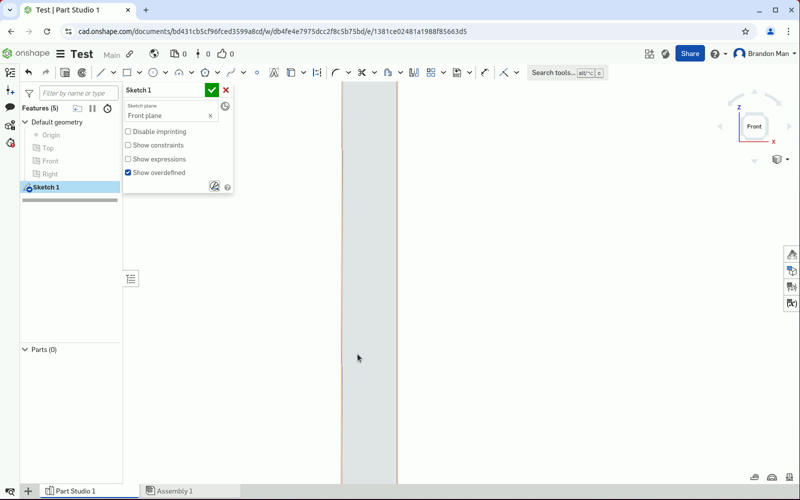
scroll(-6)
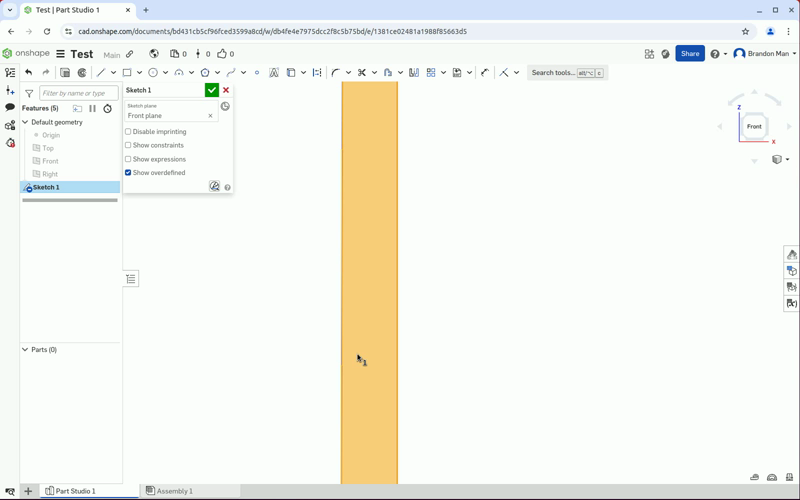
scroll(-6)
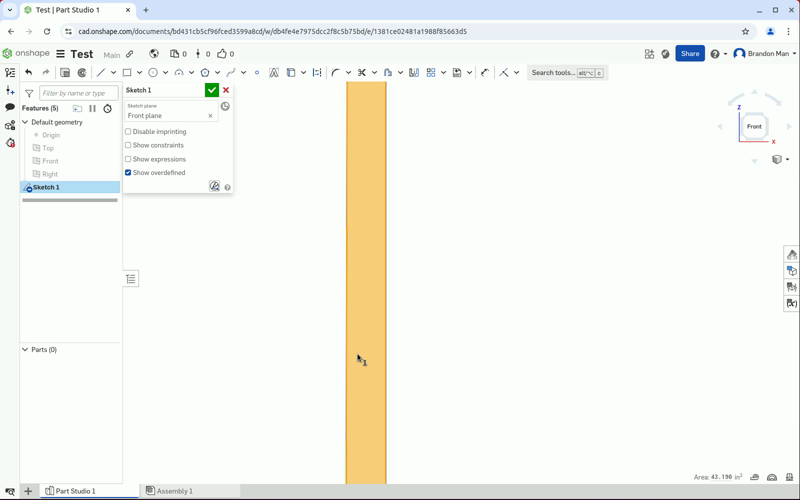
scroll(-6)
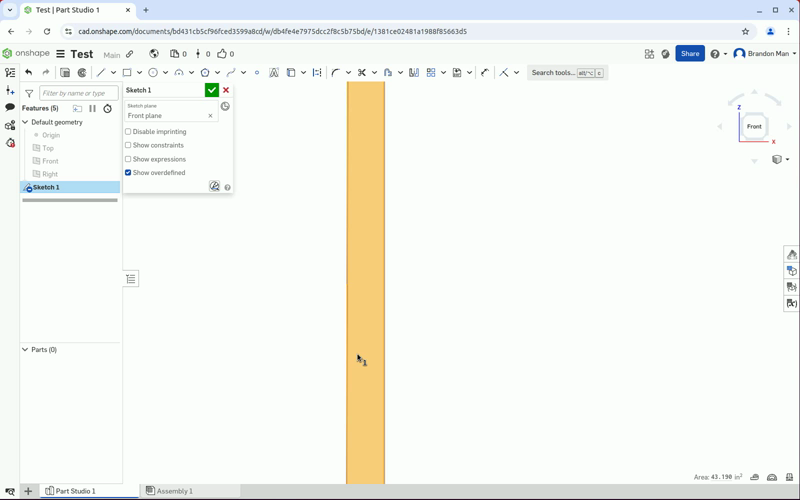
scroll(-6)
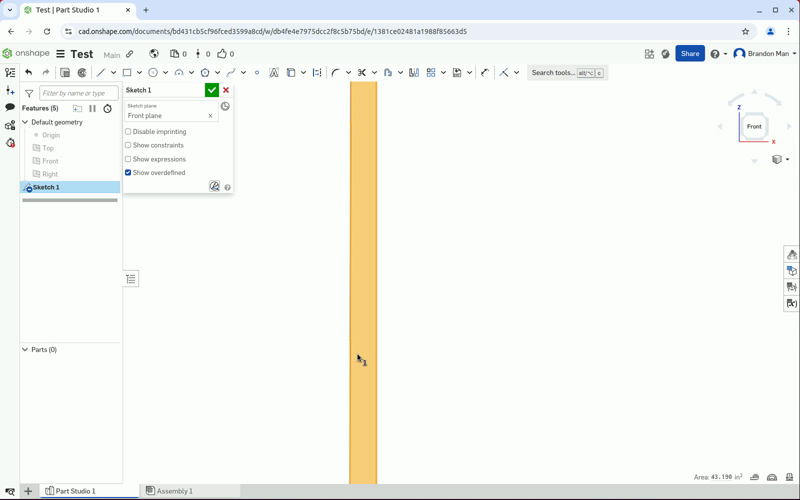
scroll(-6)
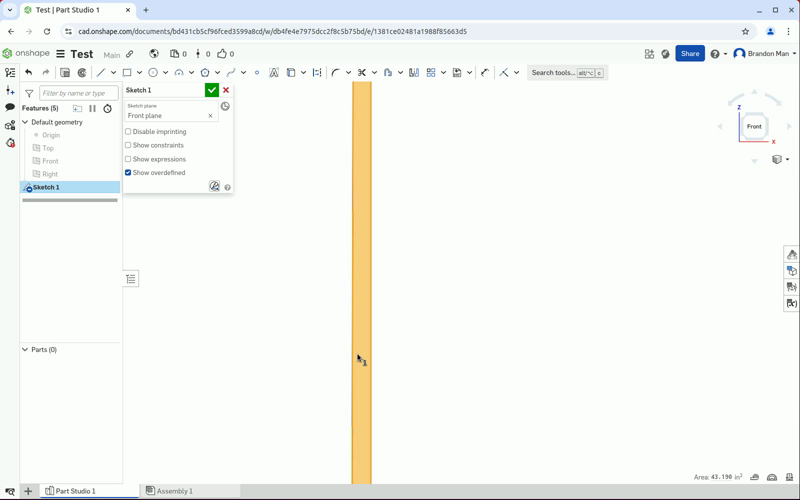
scroll(-6)
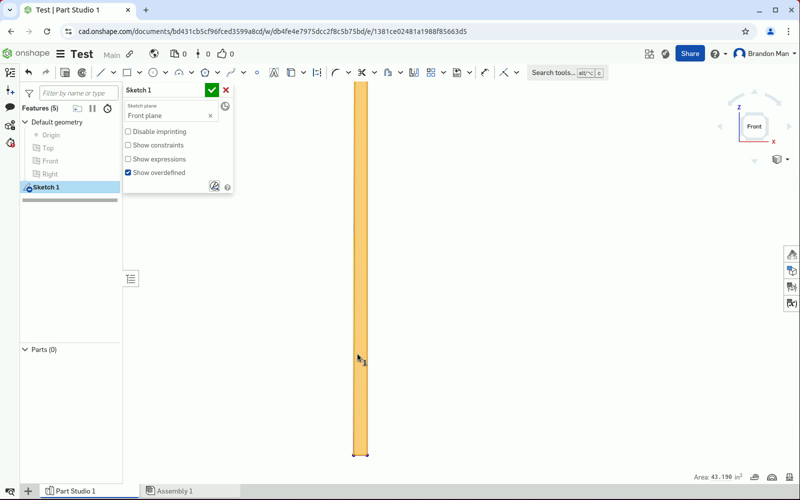
scroll(-6)
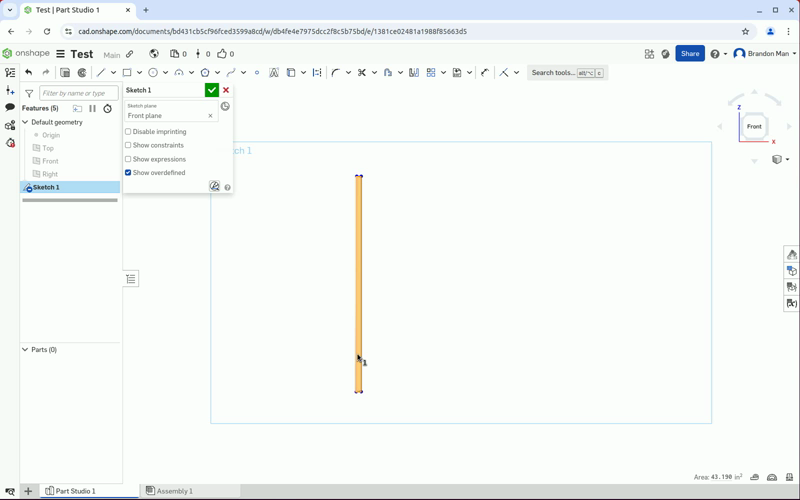
mouse_move(73, 352)
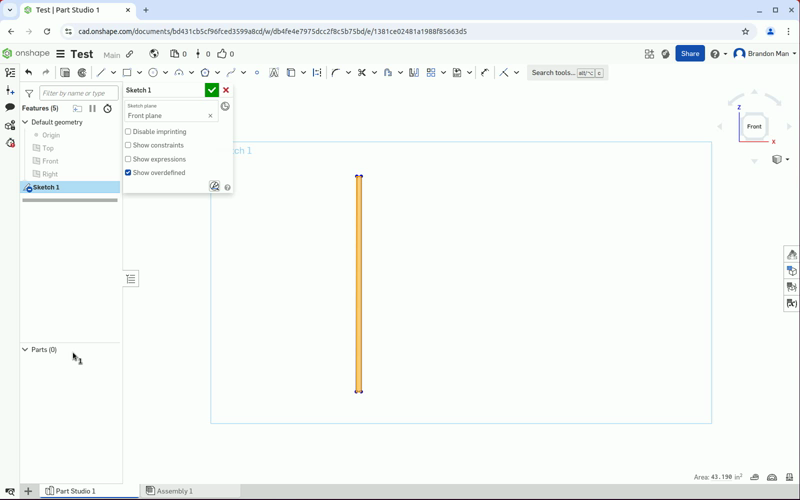
key(shift+y)
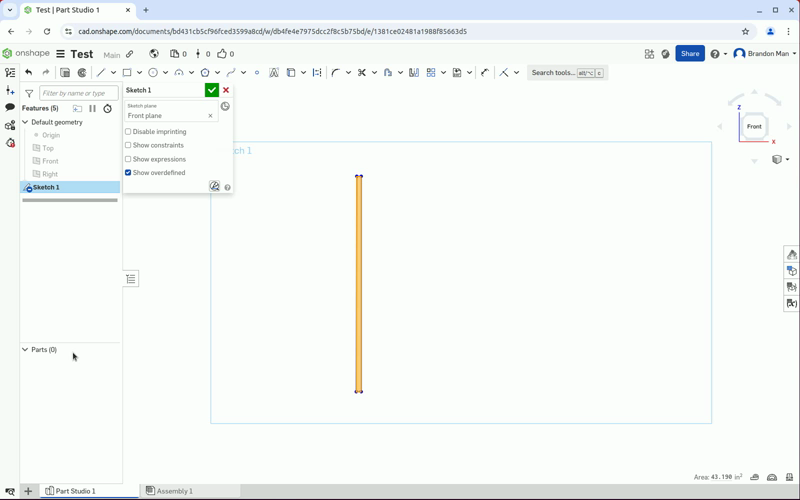
key(shift+e)
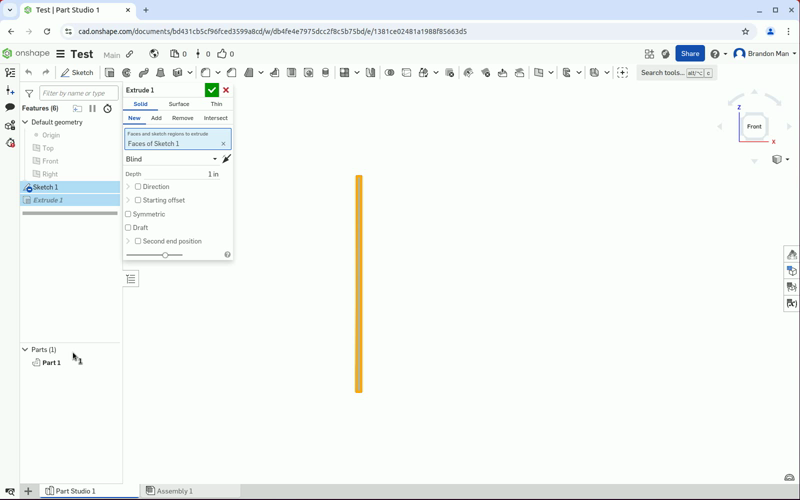
mouse_move(143, 106)
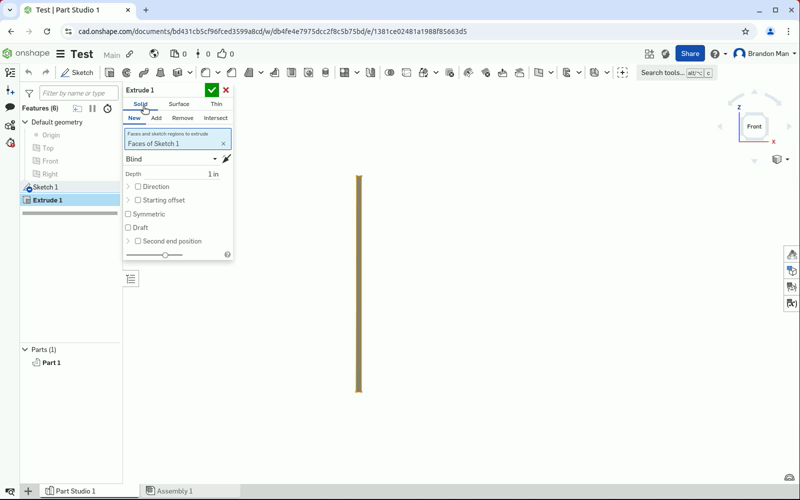
click(143, 106)
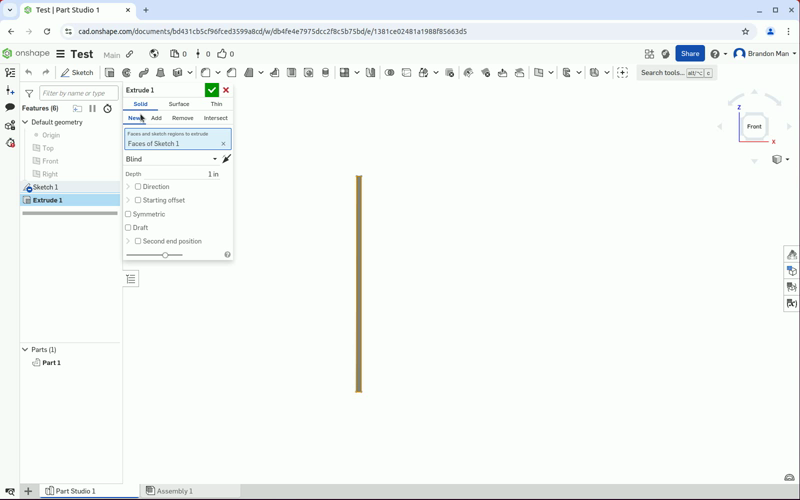
mouse_move(137, 120)
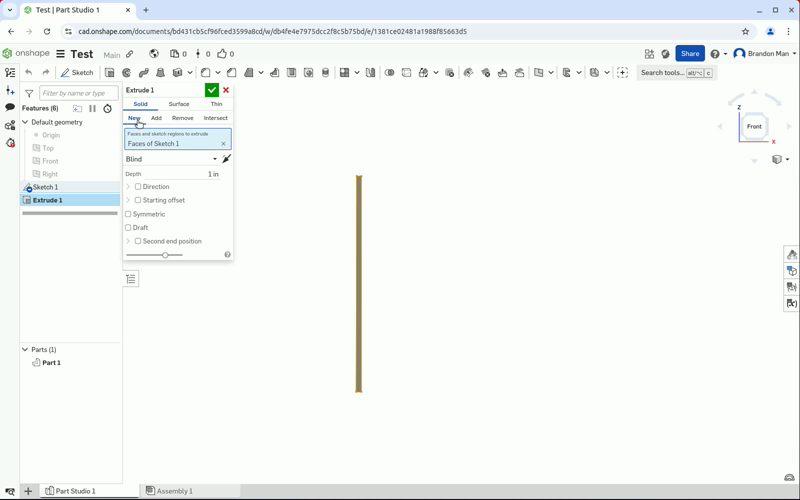
click(137, 120)
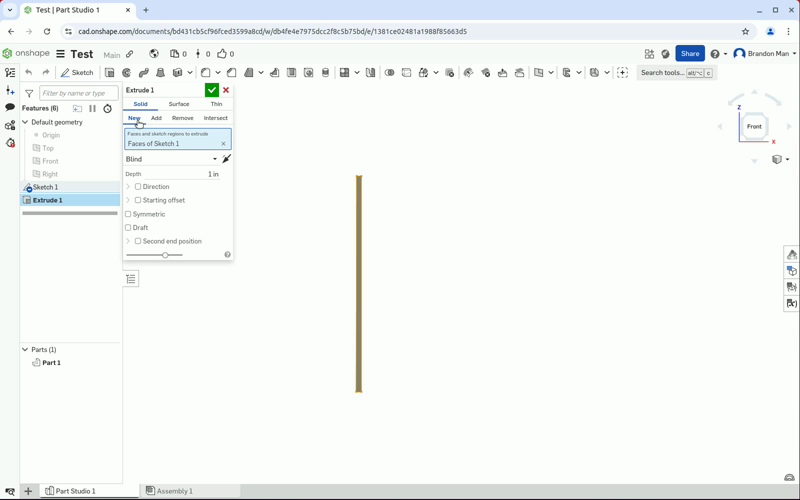
key(tab, 4)
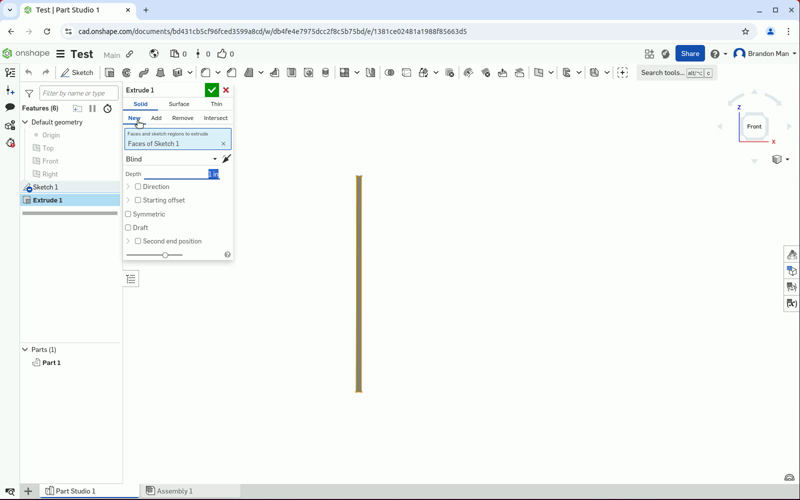
text(1.926)
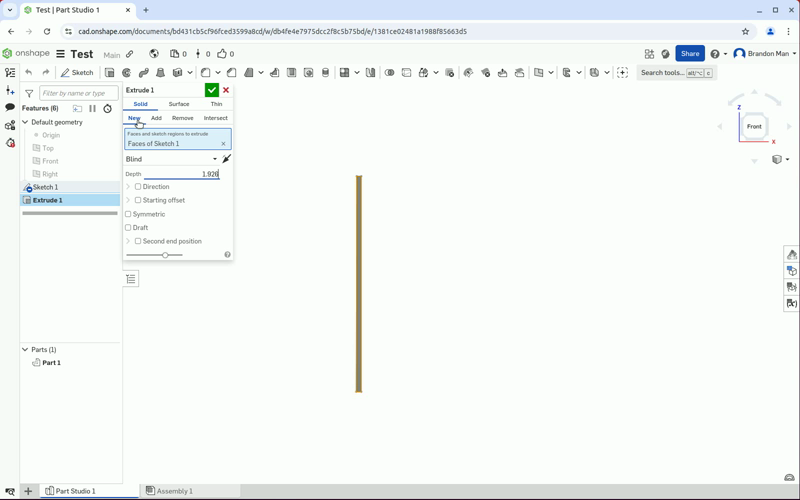
key(enter)
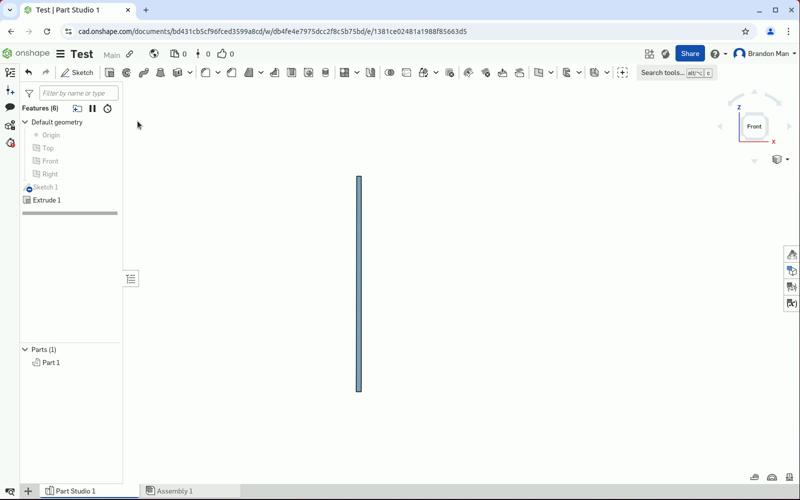
key(shift+h)
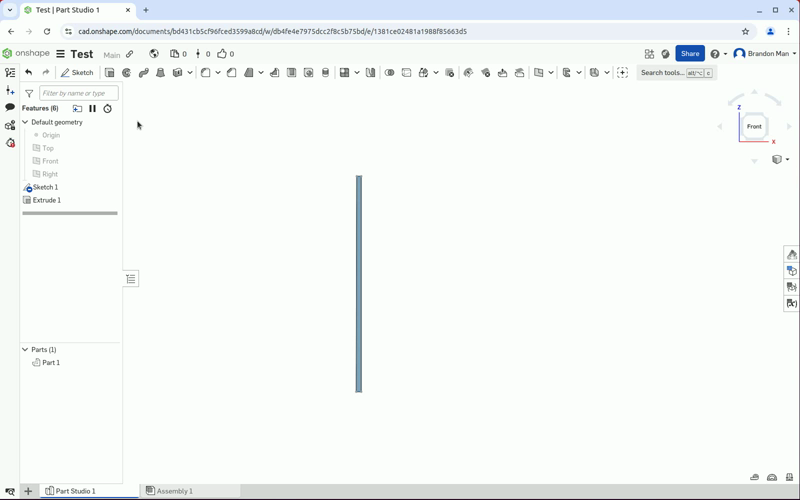
key(shift+h)
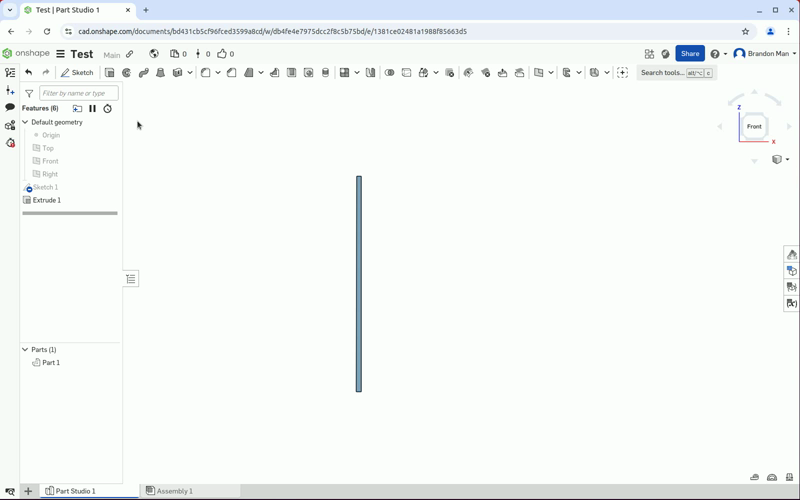
mouse_move(73, 189)
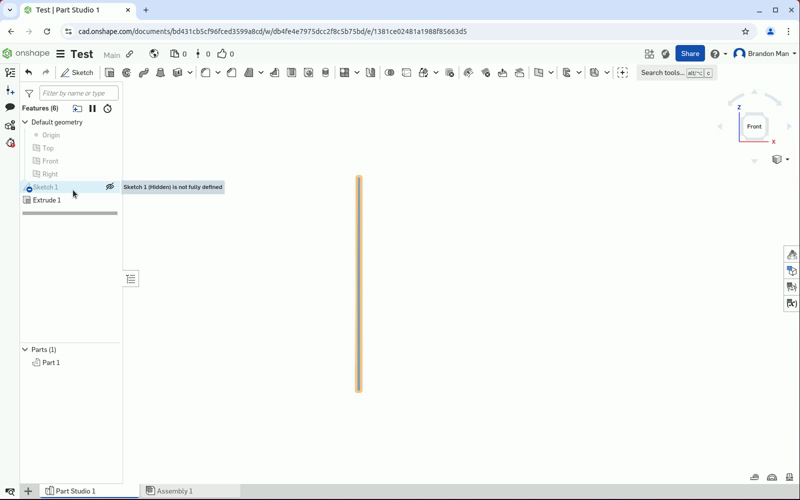
click(73, 189)
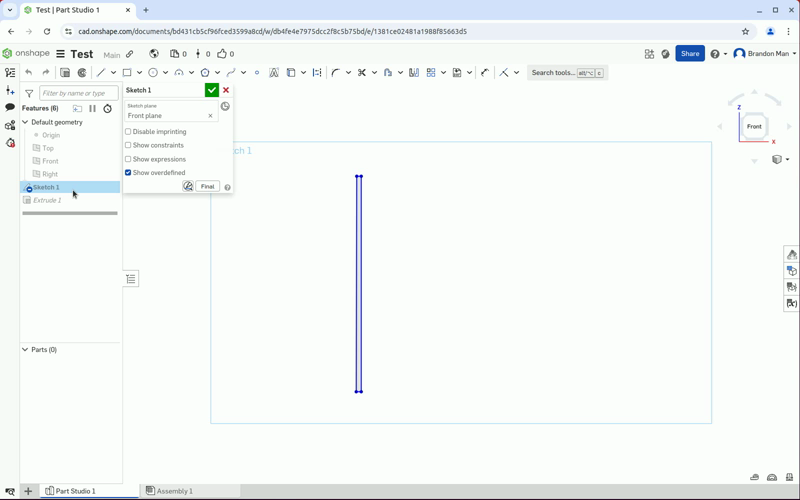
mouse_move(229, 92)
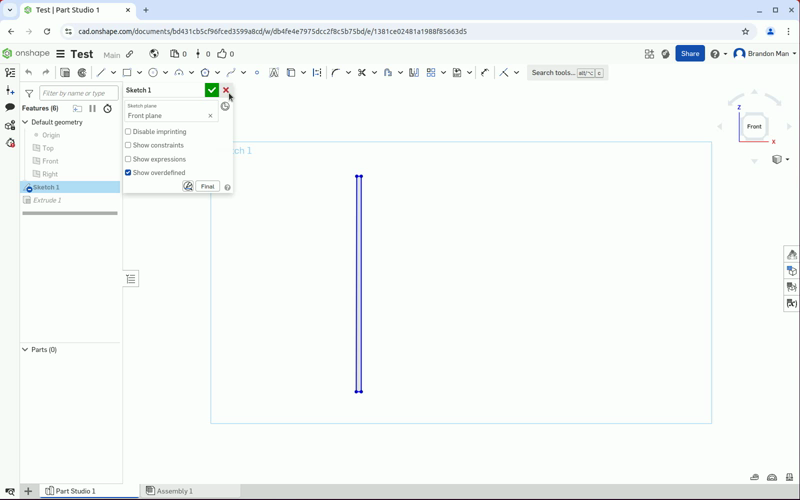
click(229, 92)
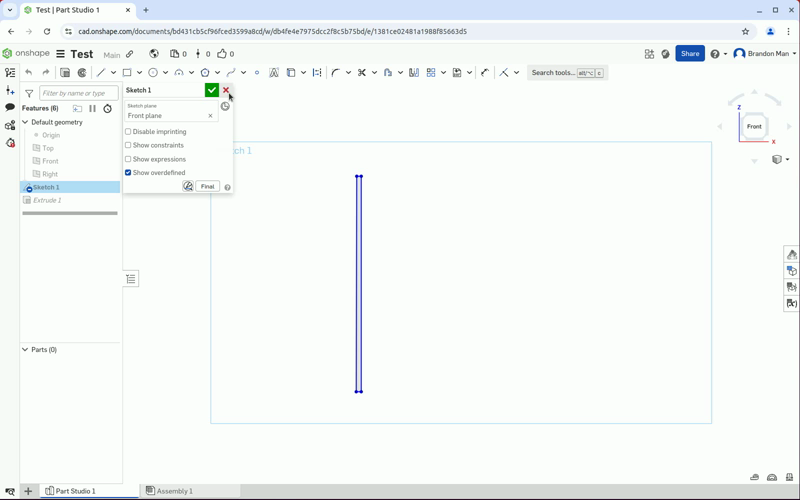
key(shift+s)
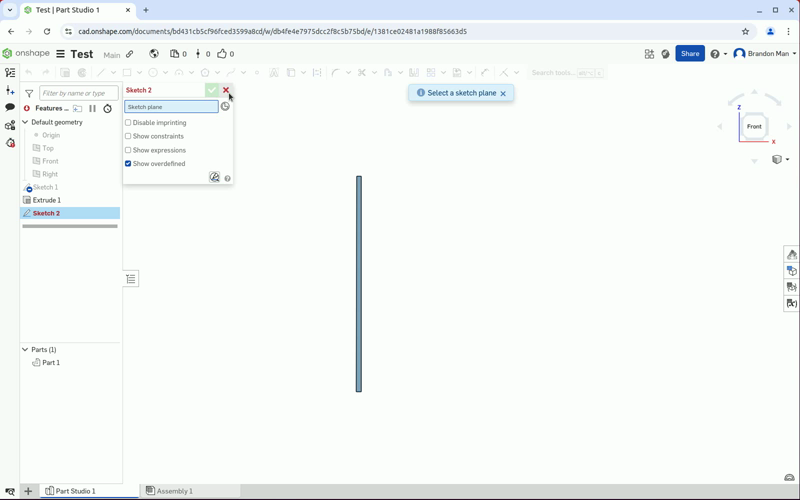
mouse_move(73, 163)
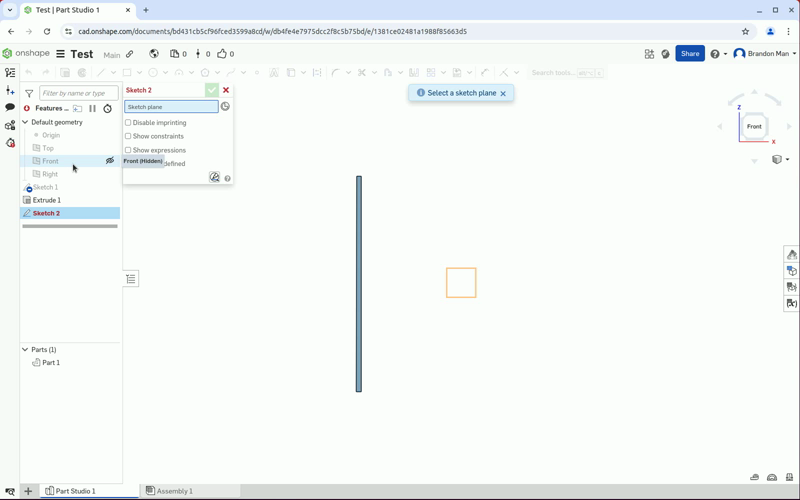
click(73, 163)
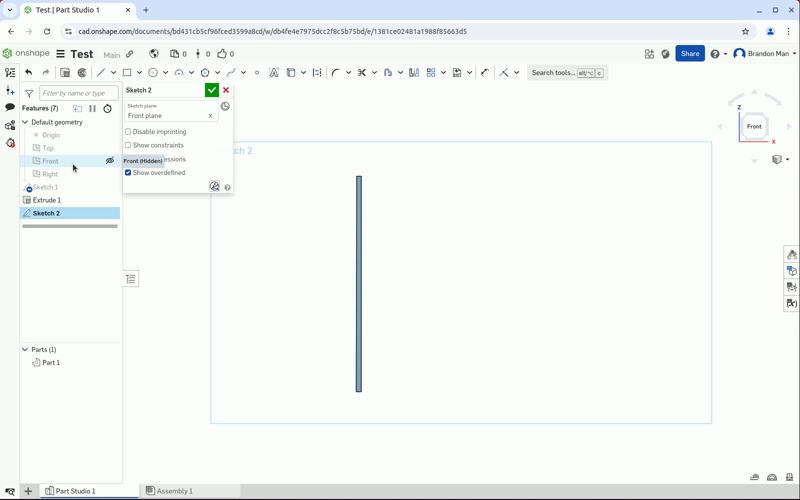
mouse_move(73, 352)
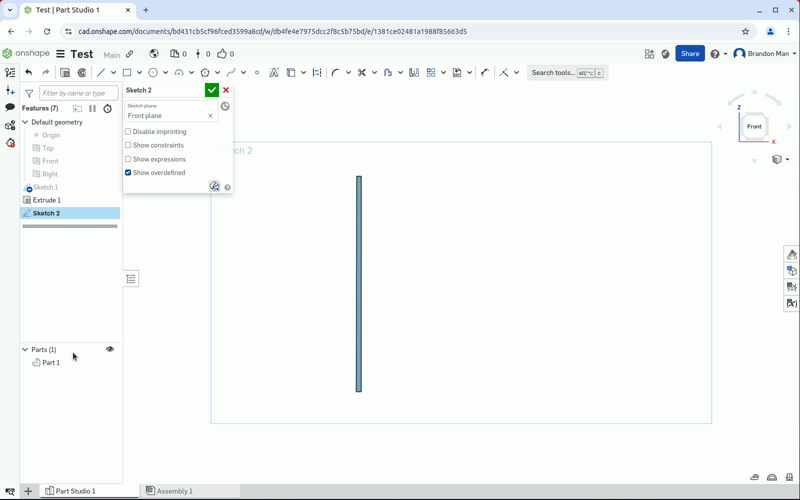
key(y)
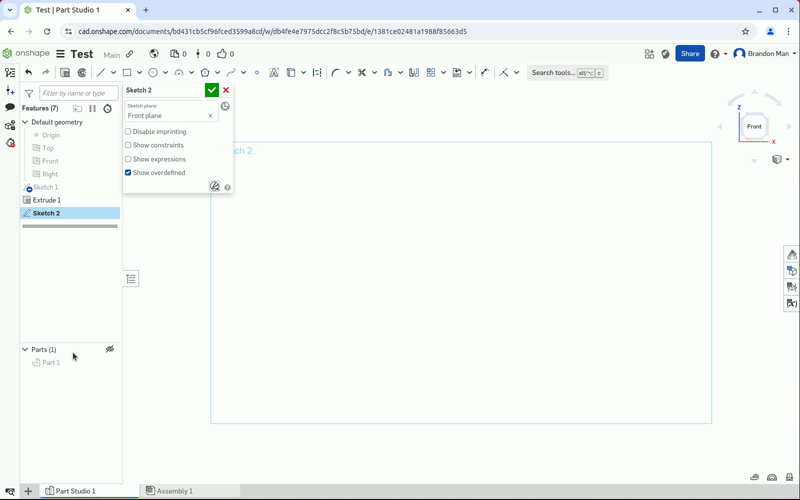
key(l)
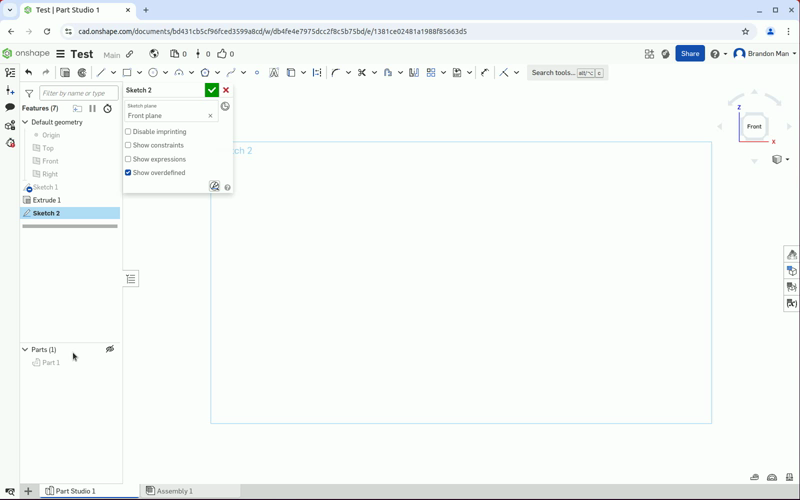
key_down(shift)
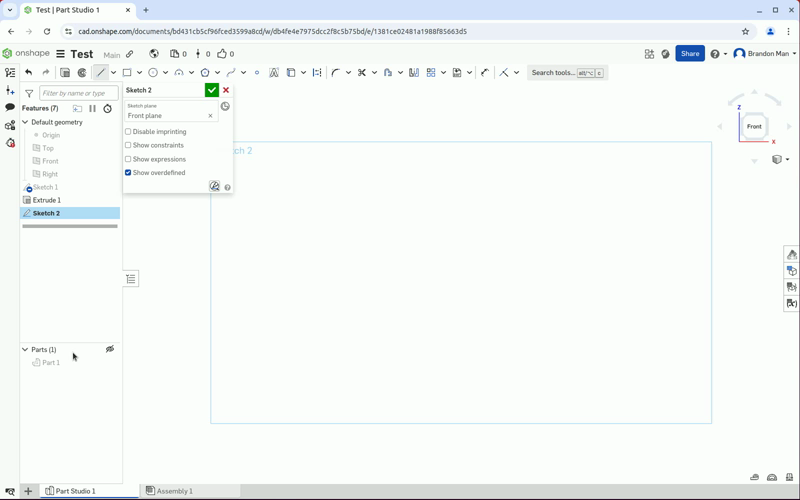
mouse_move(409, 391)
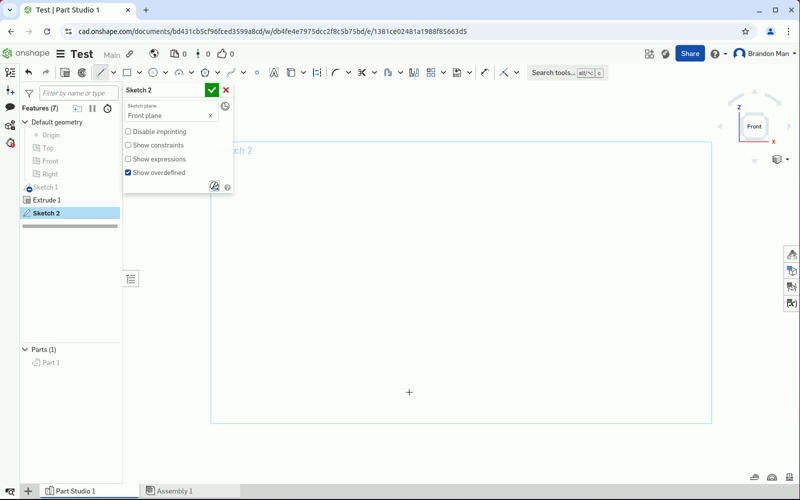
click(409, 391)
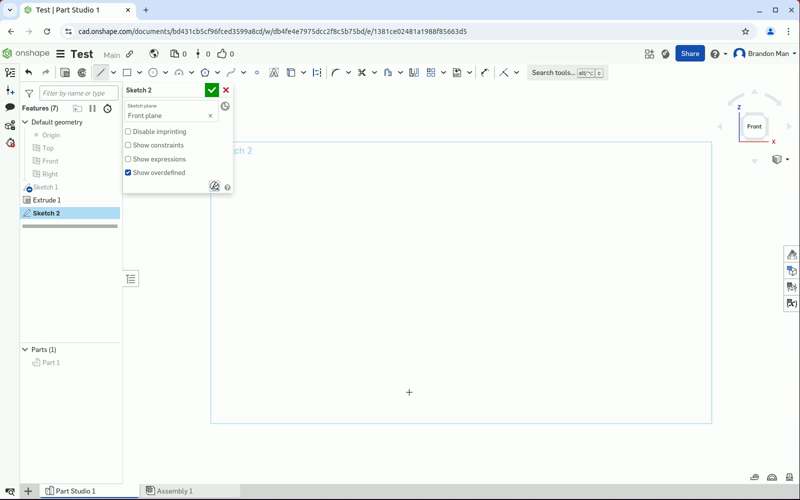
key_up(shift)
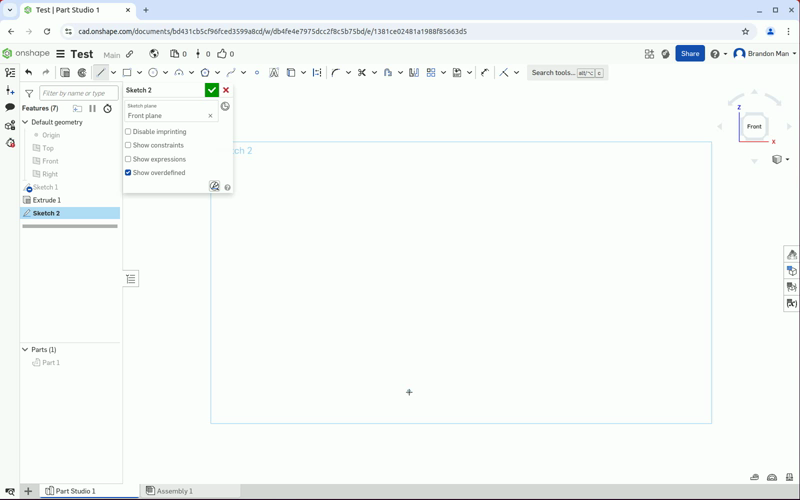
key_down(shift)
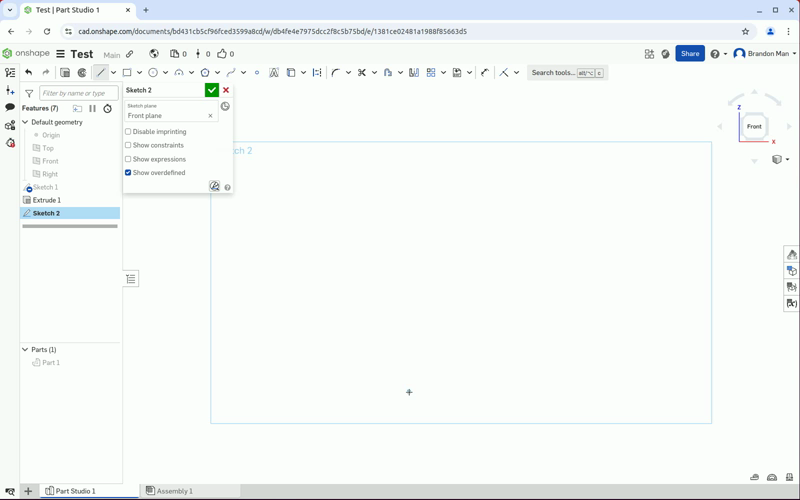
mouse_move(439, 391)
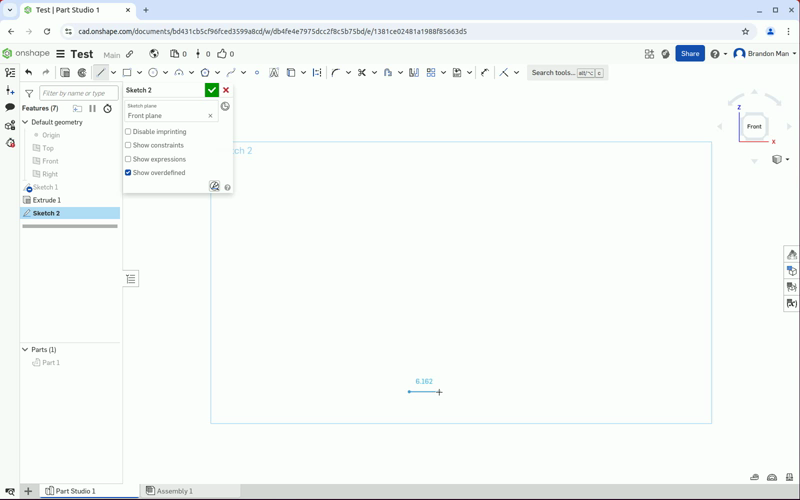
mouse_move(413, 391)
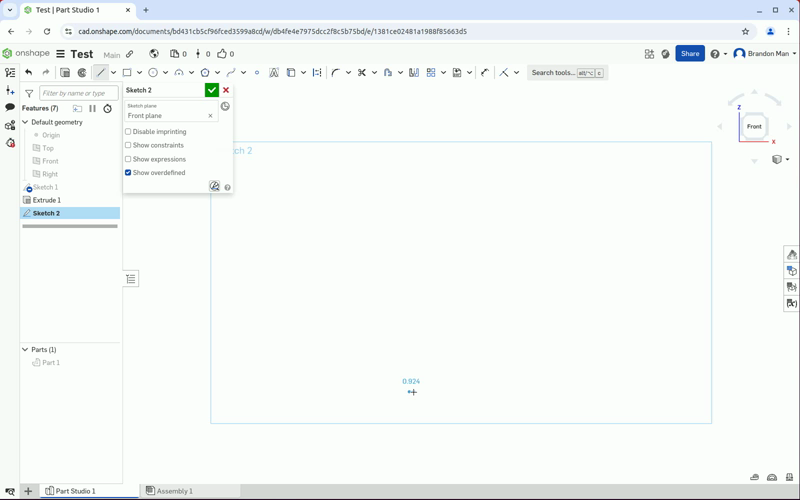
scroll(6)
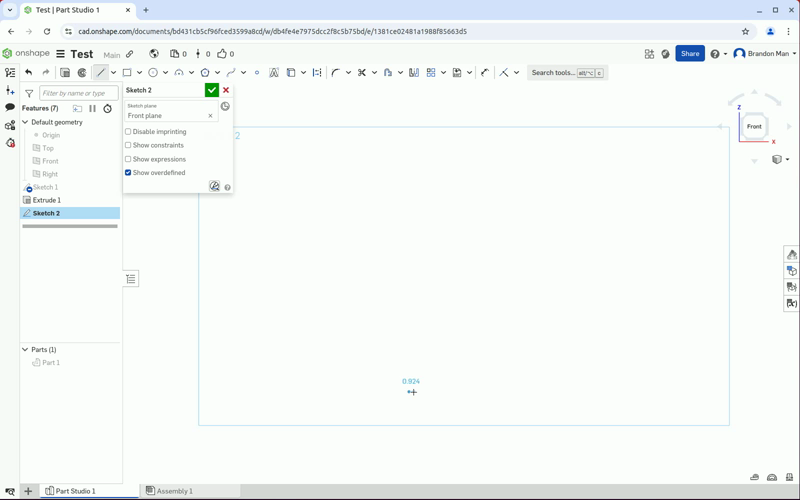
scroll(6)
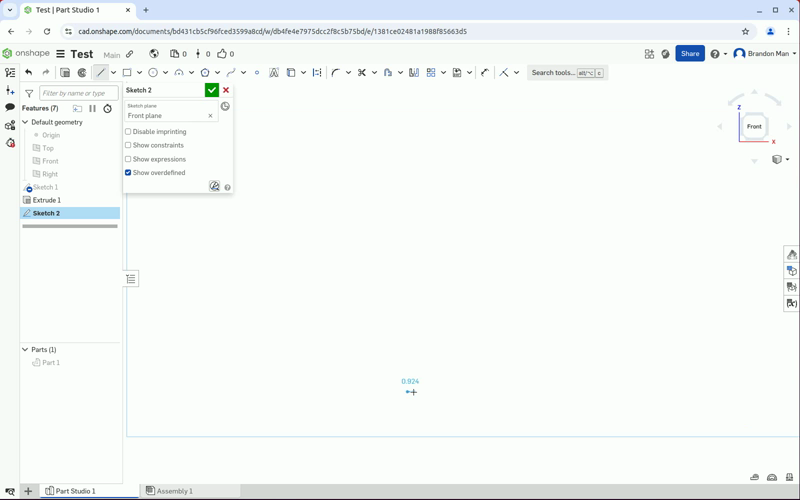
scroll(6)
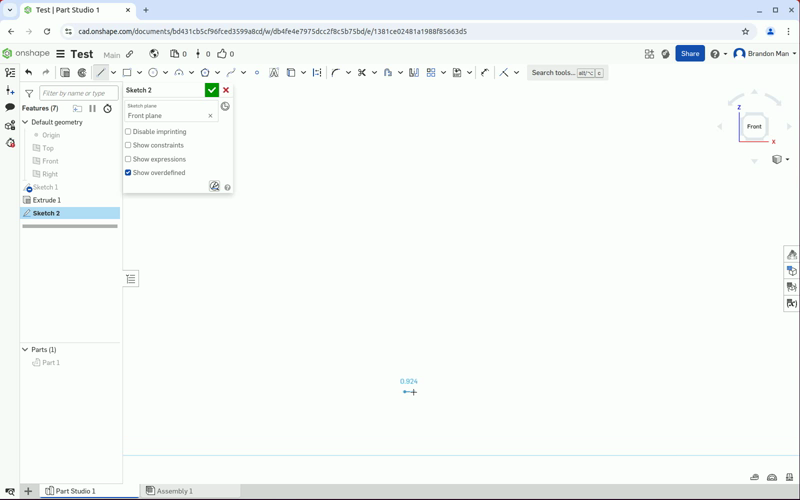
scroll(6)
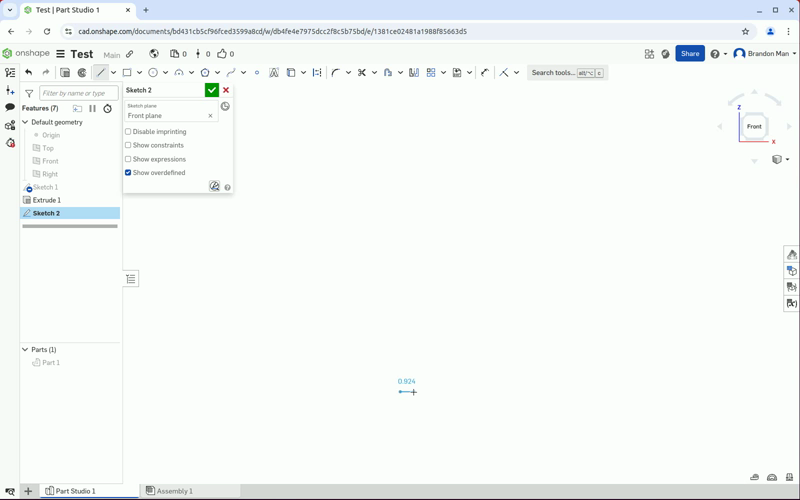
scroll(6)
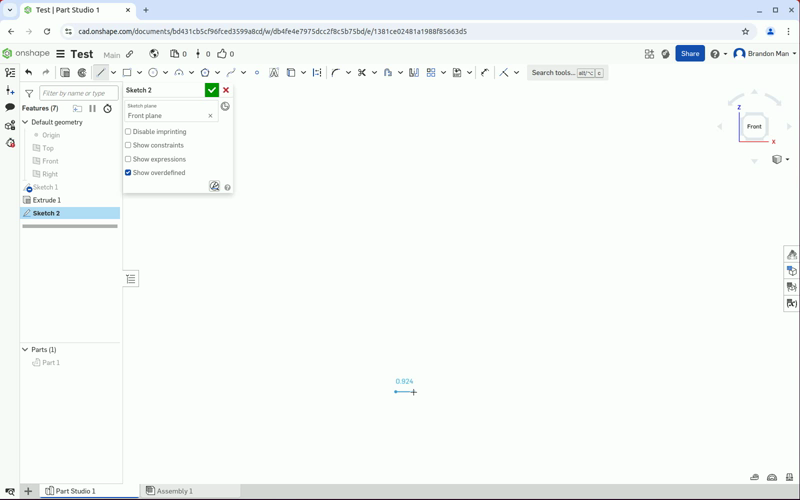
scroll(6)
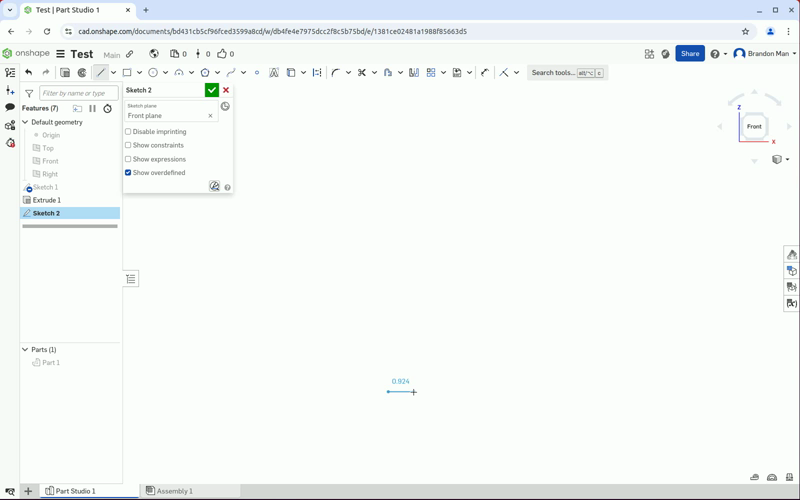
scroll(6)
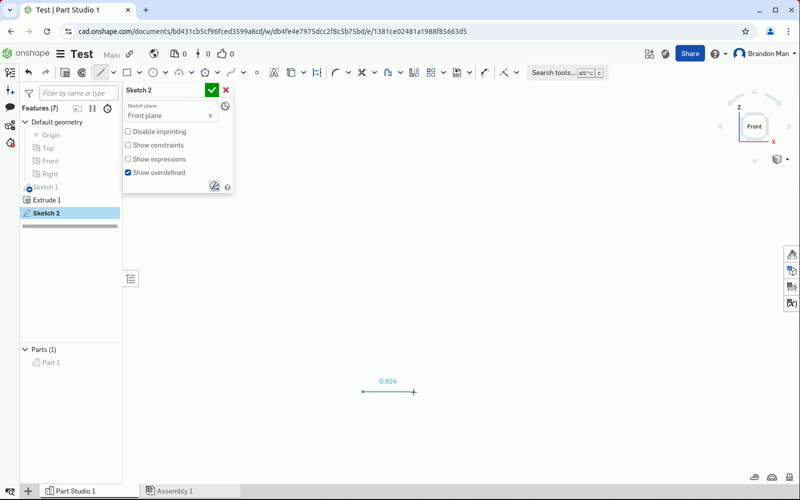
click(413, 391)
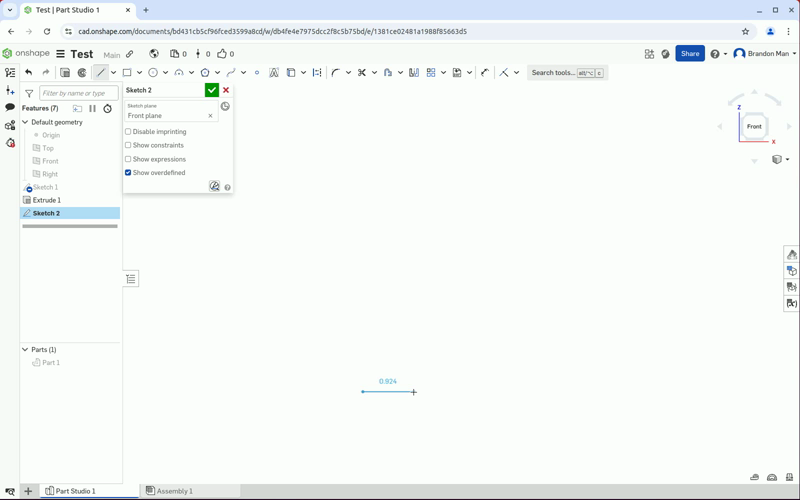
scroll(-6)
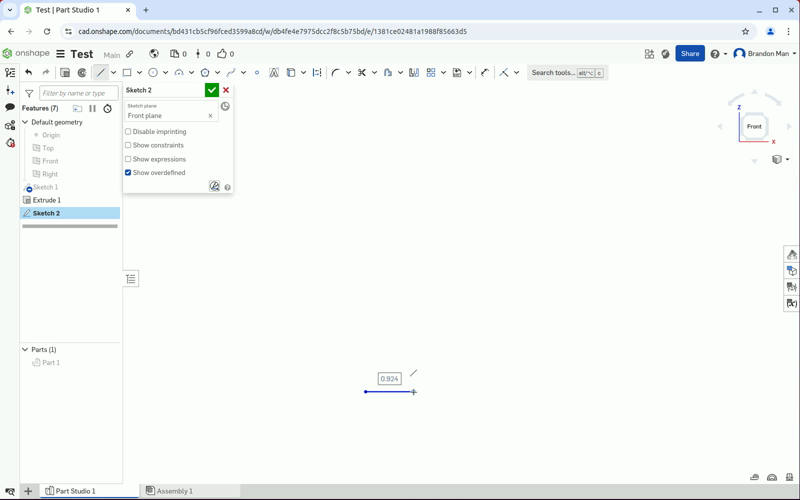
scroll(-6)
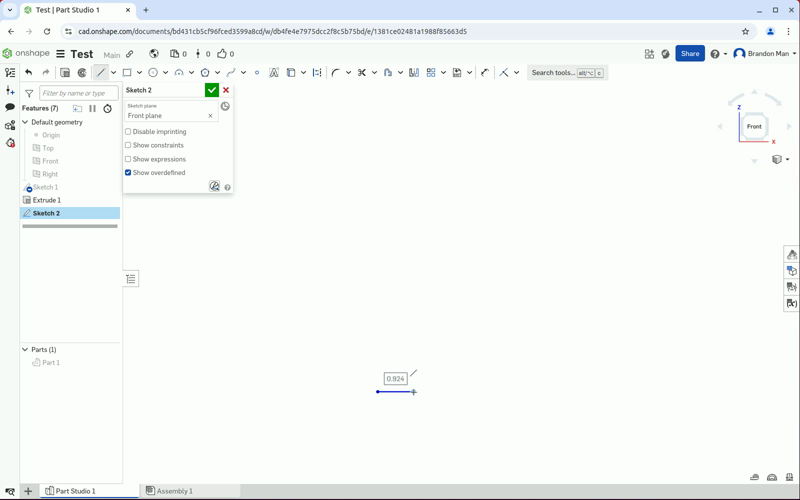
scroll(-6)
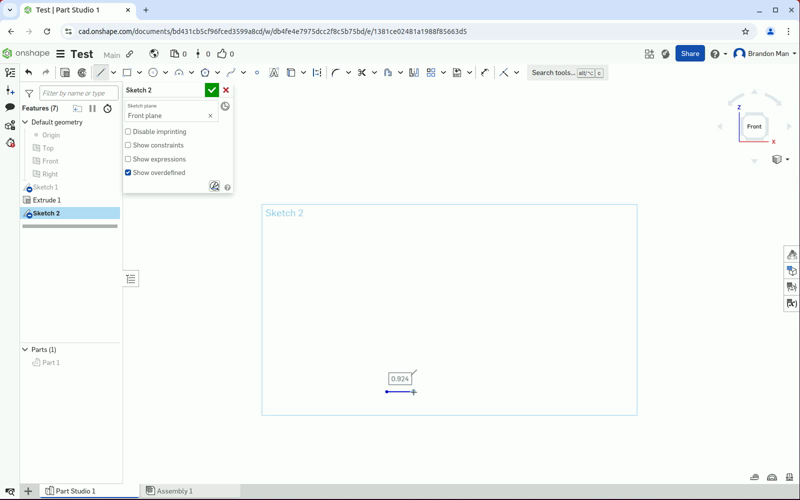
scroll(-6)
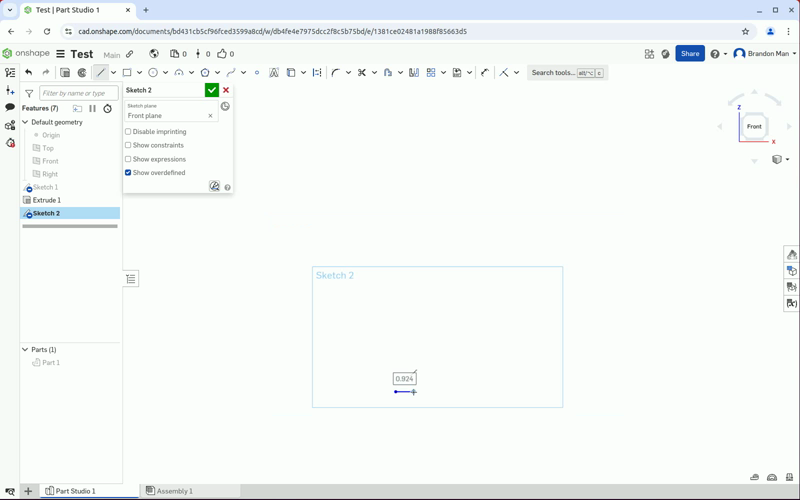
scroll(-6)
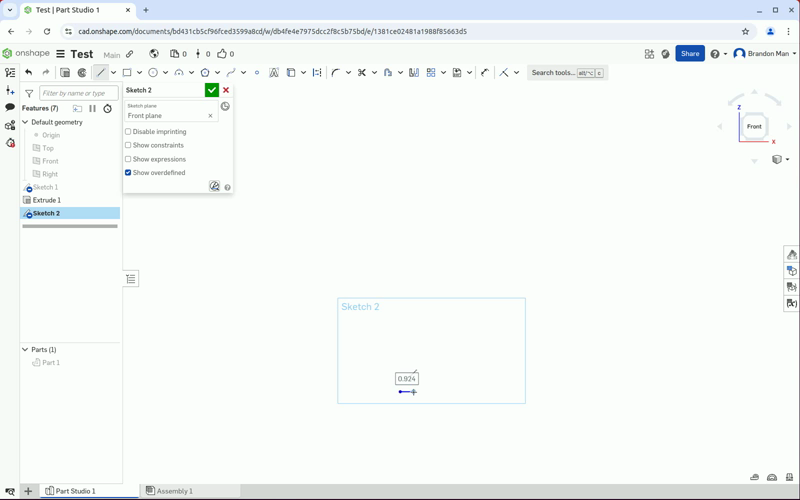
scroll(-6)
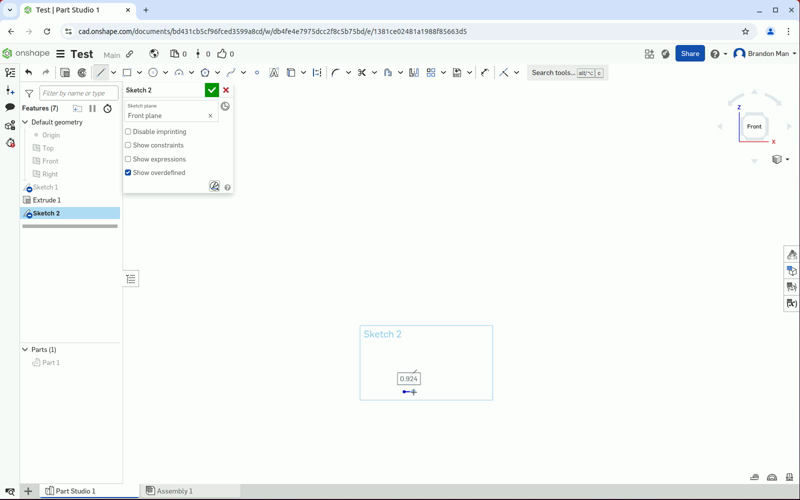
scroll(-6)
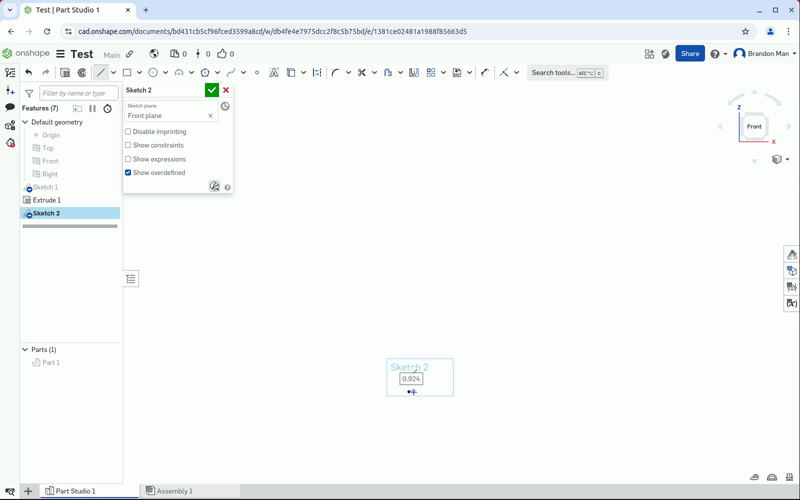
key_up(shift)
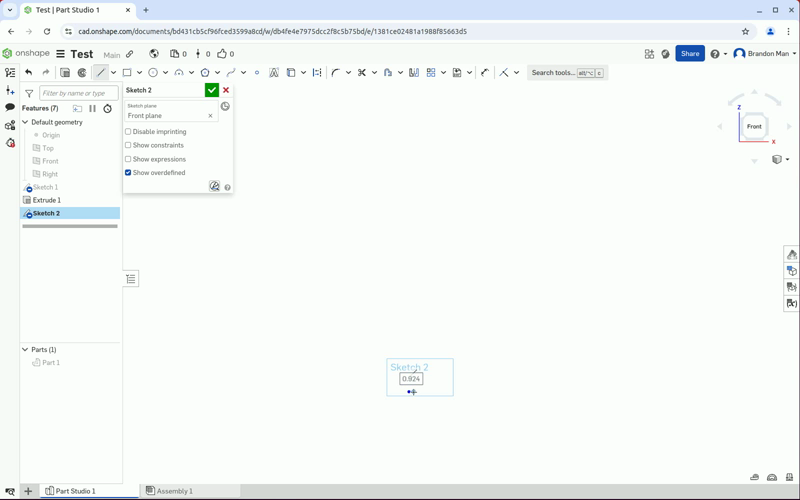
key_down(shift)
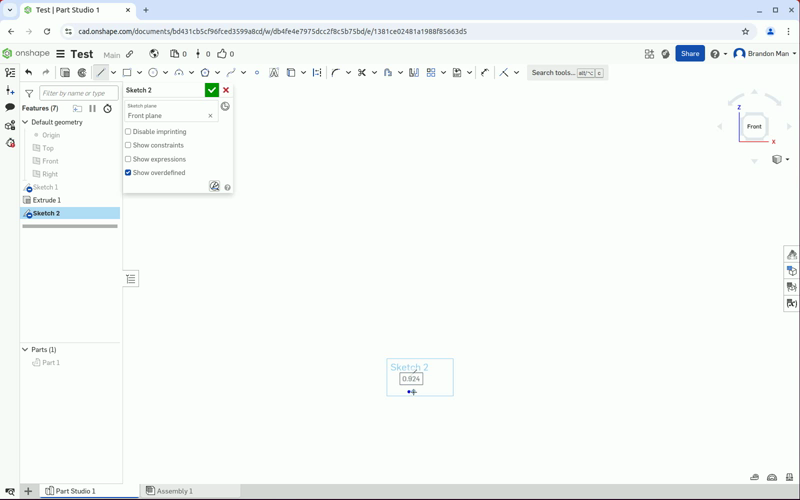
mouse_move(413, 183)
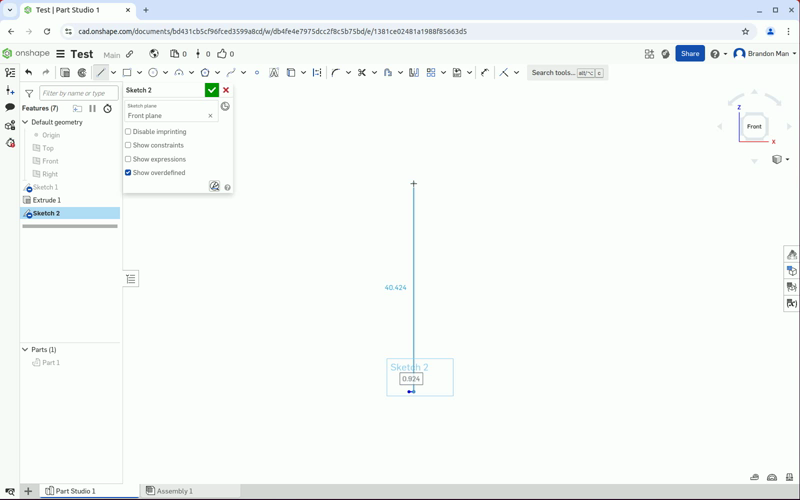
click(413, 183)
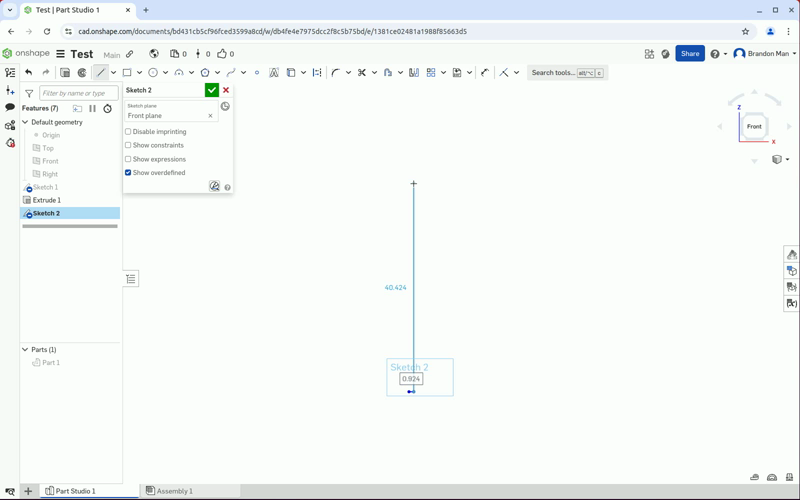
key_up(shift)
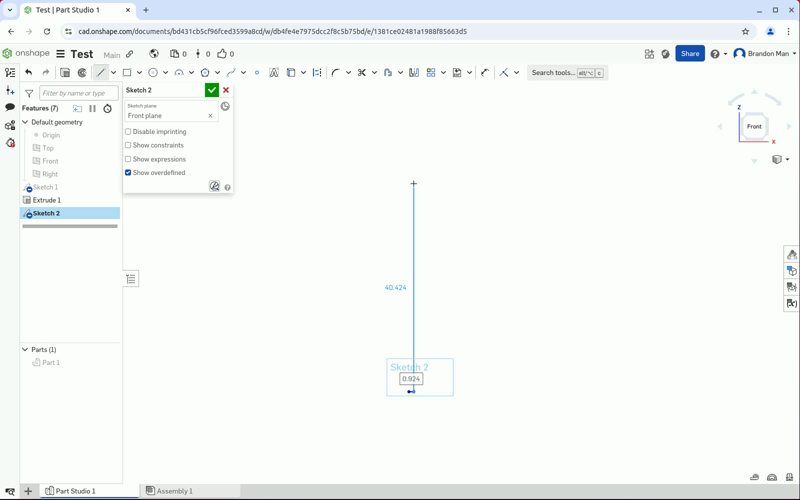
key_down(shift)
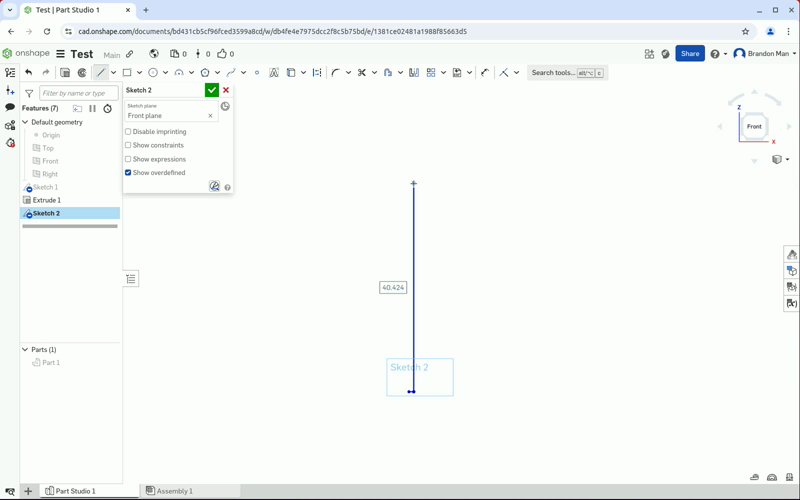
mouse_move(443, 183)
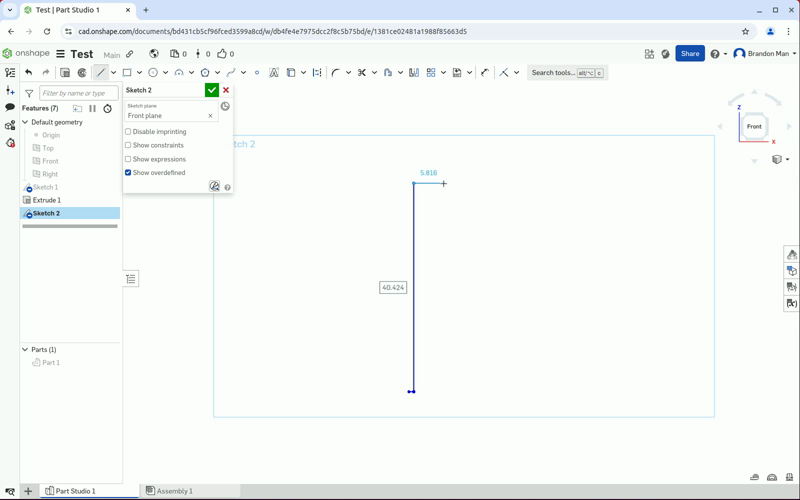
mouse_move(413, 178)
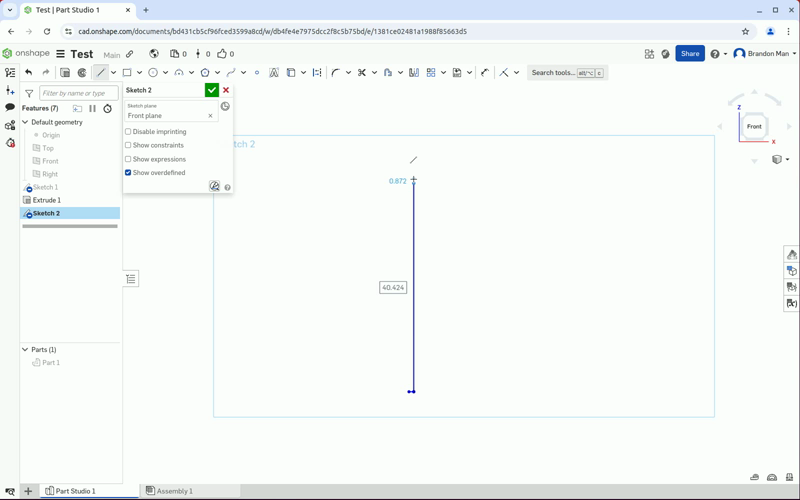
scroll(6)
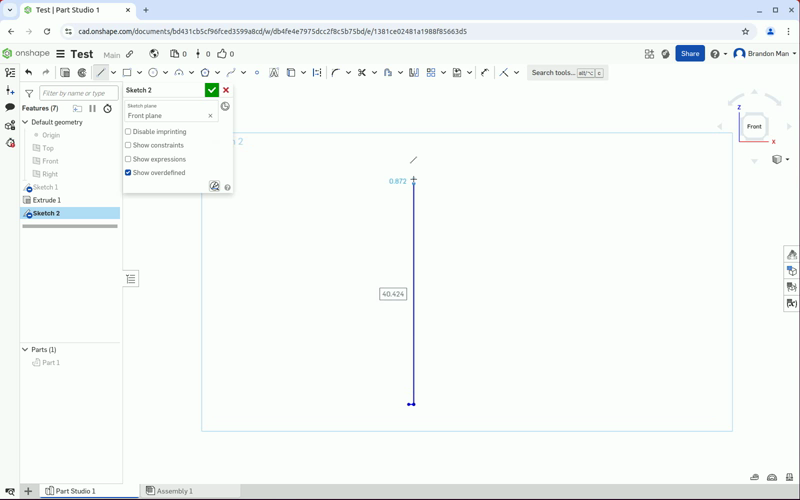
scroll(6)
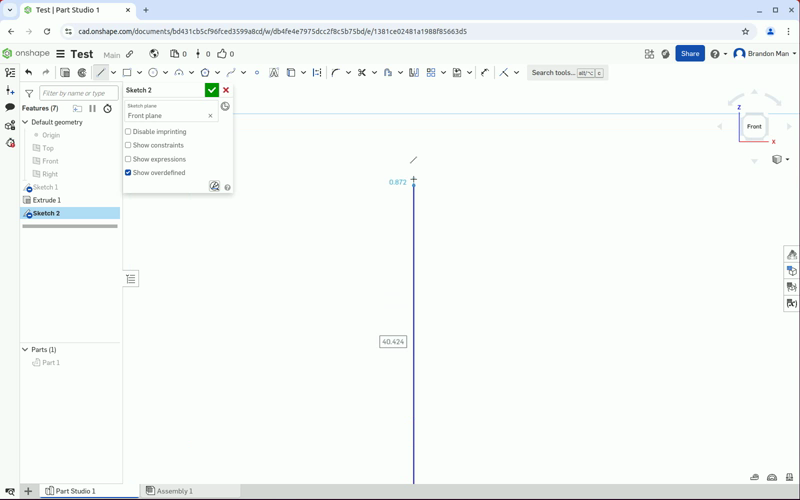
scroll(6)
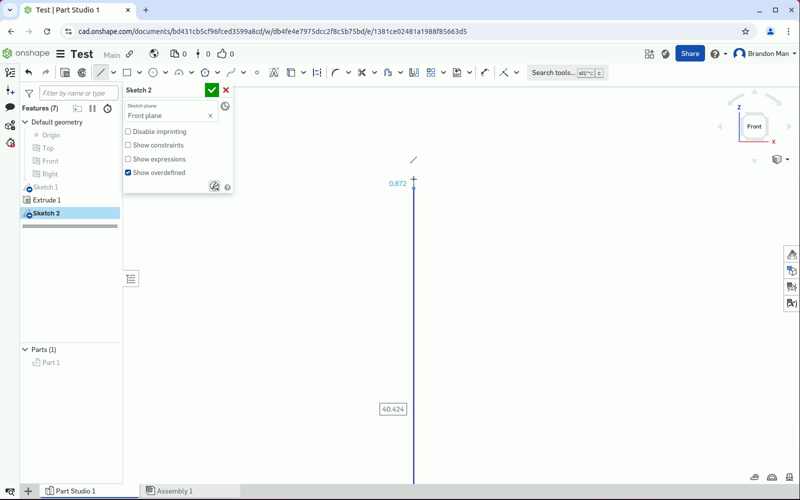
scroll(6)
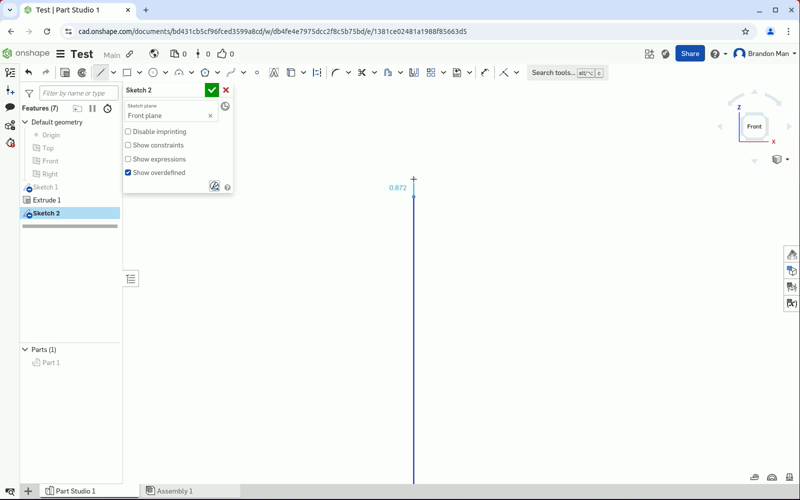
scroll(6)
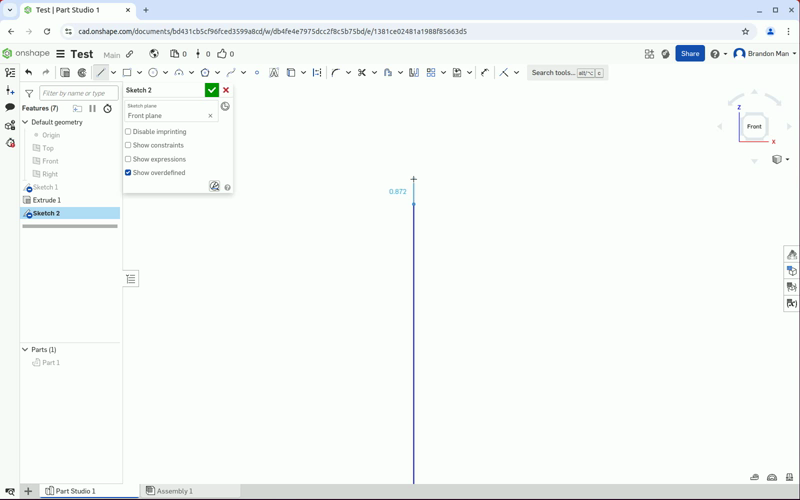
scroll(6)
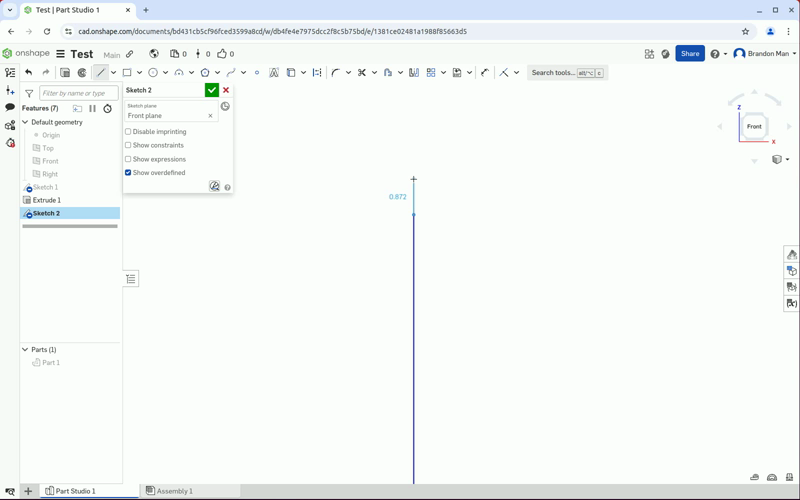
scroll(6)
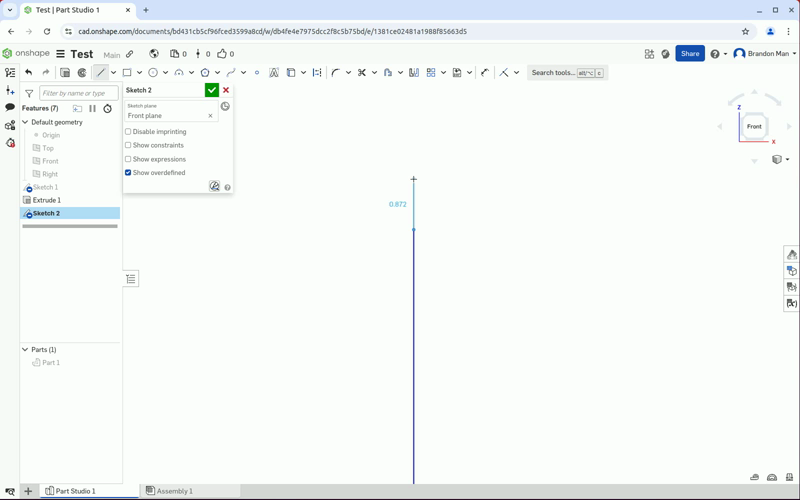
click(413, 178)
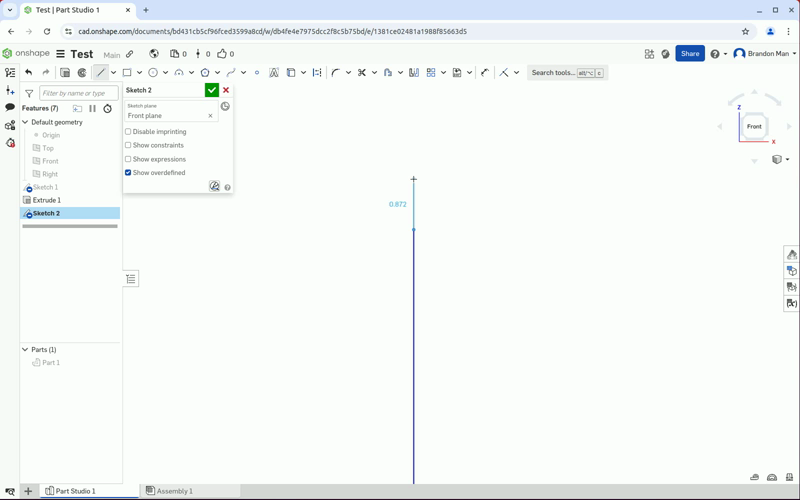
scroll(-6)
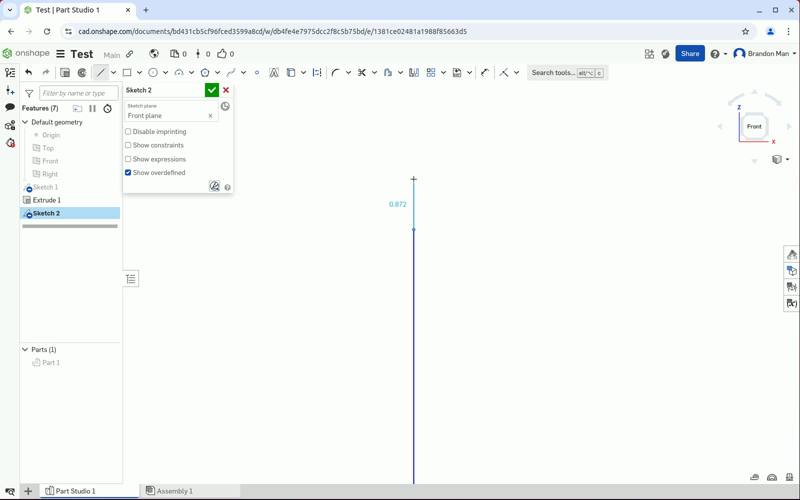
scroll(-6)
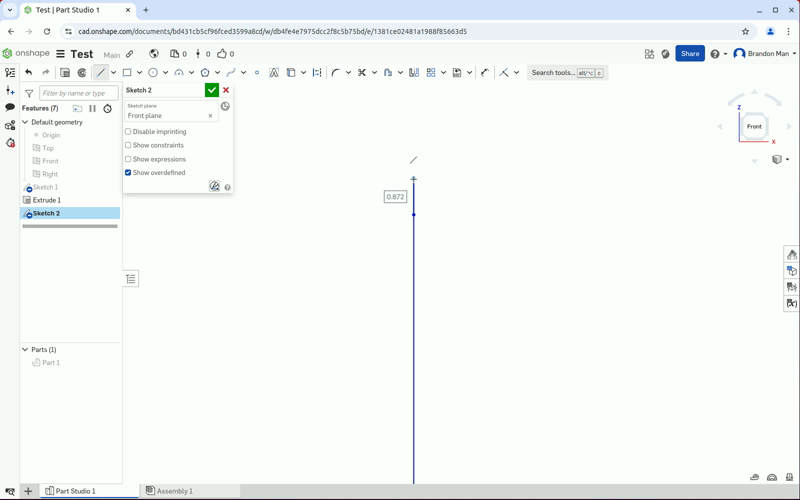
scroll(-6)
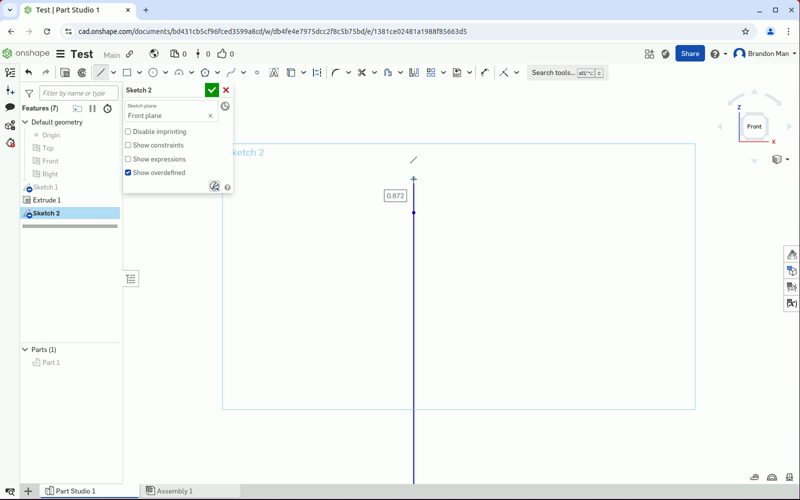
scroll(-6)
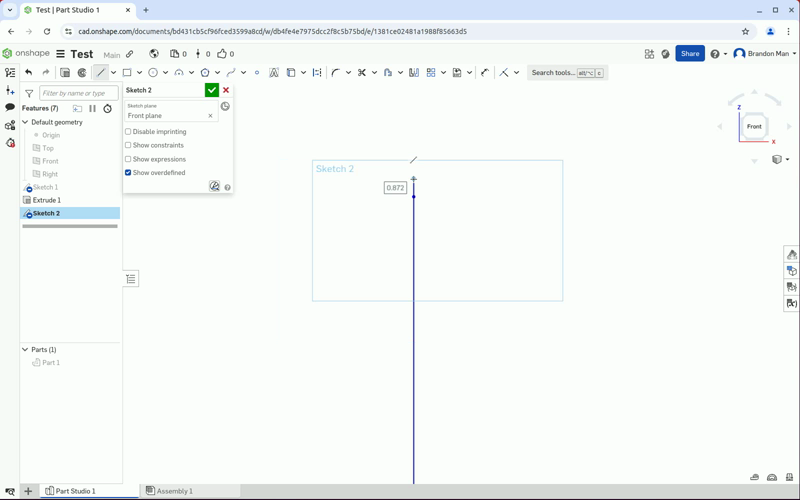
scroll(-6)
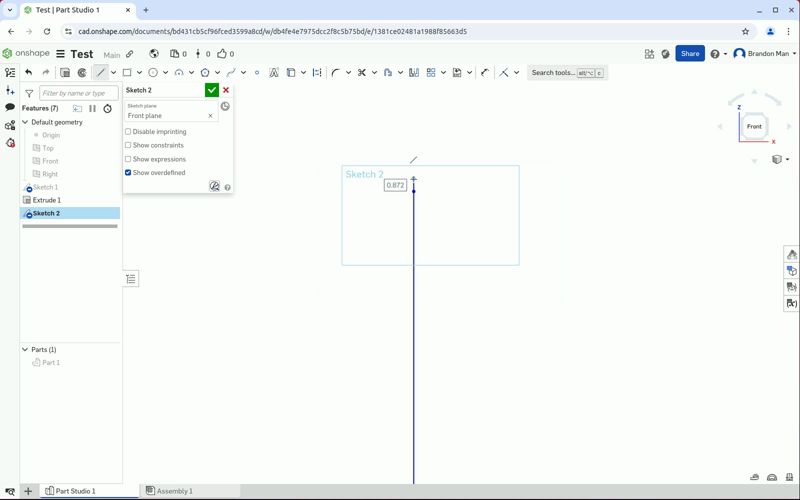
scroll(-6)
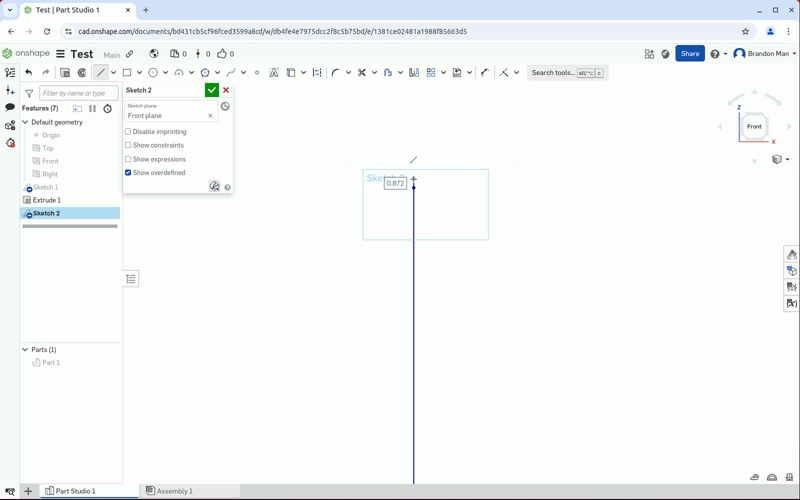
scroll(-6)
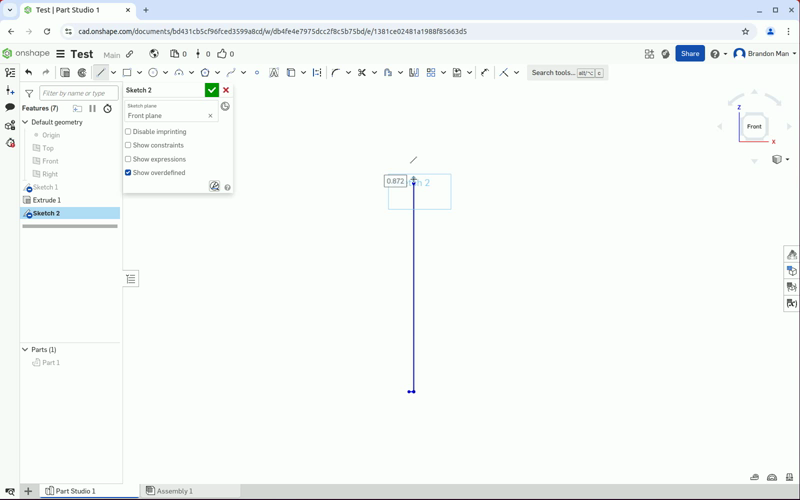
key_up(shift)
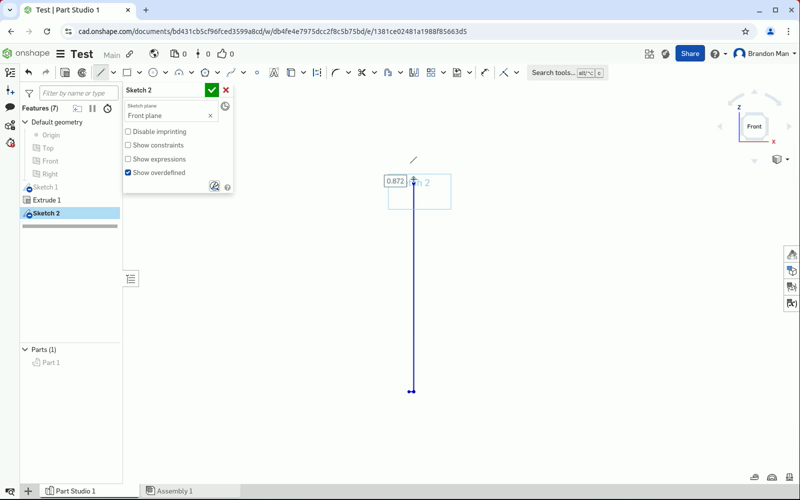
key_down(shift)
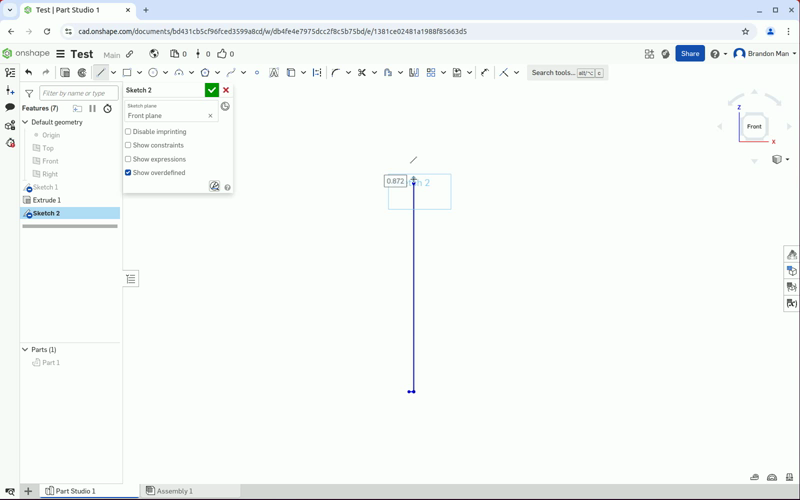
mouse_move(443, 178)
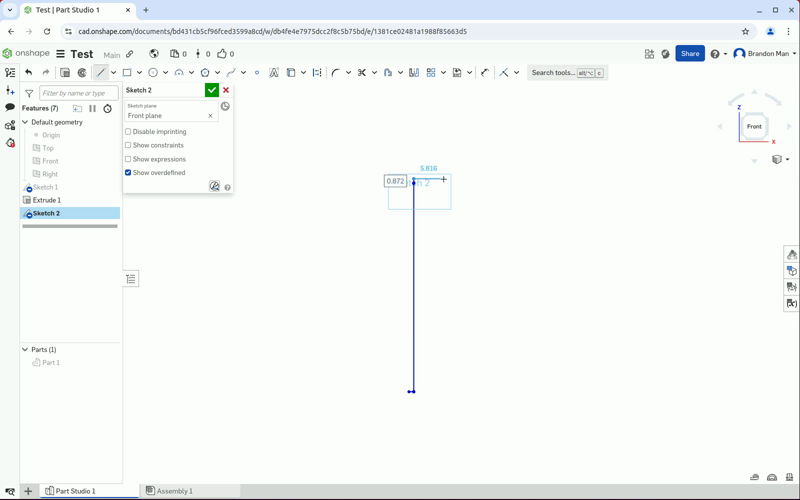
mouse_move(413, 176)
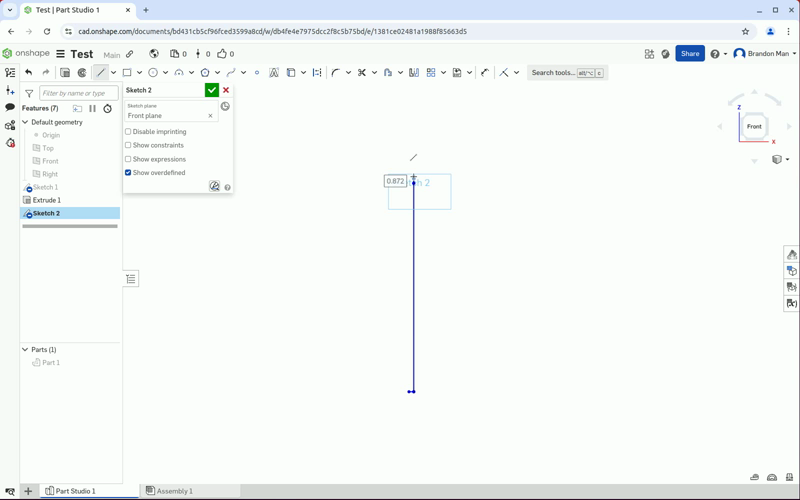
scroll(6)
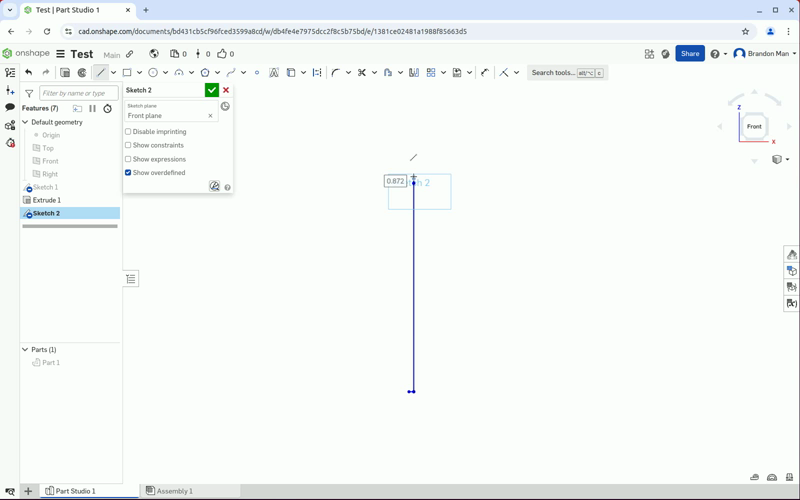
scroll(6)
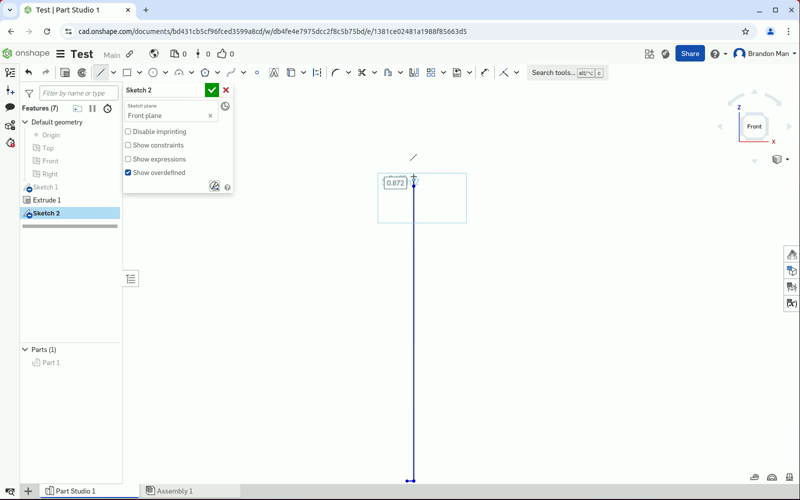
scroll(6)
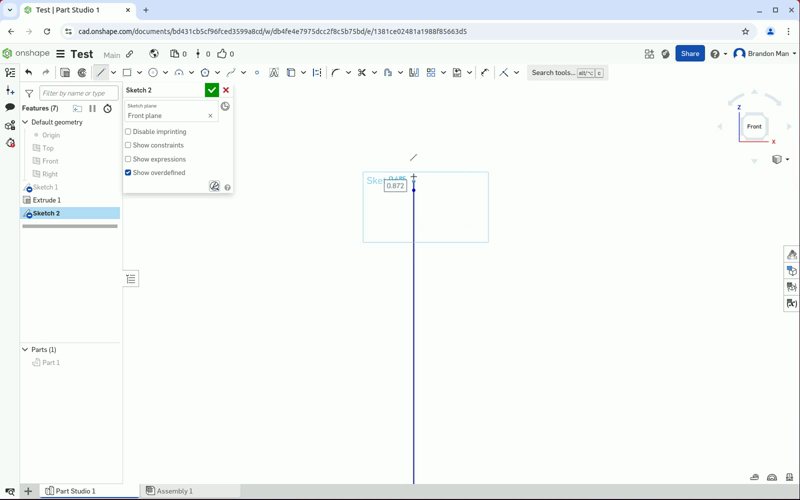
scroll(6)
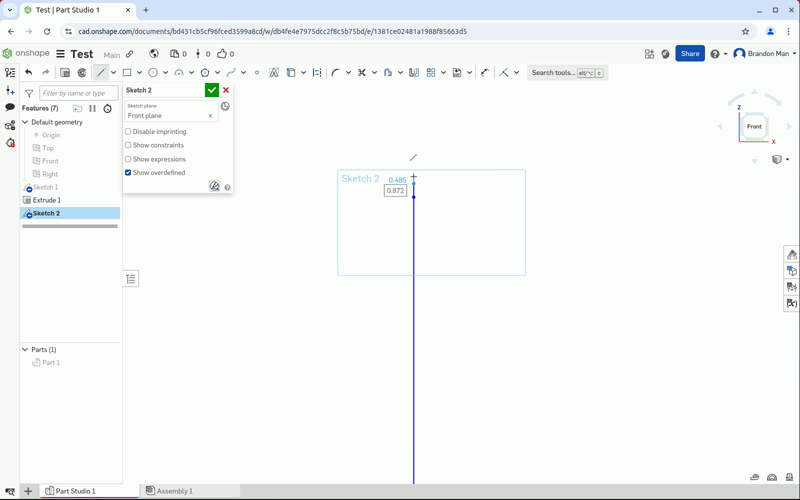
scroll(6)
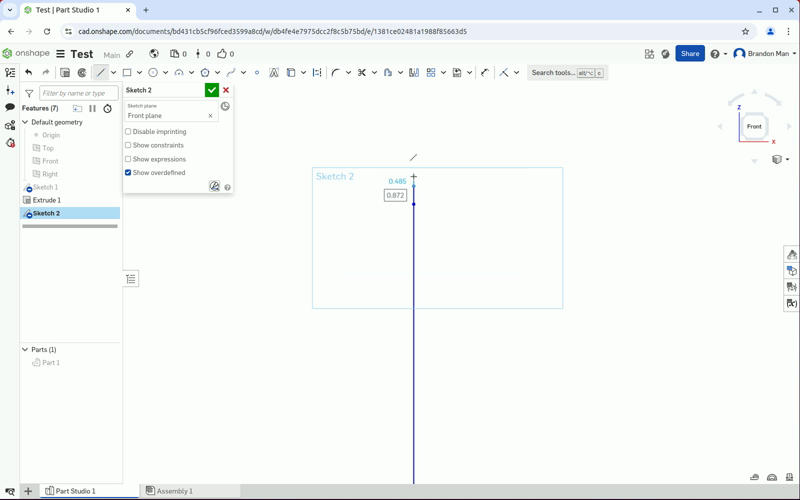
scroll(6)
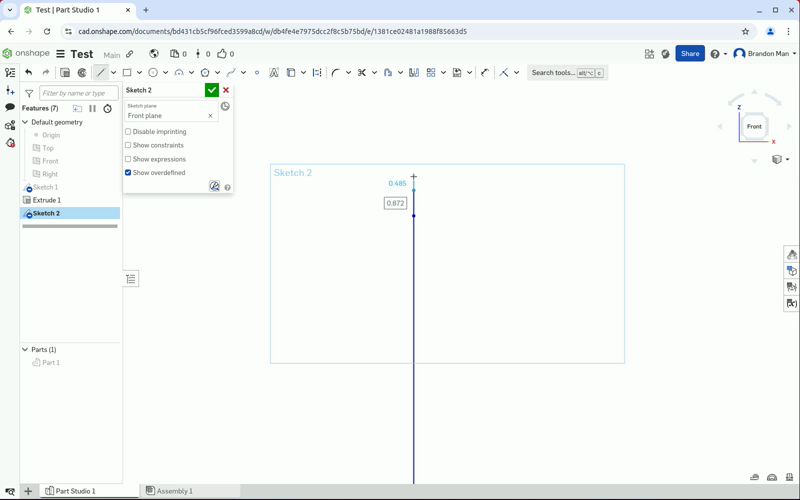
scroll(6)
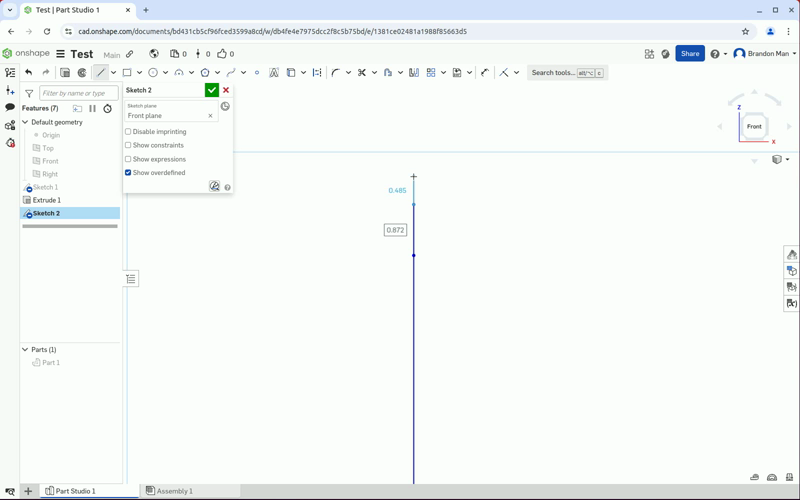
click(413, 176)
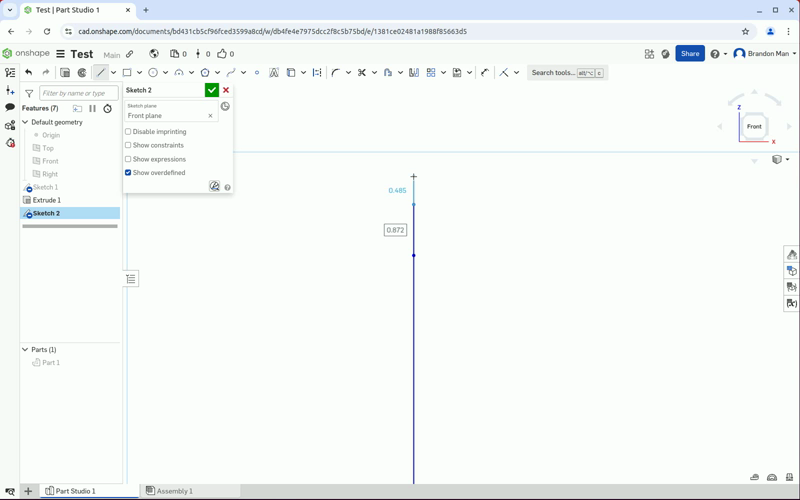
scroll(-6)
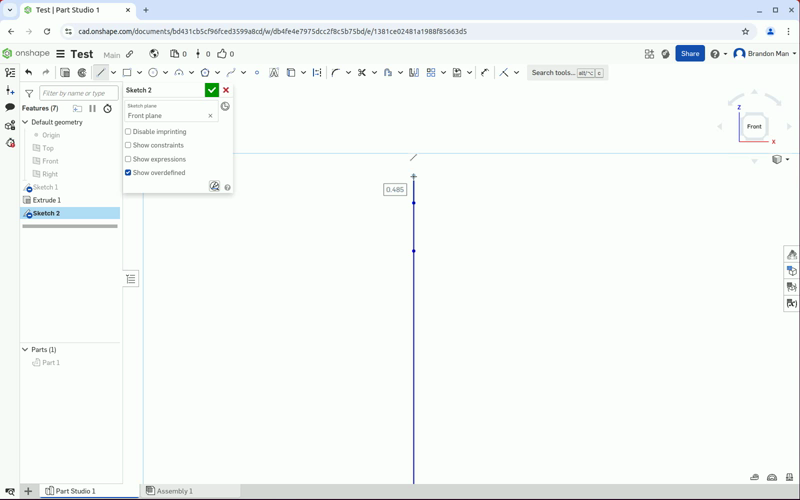
scroll(-6)
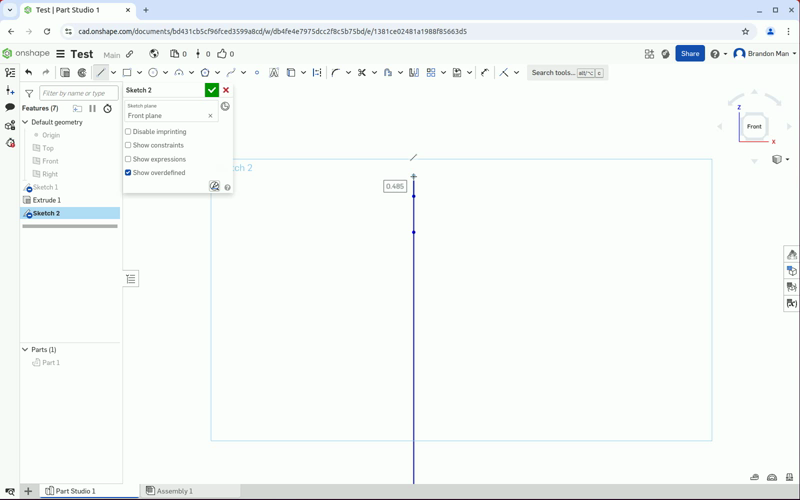
scroll(-6)
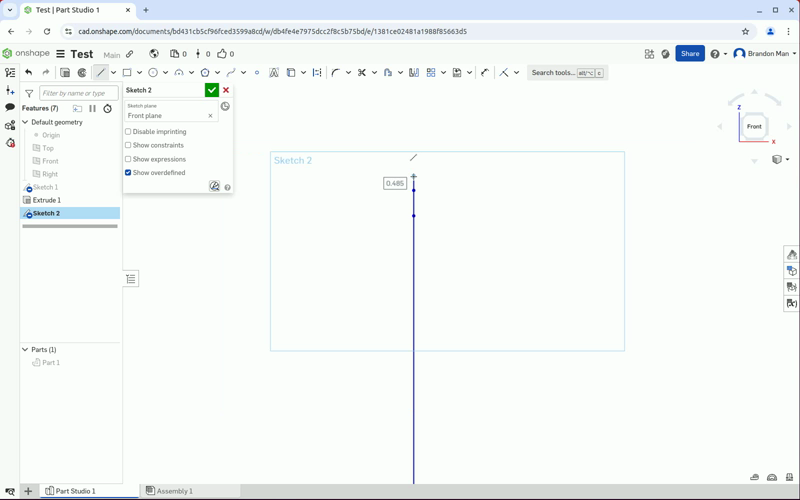
scroll(-6)
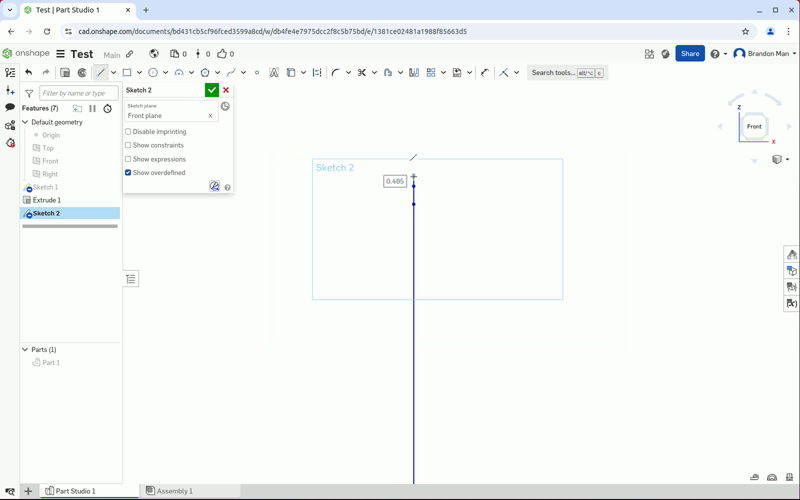
scroll(-6)
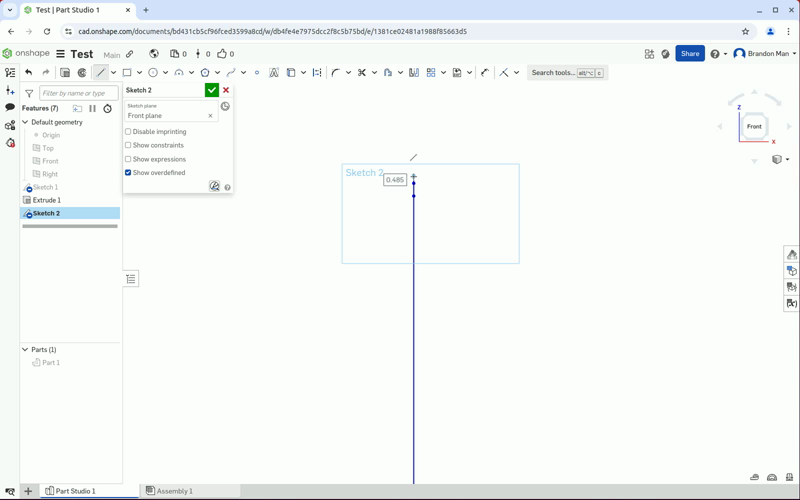
scroll(-6)
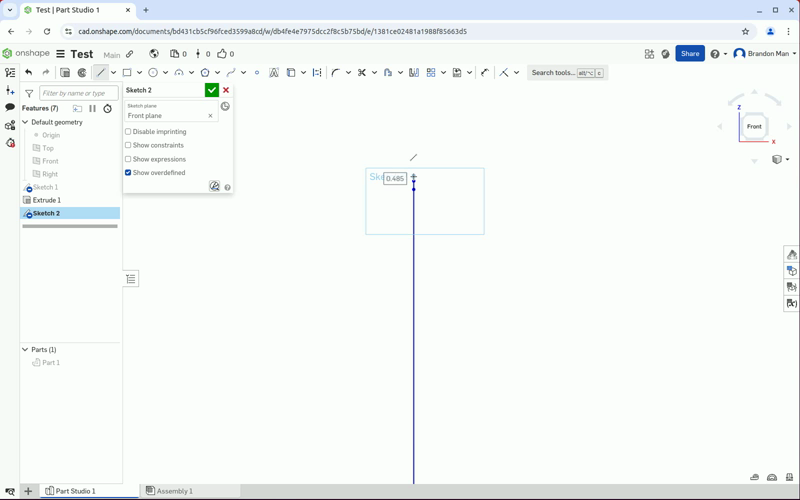
scroll(-6)
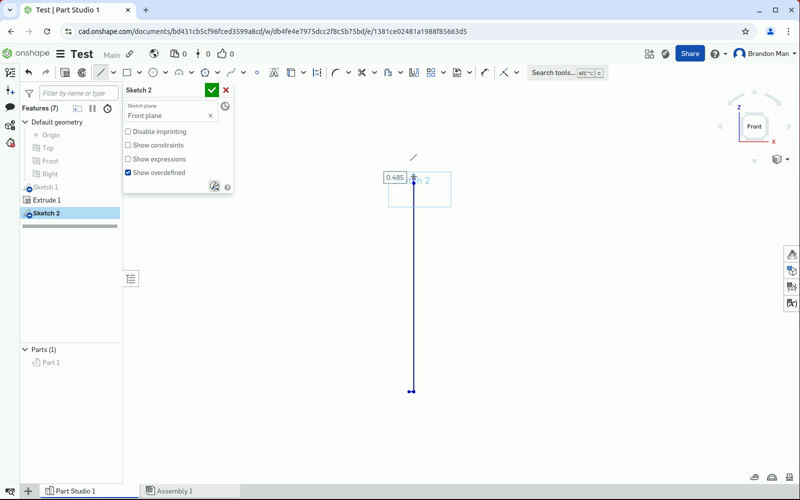
key_up(shift)
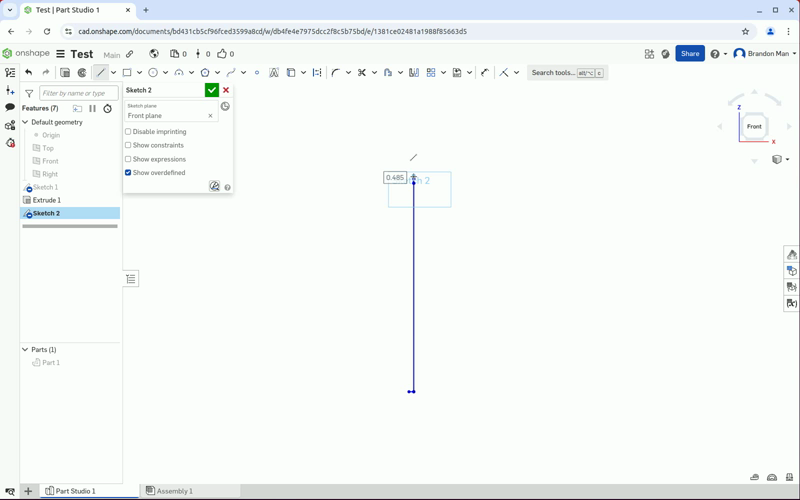
key_down(shift)
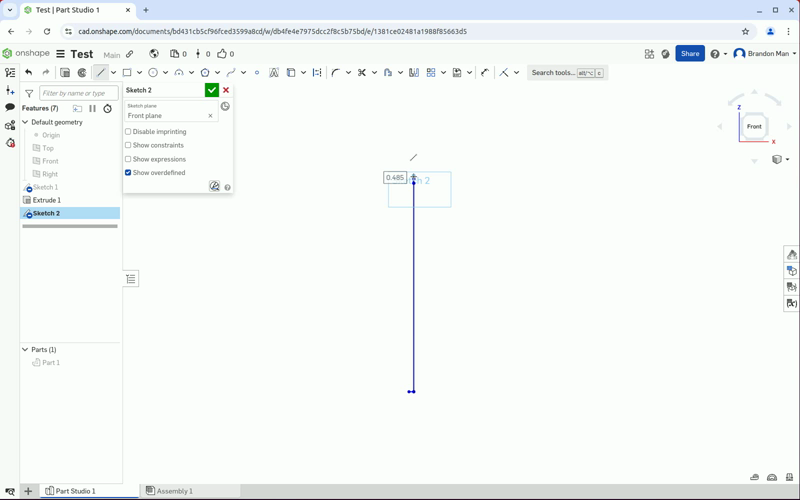
mouse_move(443, 176)
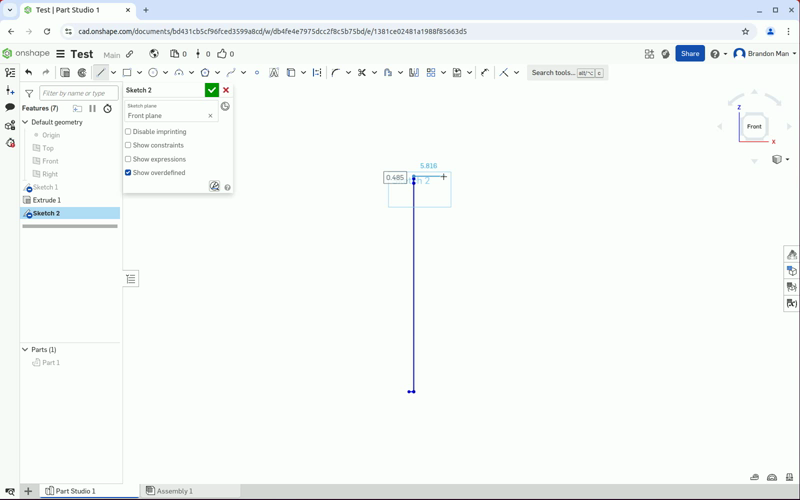
mouse_move(409, 176)
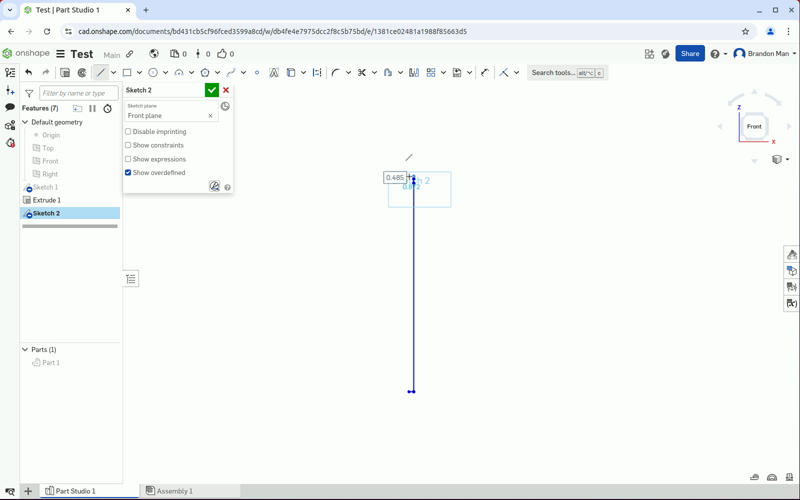
scroll(6)
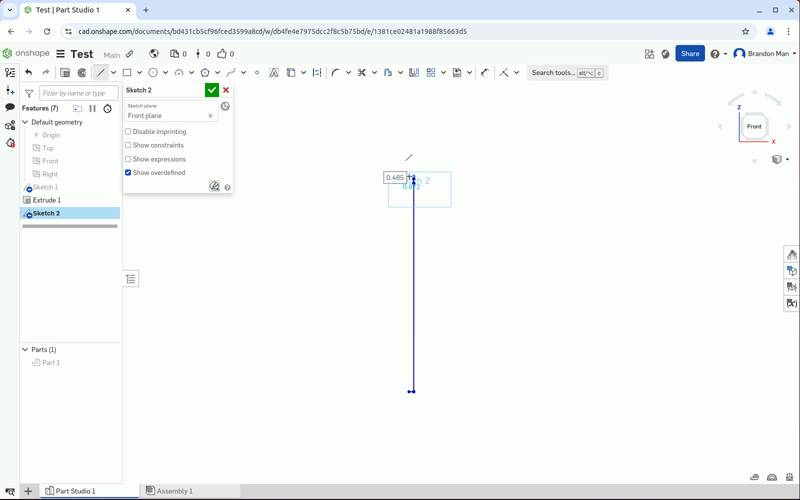
scroll(6)
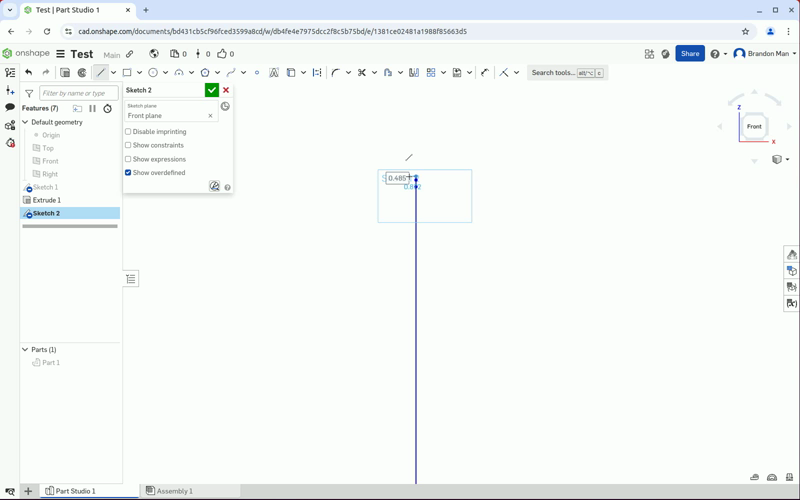
scroll(6)
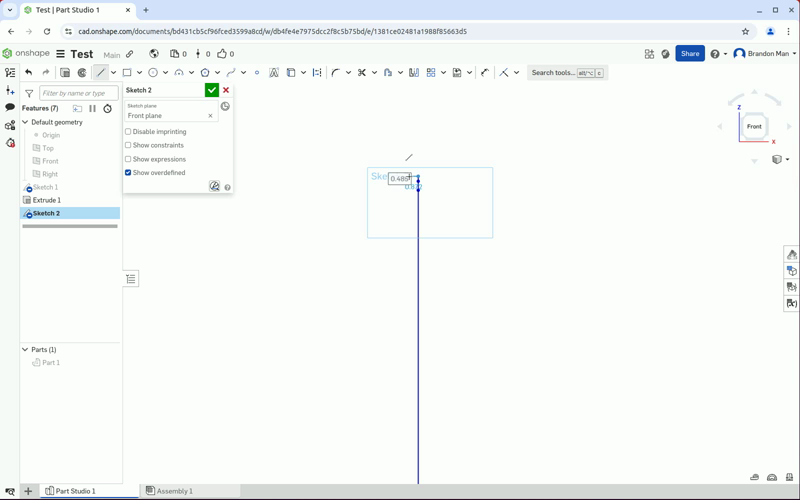
scroll(6)
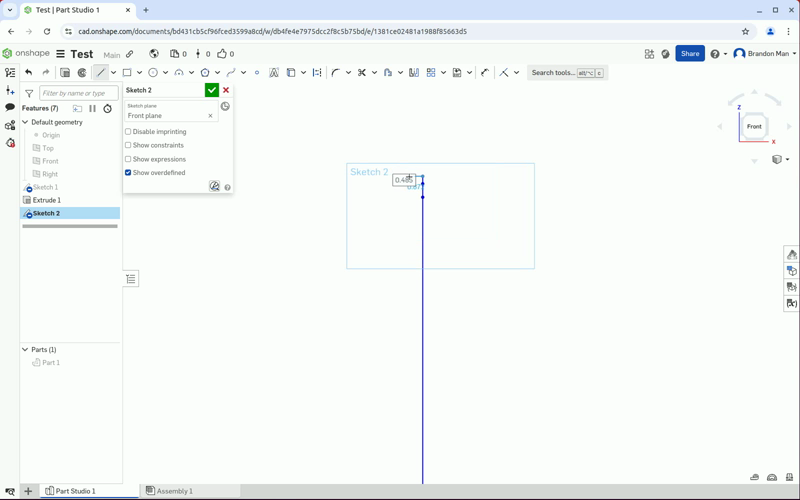
scroll(6)
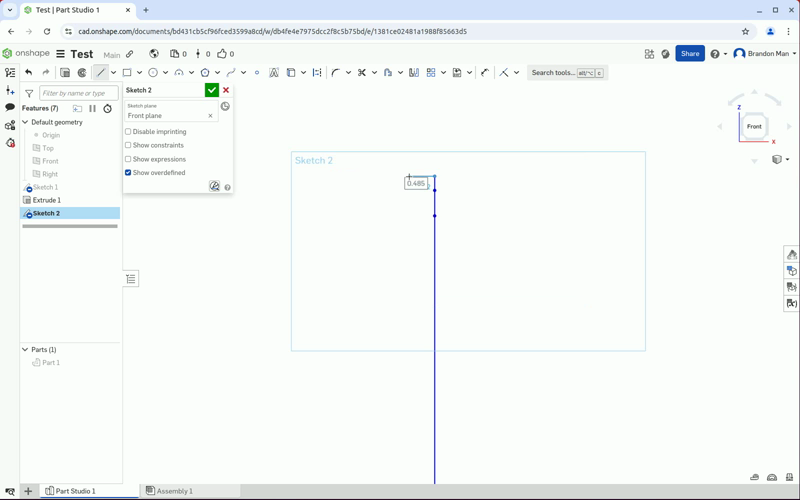
scroll(6)
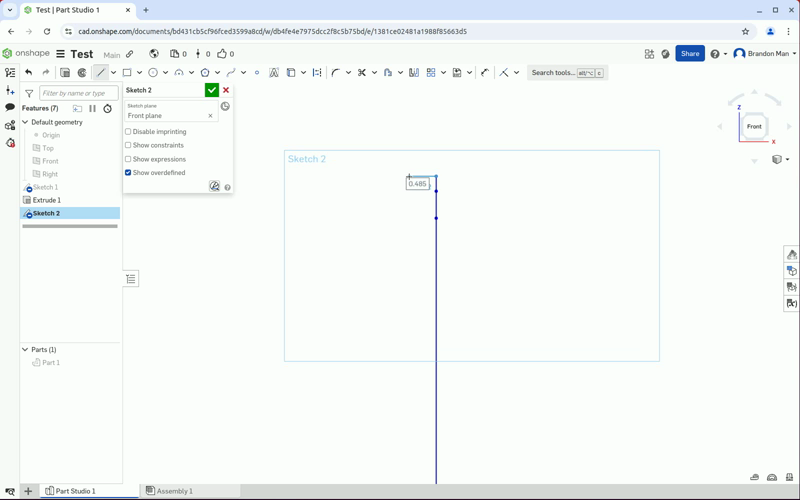
scroll(6)
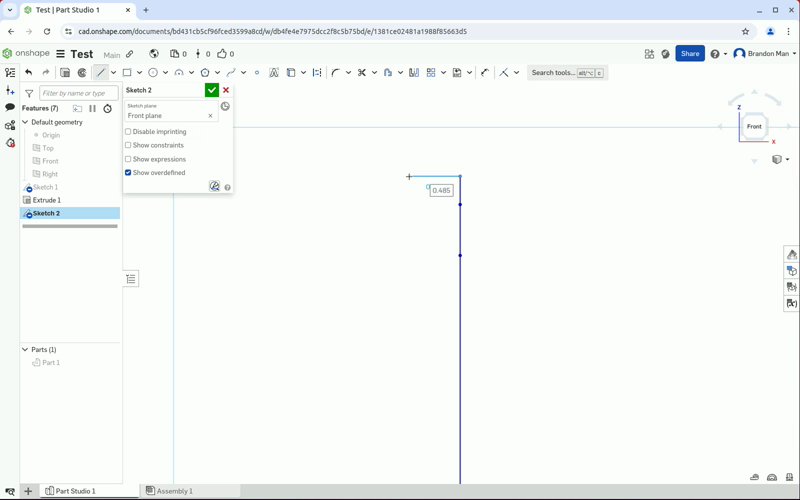
click(409, 176)
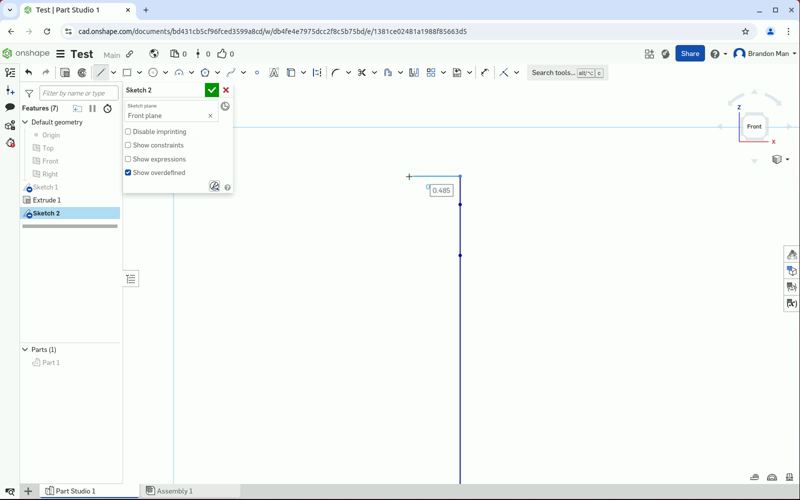
scroll(-6)
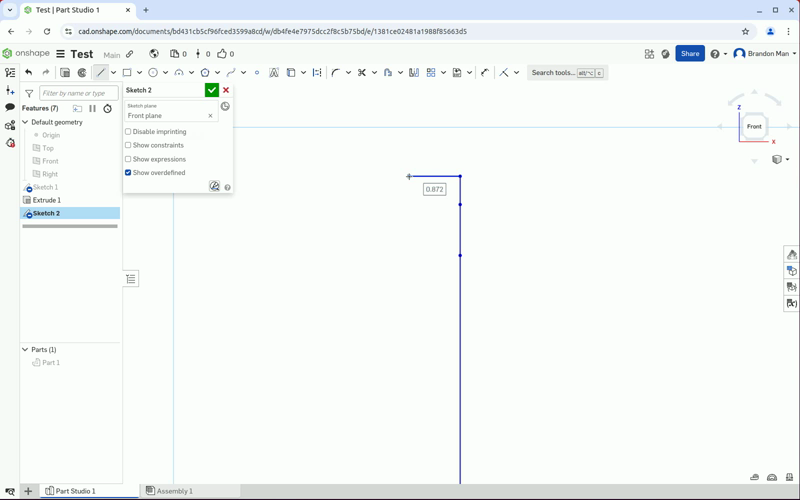
scroll(-6)
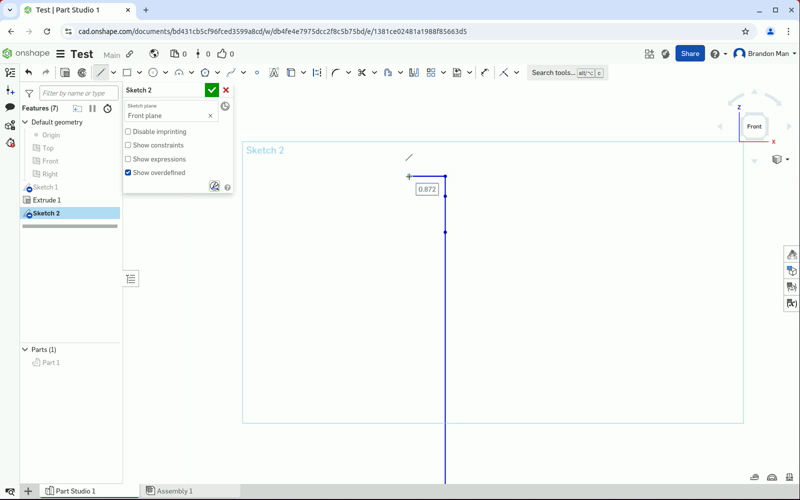
scroll(-6)
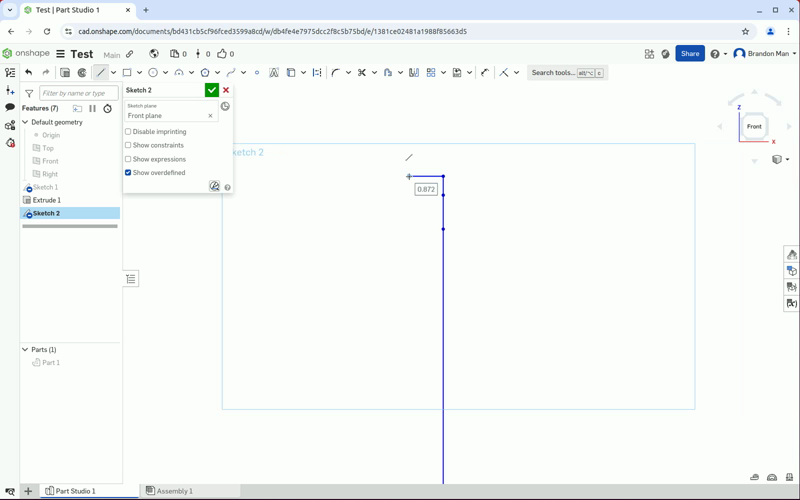
scroll(-6)
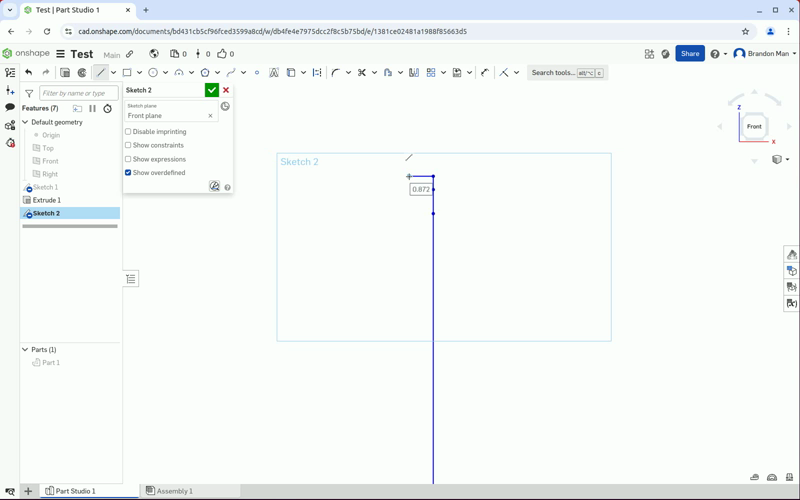
scroll(-6)
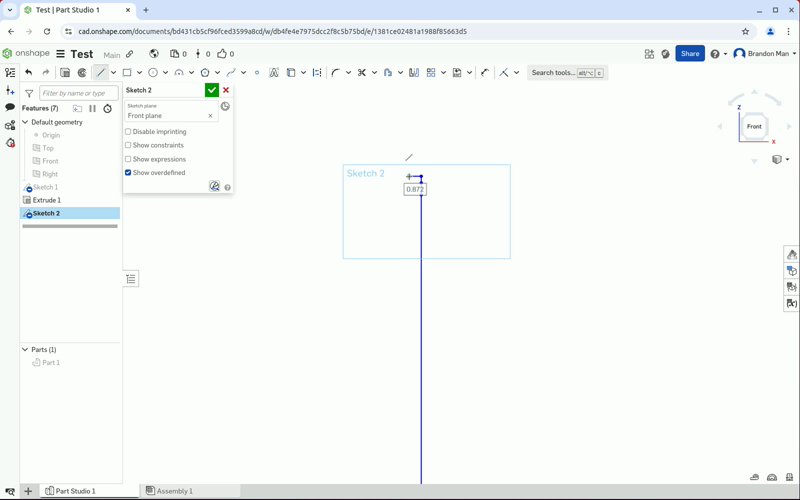
scroll(-6)
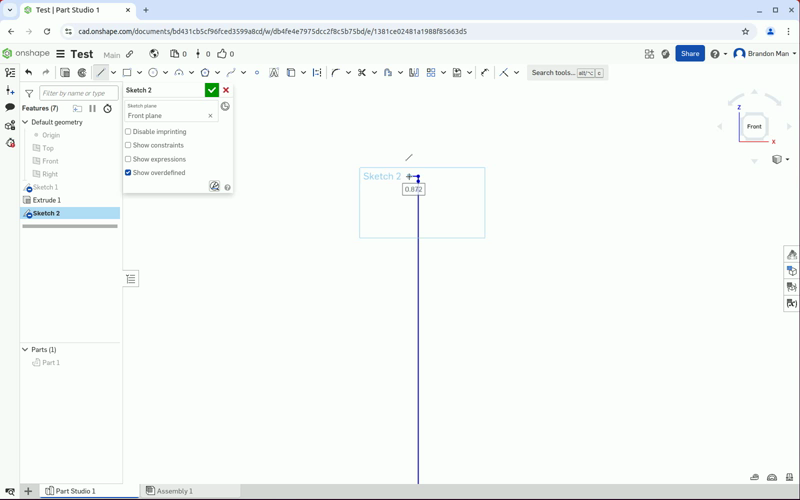
scroll(-6)
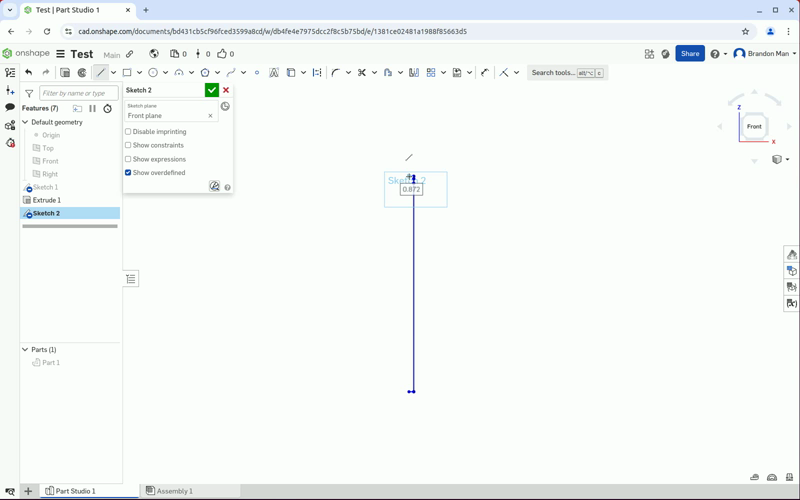
key_up(shift)
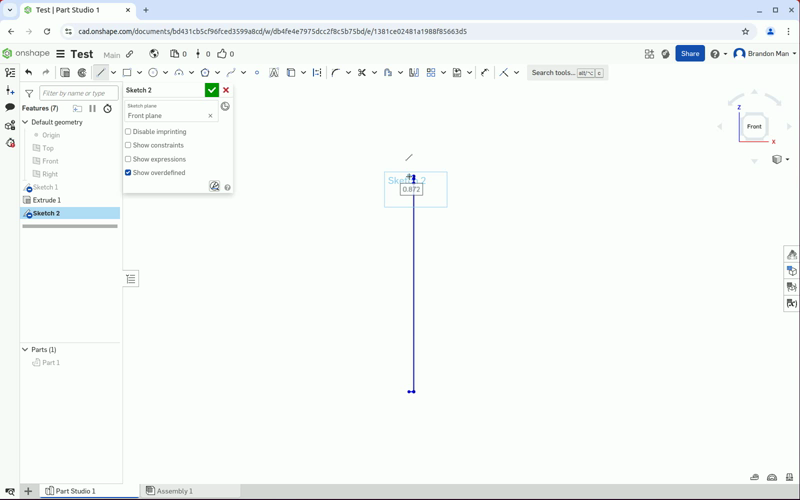
key_down(shift)
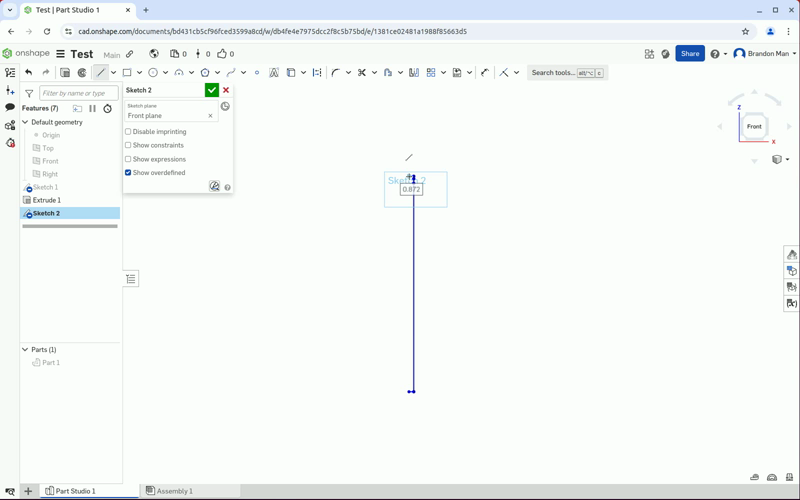
mouse_move(409, 391)
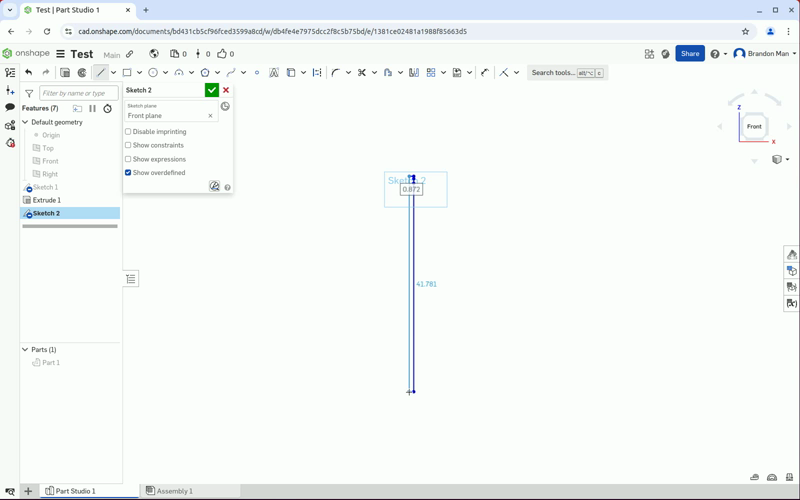
scroll(6)
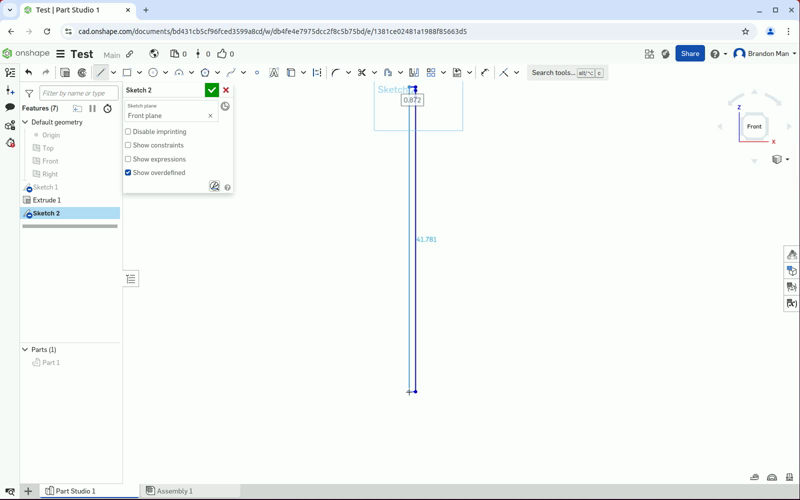
scroll(6)
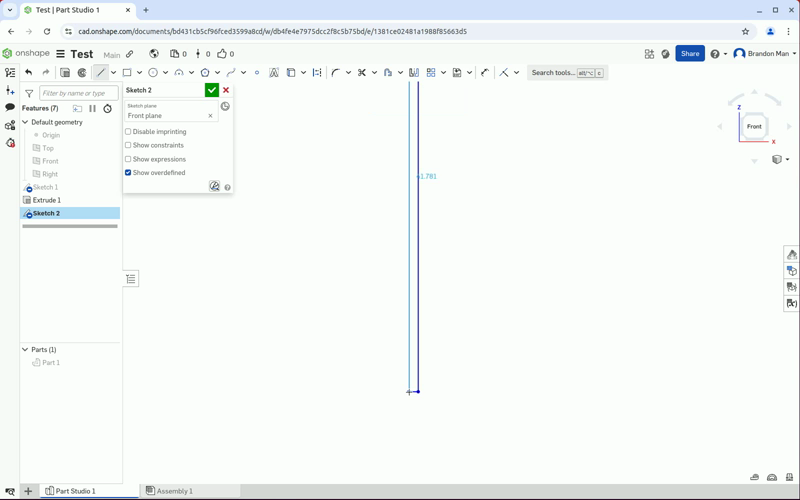
scroll(6)
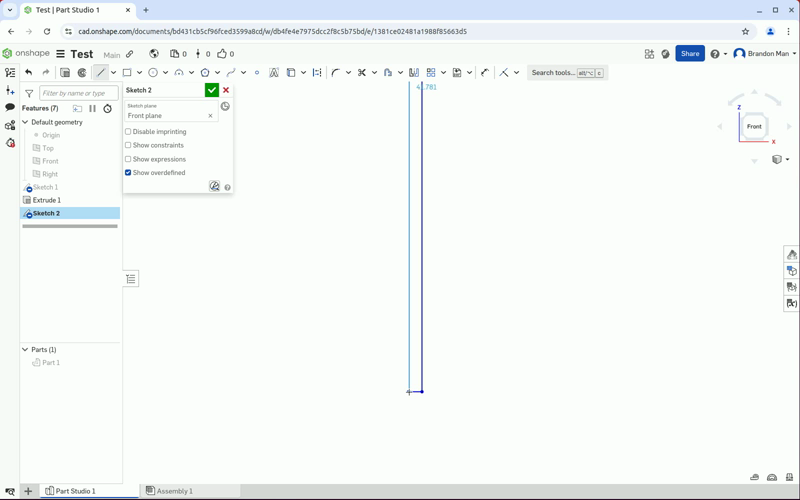
scroll(6)
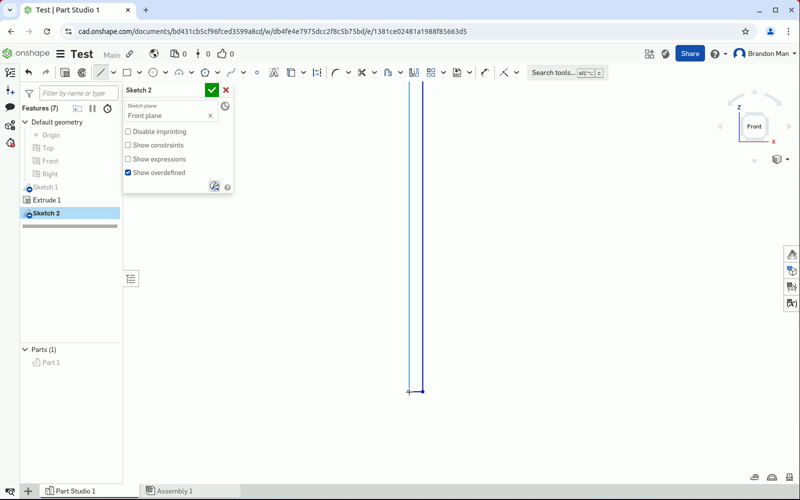
scroll(6)
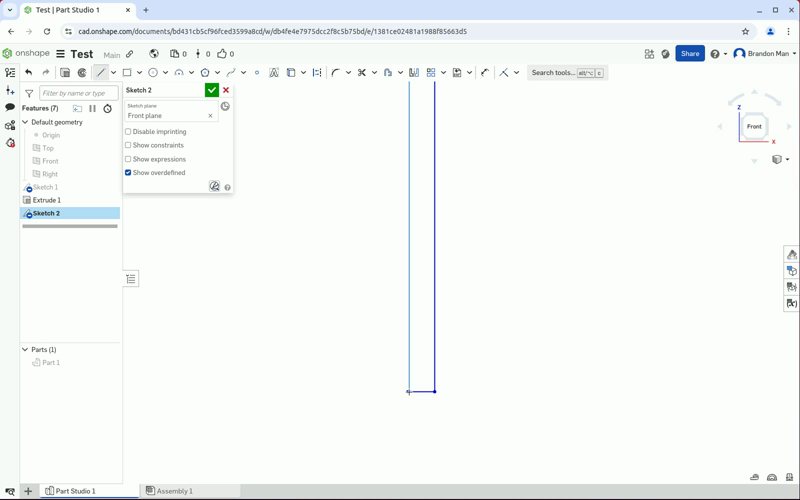
scroll(6)
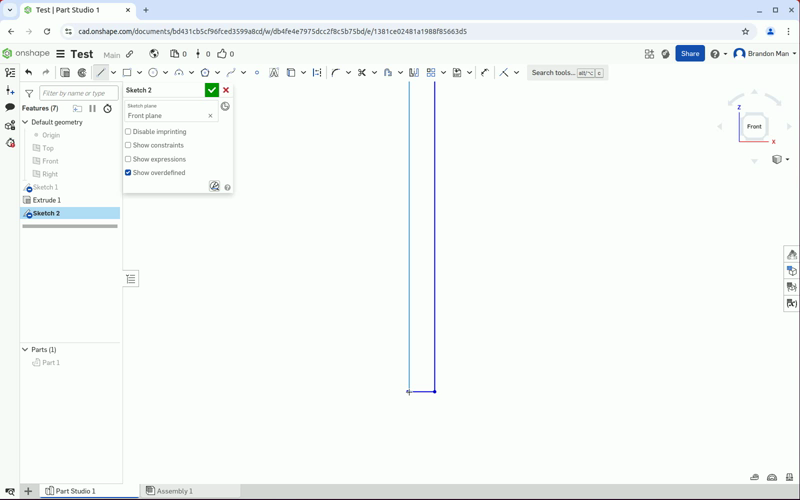
scroll(6)
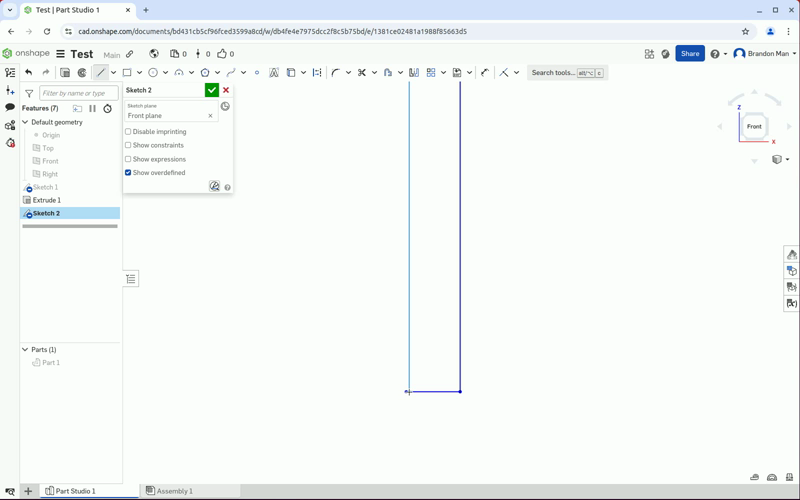
key_up(shift)
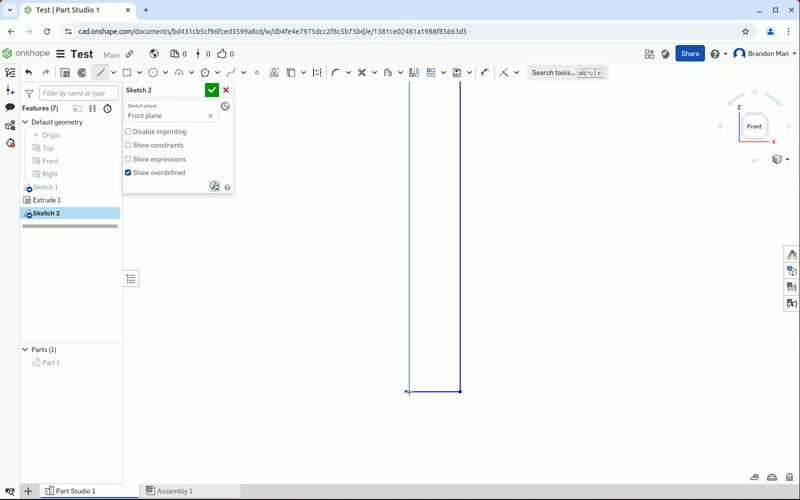
click(409, 391)
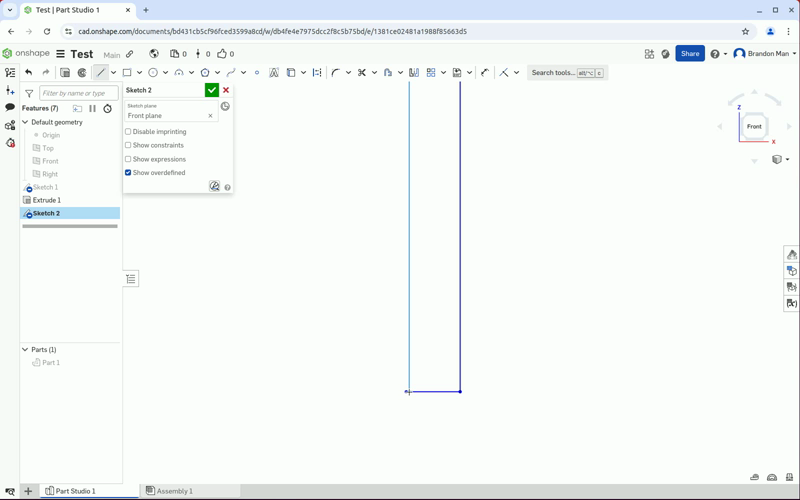
scroll(-6)
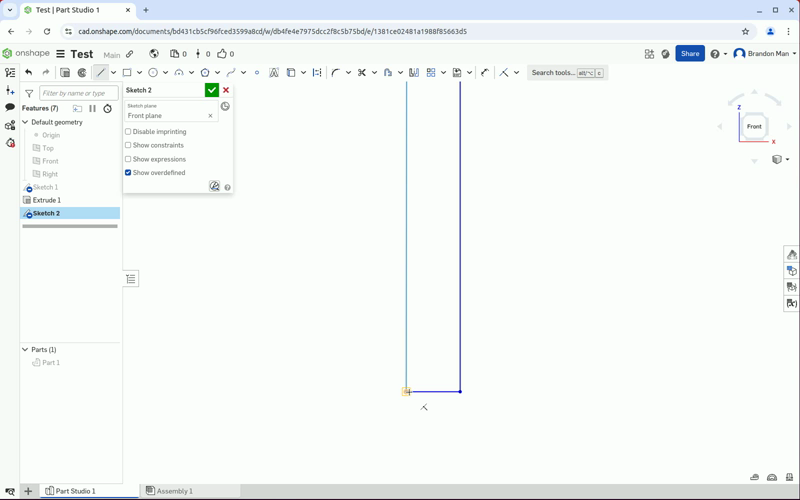
scroll(-6)
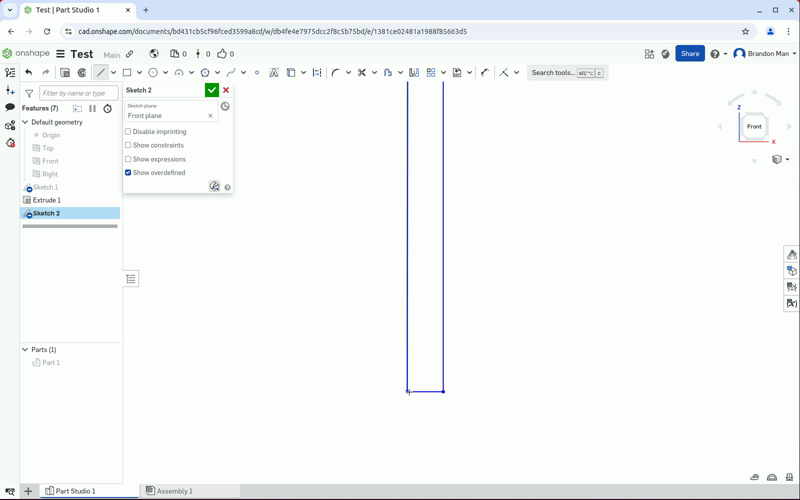
scroll(-6)
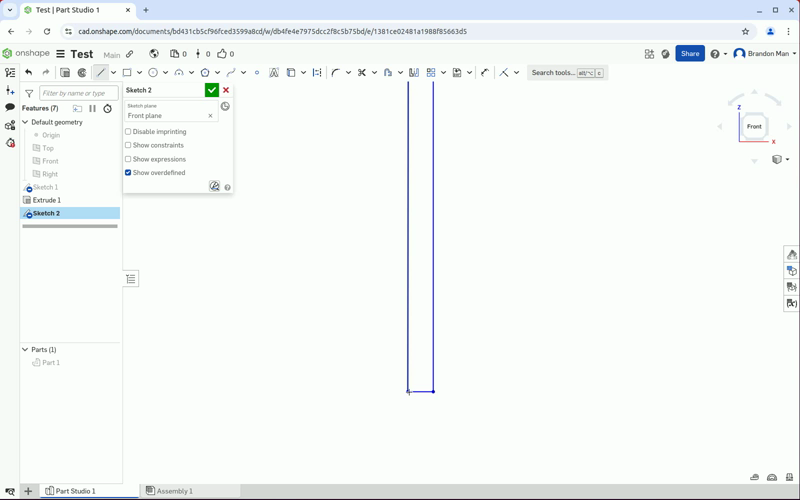
scroll(-6)
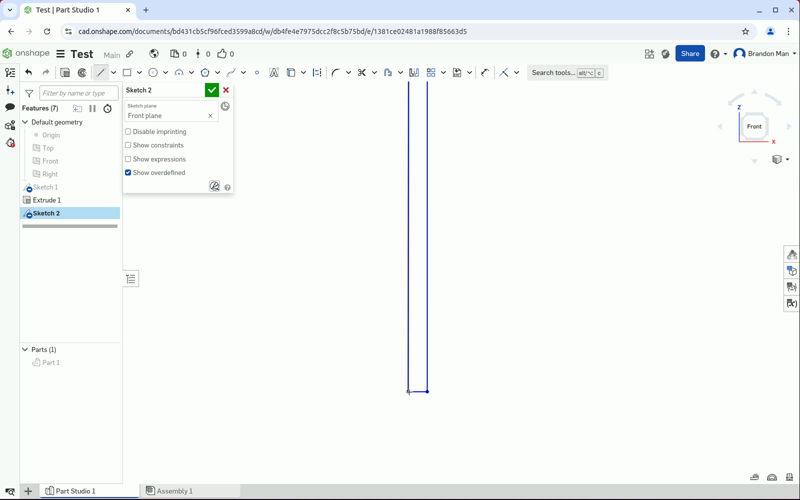
scroll(-6)
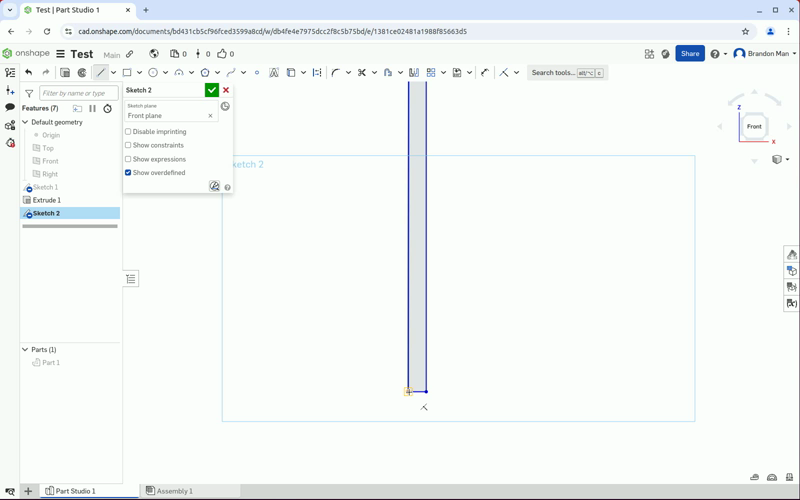
scroll(-6)
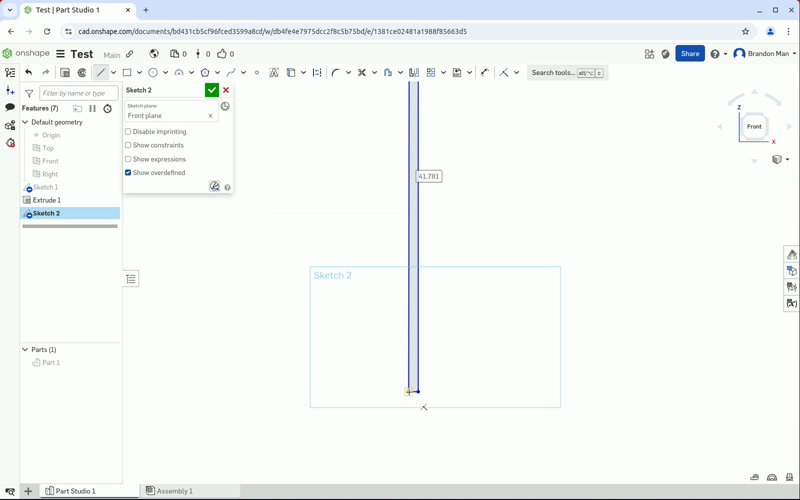
scroll(-6)
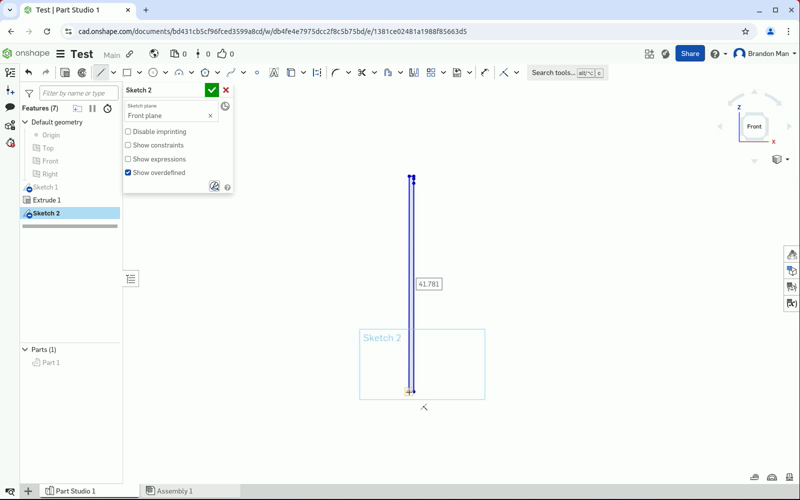
key(esc)
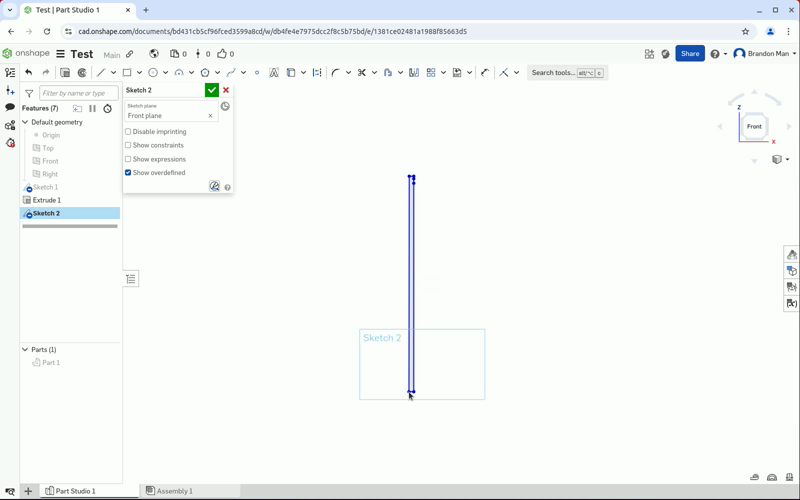
mouse_move(411, 251)
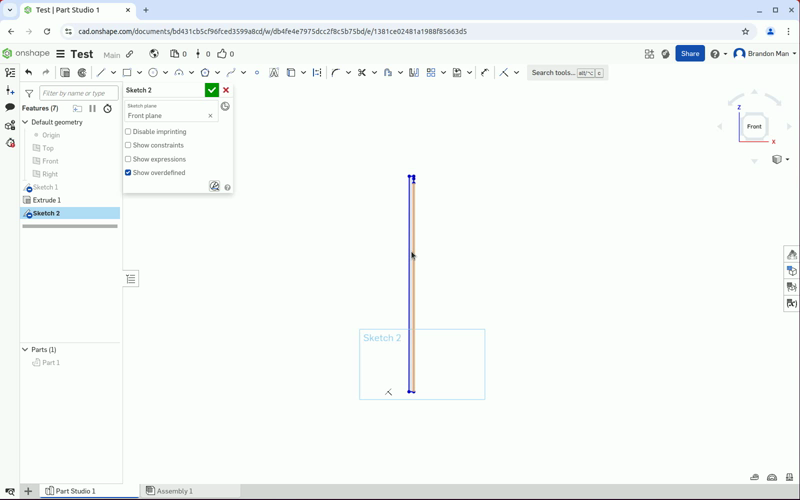
scroll(6)
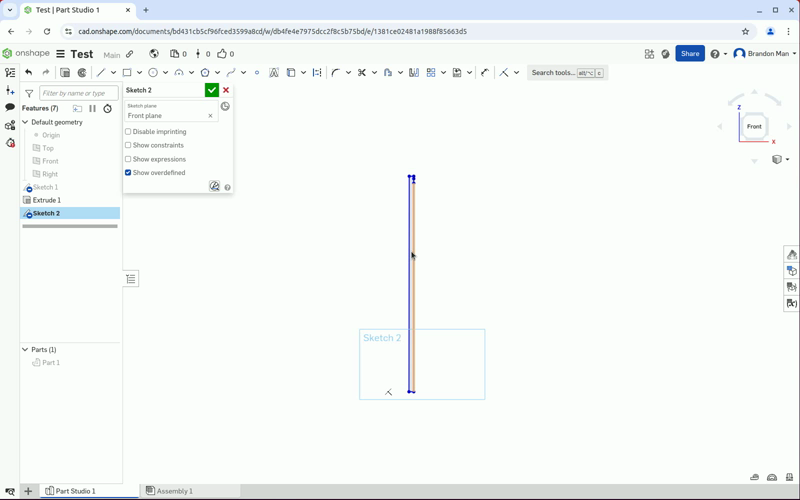
scroll(6)
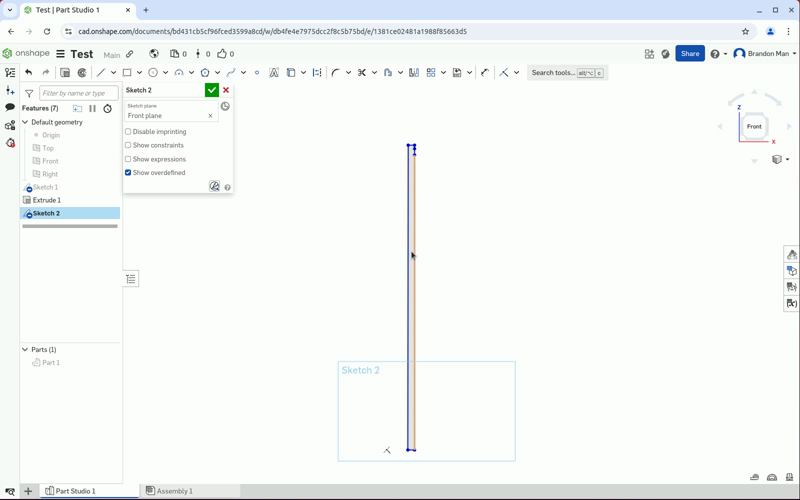
scroll(6)
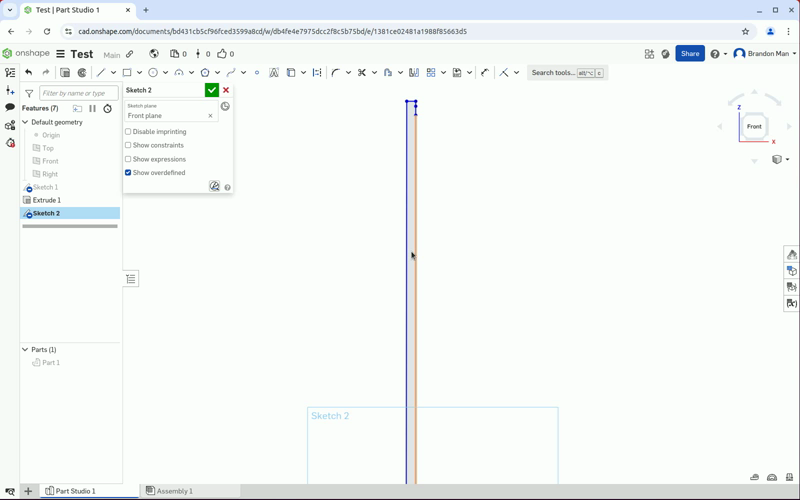
scroll(6)
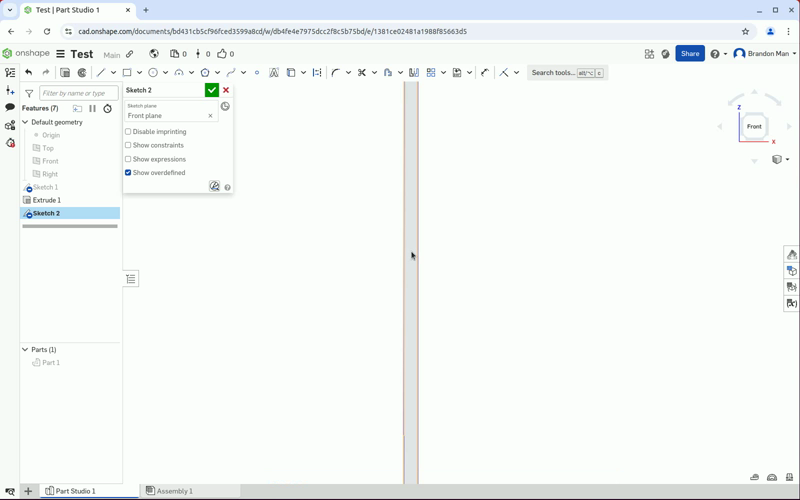
scroll(6)
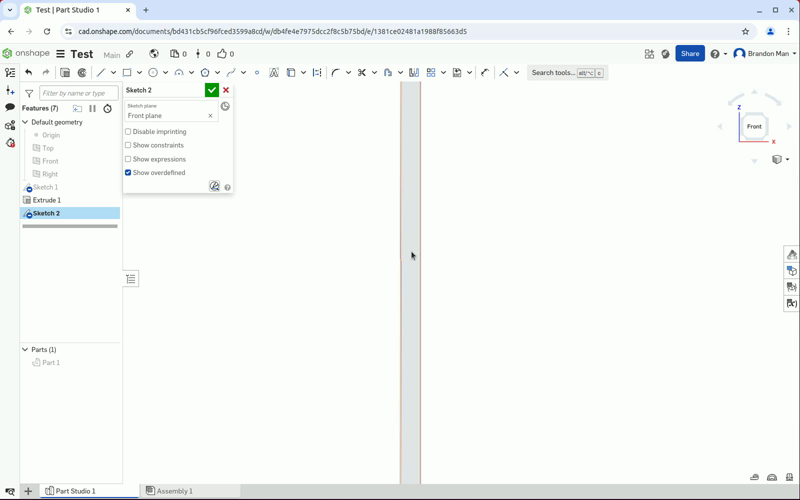
scroll(6)
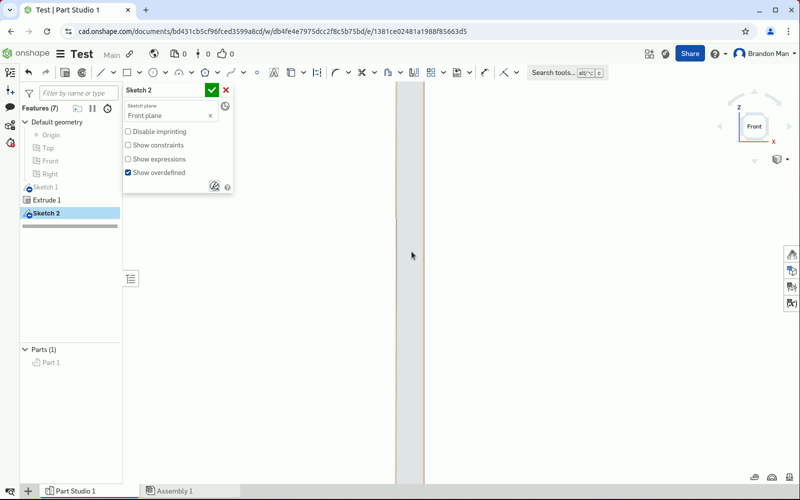
scroll(6)
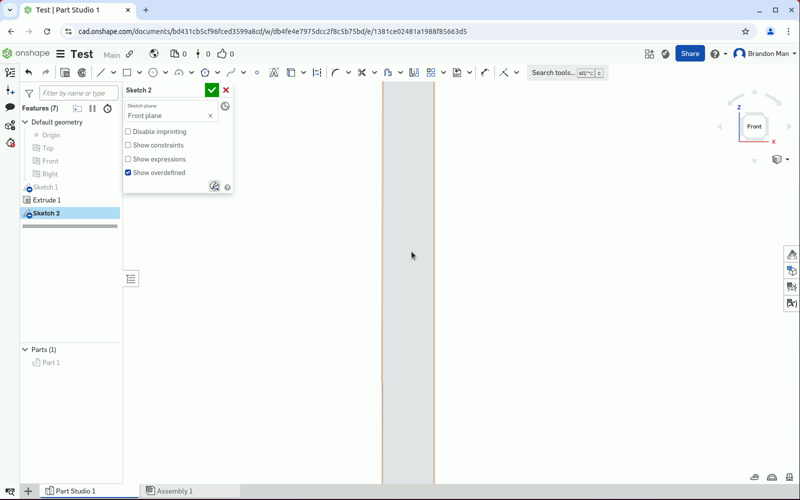
click(411, 251)
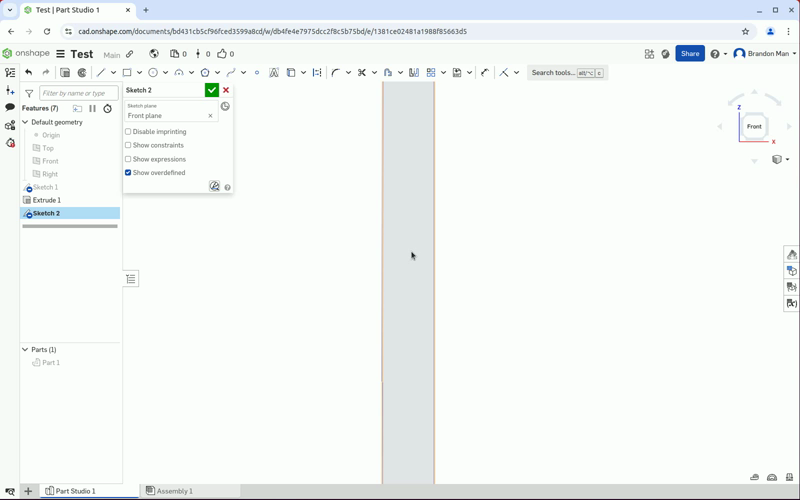
scroll(-6)
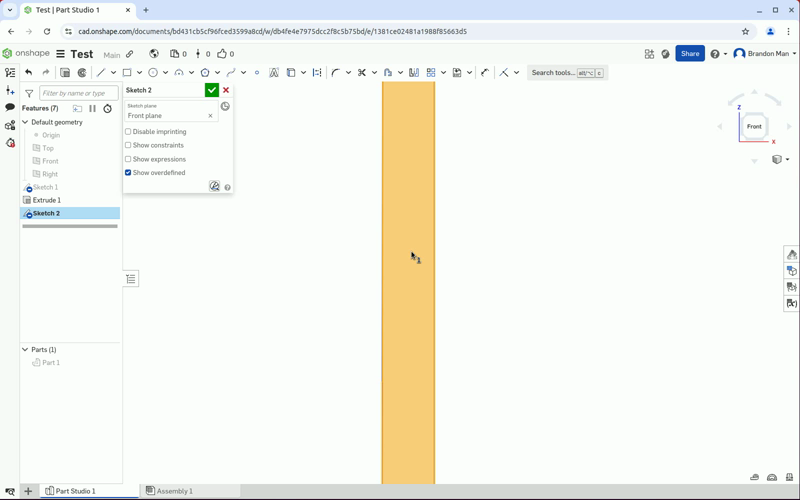
scroll(-6)
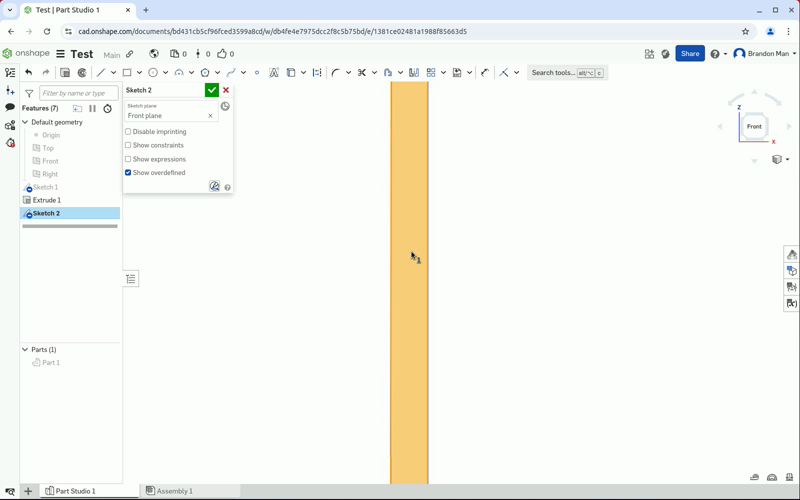
scroll(-6)
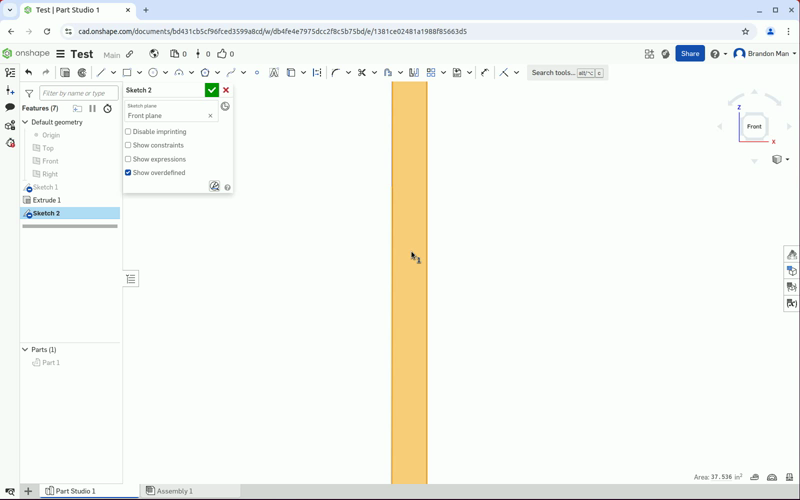
scroll(-6)
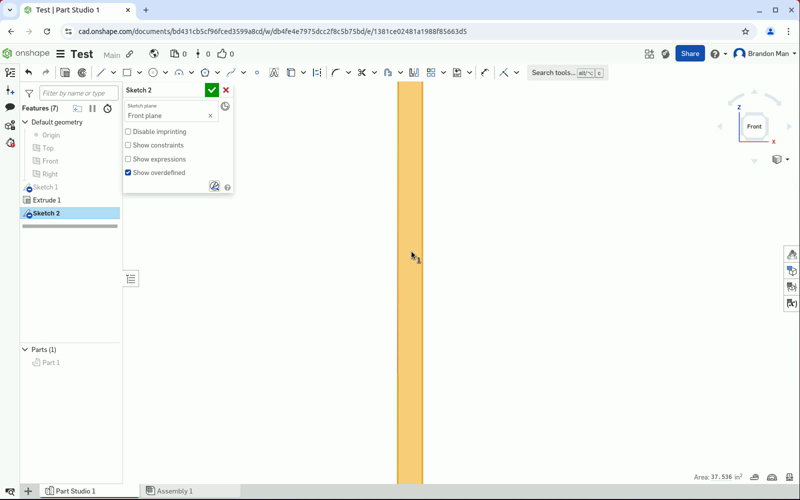
scroll(-6)
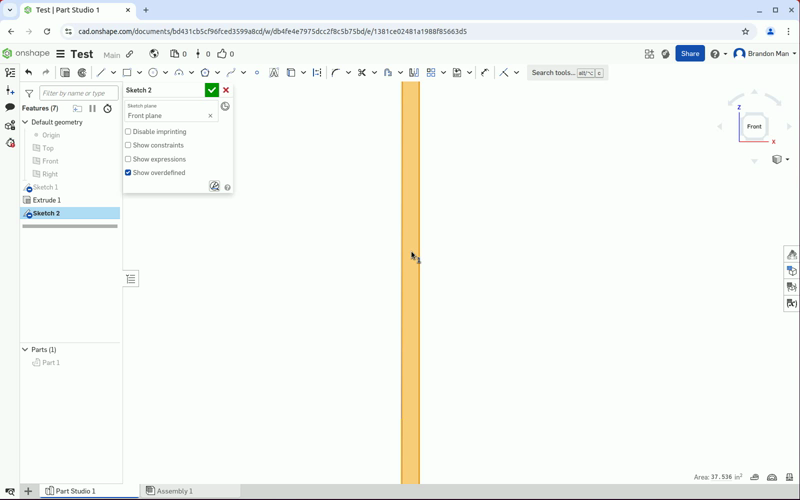
scroll(-6)
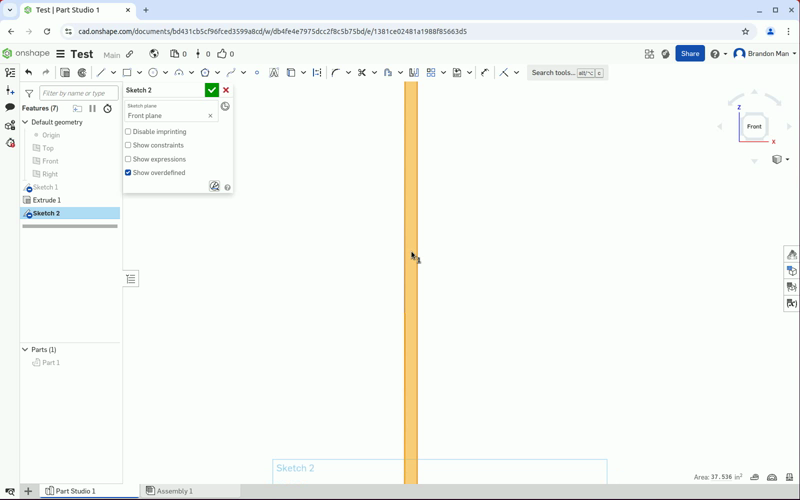
scroll(-6)
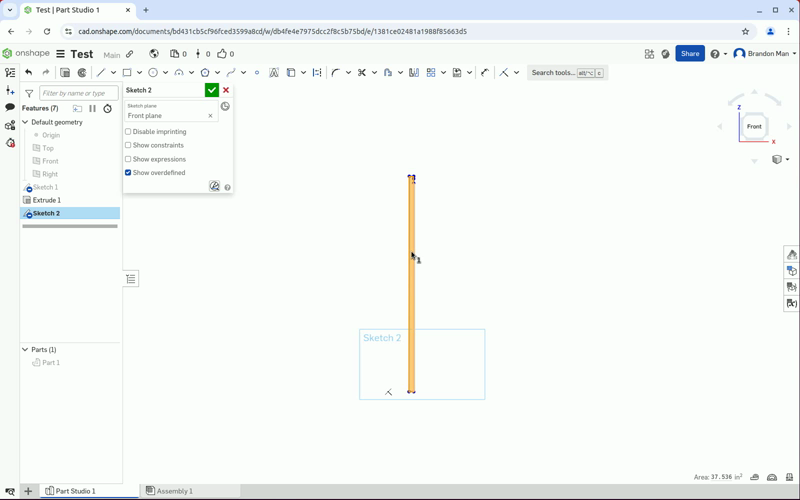
mouse_move(73, 352)
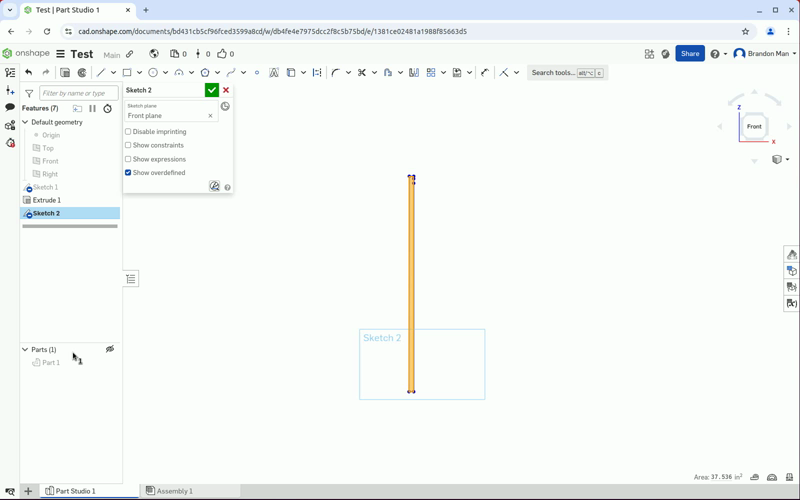
key(shift+y)
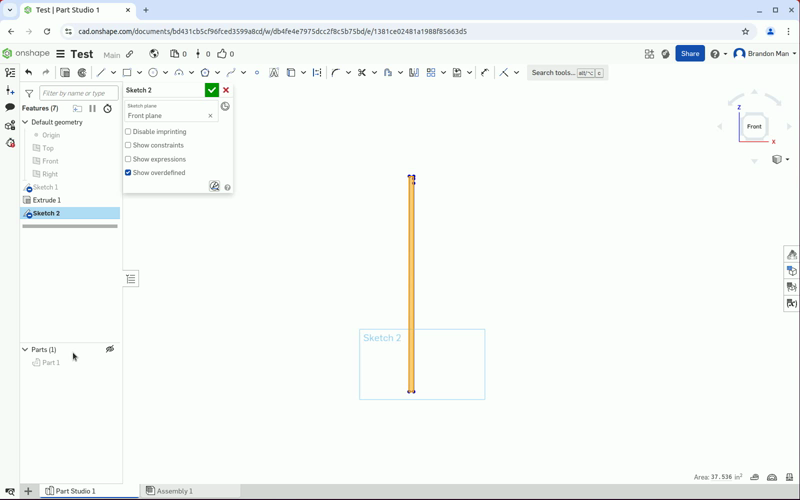
key(shift+e)
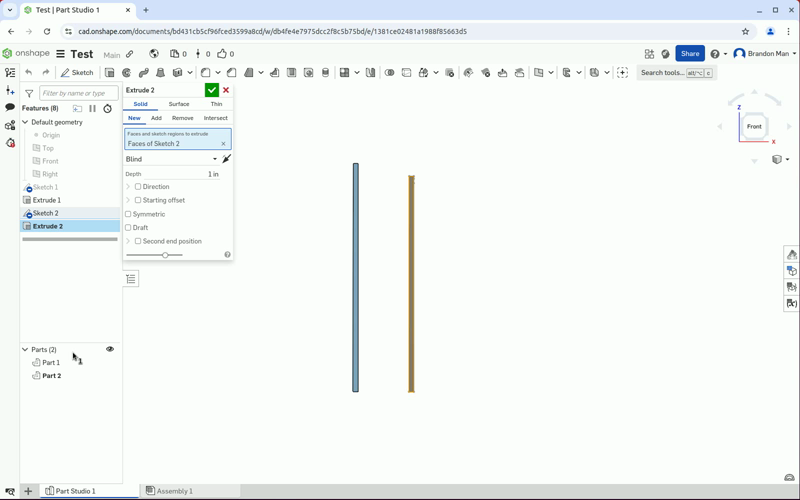
mouse_move(143, 106)
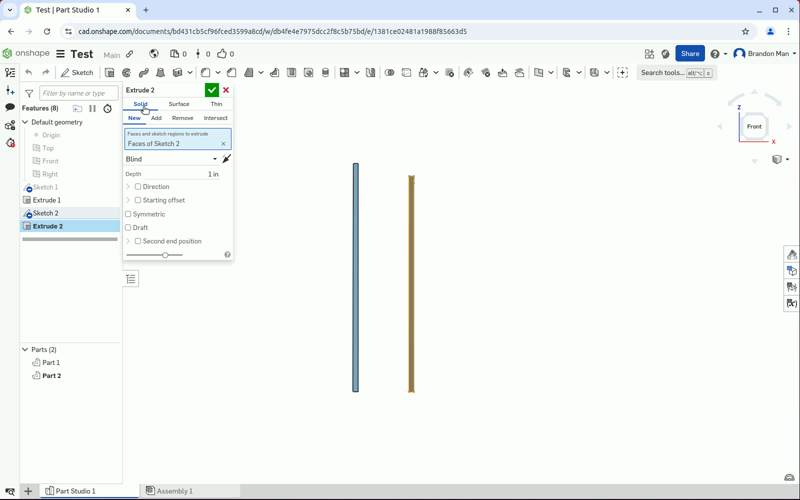
click(143, 106)
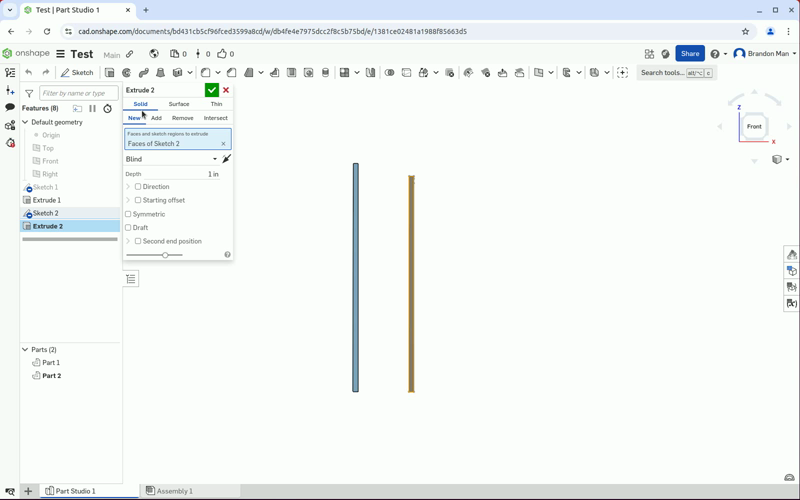
mouse_move(137, 120)
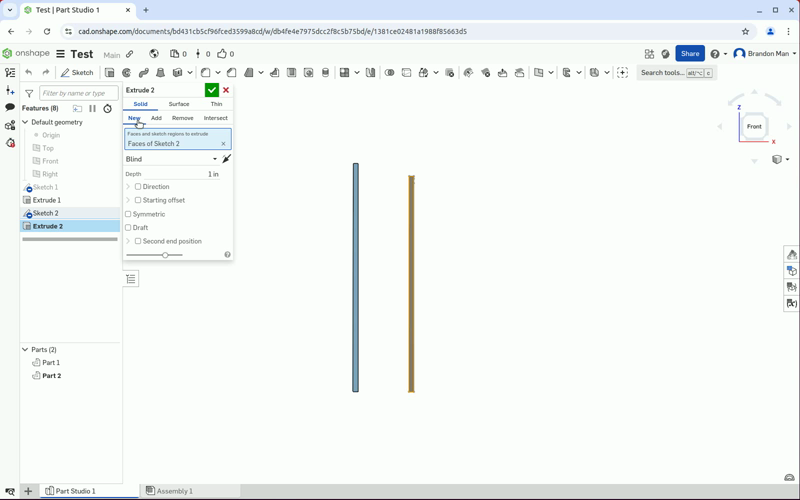
click(137, 120)
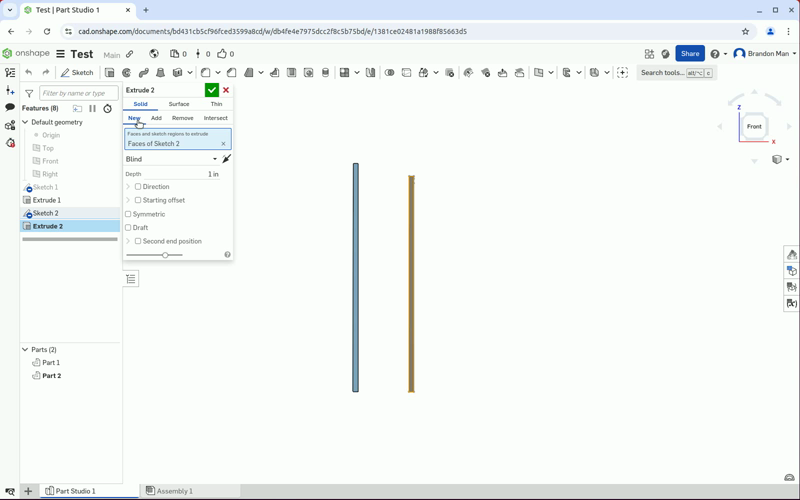
key(tab, 4)
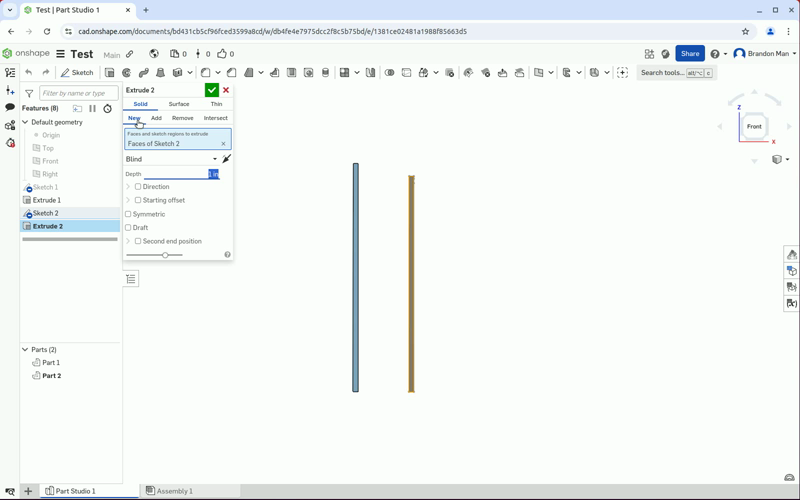
text(1.926)
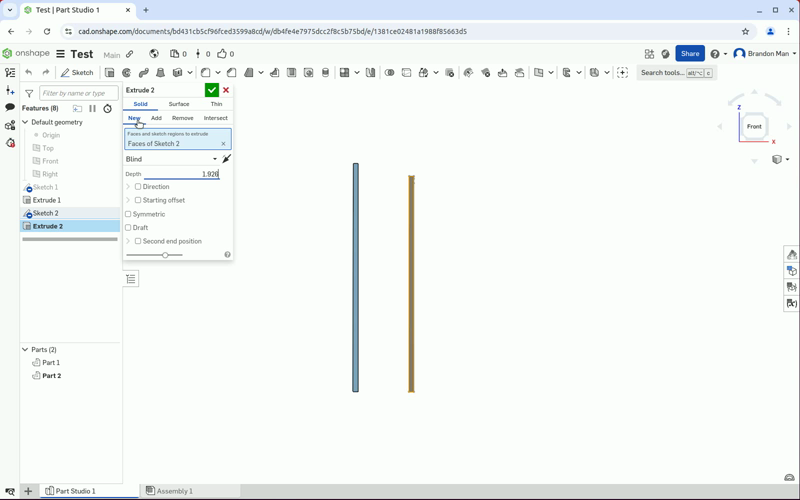
key(enter)
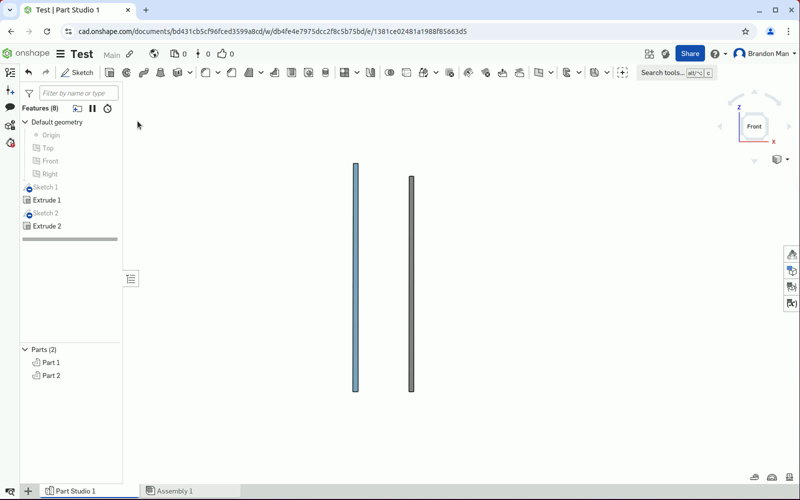
key(shift+h)
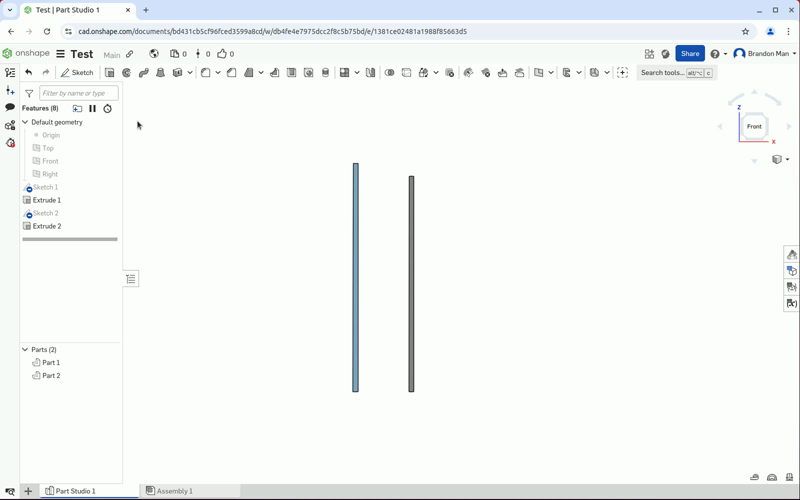
key(shift+h)
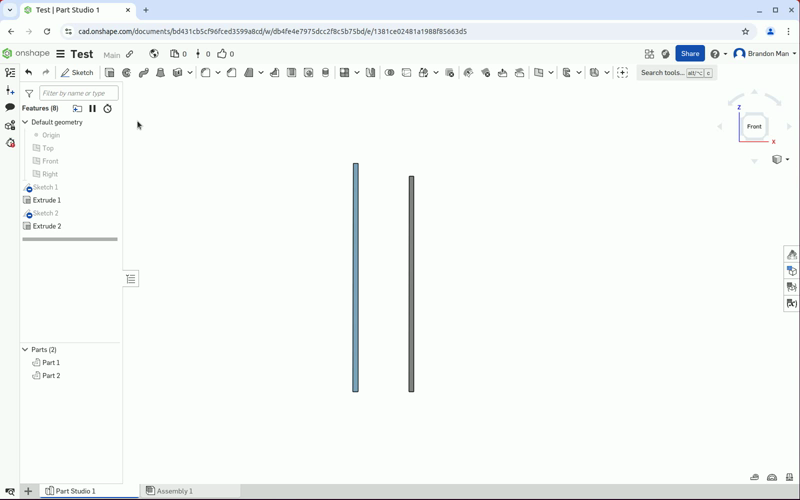
mouse_move(73, 189)
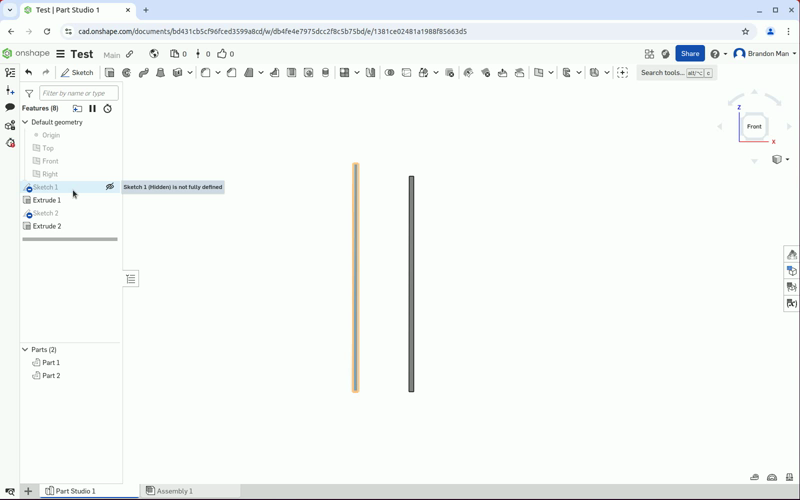
click(73, 189)
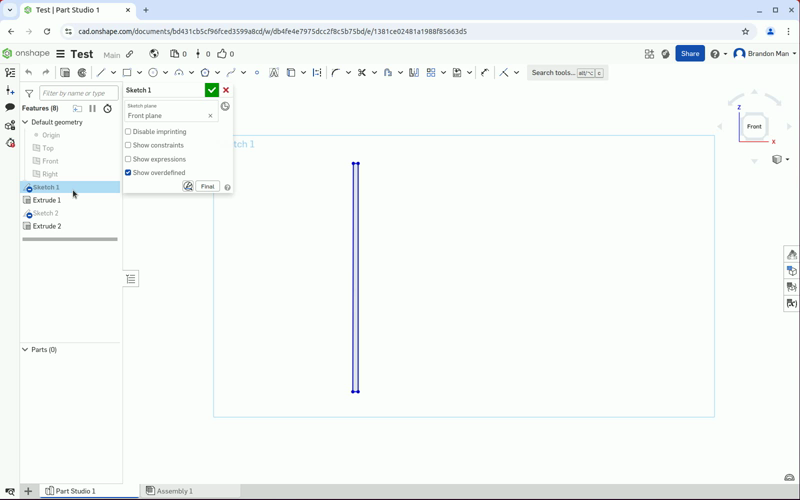
mouse_move(229, 92)
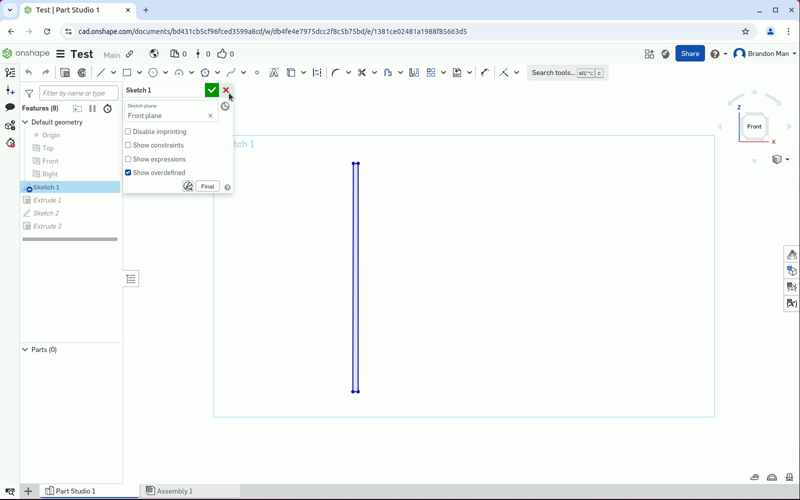
click(229, 92)
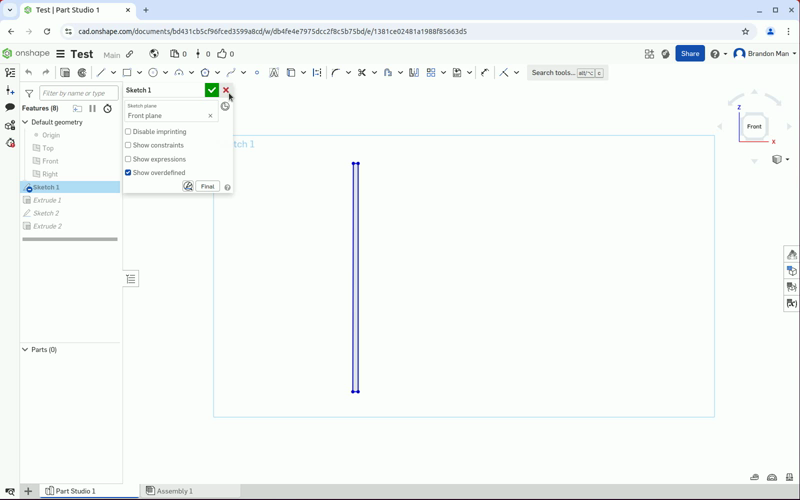
key(shift+s)
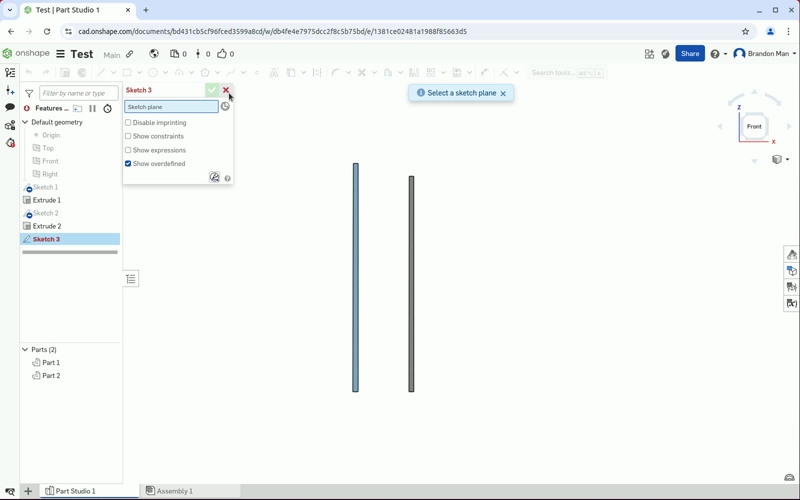
mouse_move(73, 163)
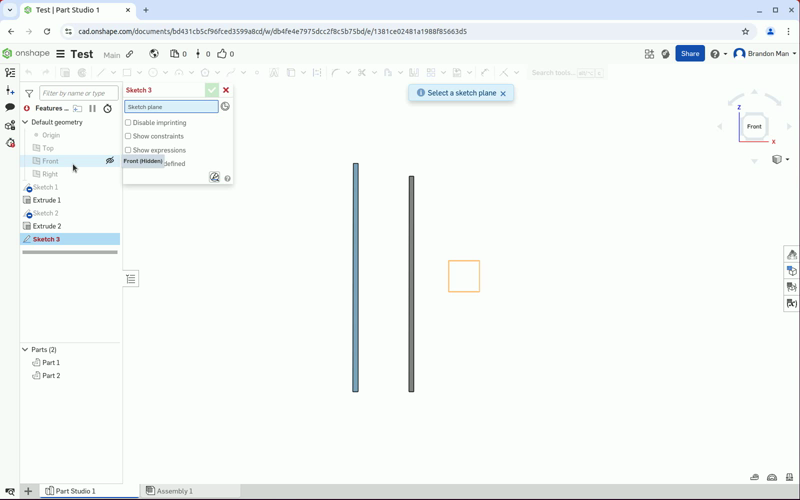
click(73, 163)
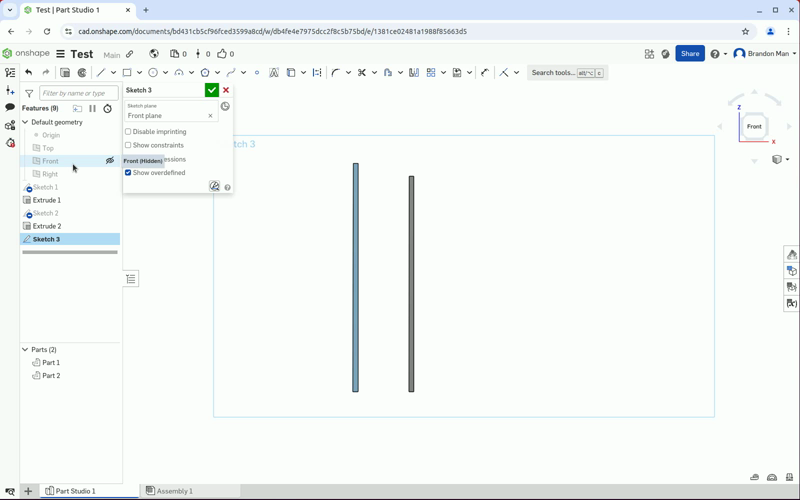
mouse_move(73, 352)
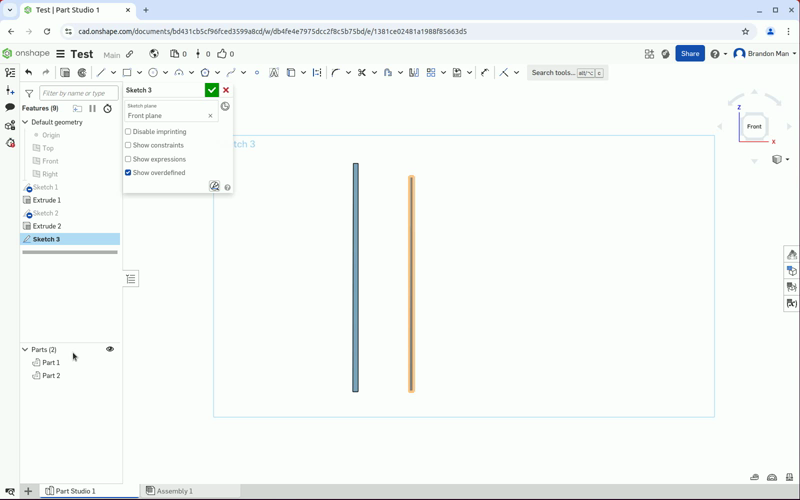
key(y)
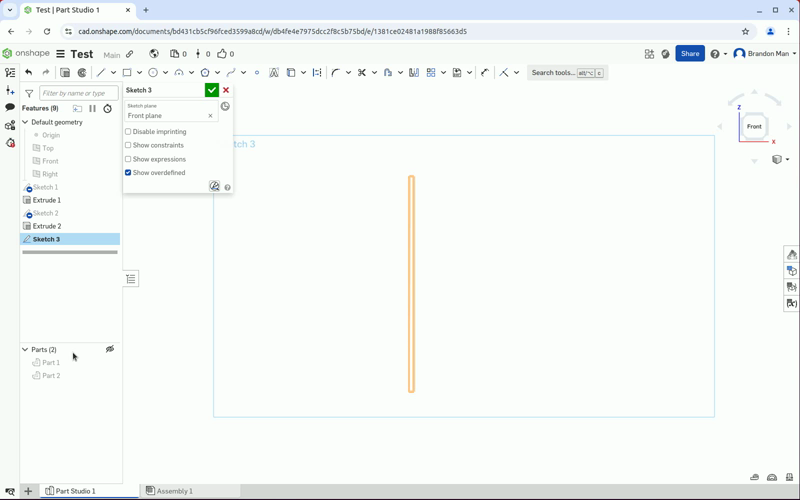
key(l)
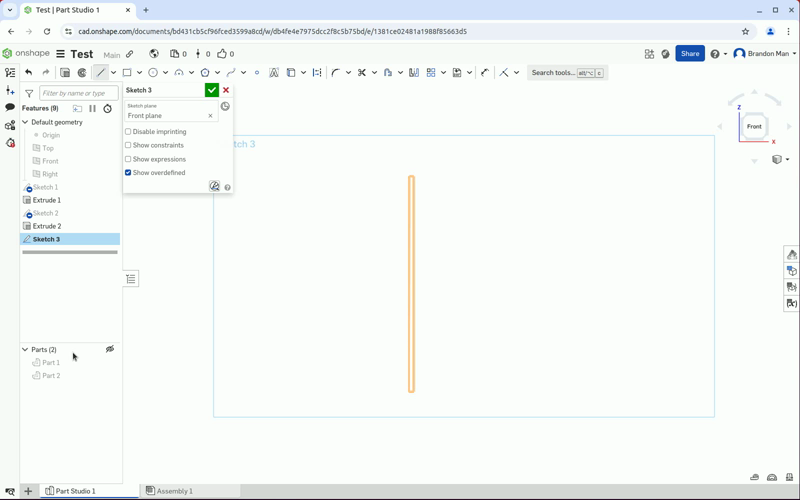
key_down(shift)
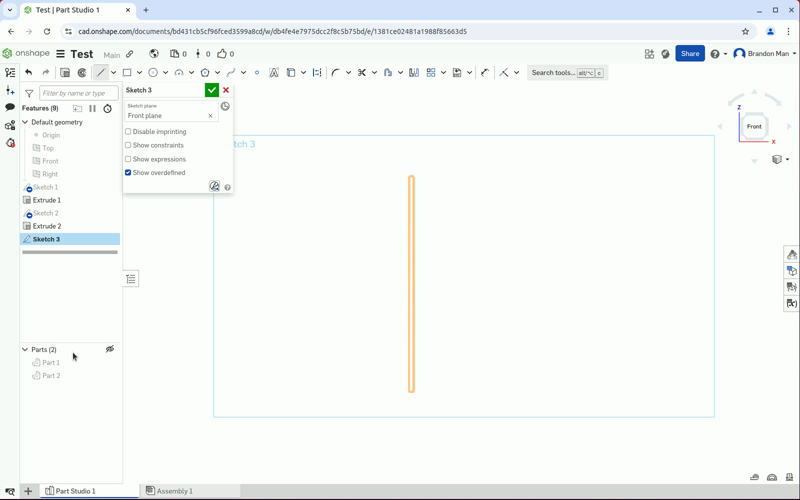
mouse_move(507, 391)
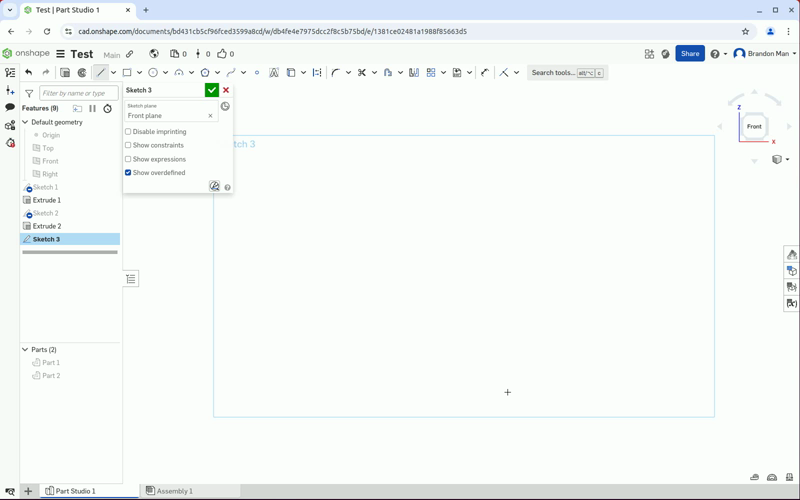
click(507, 391)
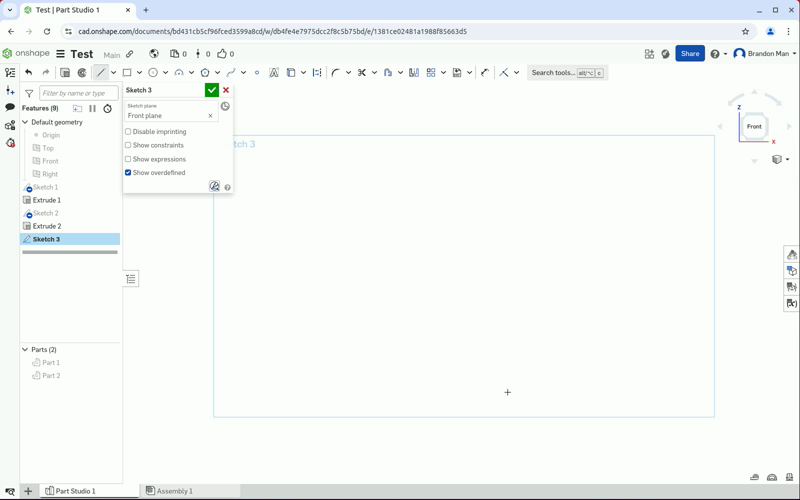
key_up(shift)
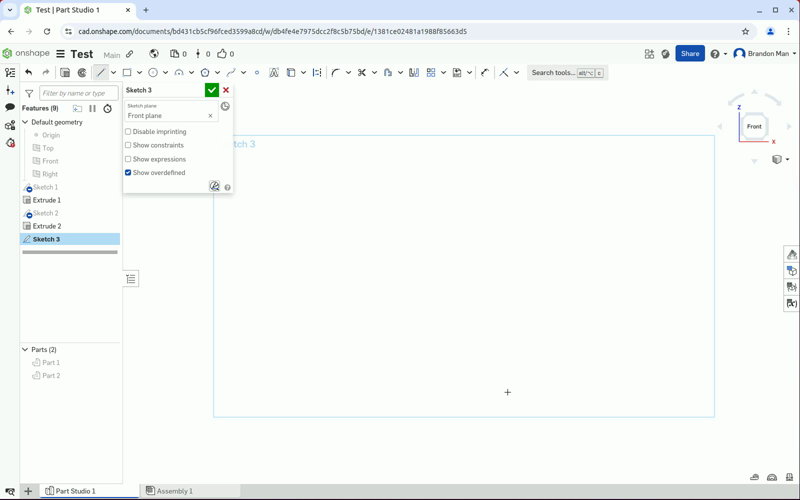
key_down(shift)
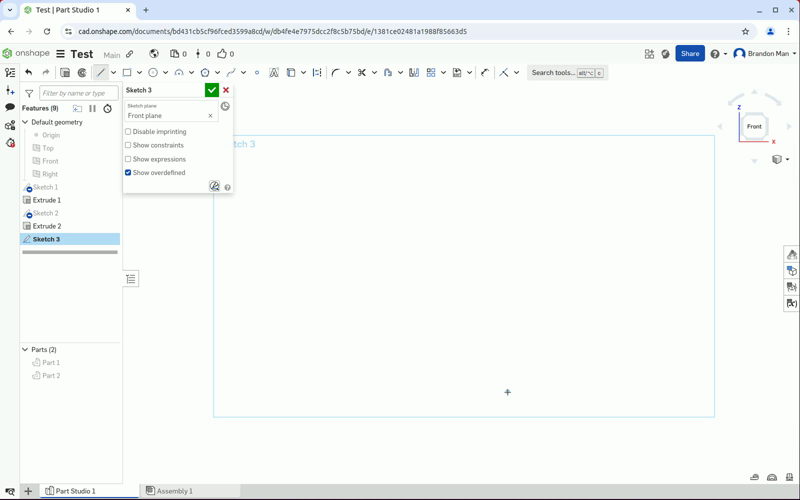
mouse_move(537, 391)
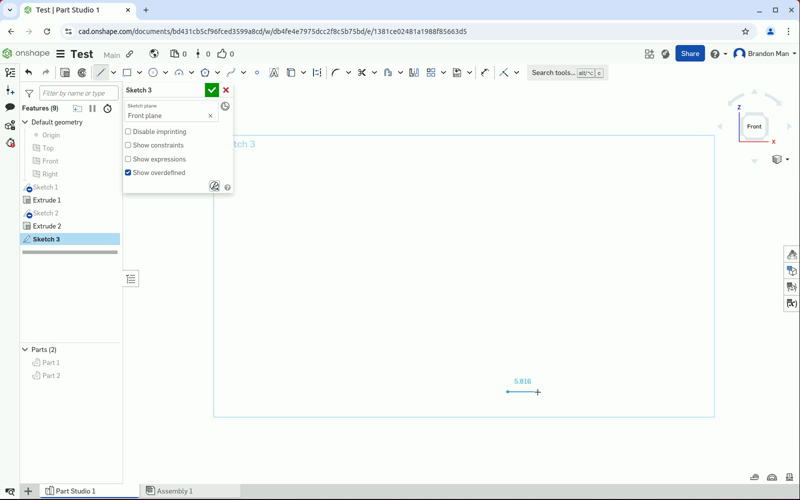
mouse_move(512, 391)
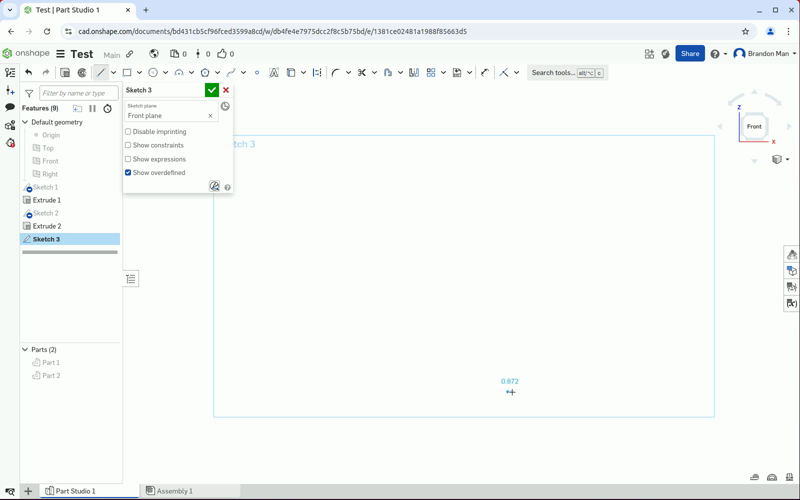
scroll(6)
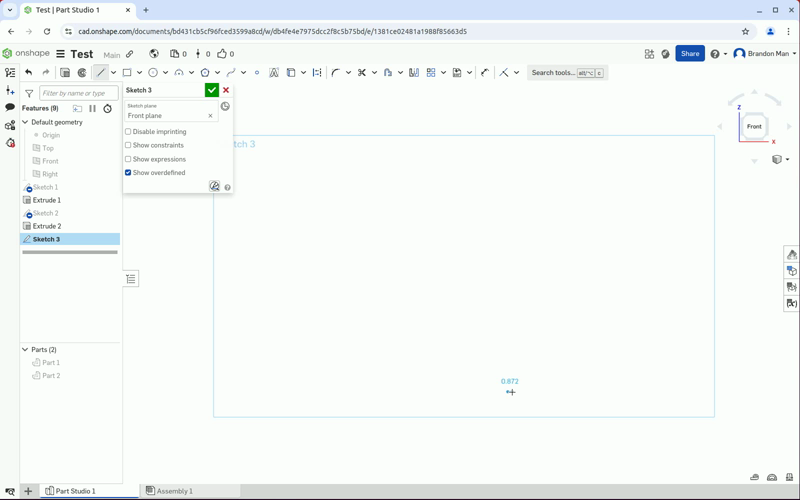
scroll(6)
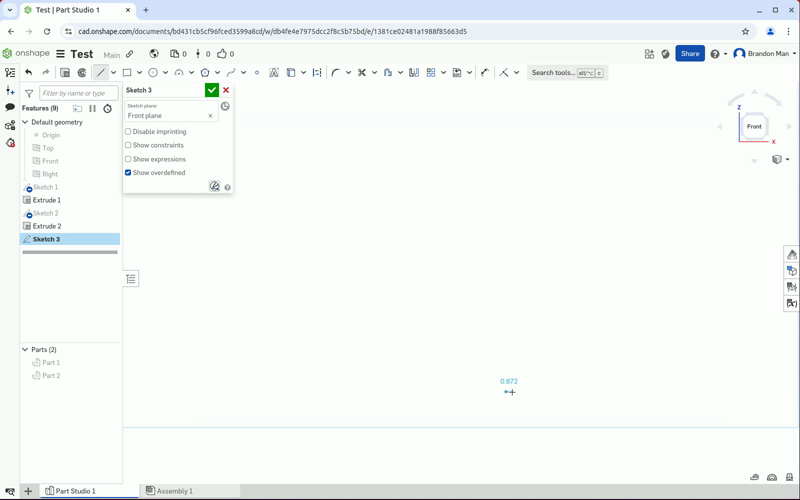
scroll(6)
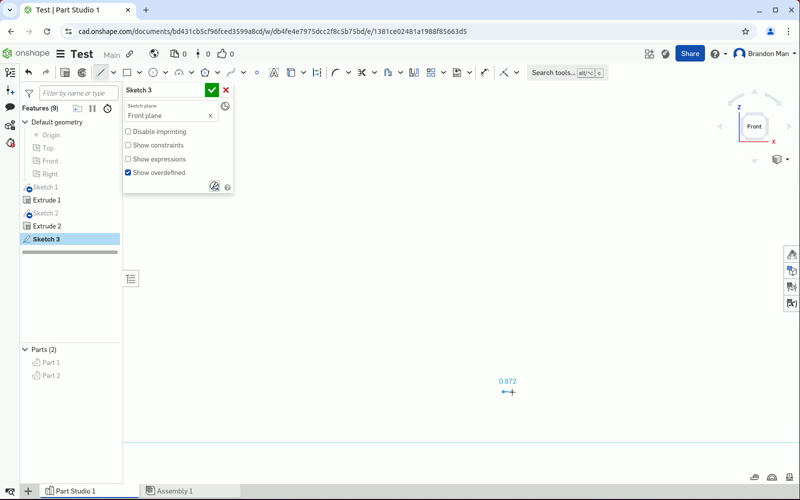
scroll(6)
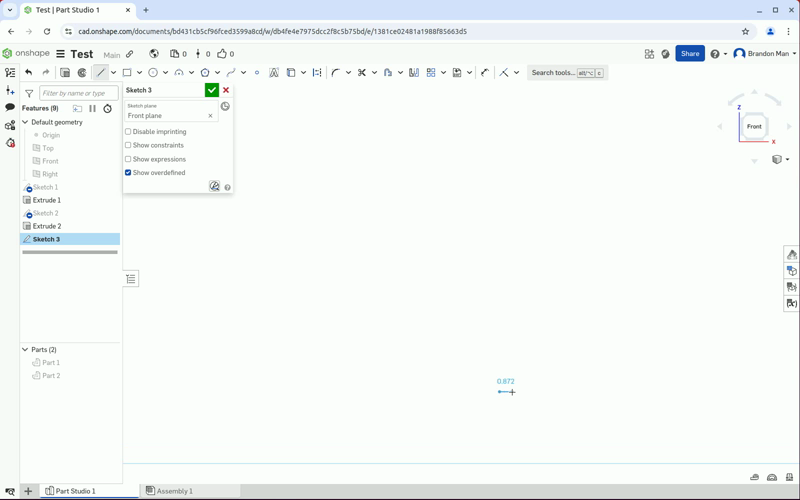
scroll(6)
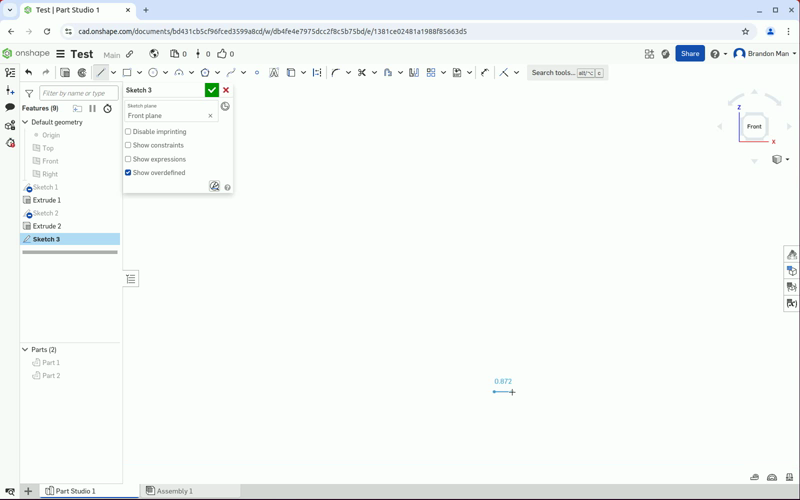
scroll(6)
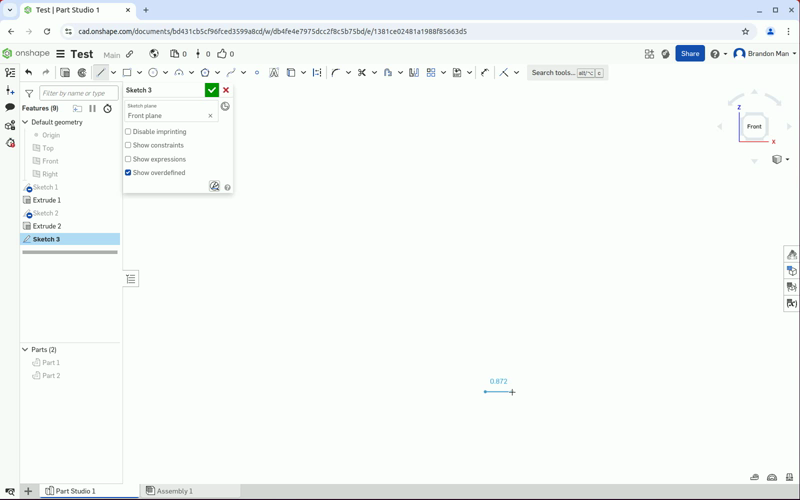
scroll(6)
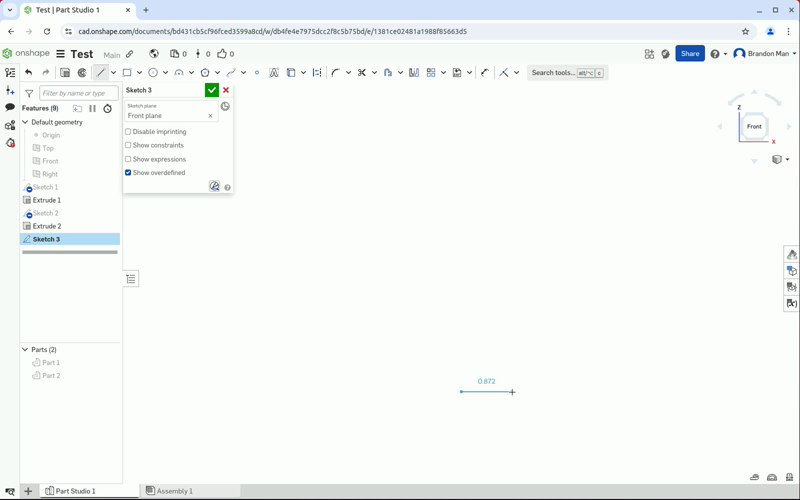
click(512, 391)
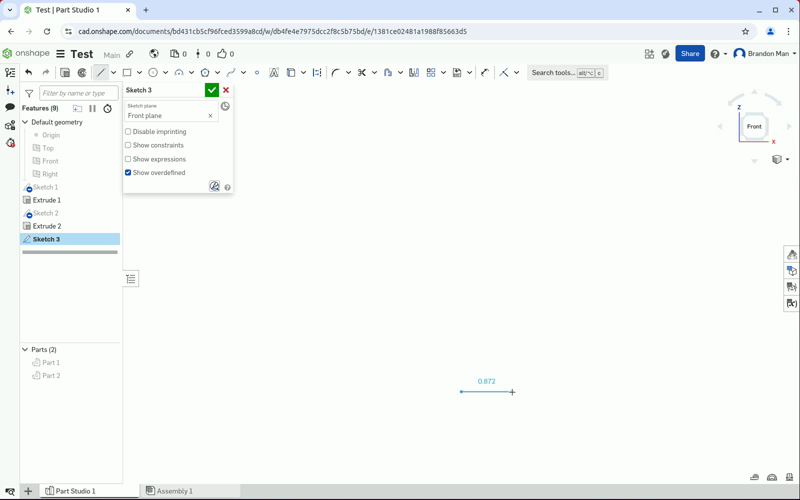
scroll(-6)
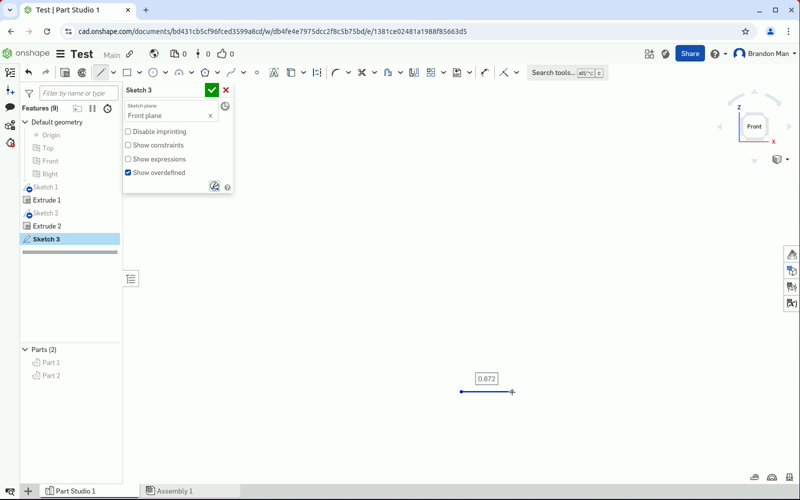
scroll(-6)
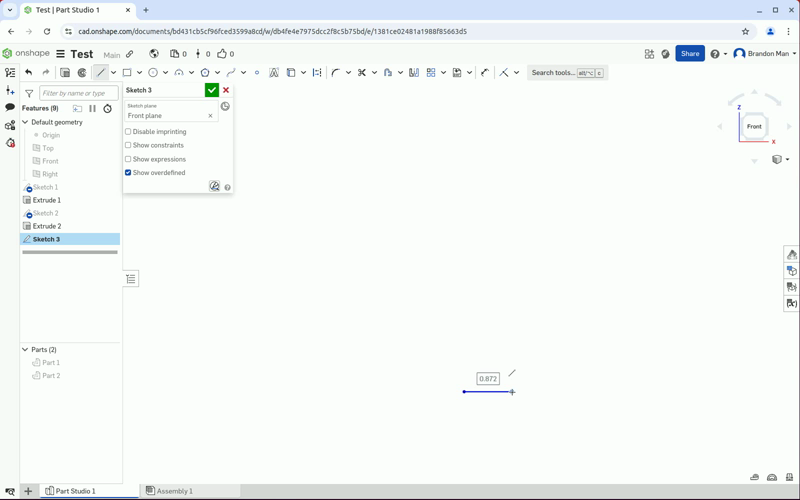
scroll(-6)
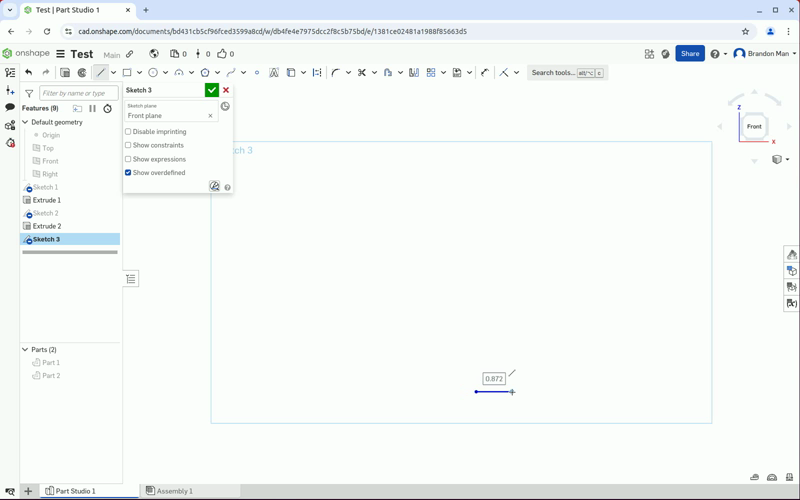
scroll(-6)
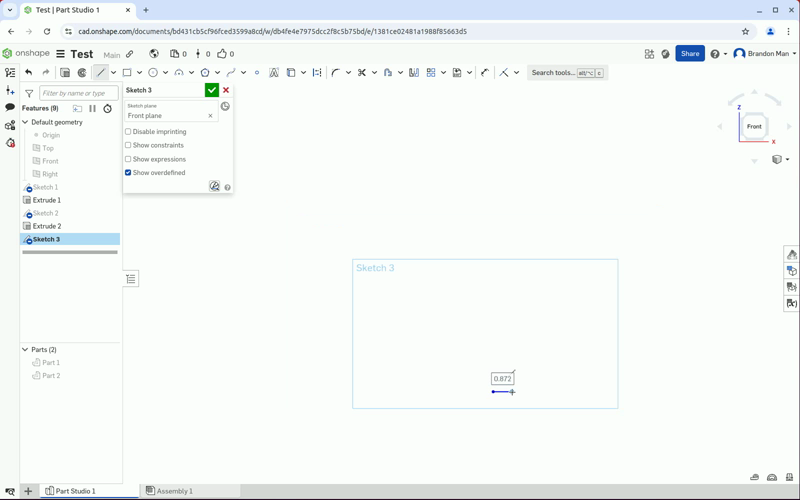
scroll(-6)
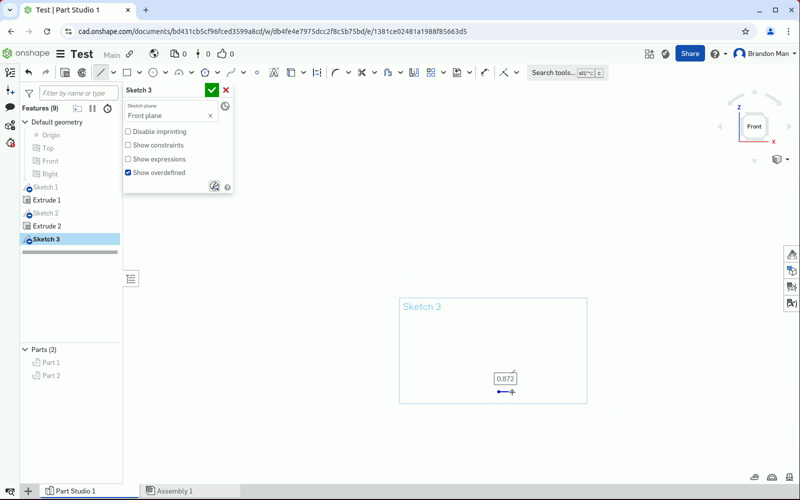
scroll(-6)
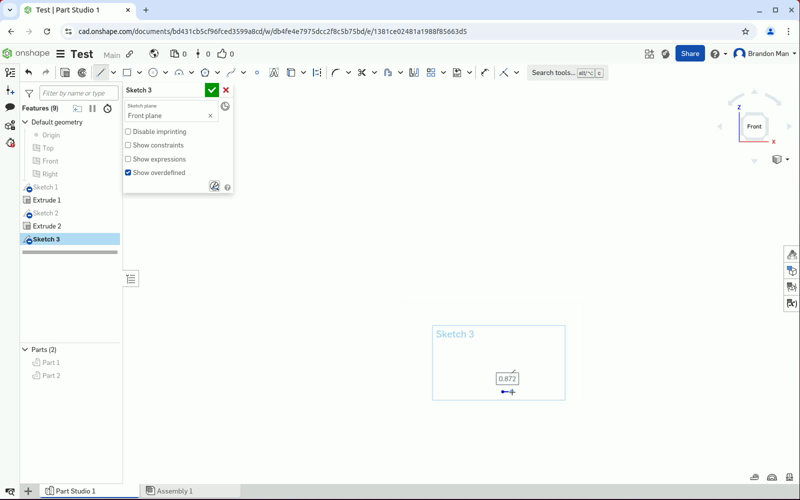
scroll(-6)
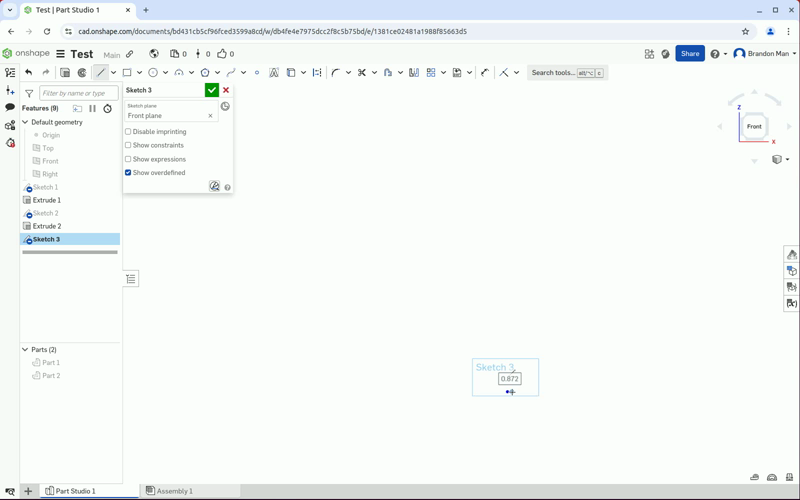
key_up(shift)
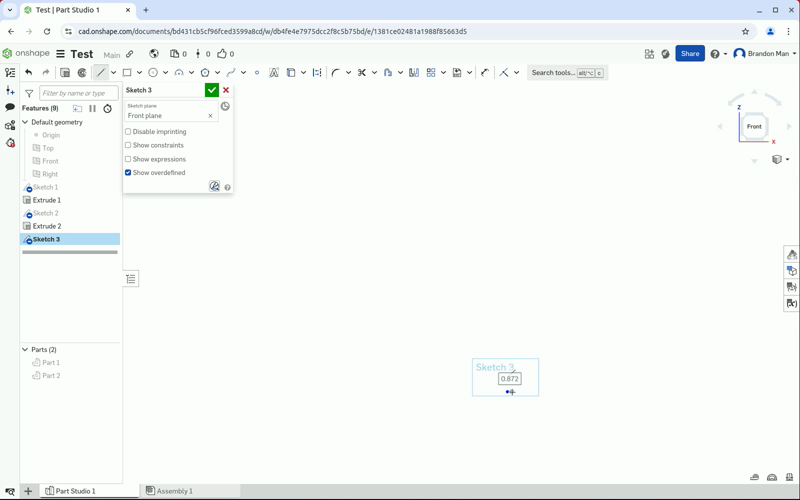
key_down(shift)
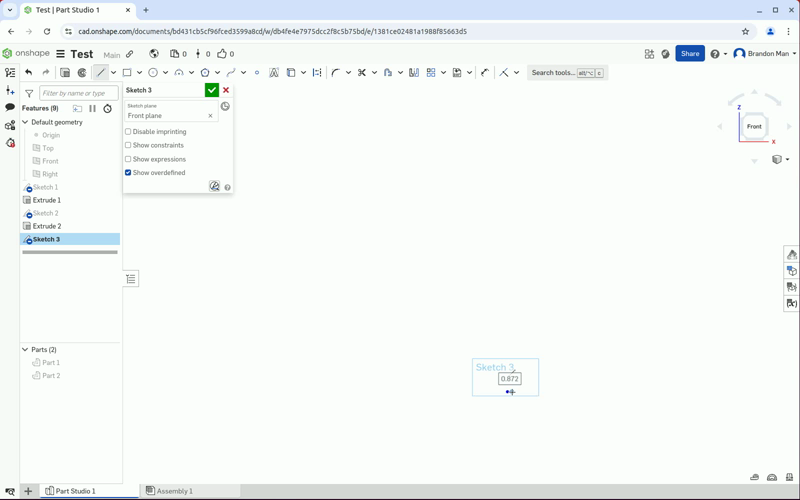
mouse_move(512, 176)
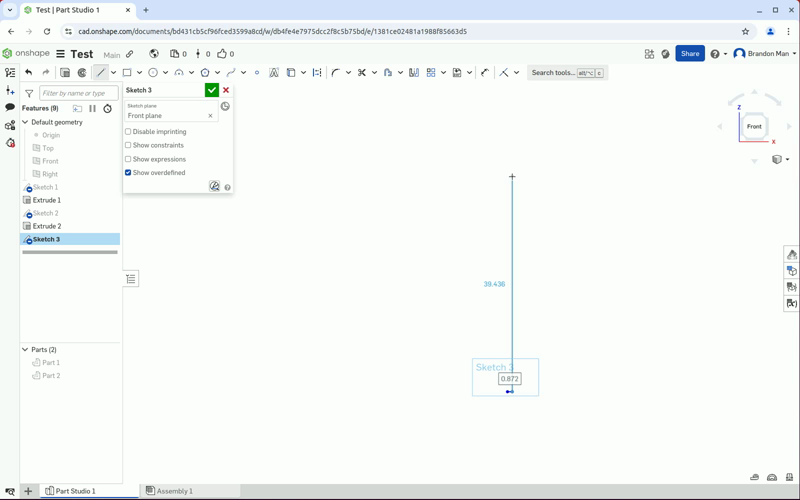
click(512, 176)
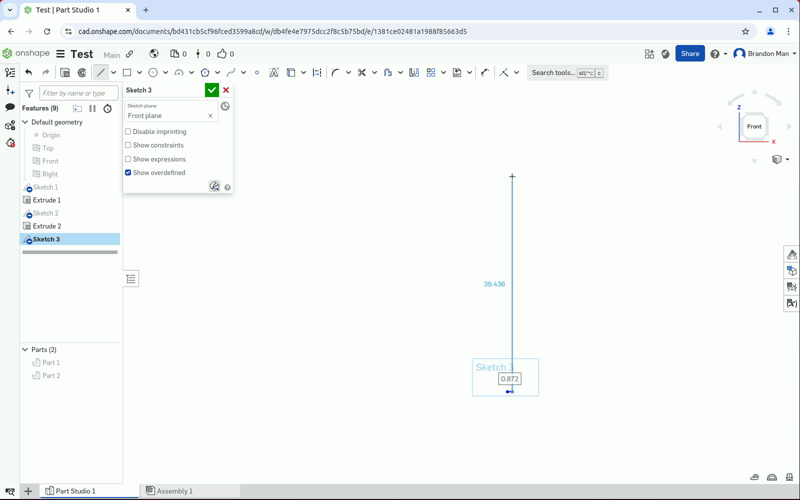
key_up(shift)
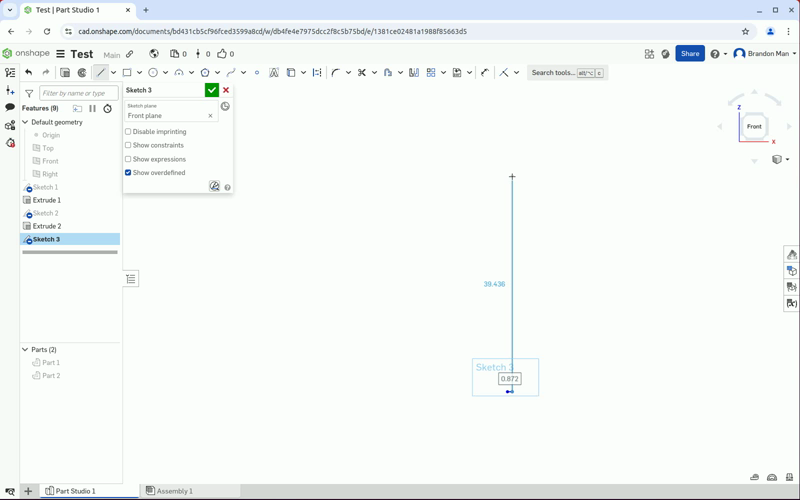
key_down(shift)
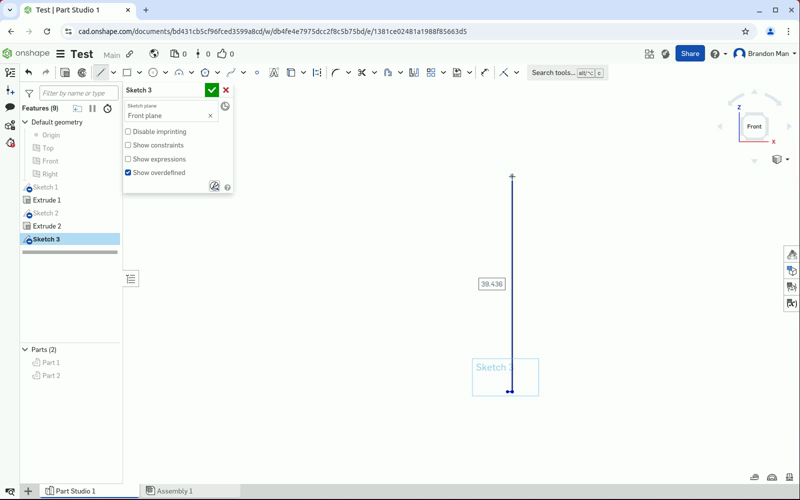
mouse_move(542, 176)
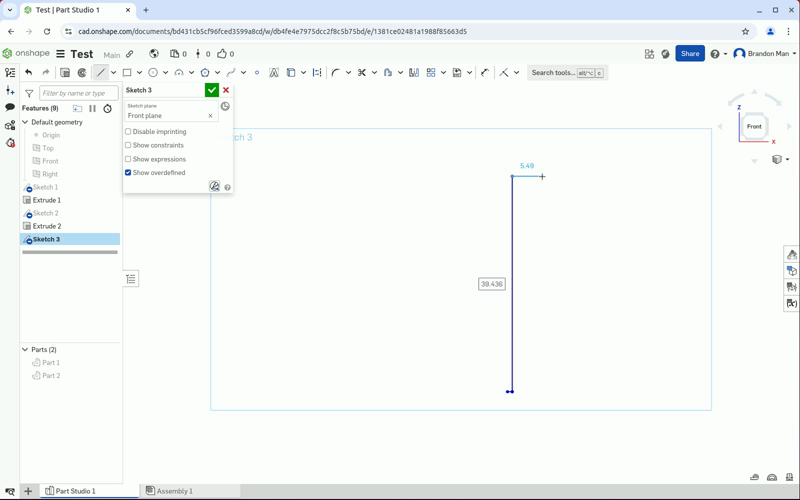
mouse_move(507, 176)
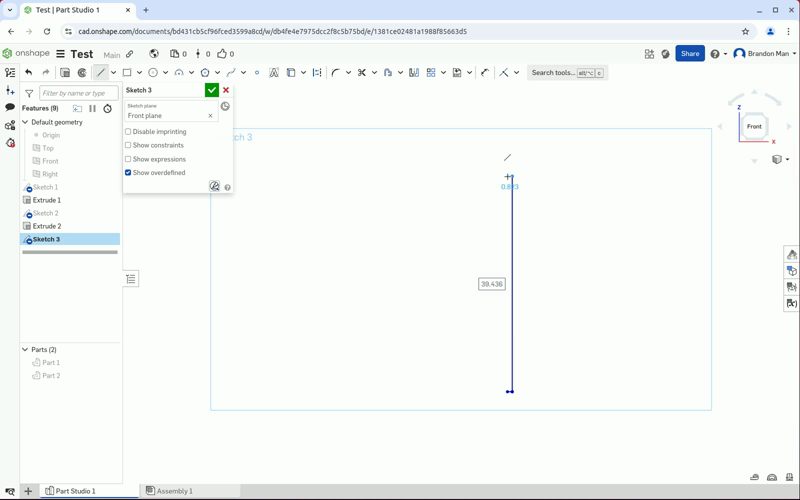
scroll(6)
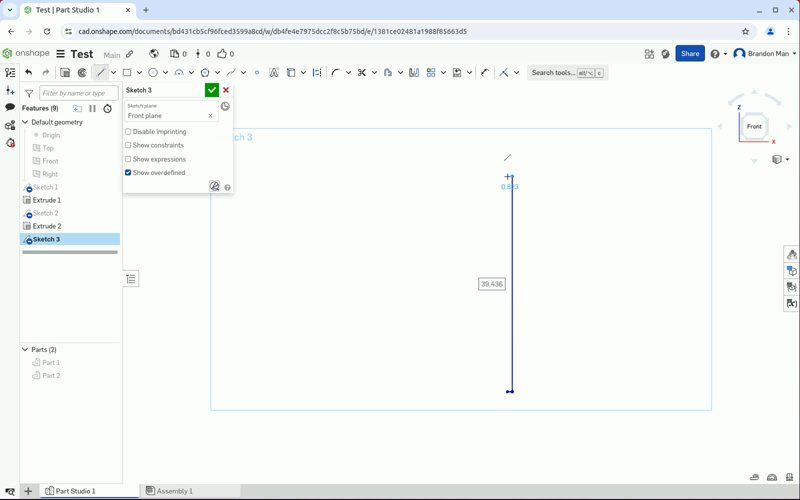
scroll(6)
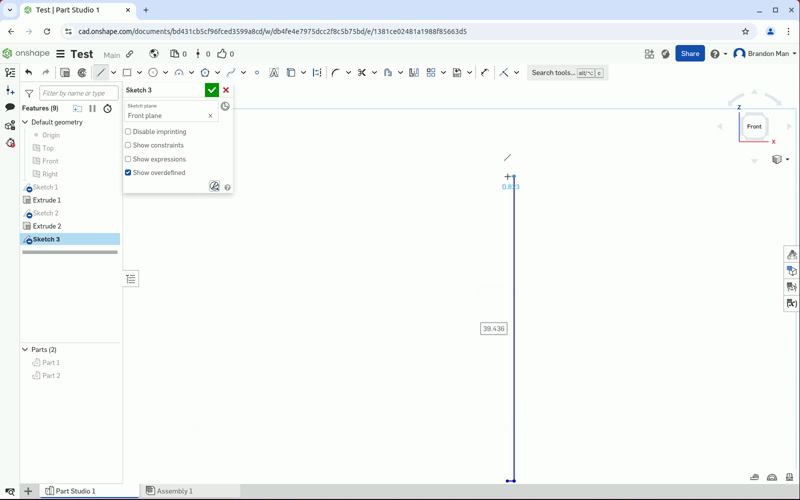
scroll(6)
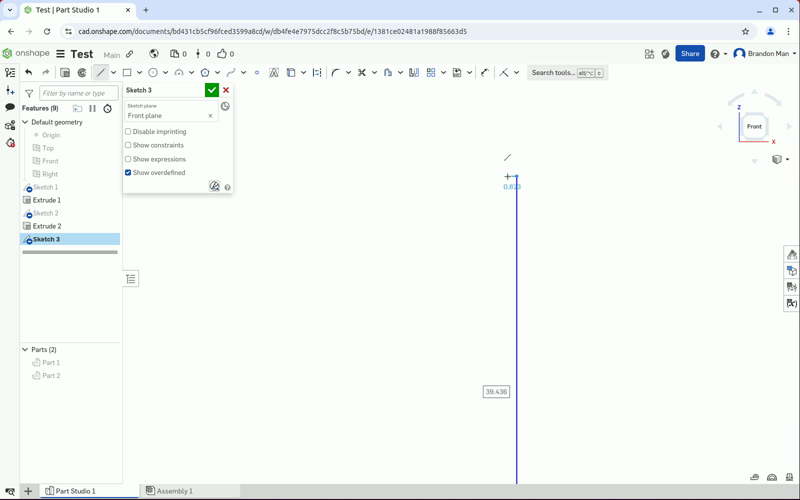
scroll(6)
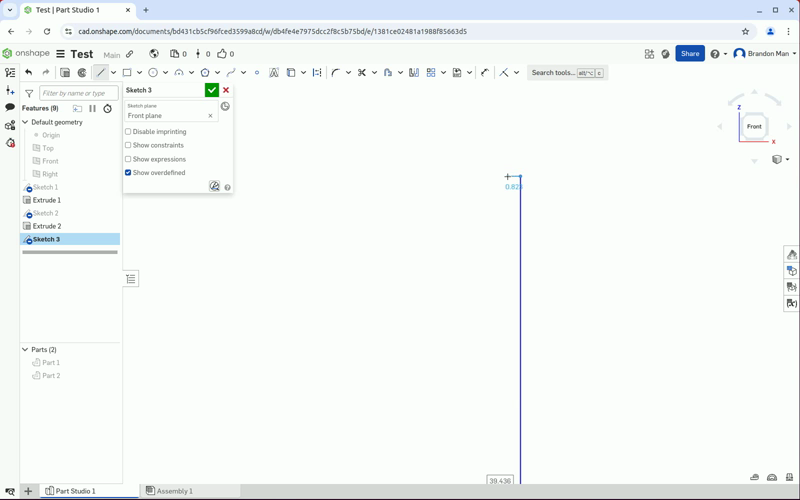
scroll(6)
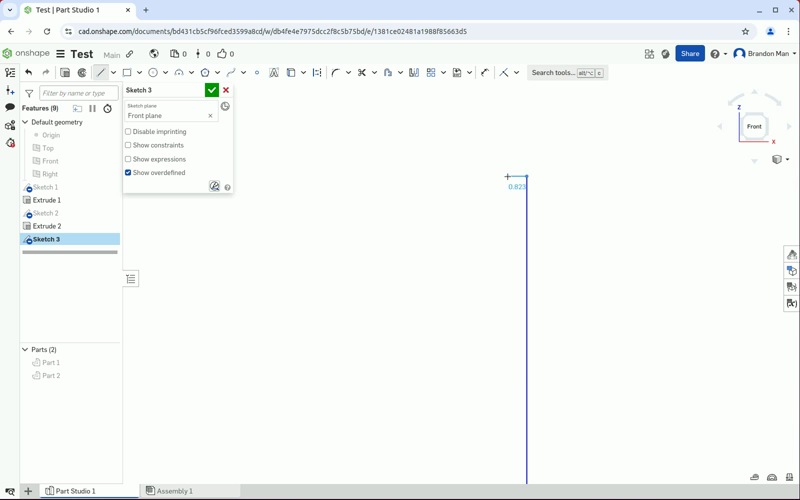
scroll(6)
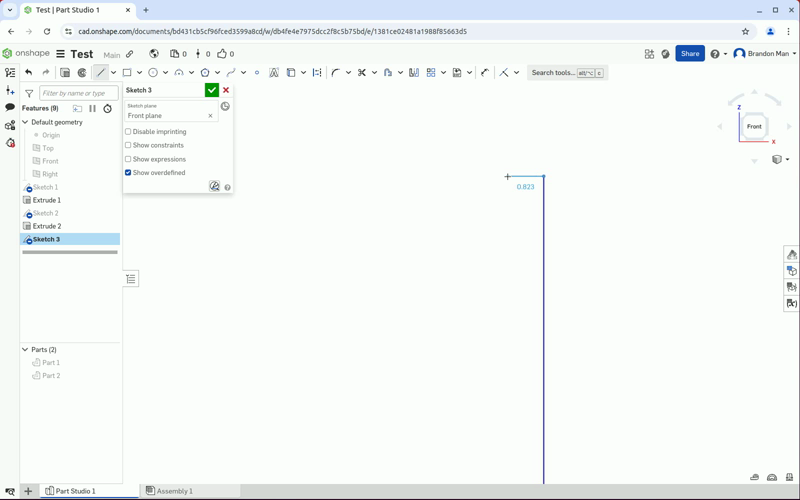
scroll(6)
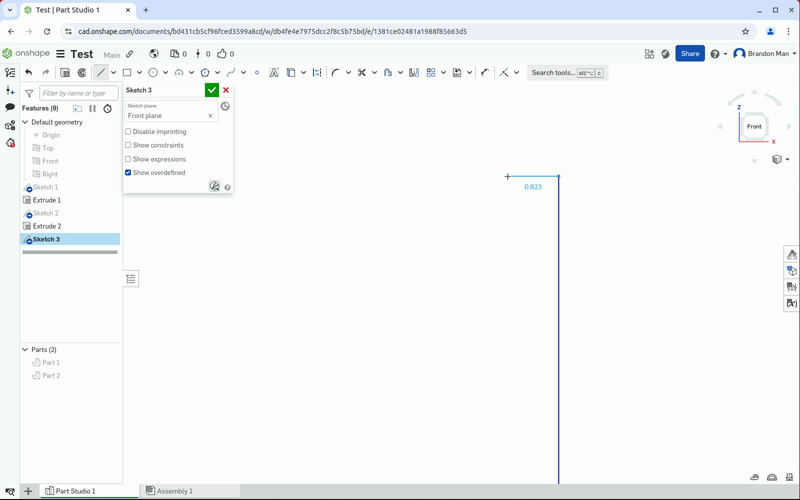
click(507, 176)
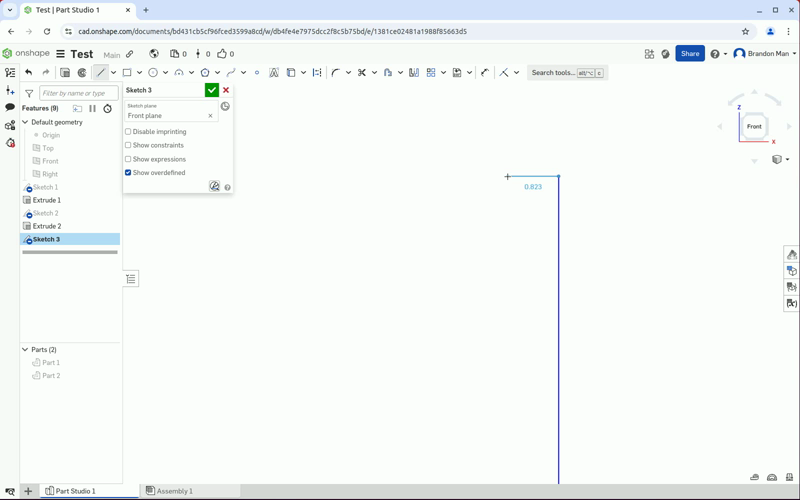
scroll(-6)
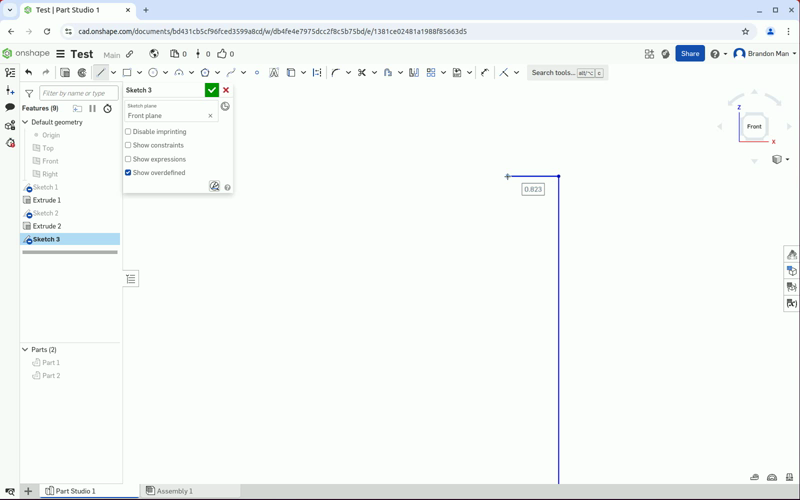
scroll(-6)
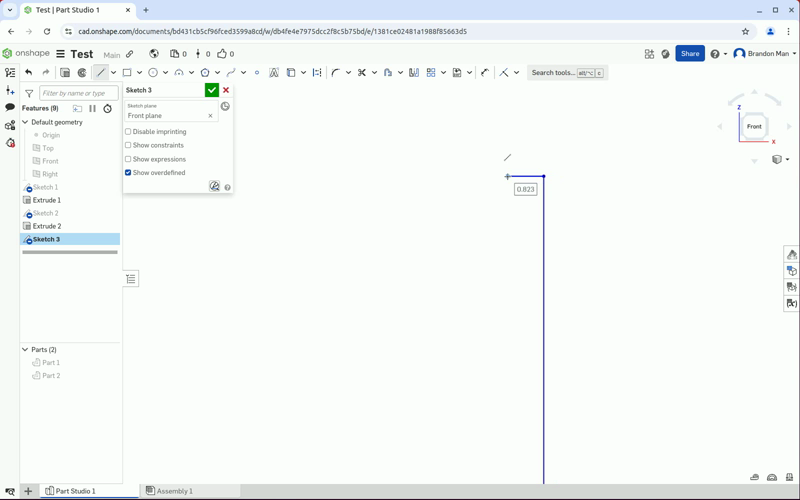
scroll(-6)
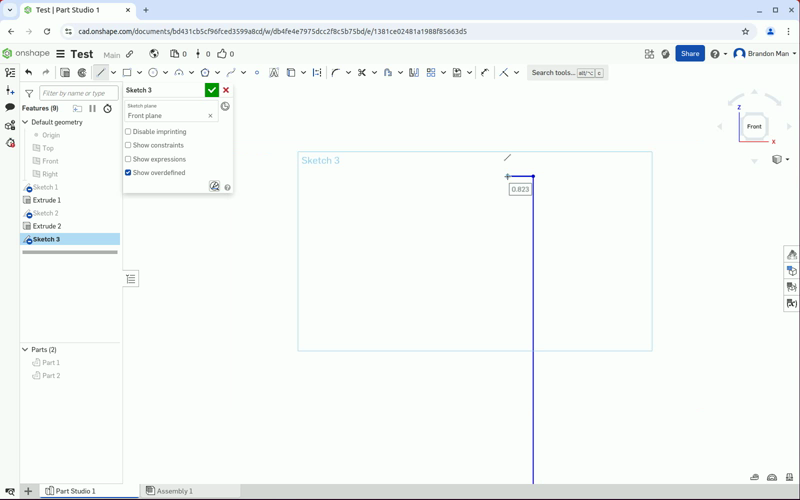
scroll(-6)
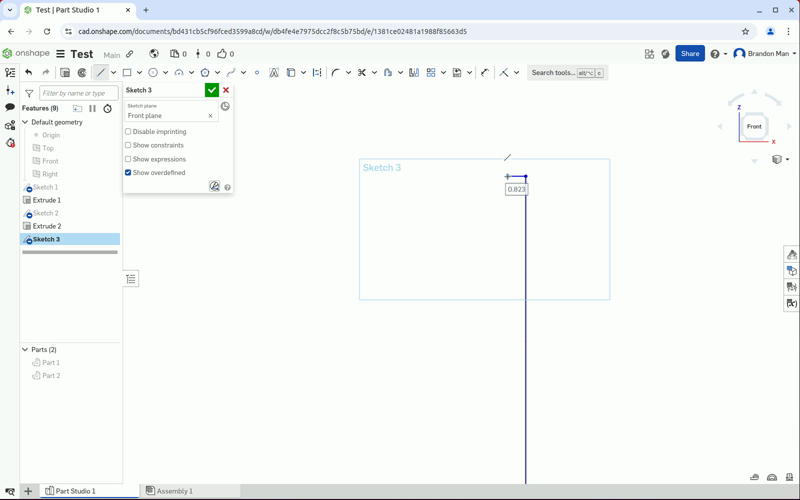
scroll(-6)
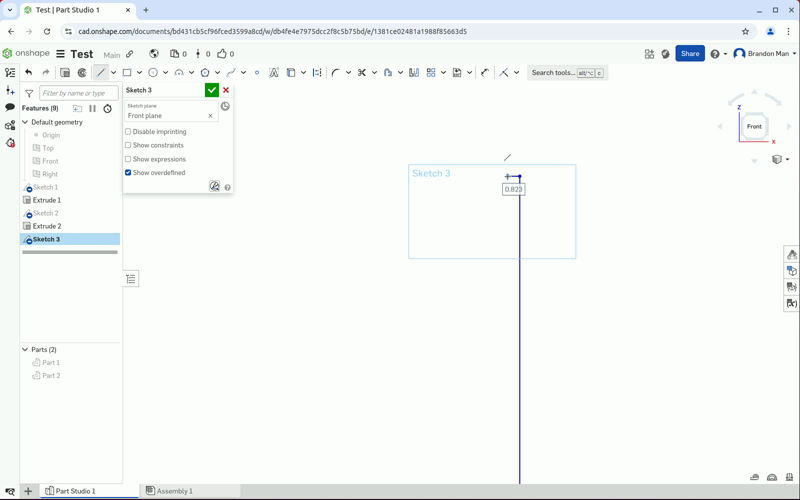
scroll(-6)
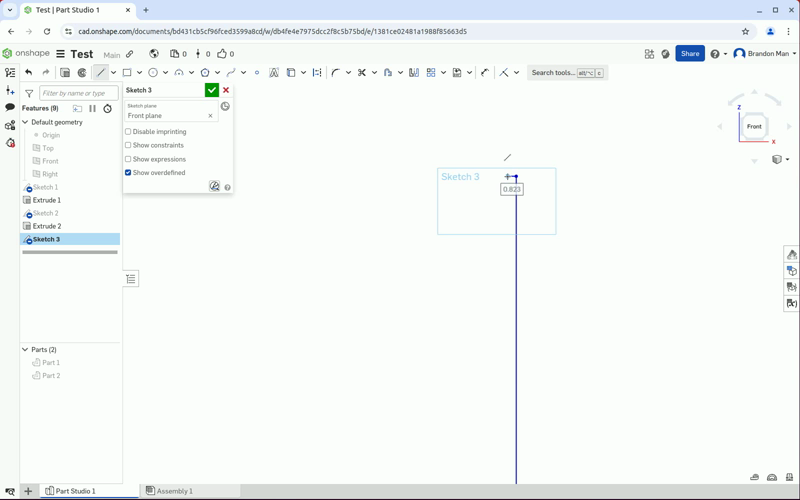
scroll(-6)
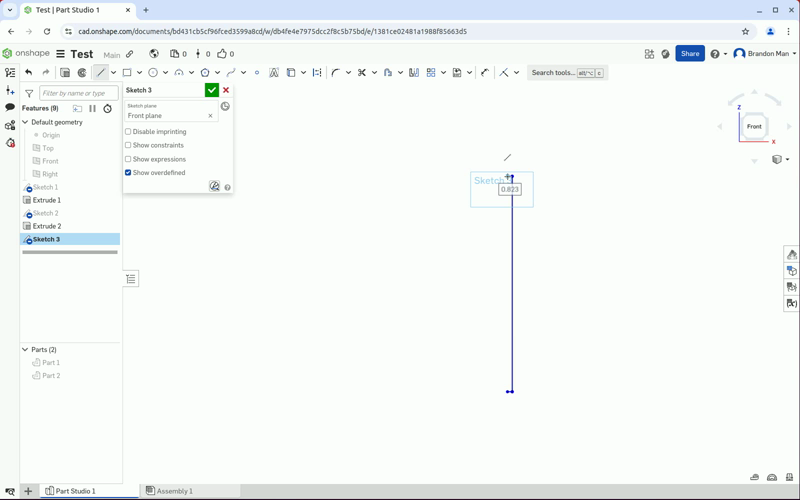
key_up(shift)
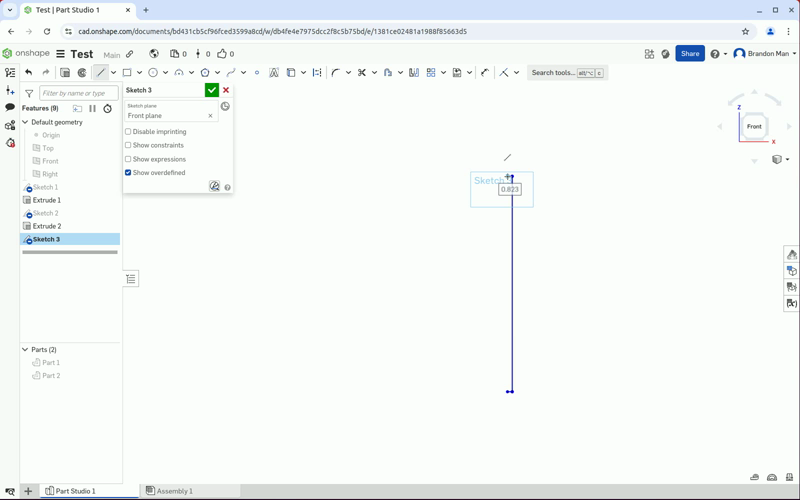
key_down(shift)
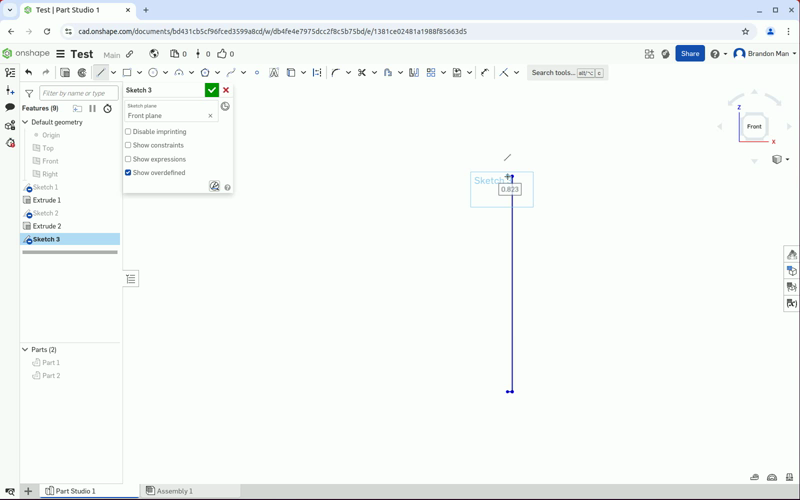
mouse_move(537, 176)
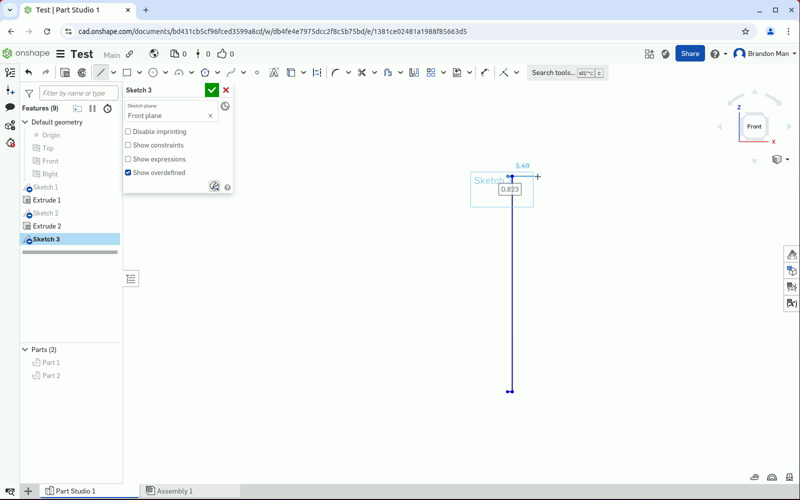
mouse_move(507, 178)
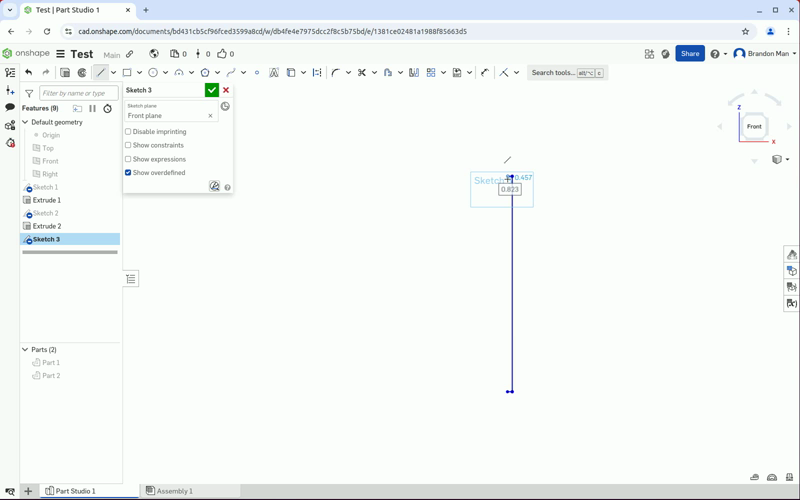
scroll(6)
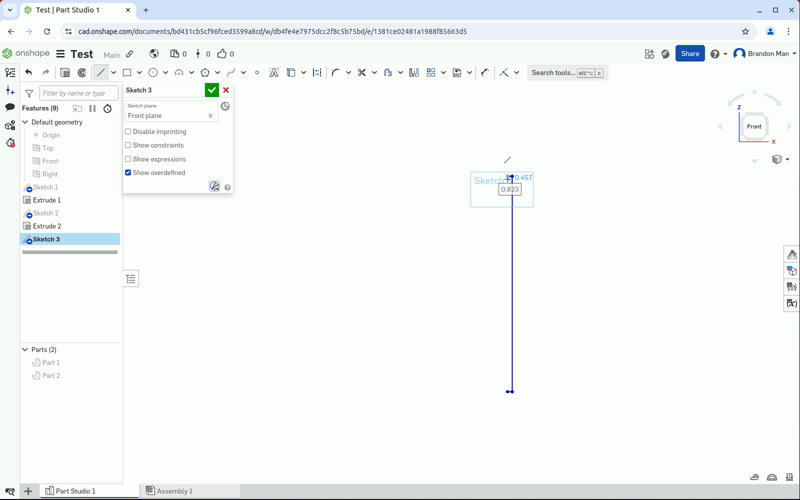
scroll(6)
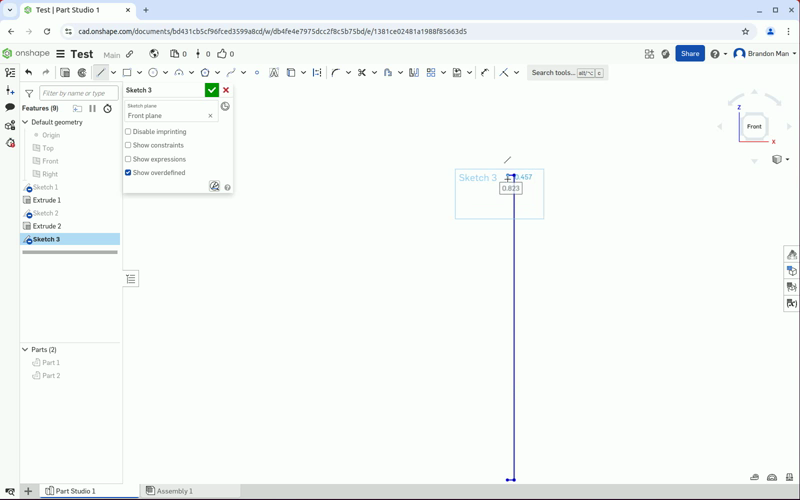
scroll(6)
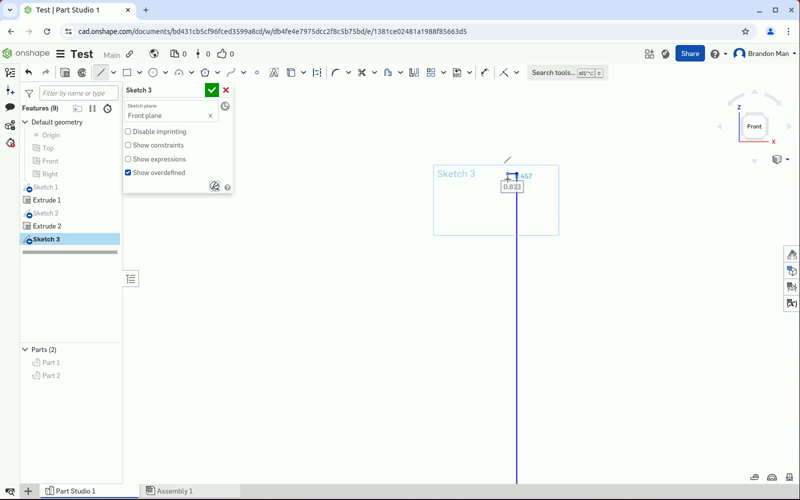
scroll(6)
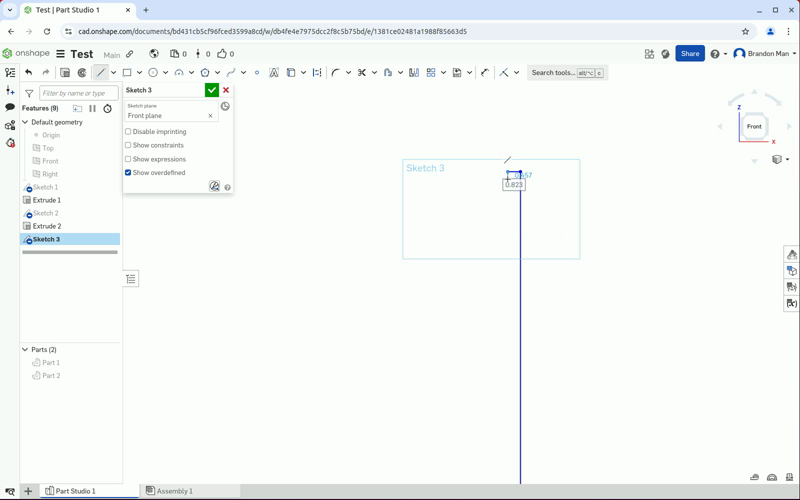
scroll(6)
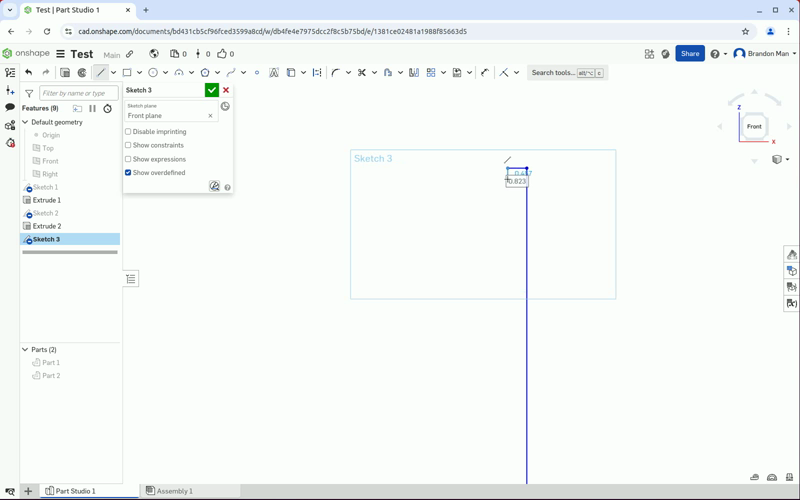
scroll(6)
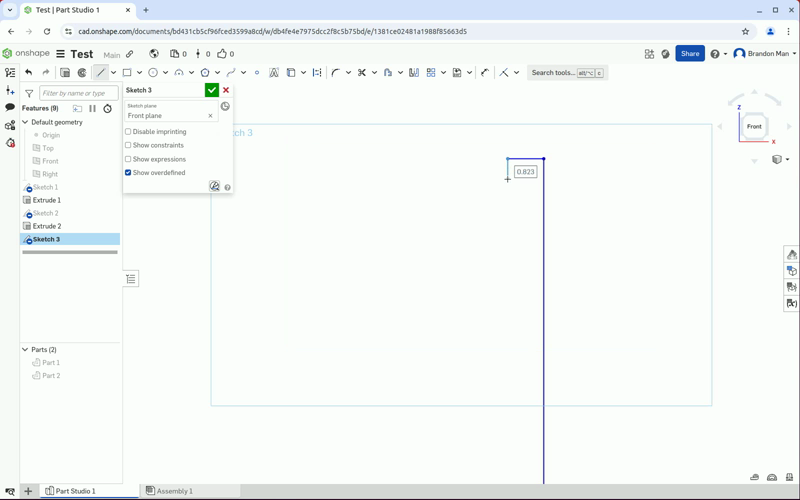
scroll(6)
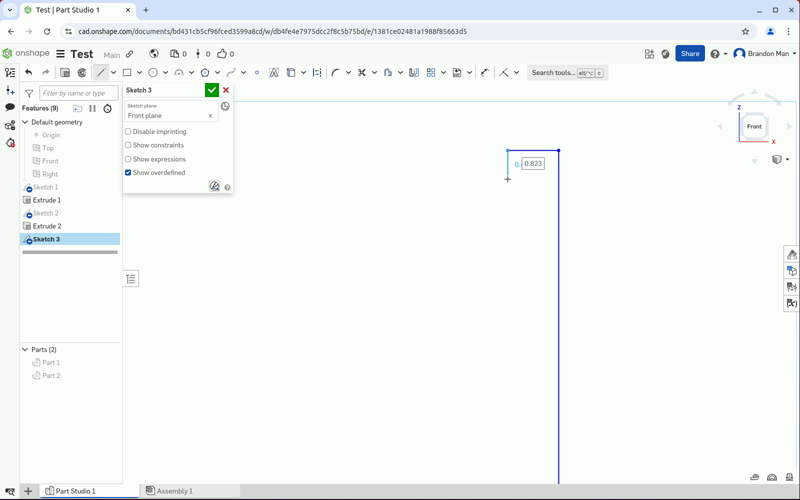
click(507, 178)
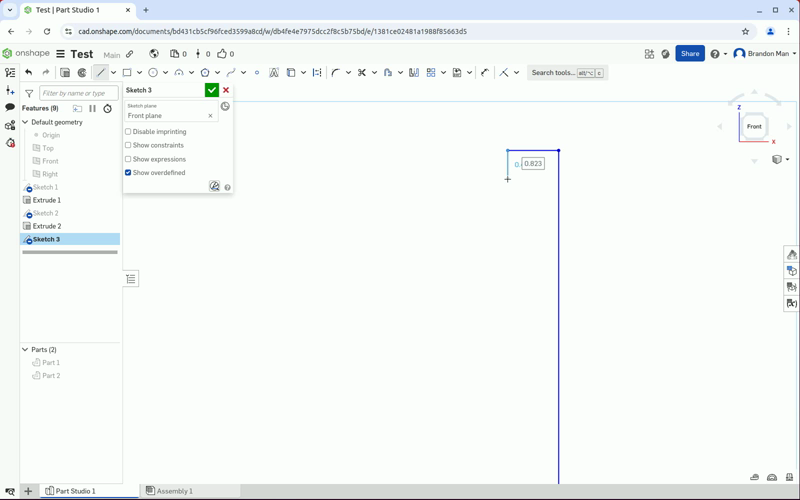
scroll(-6)
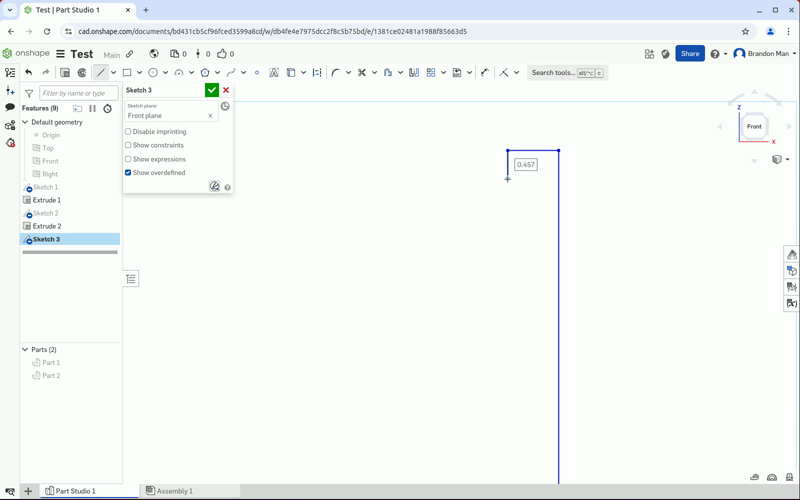
scroll(-6)
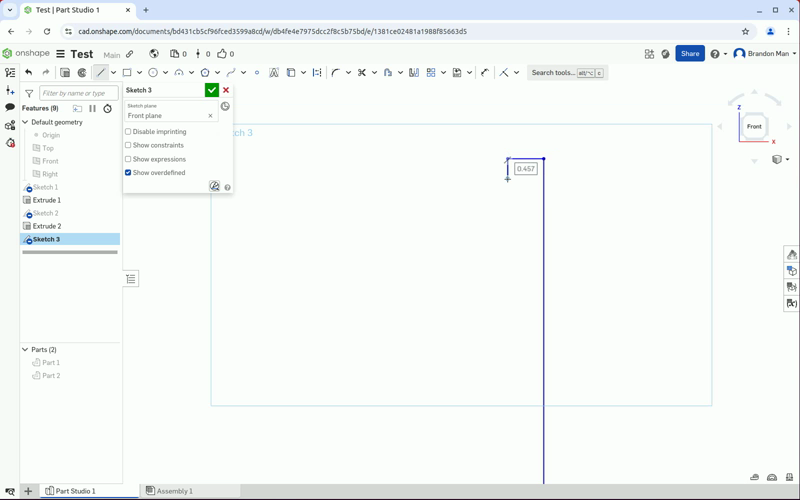
scroll(-6)
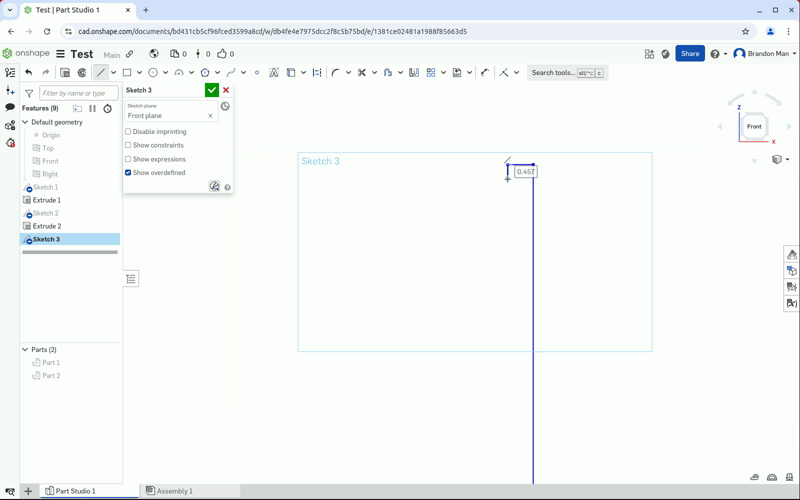
scroll(-6)
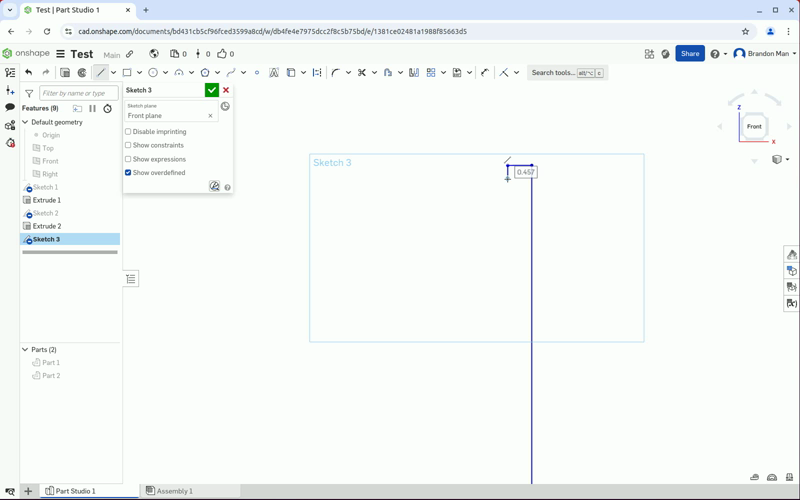
scroll(-6)
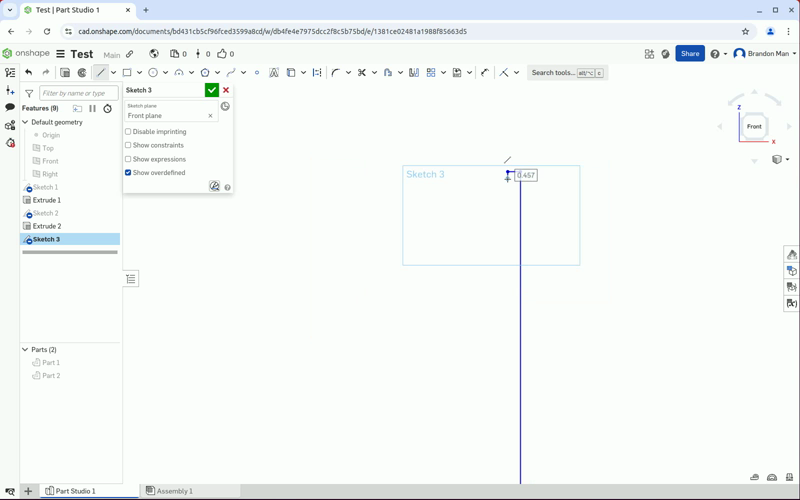
scroll(-6)
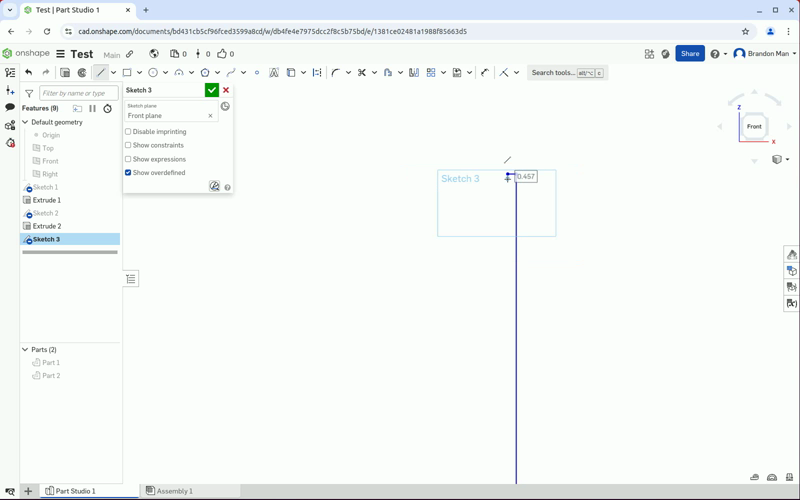
scroll(-6)
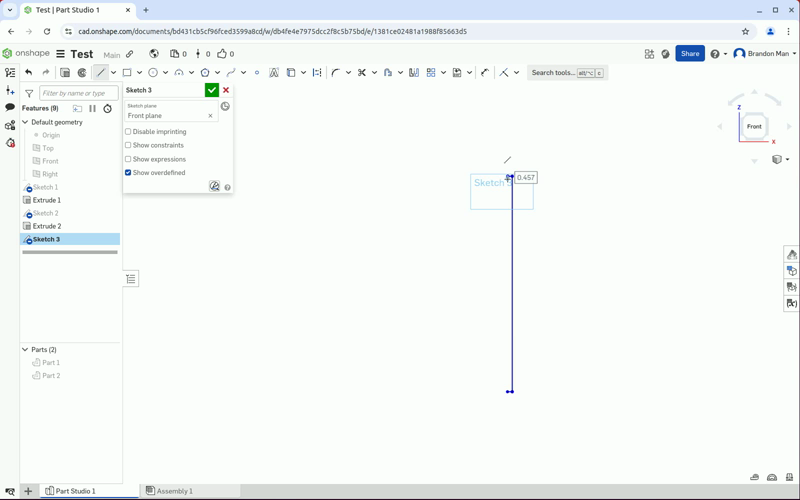
key_up(shift)
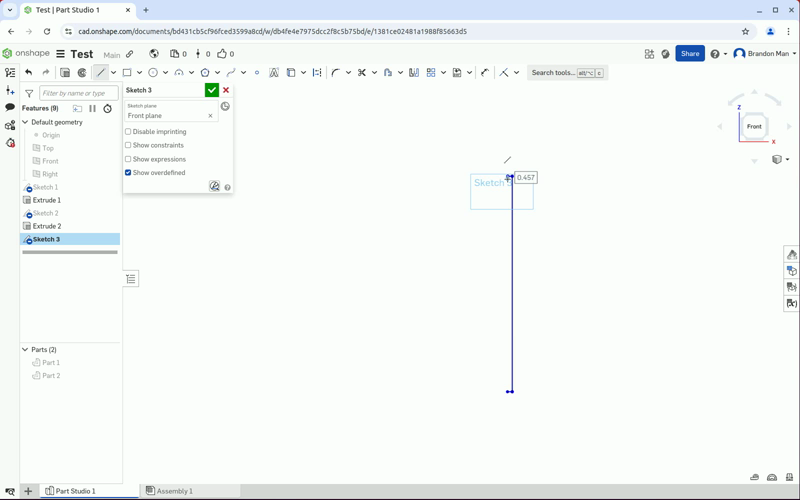
key_down(shift)
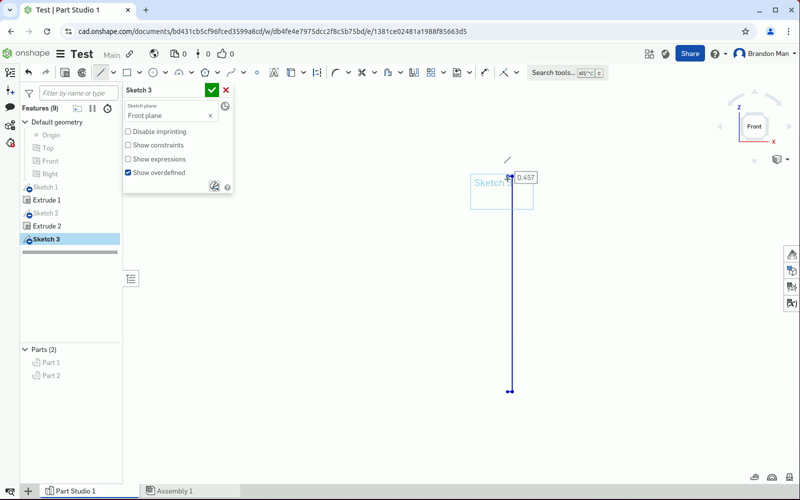
mouse_move(537, 178)
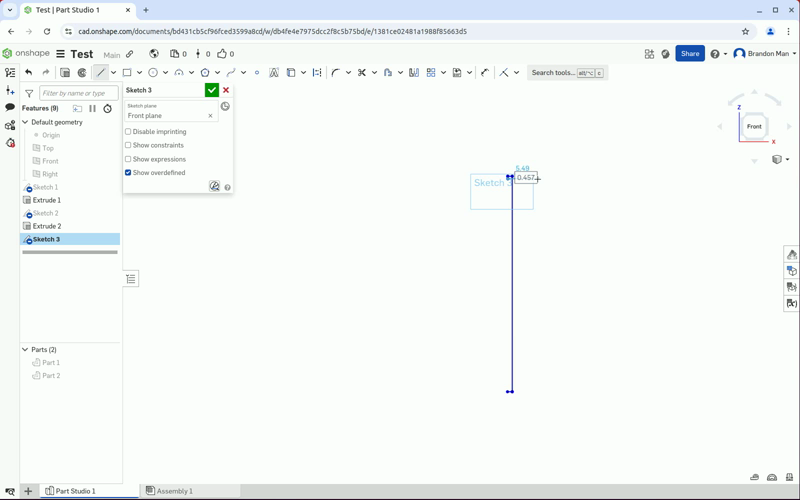
mouse_move(507, 183)
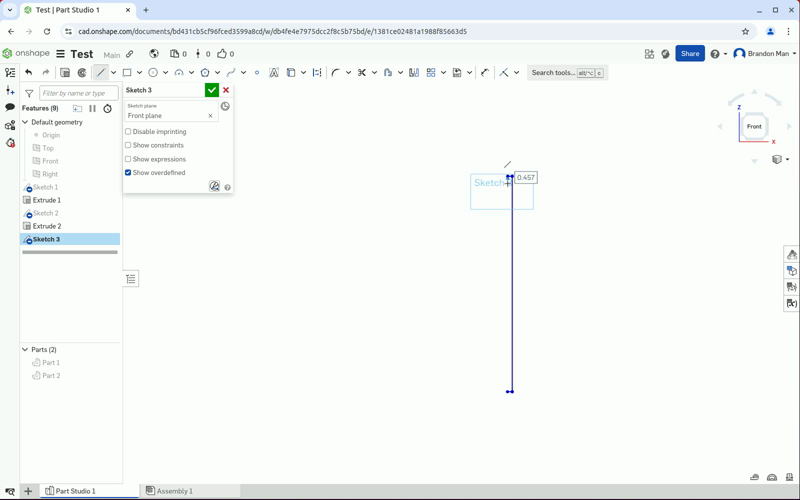
scroll(6)
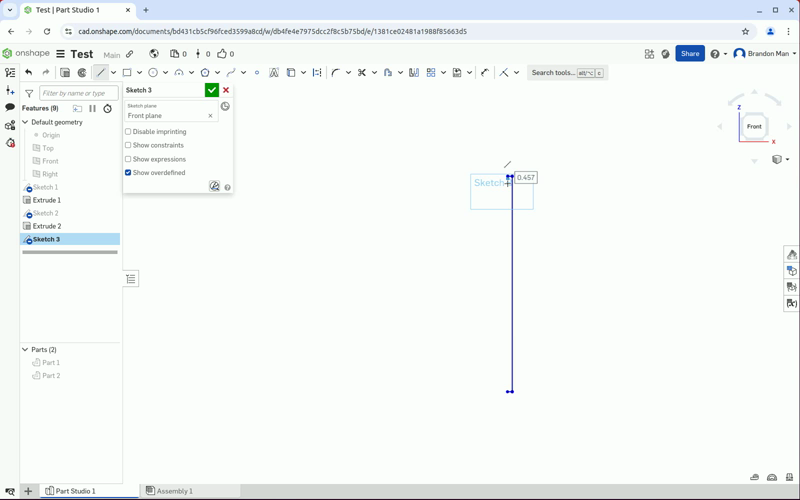
scroll(6)
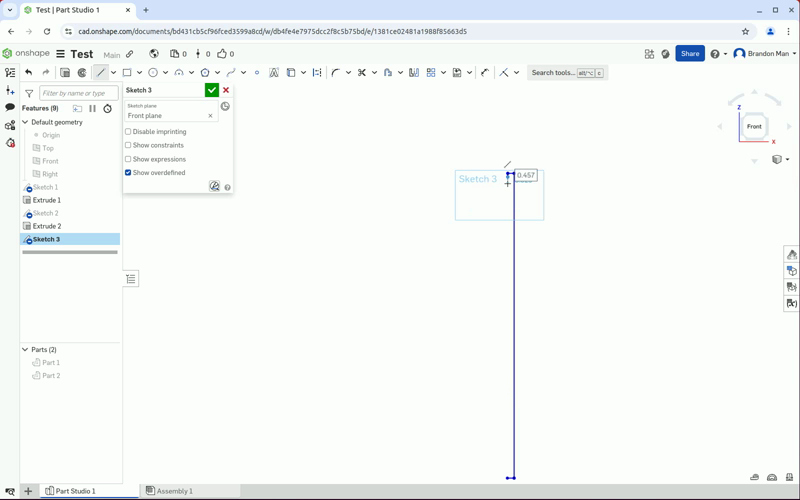
scroll(6)
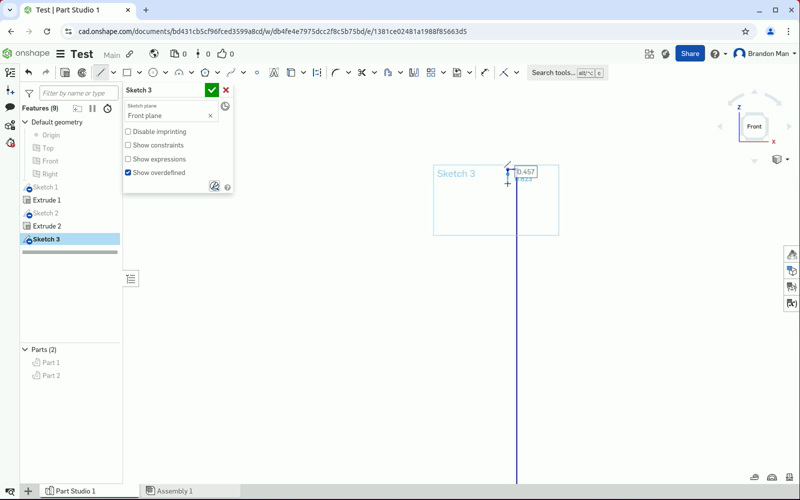
scroll(6)
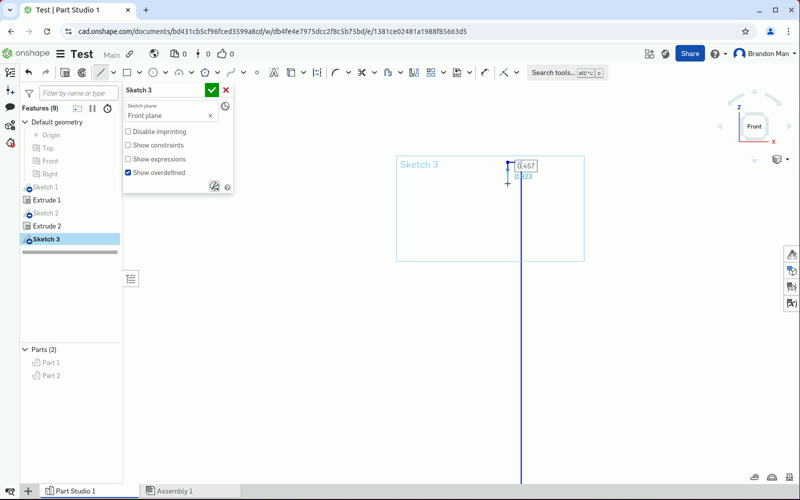
scroll(6)
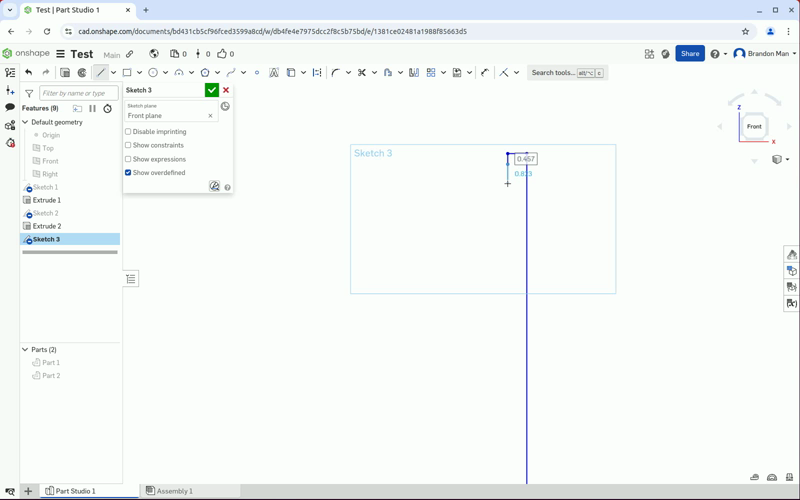
scroll(6)
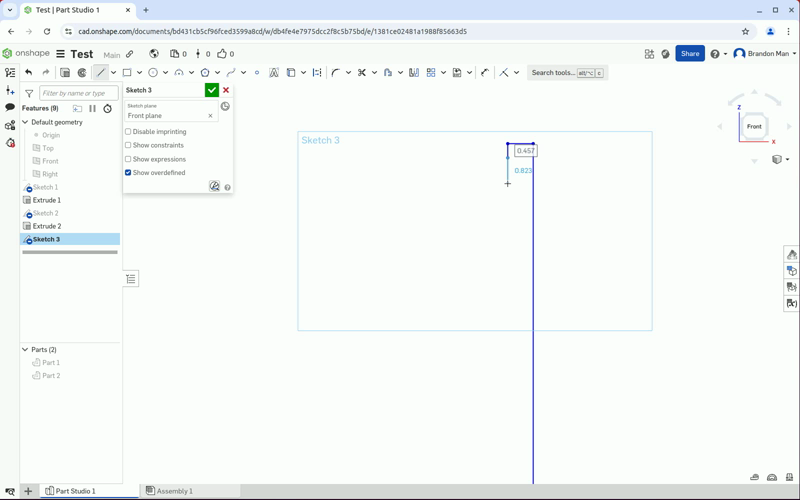
scroll(6)
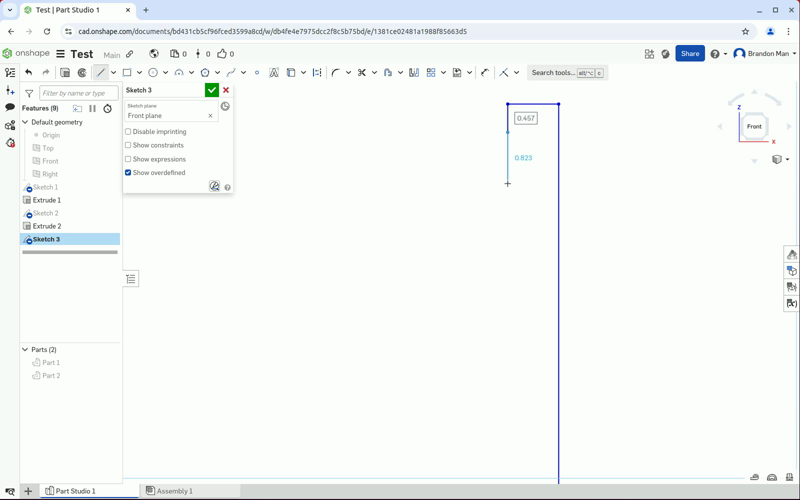
click(507, 183)
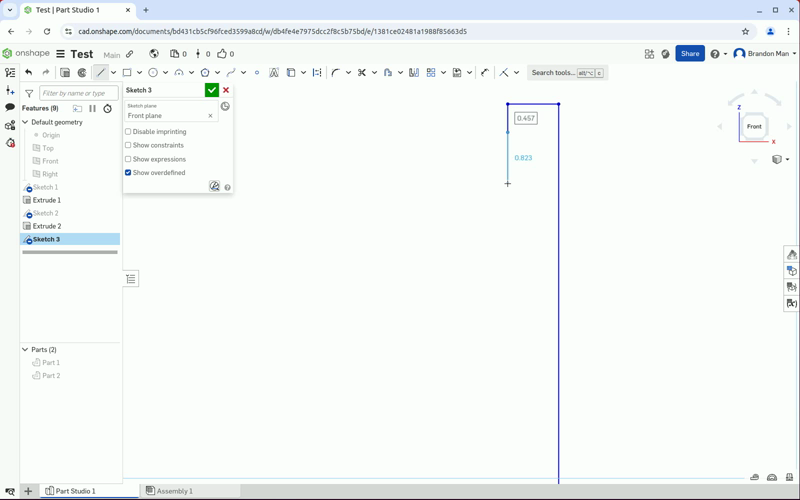
scroll(-6)
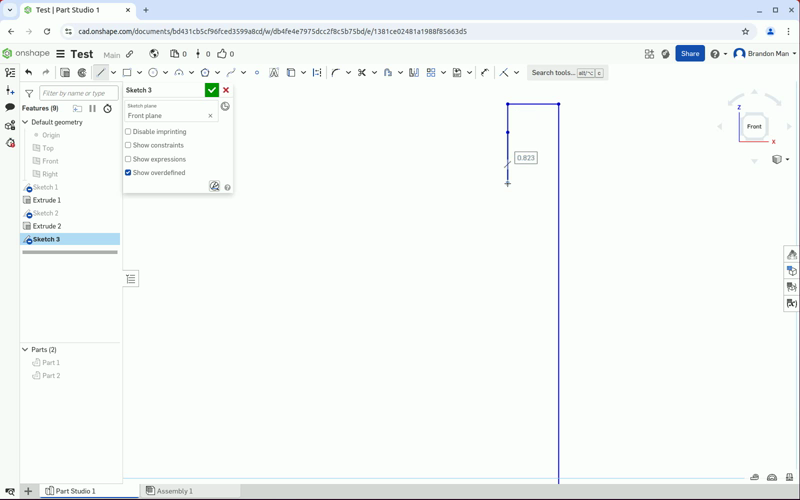
scroll(-6)
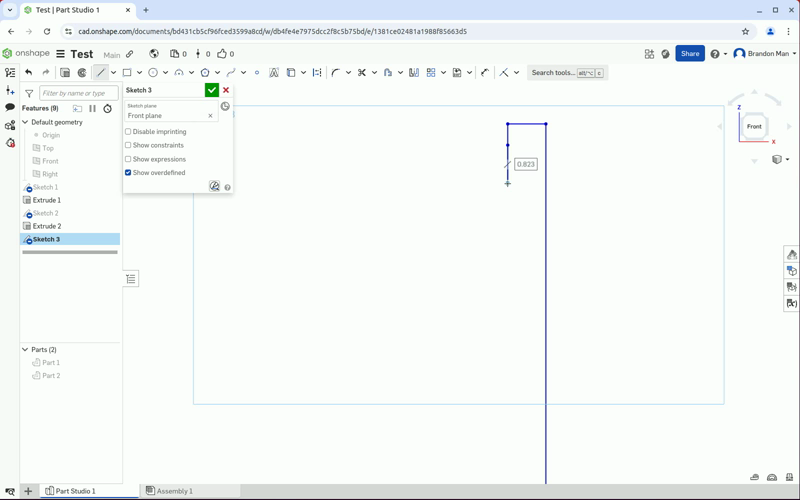
scroll(-6)
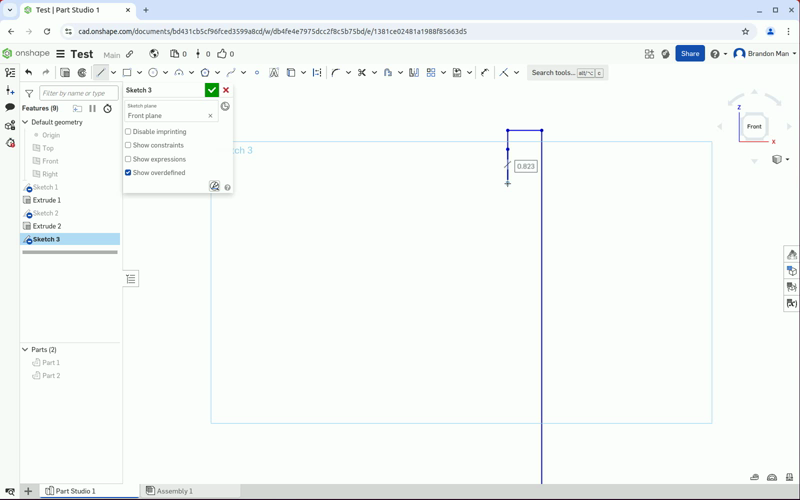
scroll(-6)
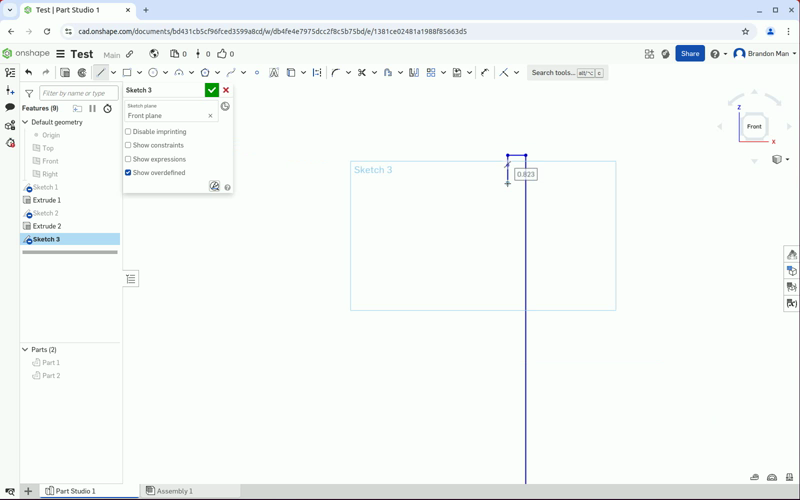
scroll(-6)
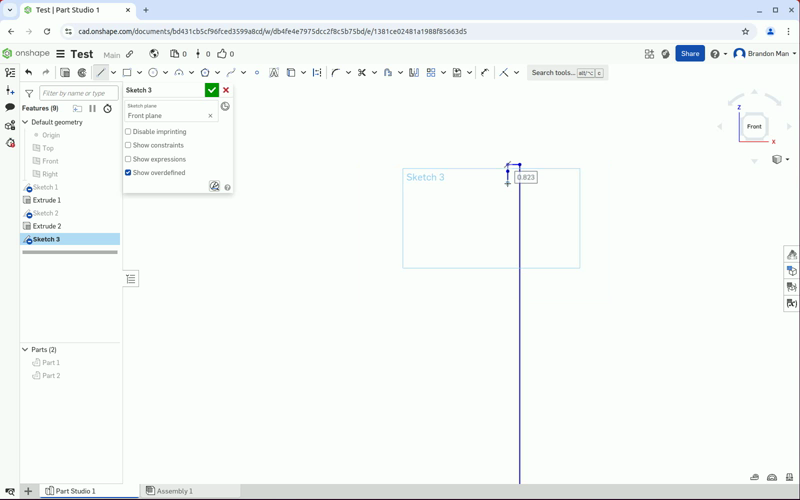
scroll(-6)
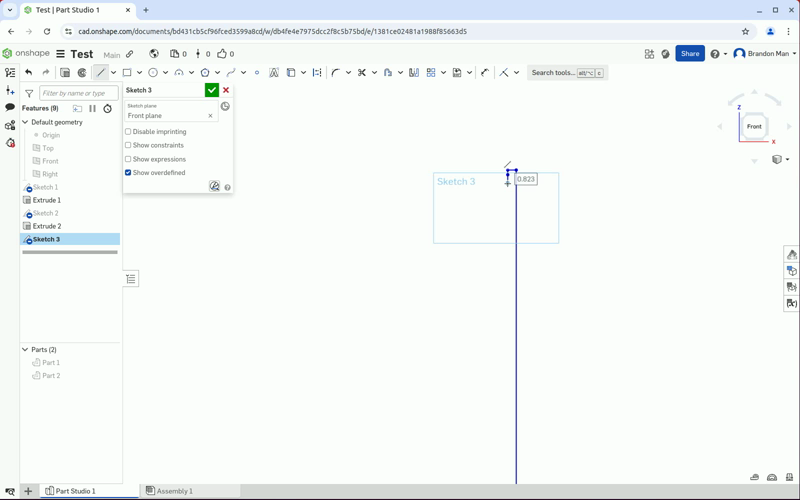
scroll(-6)
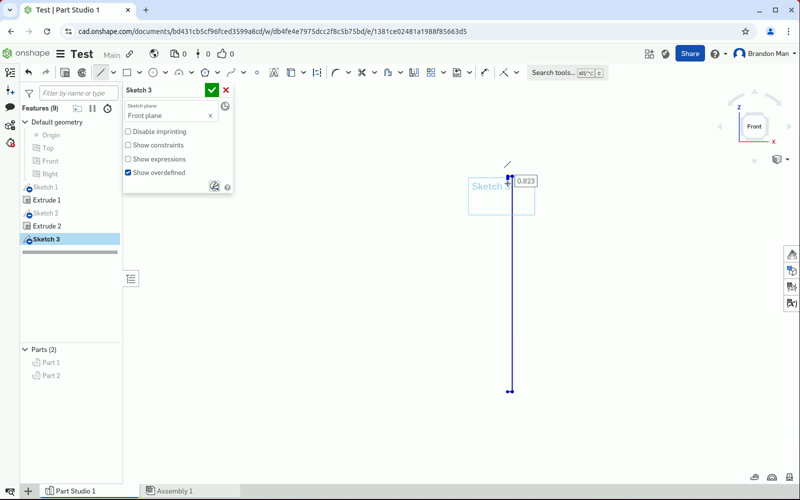
key_up(shift)
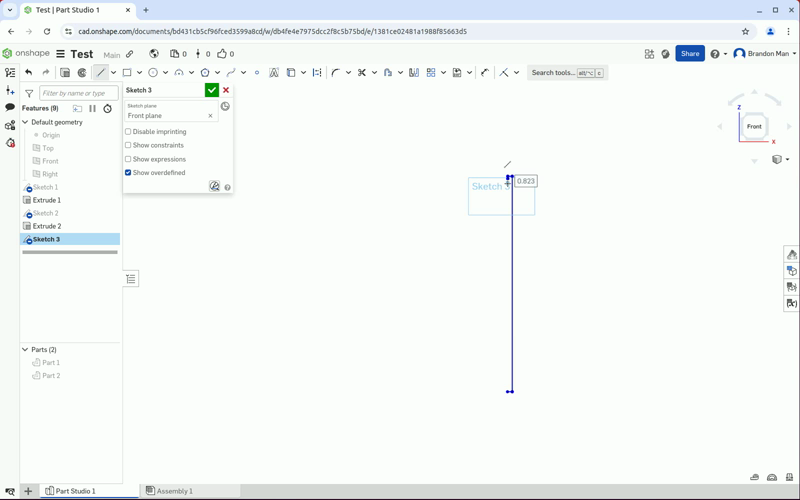
key_down(shift)
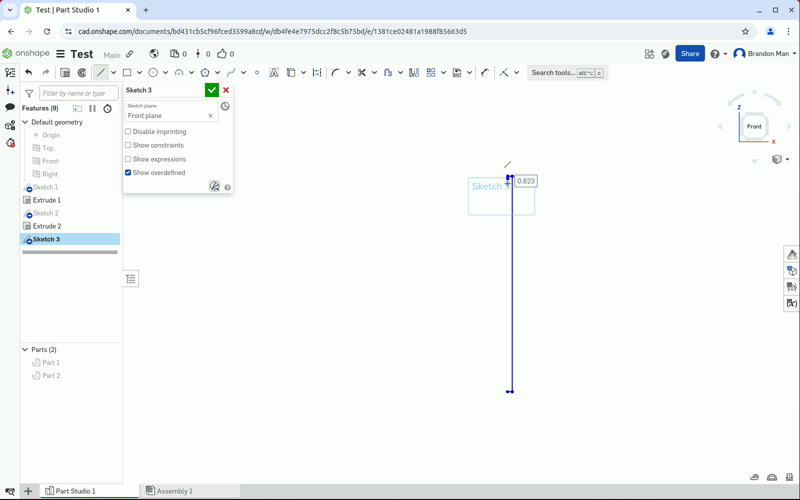
mouse_move(507, 391)
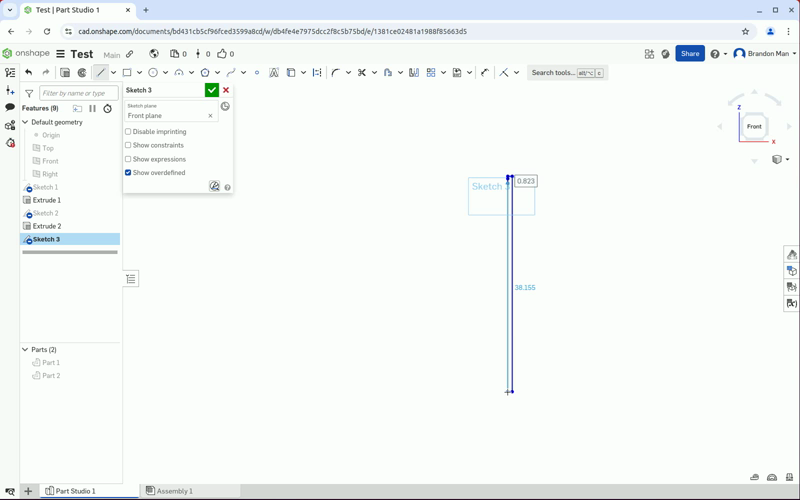
key_up(shift)
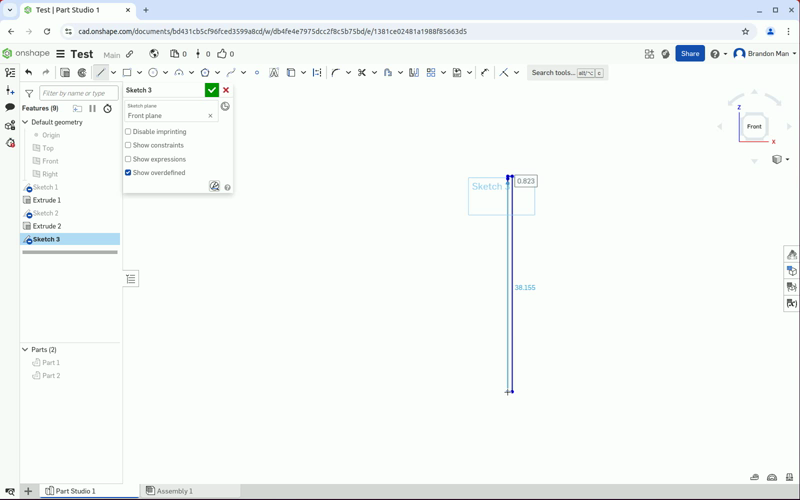
click(507, 391)
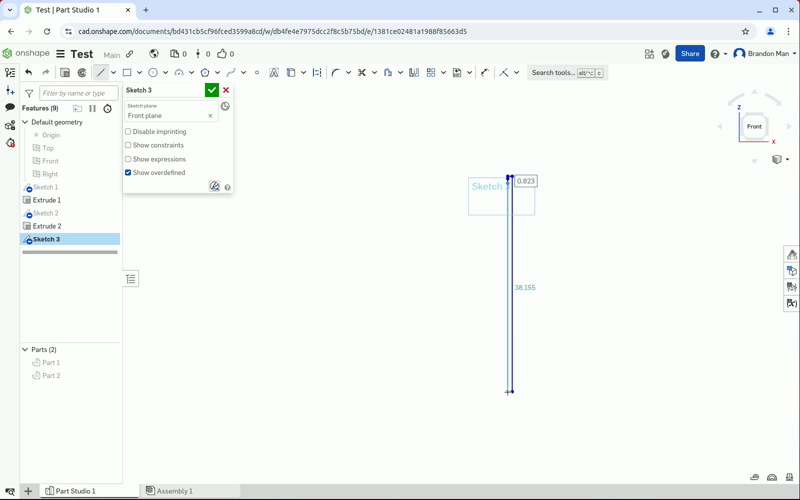
key(esc)
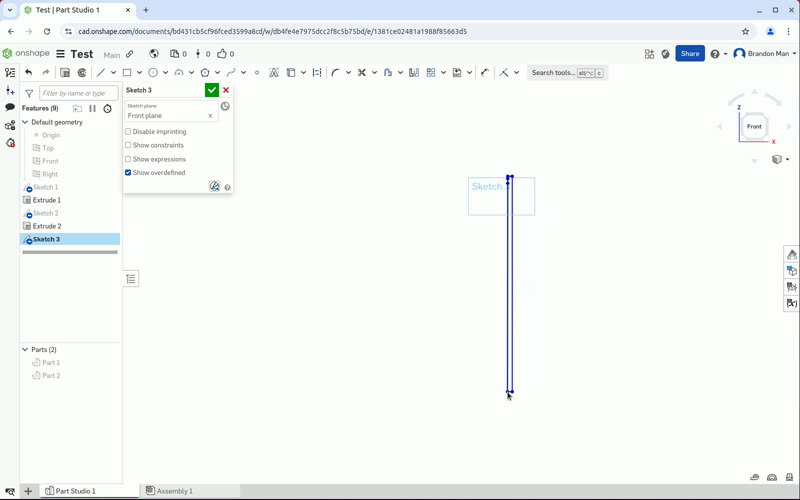
mouse_move(509, 235)
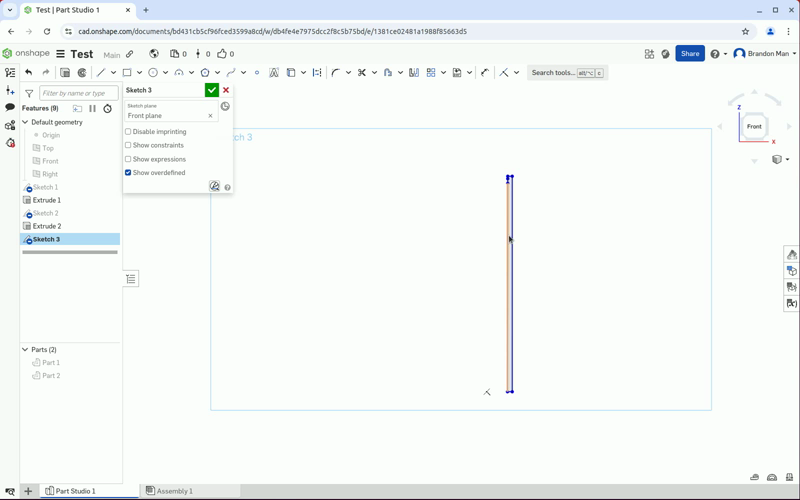
scroll(6)
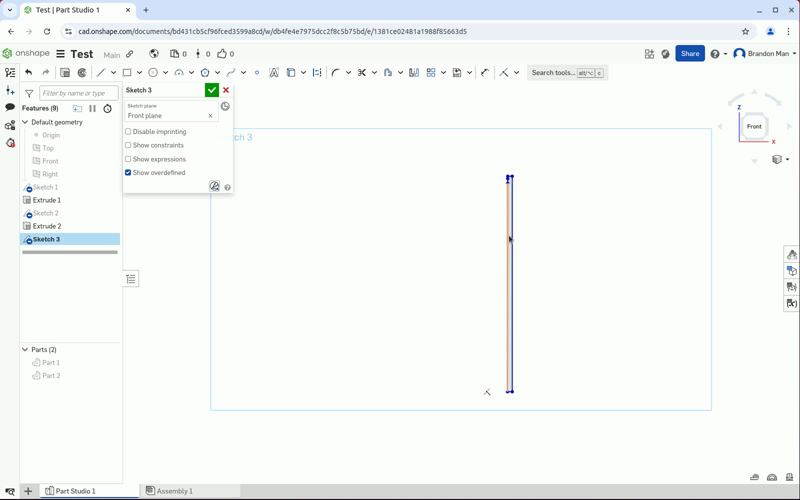
scroll(6)
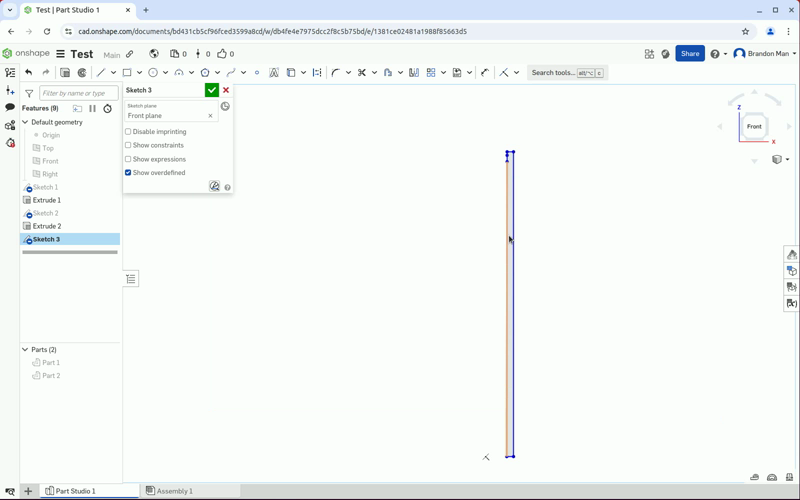
scroll(6)
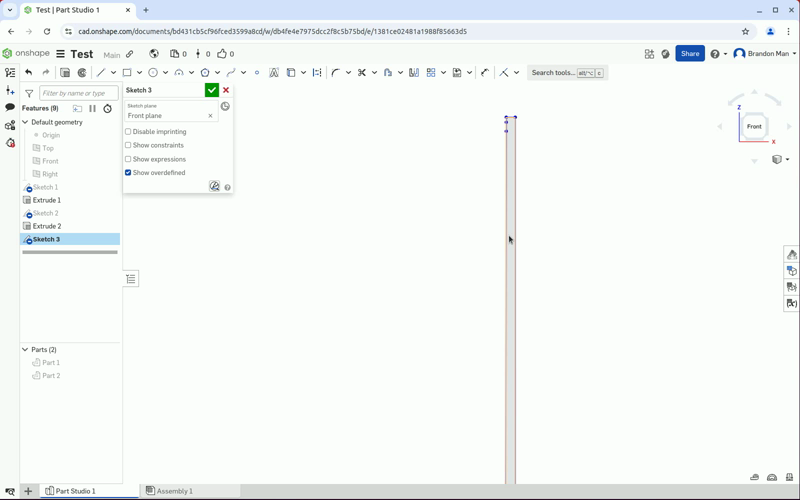
scroll(6)
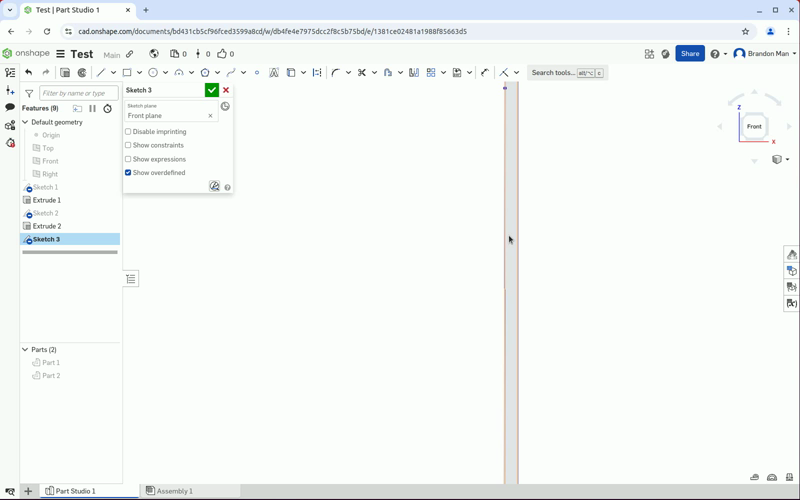
scroll(6)
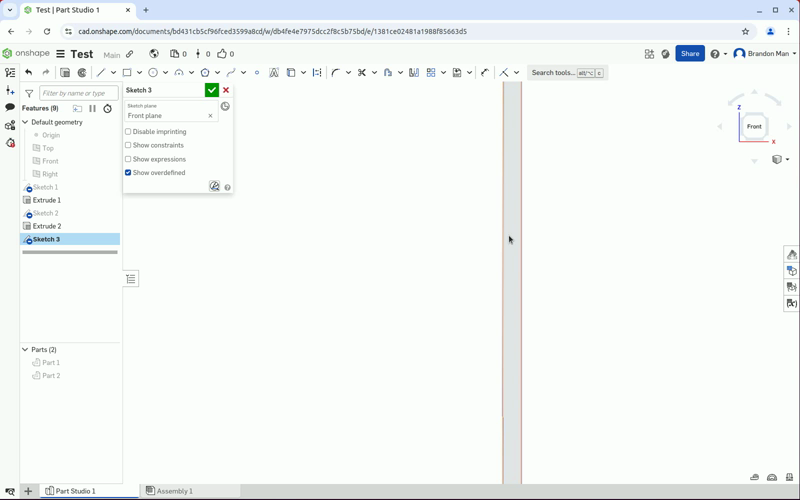
scroll(6)
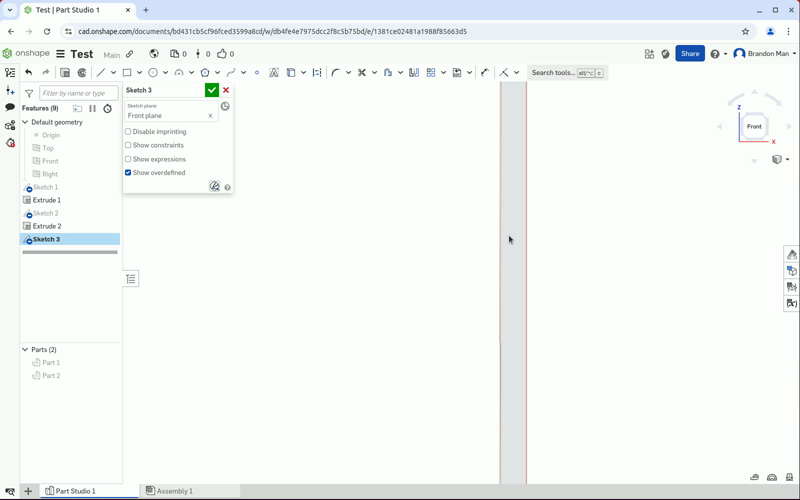
scroll(6)
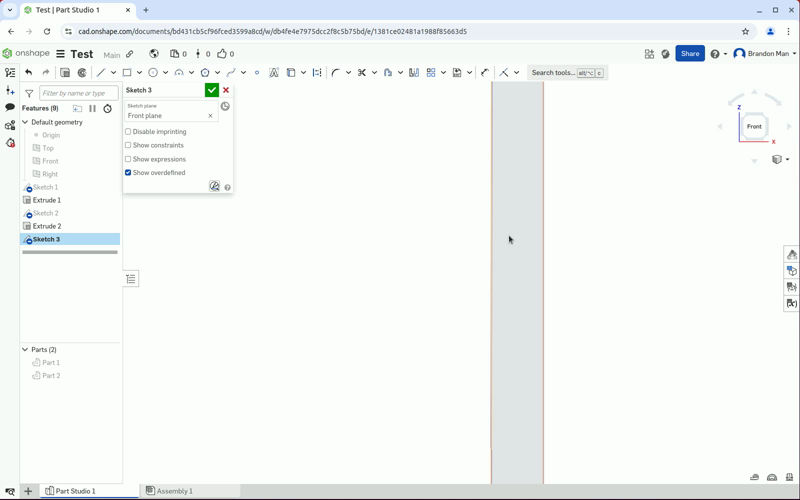
click(509, 235)
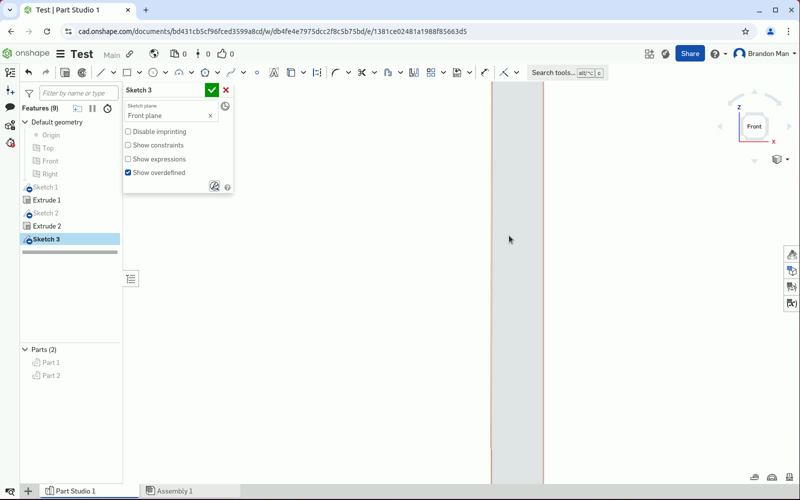
scroll(-6)
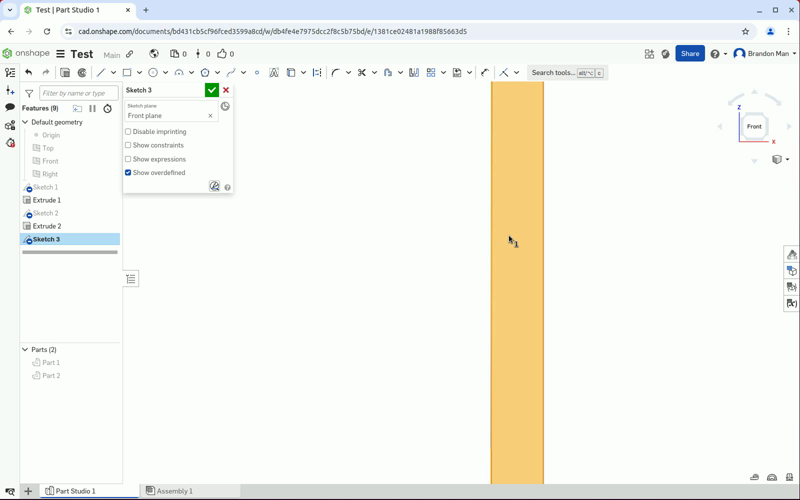
scroll(-6)
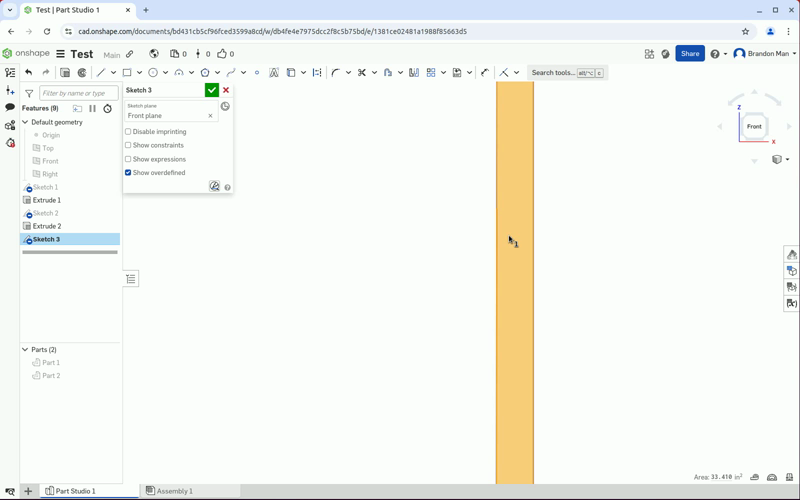
scroll(-6)
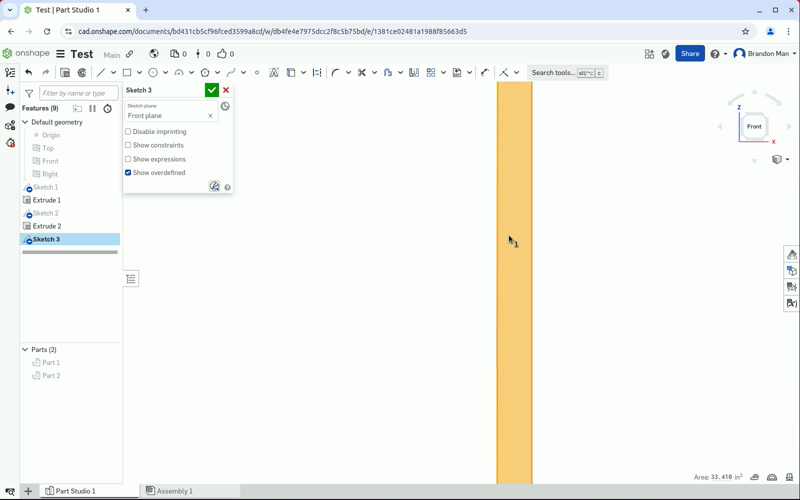
scroll(-6)
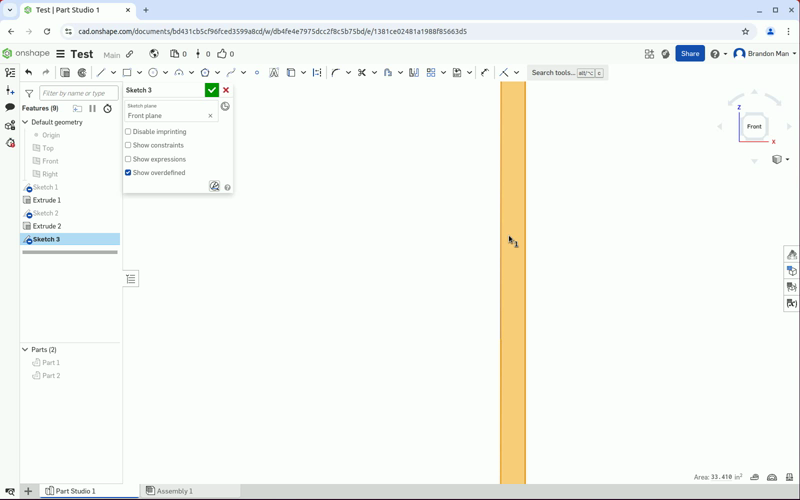
scroll(-6)
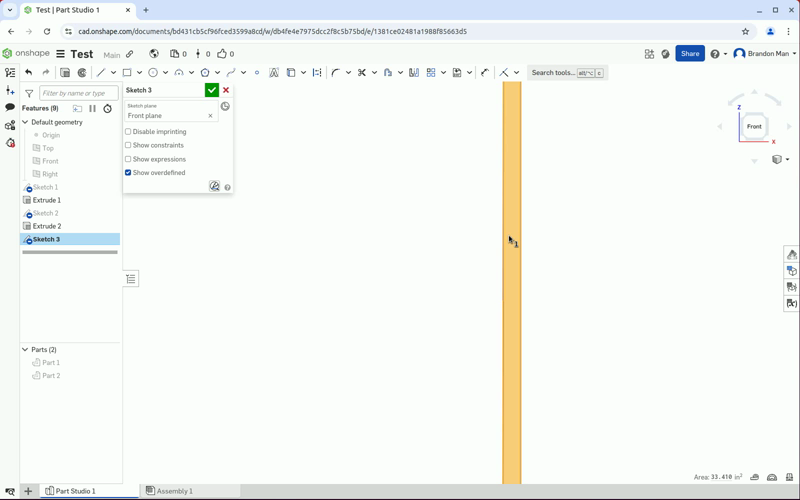
scroll(-6)
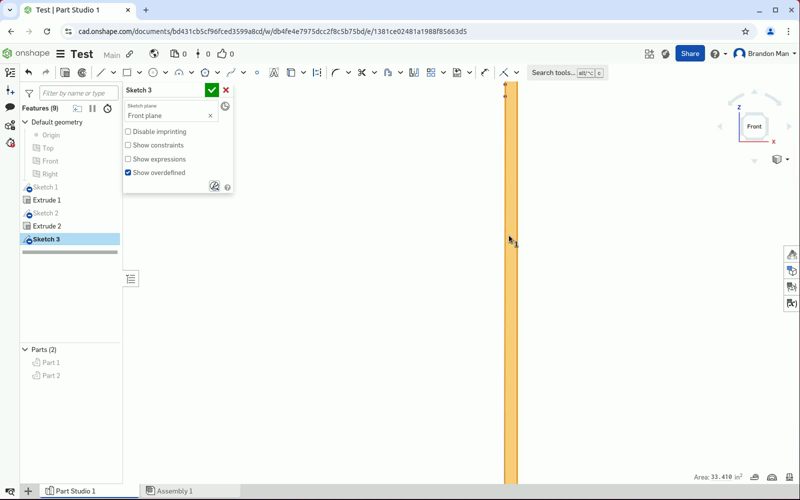
scroll(-6)
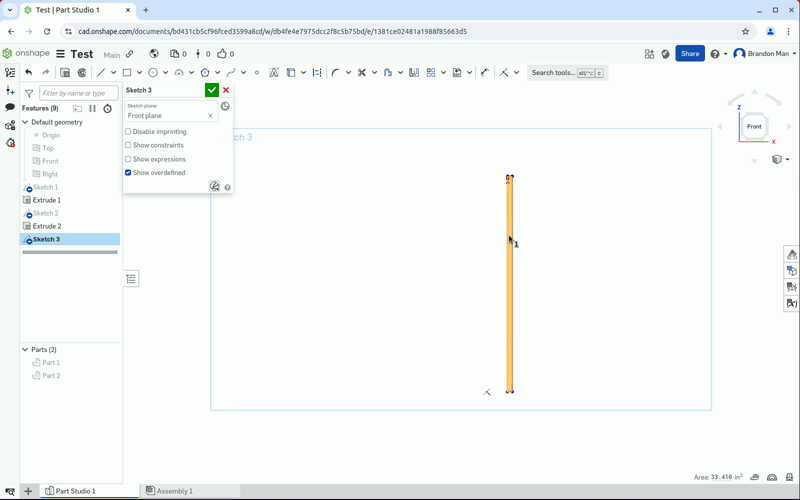
mouse_move(73, 352)
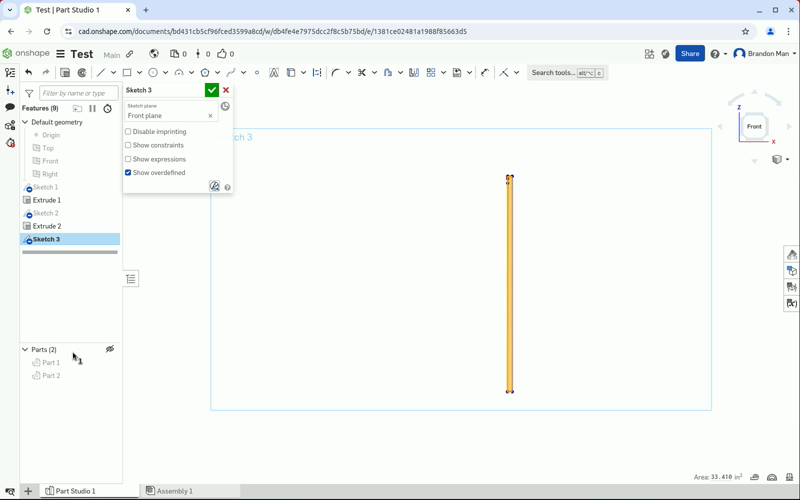
key(shift+y)
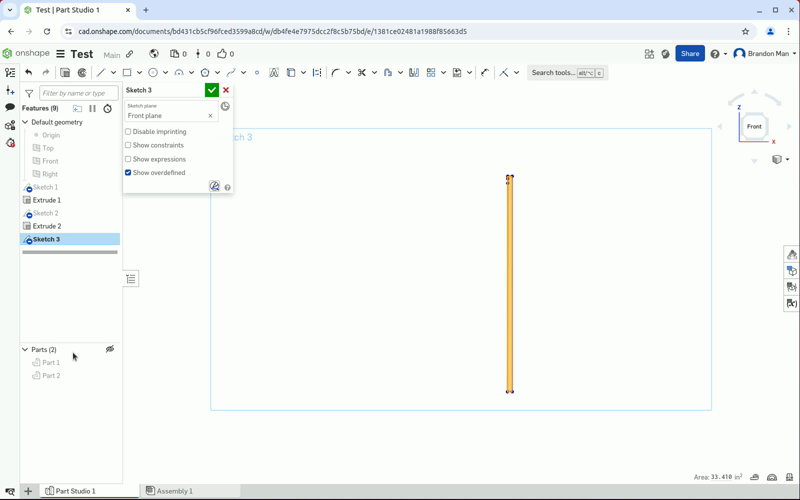
key(shift+e)
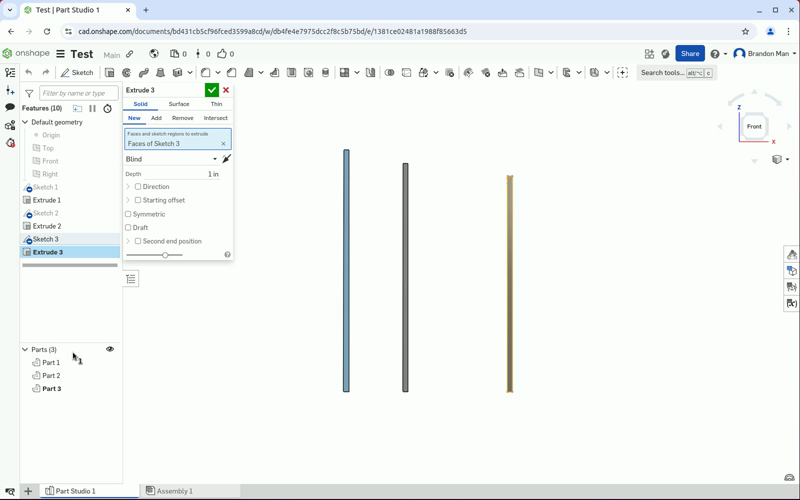
mouse_move(143, 106)
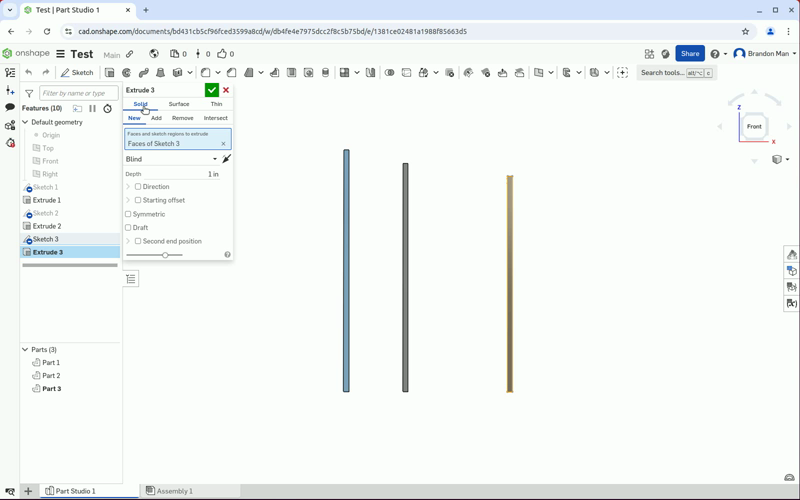
click(143, 106)
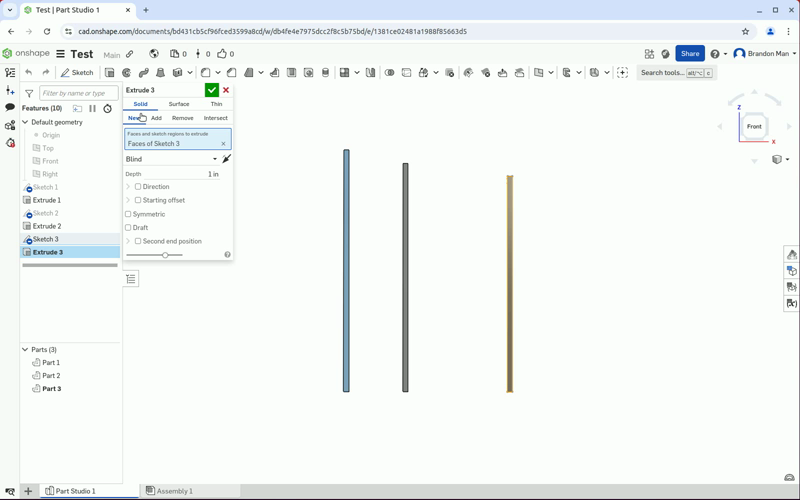
mouse_move(137, 120)
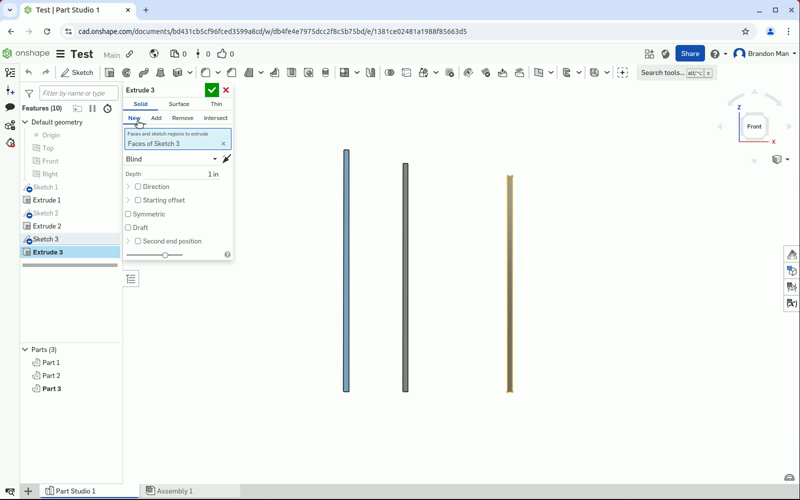
click(137, 120)
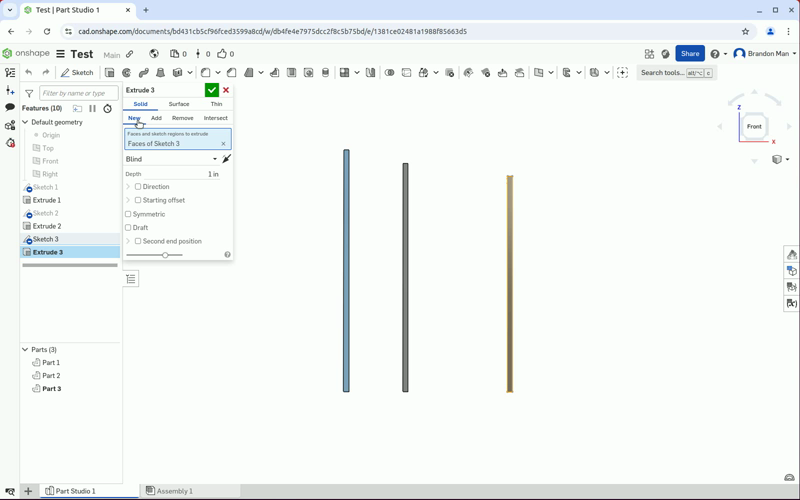
key(tab, 4)
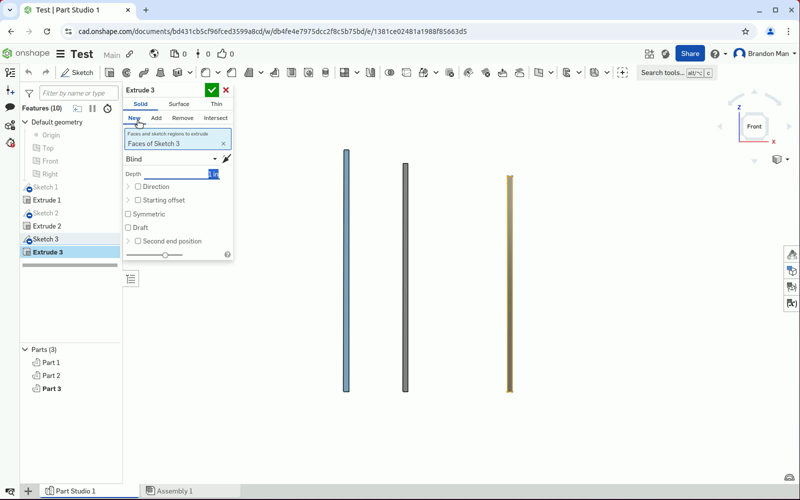
text(1.926)
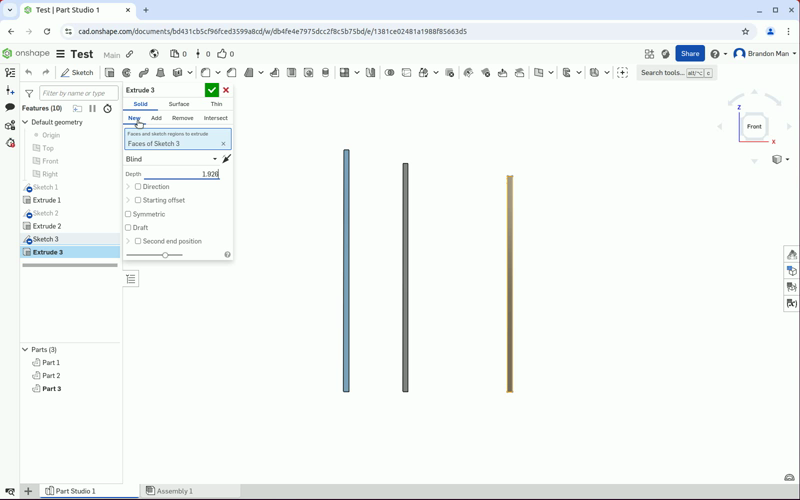
key(enter)
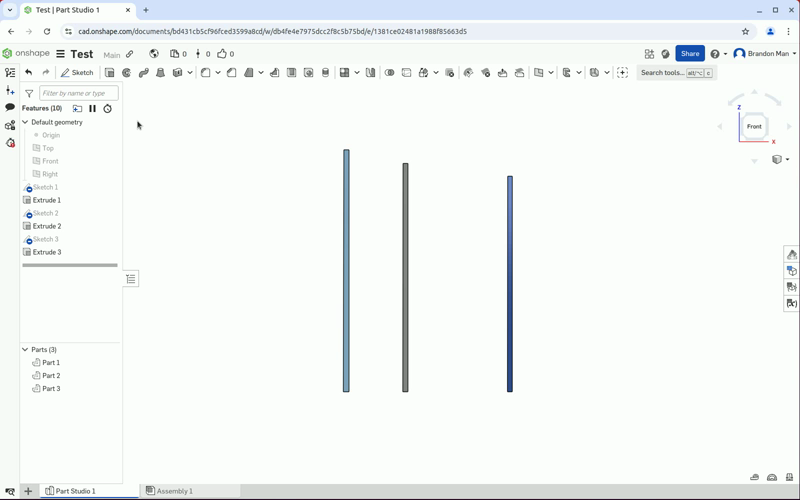
key(shift+h)
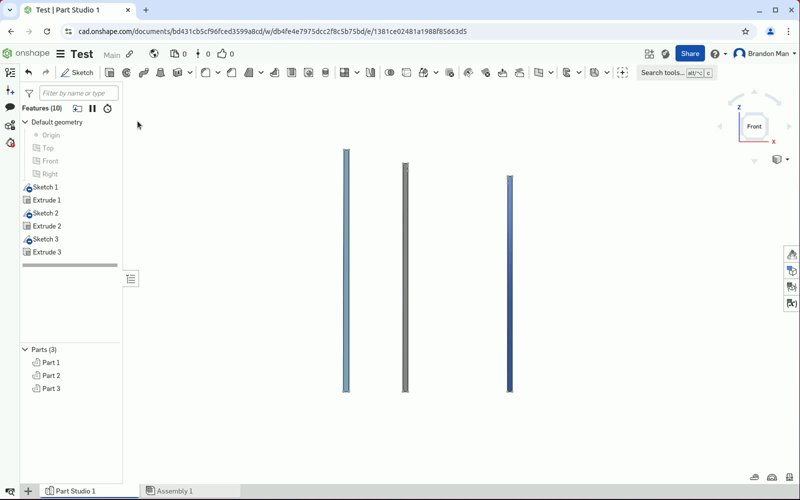
key(shift+h)
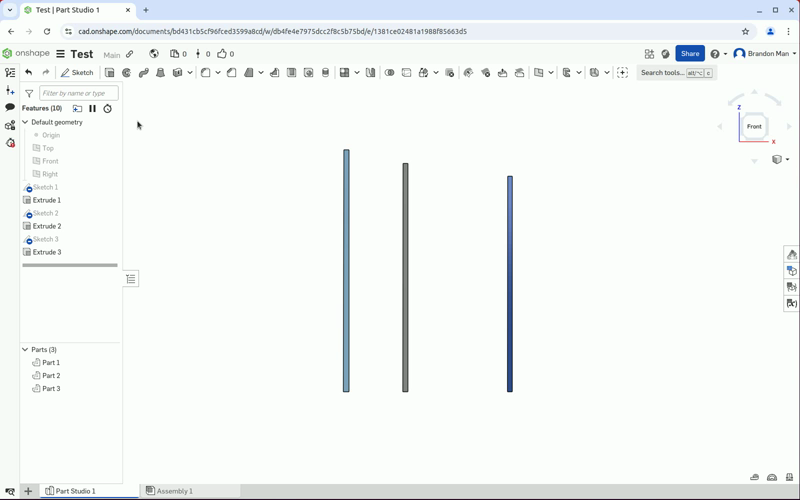
mouse_move(73, 189)
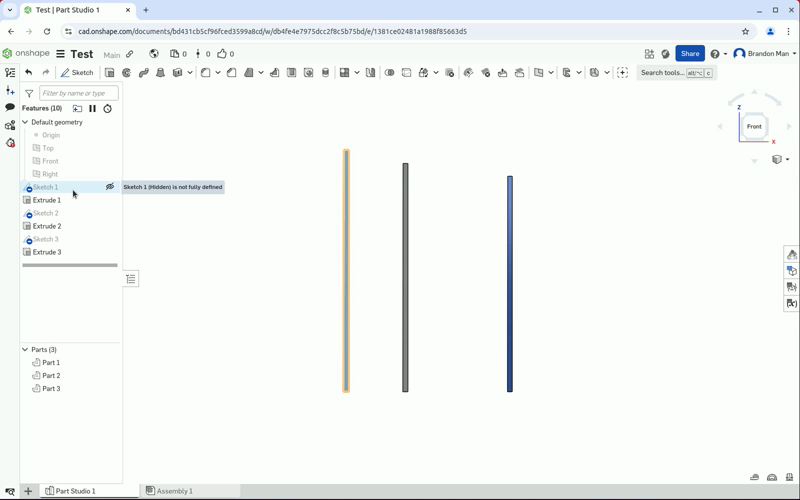
click(73, 189)
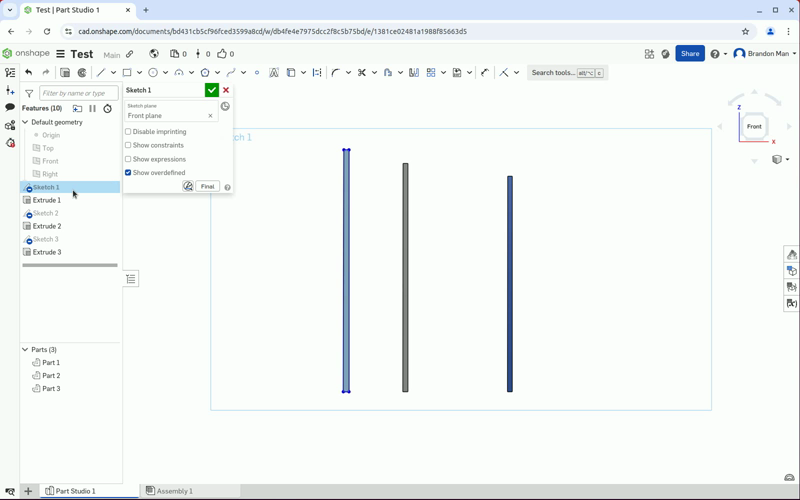
mouse_move(229, 92)
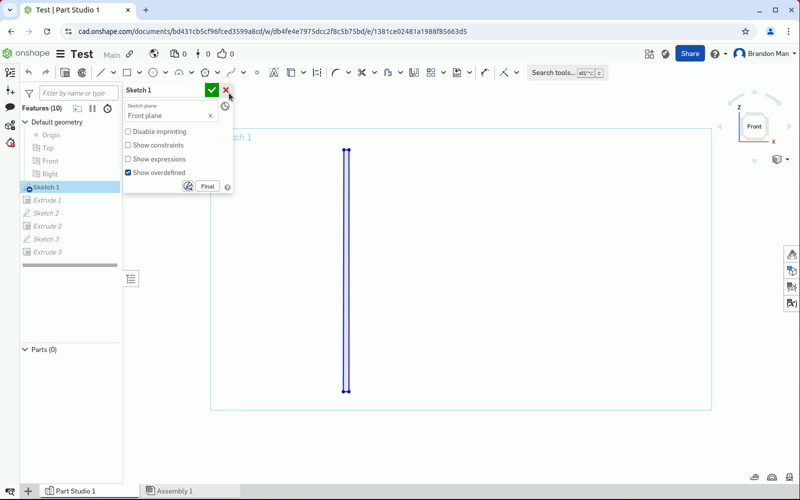
click(229, 92)
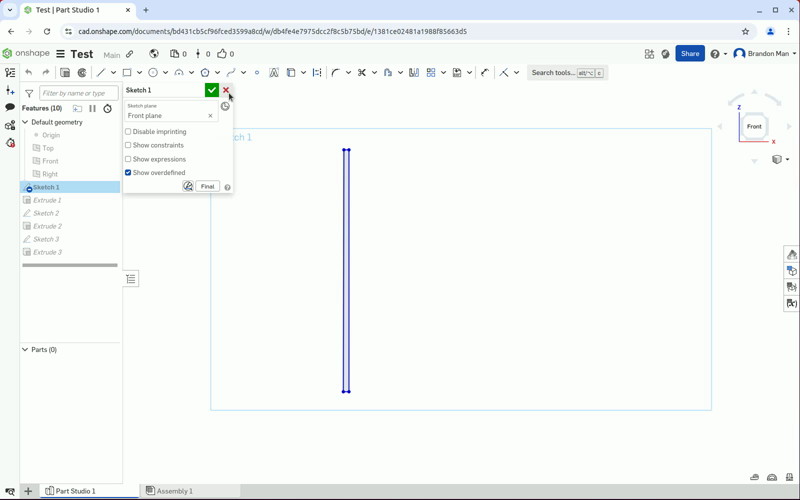
key(shift+s)
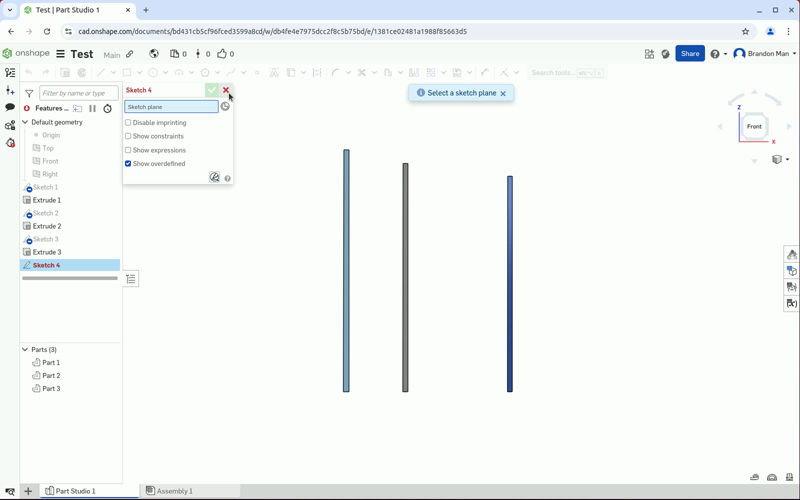
mouse_move(73, 163)
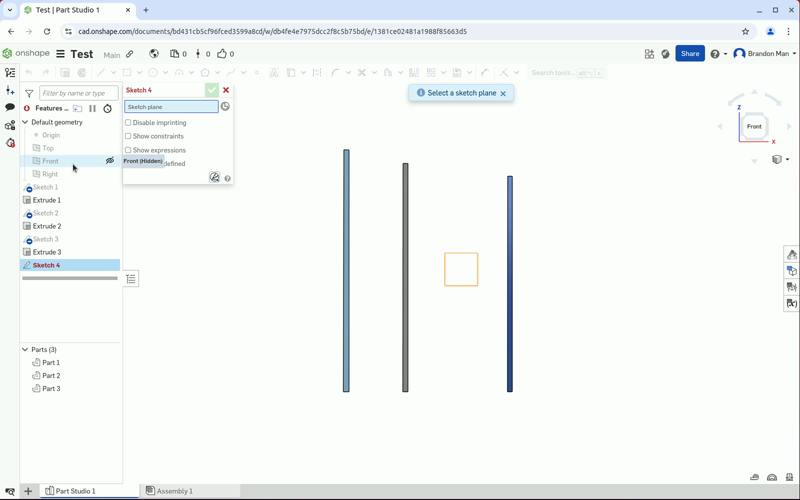
click(73, 163)
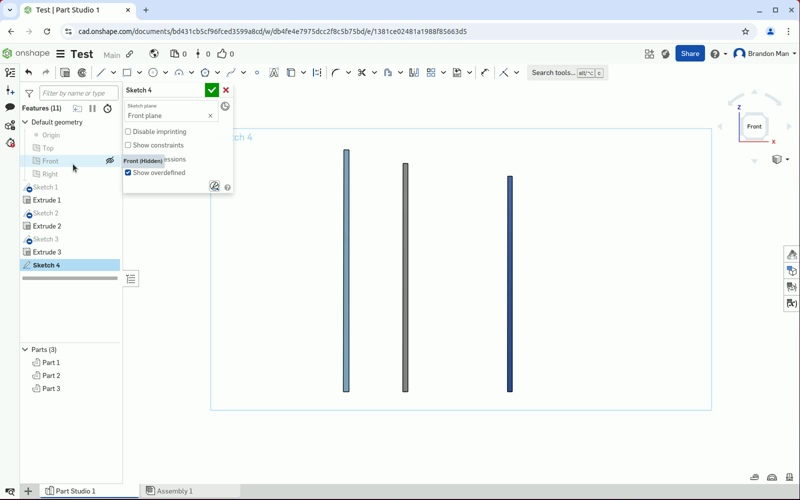
mouse_move(73, 352)
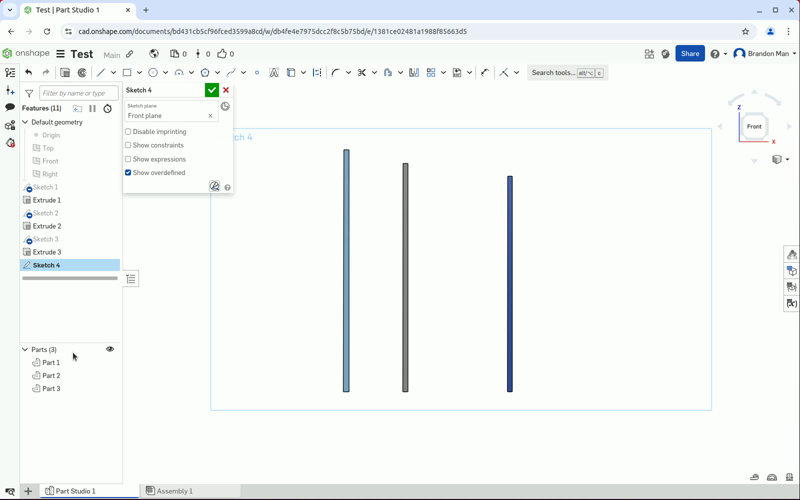
key(y)
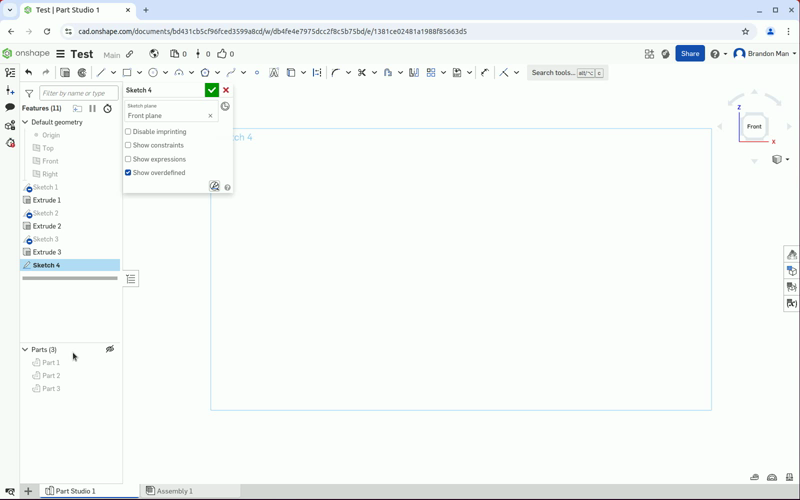
key(l)
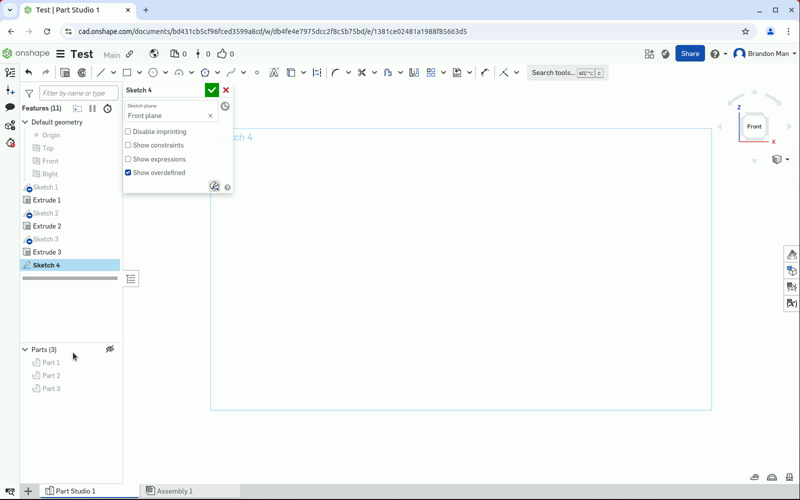
key_down(shift)
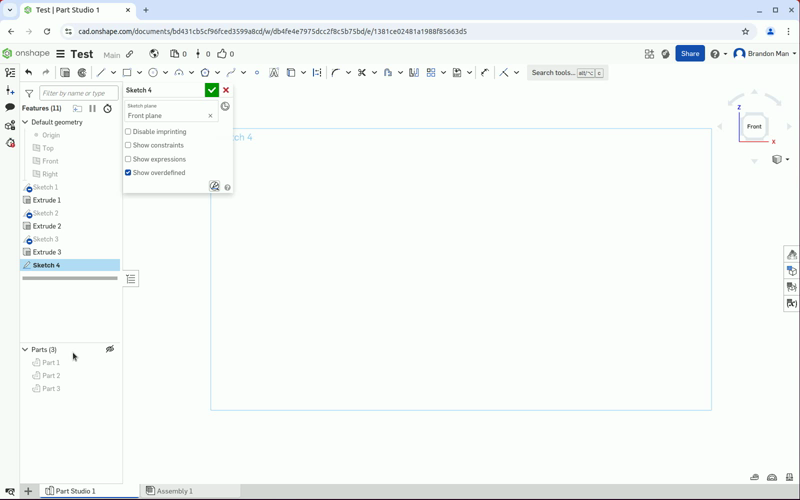
mouse_move(560, 391)
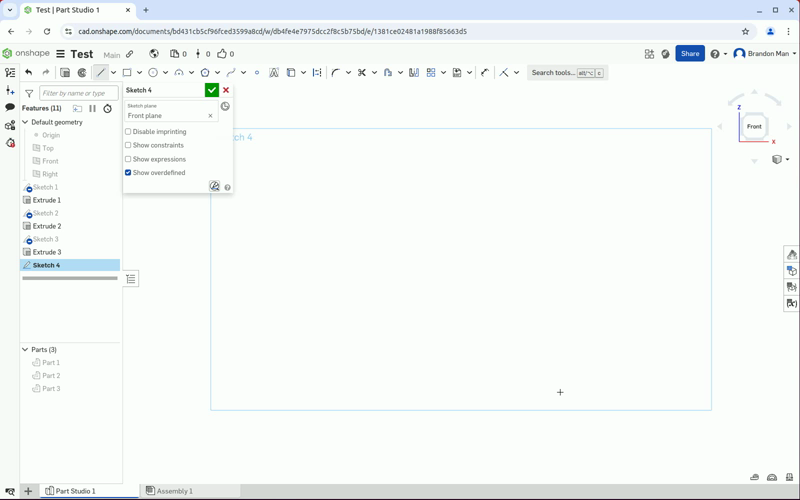
click(560, 391)
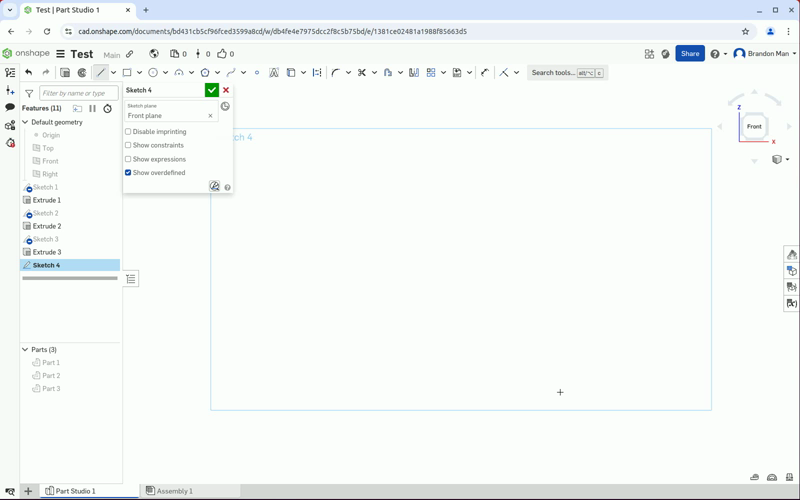
key_up(shift)
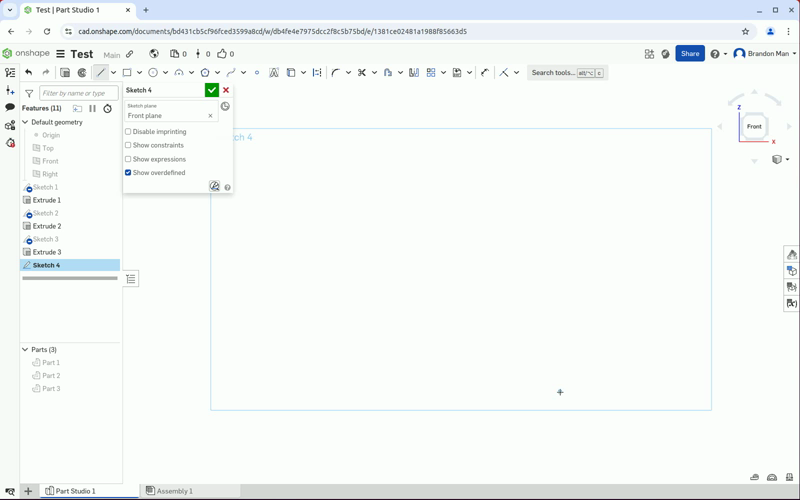
key_down(shift)
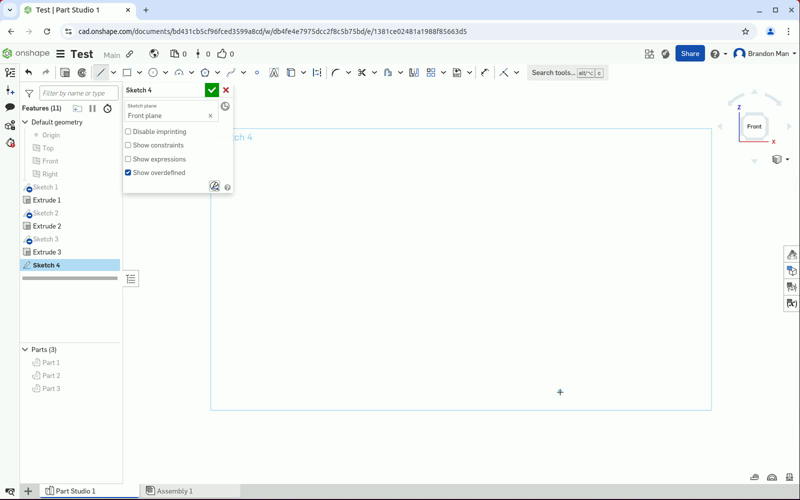
mouse_move(589, 391)
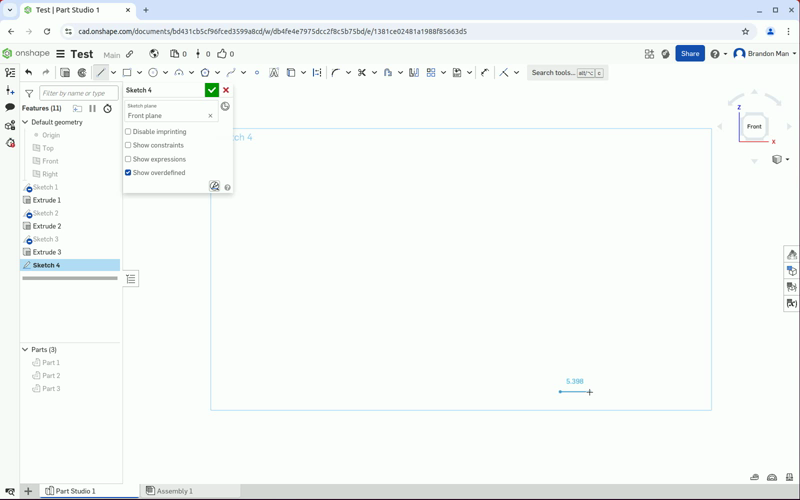
mouse_move(564, 391)
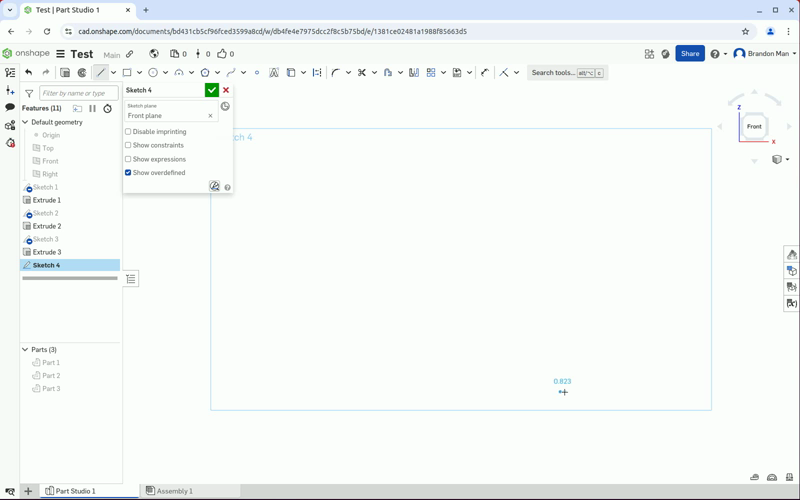
scroll(6)
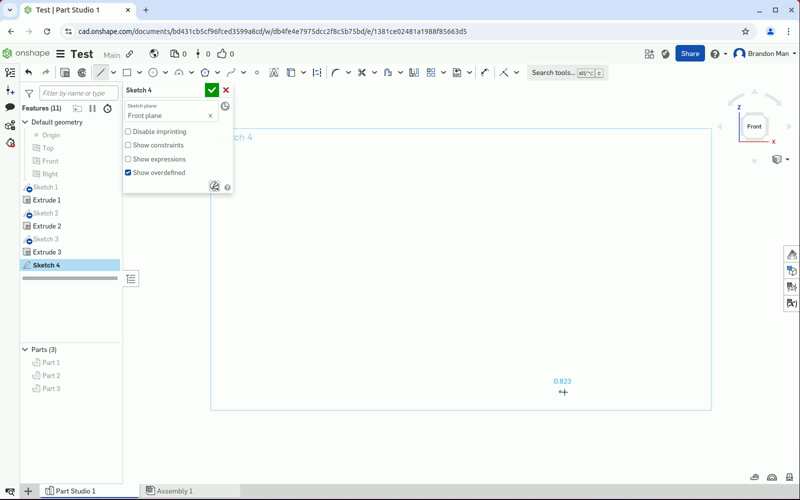
scroll(6)
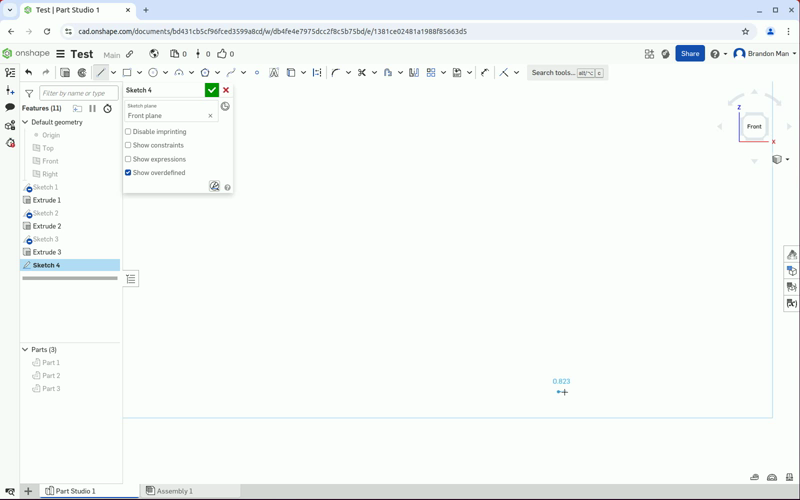
scroll(6)
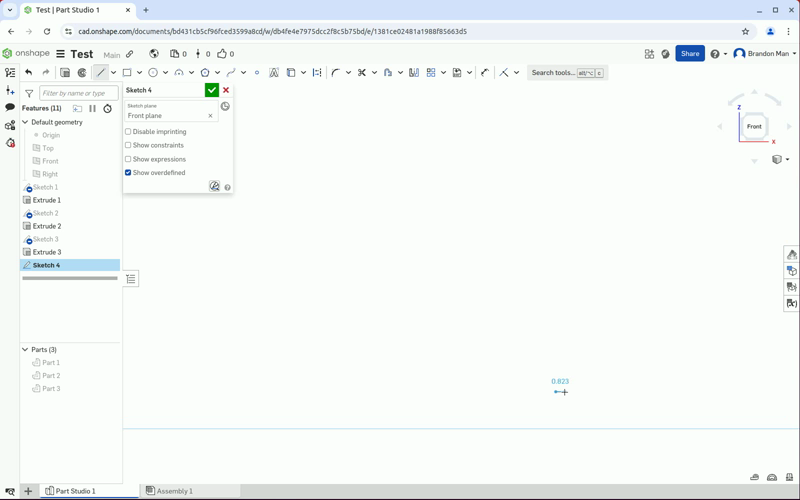
scroll(6)
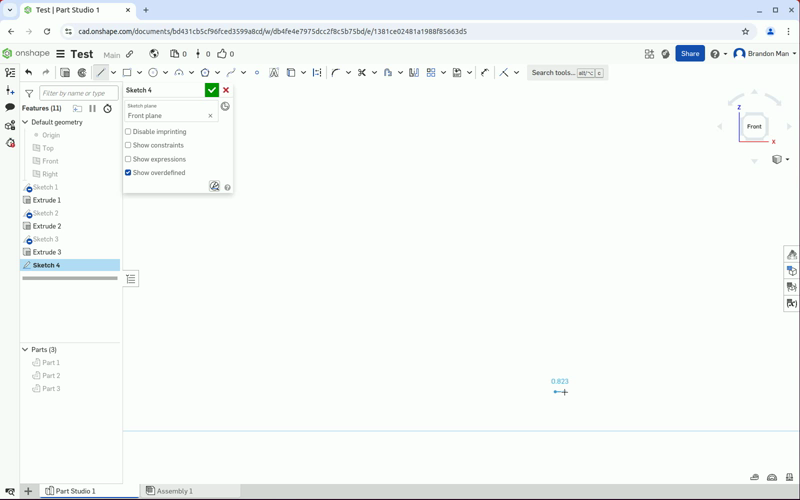
scroll(6)
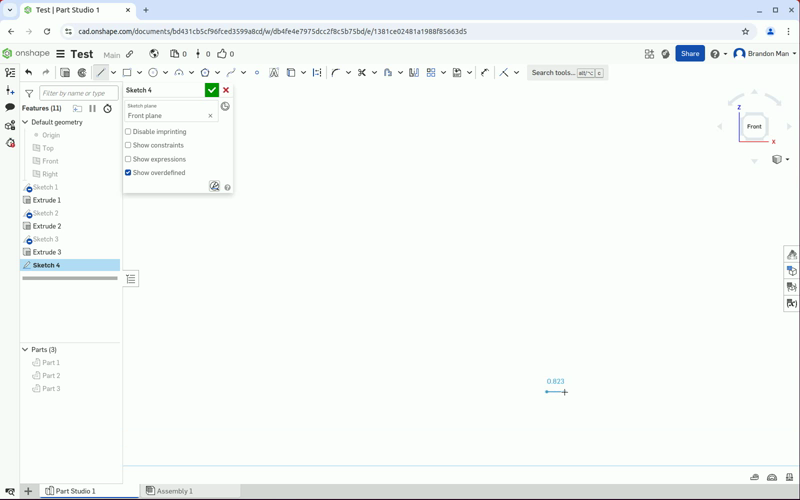
scroll(6)
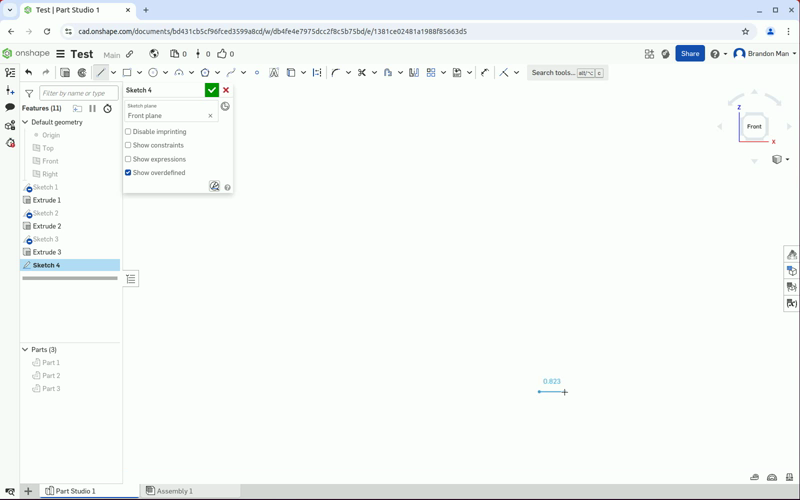
scroll(6)
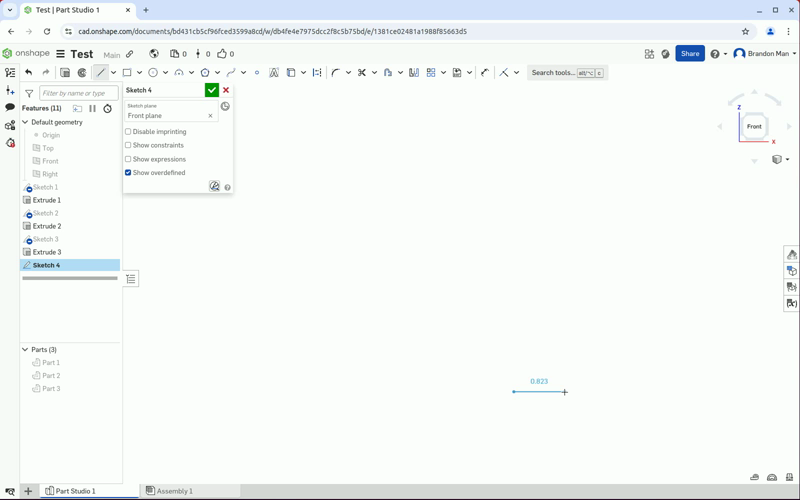
click(564, 391)
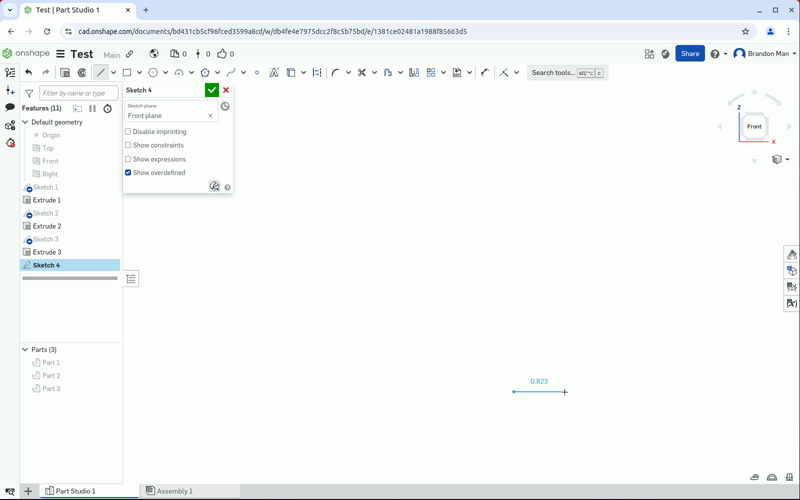
scroll(-6)
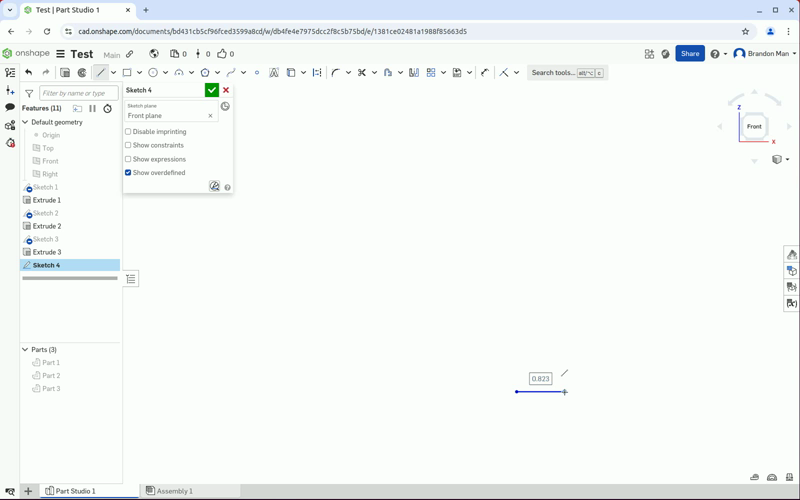
scroll(-6)
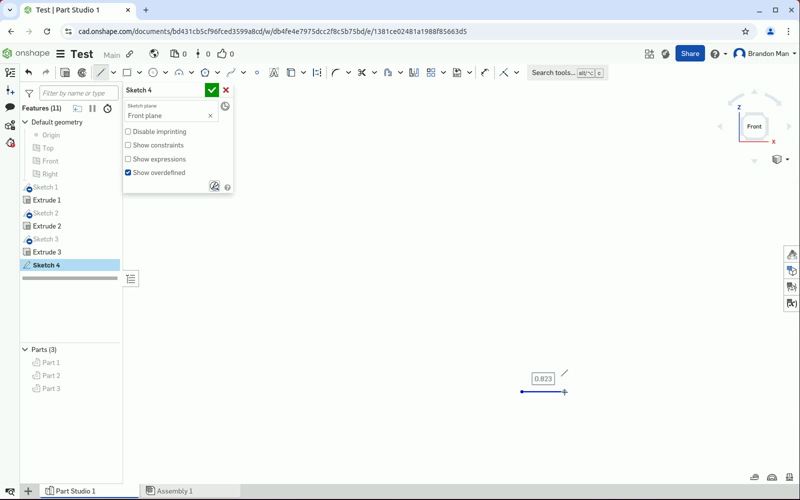
scroll(-6)
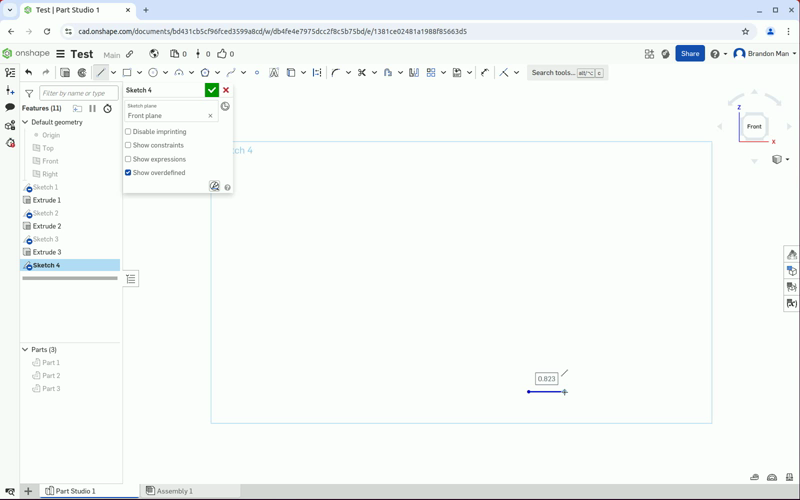
scroll(-6)
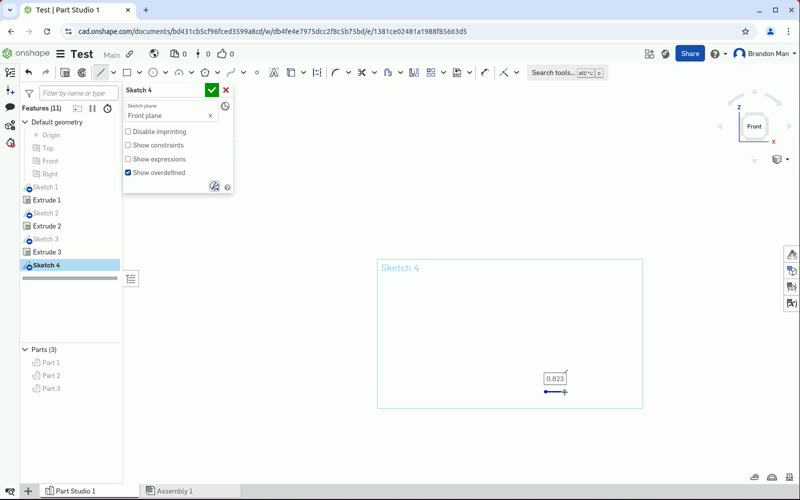
scroll(-6)
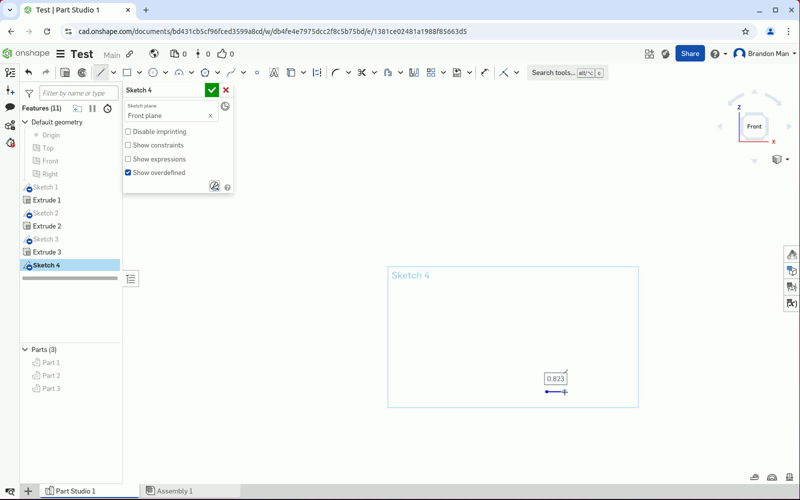
scroll(-6)
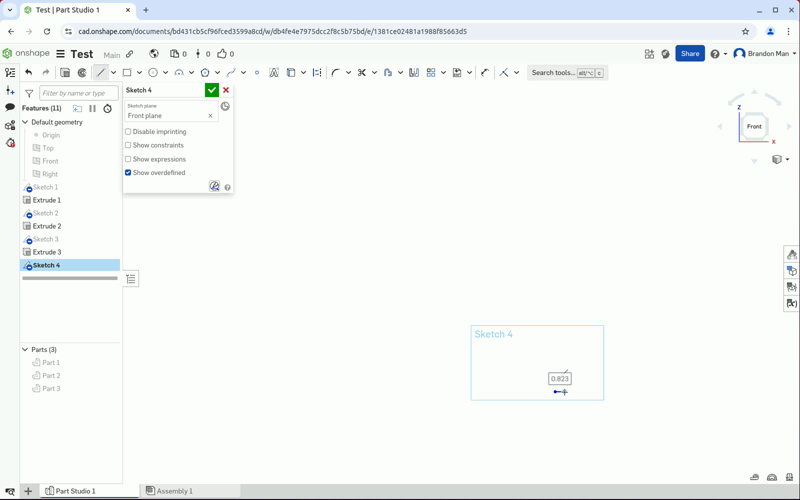
scroll(-6)
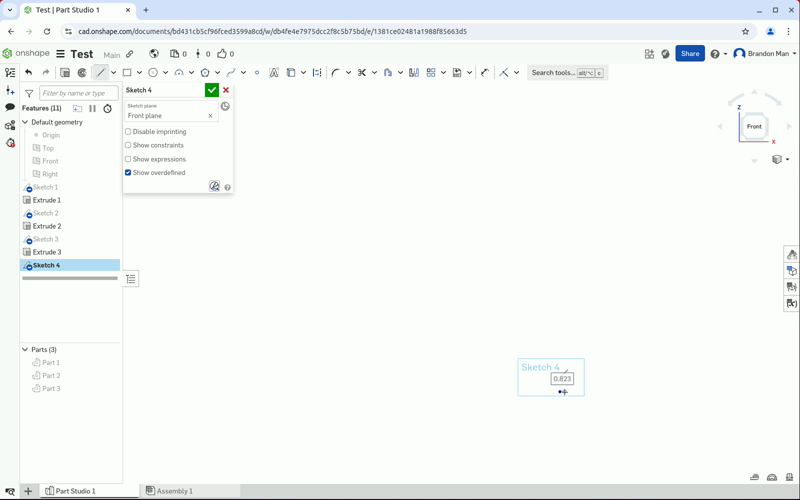
key_up(shift)
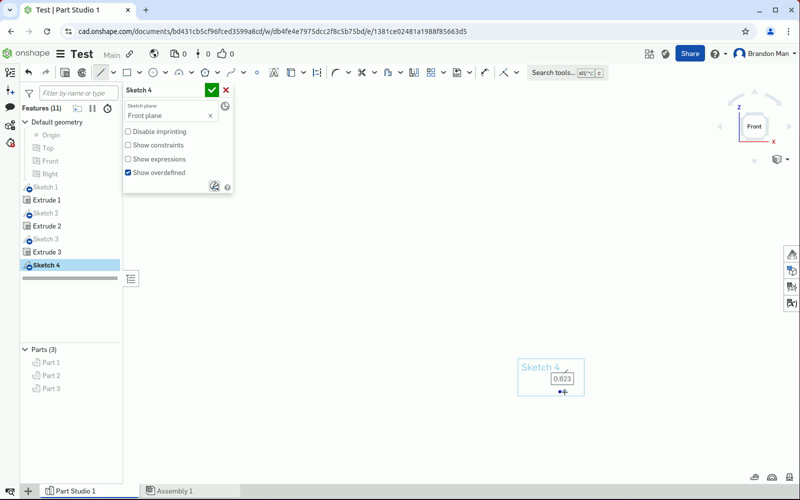
key_down(shift)
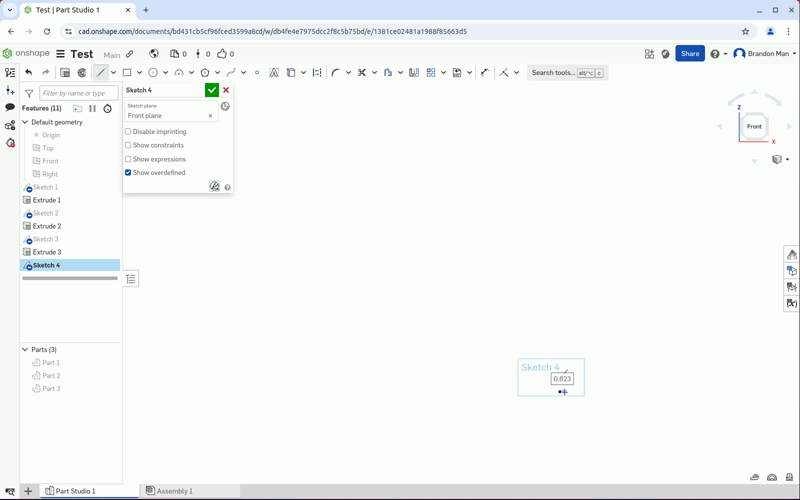
mouse_move(564, 176)
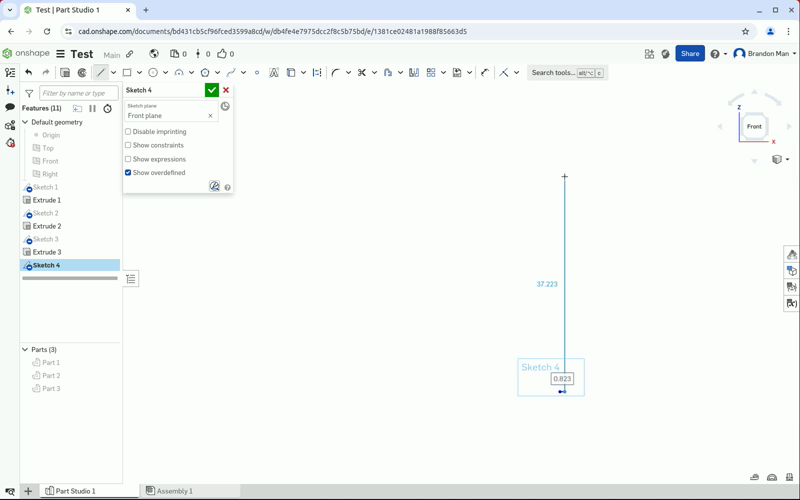
click(564, 176)
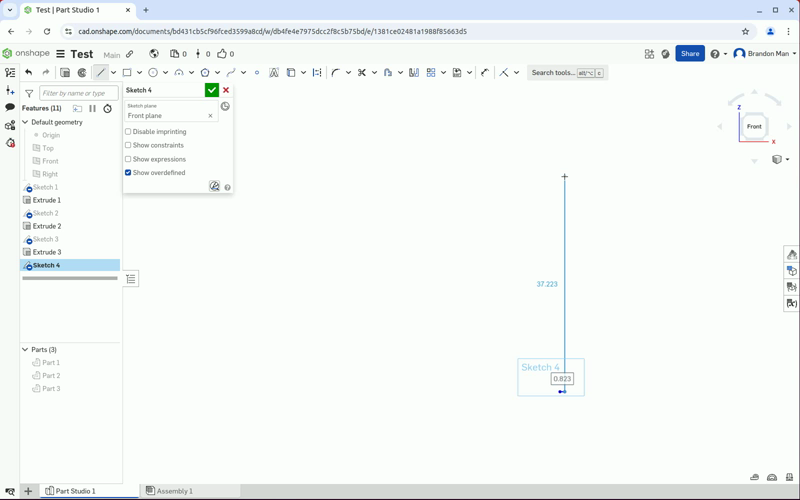
key_up(shift)
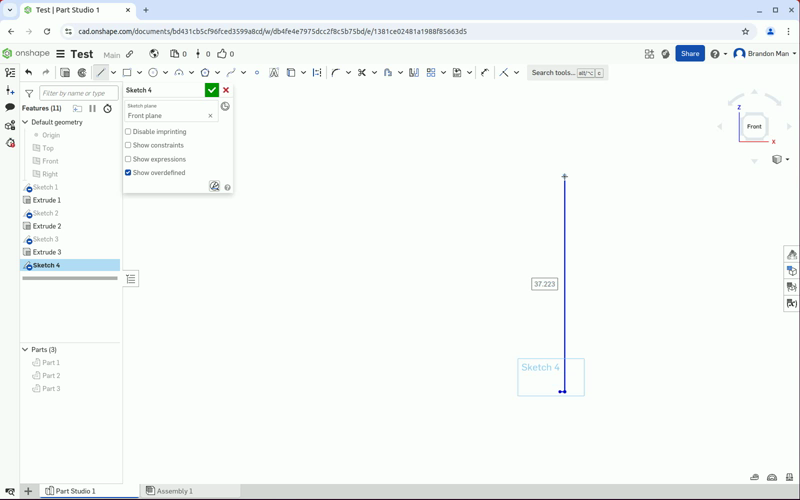
key_down(shift)
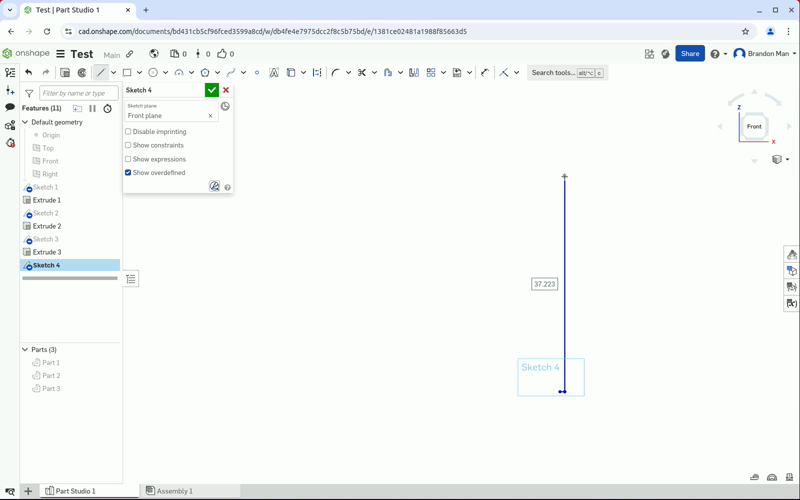
mouse_move(589, 176)
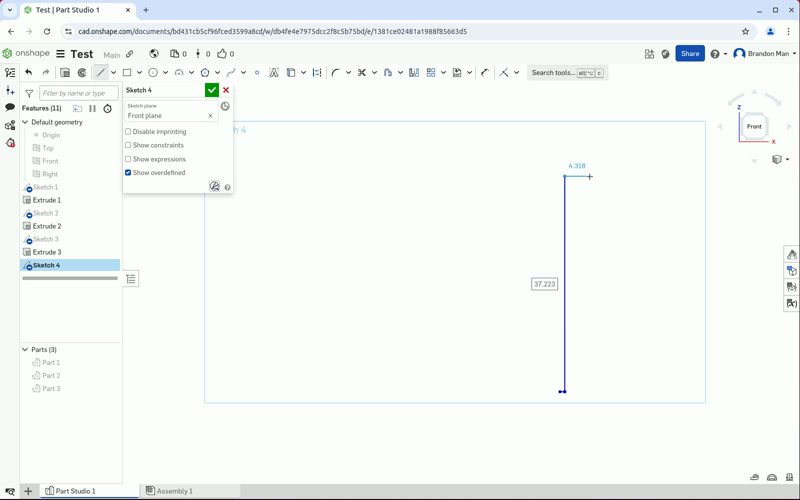
mouse_move(560, 176)
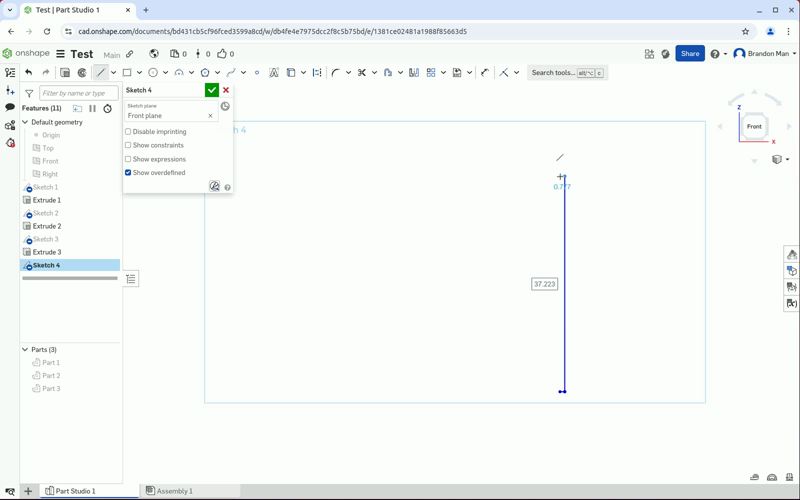
scroll(6)
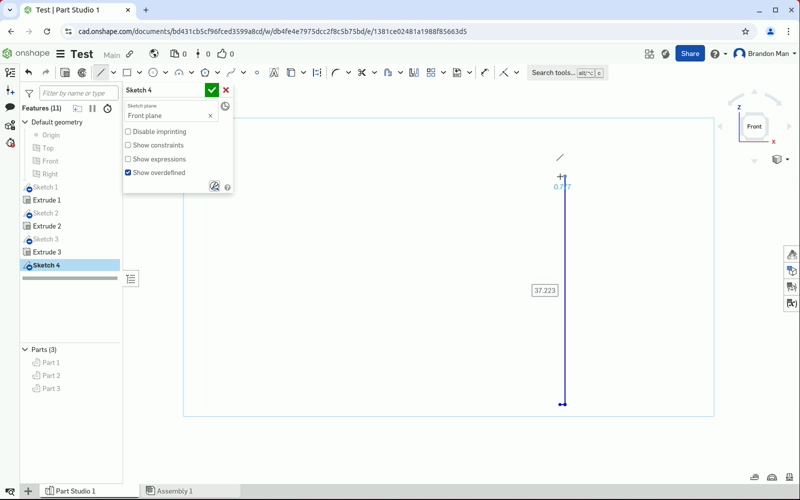
scroll(6)
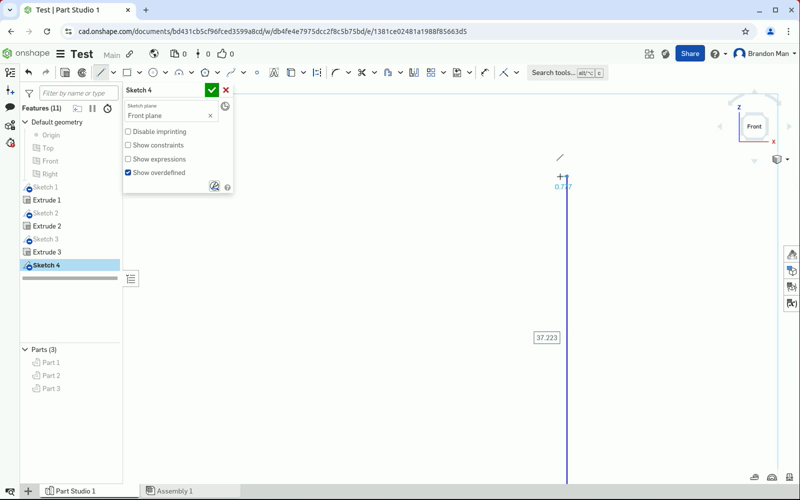
scroll(6)
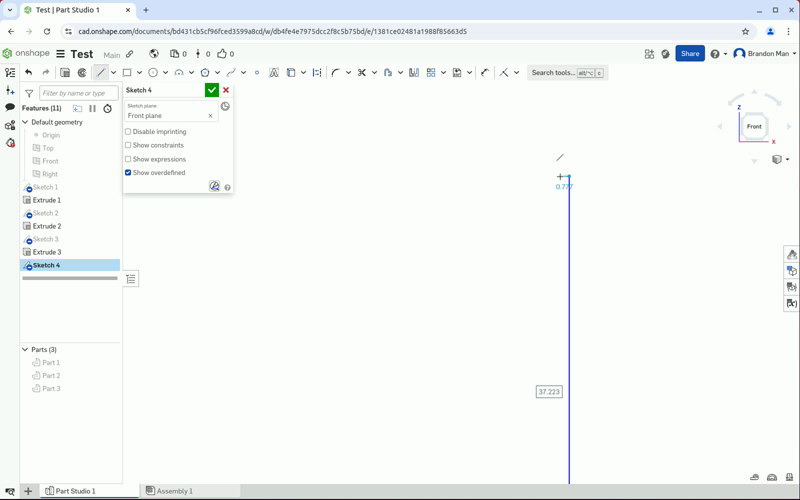
scroll(6)
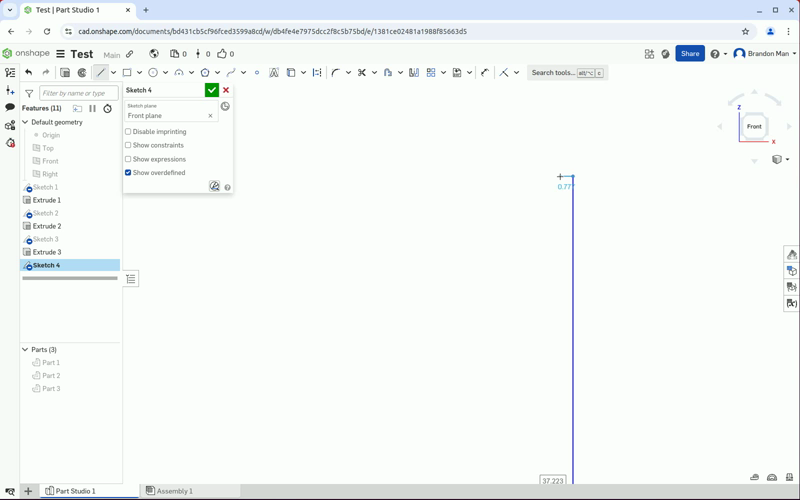
scroll(6)
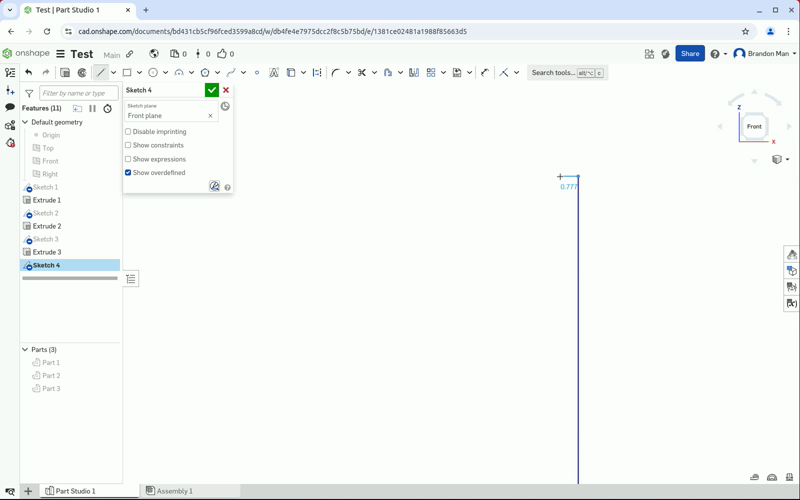
scroll(6)
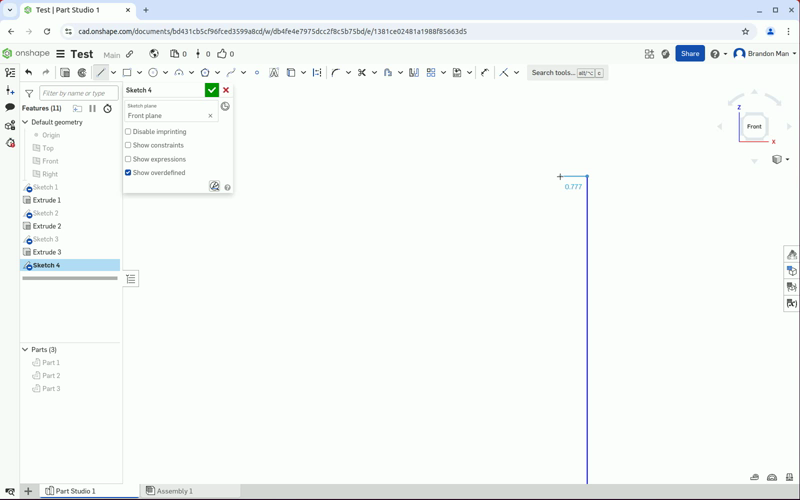
scroll(6)
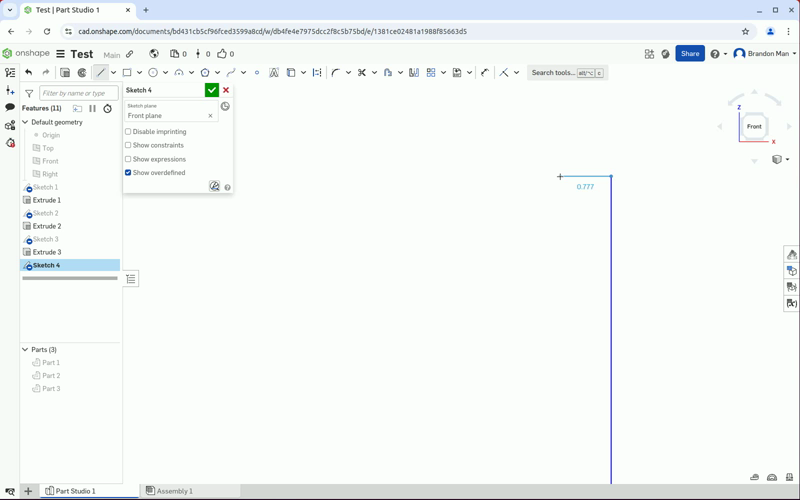
click(560, 176)
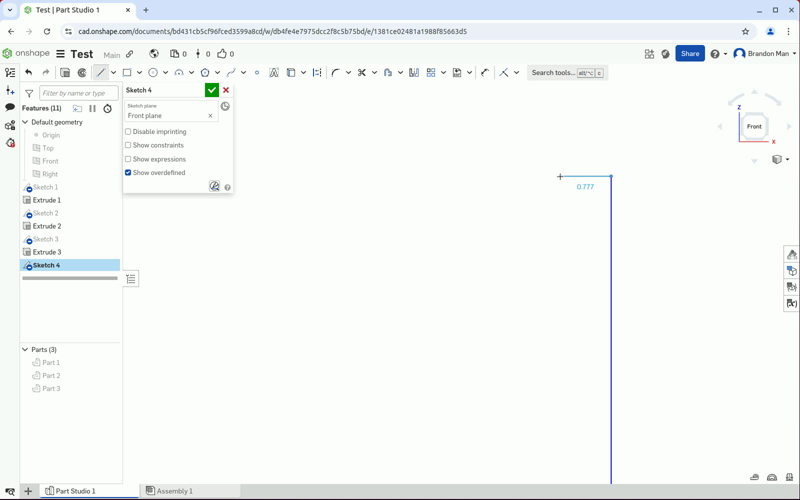
scroll(-6)
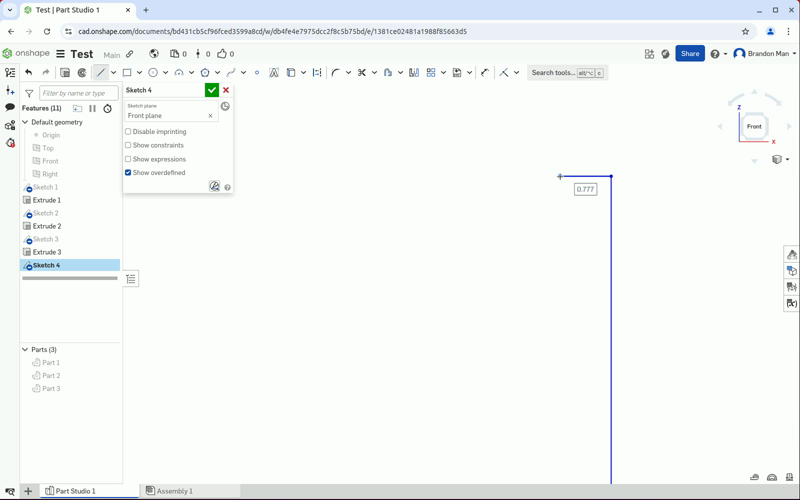
scroll(-6)
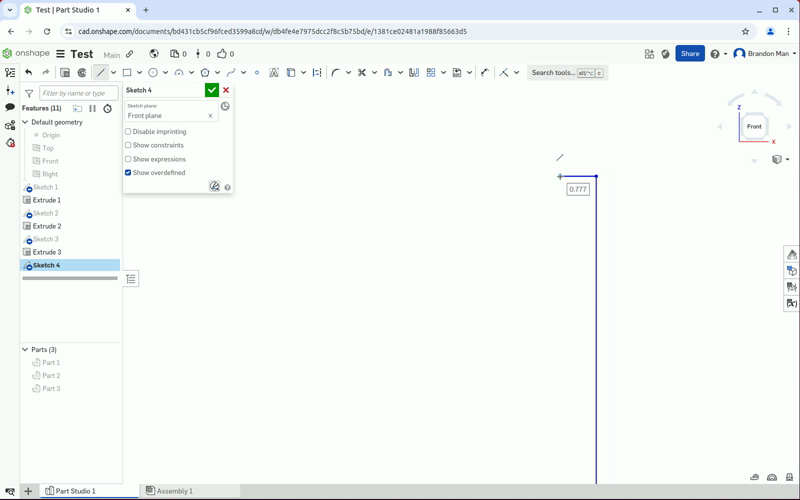
scroll(-6)
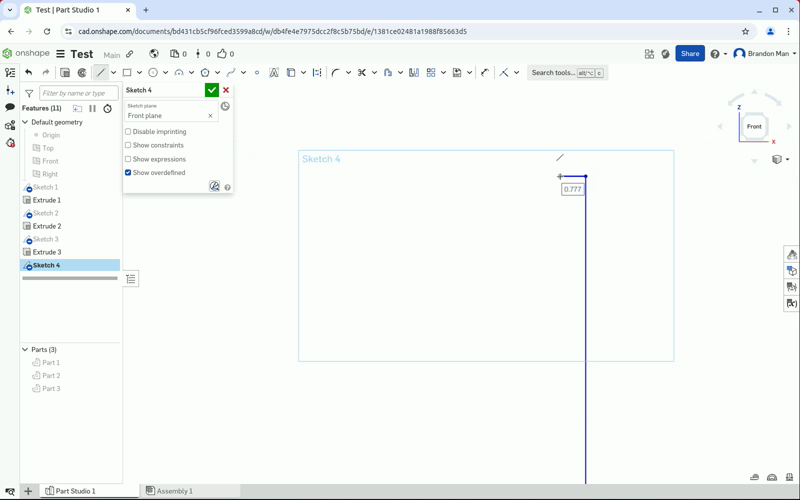
scroll(-6)
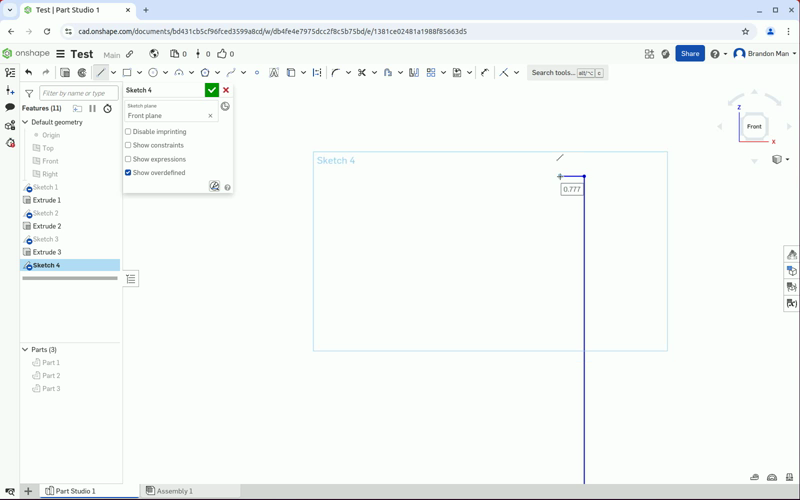
scroll(-6)
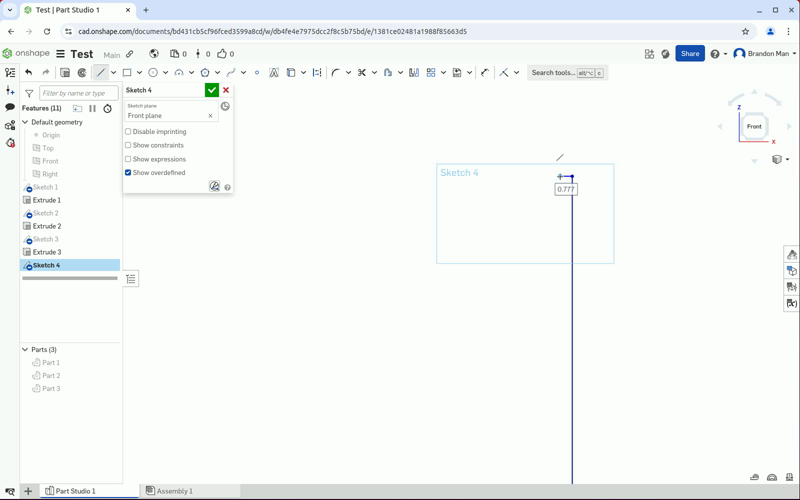
scroll(-6)
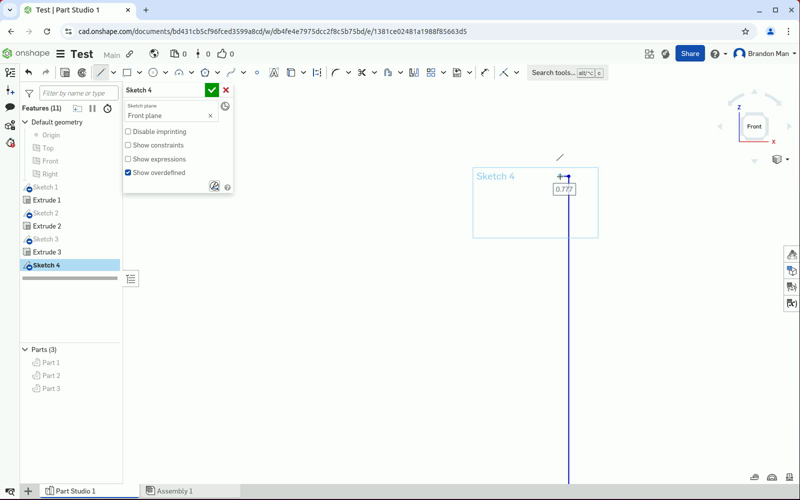
scroll(-6)
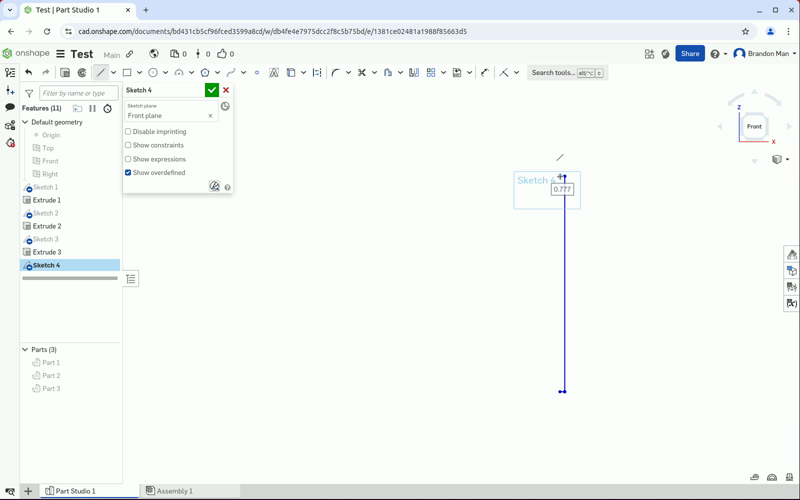
key_up(shift)
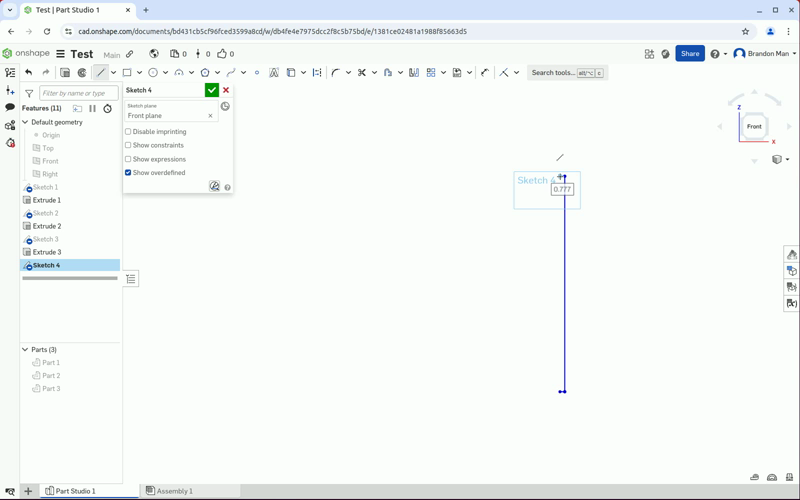
key_down(shift)
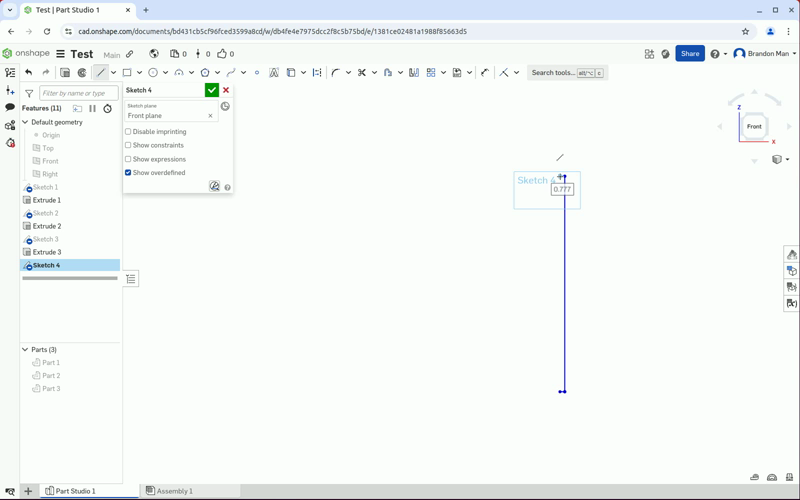
mouse_move(560, 391)
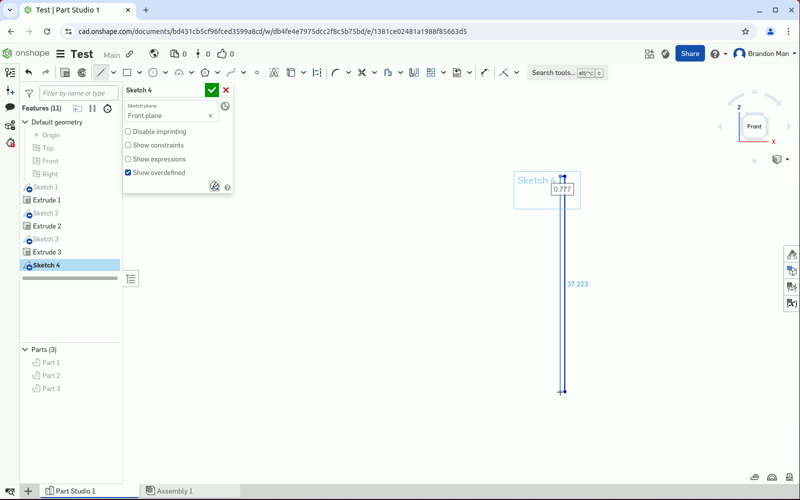
key_up(shift)
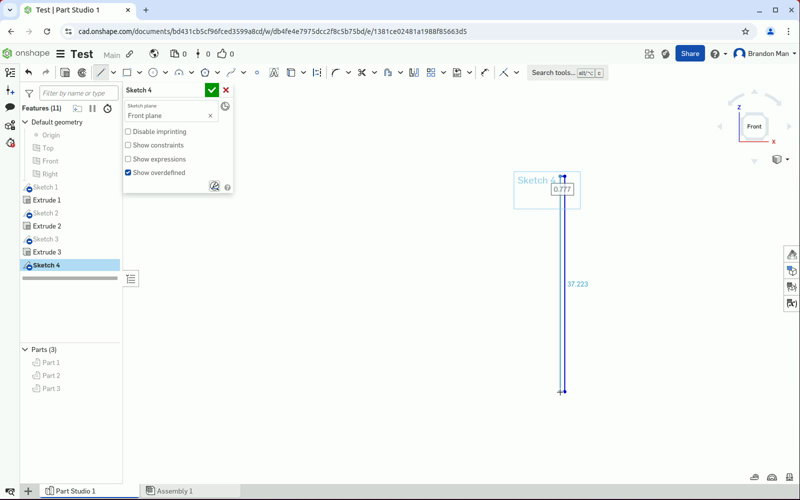
click(560, 391)
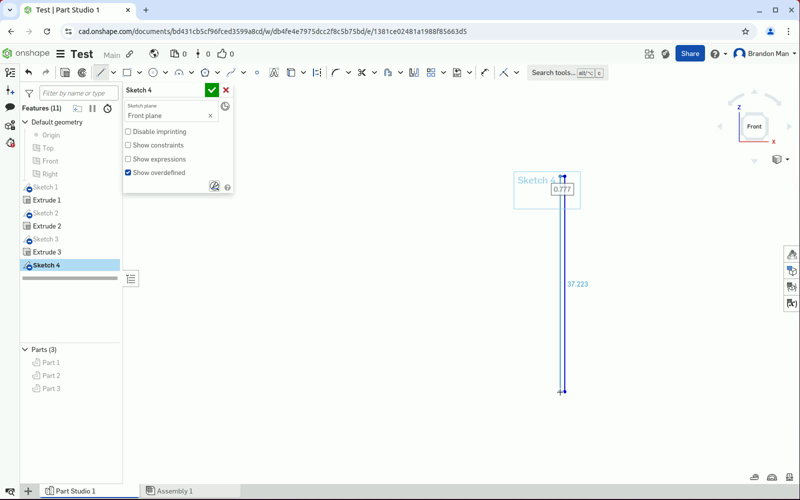
key(esc)
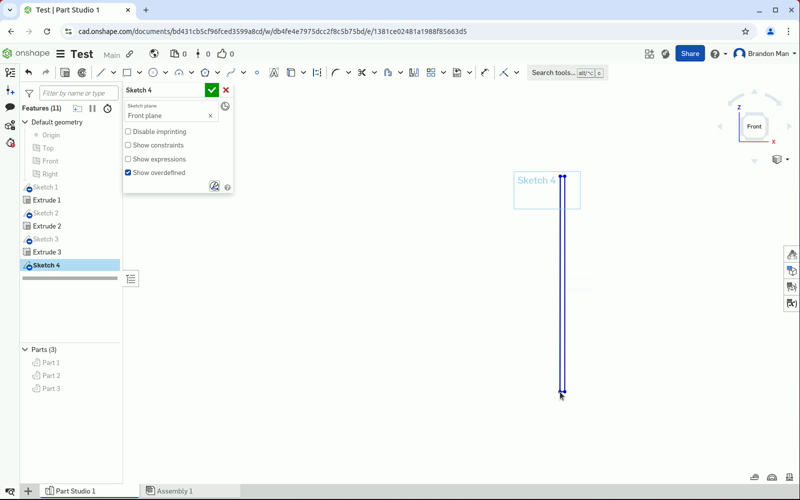
mouse_move(564, 289)
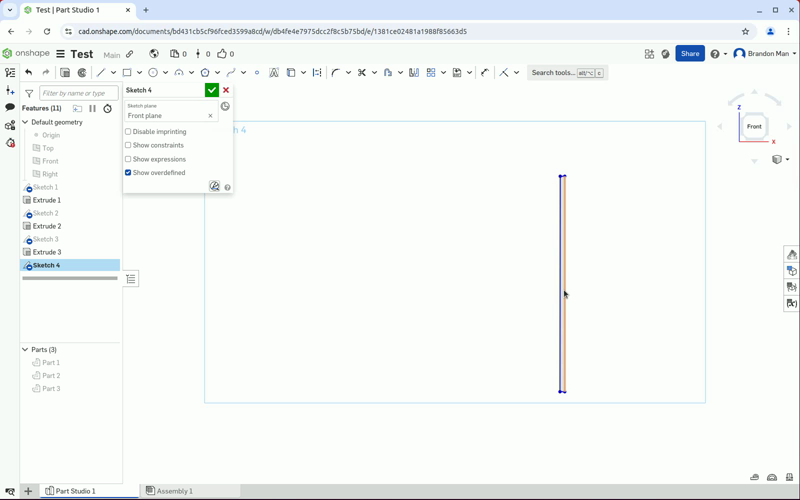
scroll(6)
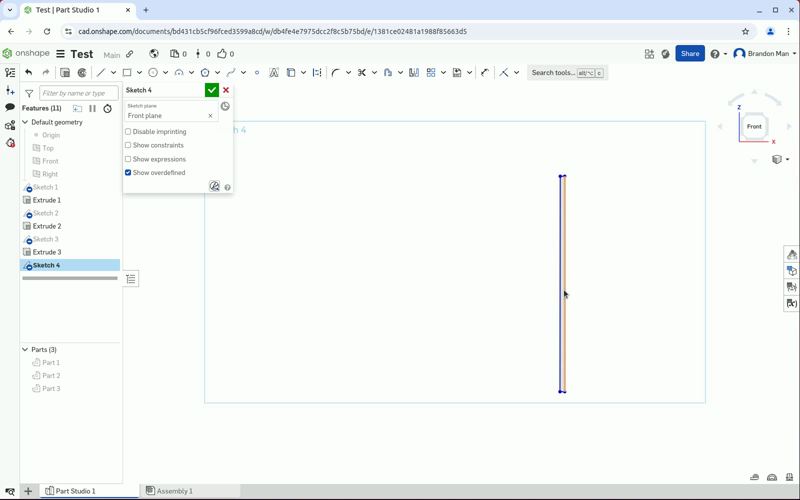
scroll(6)
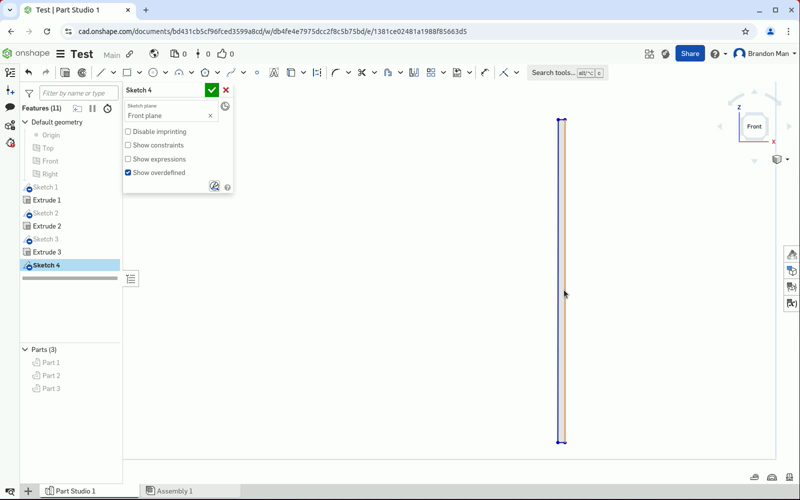
scroll(6)
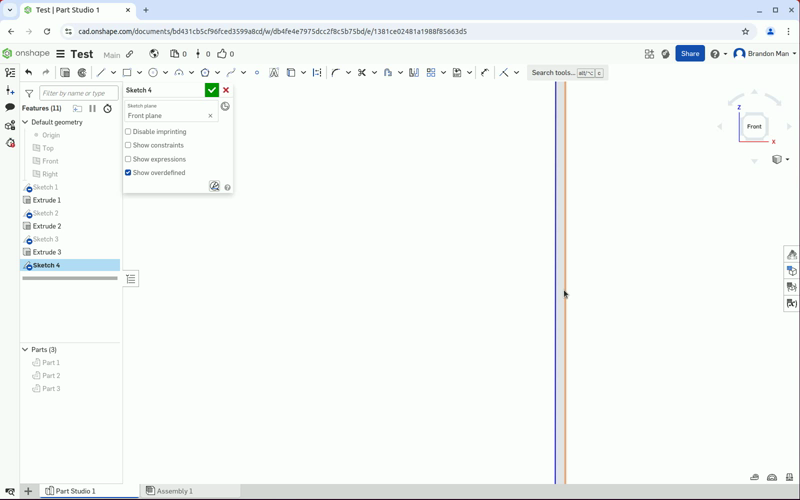
scroll(6)
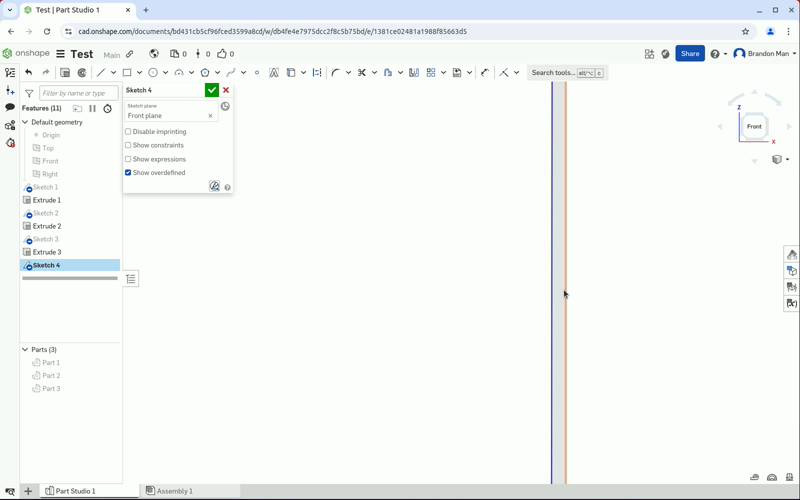
scroll(6)
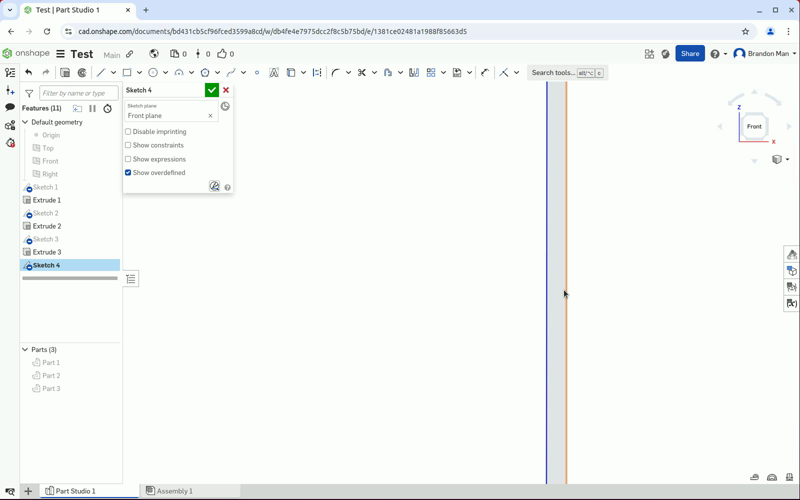
scroll(6)
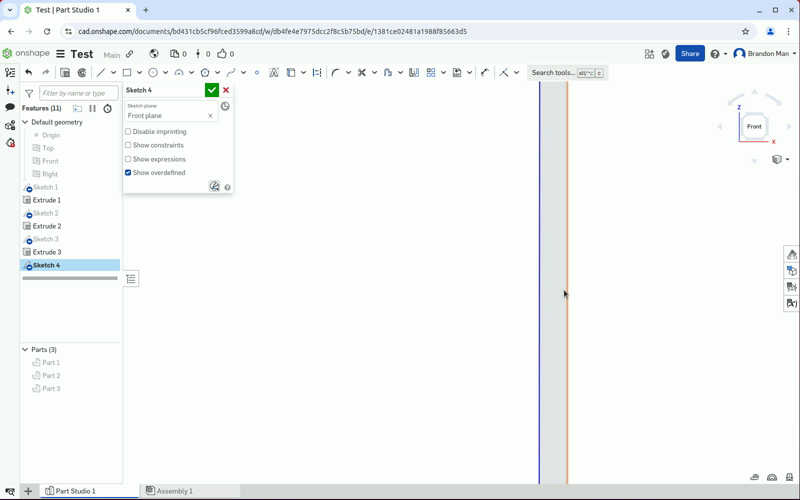
scroll(6)
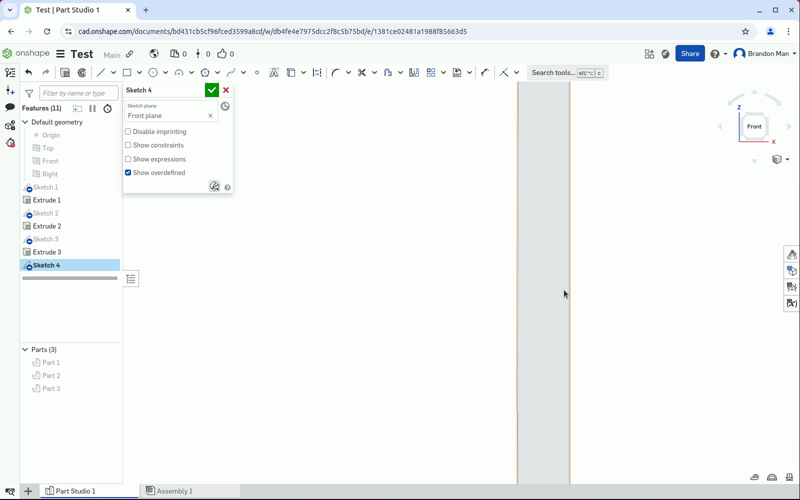
click(564, 289)
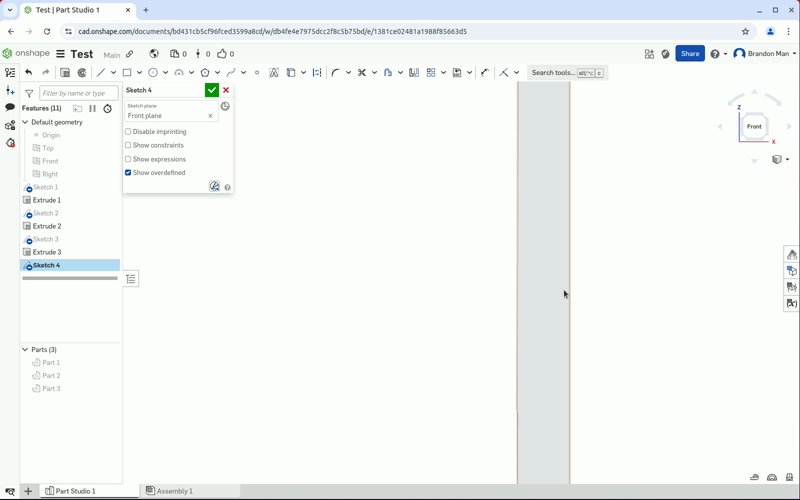
scroll(-6)
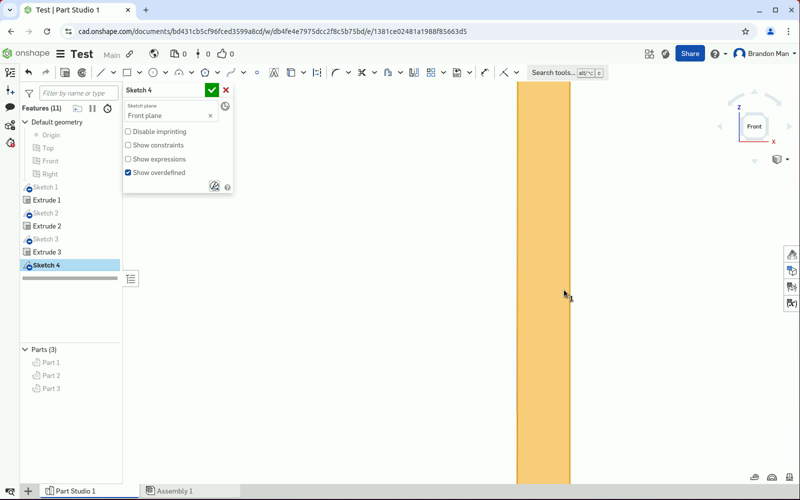
scroll(-6)
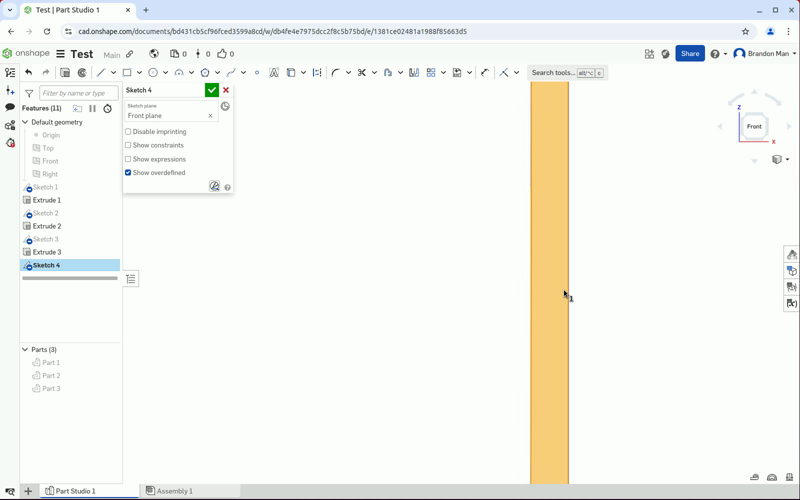
scroll(-6)
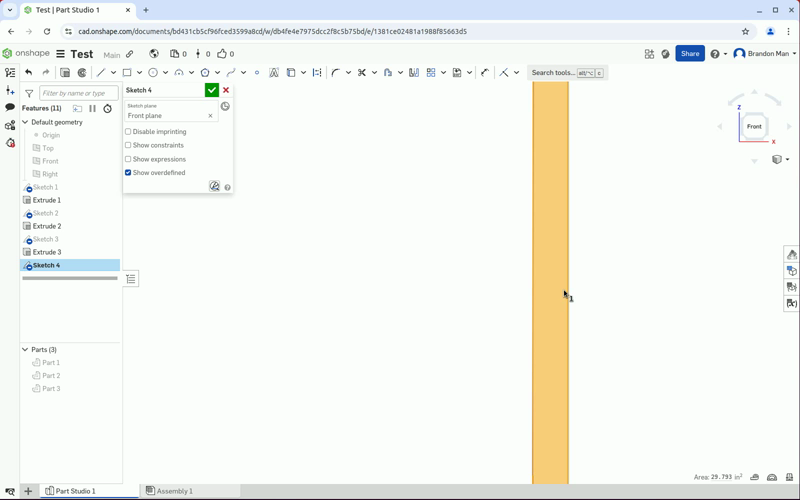
scroll(-6)
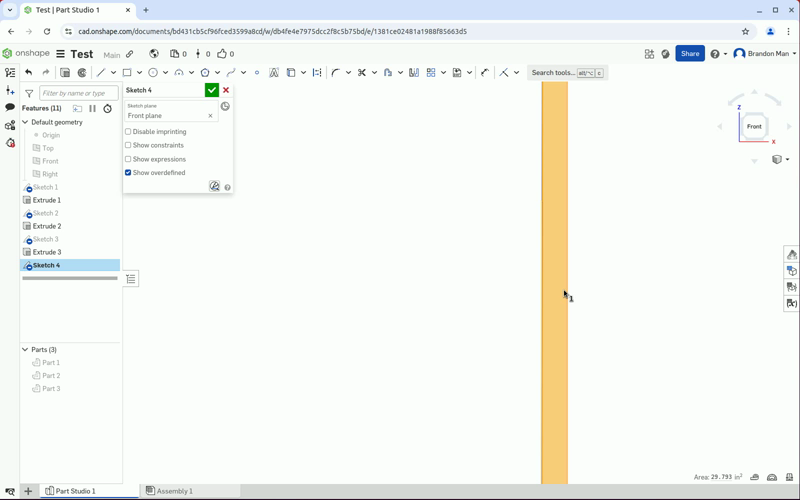
scroll(-6)
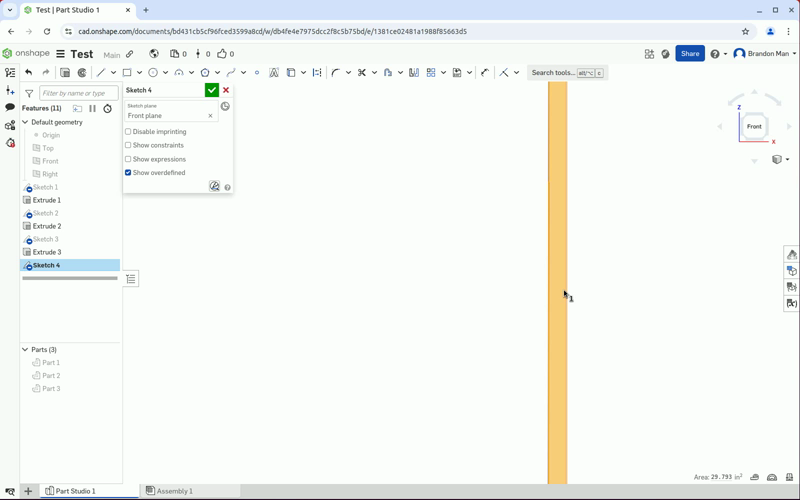
scroll(-6)
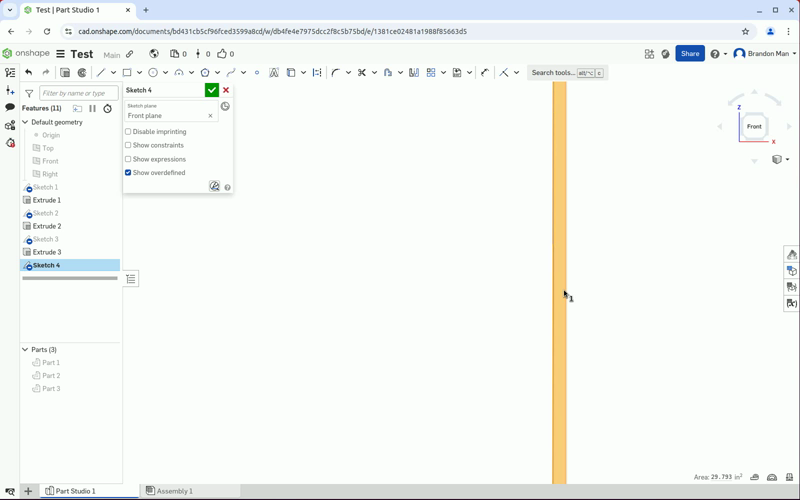
scroll(-6)
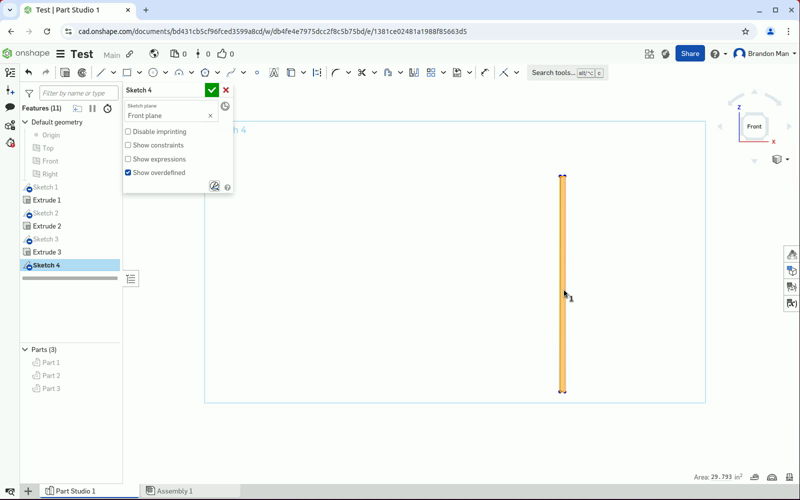
mouse_move(73, 352)
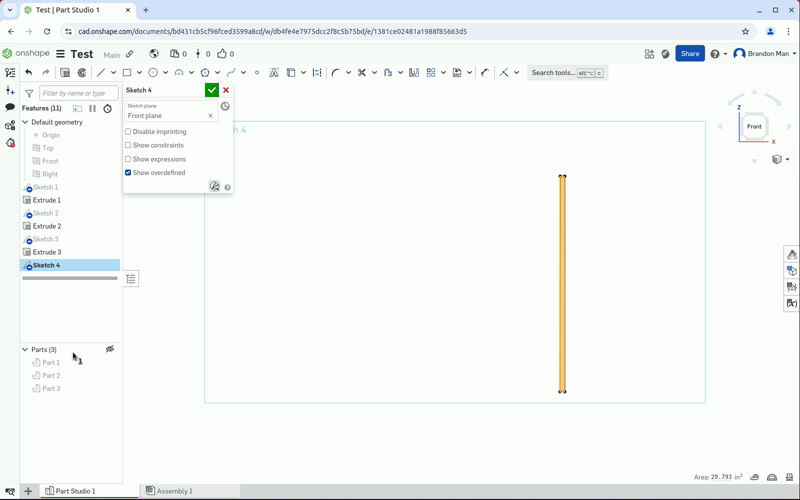
key(shift+y)
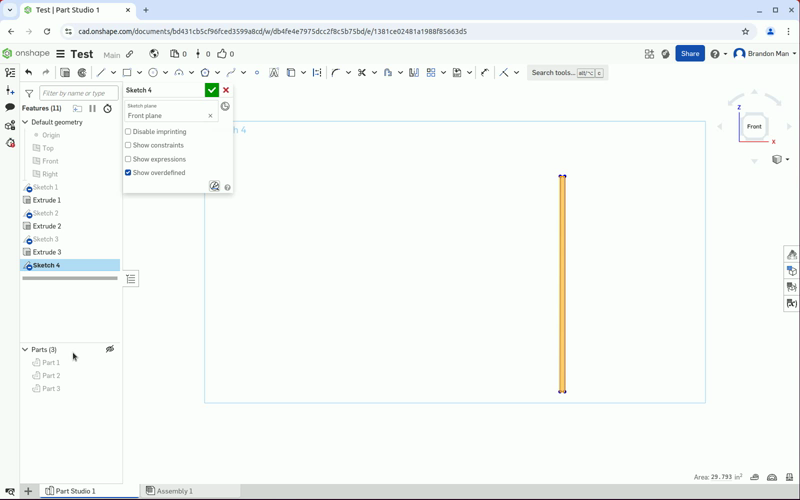
key(shift+e)
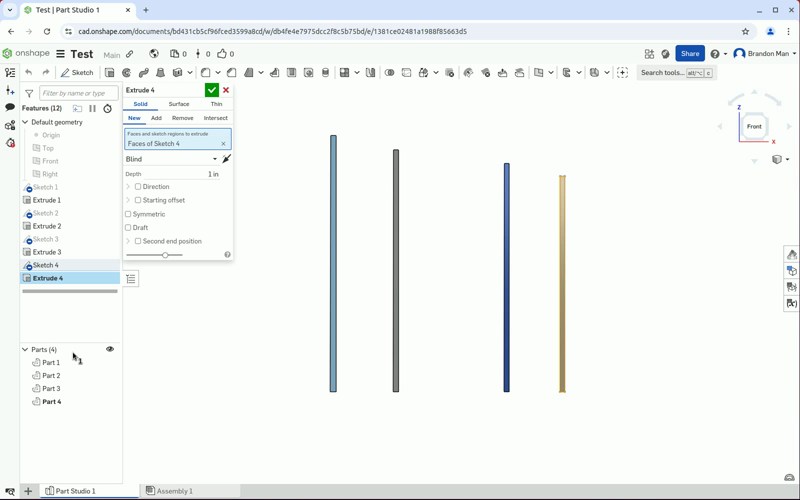
mouse_move(143, 106)
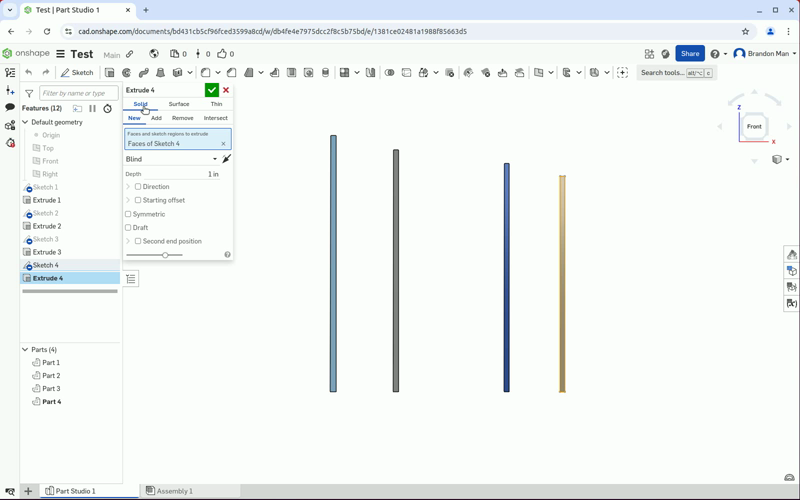
click(143, 106)
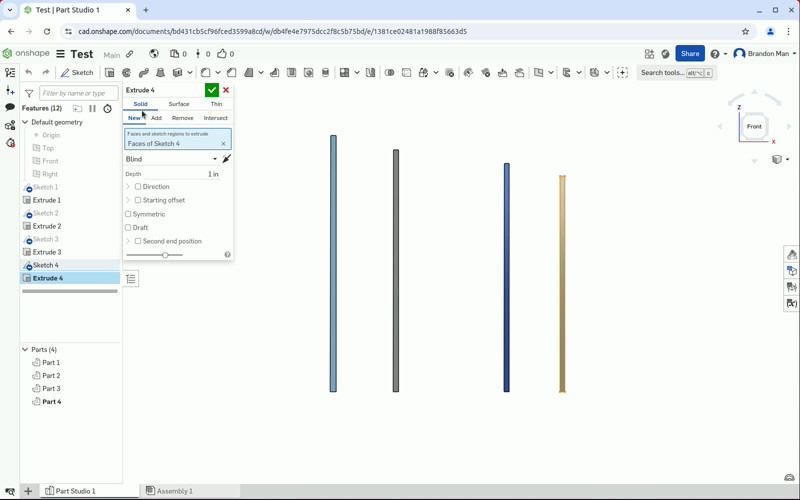
mouse_move(137, 120)
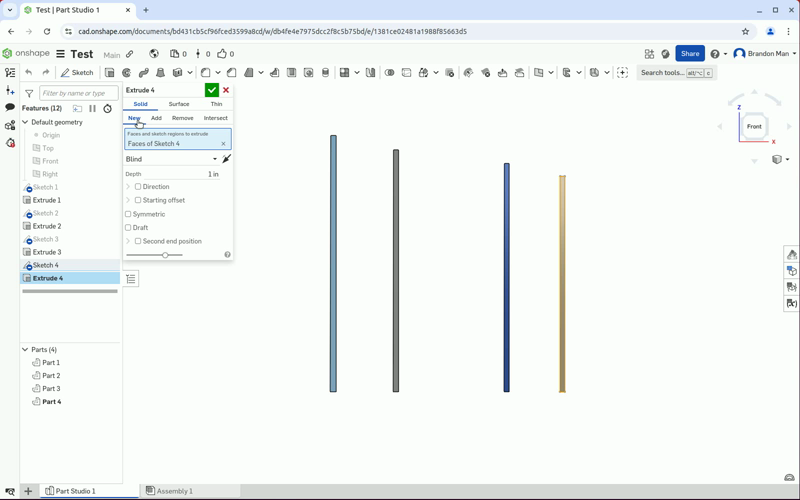
click(137, 120)
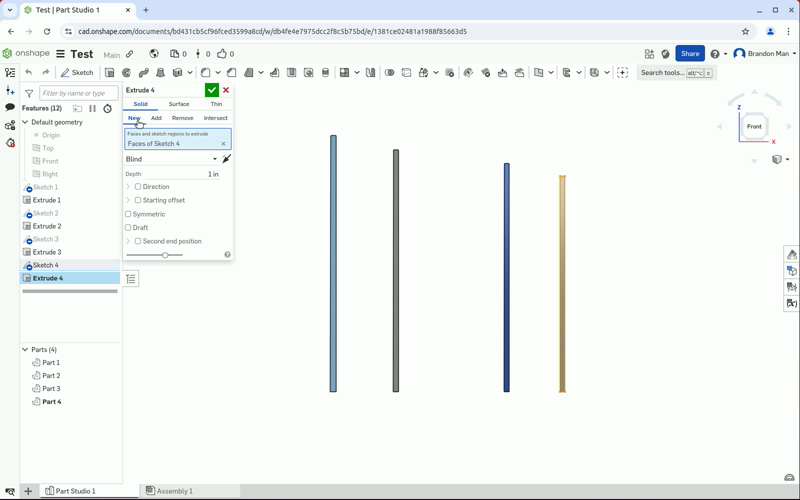
key(tab, 4)
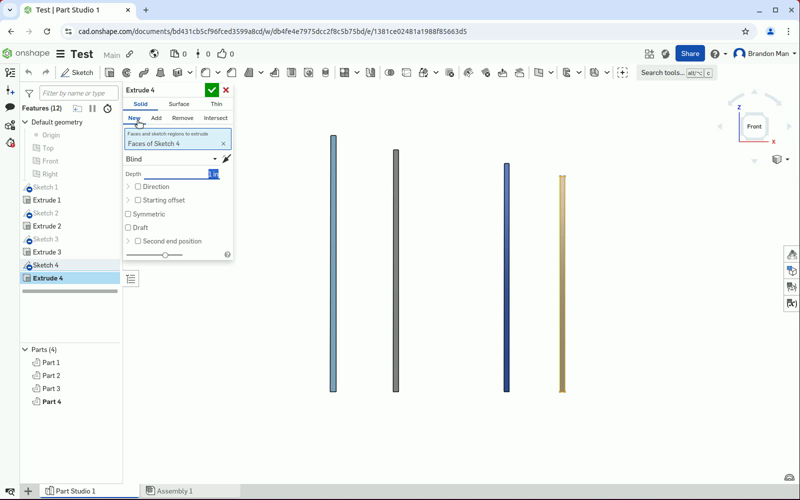
text(1.926)
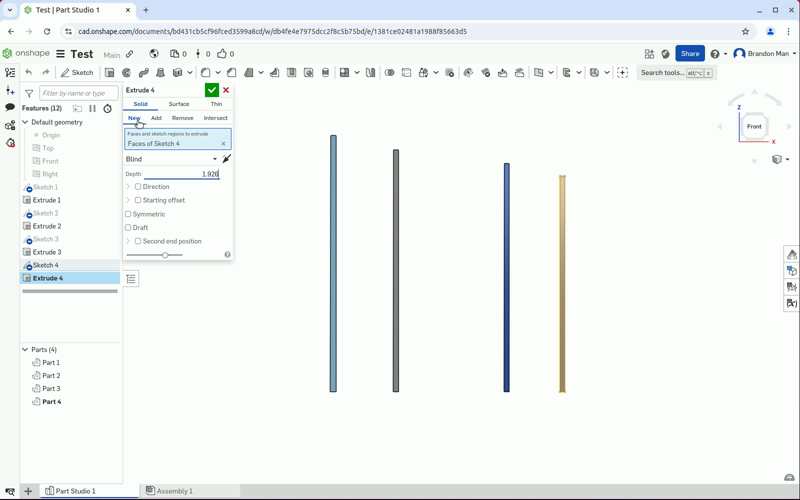
key(enter)
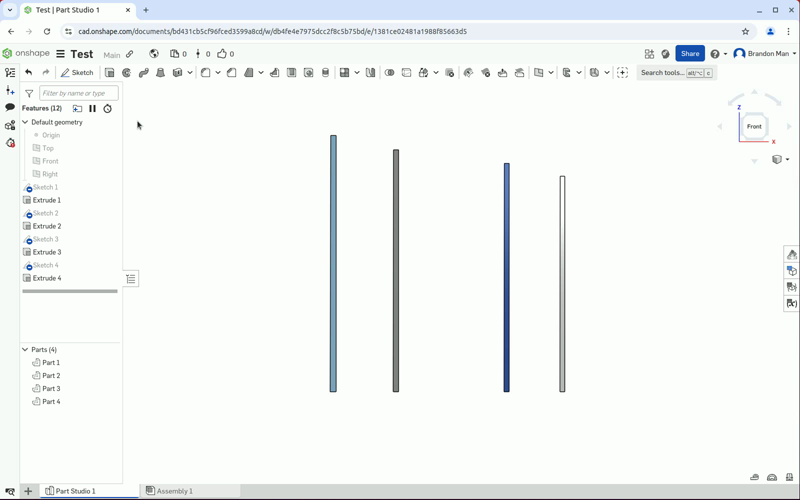
key(shift+h)
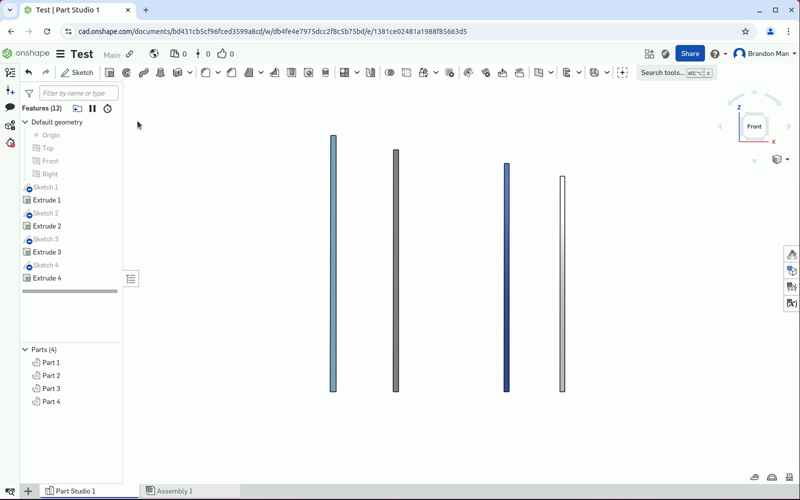
key(shift+h)
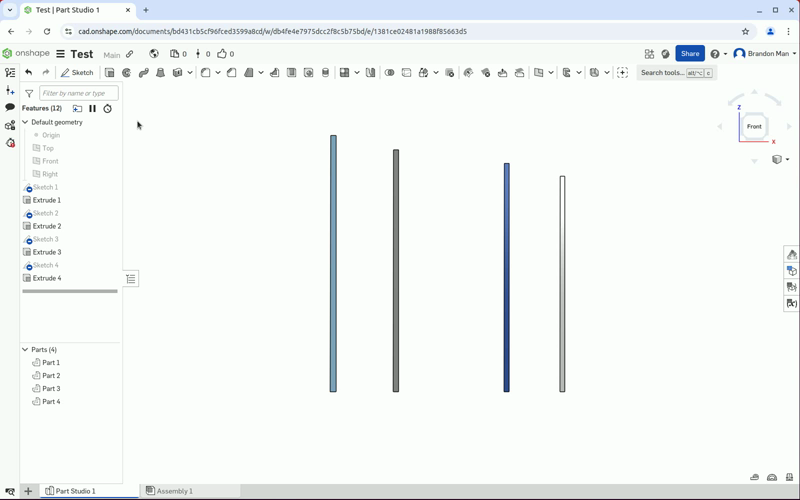
mouse_move(73, 189)
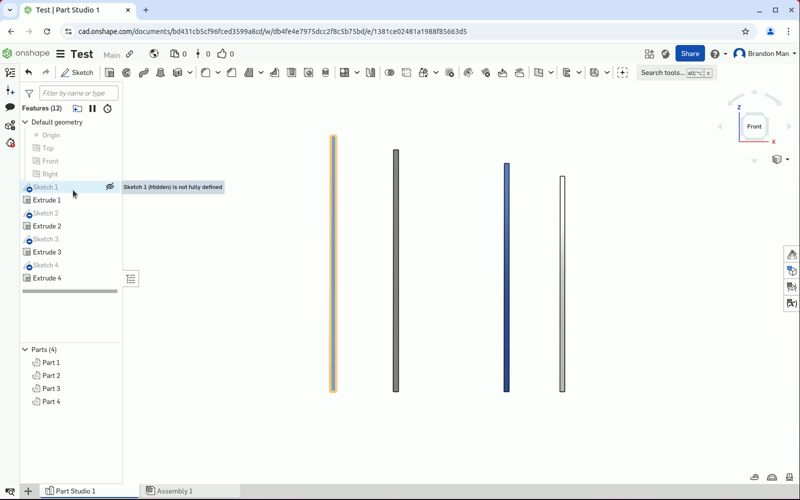
click(73, 189)
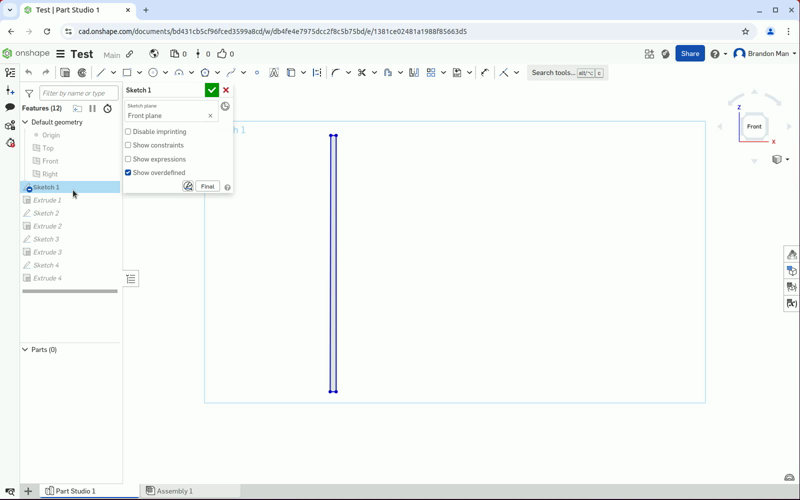
mouse_move(229, 92)
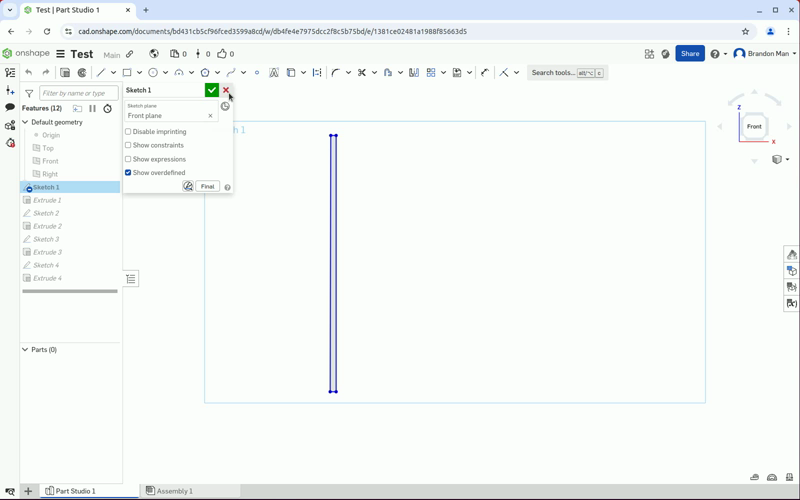
click(229, 92)
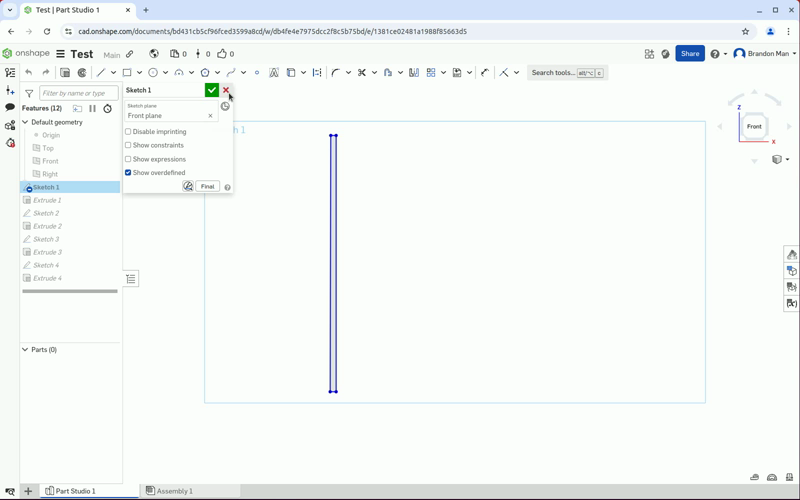
key(shift+s)
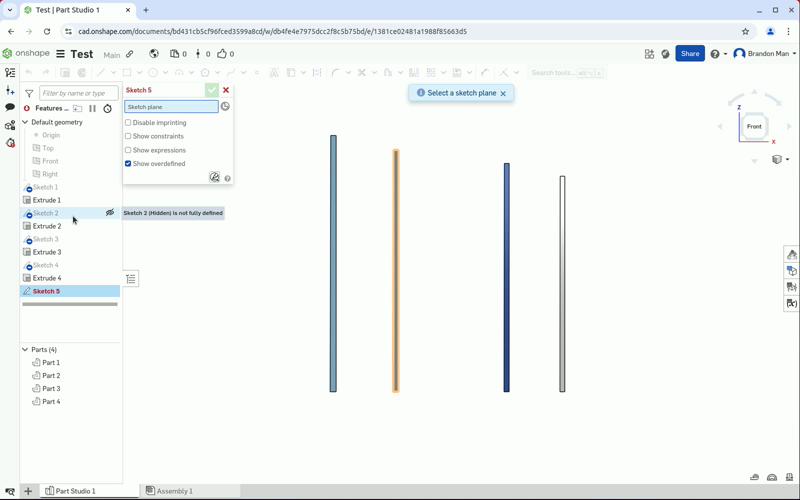
scroll(3)
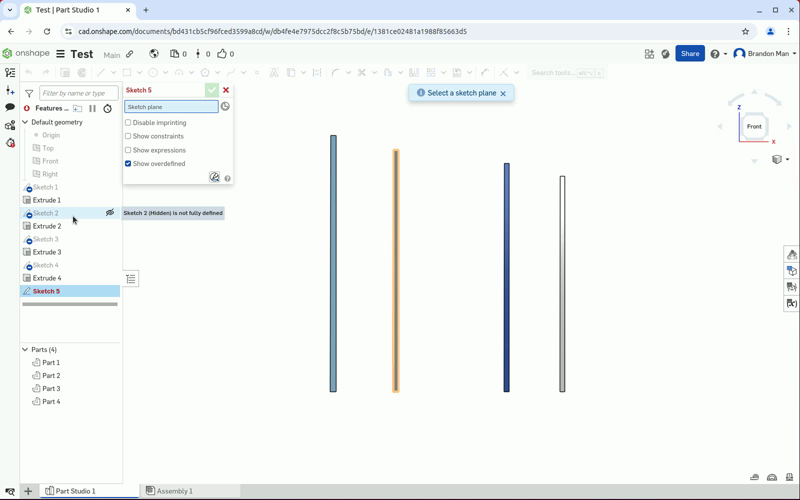
mouse_move(73, 163)
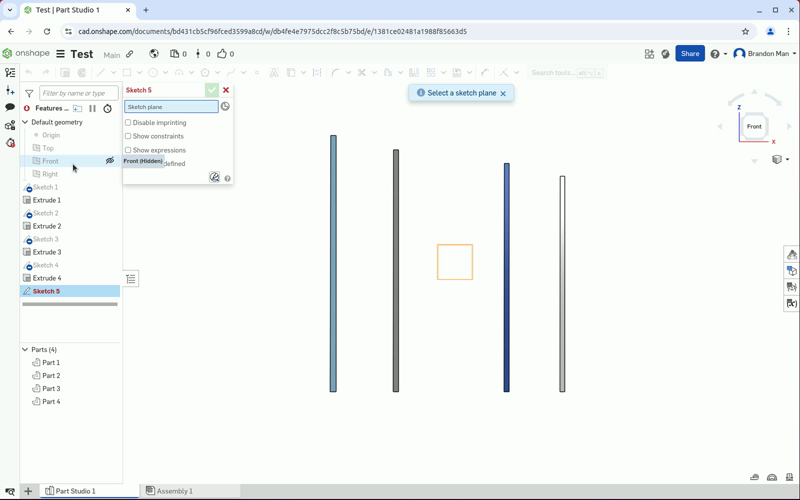
click(73, 163)
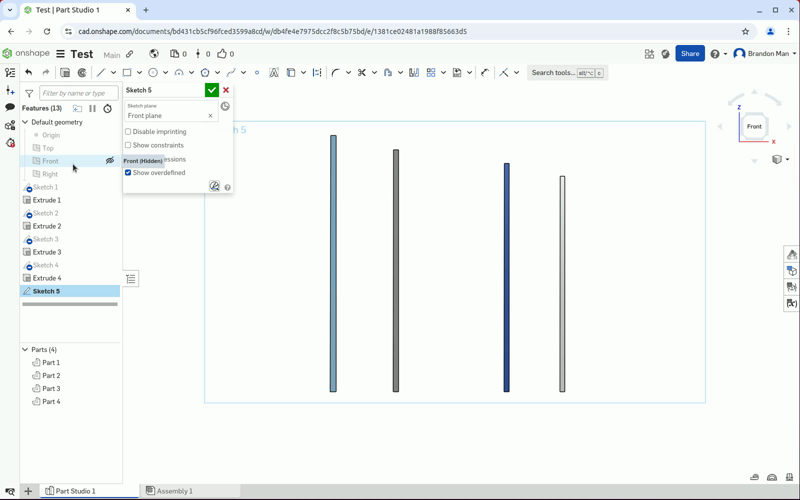
mouse_move(73, 352)
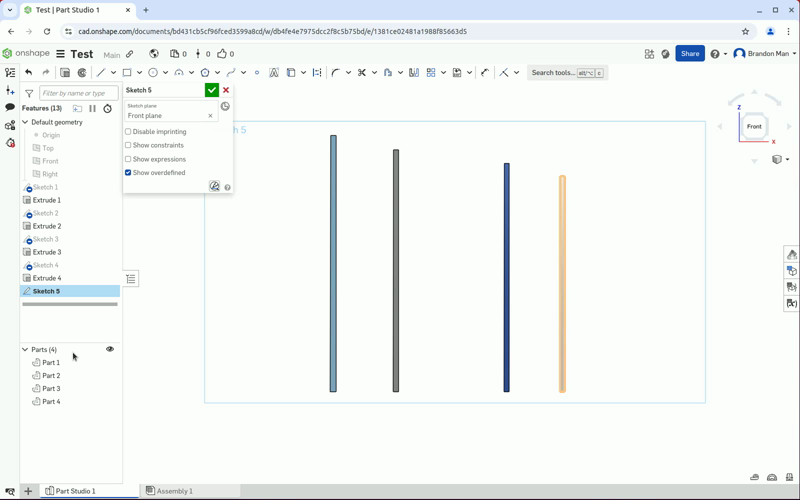
key(y)
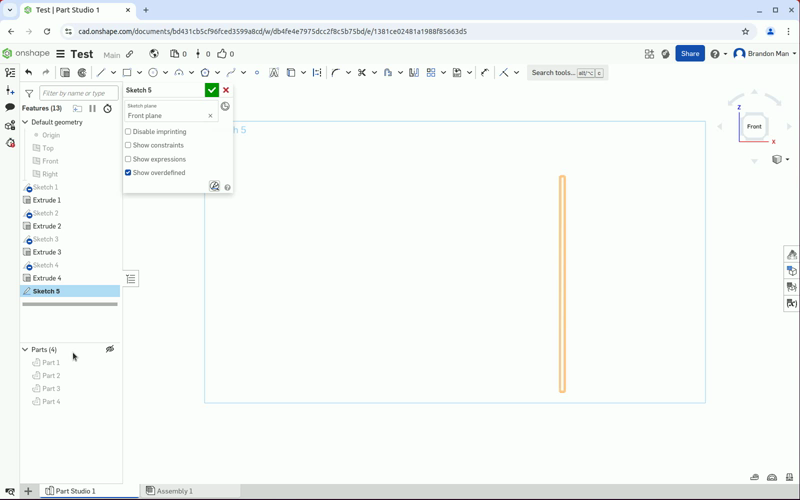
key(l)
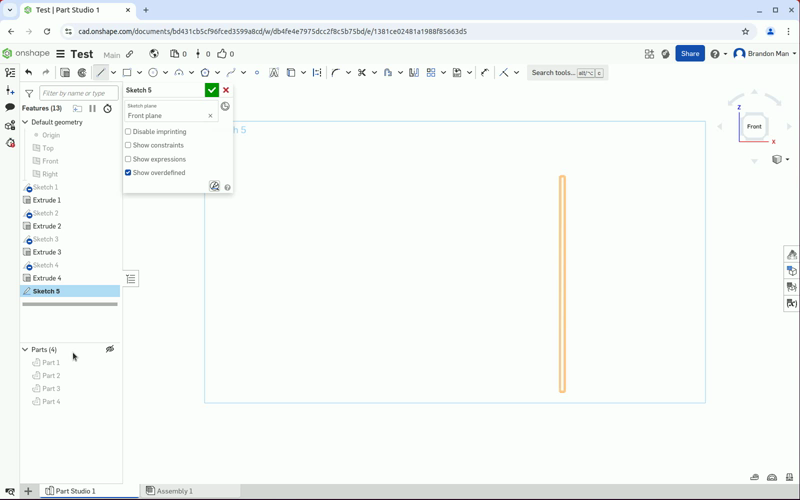
key_down(shift)
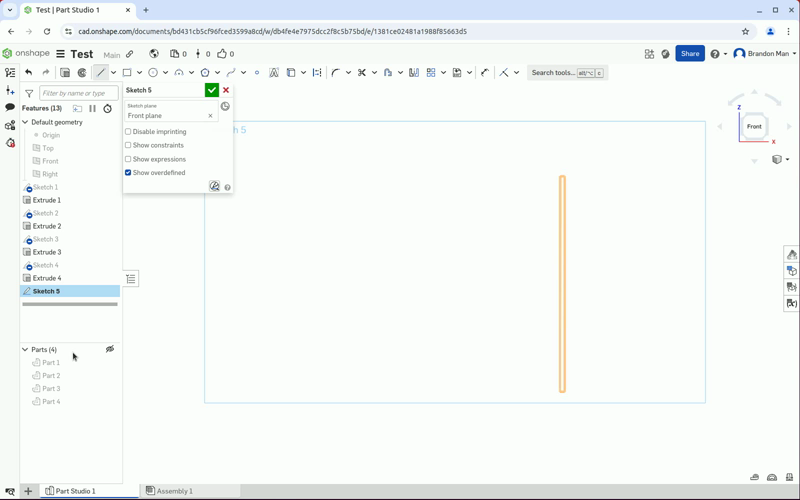
mouse_move(356, 174)
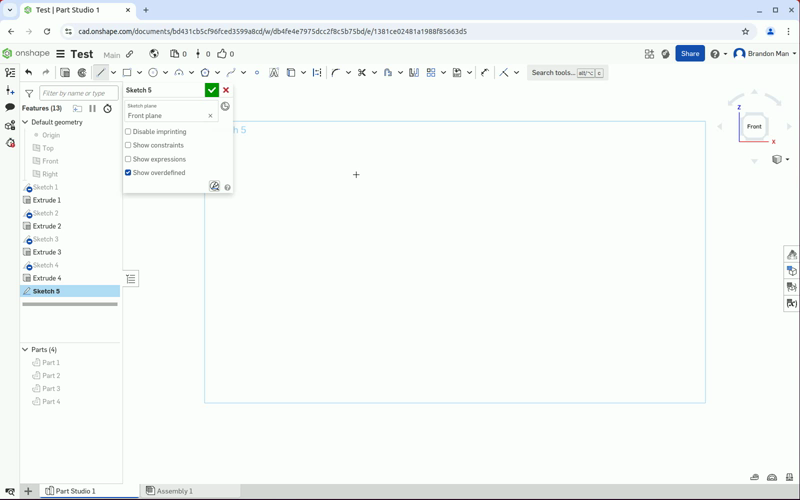
click(356, 174)
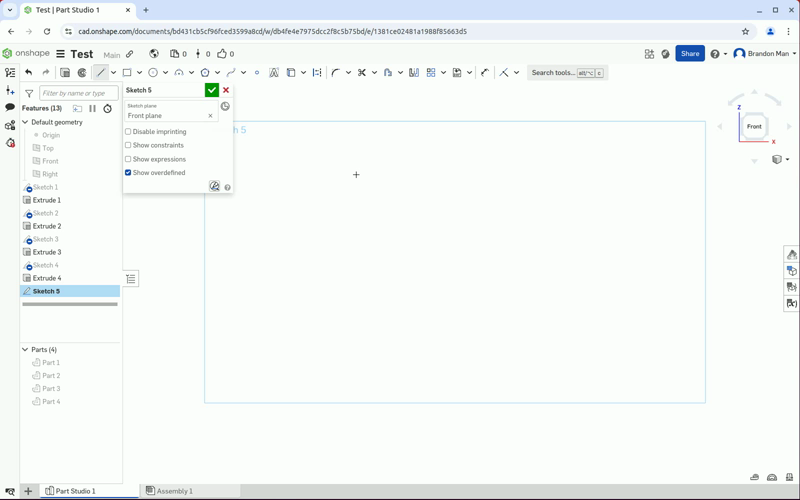
key_up(shift)
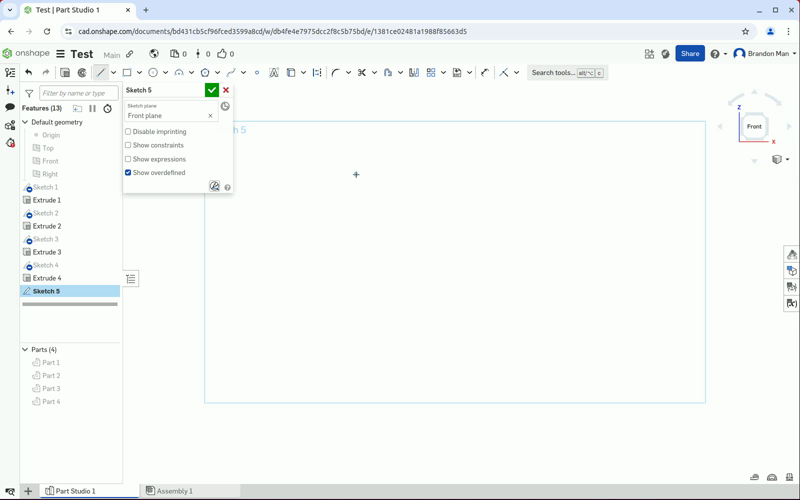
key_down(shift)
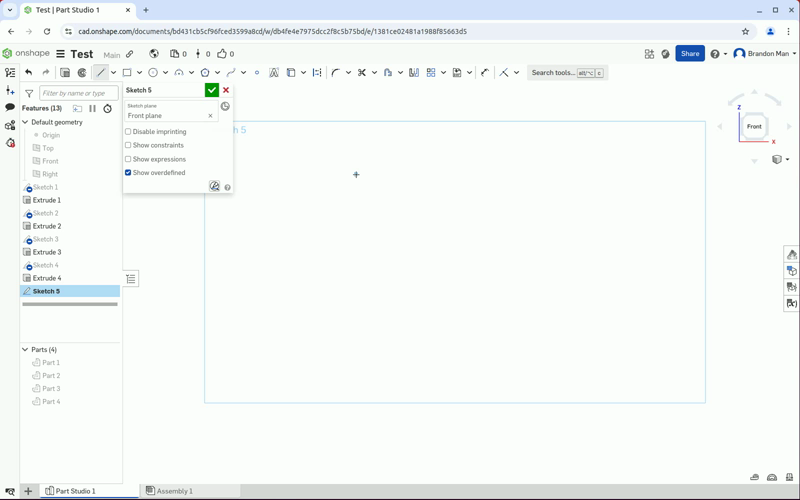
mouse_move(386, 174)
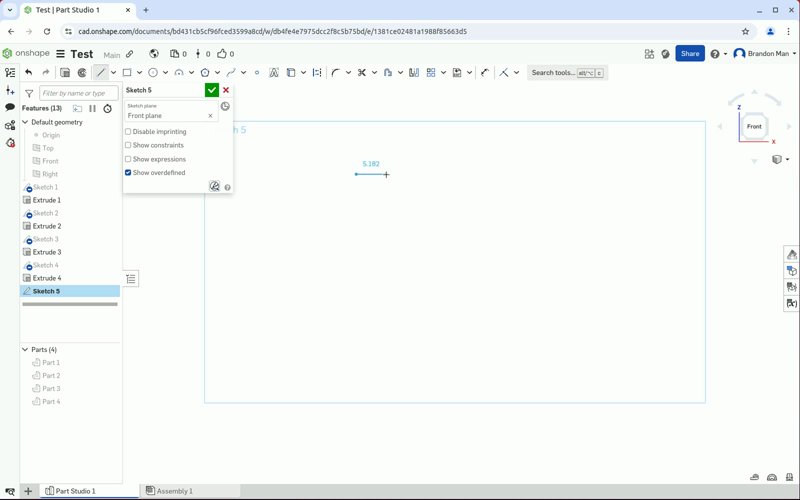
mouse_move(360, 174)
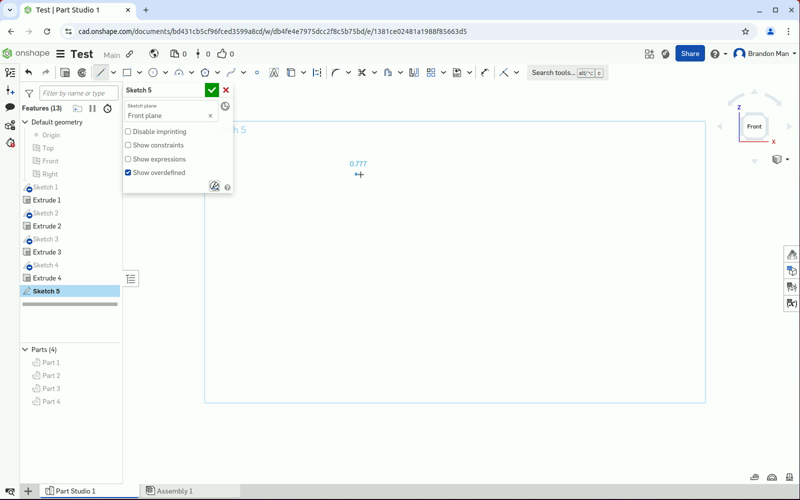
scroll(6)
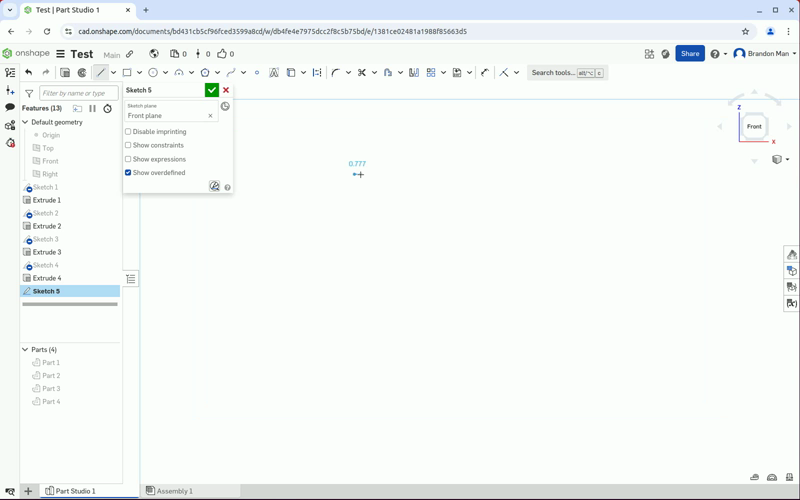
scroll(6)
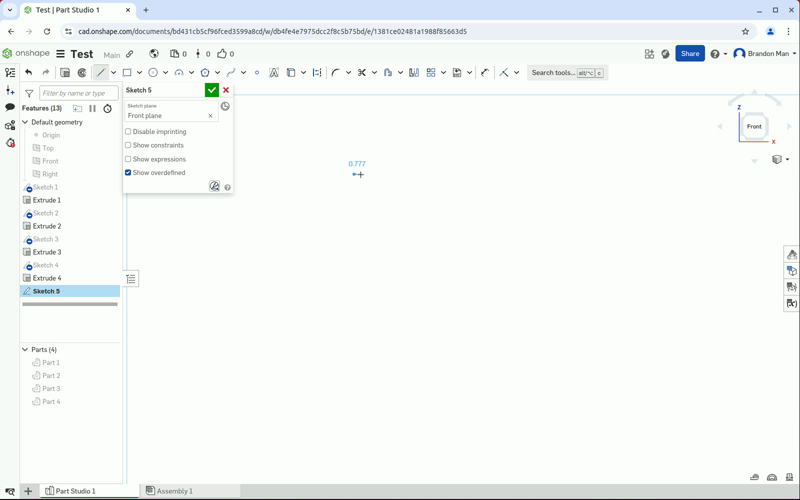
scroll(6)
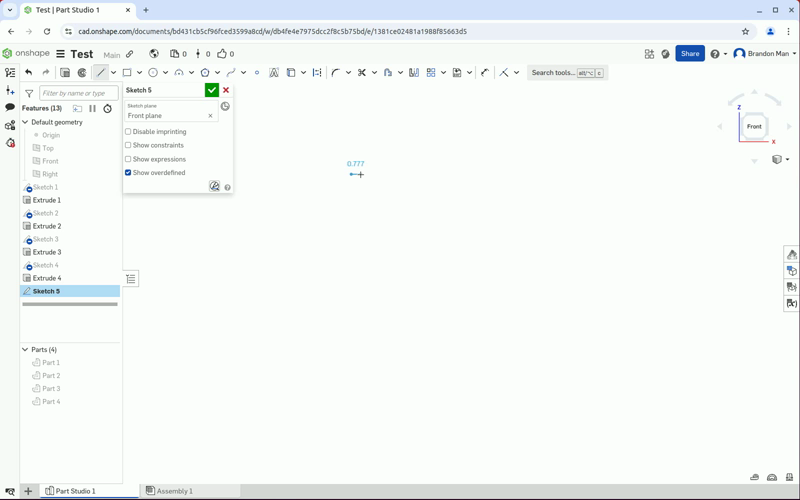
scroll(6)
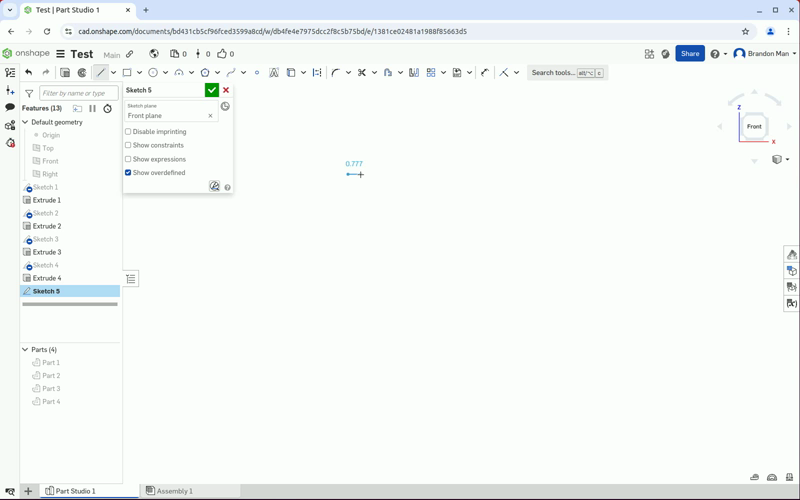
scroll(6)
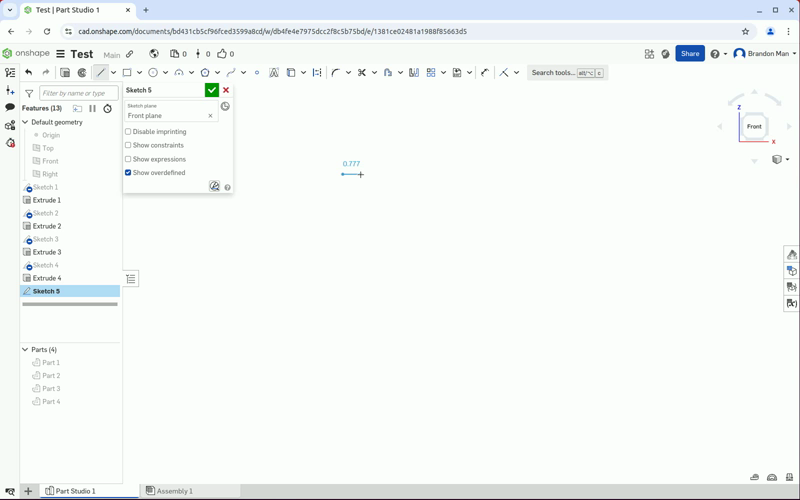
scroll(6)
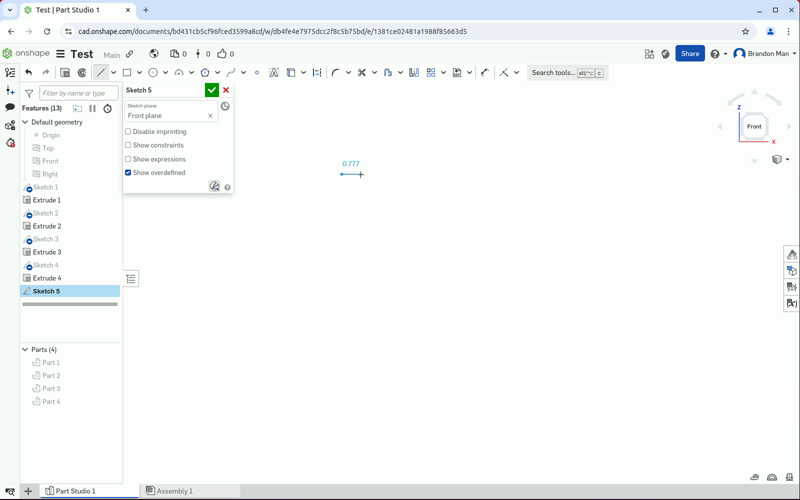
scroll(6)
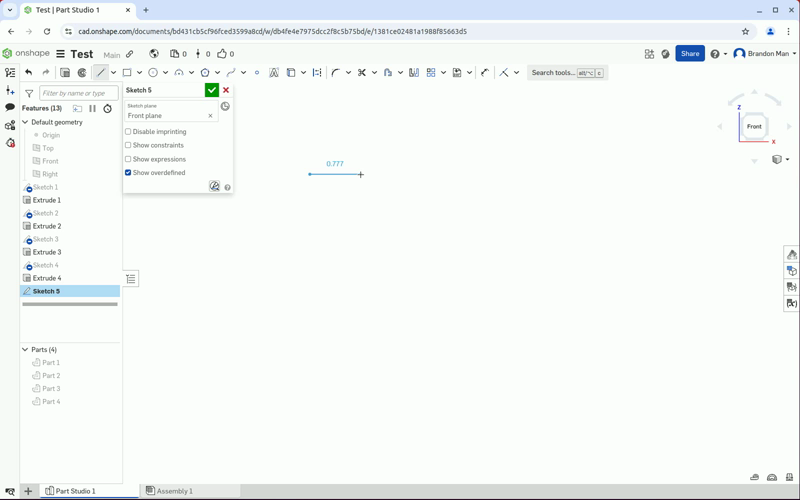
click(360, 174)
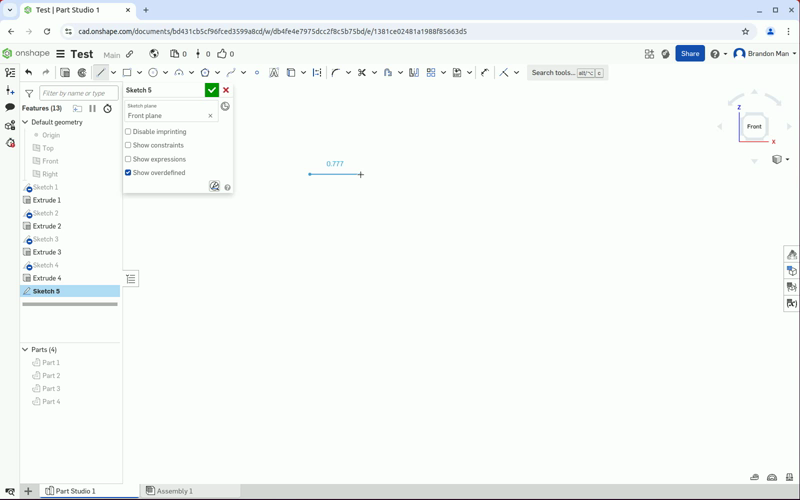
scroll(-6)
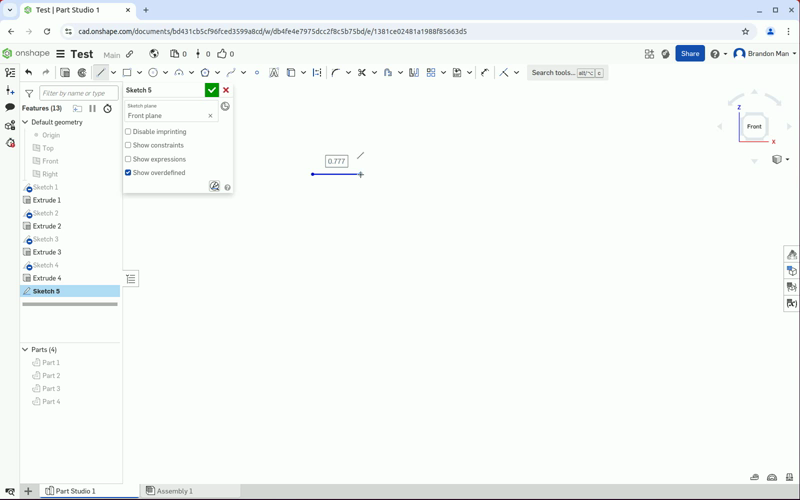
scroll(-6)
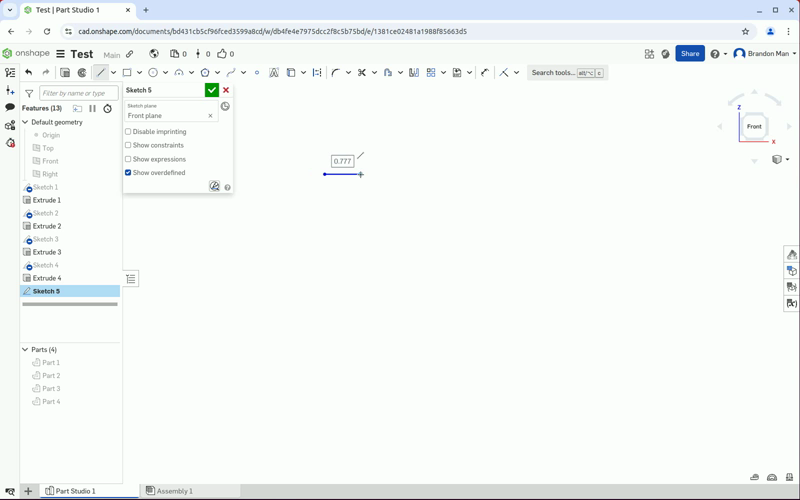
scroll(-6)
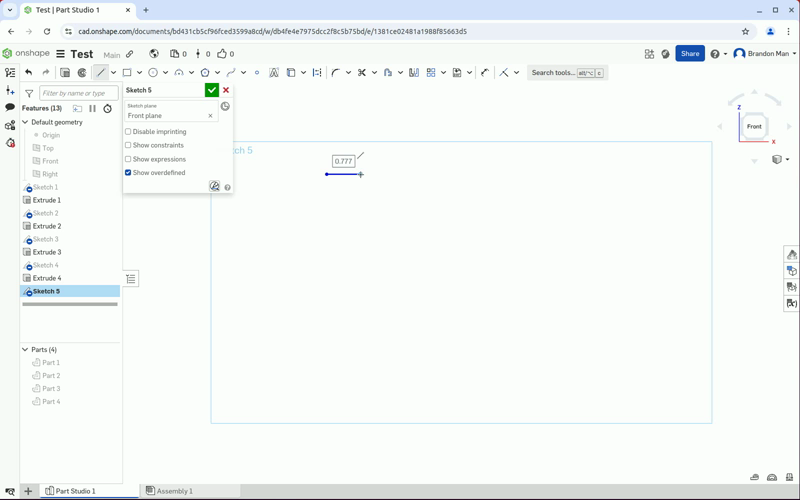
scroll(-6)
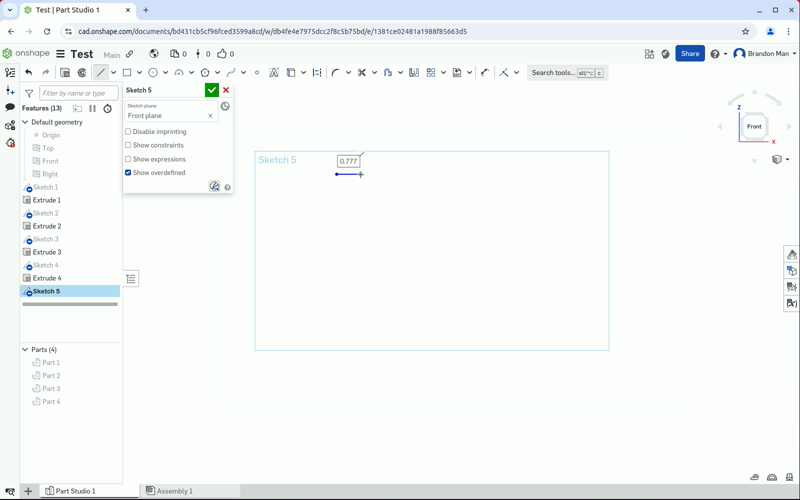
scroll(-6)
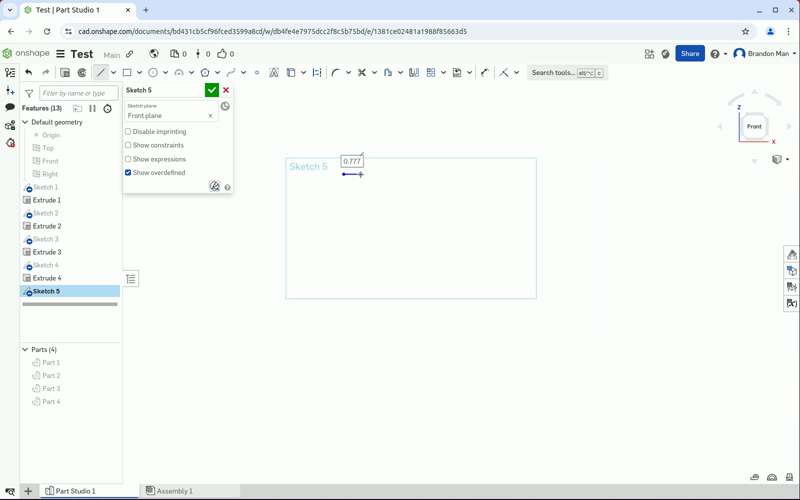
scroll(-6)
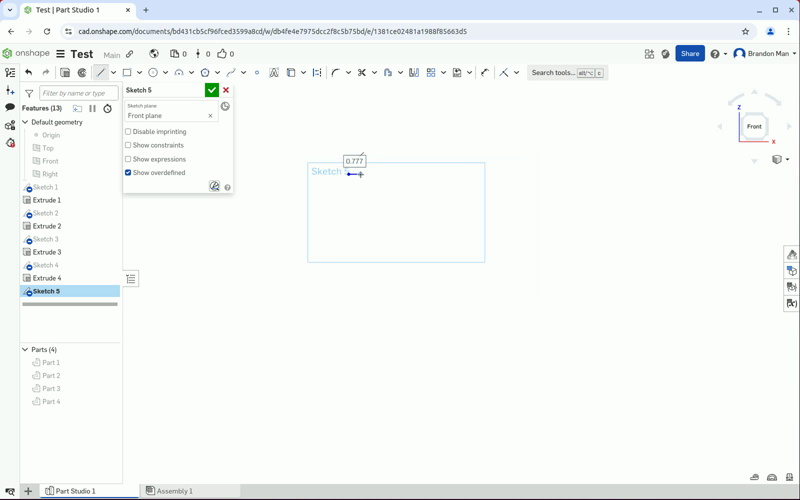
scroll(-6)
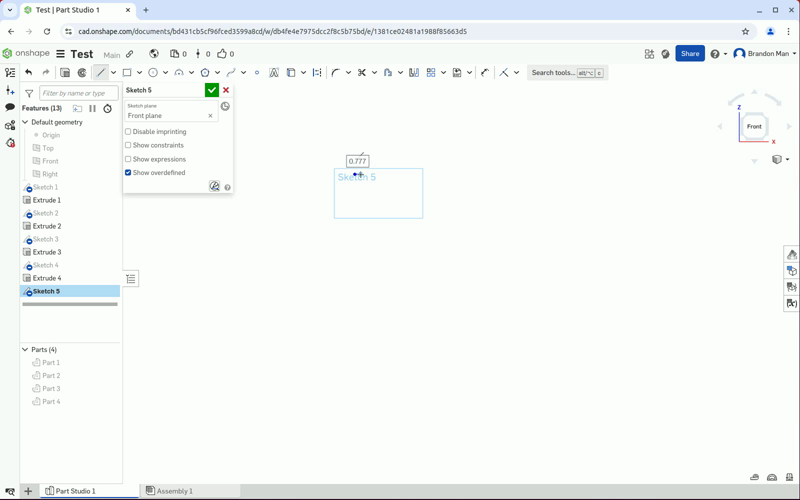
key_up(shift)
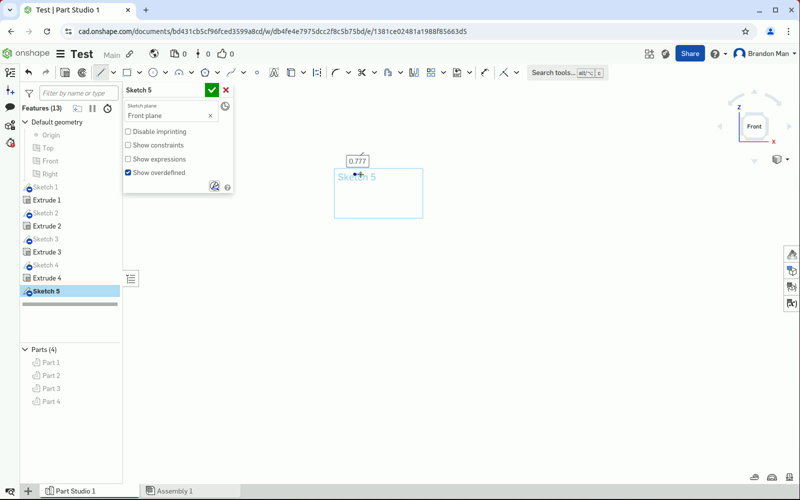
key_down(shift)
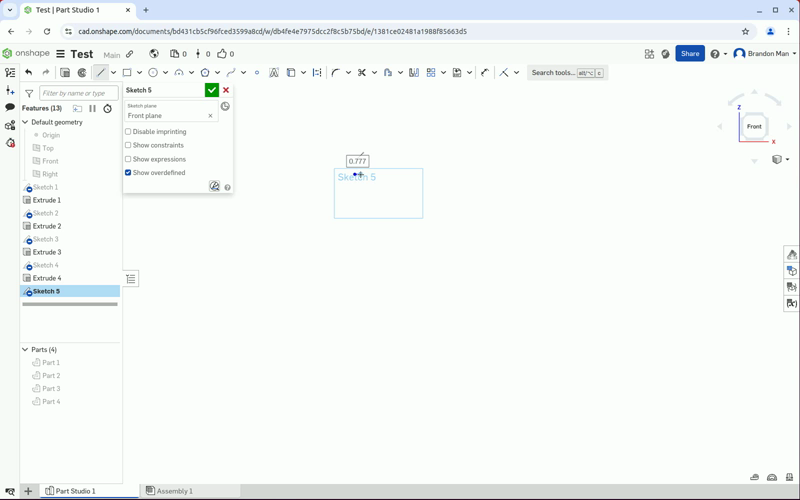
mouse_move(390, 174)
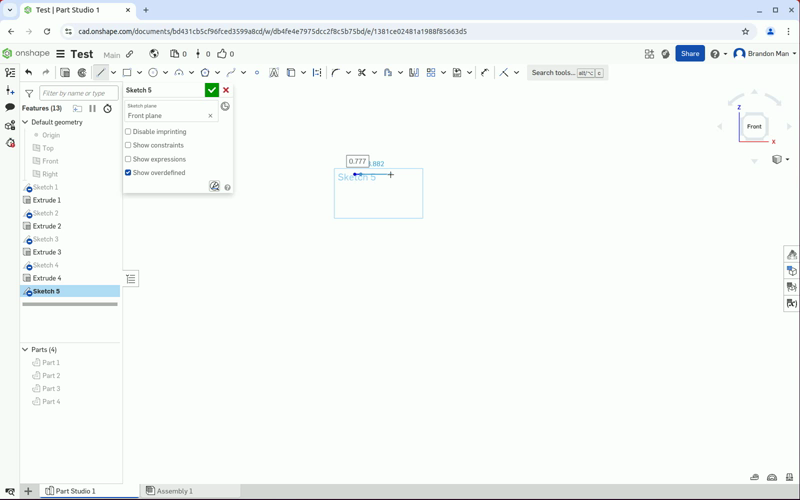
mouse_move(408, 174)
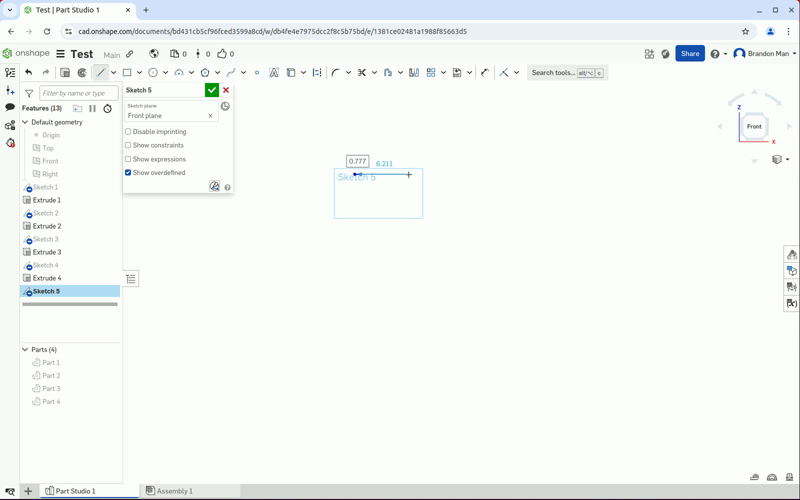
click(408, 174)
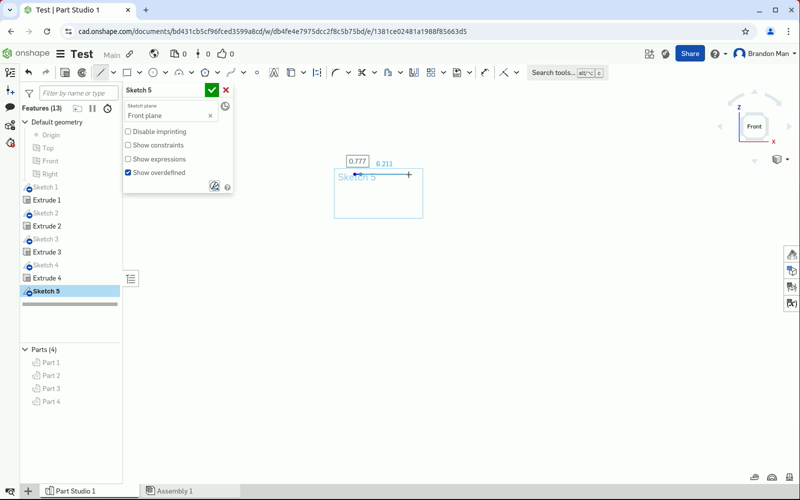
key_up(shift)
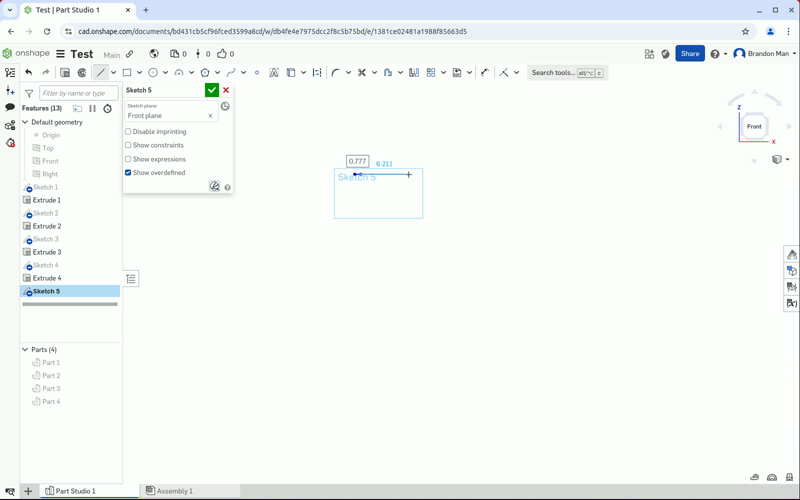
key_down(shift)
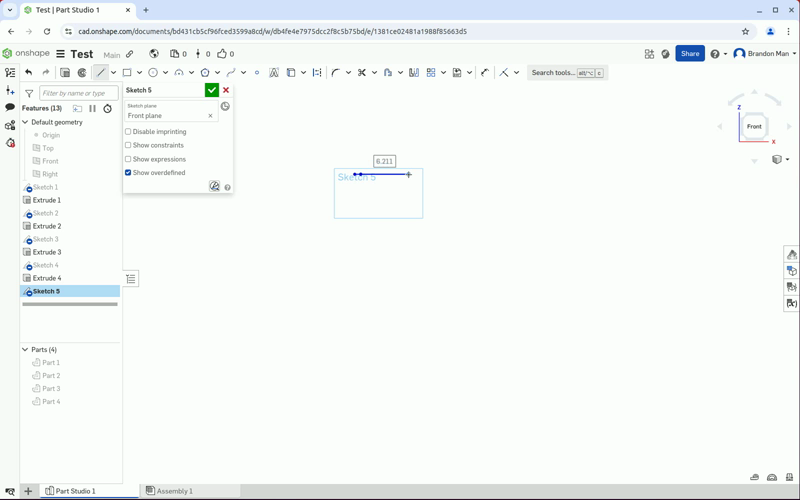
mouse_move(438, 174)
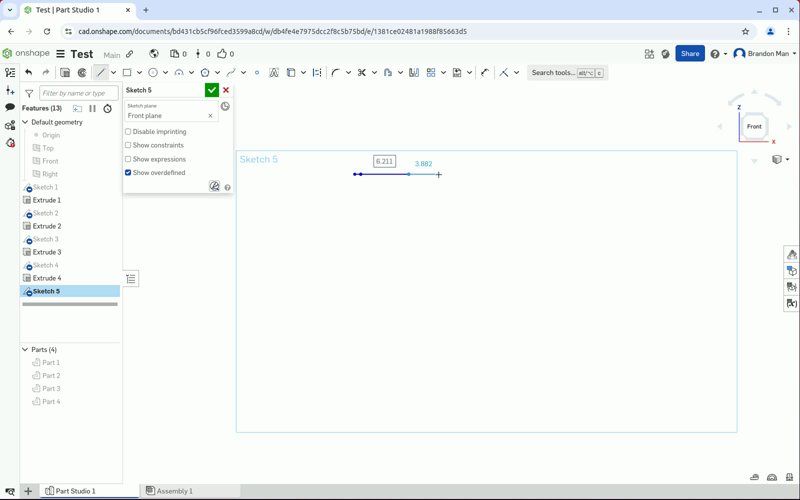
mouse_move(413, 174)
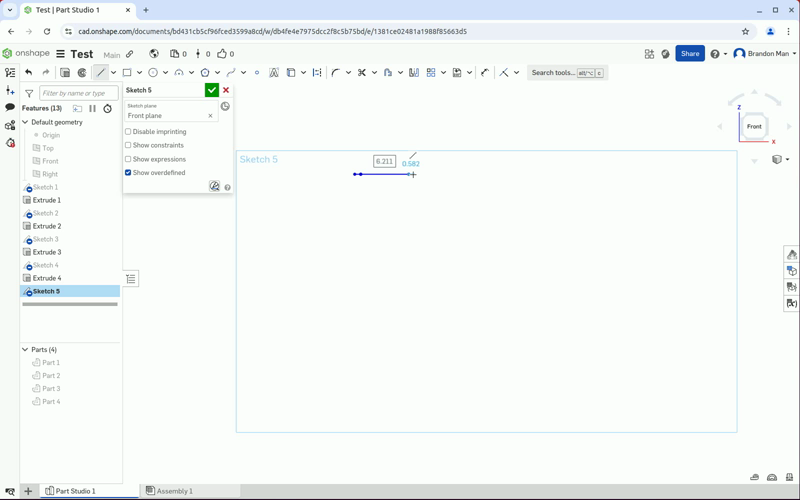
scroll(6)
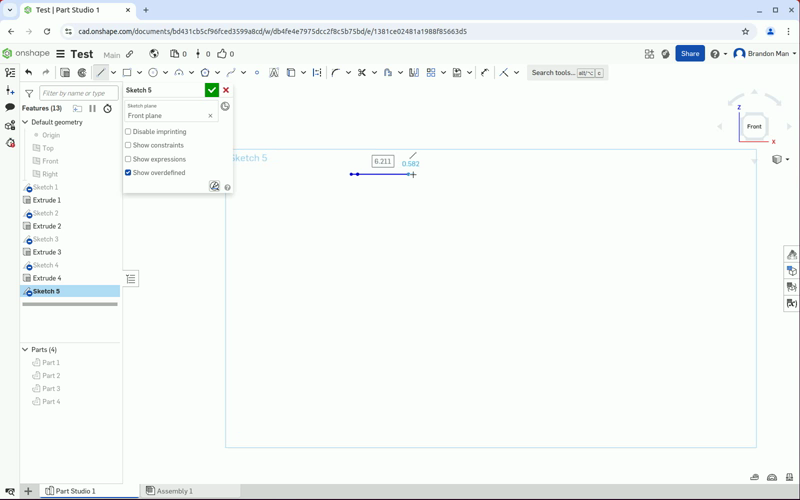
scroll(6)
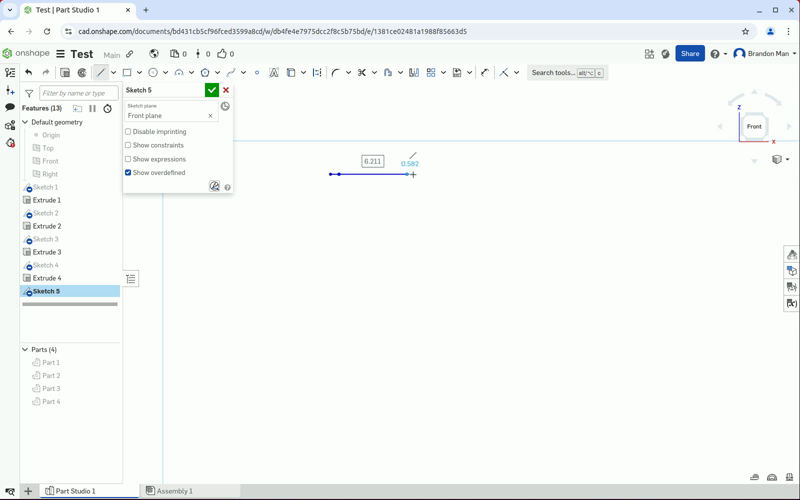
scroll(6)
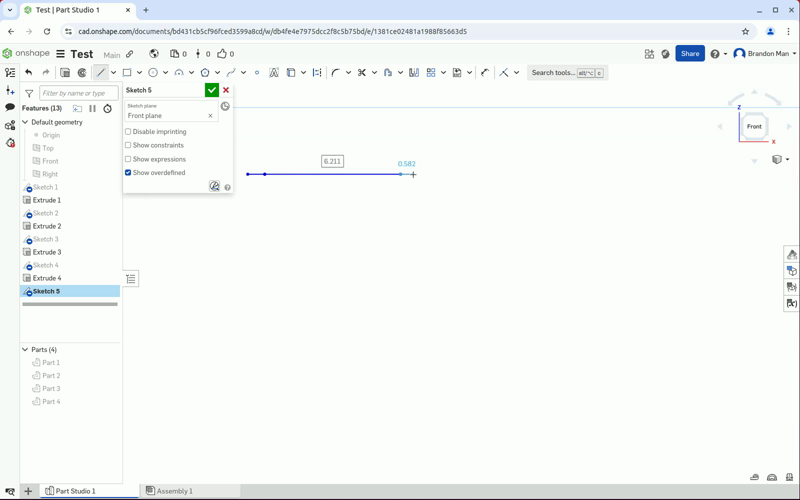
scroll(6)
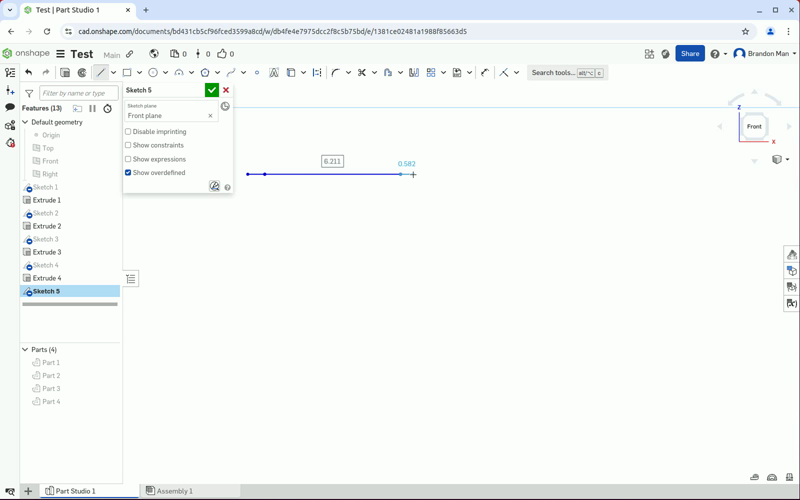
scroll(6)
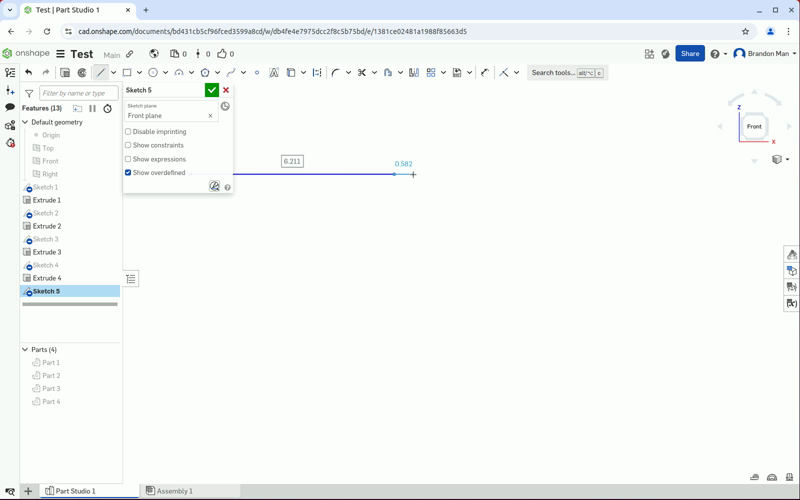
scroll(6)
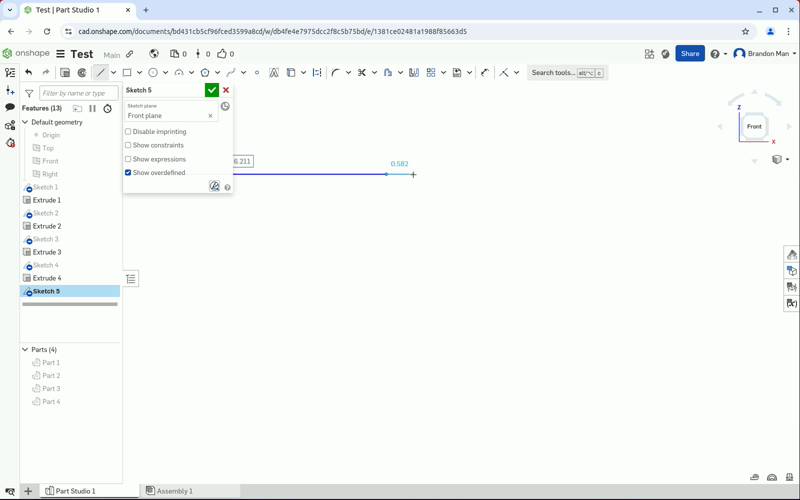
scroll(6)
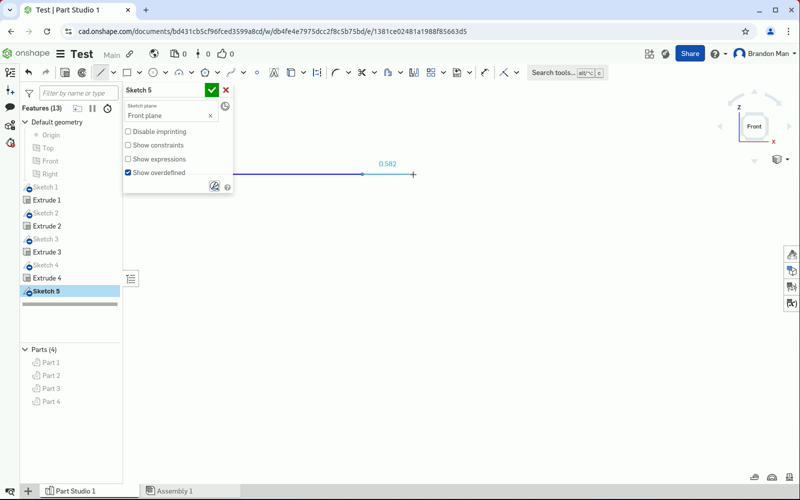
click(413, 174)
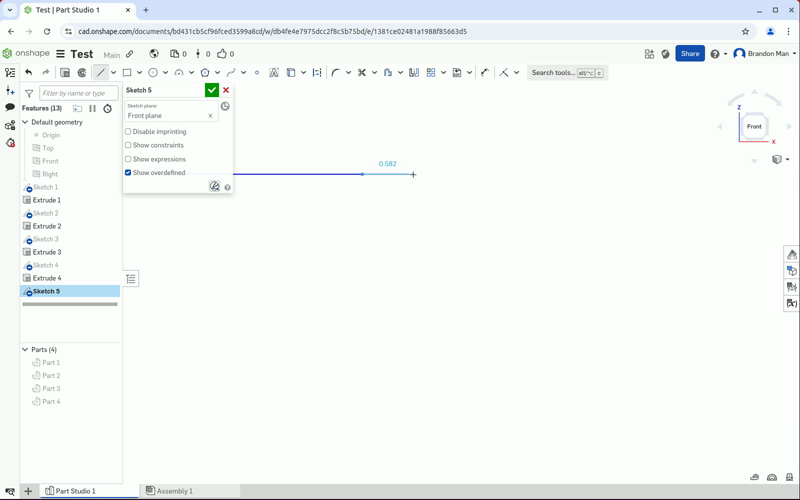
scroll(-6)
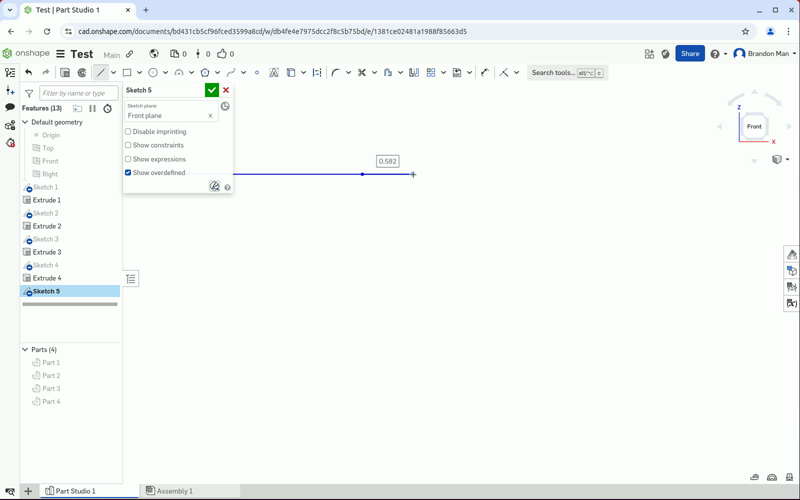
scroll(-6)
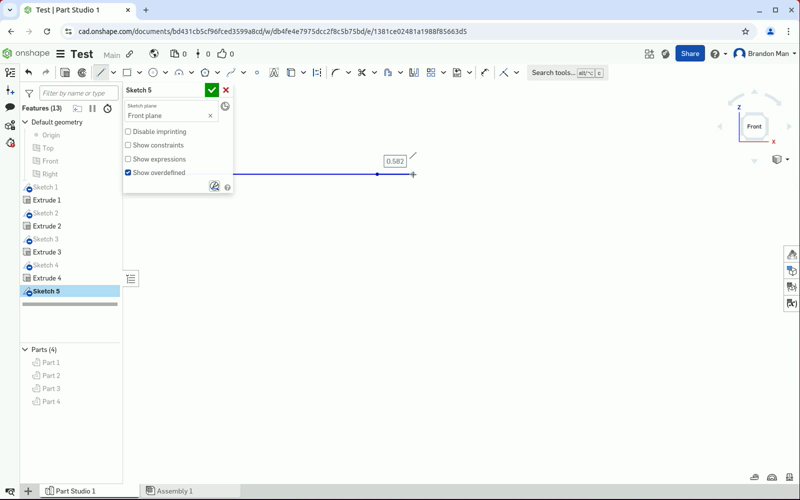
scroll(-6)
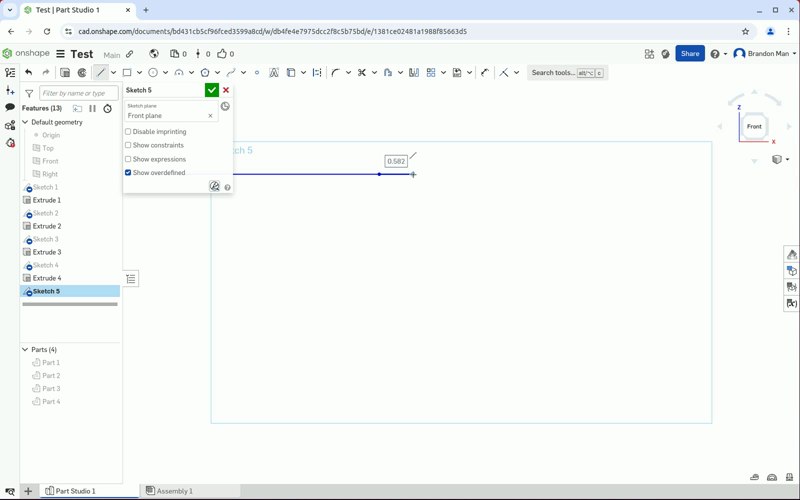
scroll(-6)
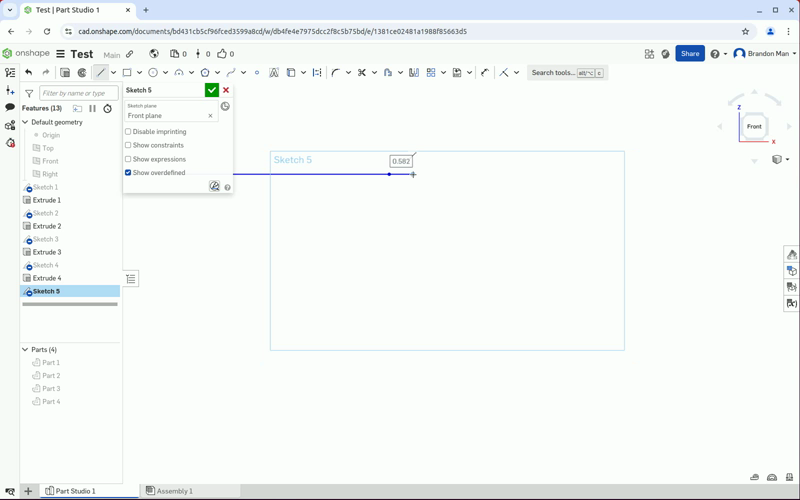
scroll(-6)
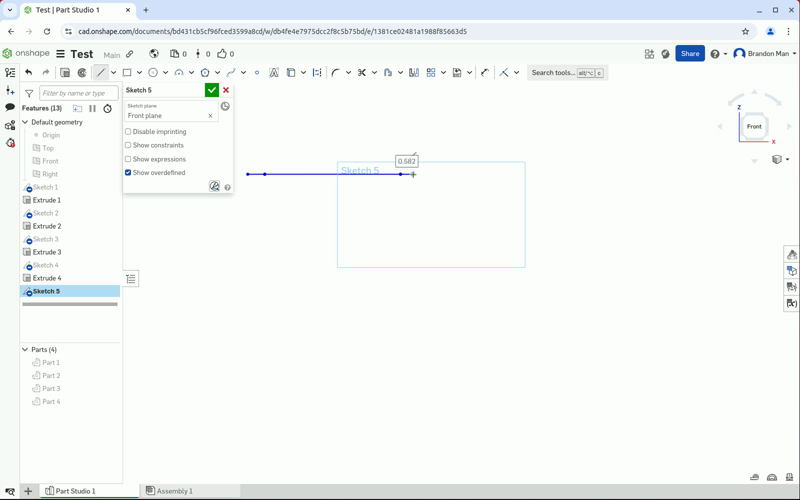
scroll(-6)
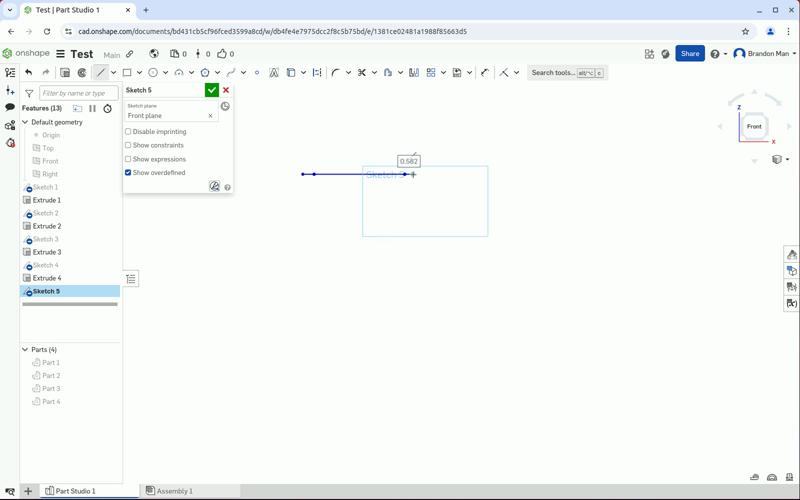
scroll(-6)
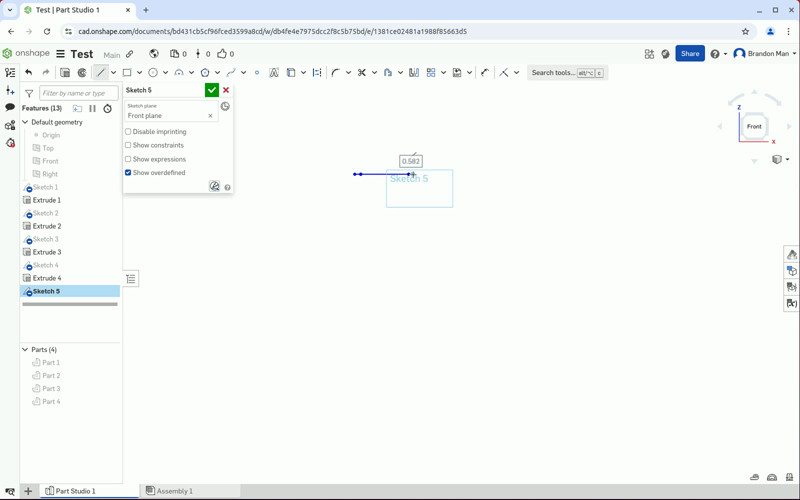
key_up(shift)
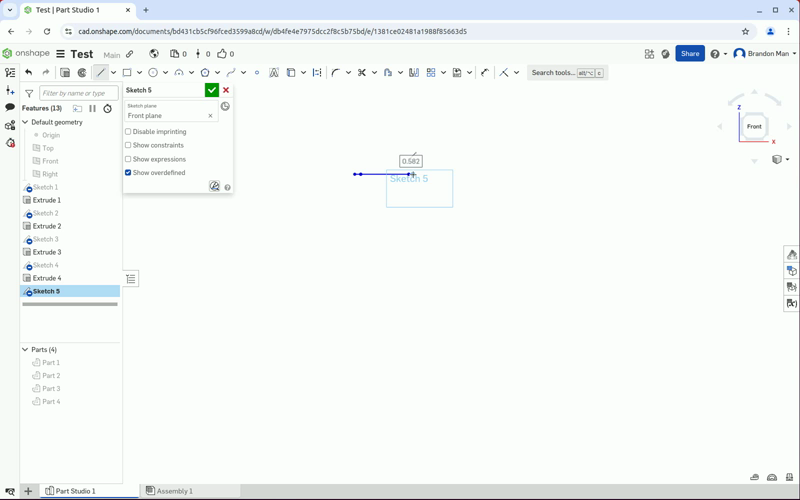
key_down(shift)
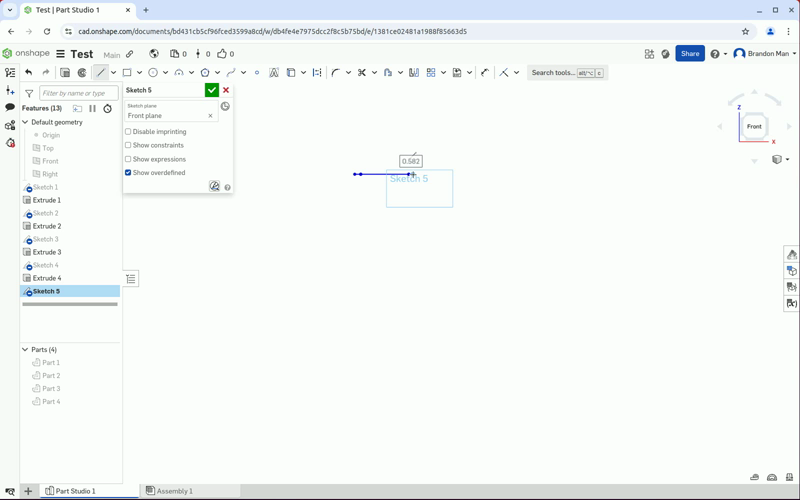
mouse_move(506, 174)
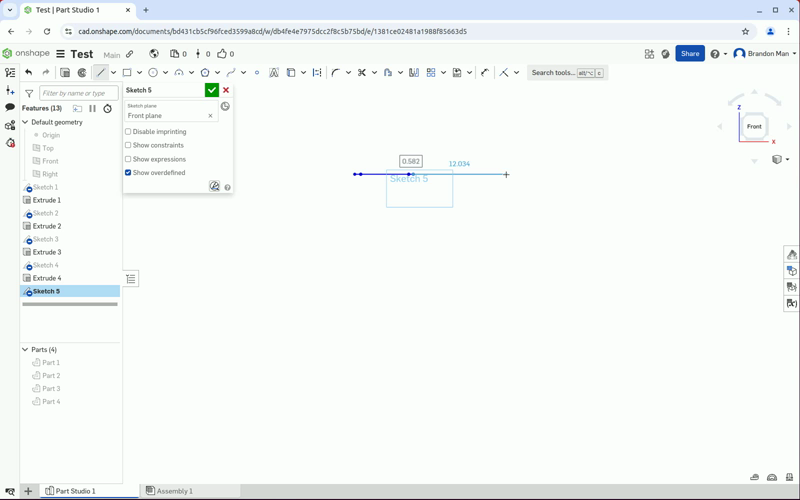
click(506, 174)
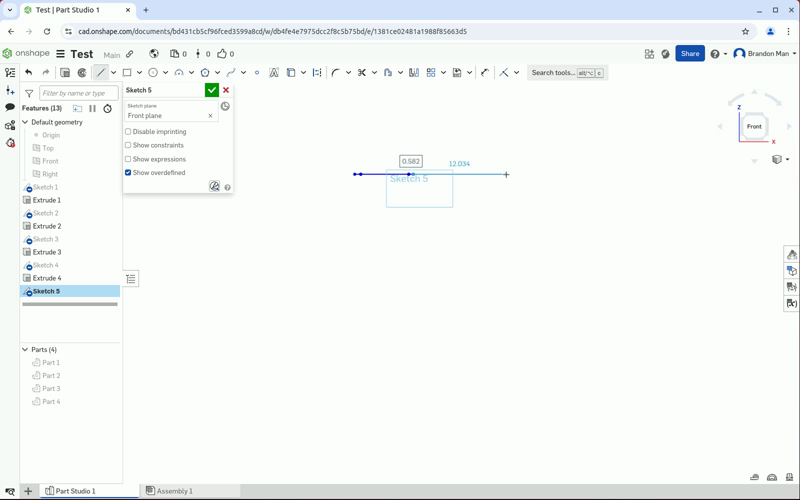
key_up(shift)
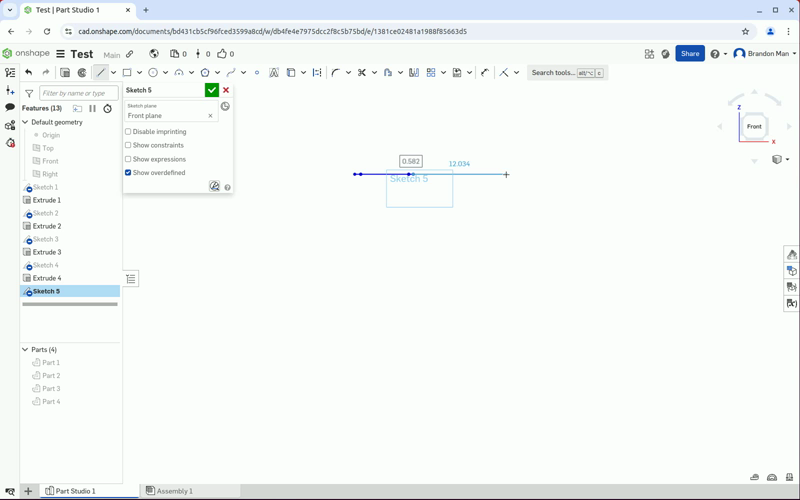
key_down(shift)
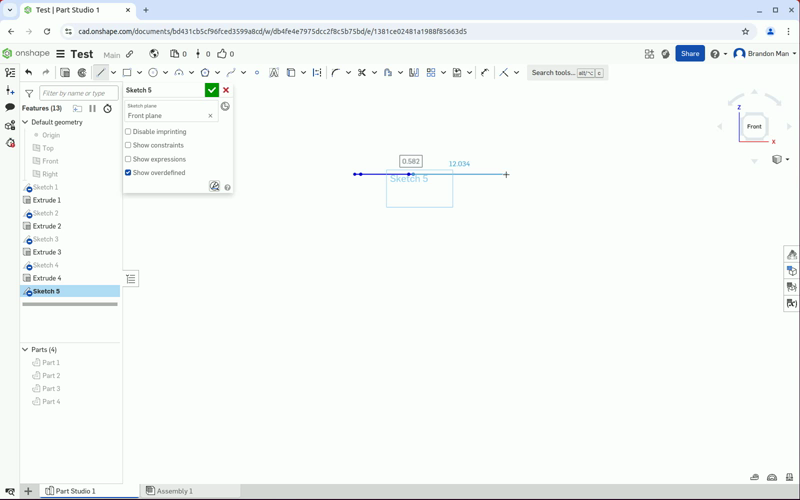
mouse_move(536, 174)
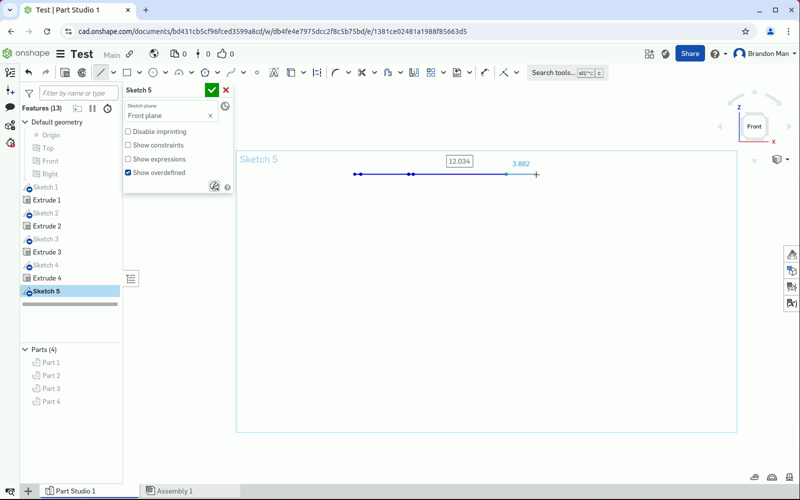
mouse_move(510, 174)
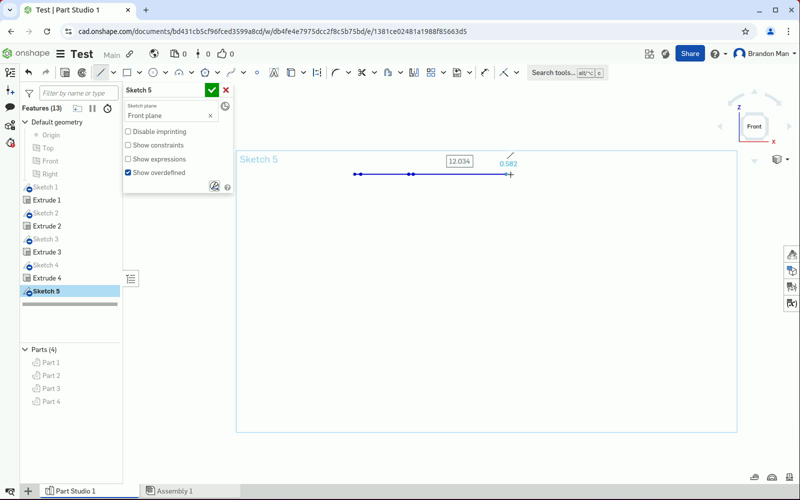
scroll(6)
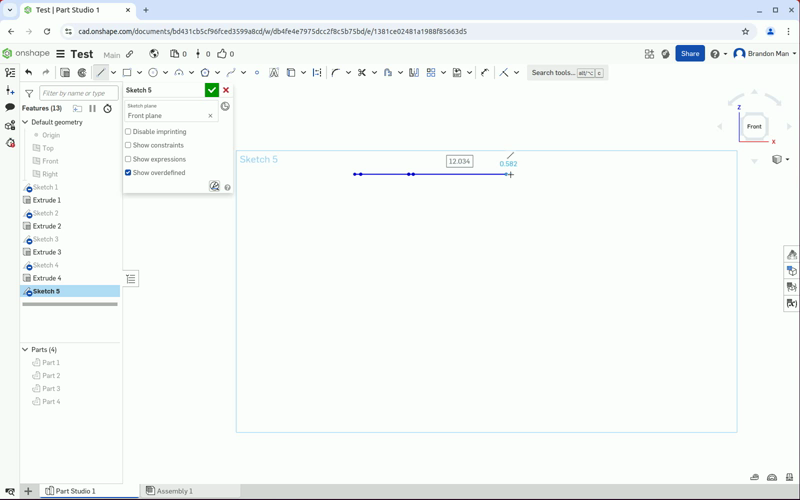
scroll(6)
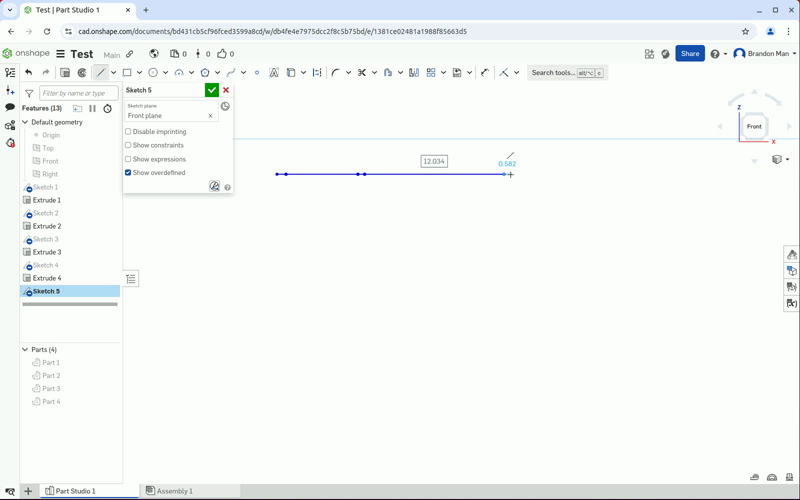
scroll(6)
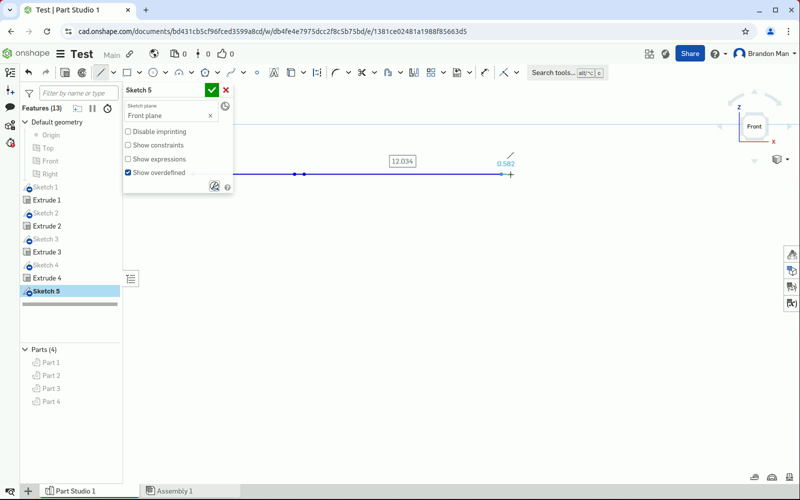
scroll(6)
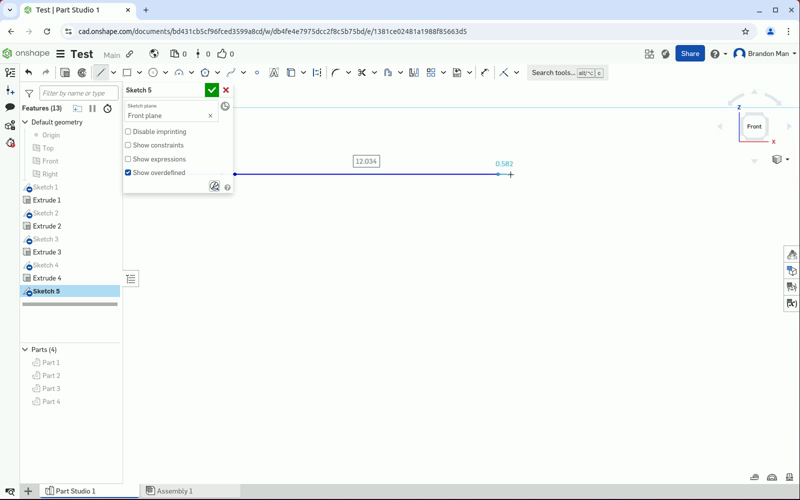
scroll(6)
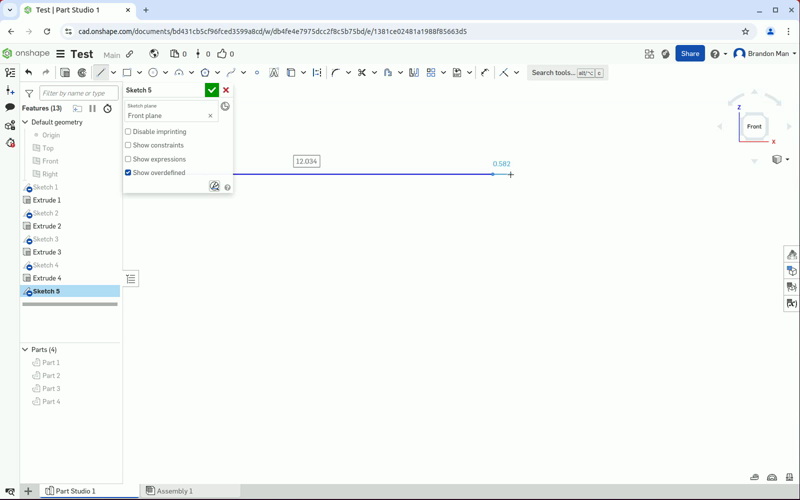
scroll(6)
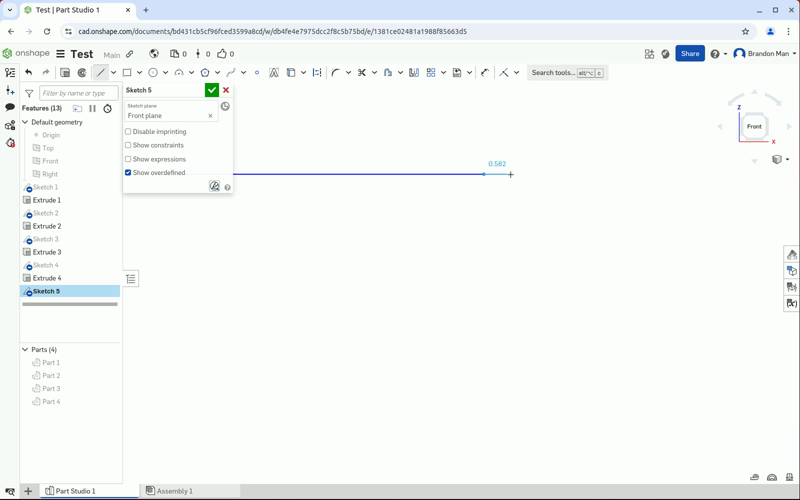
scroll(6)
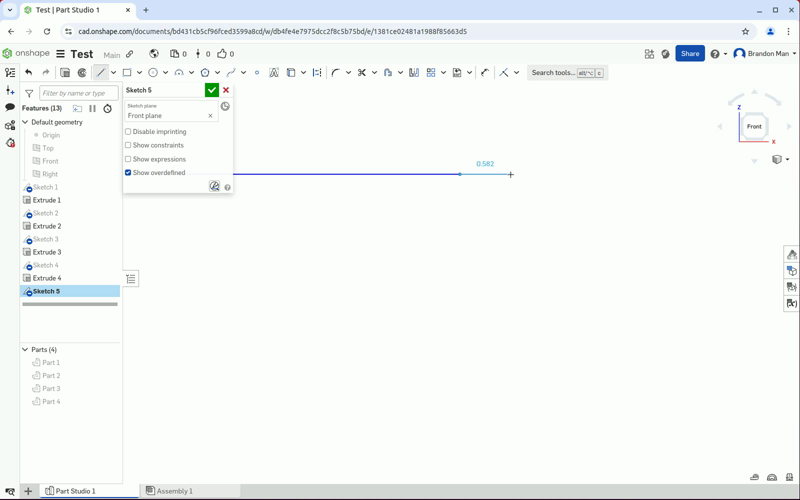
click(510, 174)
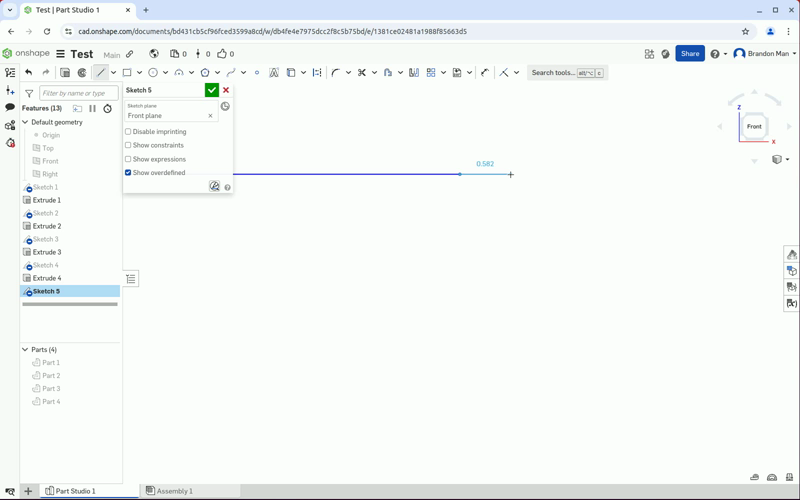
scroll(-6)
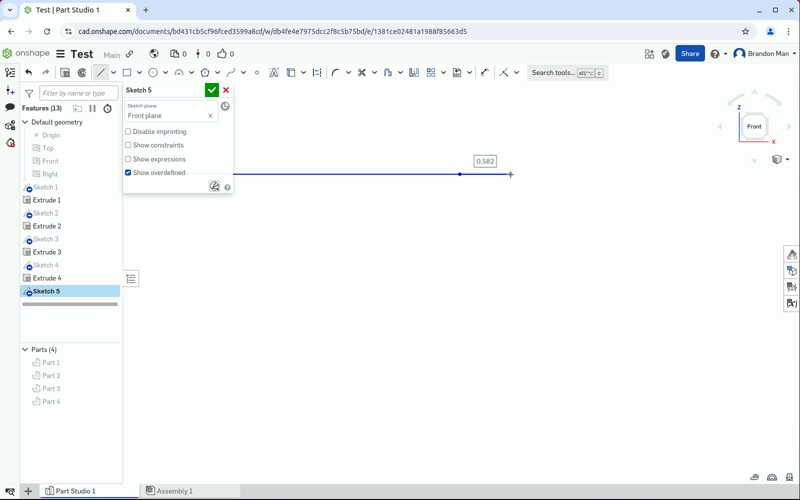
scroll(-6)
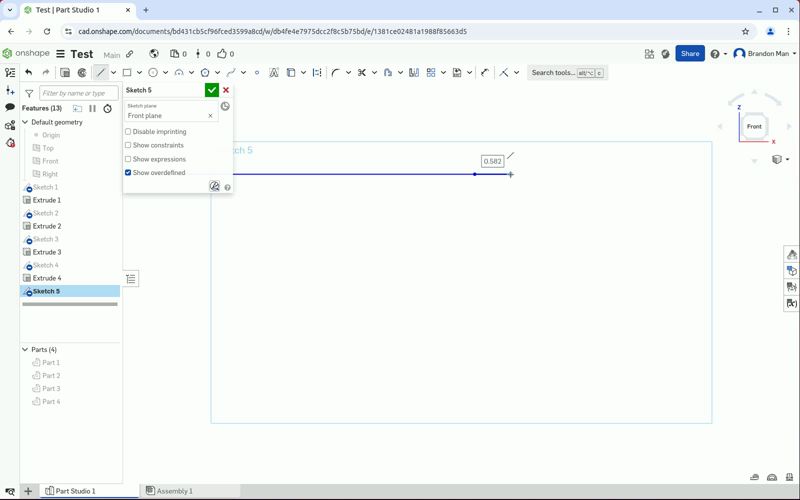
scroll(-6)
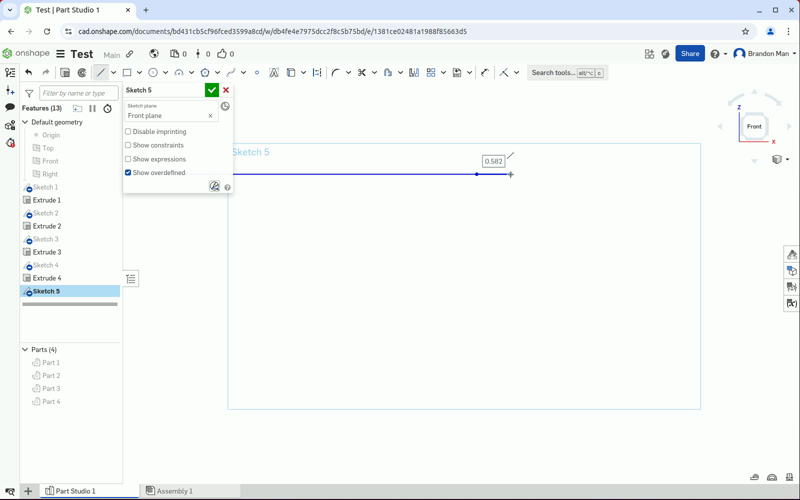
scroll(-6)
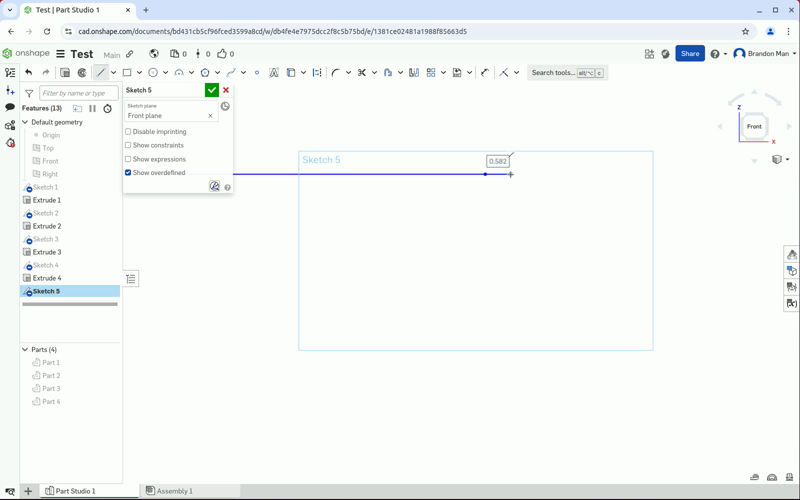
scroll(-6)
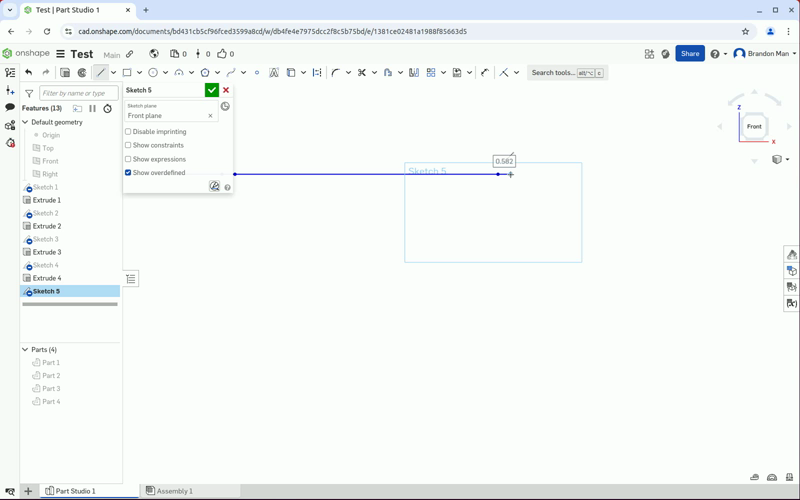
scroll(-6)
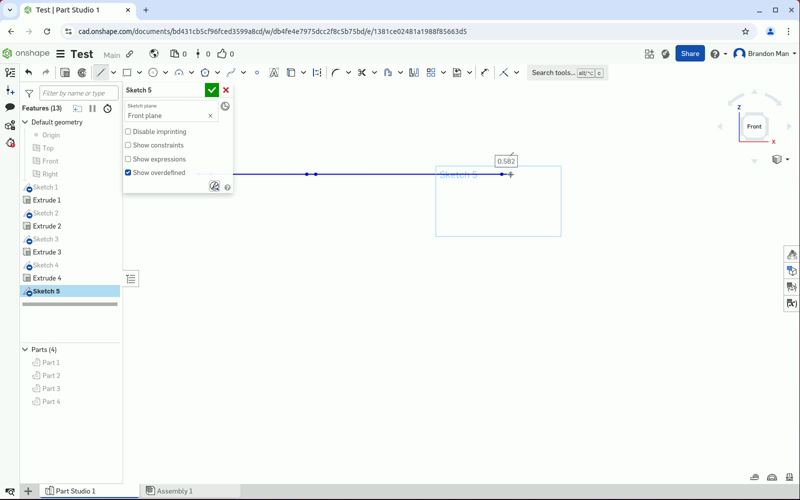
scroll(-6)
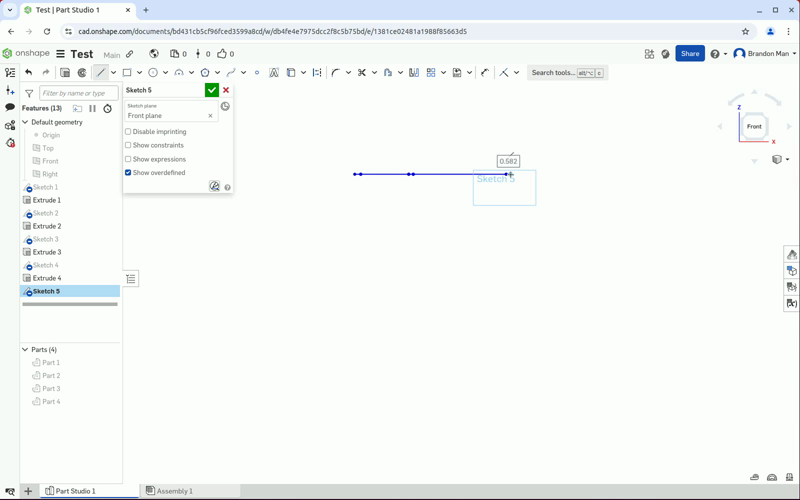
key_up(shift)
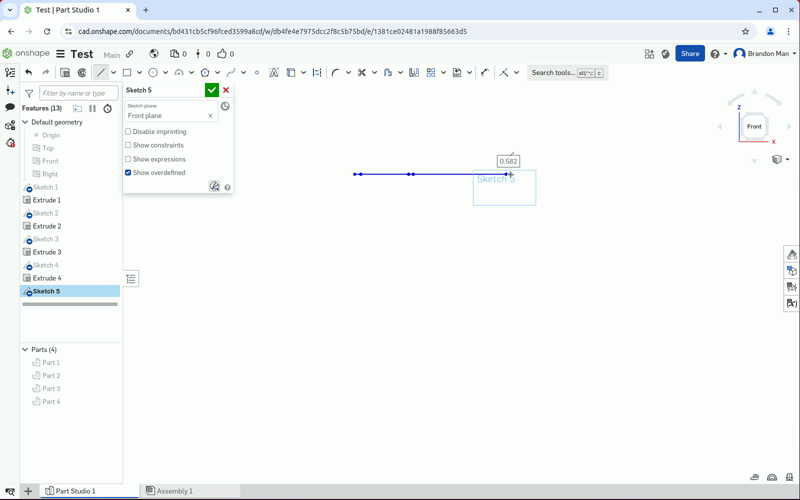
key_down(shift)
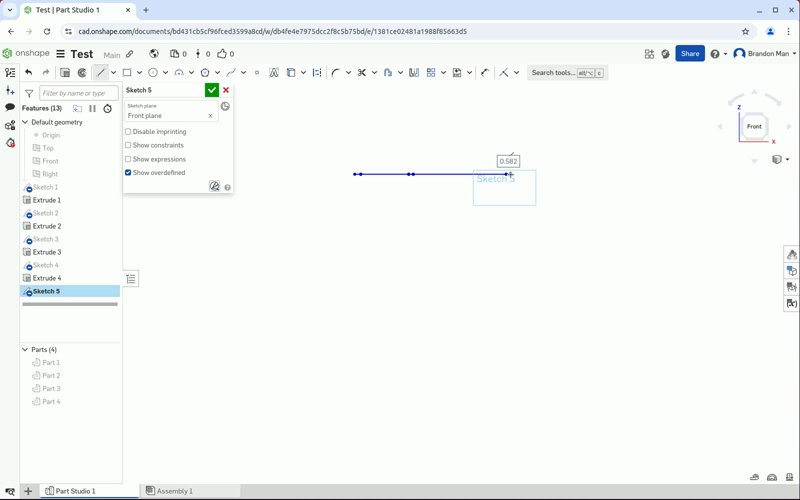
mouse_move(540, 174)
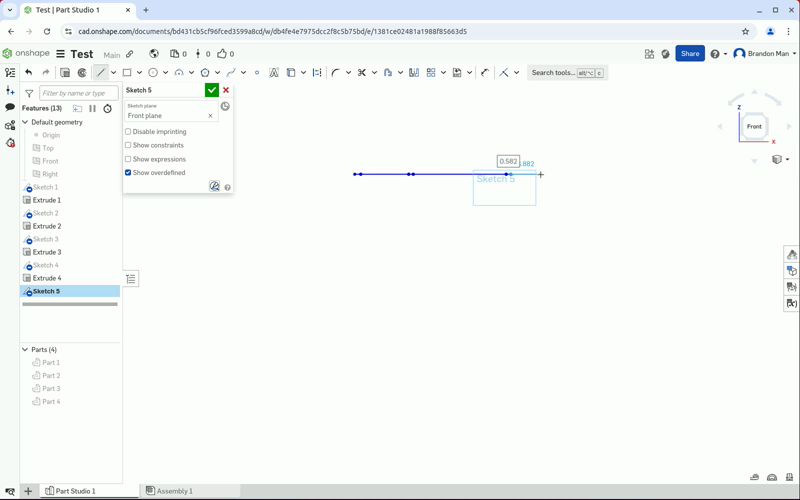
mouse_move(558, 174)
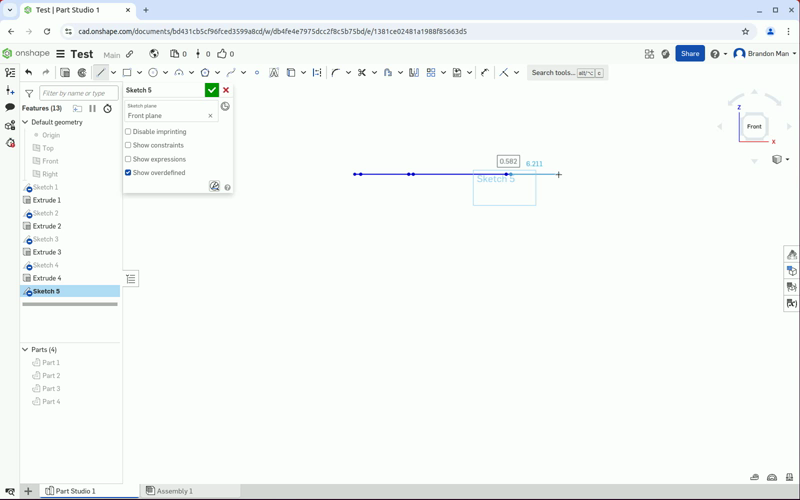
click(558, 174)
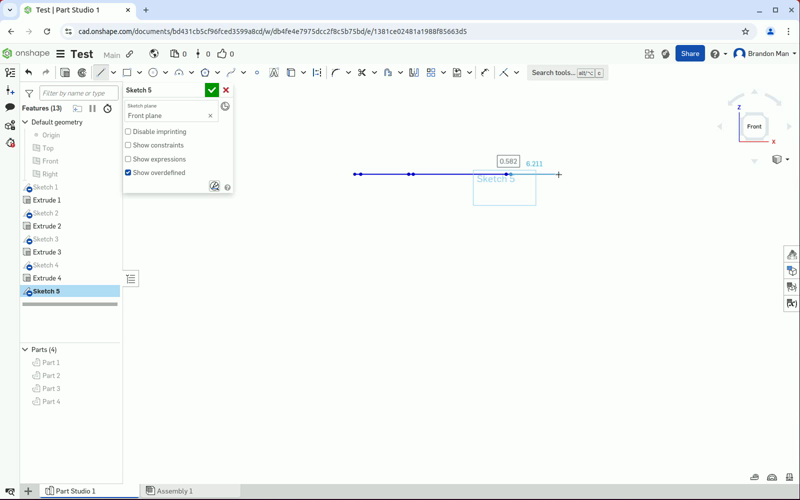
key_up(shift)
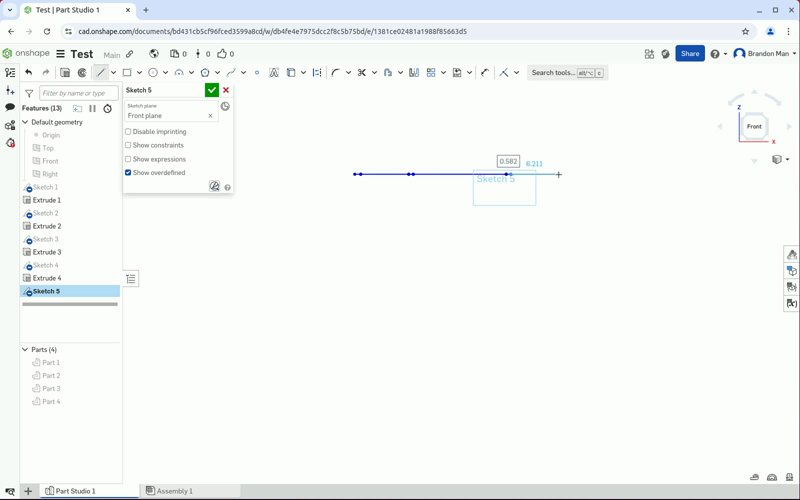
key_down(shift)
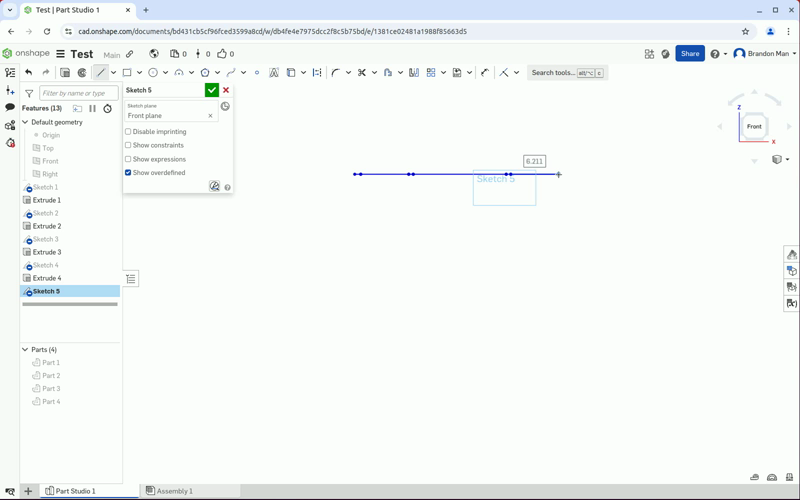
mouse_move(588, 174)
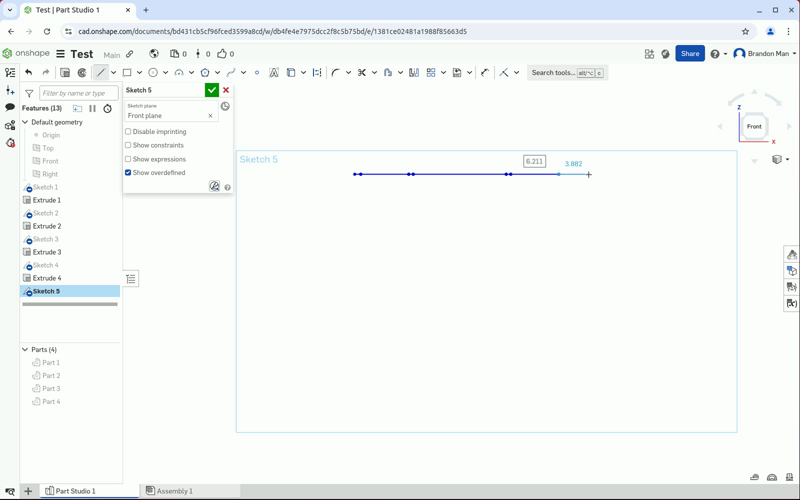
mouse_move(563, 174)
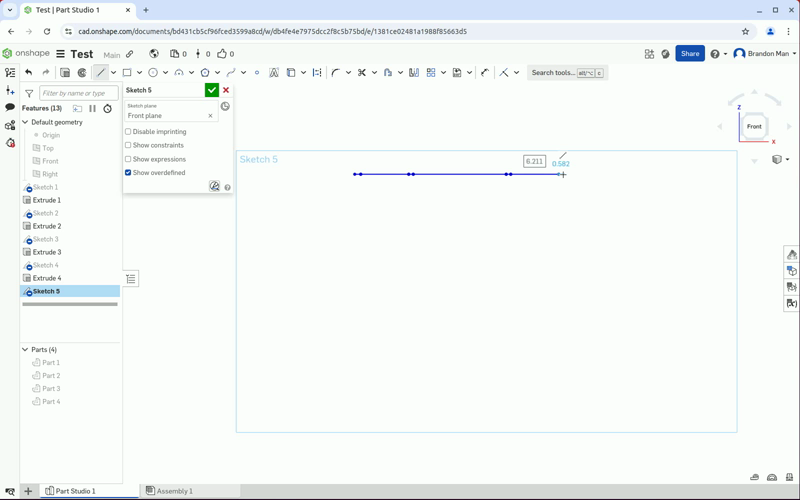
scroll(6)
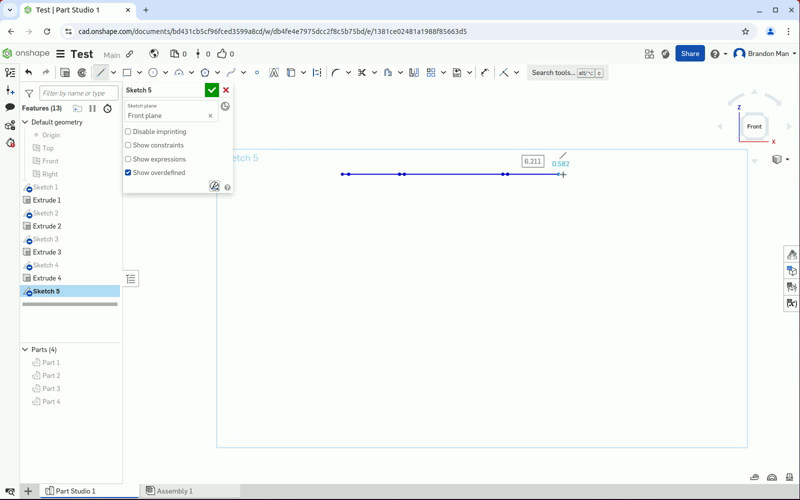
scroll(6)
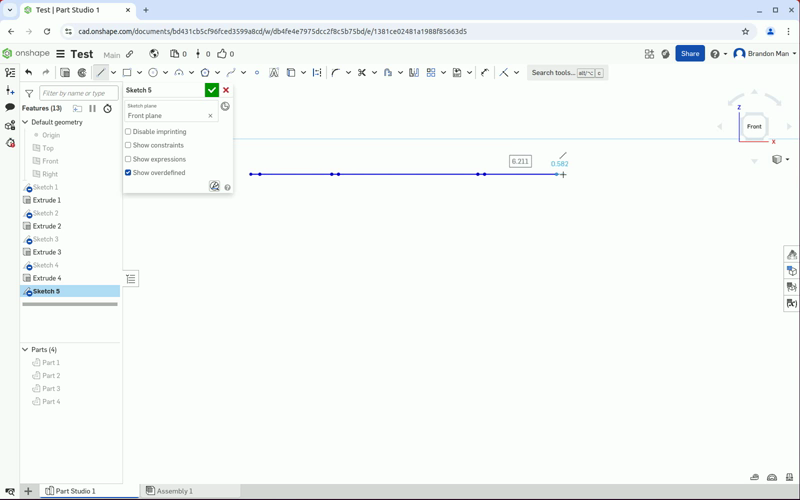
scroll(6)
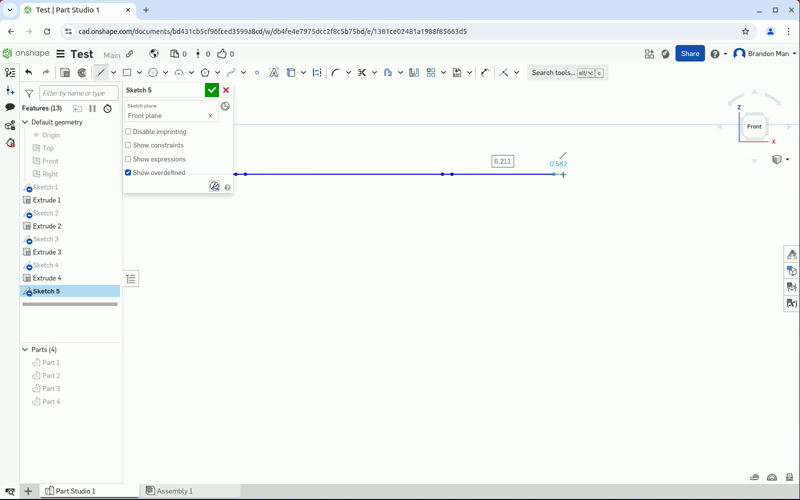
scroll(6)
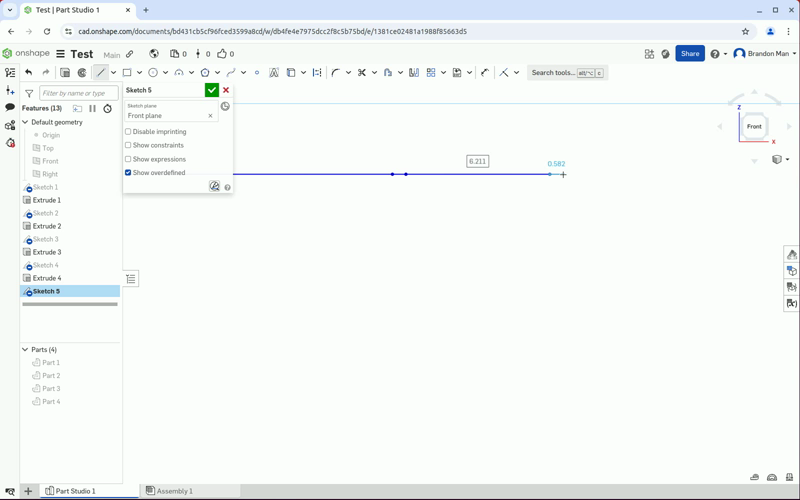
scroll(6)
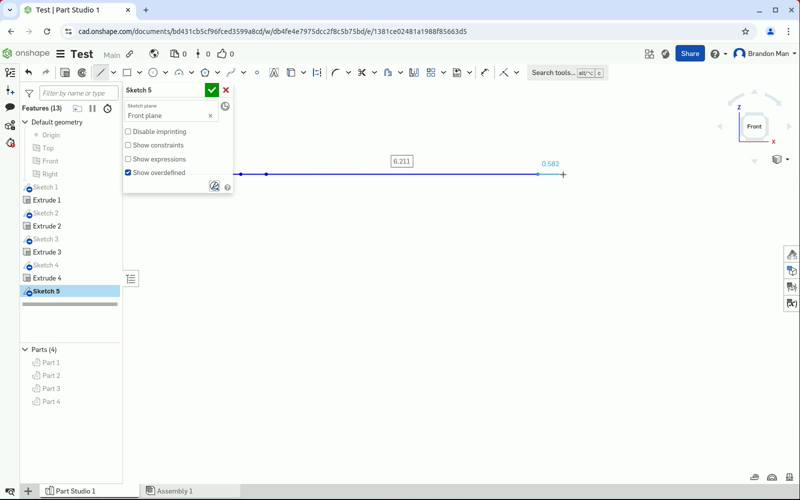
scroll(6)
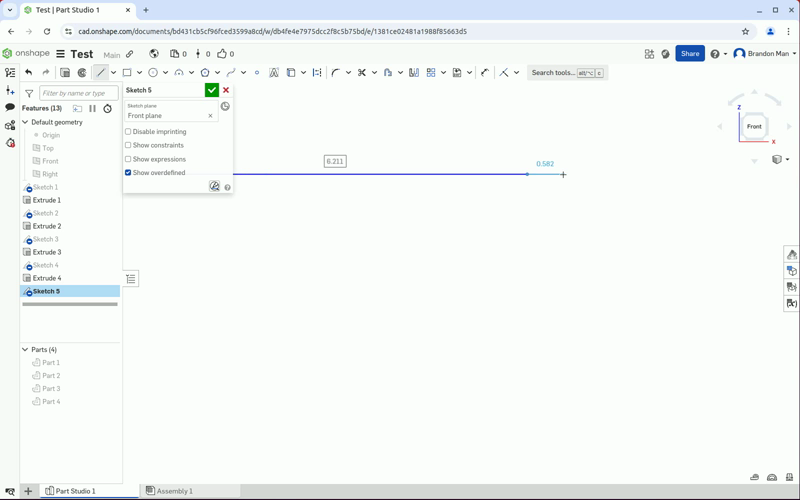
scroll(6)
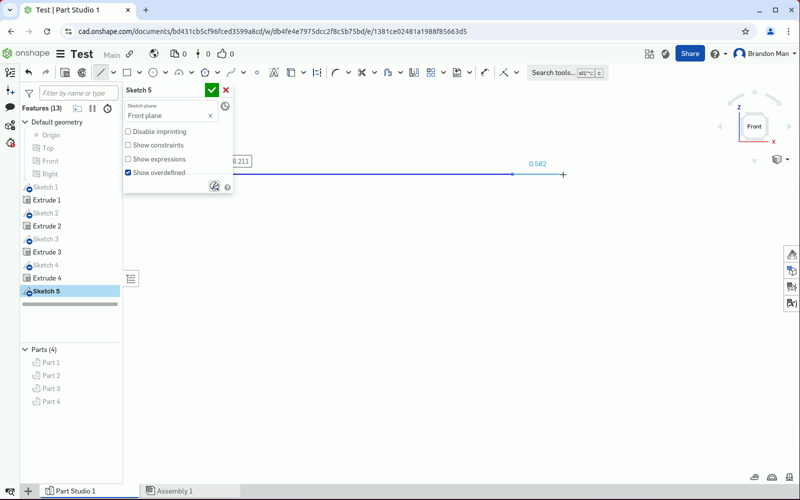
click(563, 174)
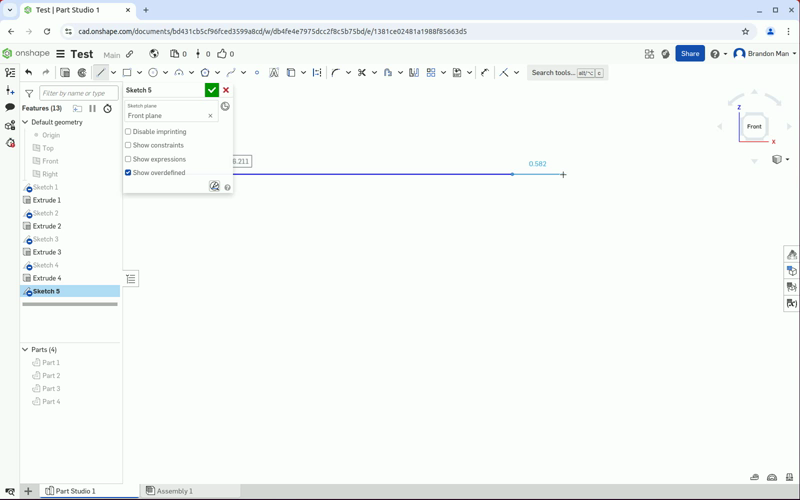
scroll(-6)
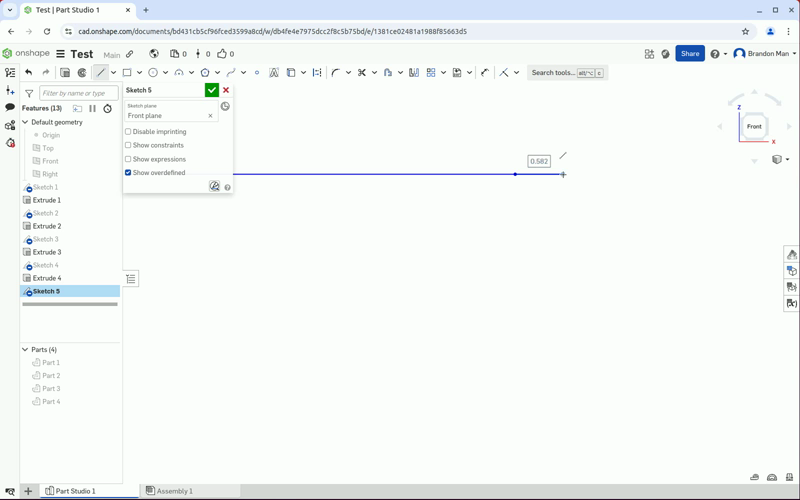
scroll(-6)
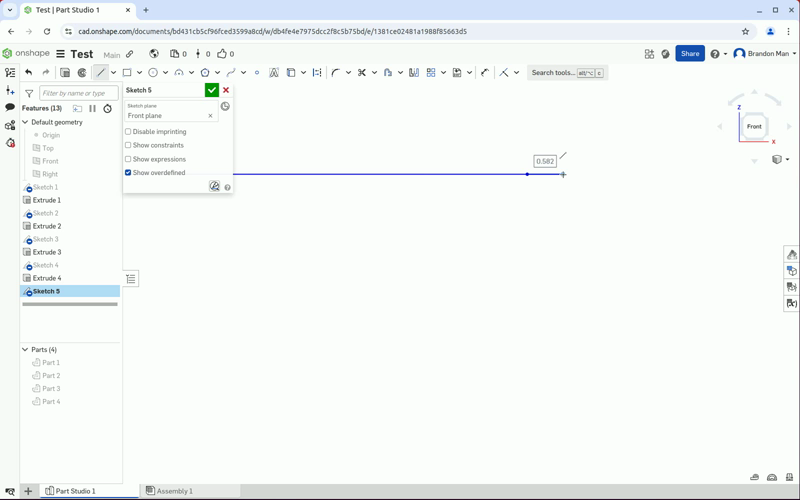
scroll(-6)
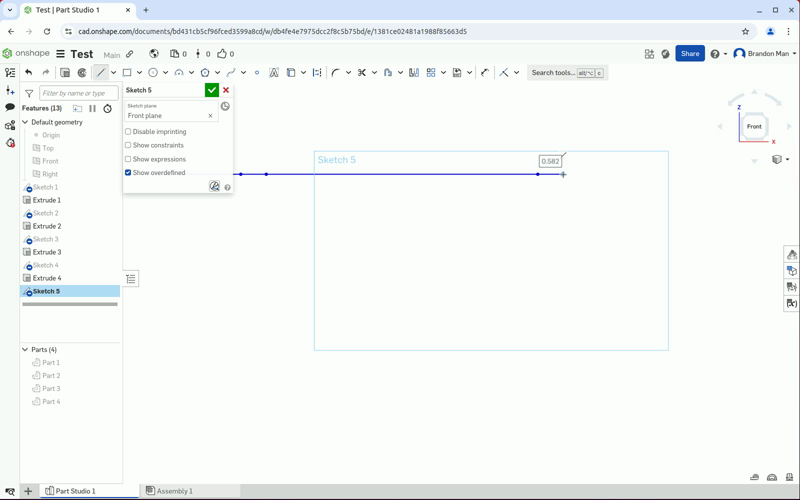
scroll(-6)
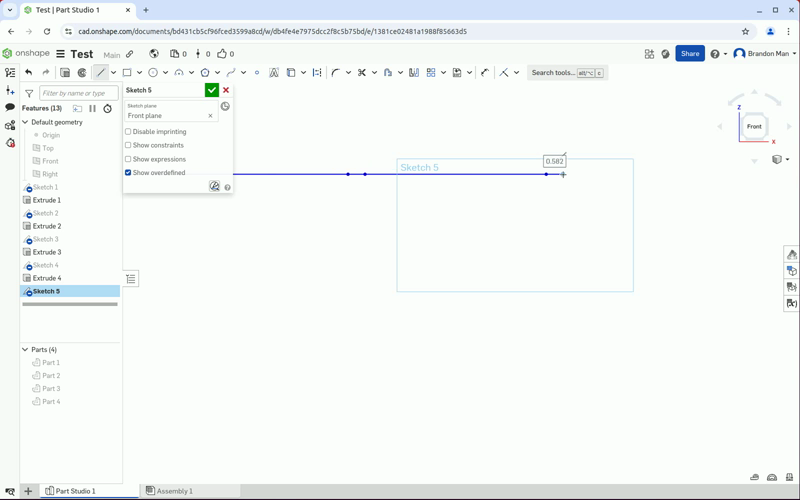
scroll(-6)
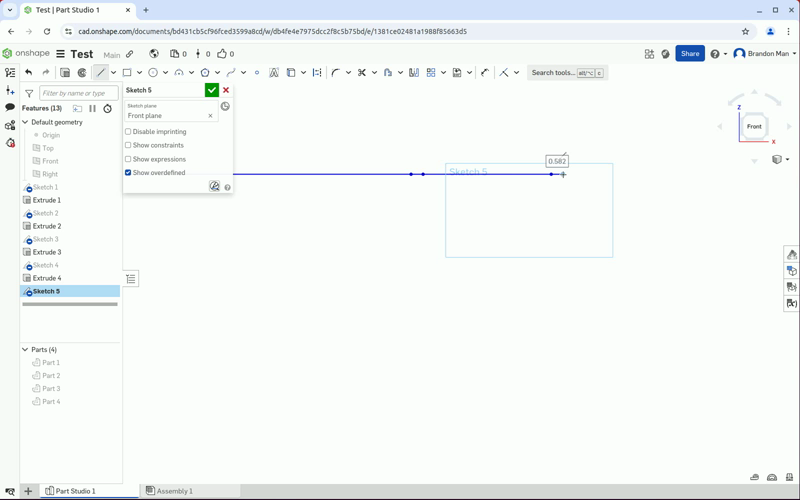
scroll(-6)
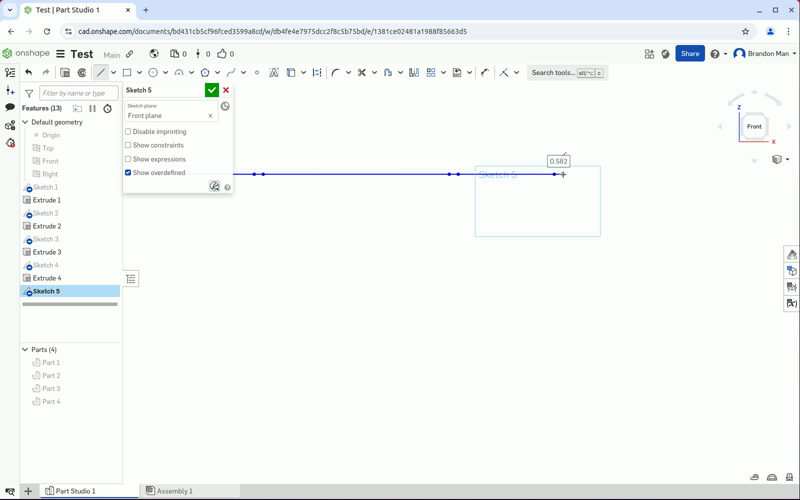
scroll(-6)
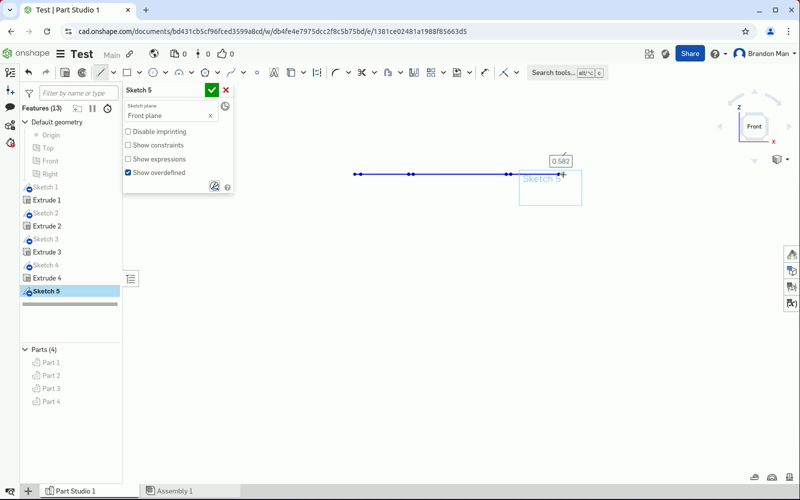
key_up(shift)
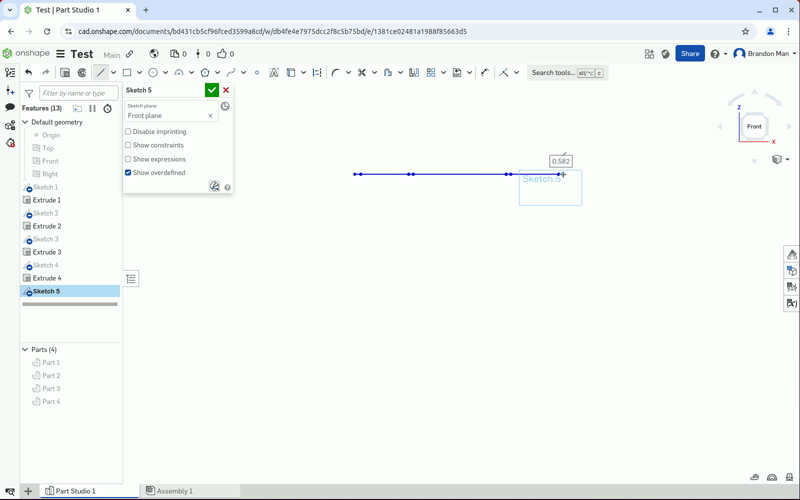
key_down(shift)
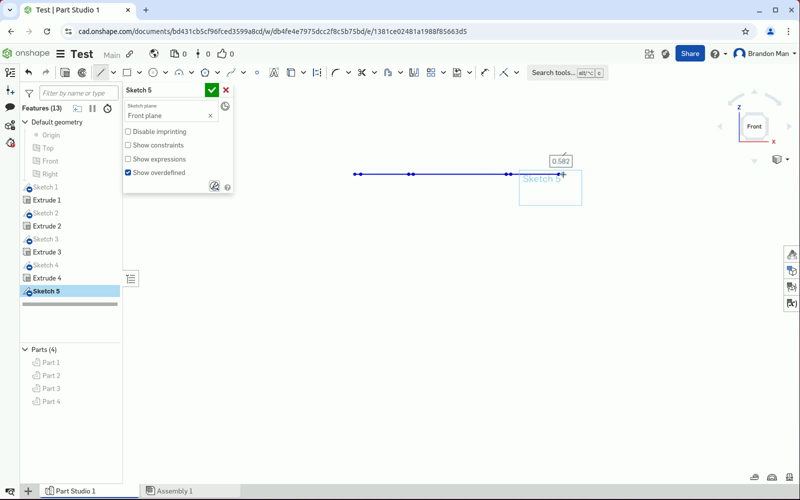
mouse_move(589, 174)
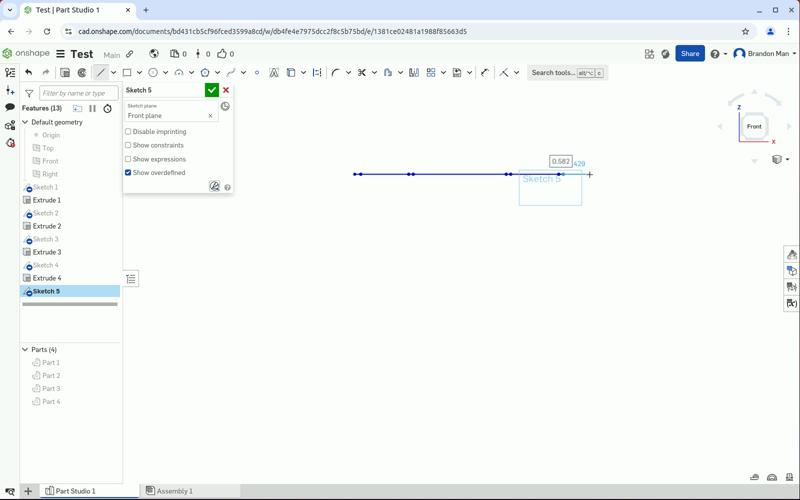
mouse_move(563, 169)
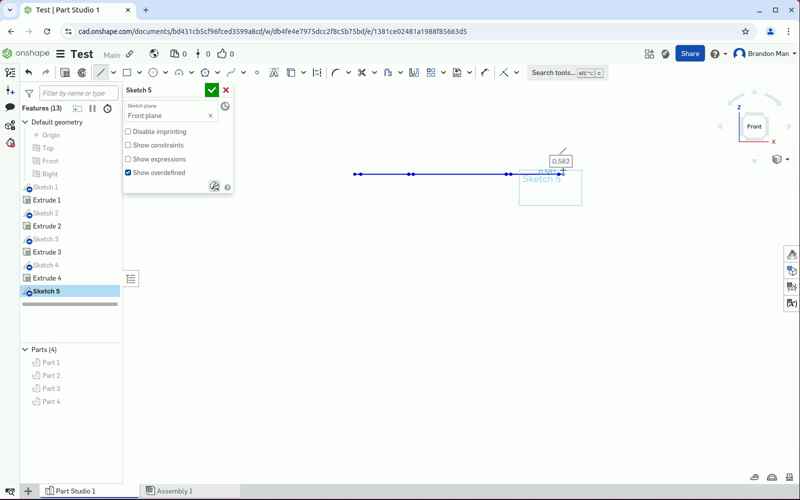
scroll(6)
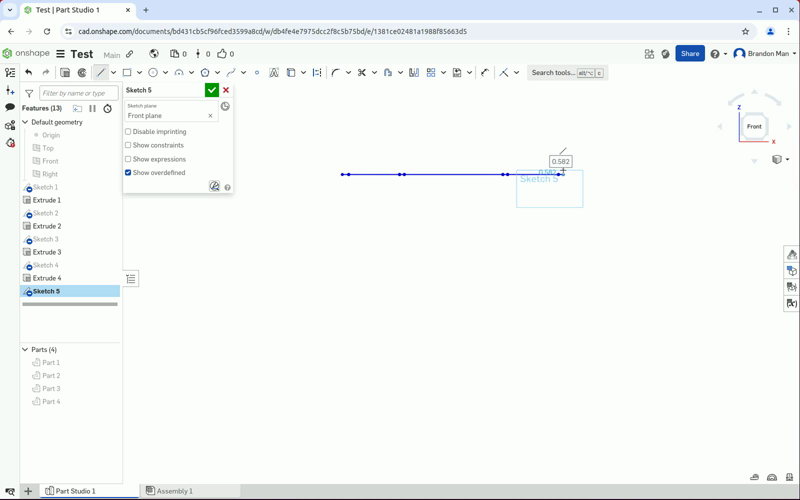
scroll(6)
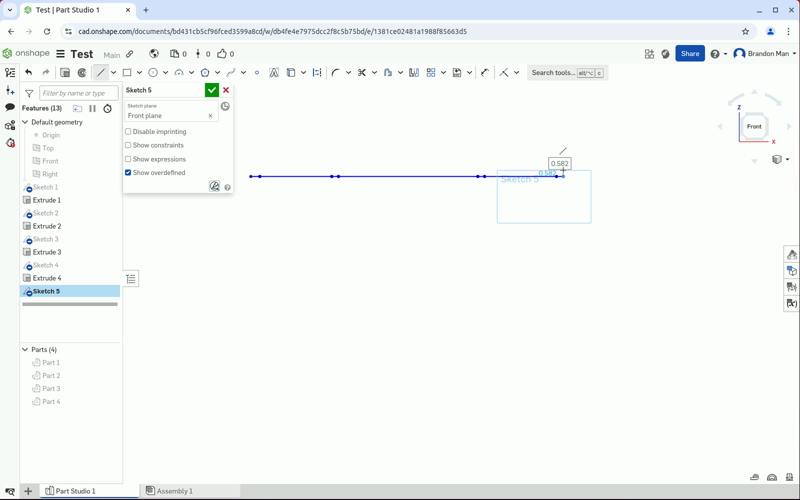
scroll(6)
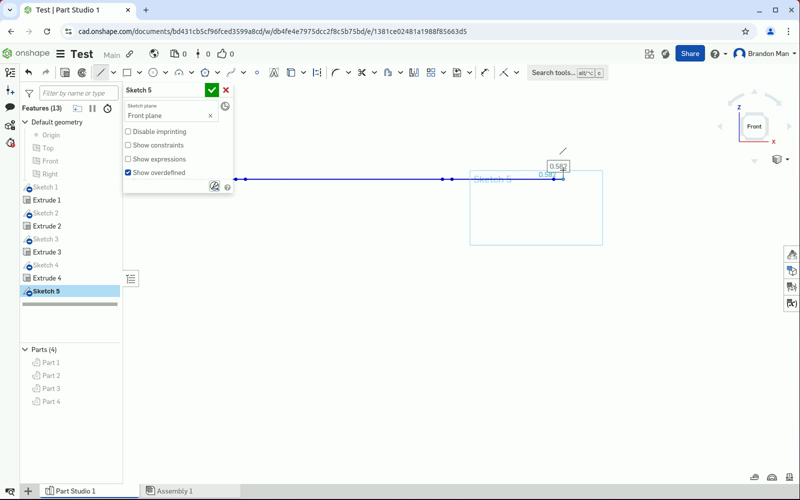
scroll(6)
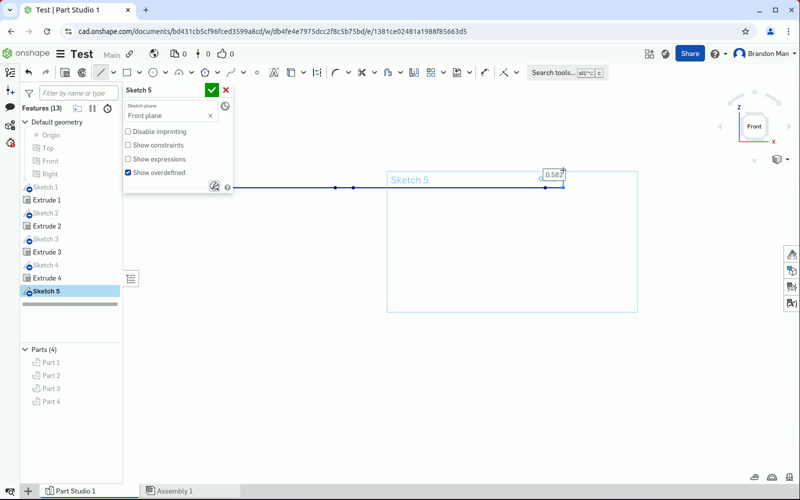
scroll(6)
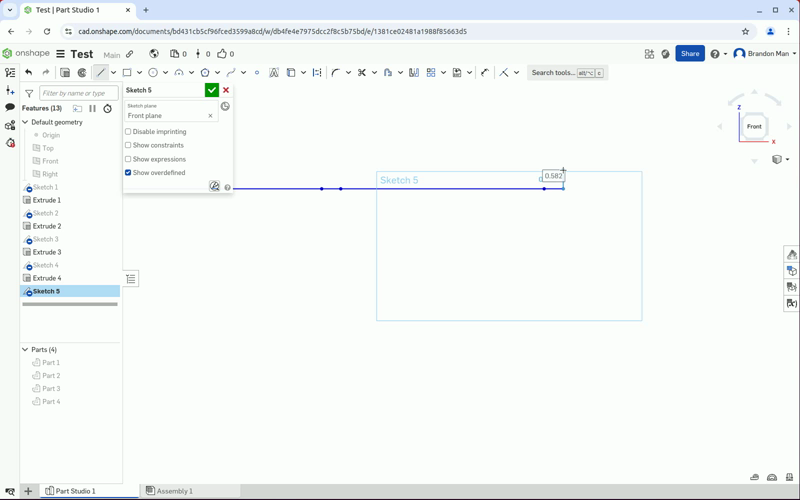
scroll(6)
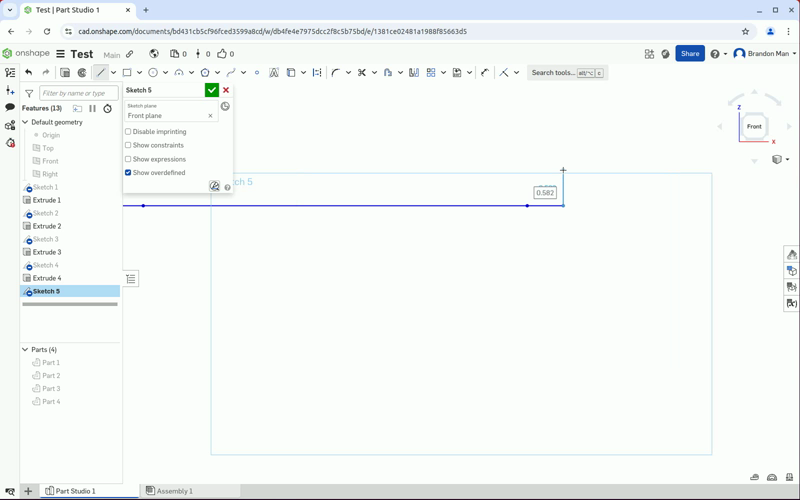
scroll(6)
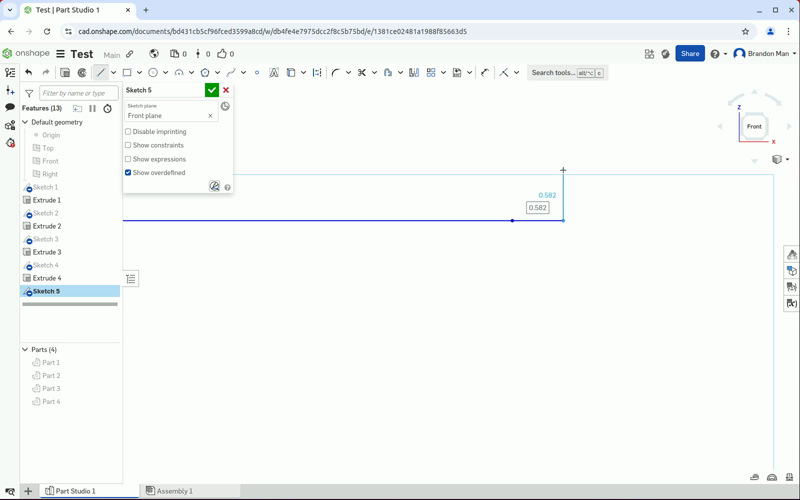
click(563, 169)
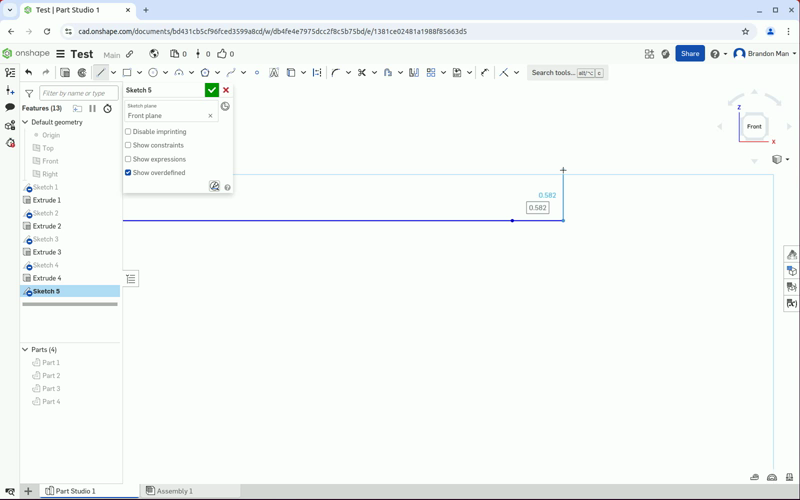
scroll(-6)
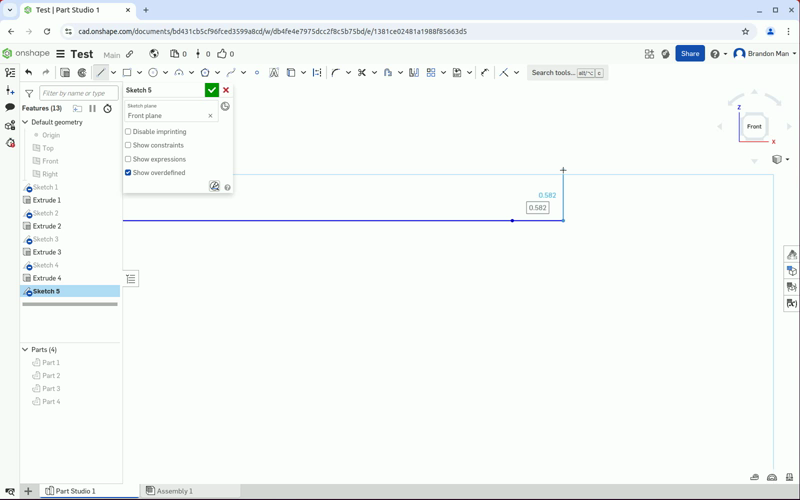
scroll(-6)
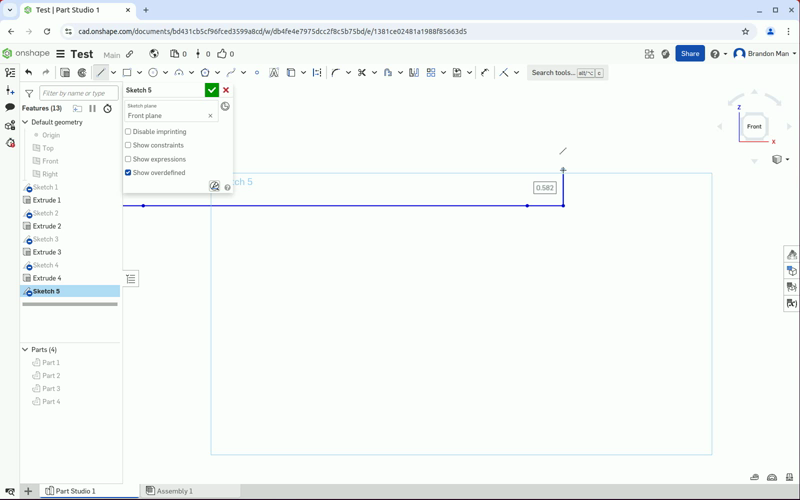
scroll(-6)
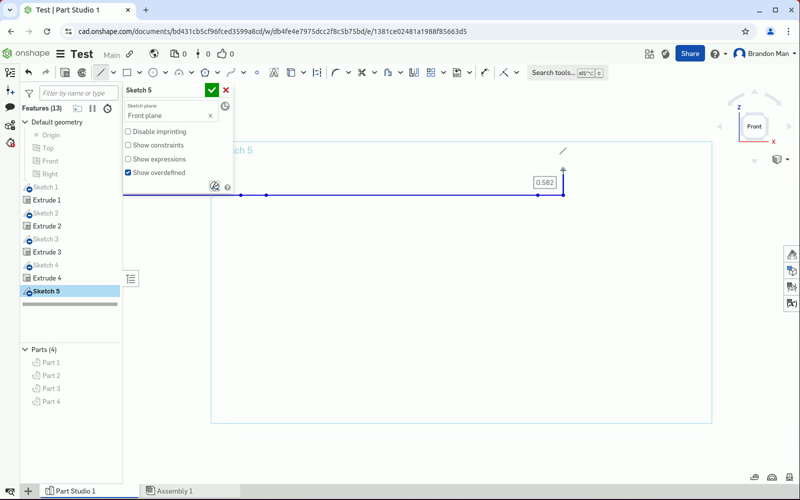
scroll(-6)
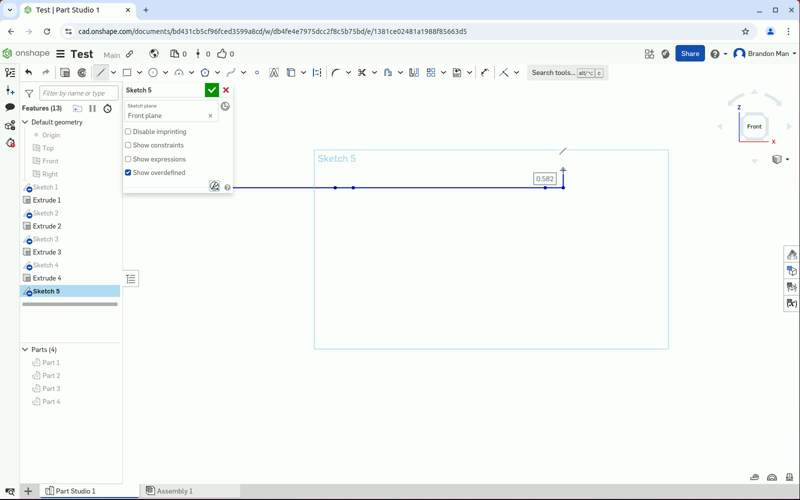
scroll(-6)
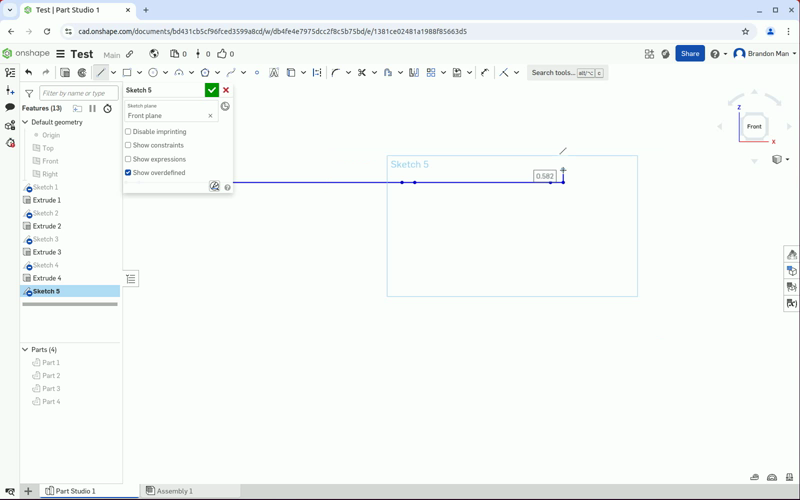
scroll(-6)
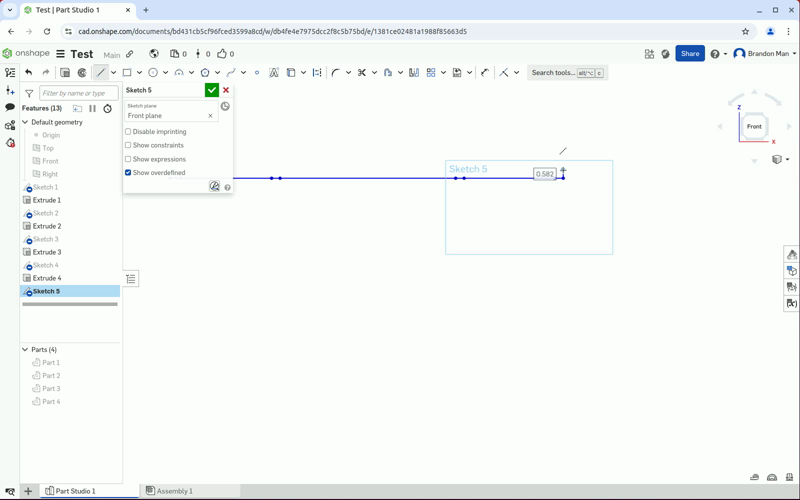
scroll(-6)
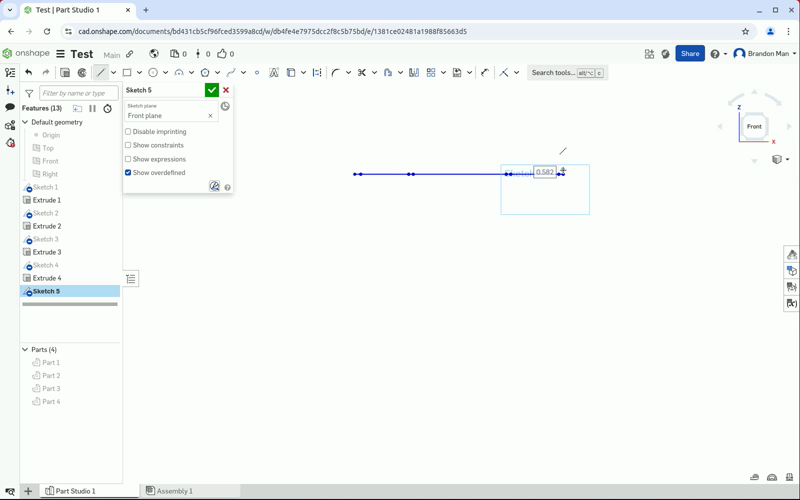
key_up(shift)
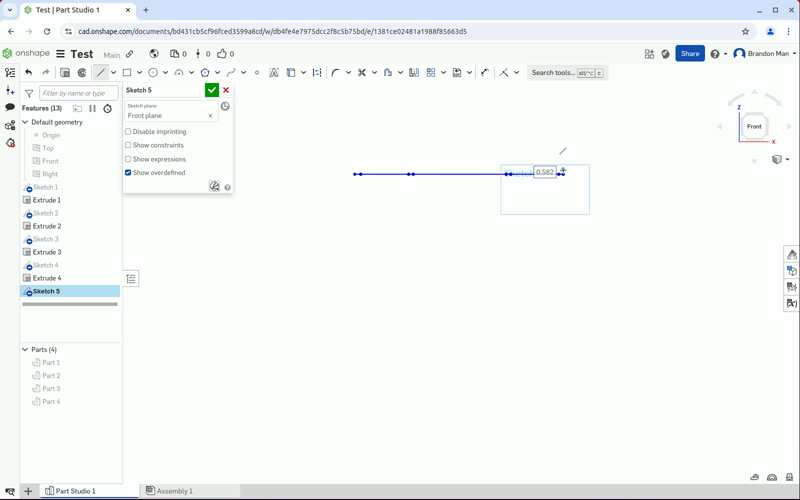
key_down(shift)
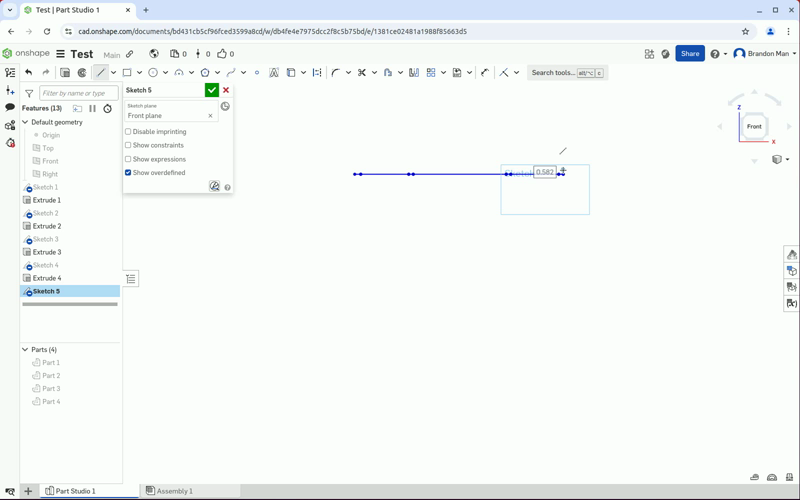
mouse_move(356, 169)
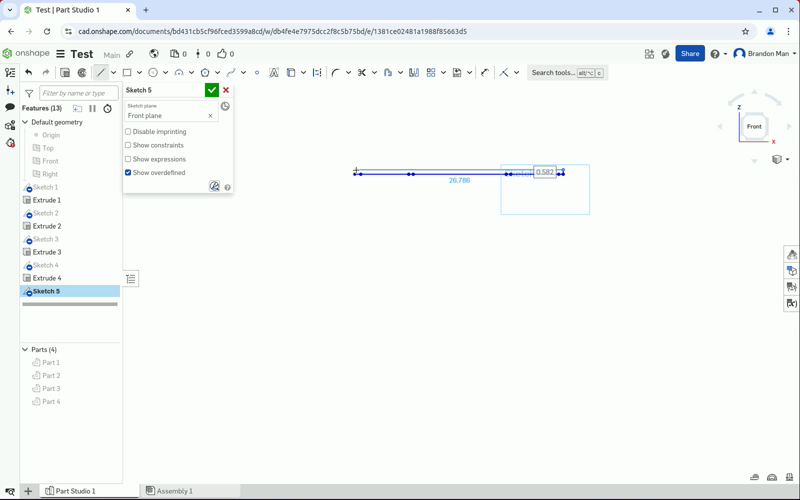
scroll(6)
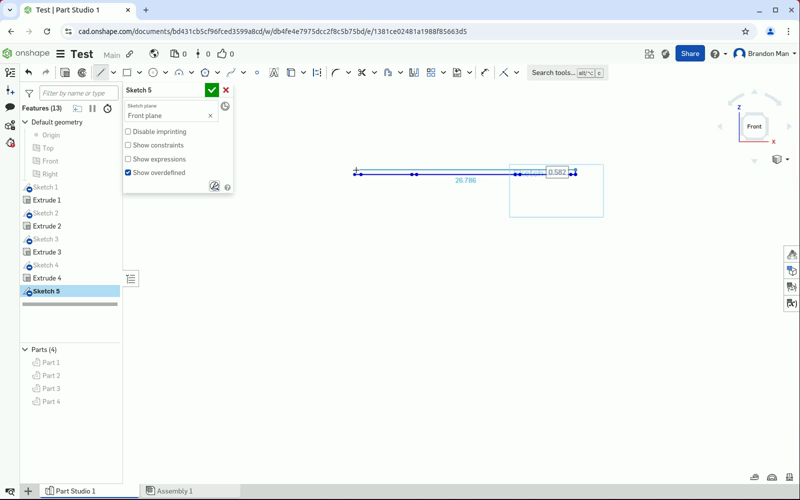
scroll(6)
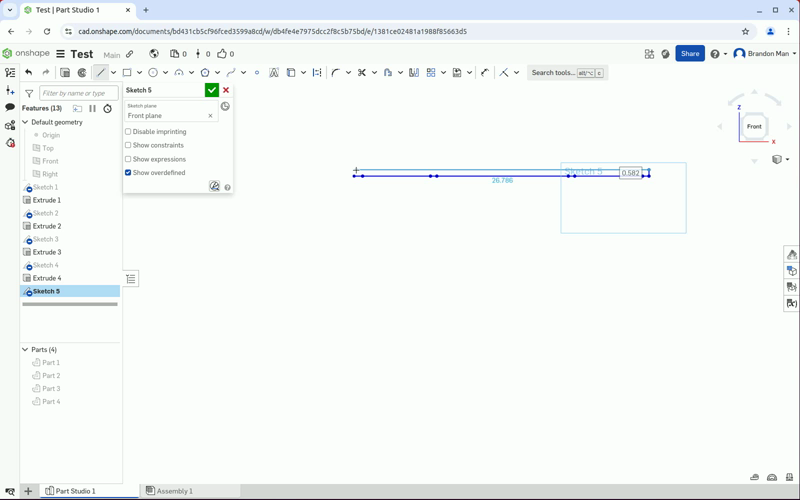
scroll(6)
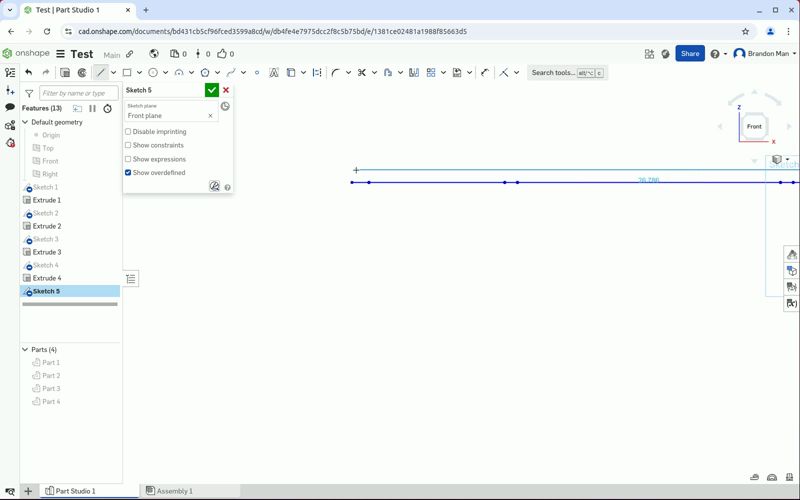
scroll(6)
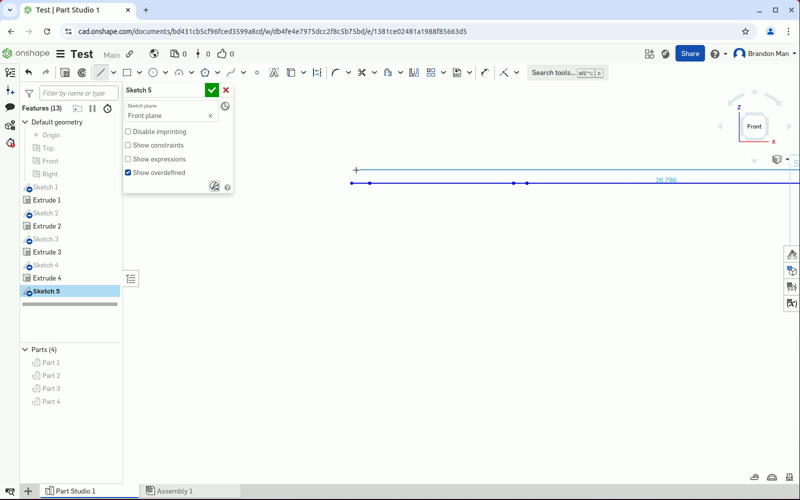
scroll(6)
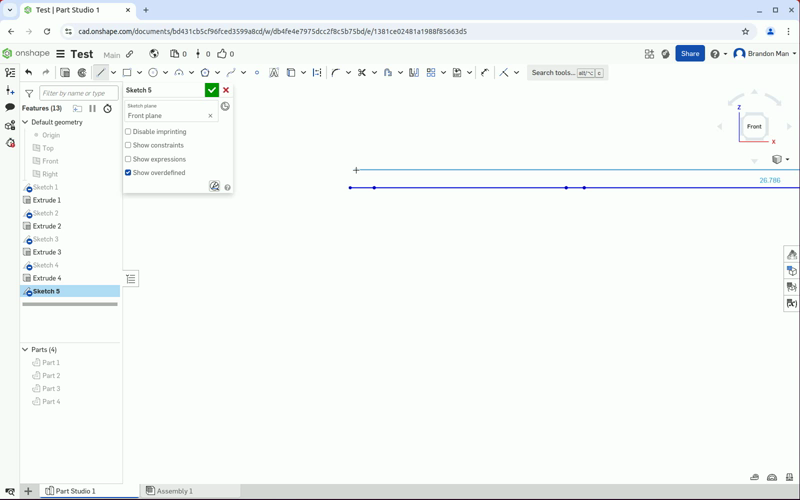
scroll(6)
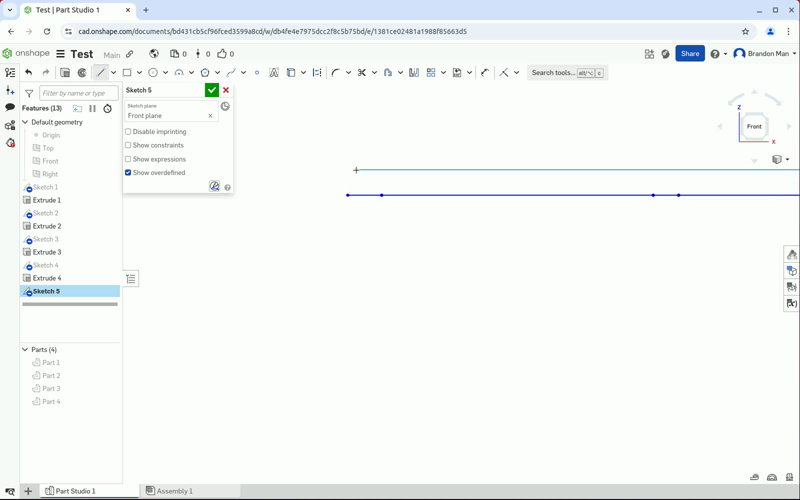
scroll(6)
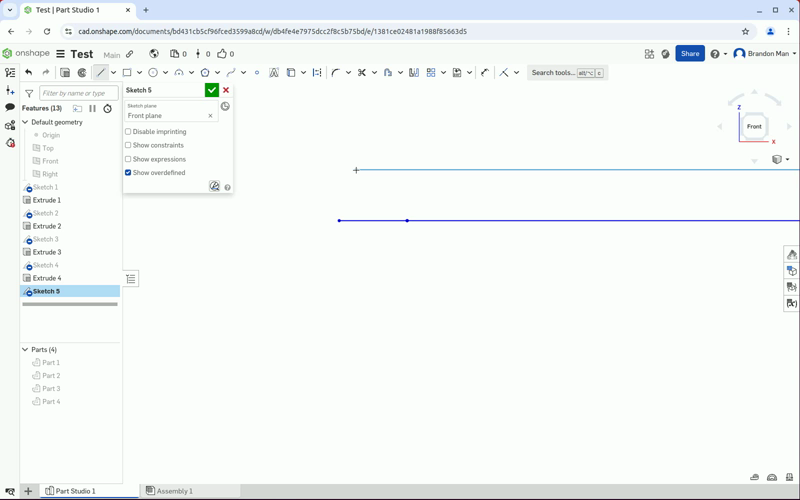
click(356, 169)
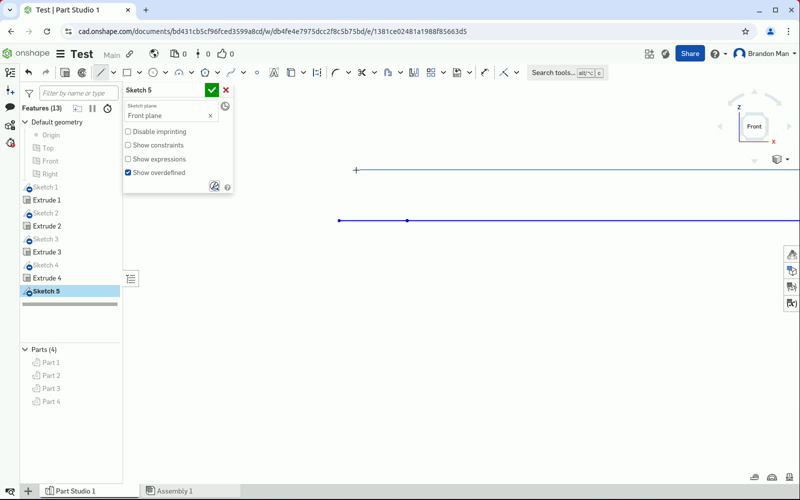
scroll(-6)
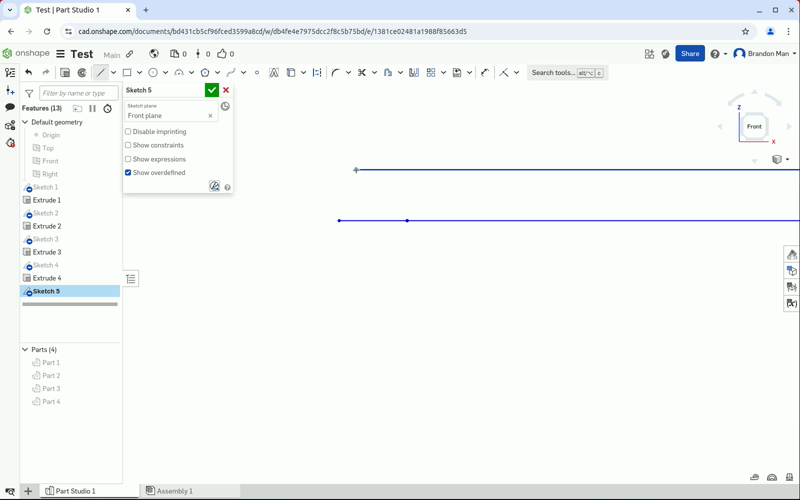
scroll(-6)
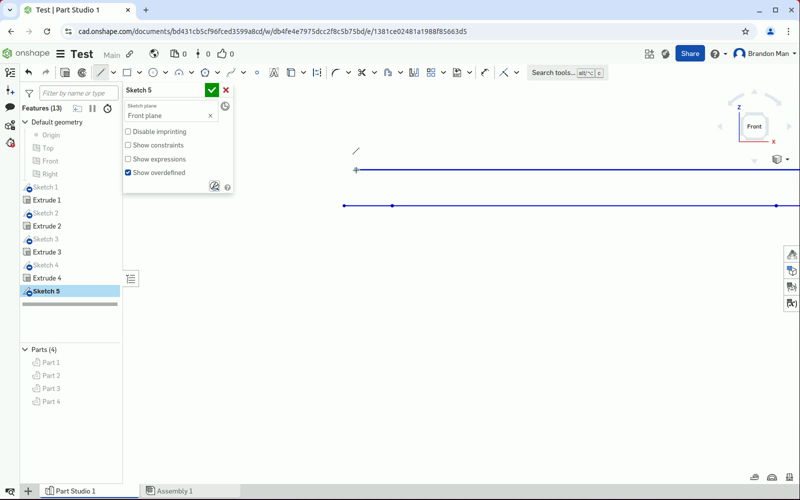
scroll(-6)
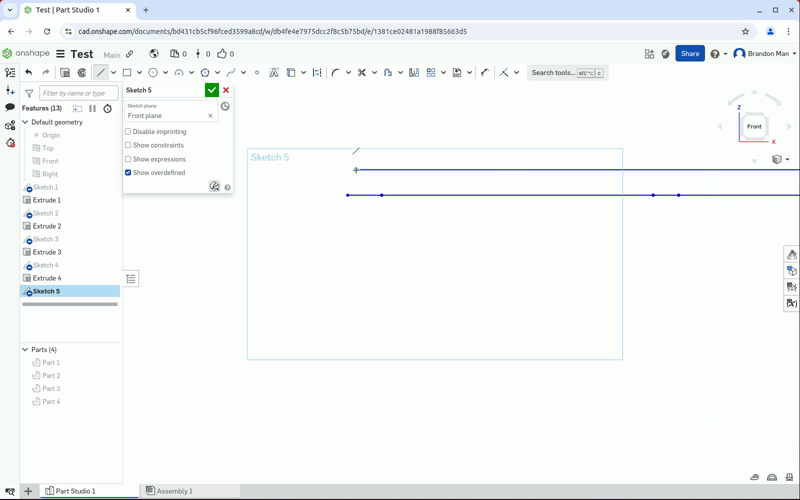
scroll(-6)
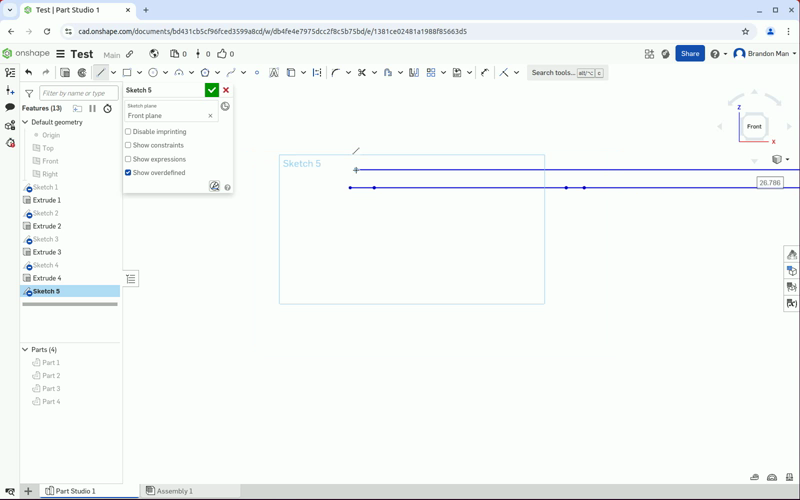
scroll(-6)
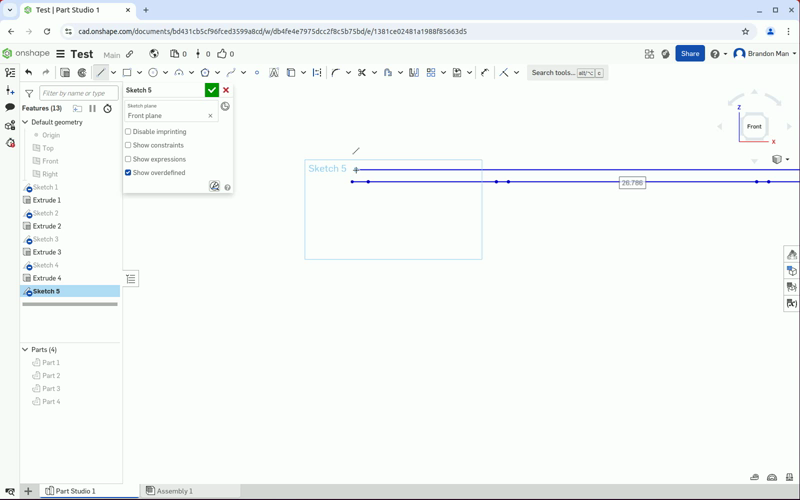
scroll(-6)
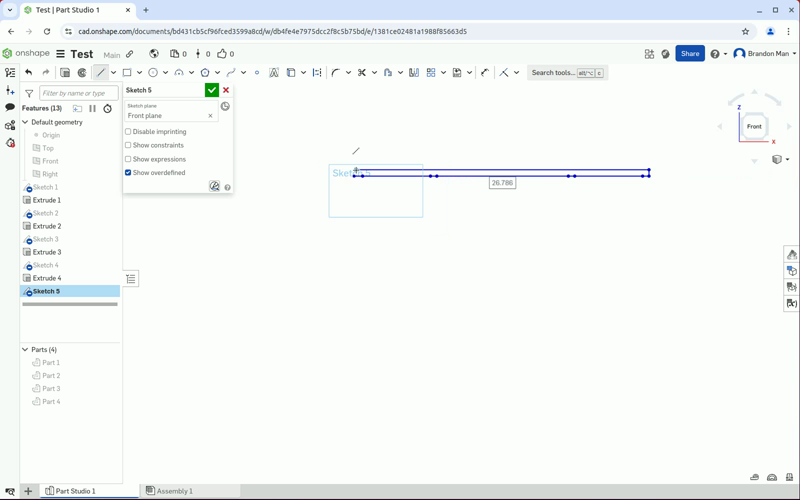
scroll(-6)
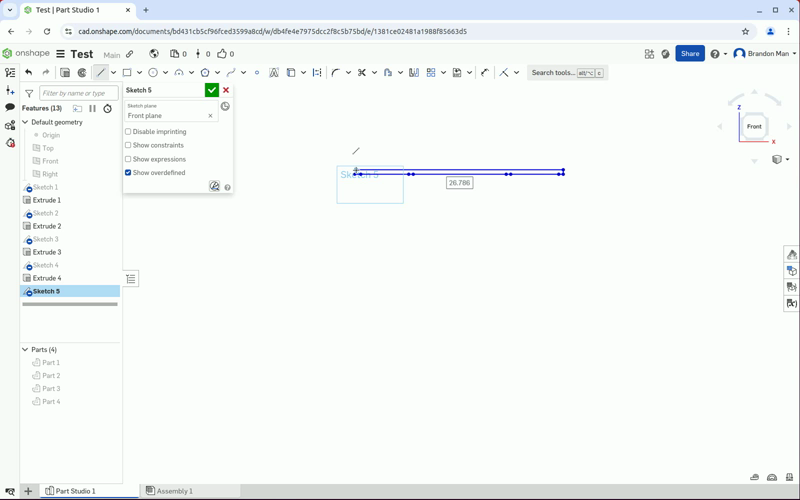
key_up(shift)
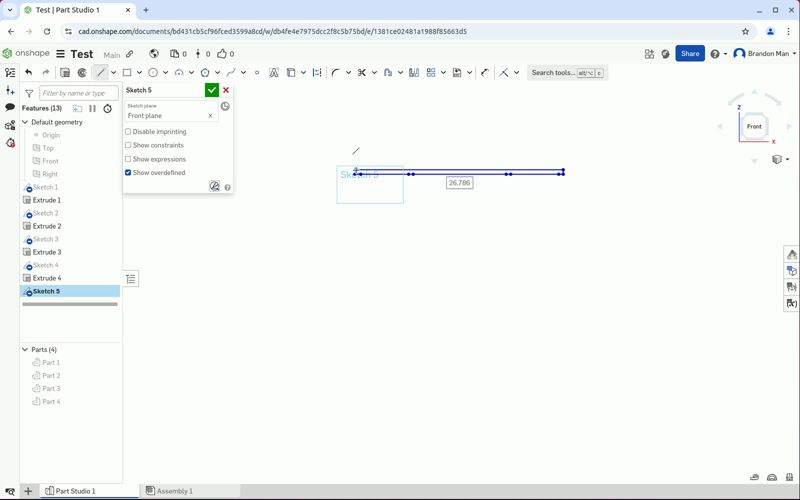
mouse_move(386, 169)
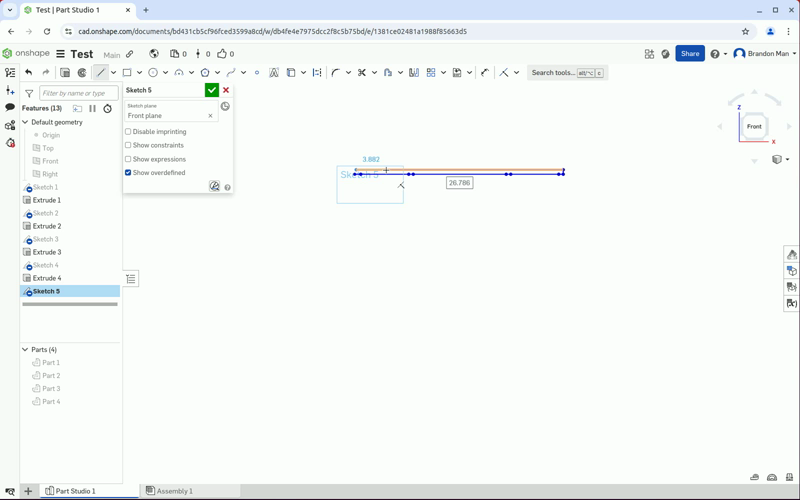
key_down(shift)
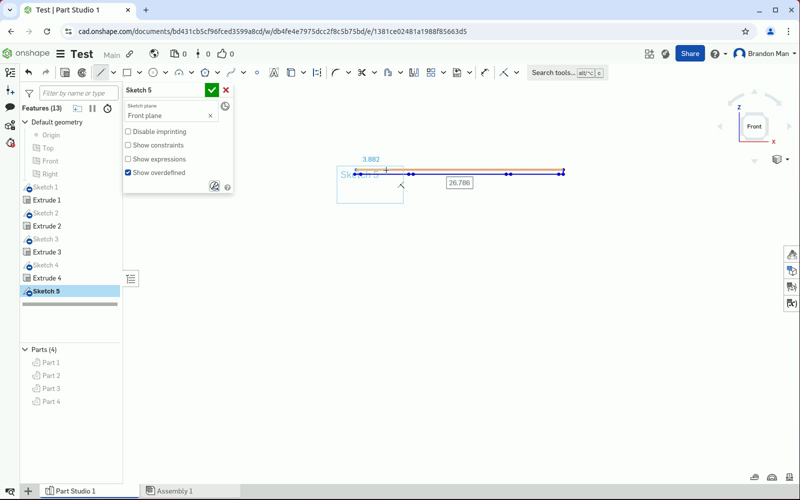
mouse_move(356, 174)
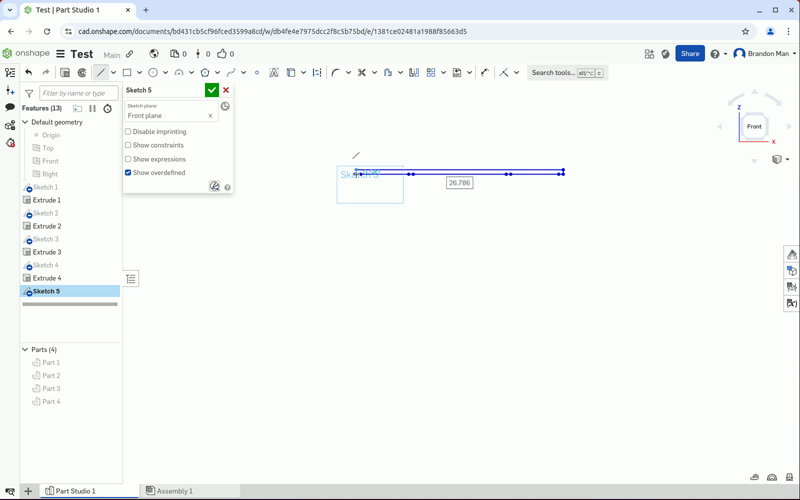
scroll(6)
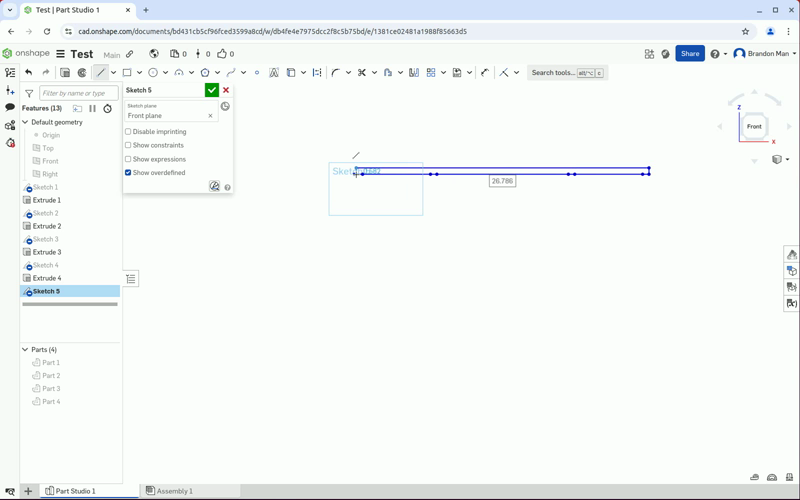
scroll(6)
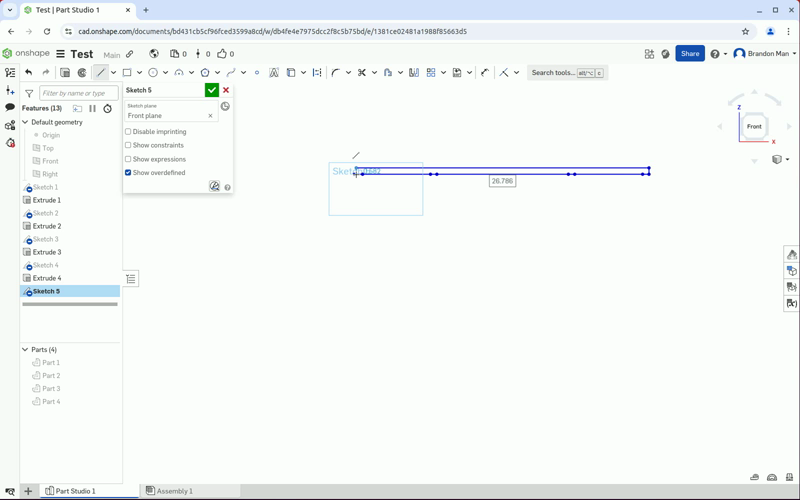
scroll(6)
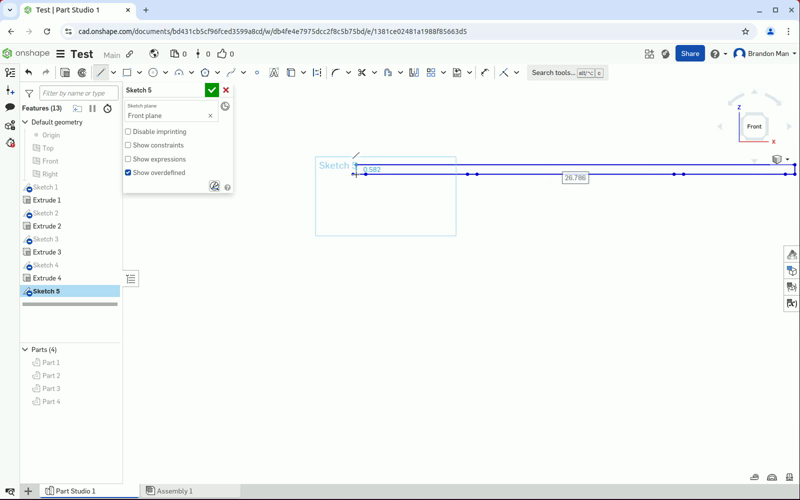
scroll(6)
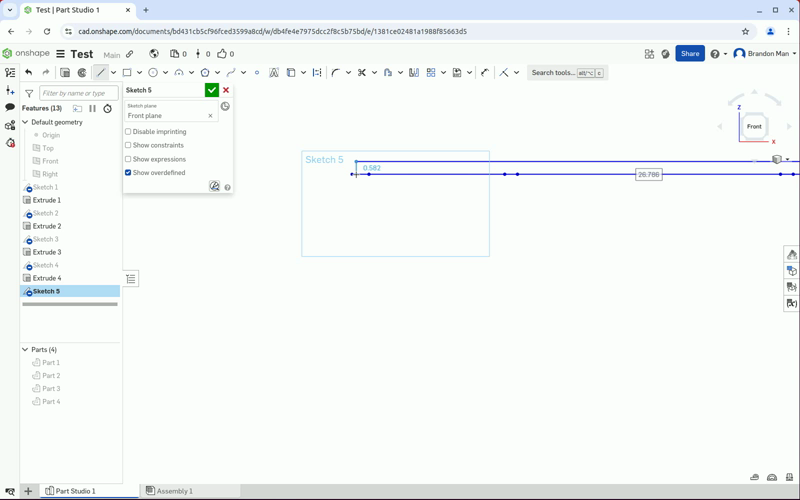
scroll(6)
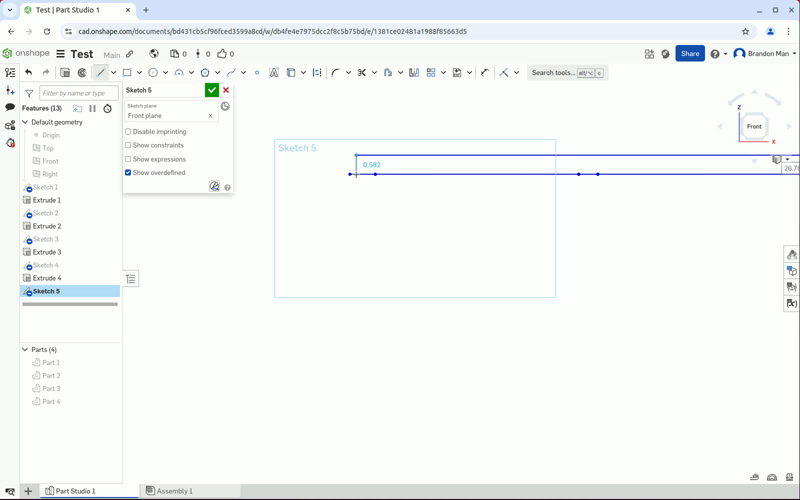
scroll(6)
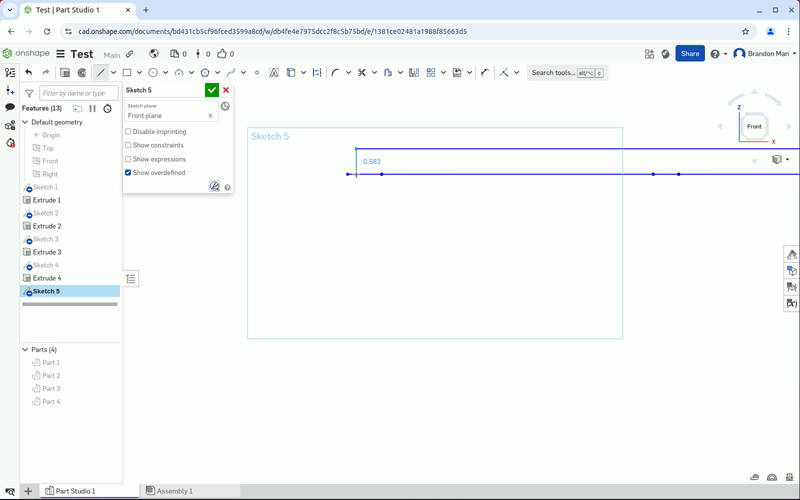
scroll(6)
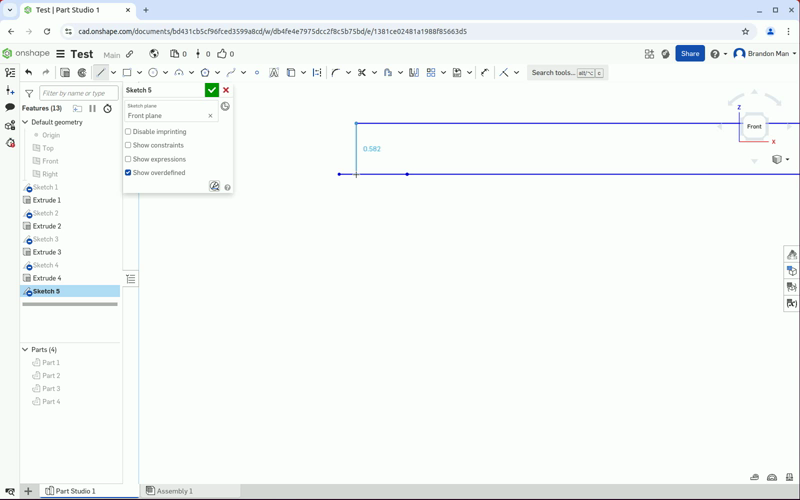
key_up(shift)
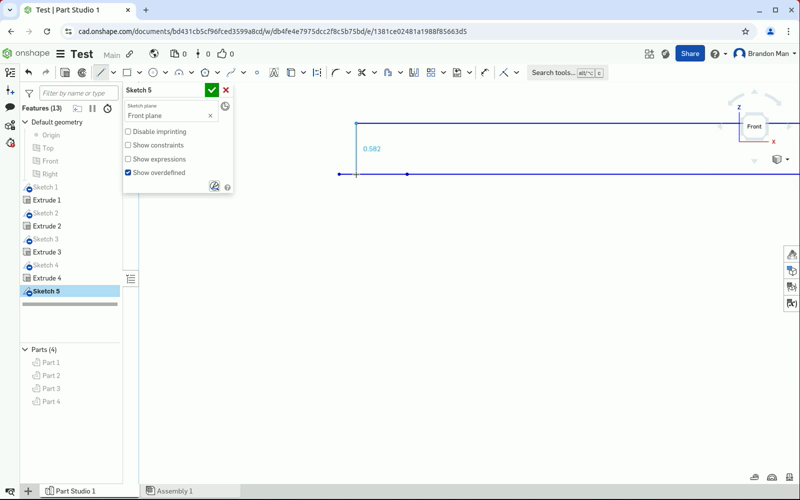
click(356, 174)
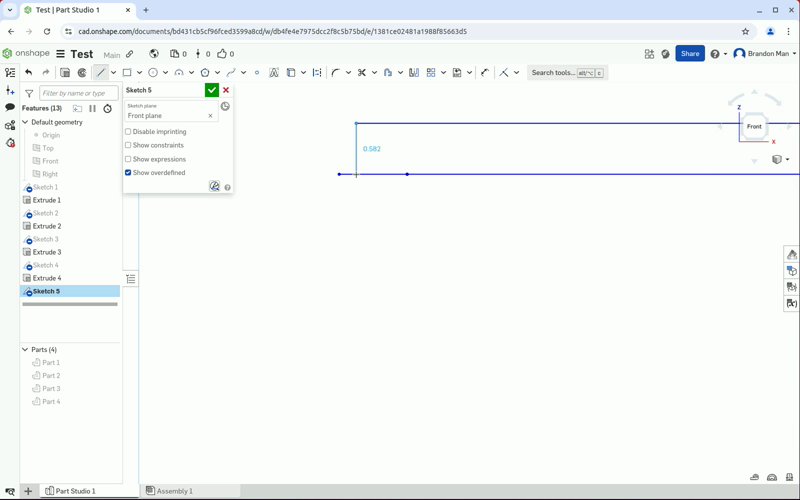
scroll(-6)
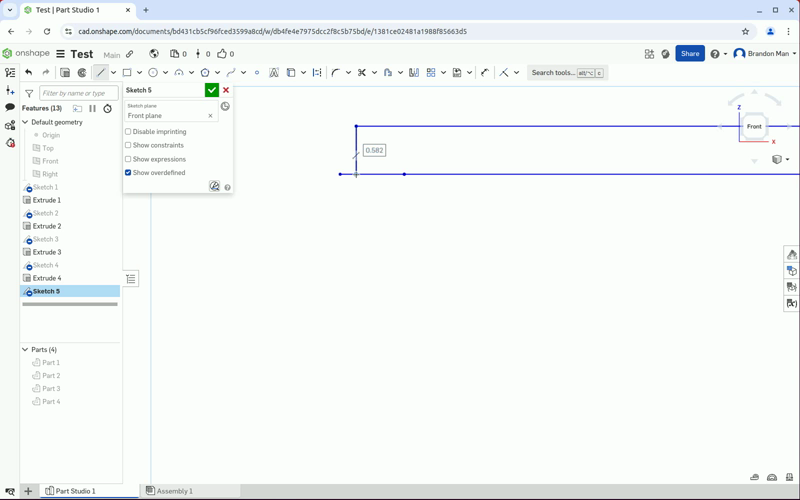
scroll(-6)
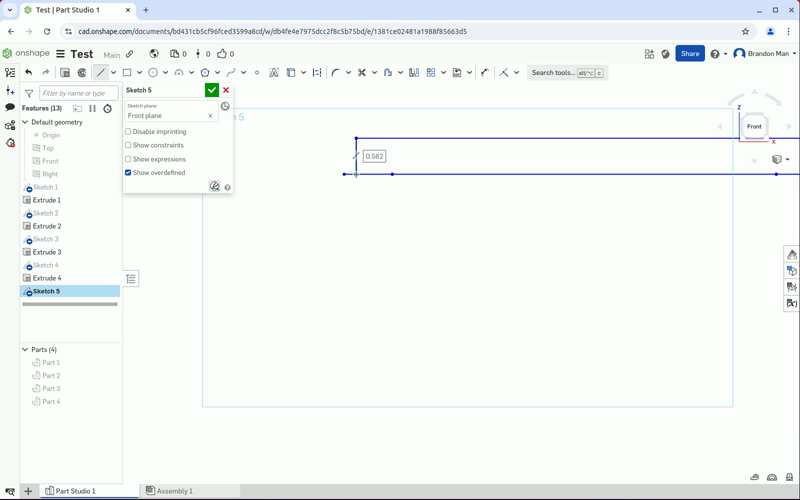
scroll(-6)
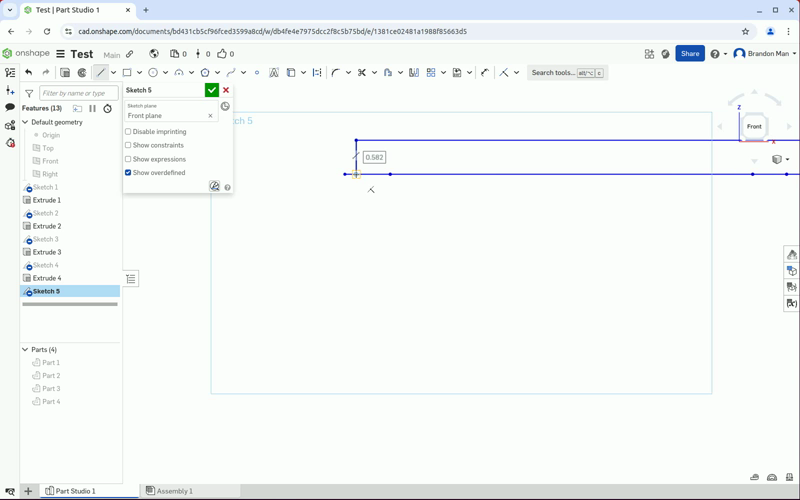
scroll(-6)
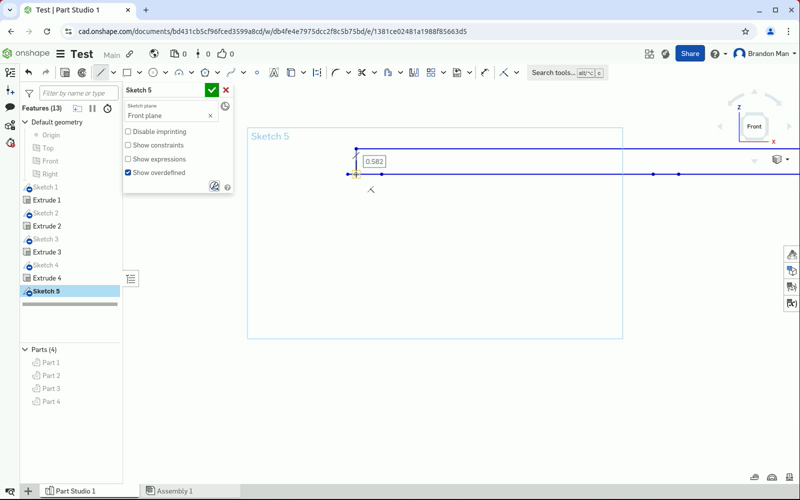
scroll(-6)
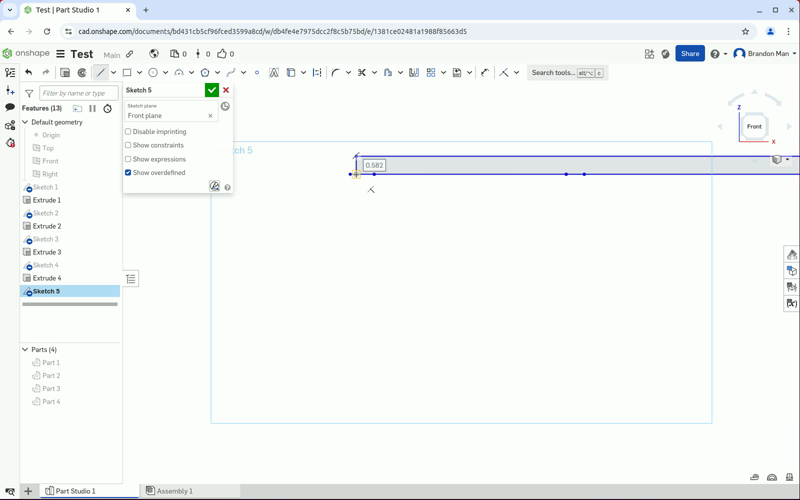
scroll(-6)
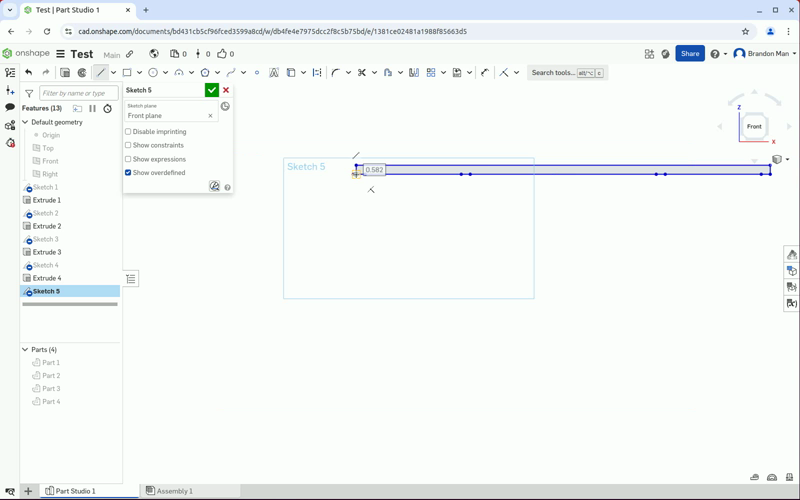
scroll(-6)
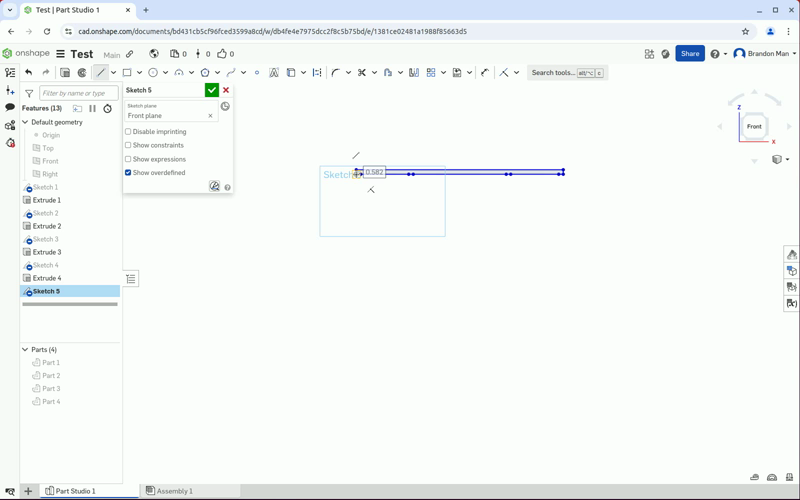
key(esc)
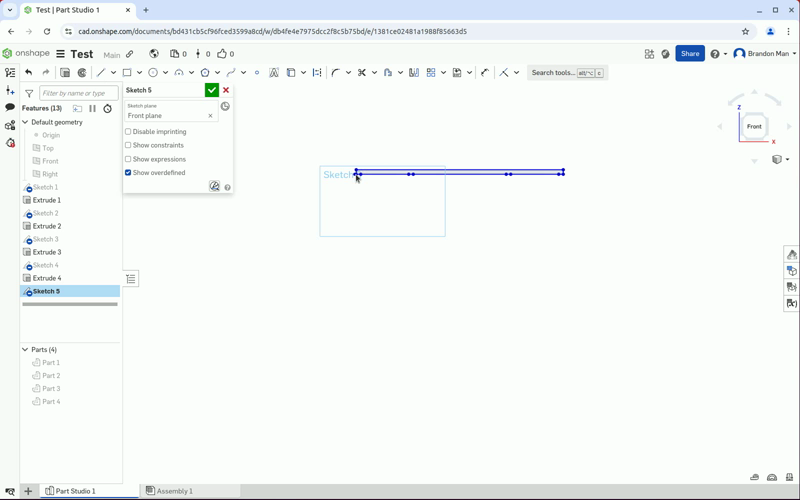
mouse_move(506, 171)
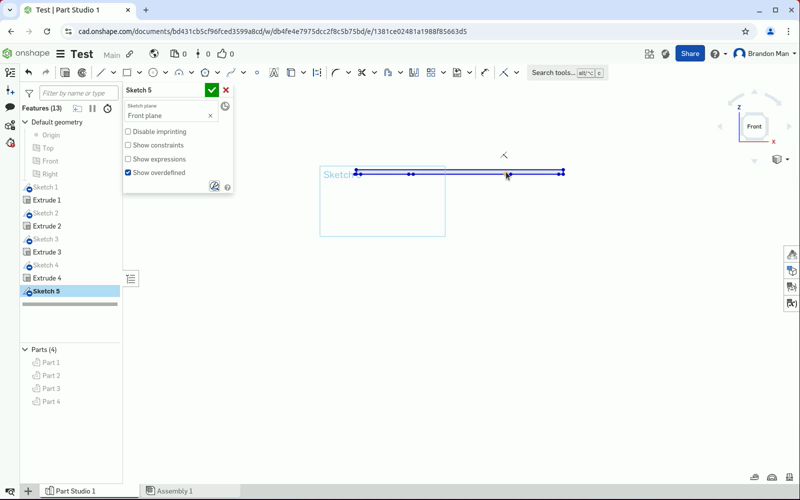
scroll(6)
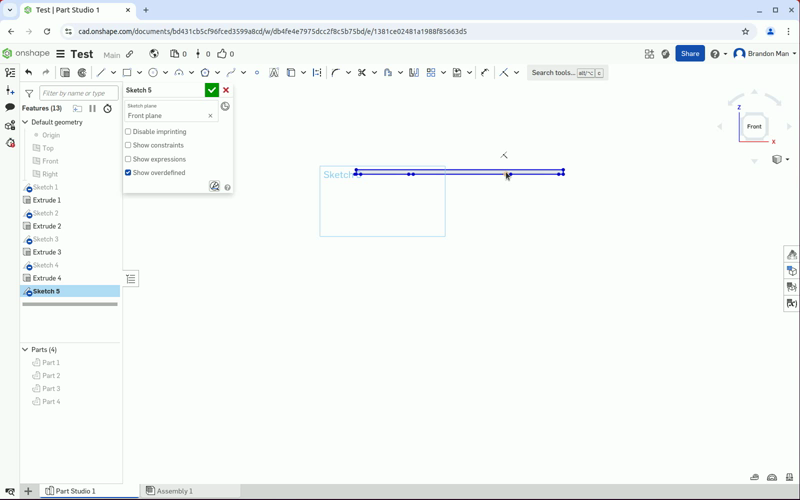
scroll(6)
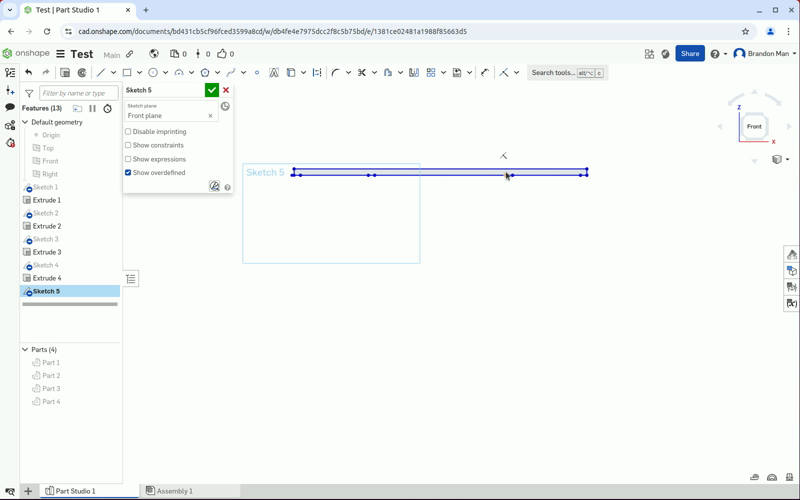
scroll(6)
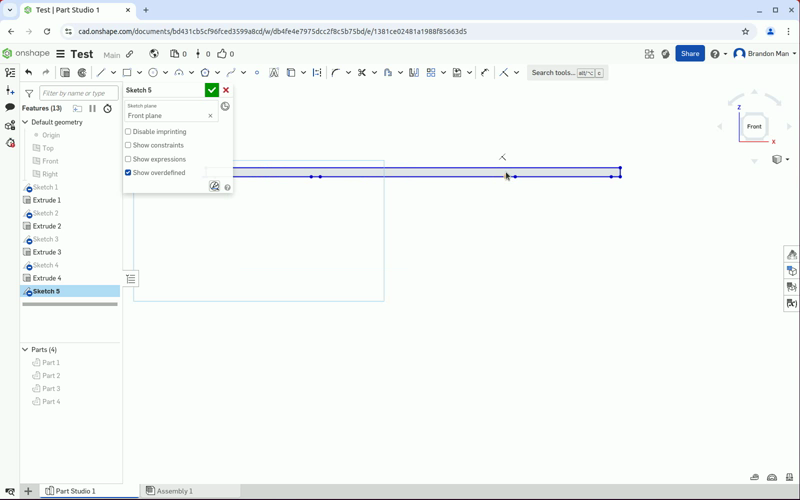
scroll(6)
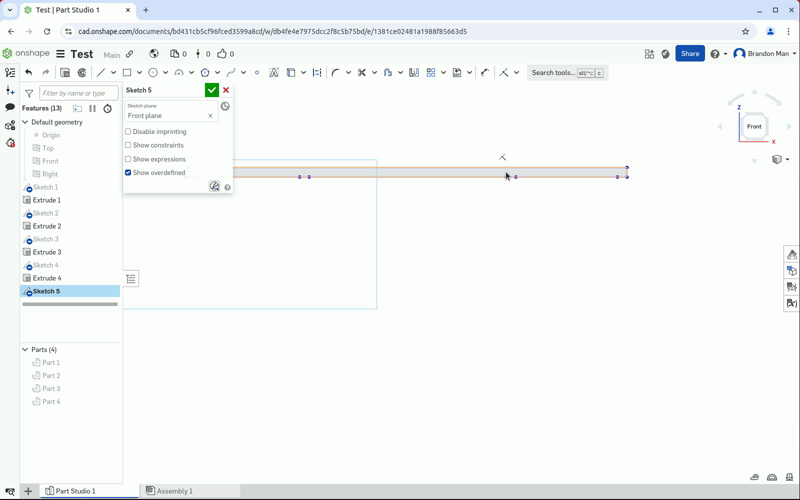
scroll(6)
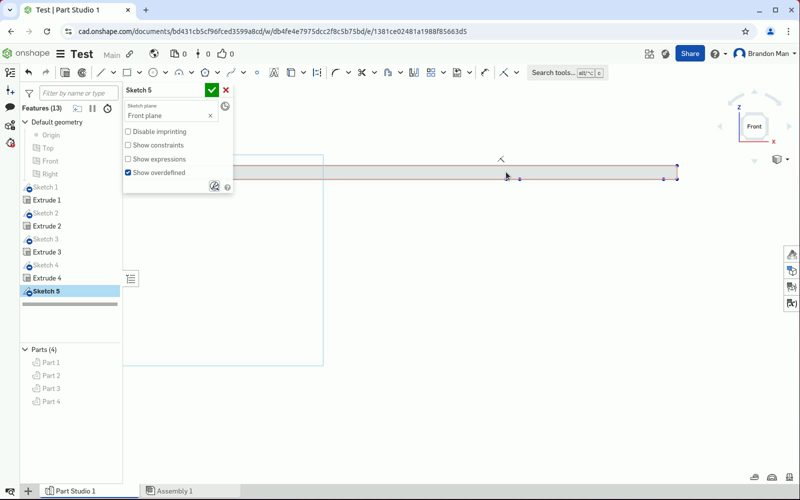
scroll(6)
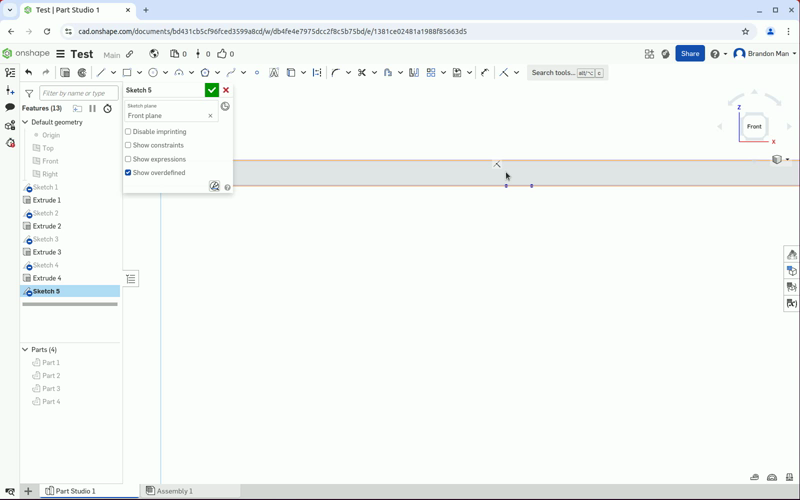
scroll(6)
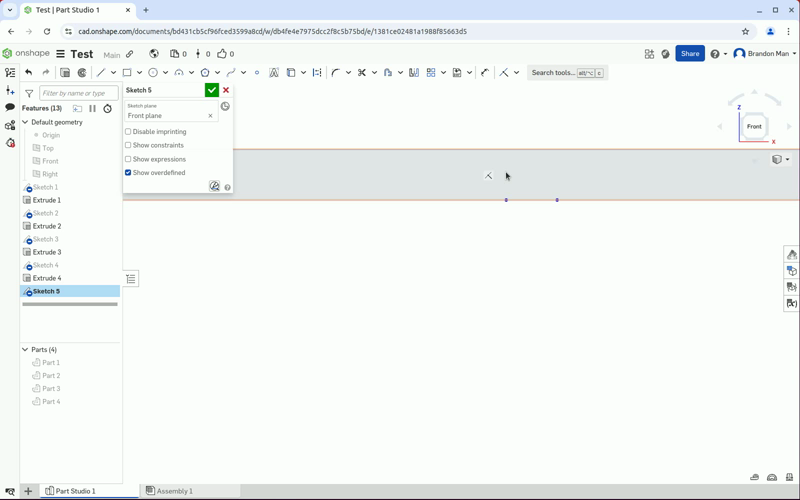
click(506, 171)
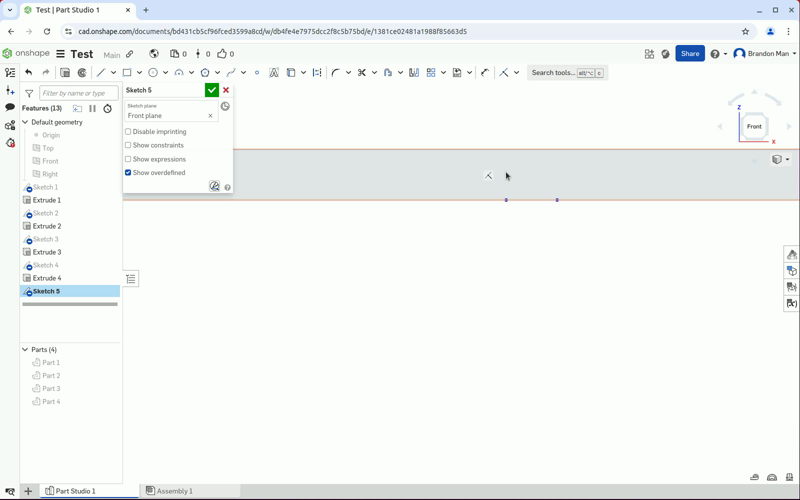
scroll(-6)
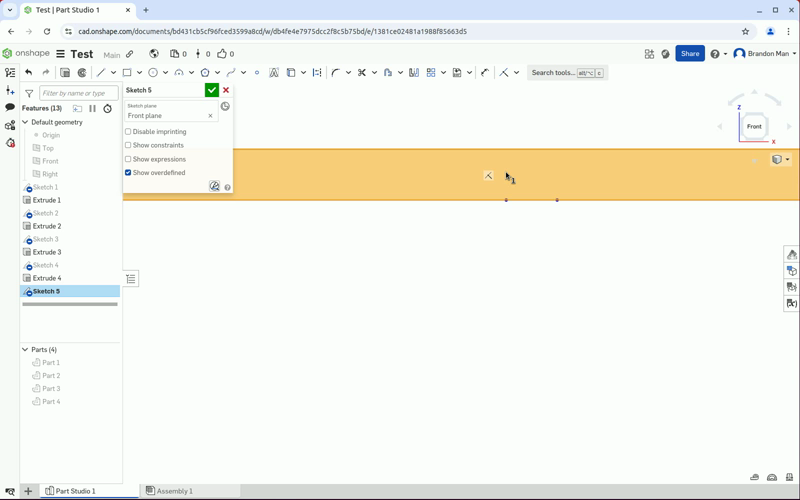
scroll(-6)
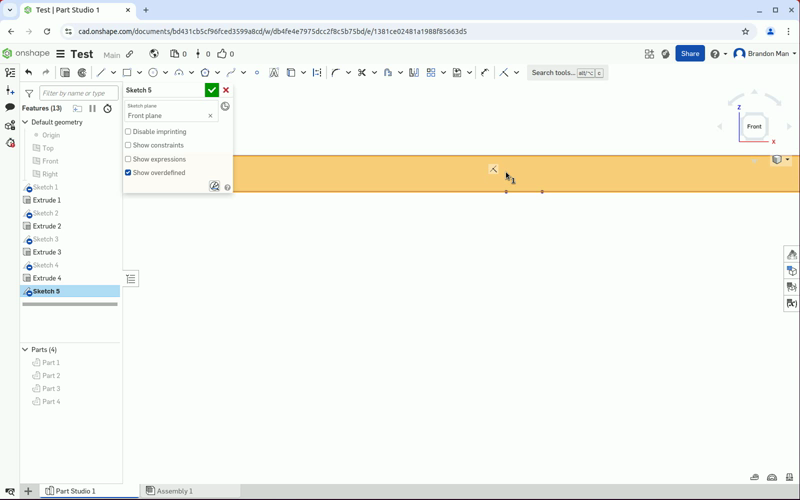
scroll(-6)
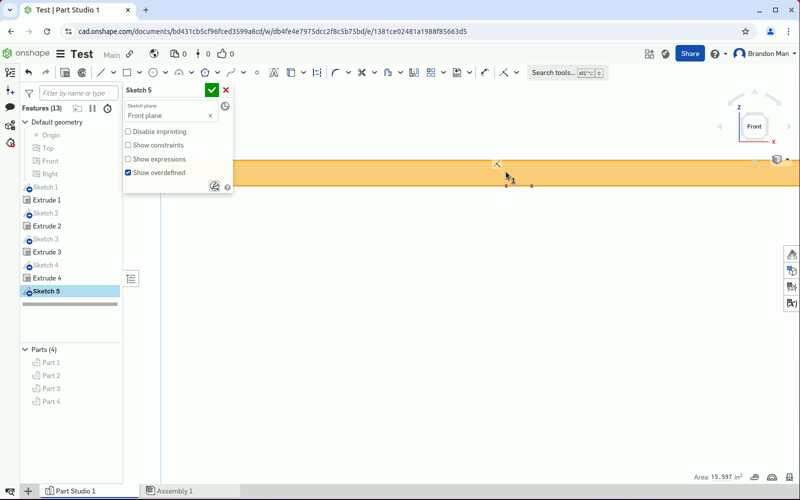
scroll(-6)
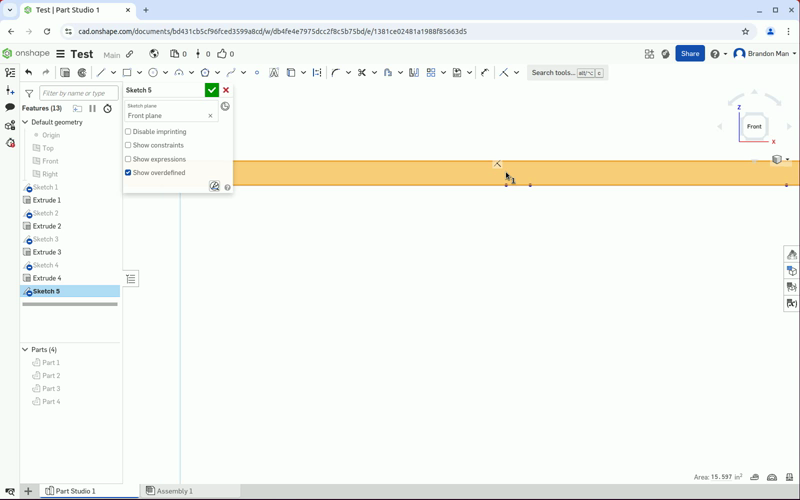
scroll(-6)
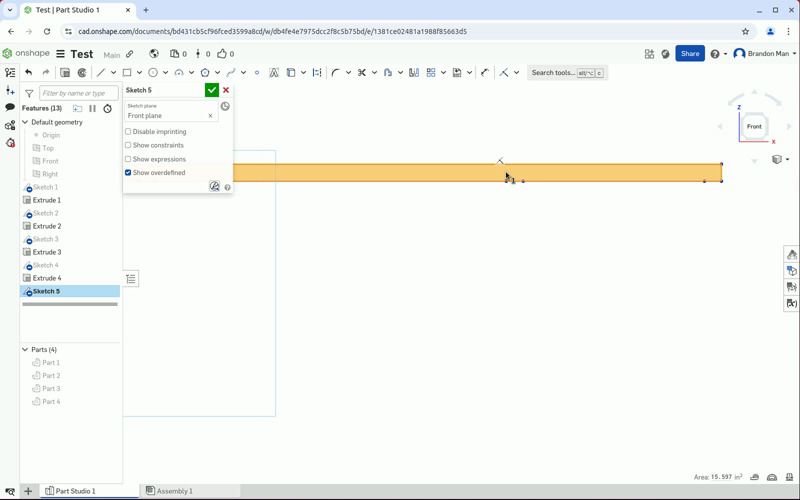
scroll(-6)
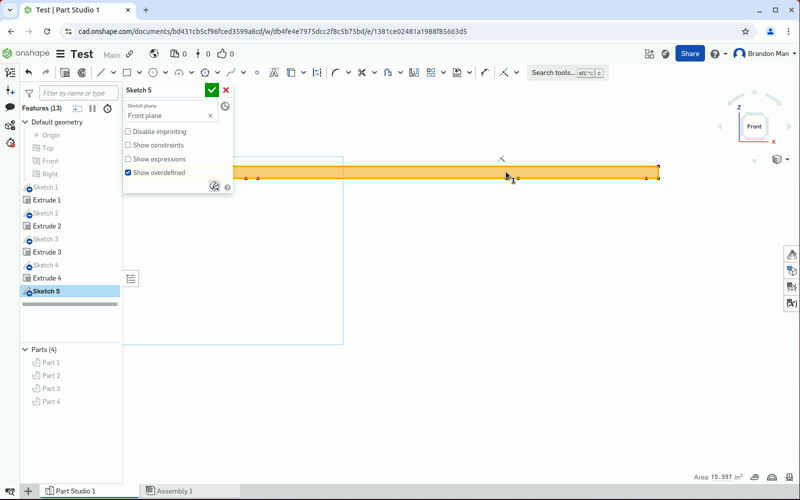
scroll(-6)
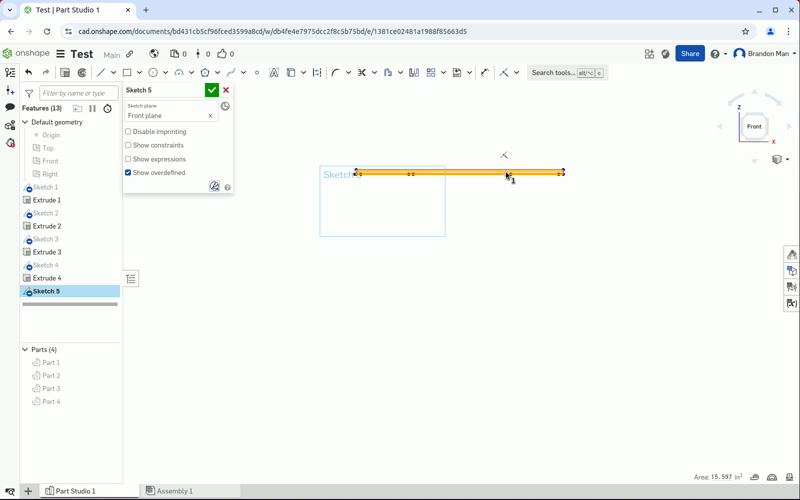
mouse_move(73, 352)
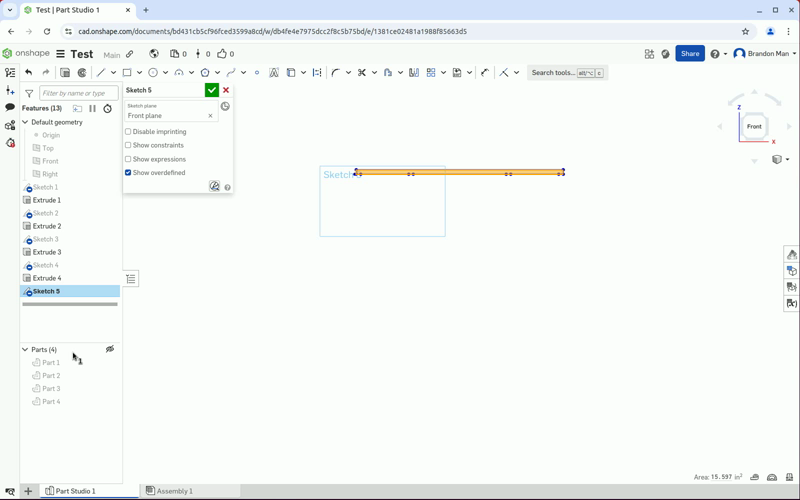
key(shift+y)
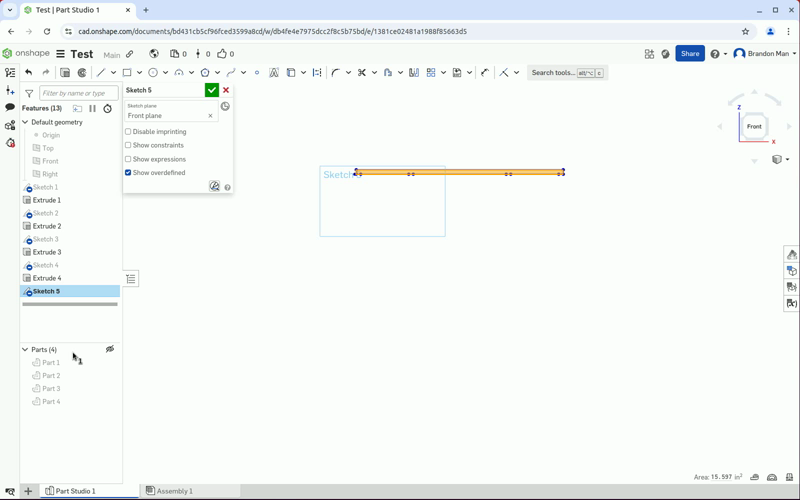
key(shift+e)
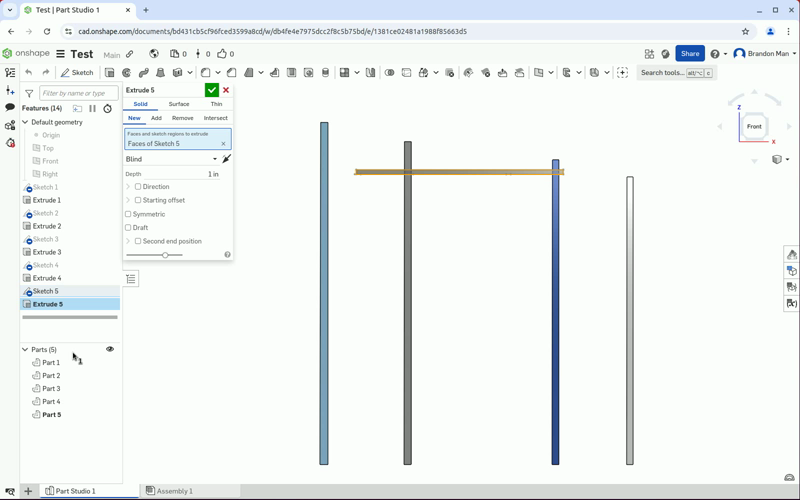
mouse_move(143, 106)
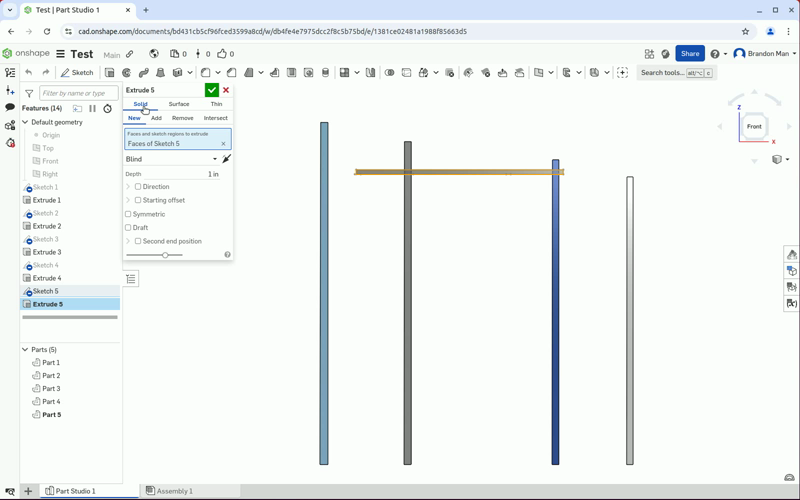
click(143, 106)
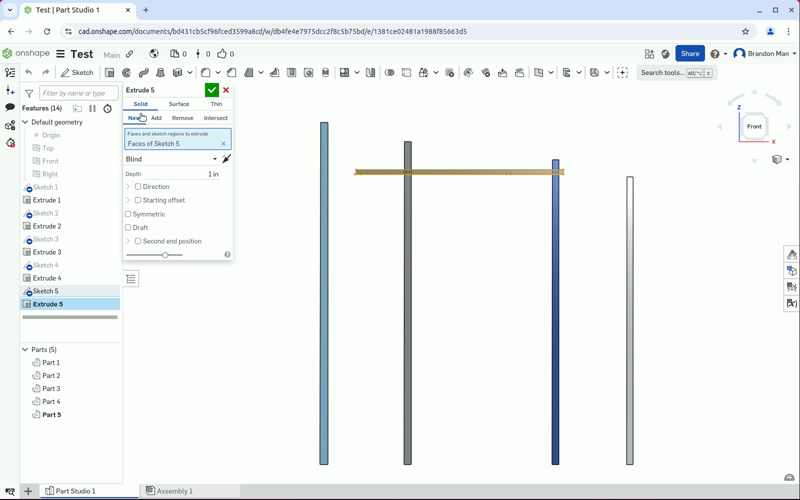
mouse_move(137, 120)
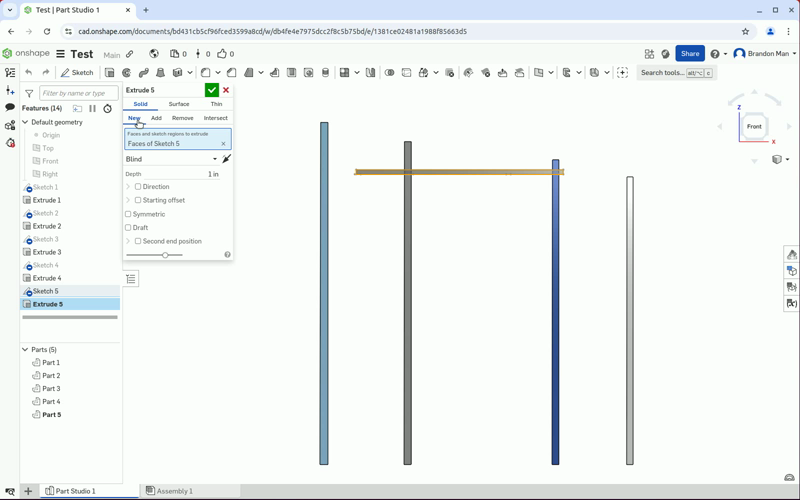
click(137, 120)
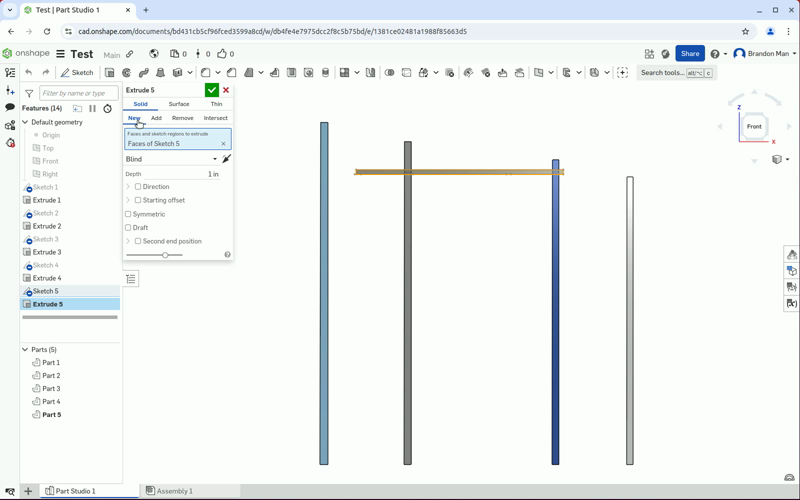
key(tab, 4)
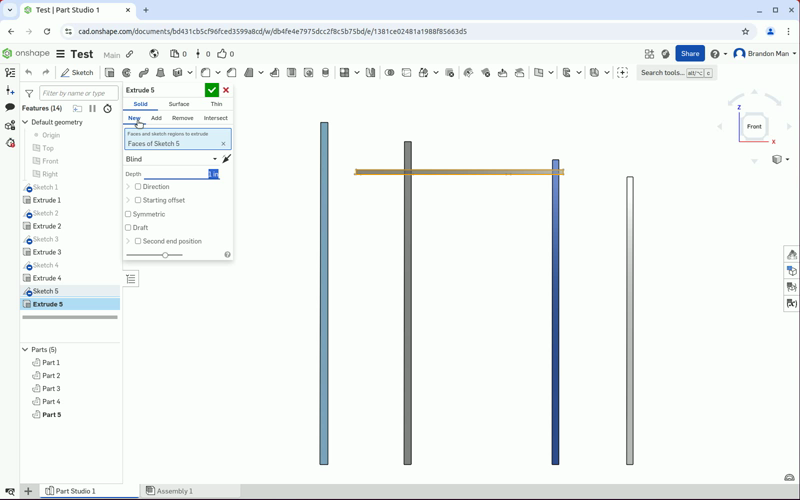
text(1.926)
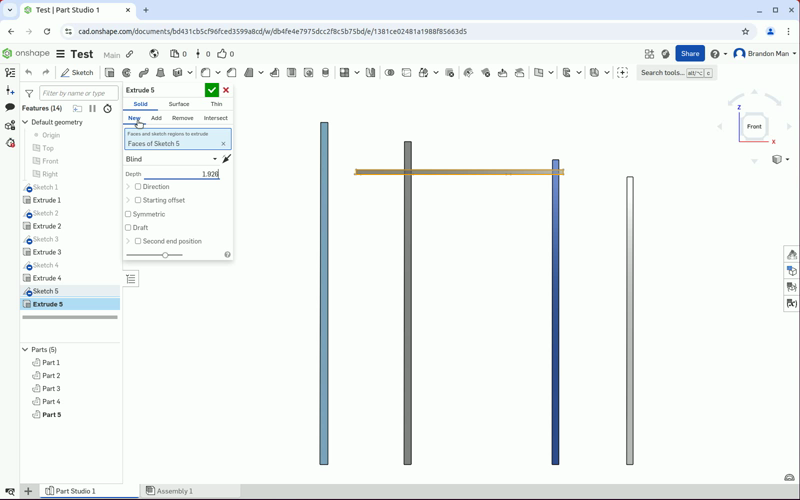
key(enter)
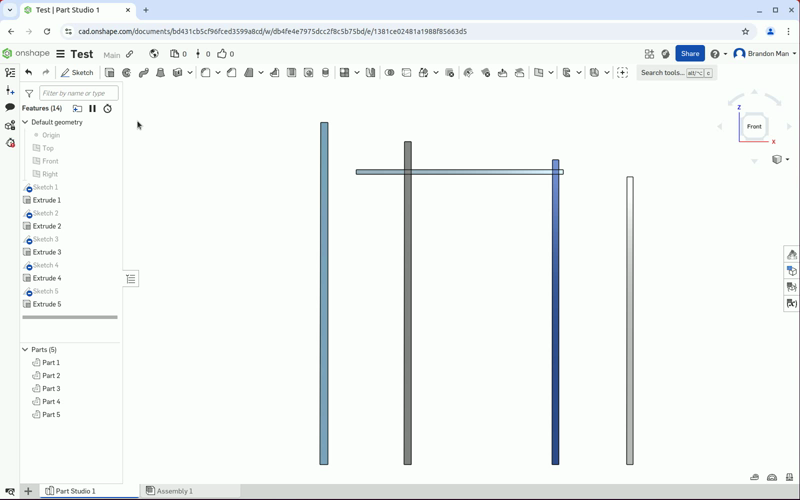
key(shift+h)
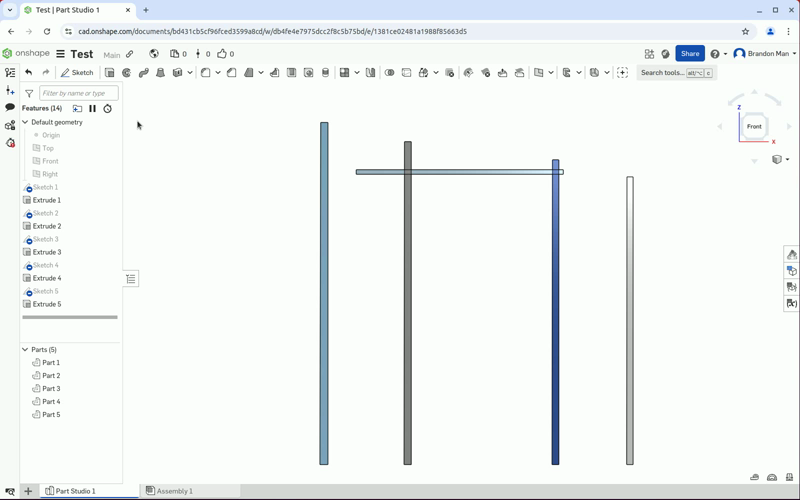
key(shift+h)
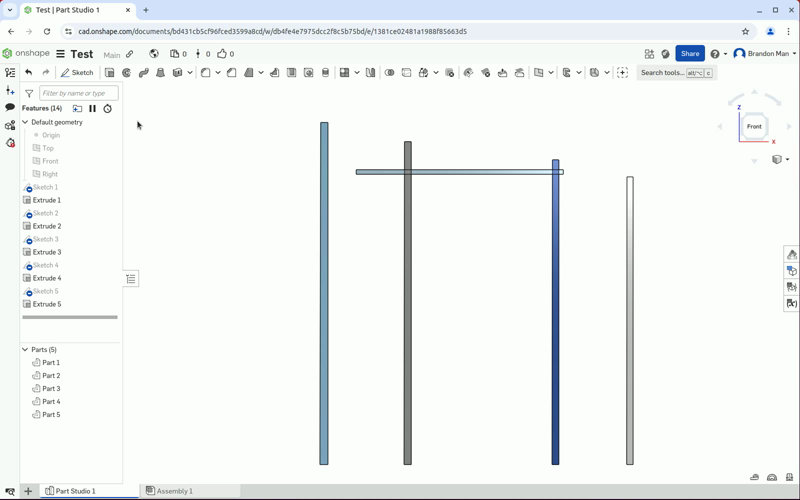
mouse_move(73, 189)
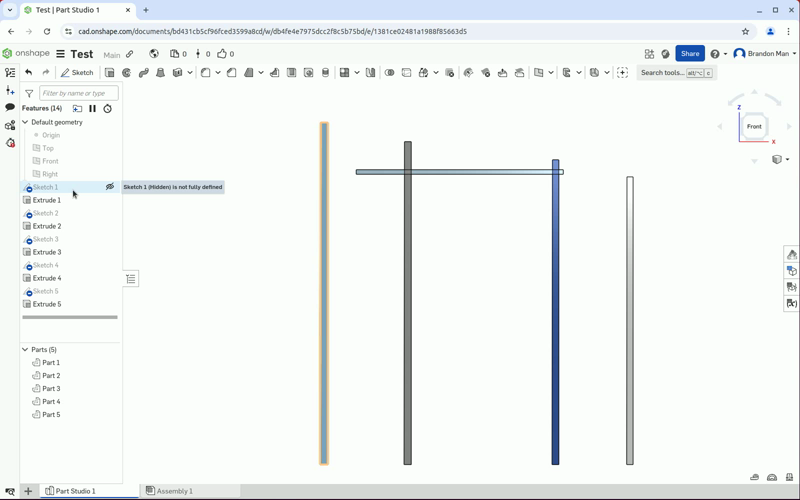
click(73, 189)
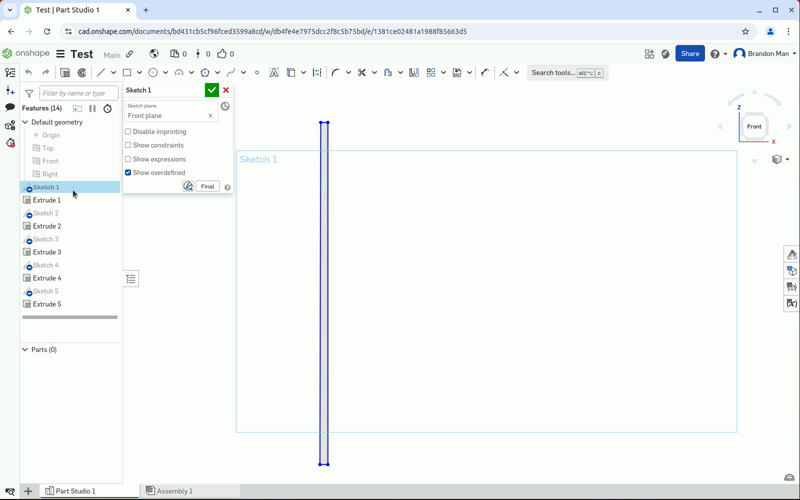
mouse_move(229, 92)
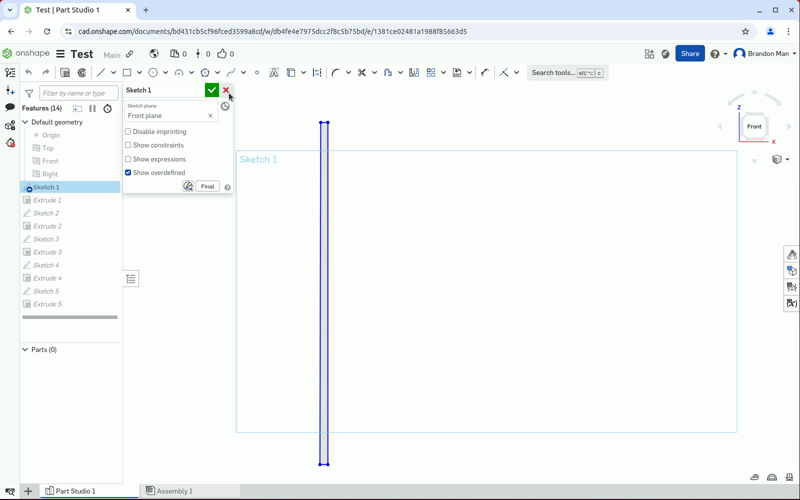
click(229, 92)
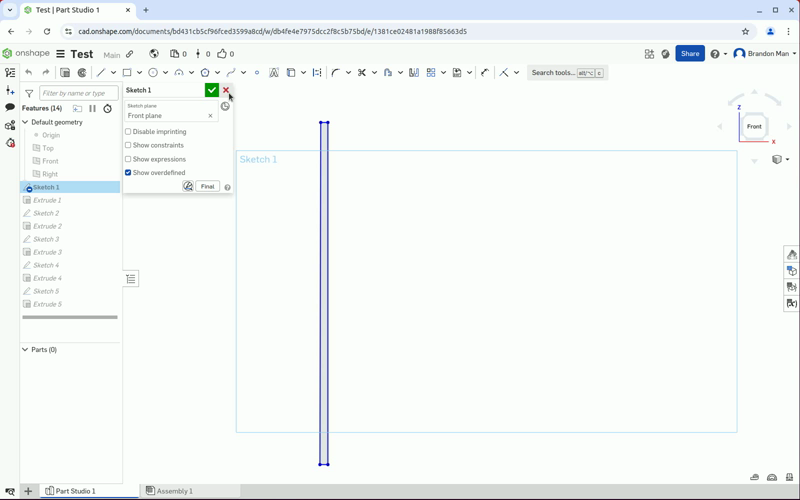
key(shift+s)
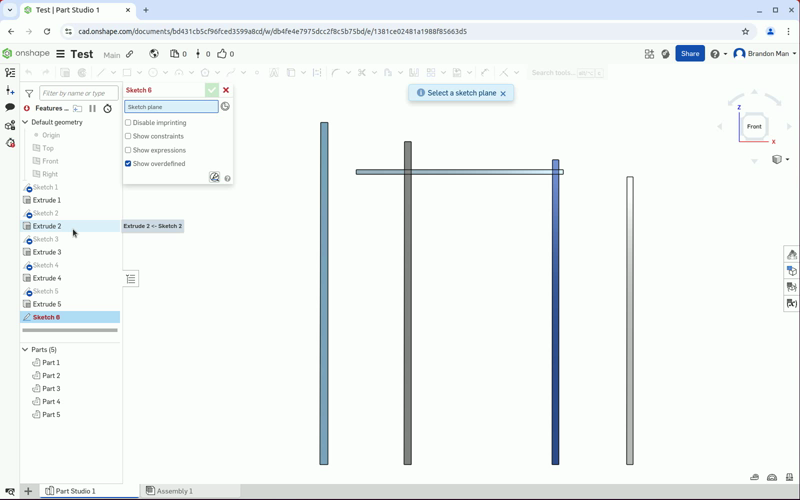
scroll(3)
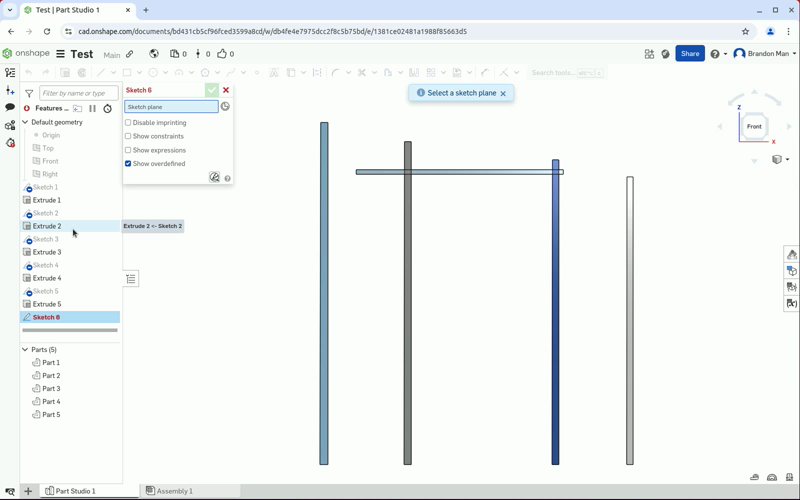
mouse_move(73, 163)
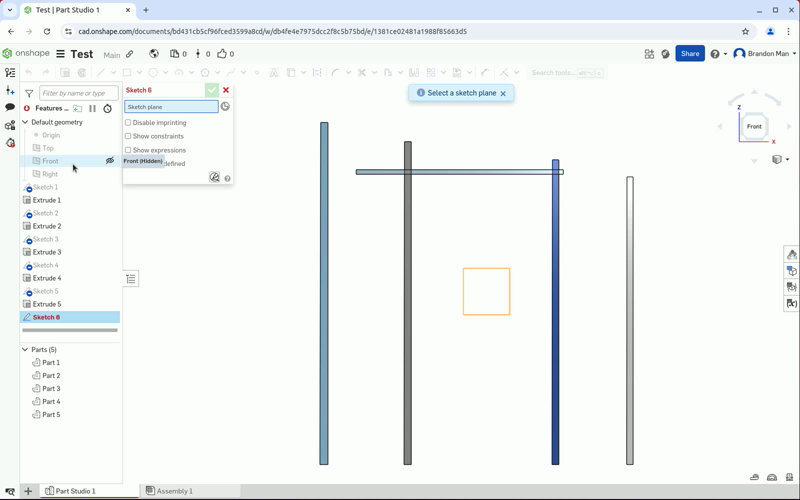
click(73, 163)
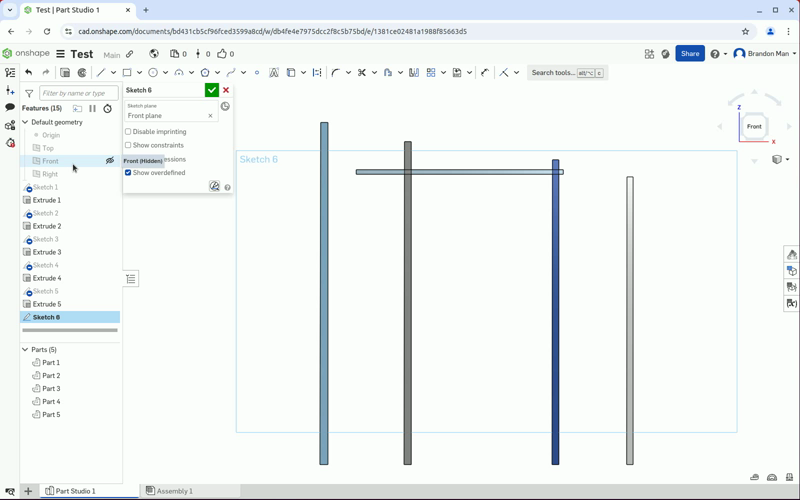
mouse_move(73, 352)
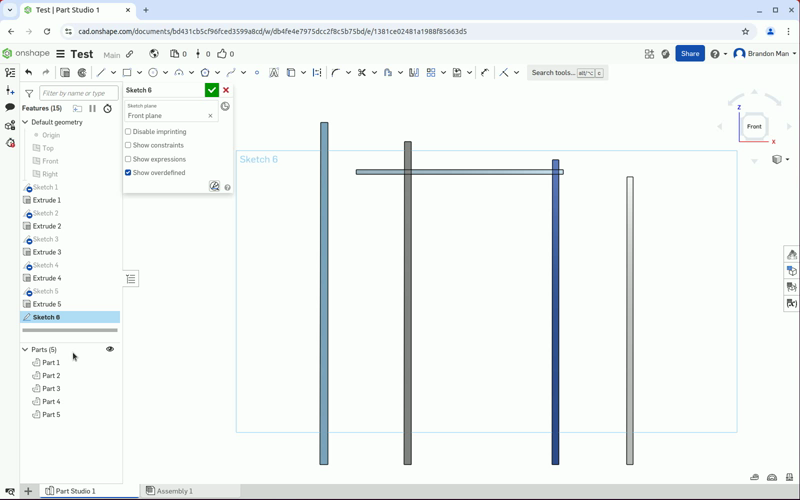
key(y)
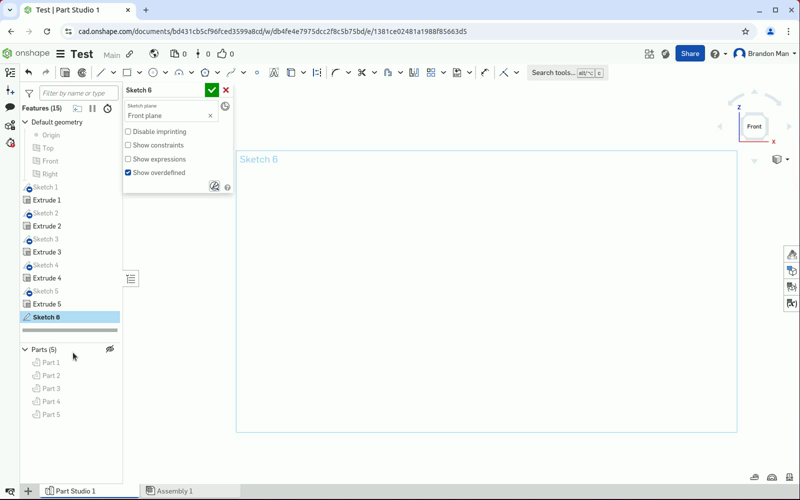
key(l)
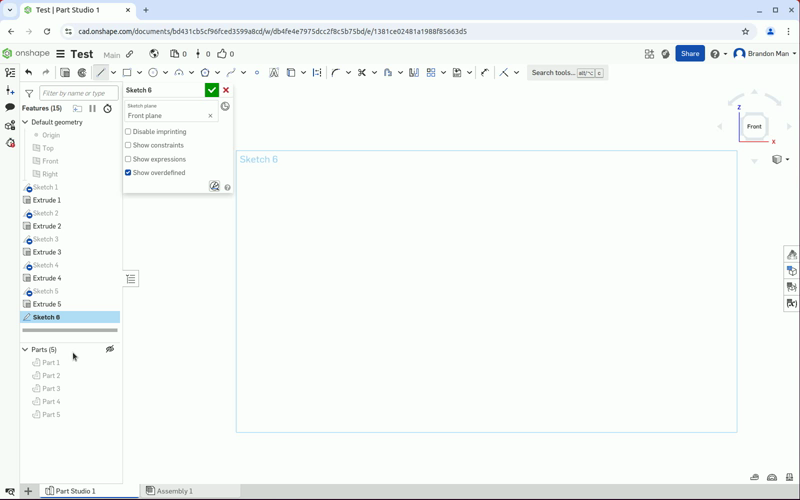
key_down(shift)
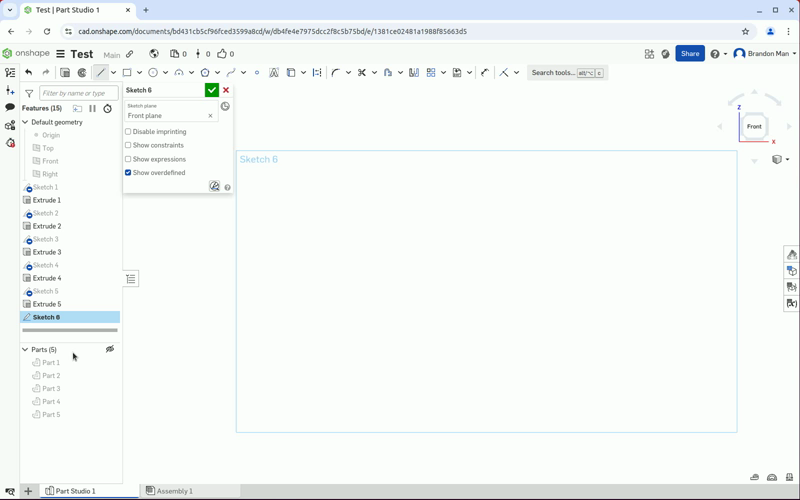
mouse_move(413, 180)
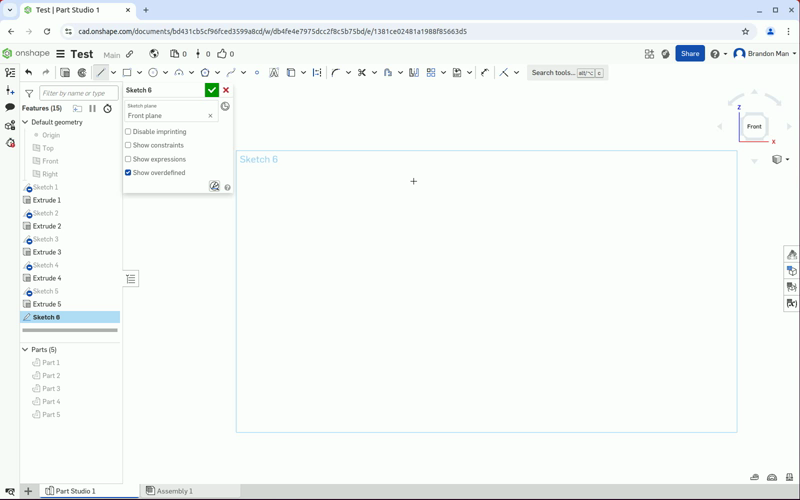
click(413, 180)
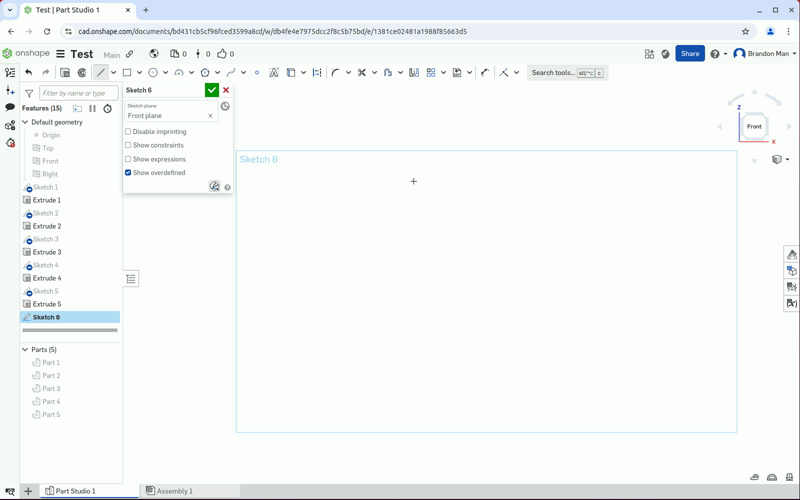
key_up(shift)
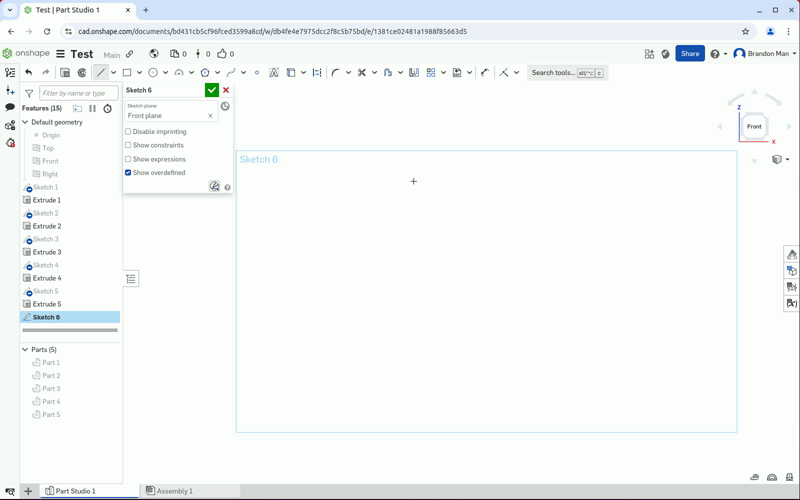
key_down(shift)
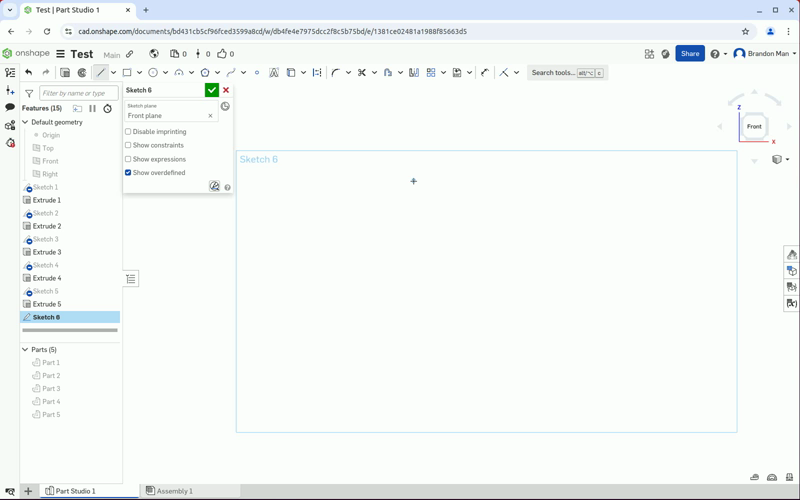
mouse_move(509, 180)
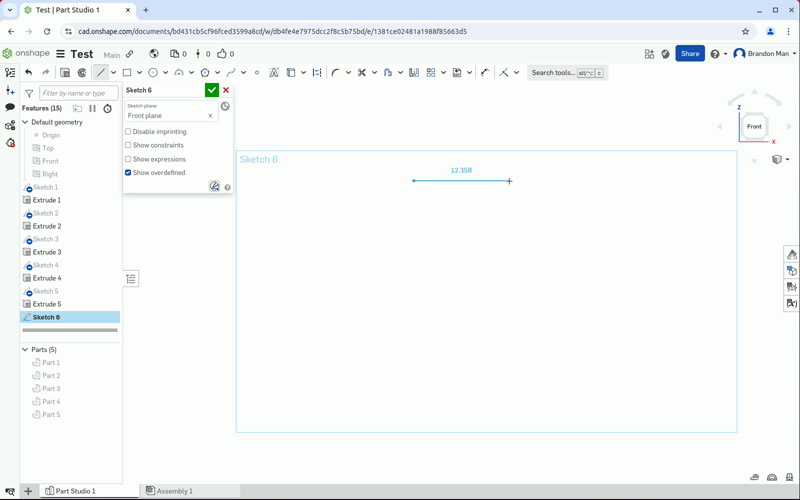
click(509, 180)
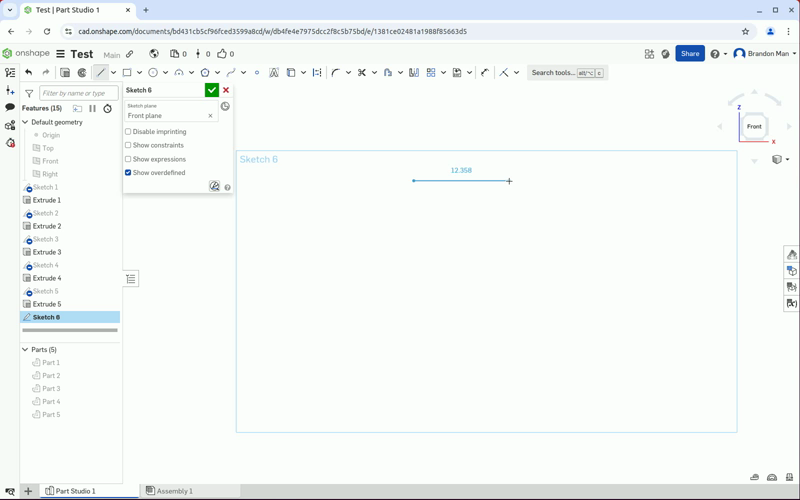
key_up(shift)
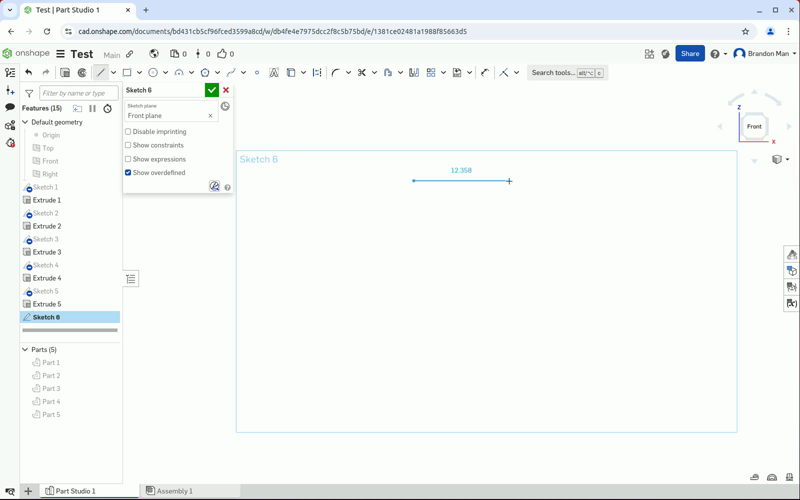
key_down(shift)
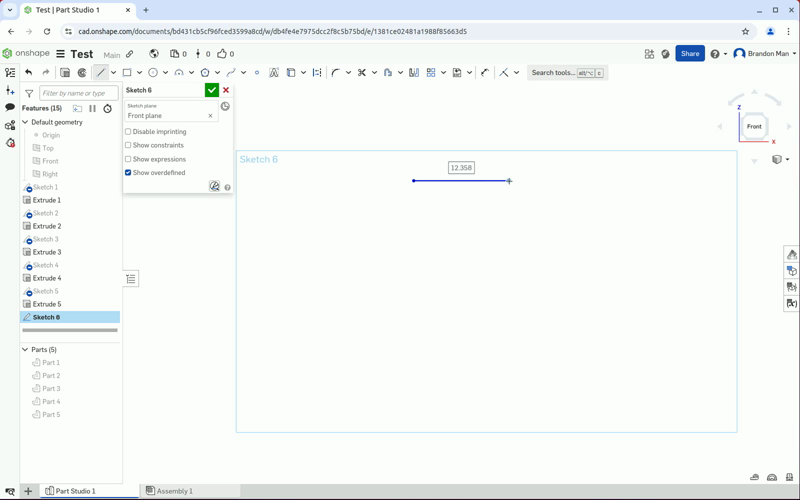
mouse_move(539, 180)
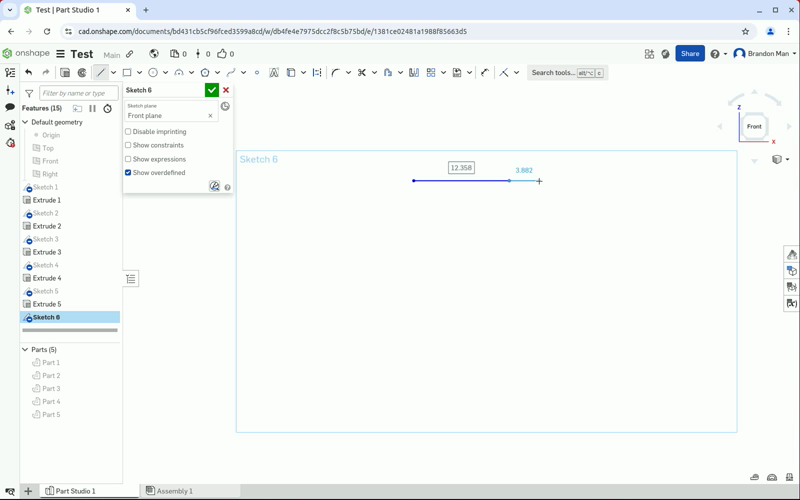
mouse_move(509, 177)
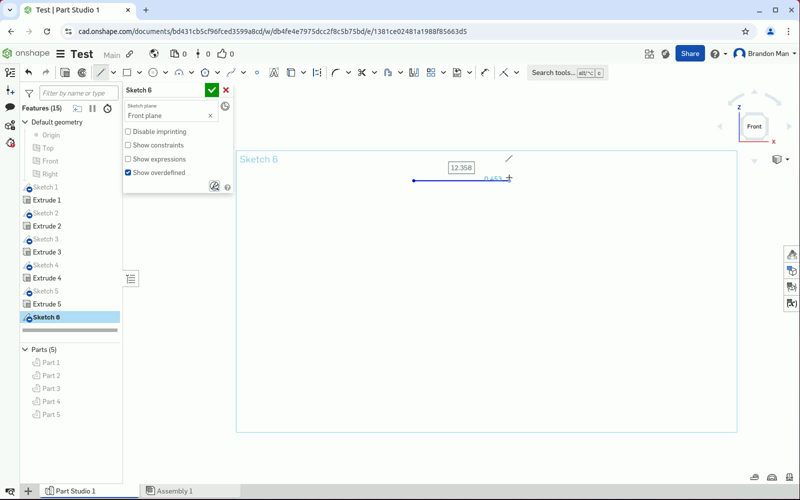
scroll(6)
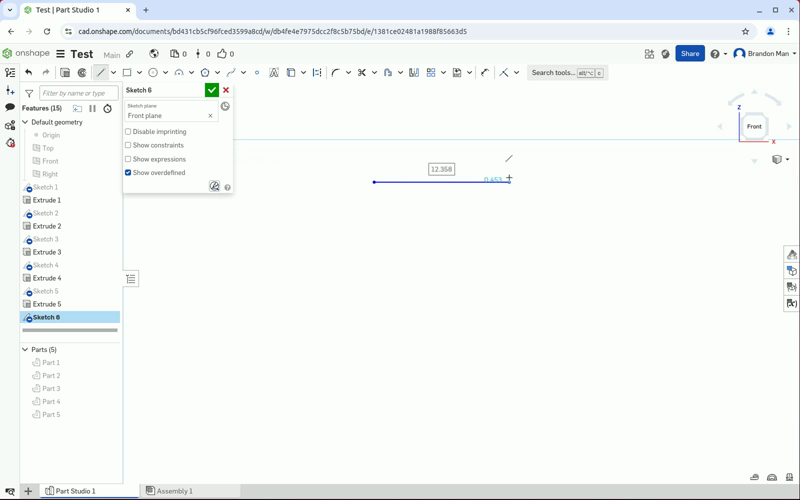
scroll(6)
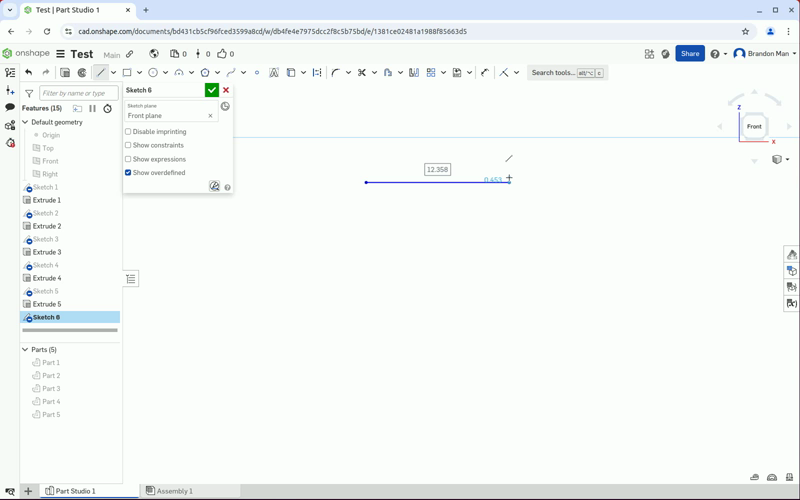
scroll(6)
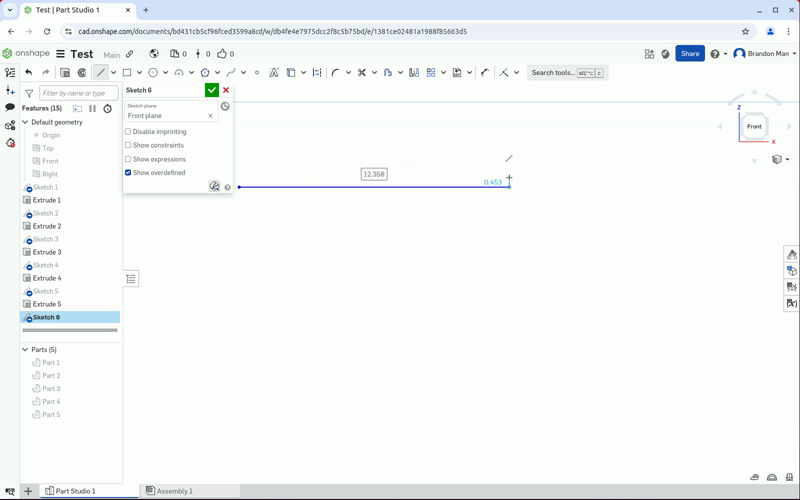
scroll(6)
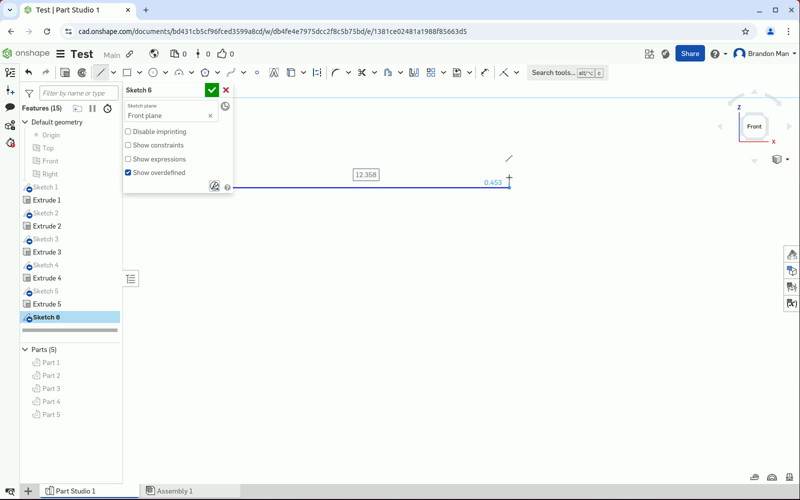
scroll(6)
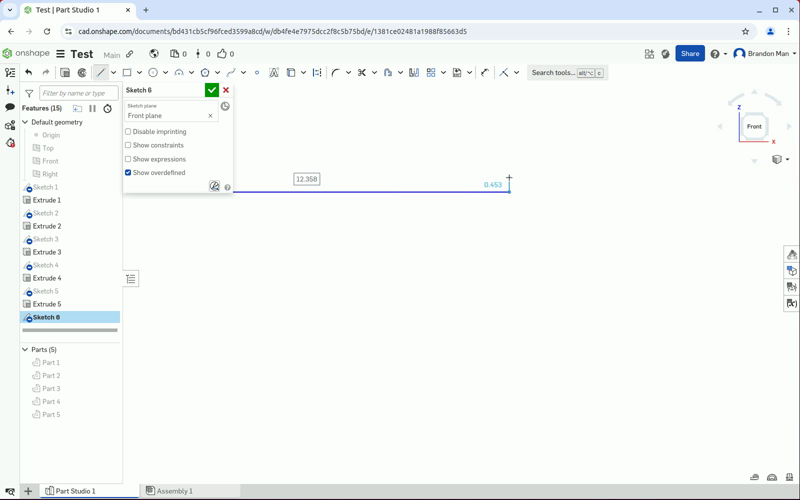
scroll(6)
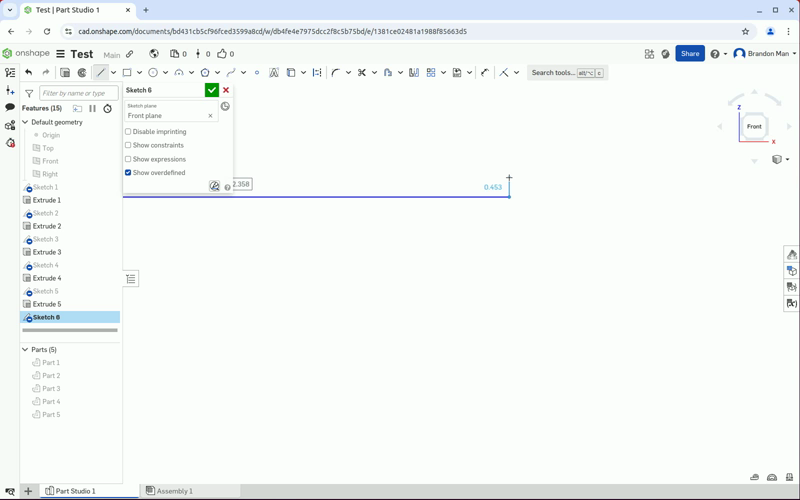
scroll(6)
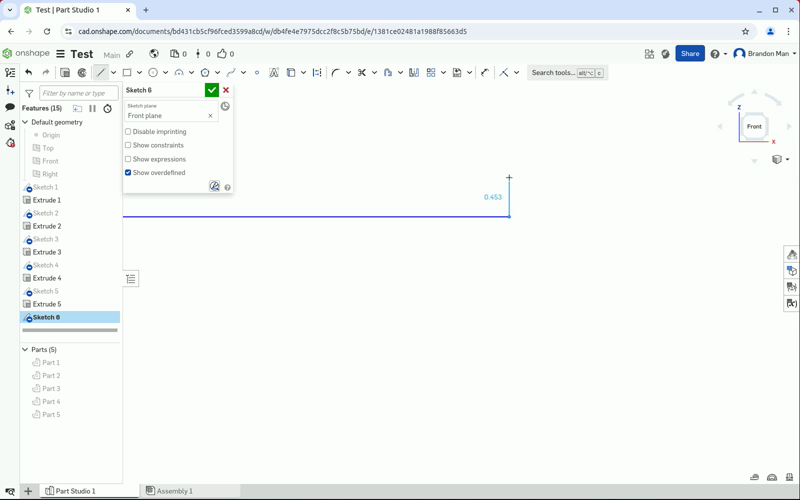
click(509, 177)
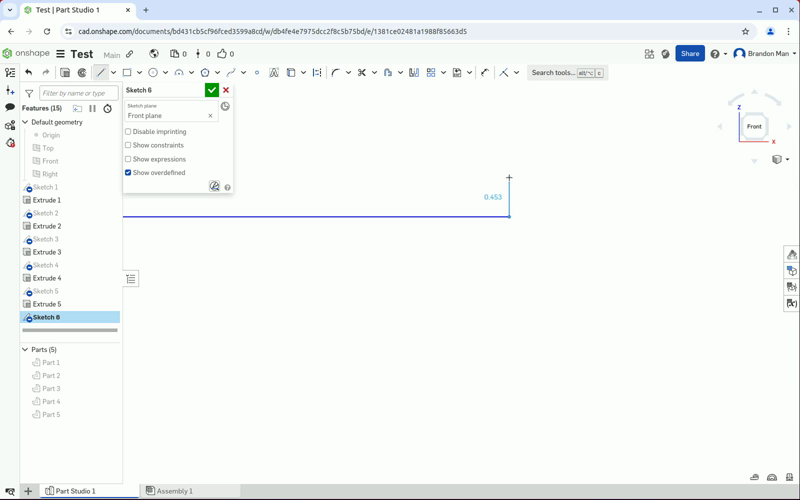
scroll(-6)
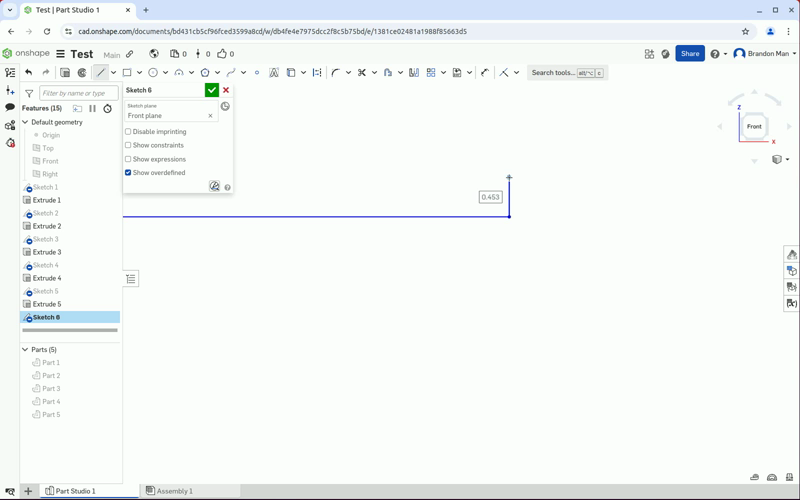
scroll(-6)
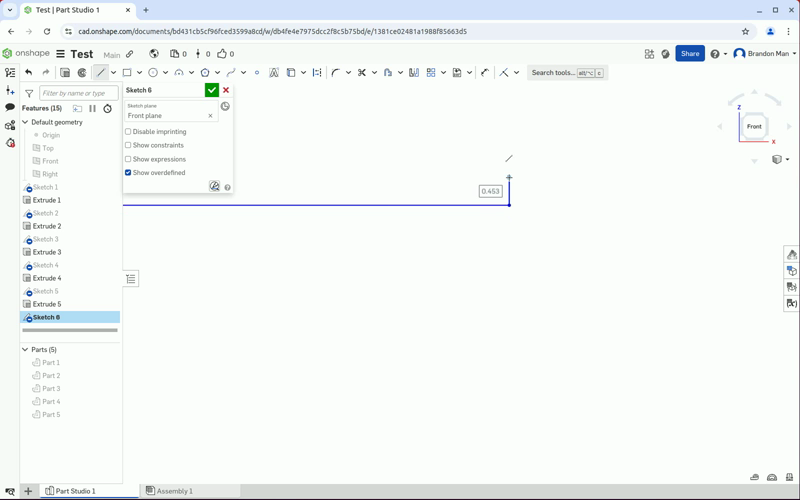
scroll(-6)
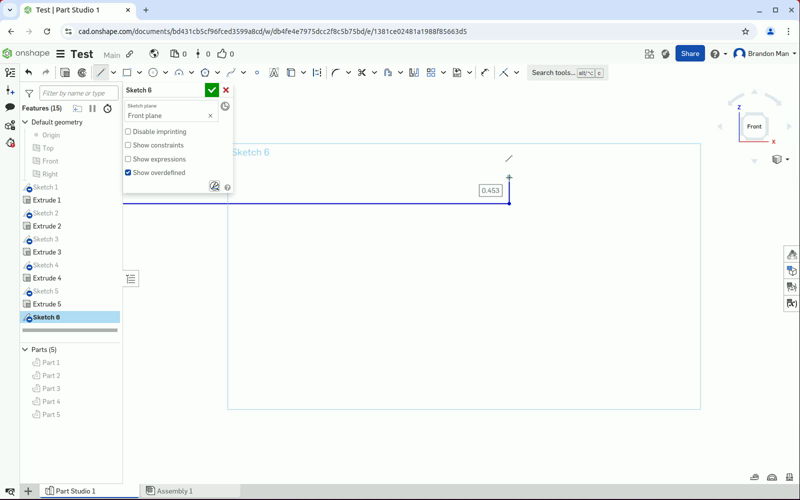
scroll(-6)
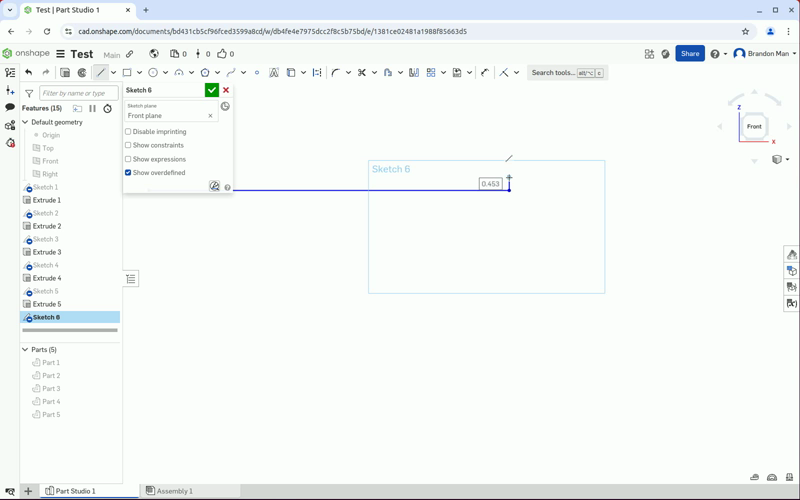
scroll(-6)
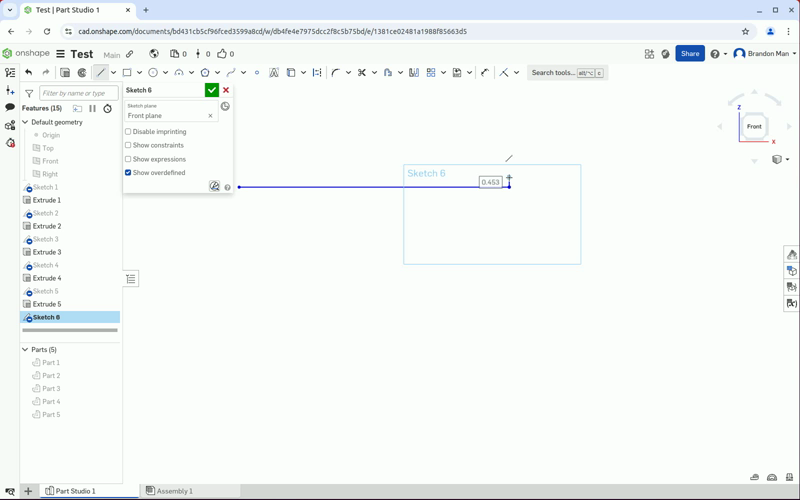
scroll(-6)
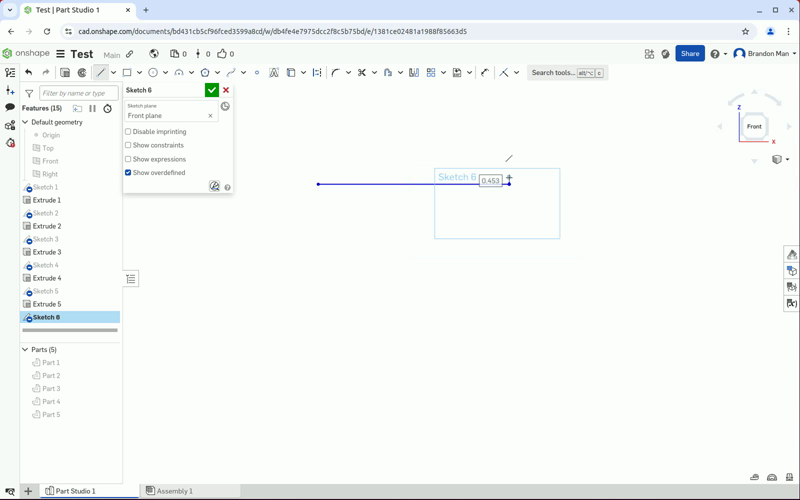
scroll(-6)
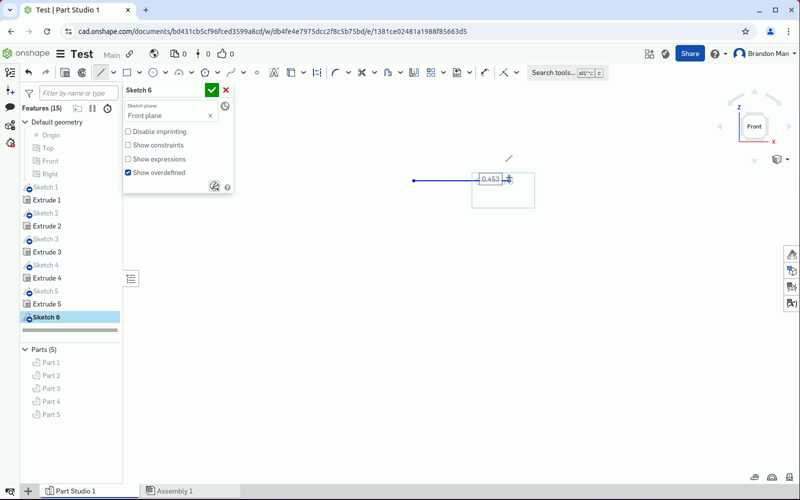
key_up(shift)
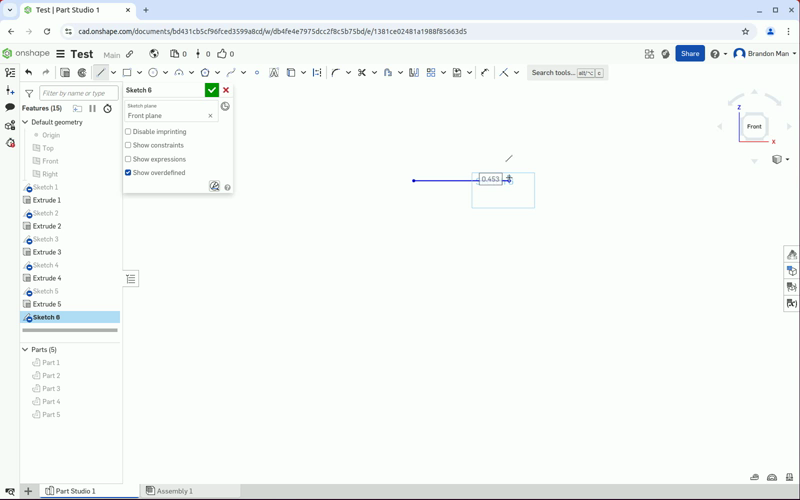
key_down(shift)
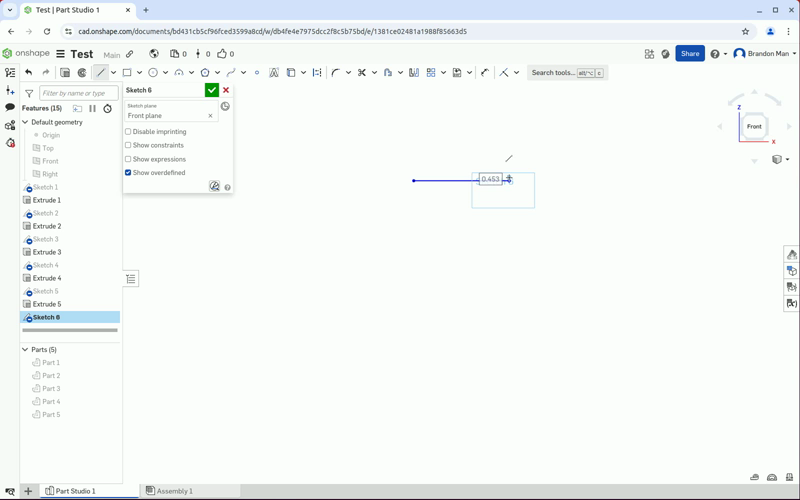
mouse_move(413, 177)
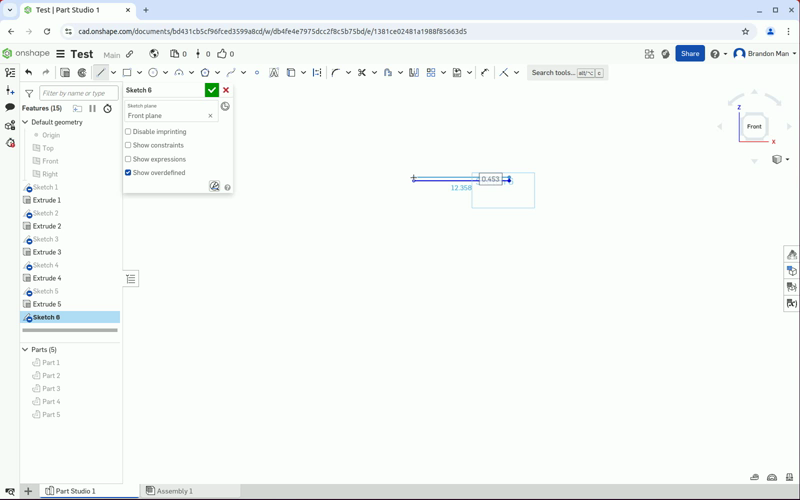
scroll(6)
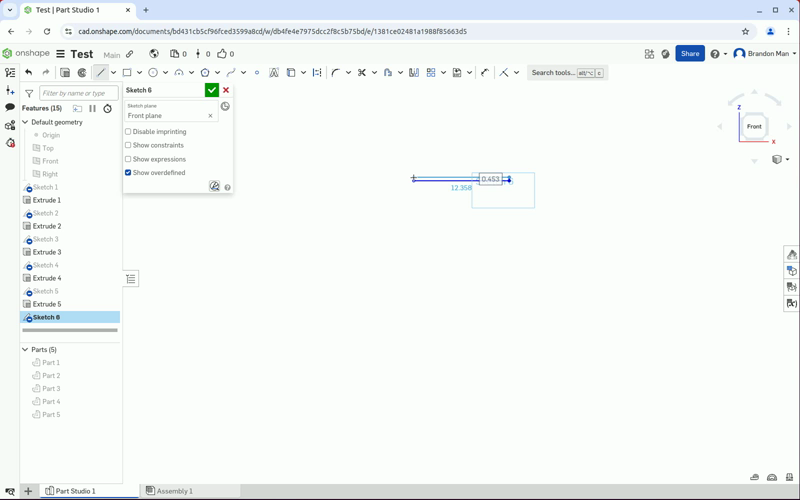
scroll(6)
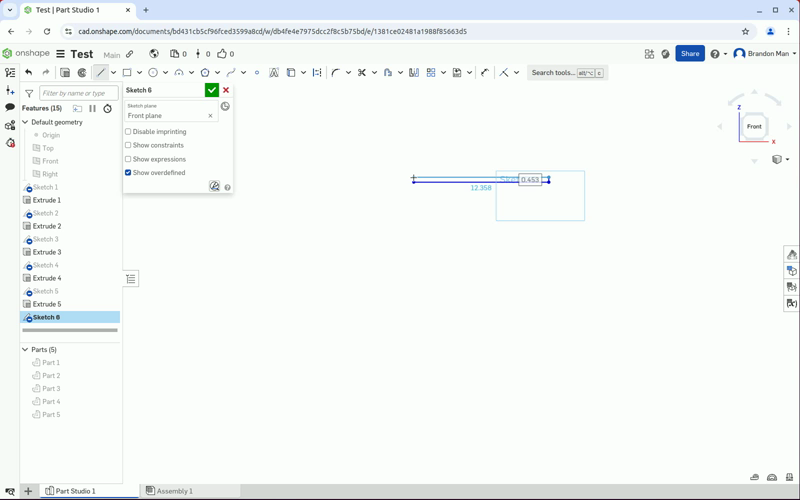
scroll(6)
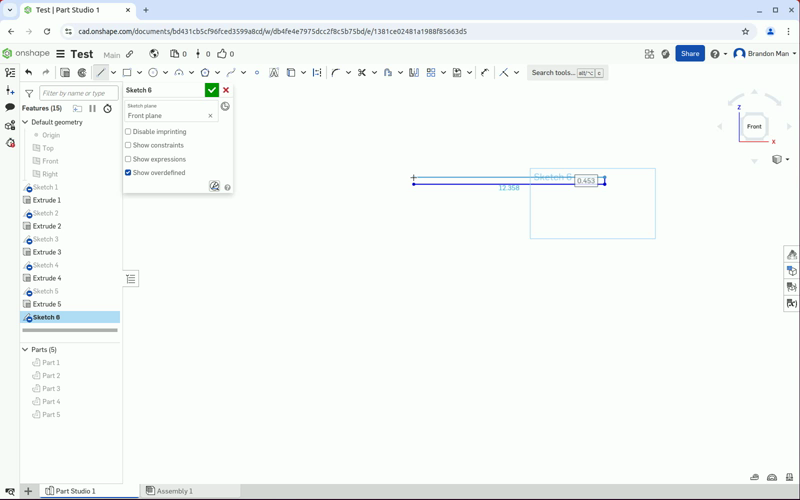
scroll(6)
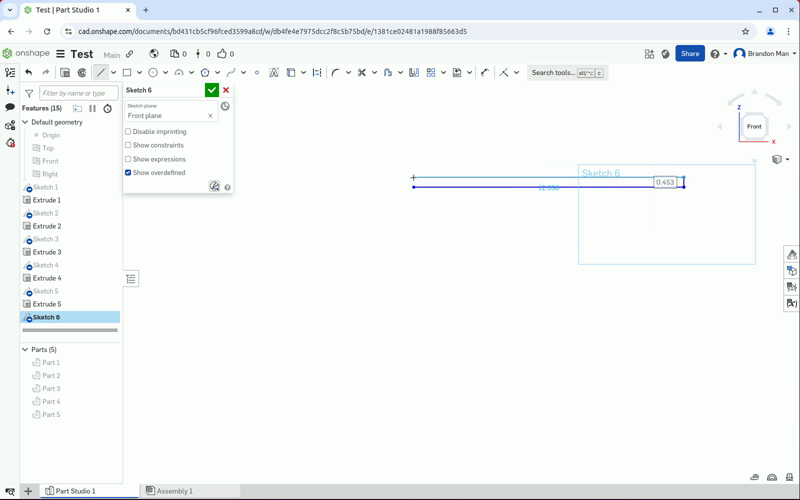
scroll(6)
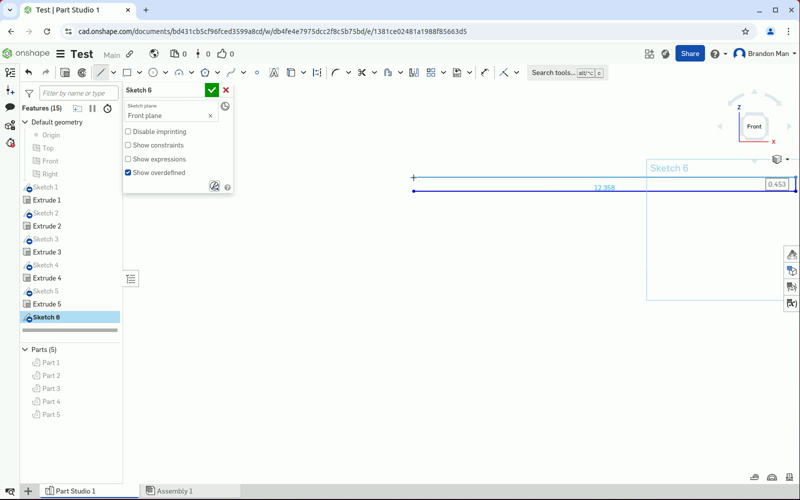
scroll(6)
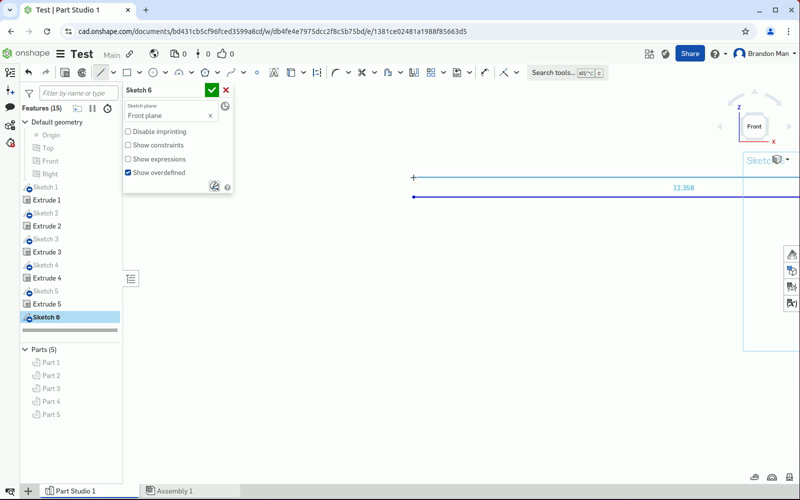
scroll(6)
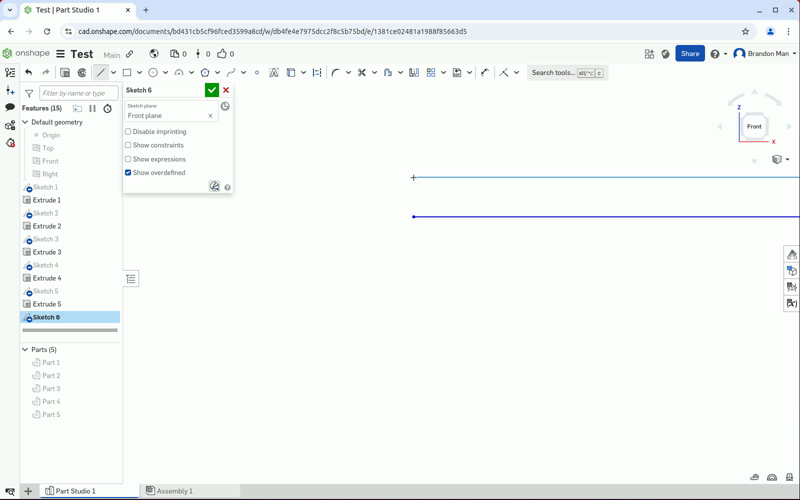
click(413, 177)
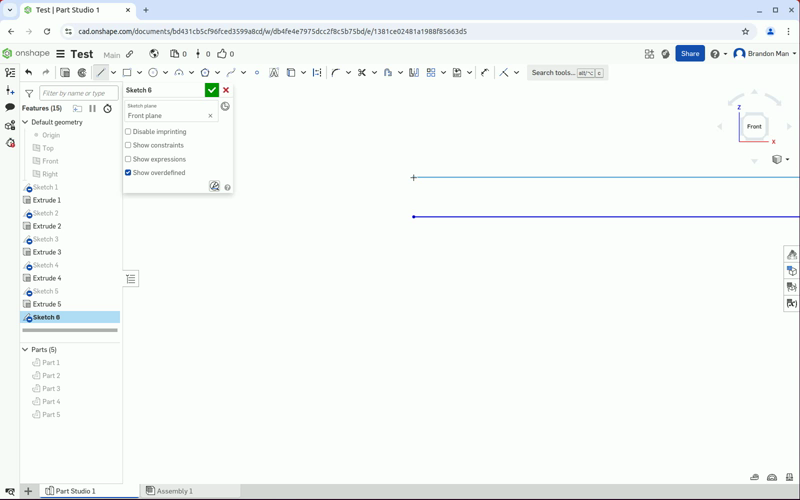
scroll(-6)
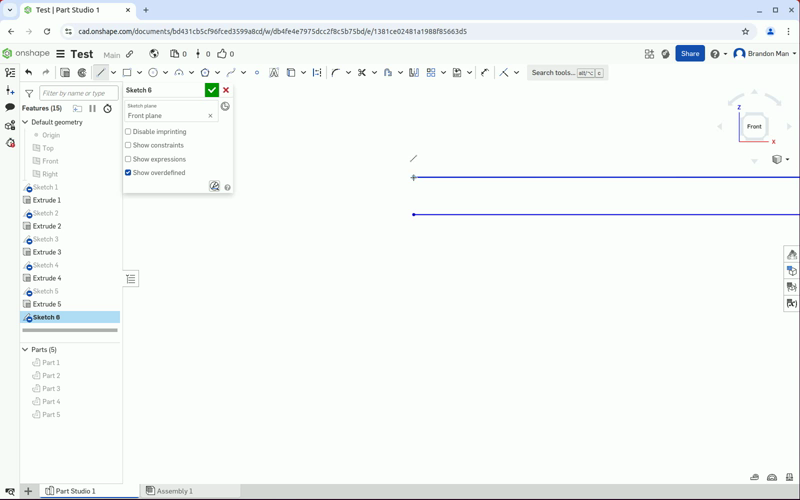
scroll(-6)
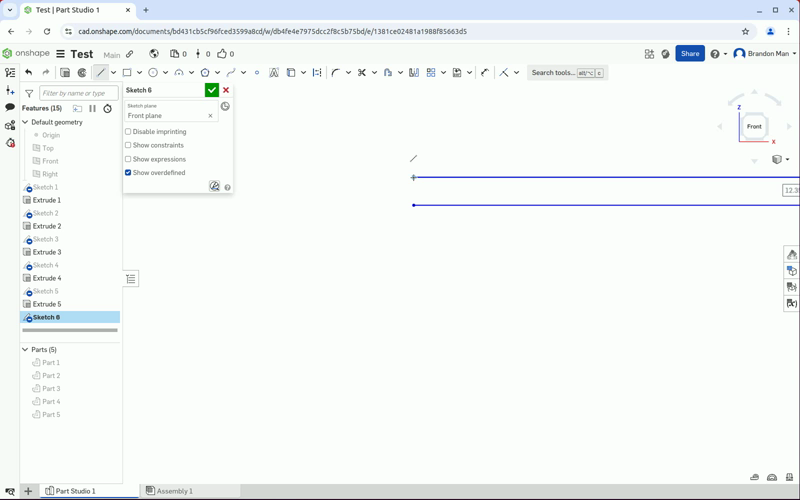
scroll(-6)
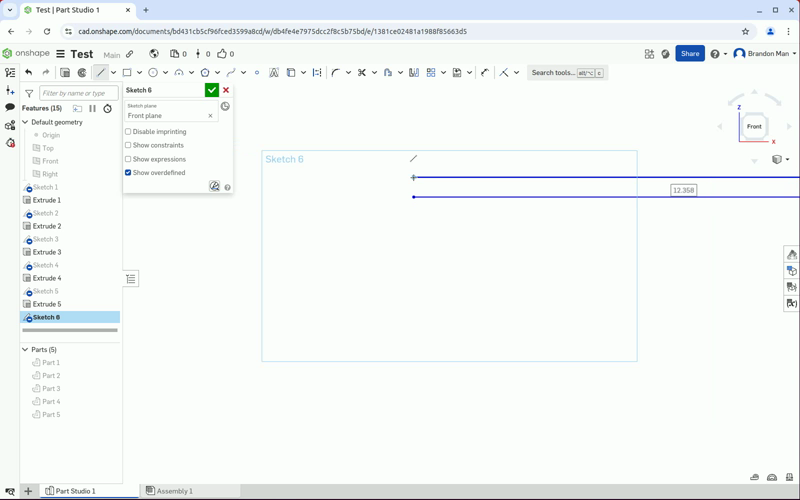
scroll(-6)
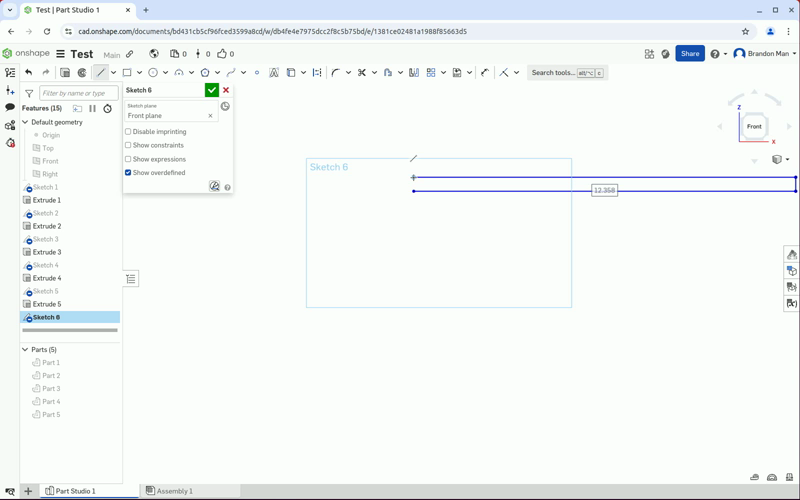
scroll(-6)
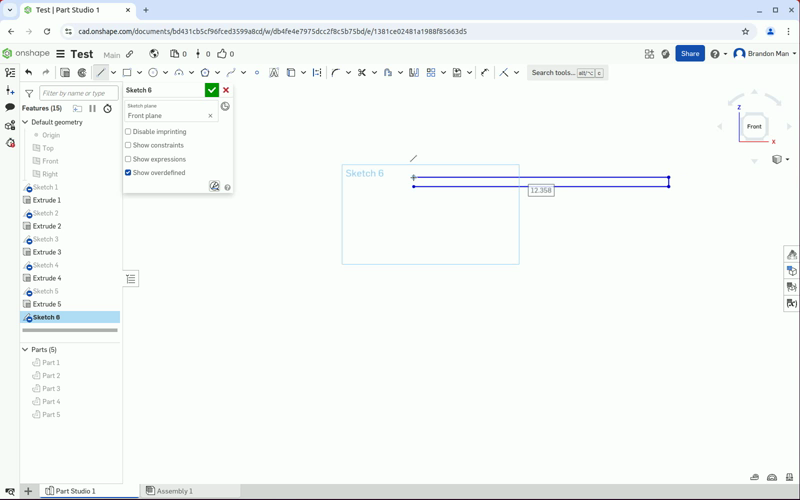
scroll(-6)
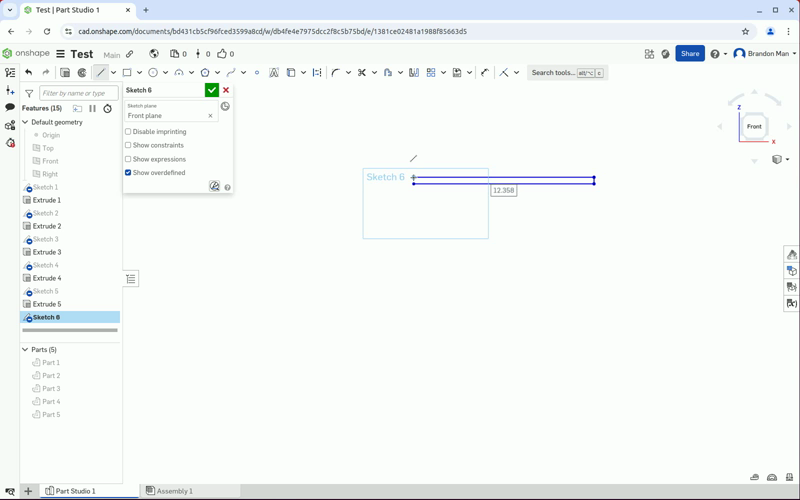
scroll(-6)
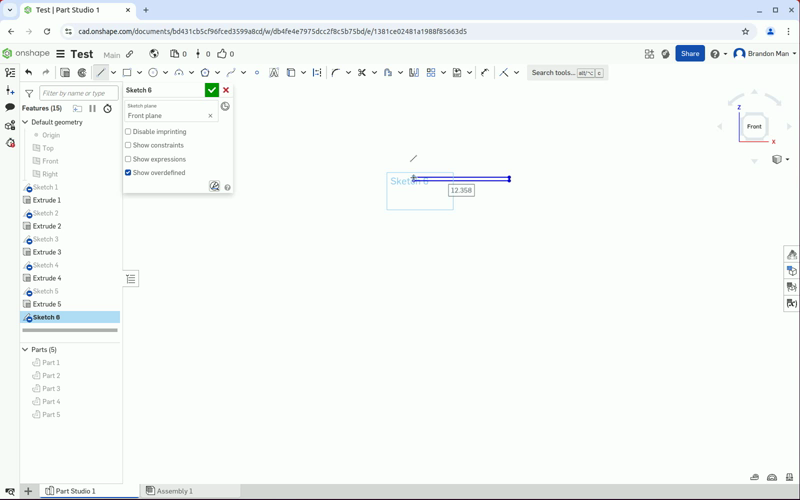
key_up(shift)
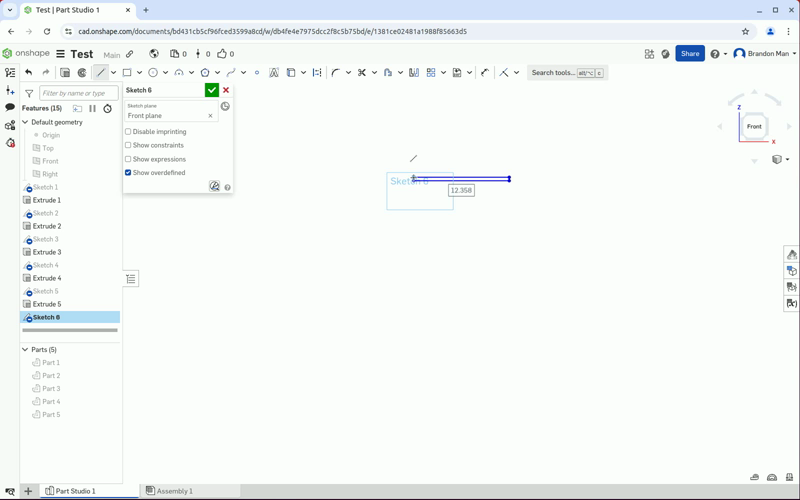
mouse_move(444, 177)
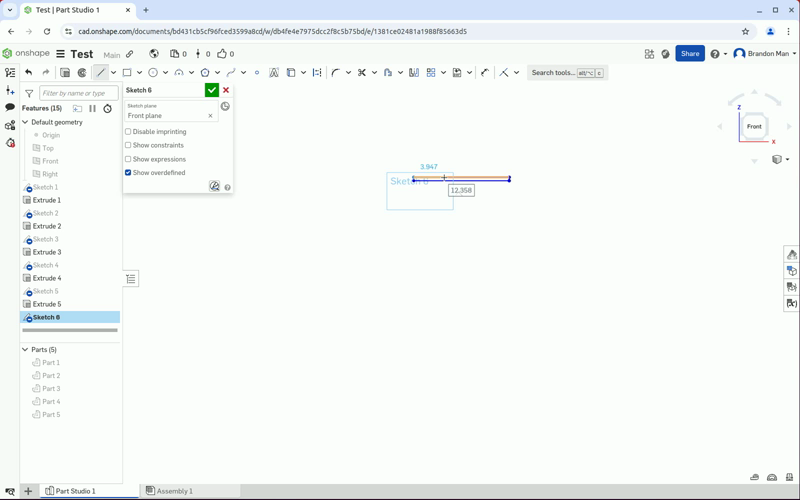
key_down(shift)
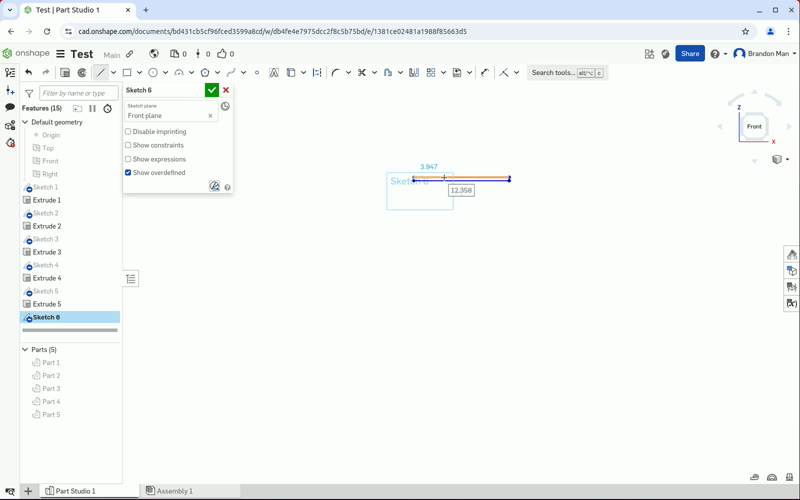
mouse_move(413, 180)
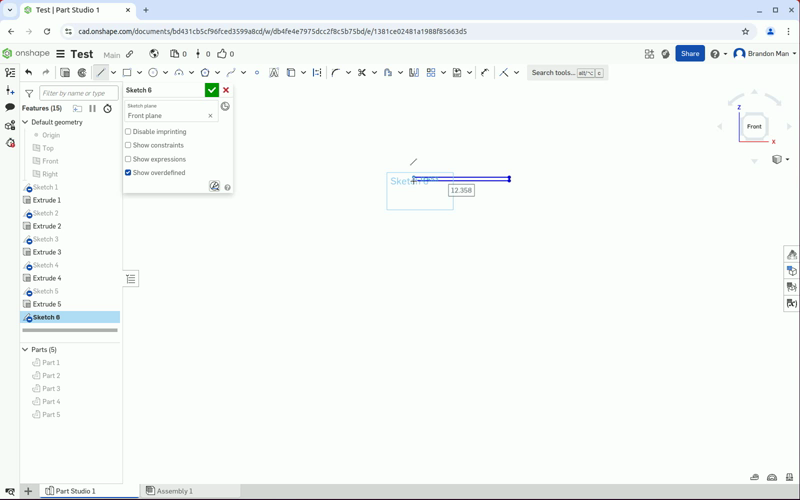
scroll(6)
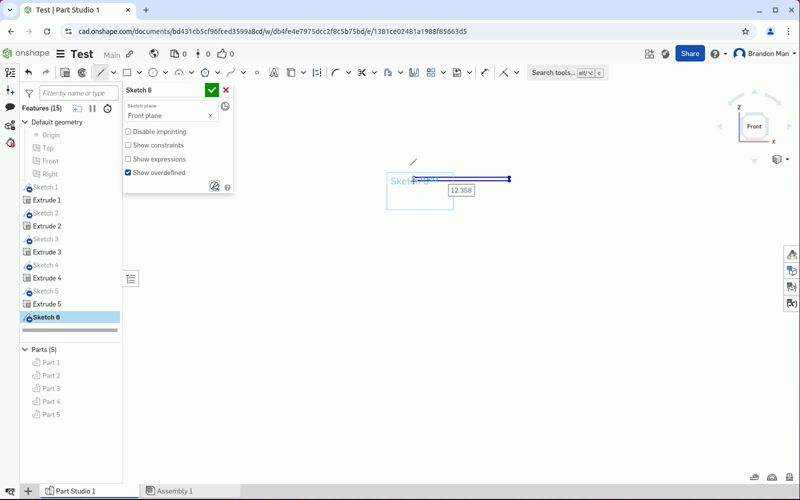
scroll(6)
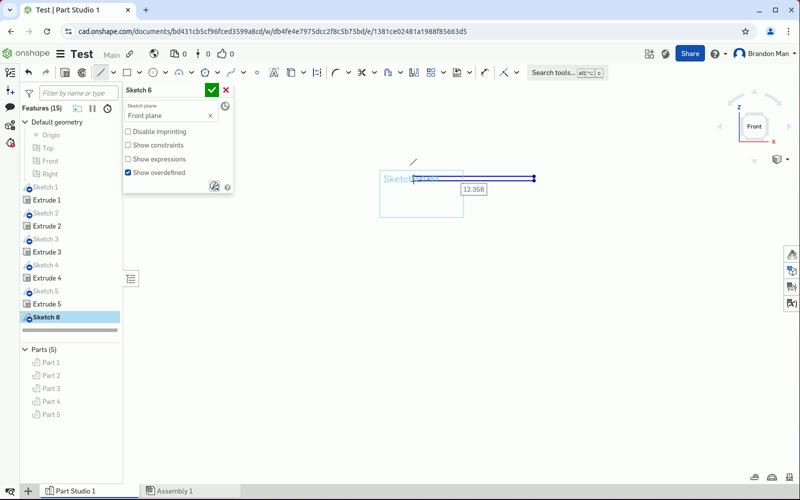
scroll(6)
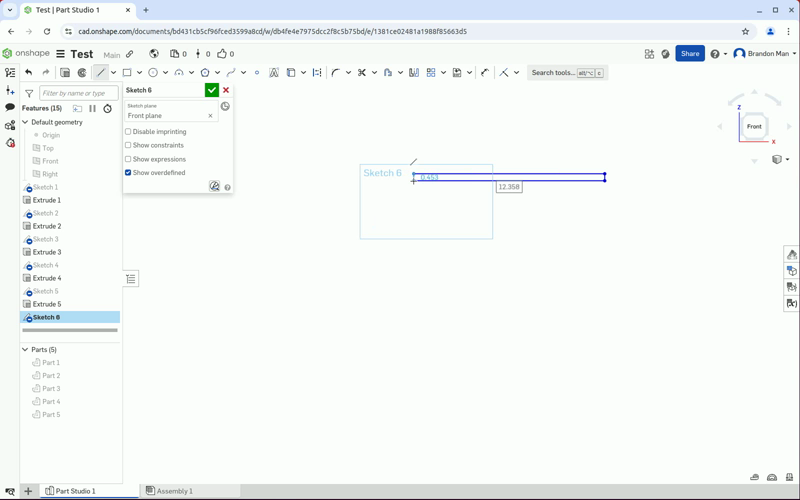
scroll(6)
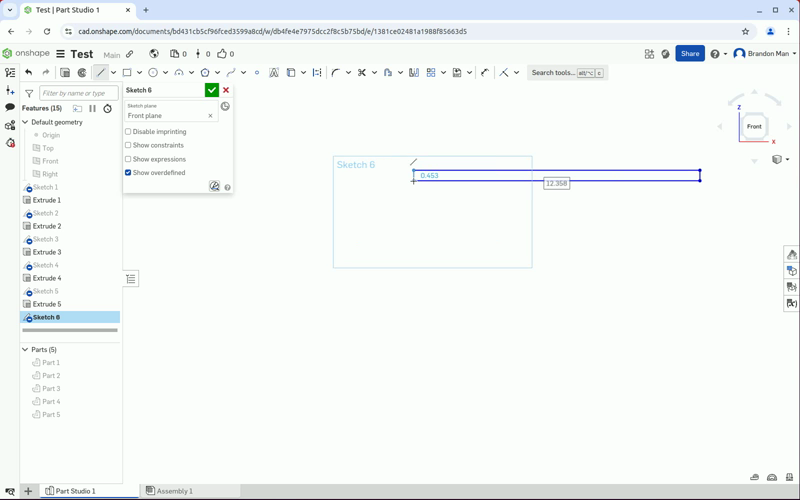
scroll(6)
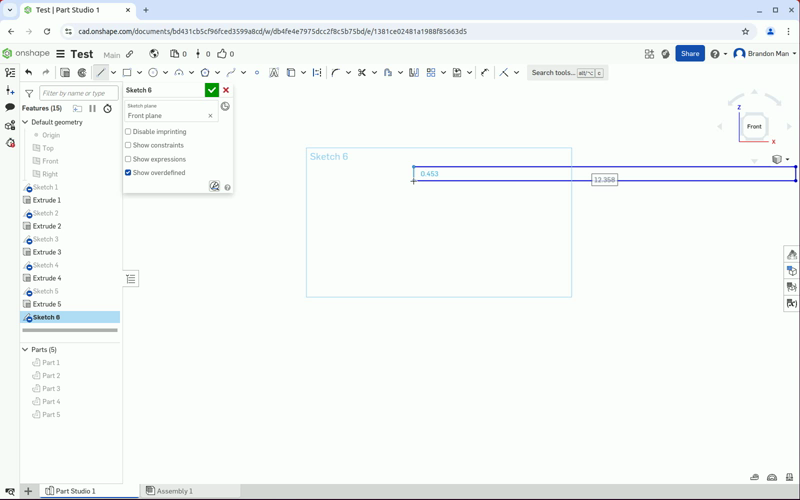
scroll(6)
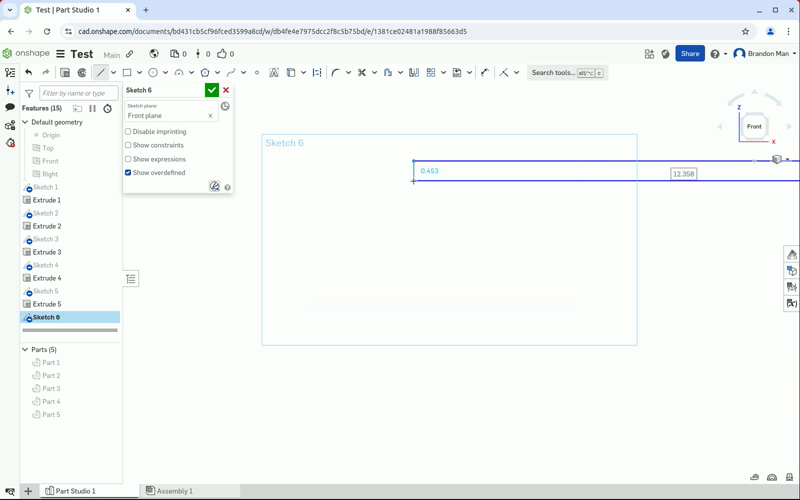
scroll(6)
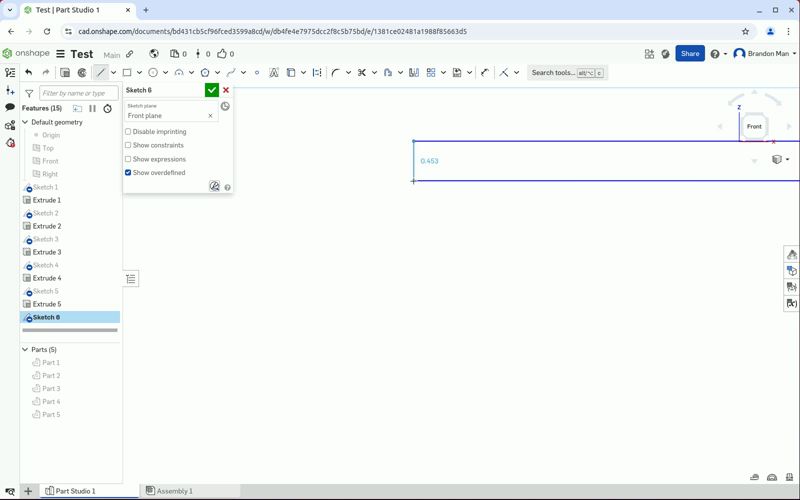
key_up(shift)
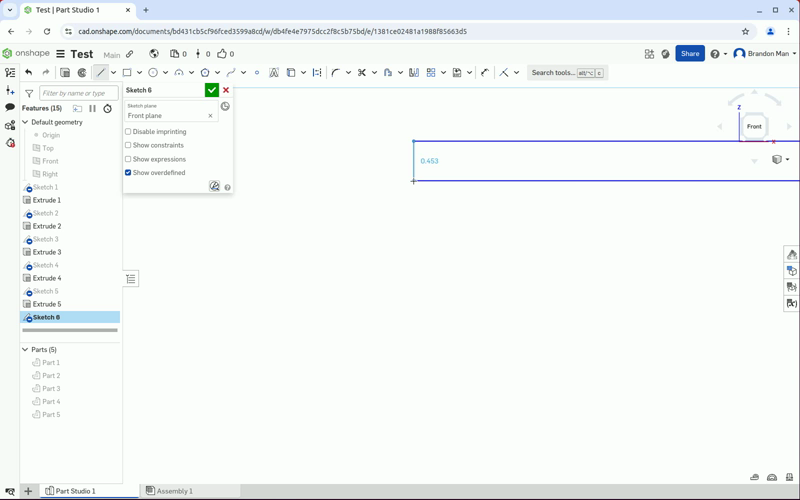
click(413, 180)
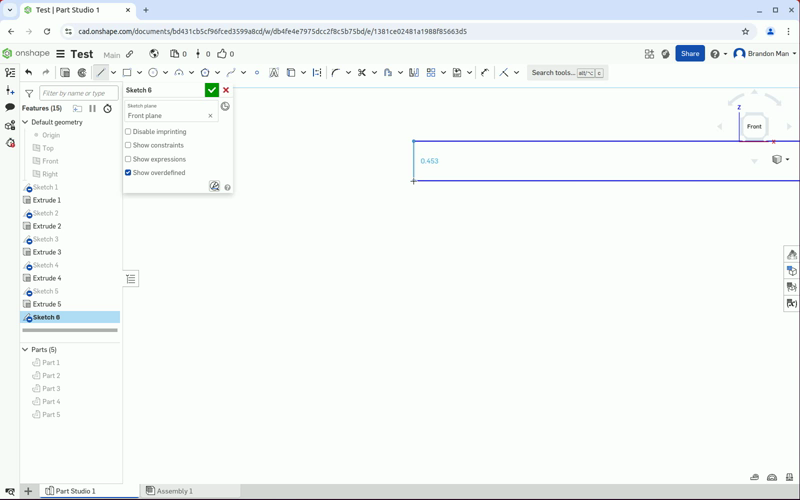
scroll(-6)
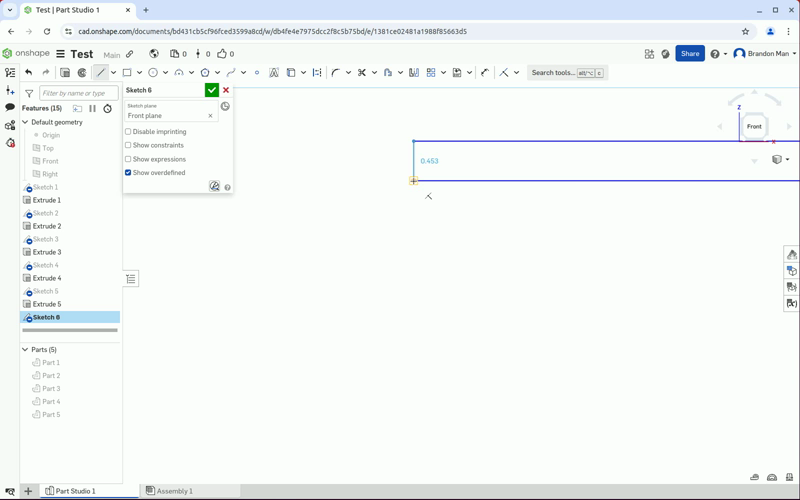
scroll(-6)
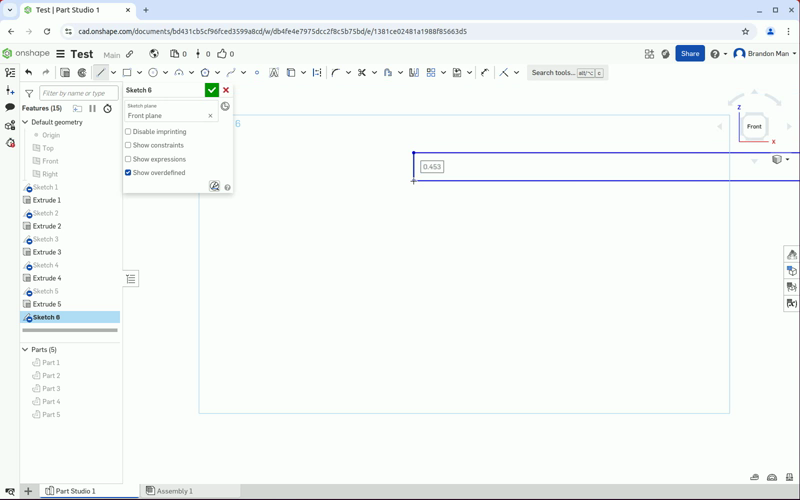
scroll(-6)
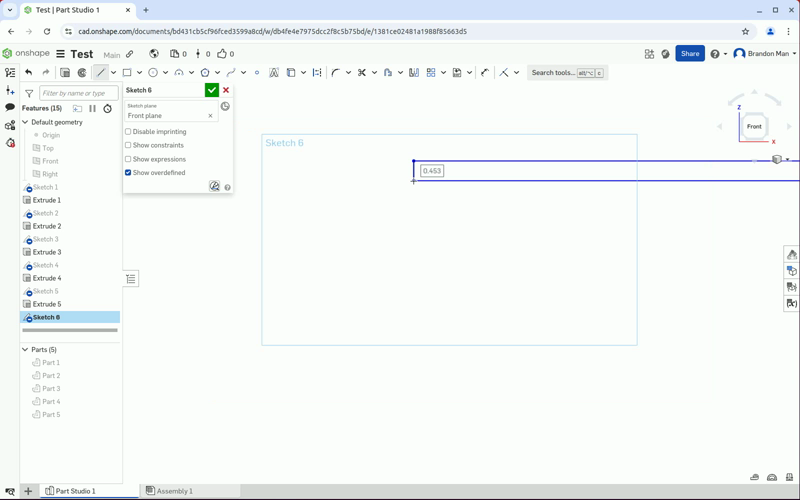
scroll(-6)
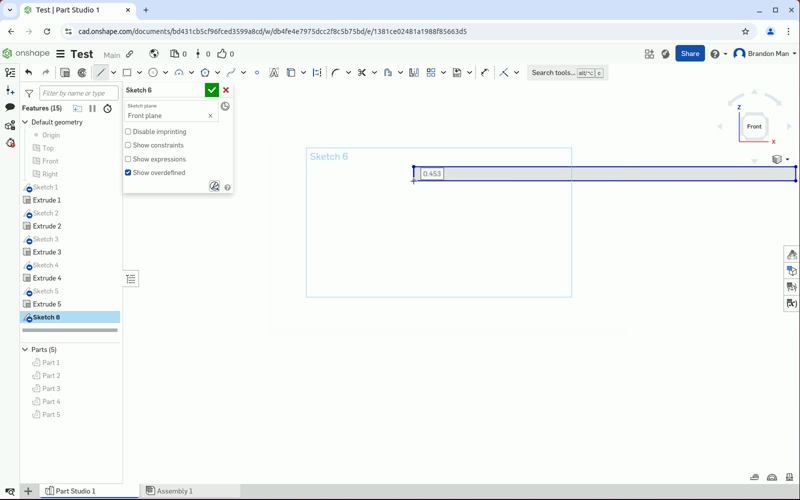
scroll(-6)
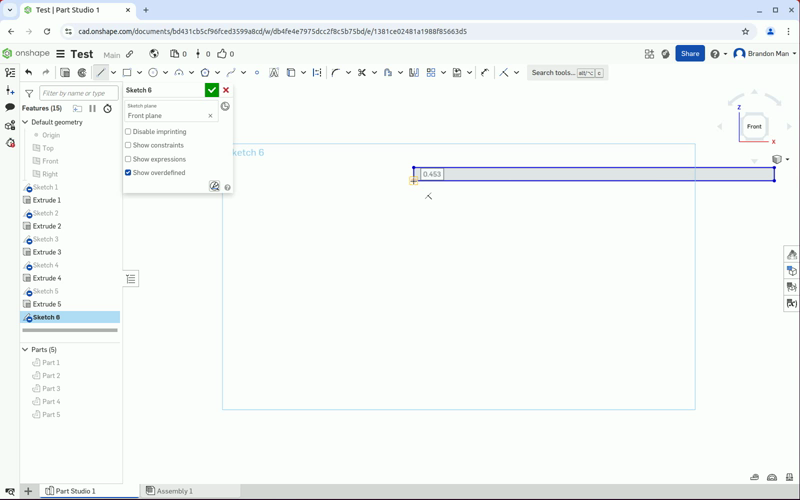
scroll(-6)
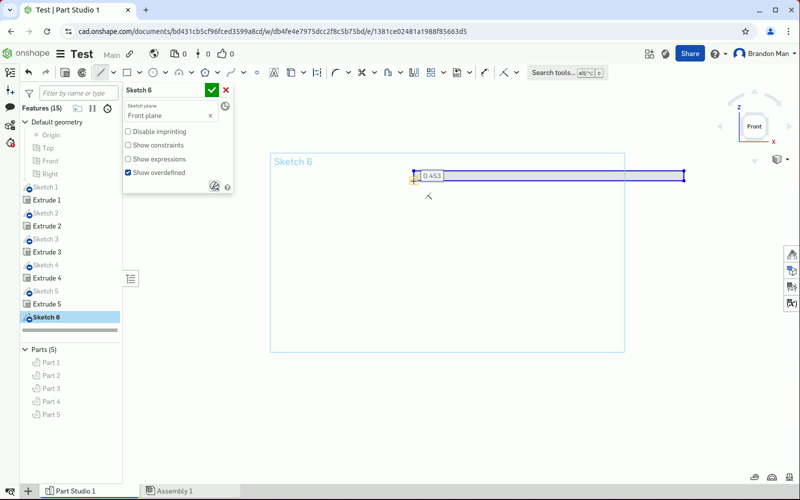
scroll(-6)
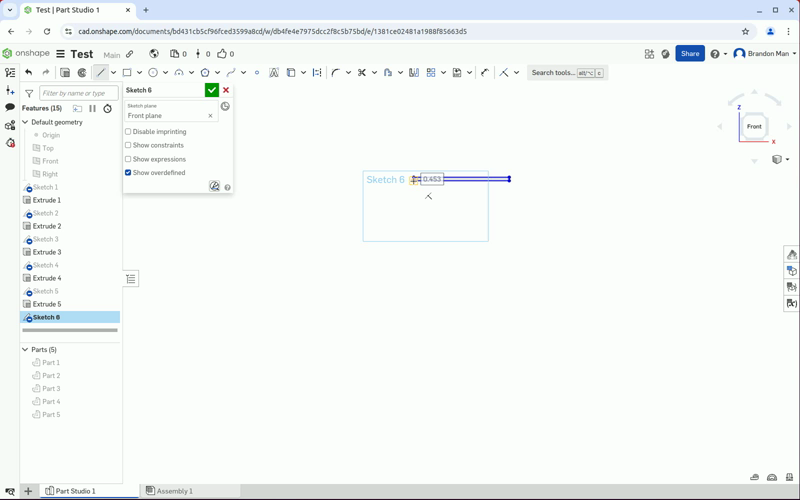
key(esc)
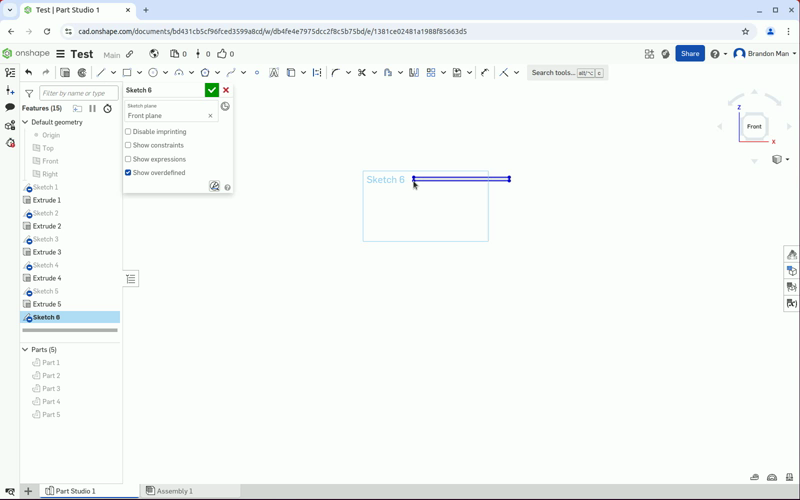
mouse_move(424, 179)
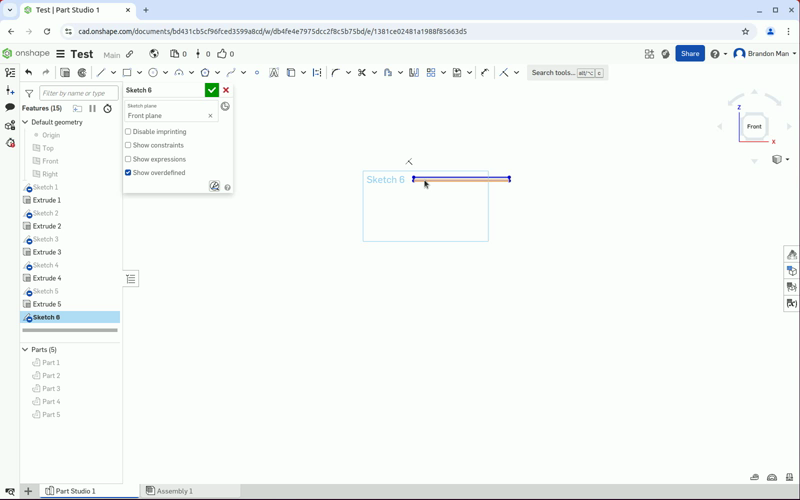
scroll(6)
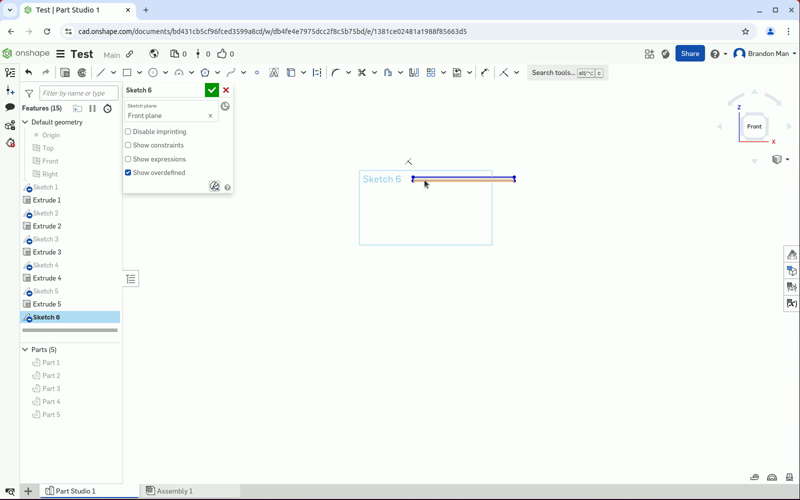
scroll(6)
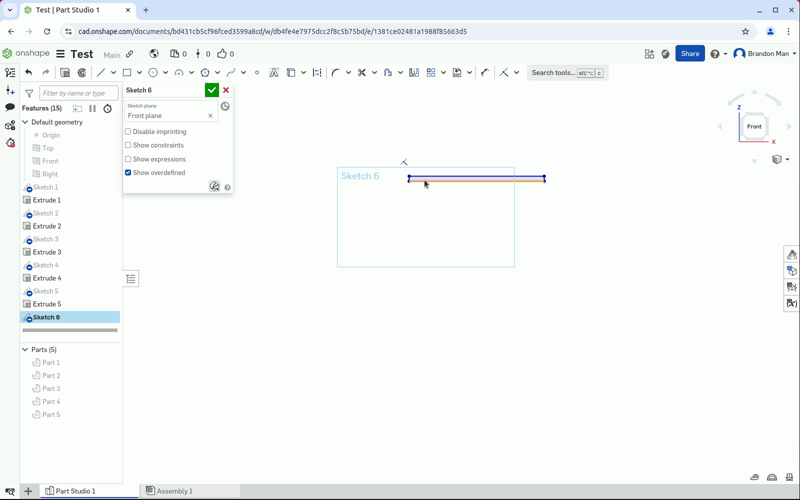
scroll(6)
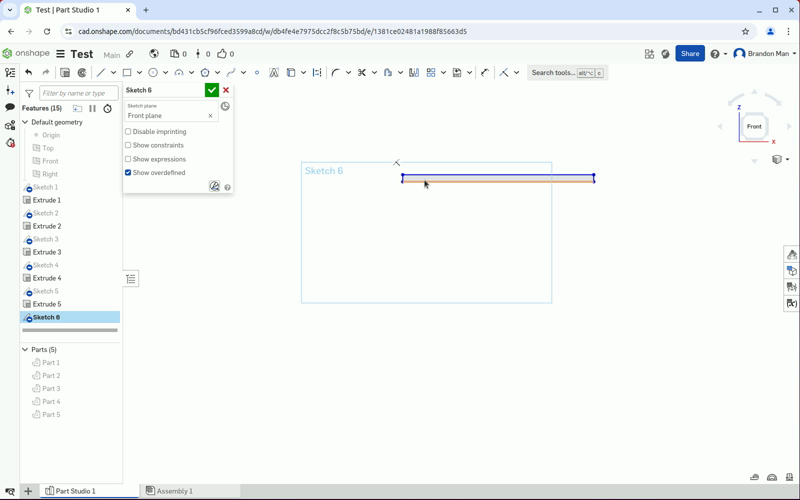
scroll(6)
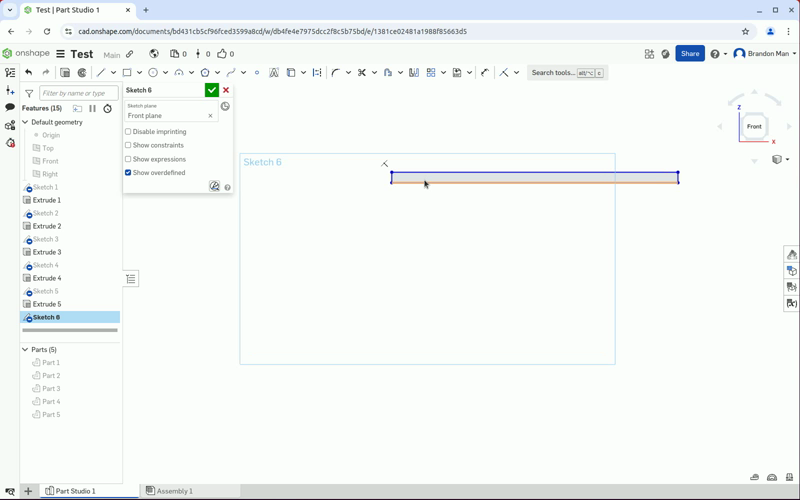
scroll(6)
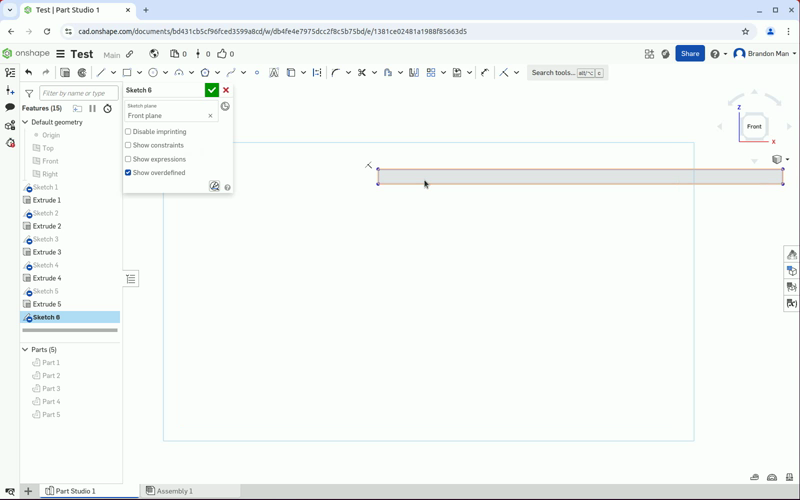
scroll(6)
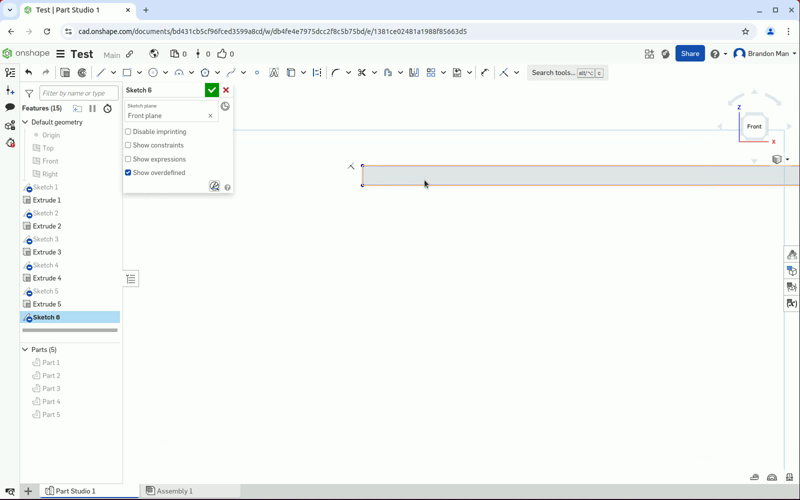
scroll(6)
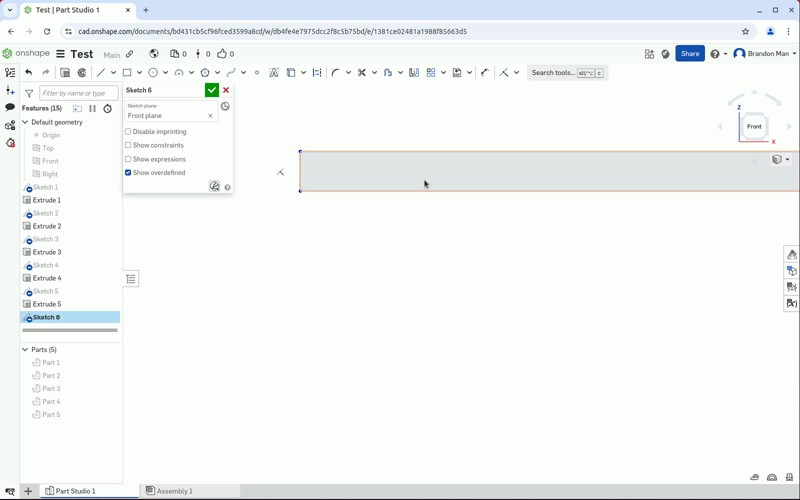
click(424, 179)
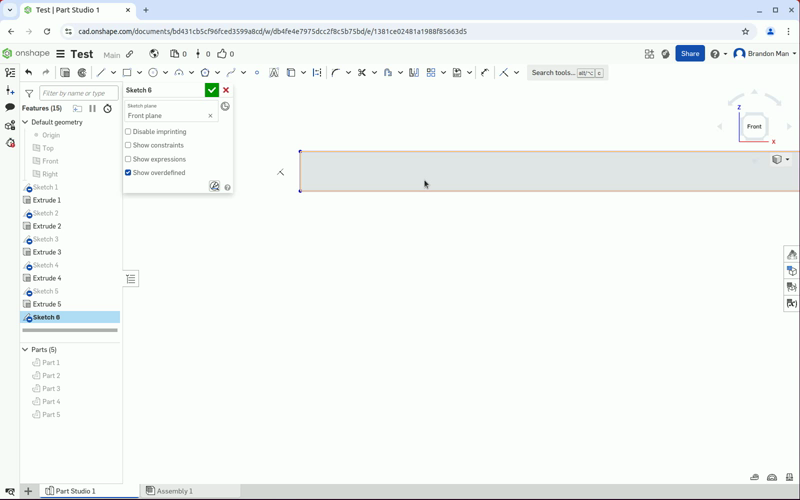
scroll(-6)
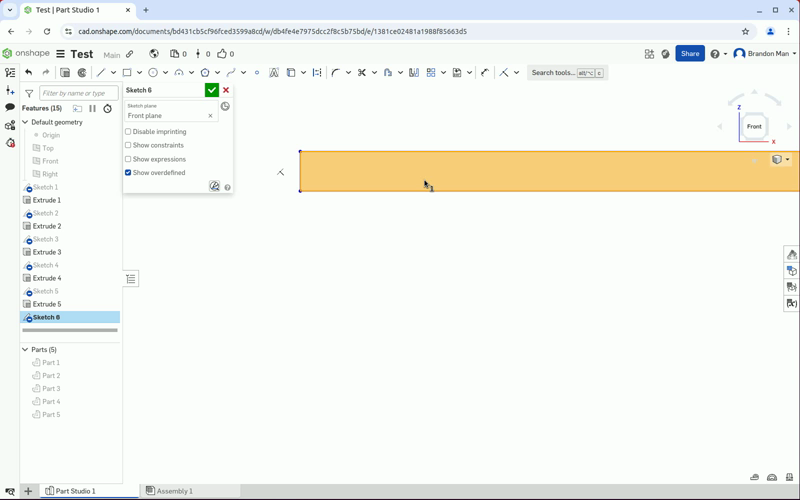
scroll(-6)
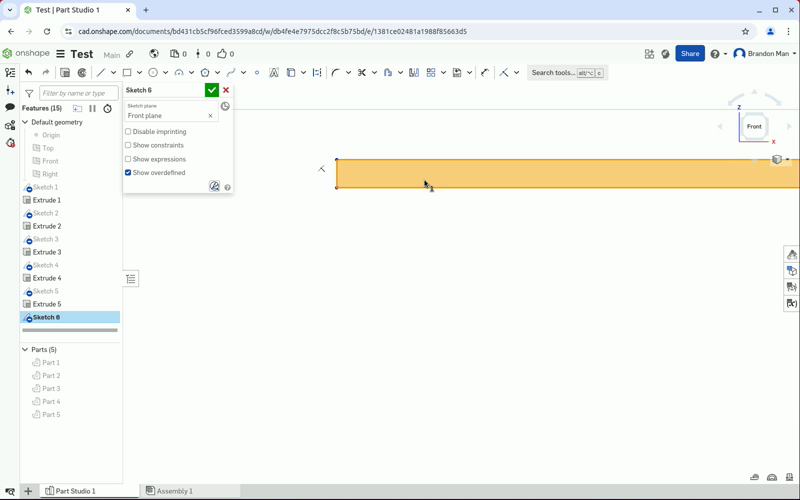
scroll(-6)
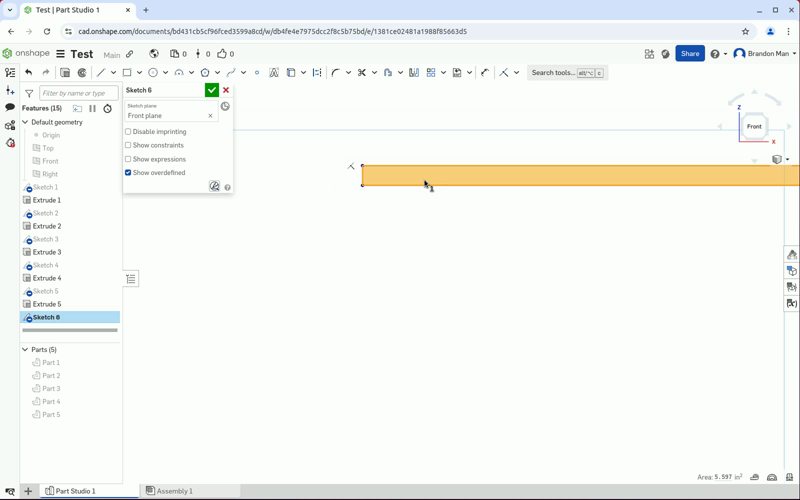
scroll(-6)
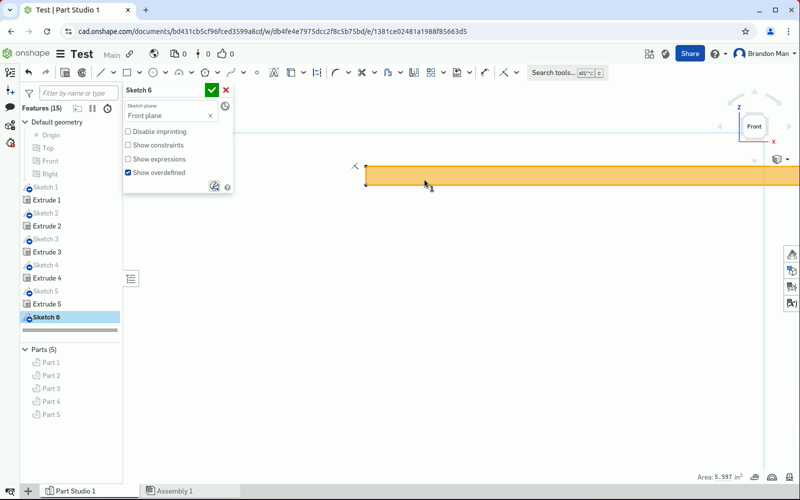
scroll(-6)
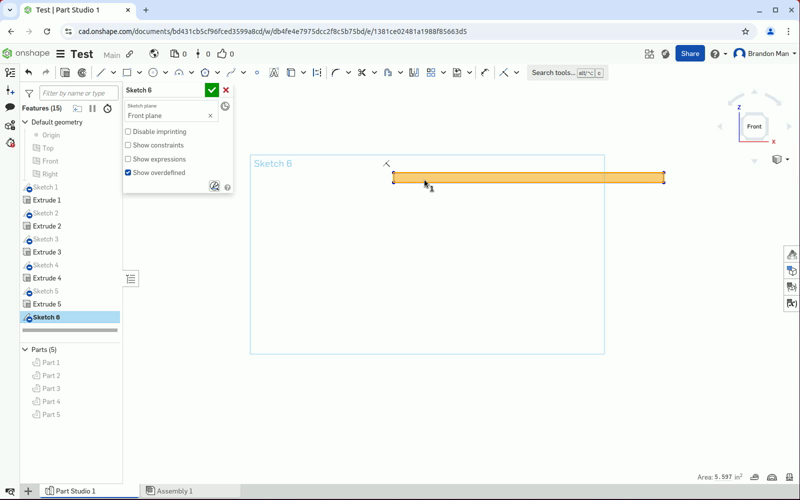
scroll(-6)
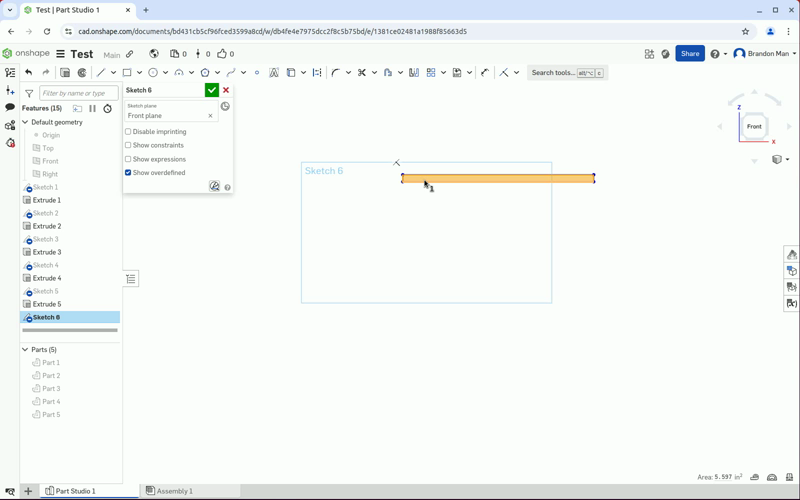
scroll(-6)
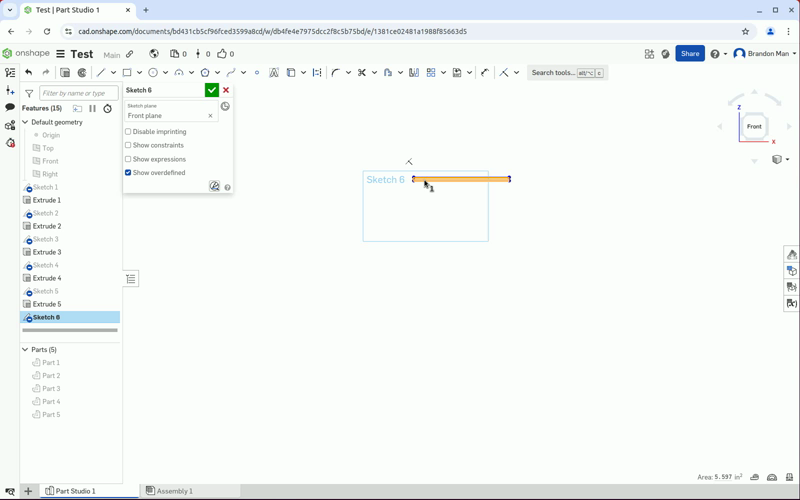
mouse_move(73, 352)
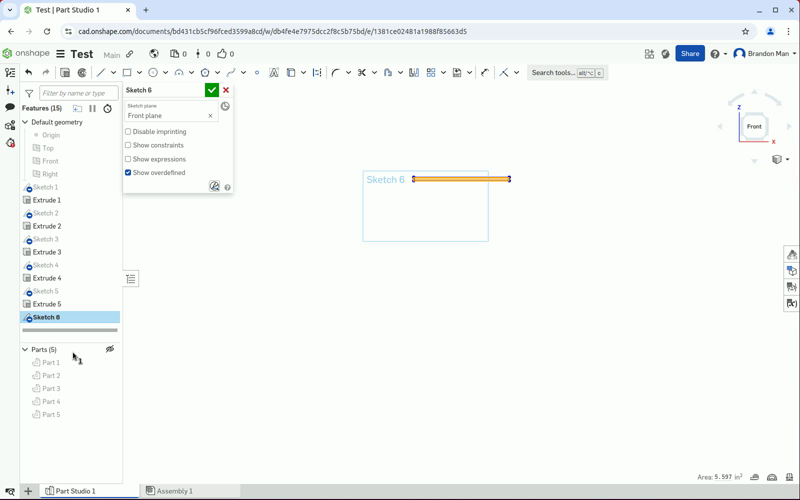
key(shift+y)
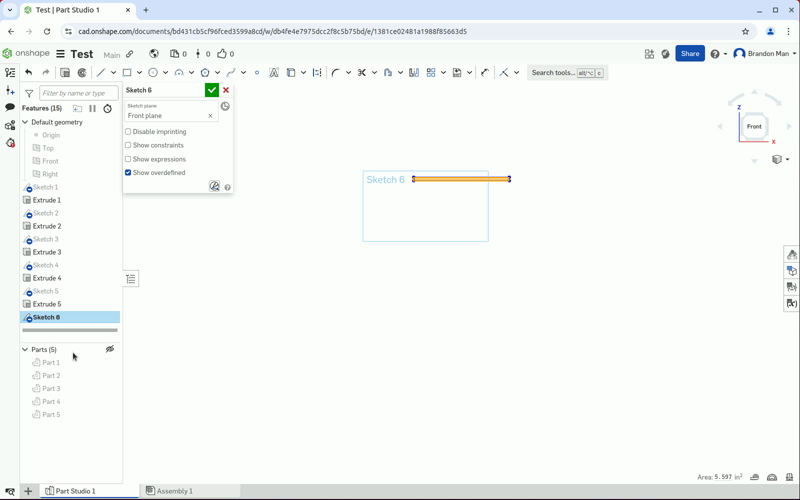
key(shift+e)
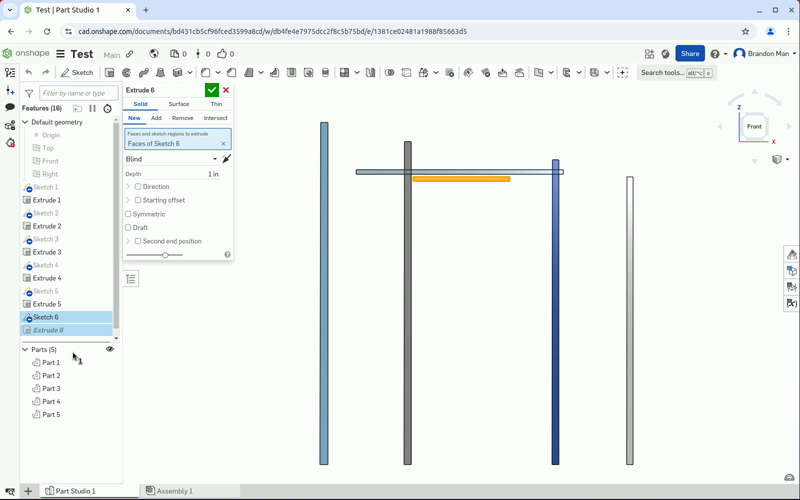
mouse_move(143, 106)
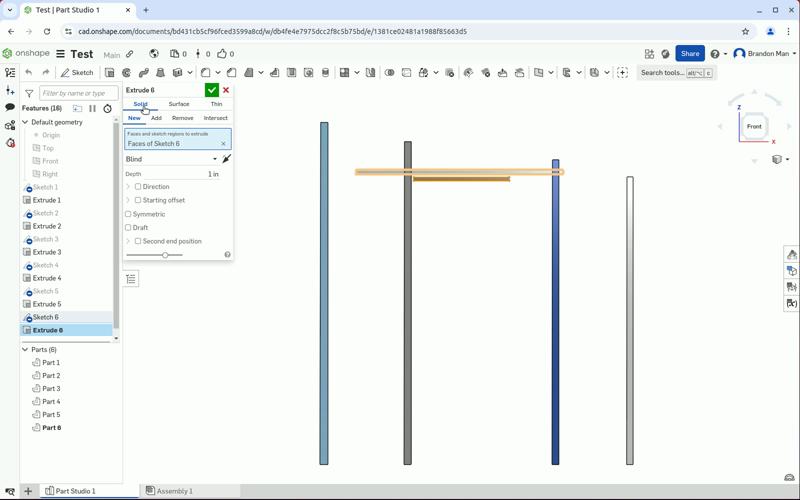
click(143, 106)
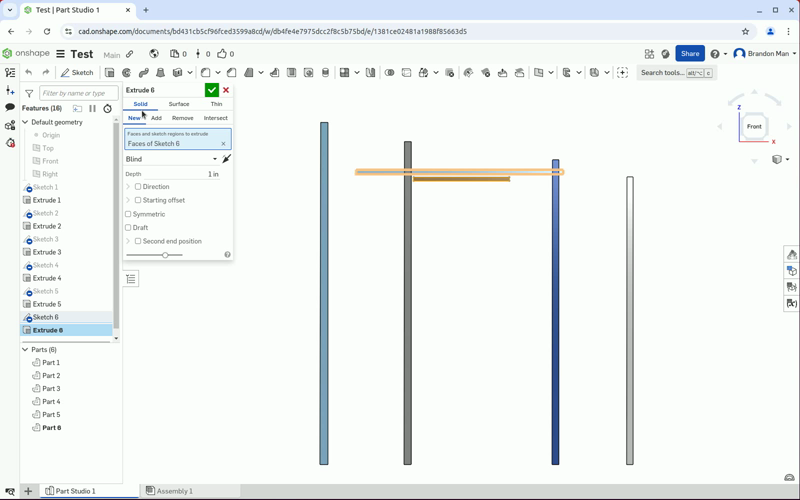
mouse_move(137, 120)
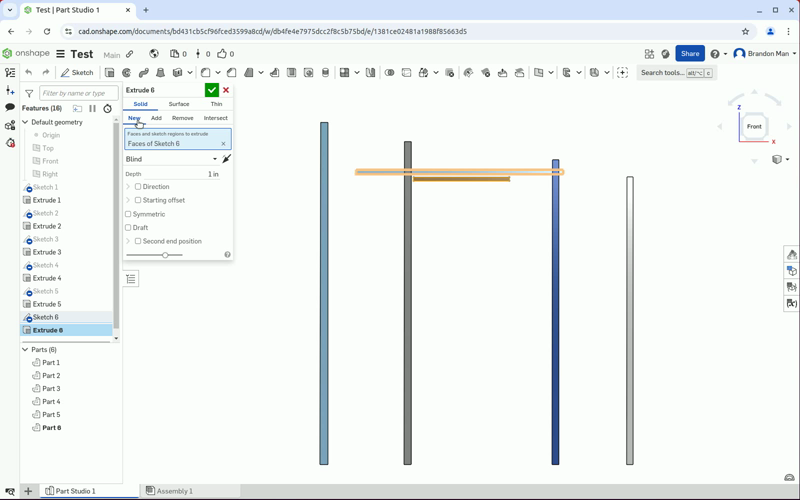
click(137, 120)
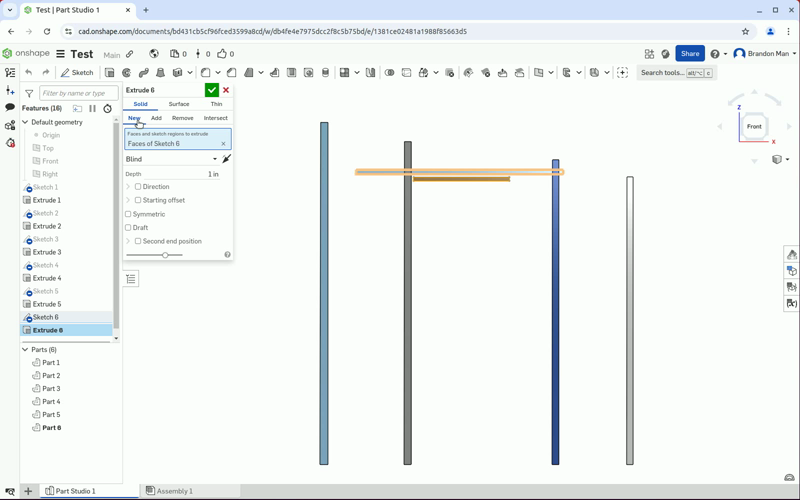
key(tab, 4)
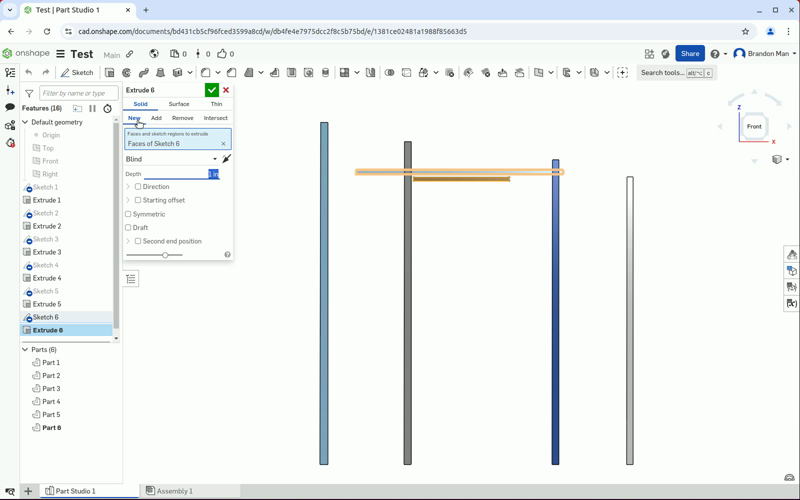
text(1.926)
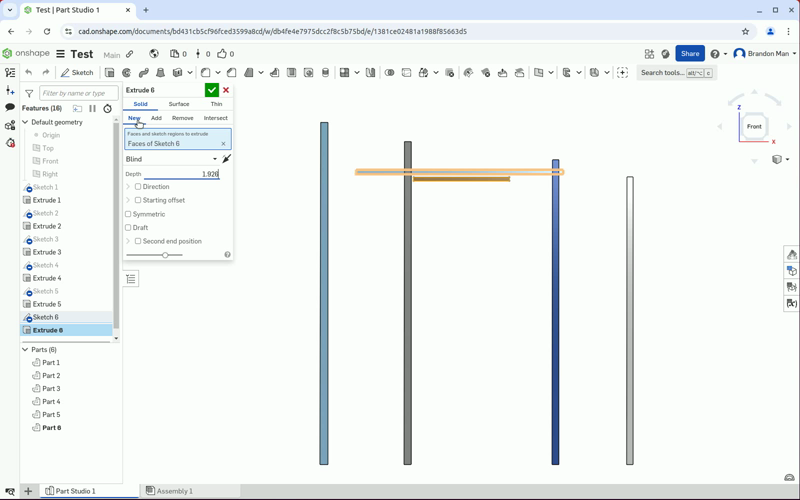
key(enter)
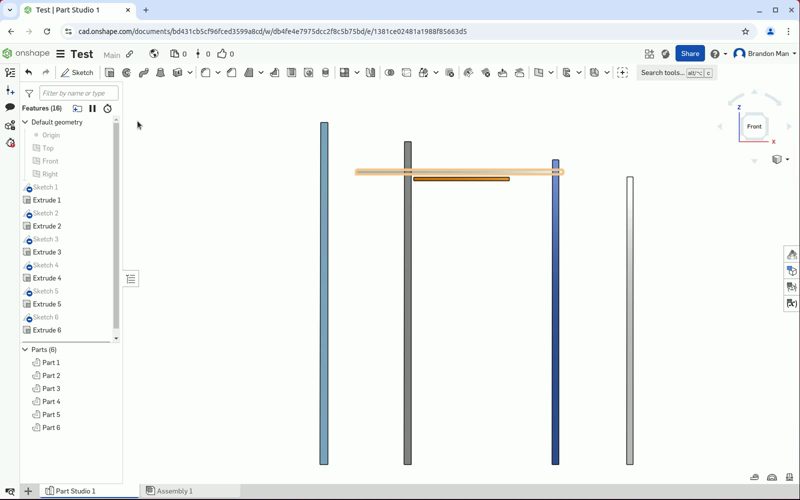
key(shift+h)
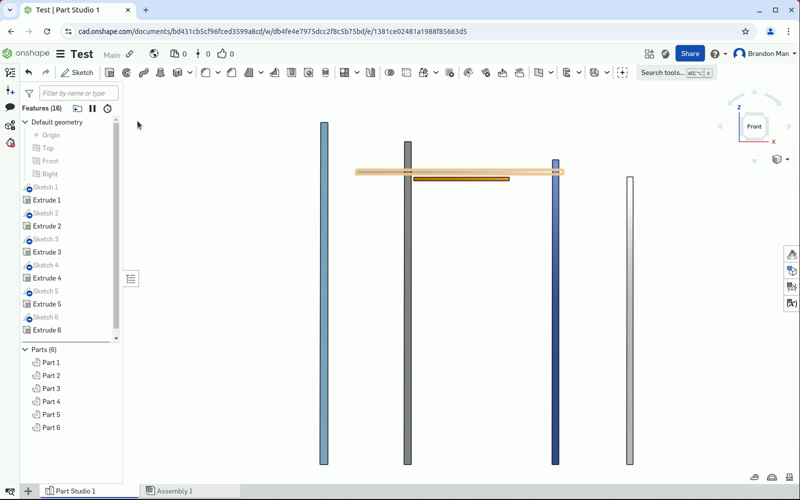
key(shift+h)
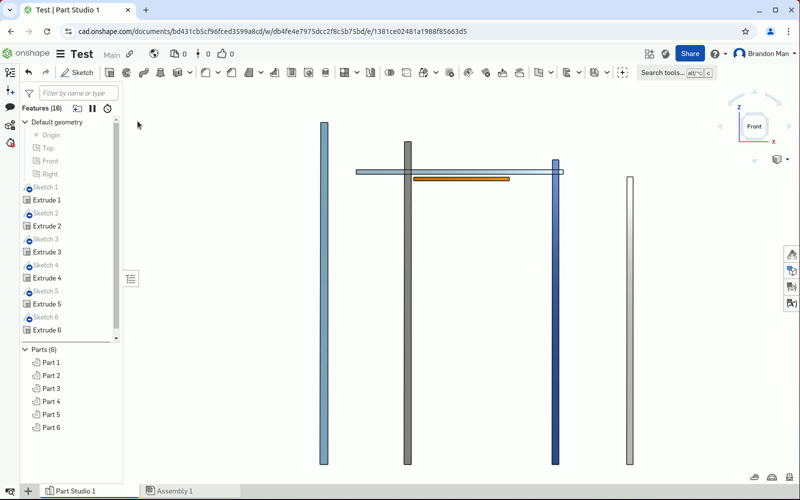
mouse_move(69, 189)
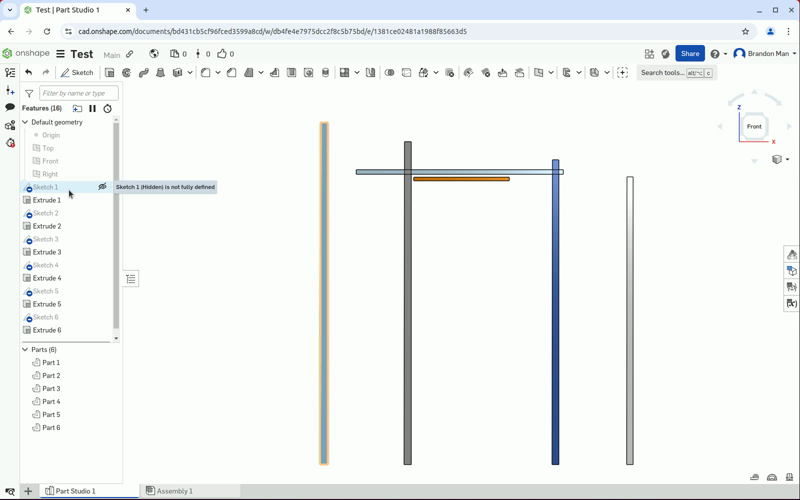
click(69, 189)
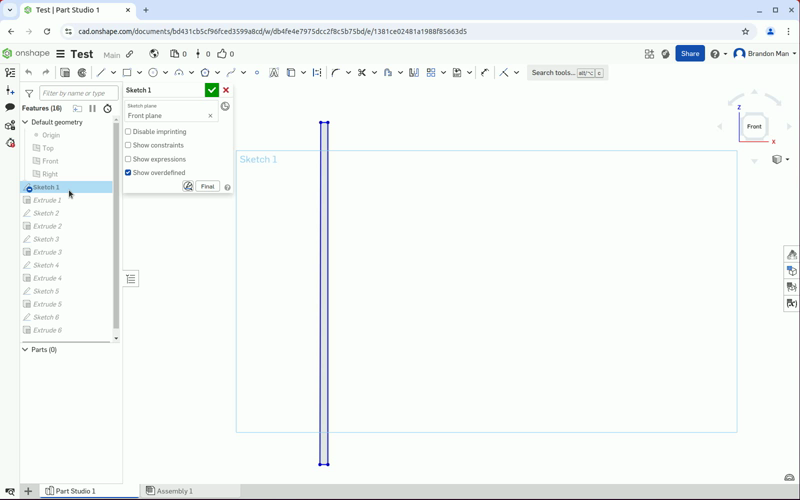
mouse_move(229, 92)
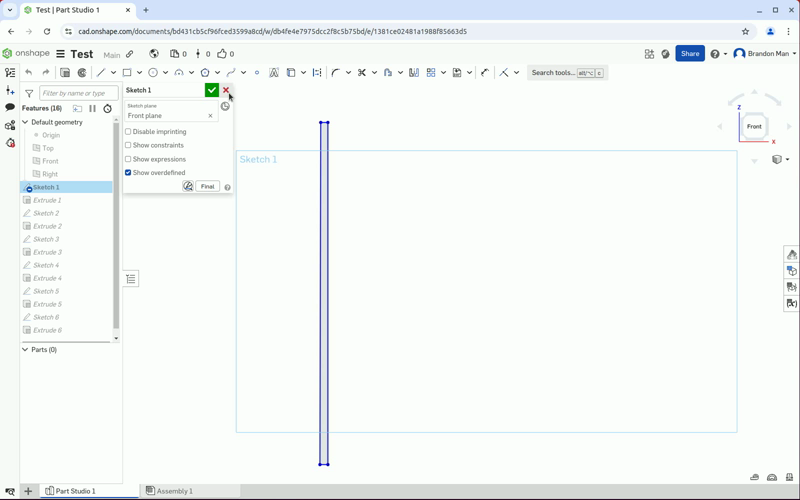
click(229, 92)
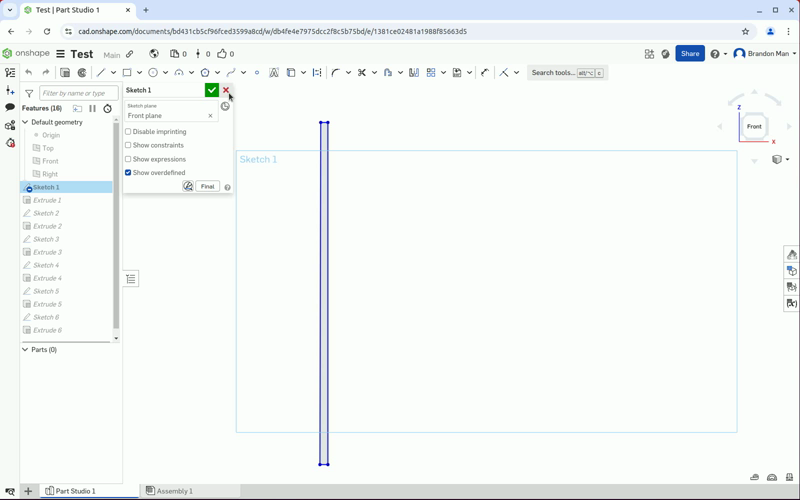
key(shift+s)
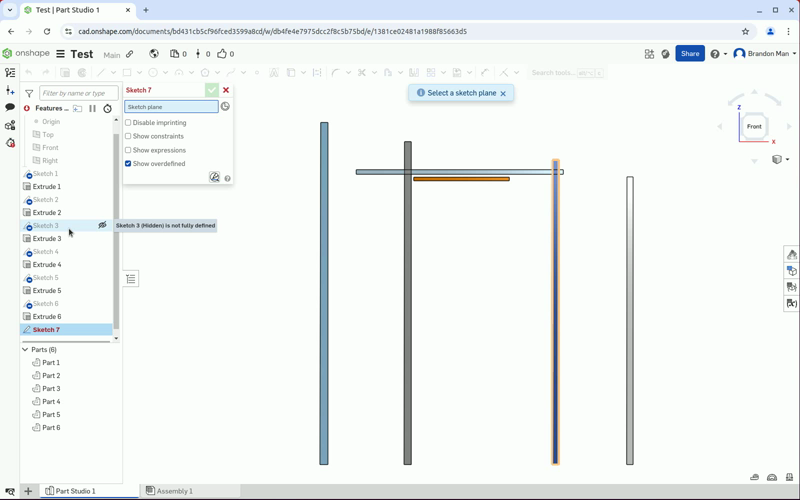
scroll(3)
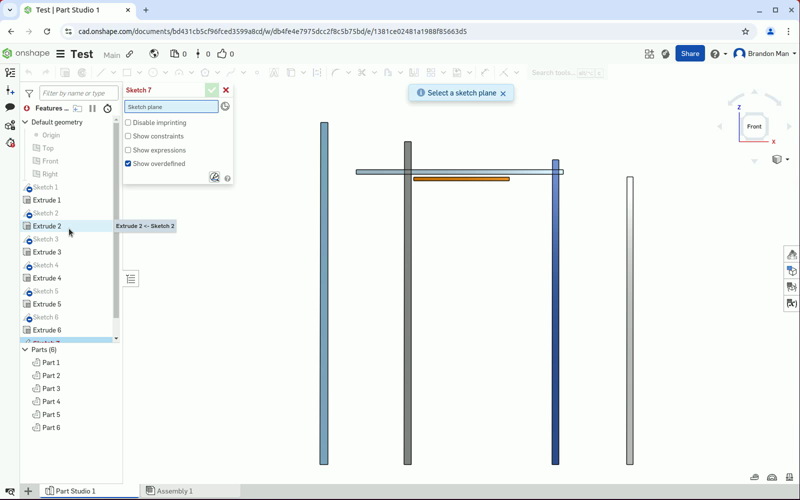
mouse_move(69, 163)
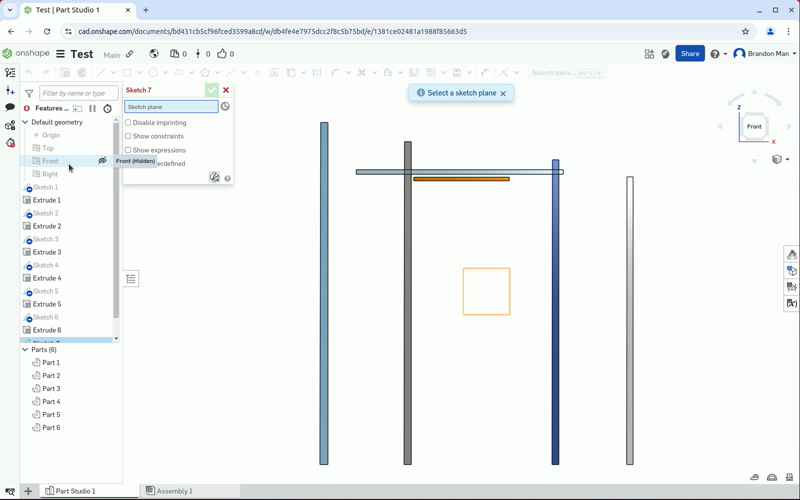
click(69, 163)
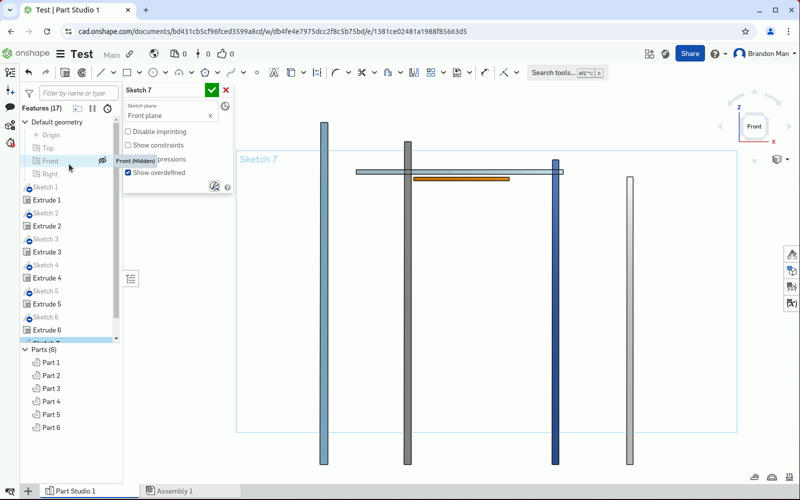
mouse_move(73, 352)
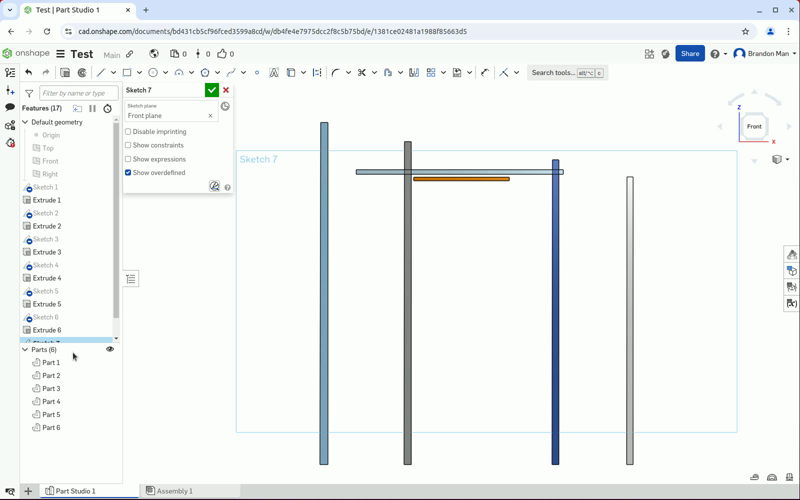
key(y)
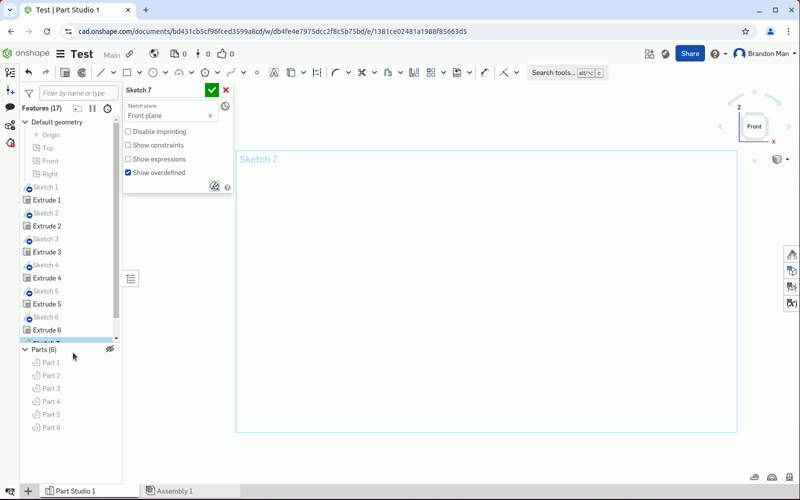
key(l)
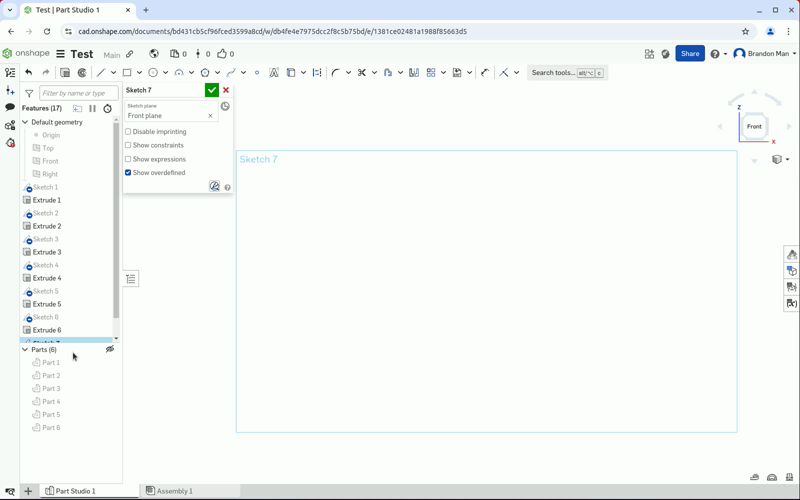
key_down(shift)
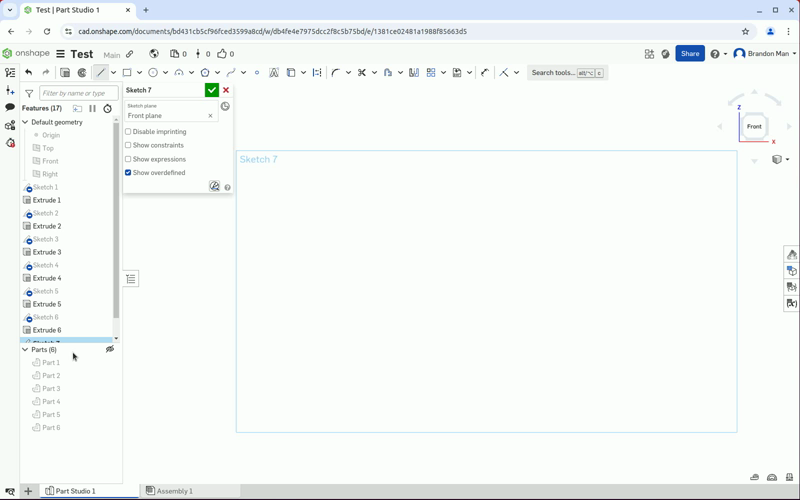
mouse_move(356, 395)
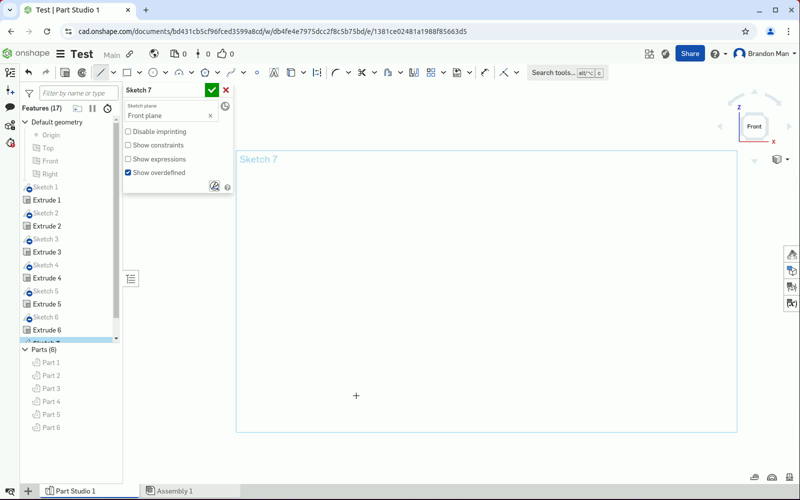
click(356, 395)
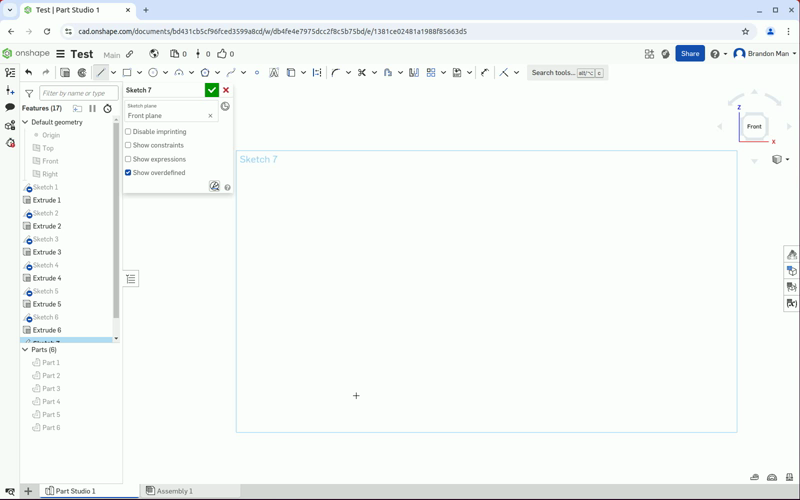
key_up(shift)
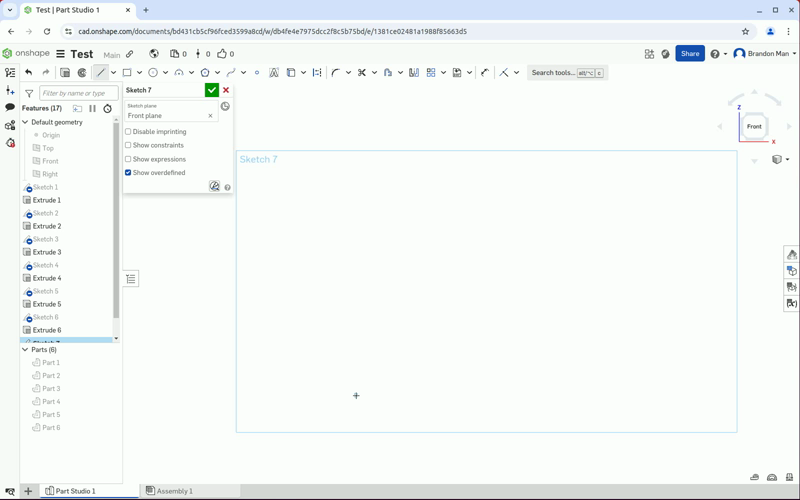
key_down(shift)
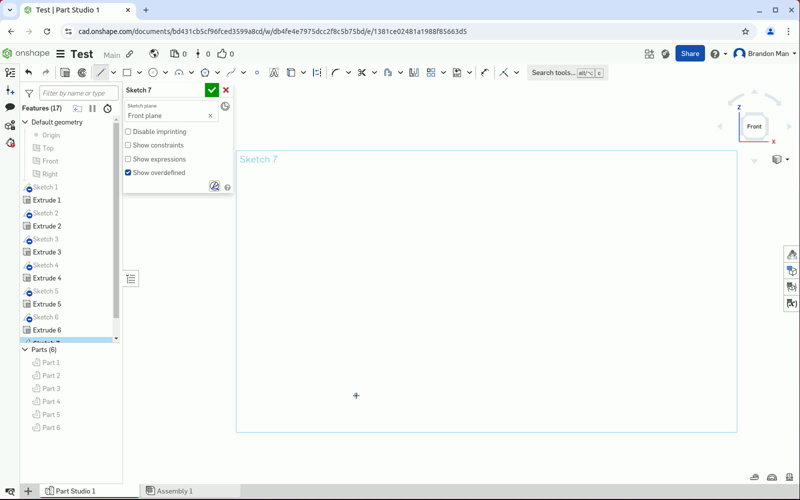
mouse_move(563, 395)
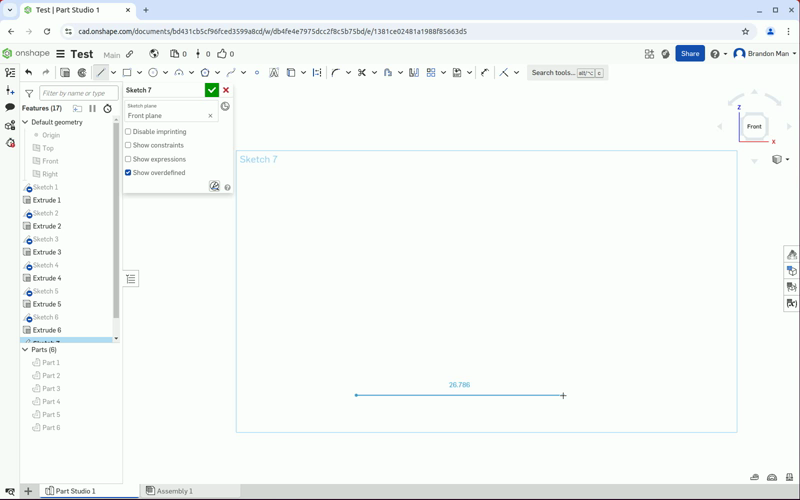
click(563, 395)
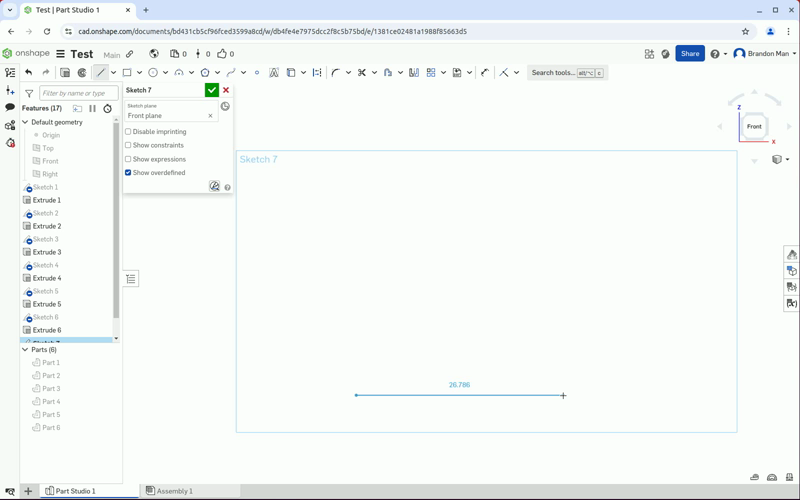
key_up(shift)
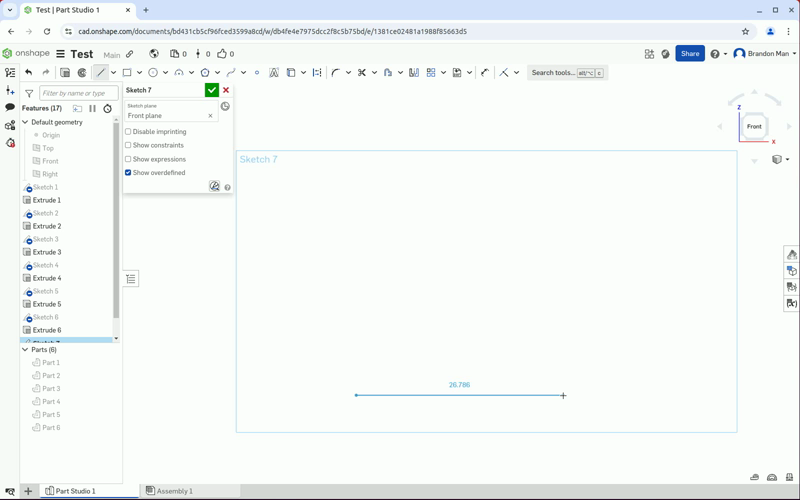
key_down(shift)
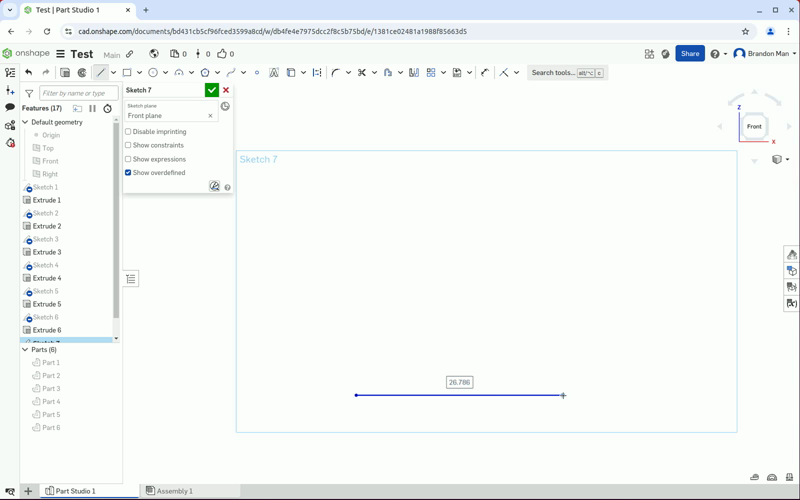
mouse_move(589, 395)
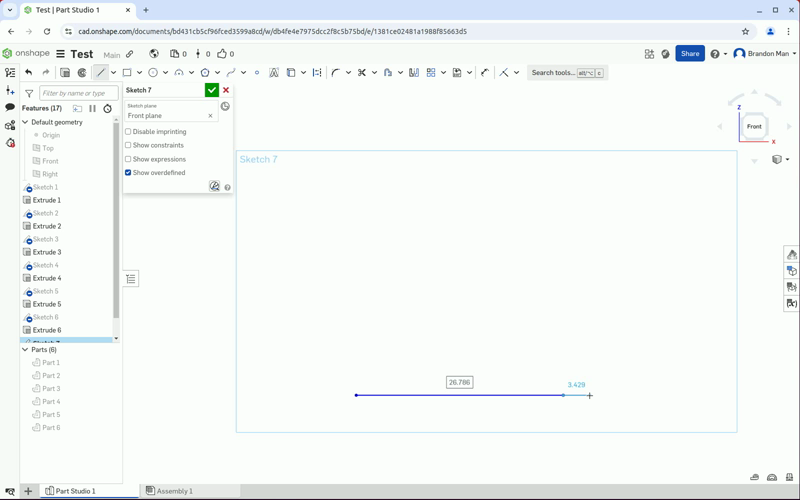
mouse_move(563, 391)
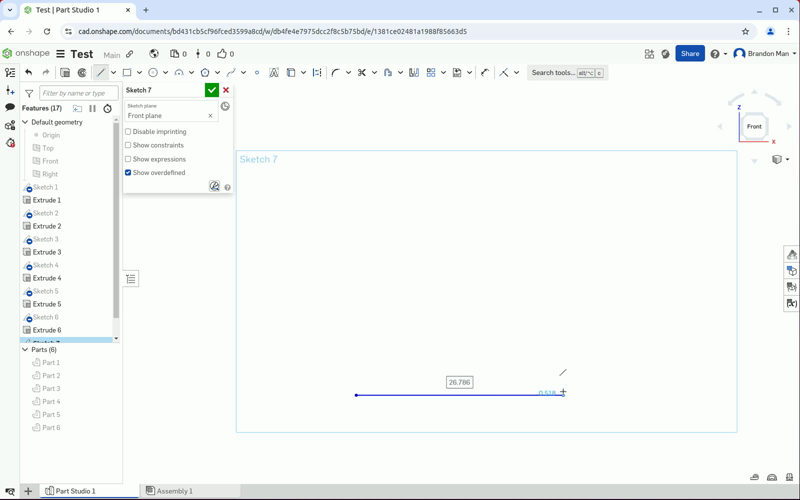
scroll(6)
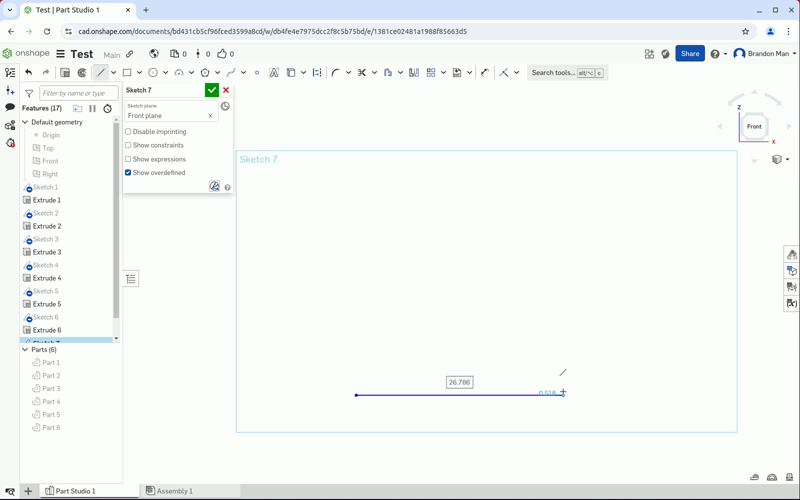
scroll(6)
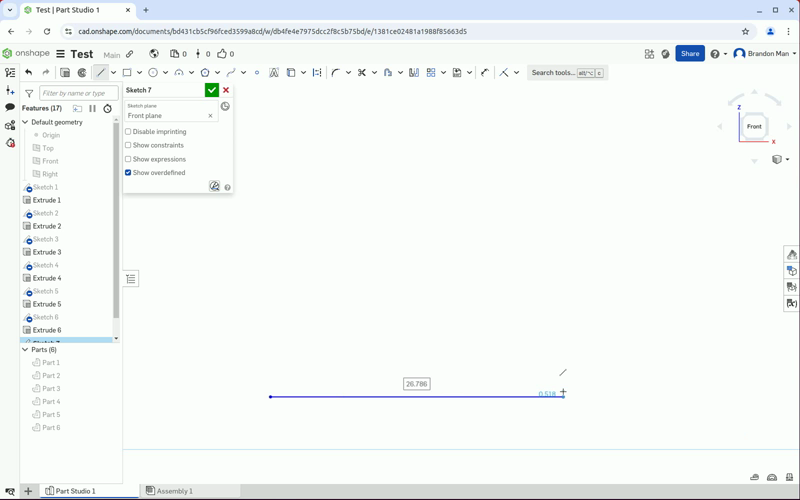
scroll(6)
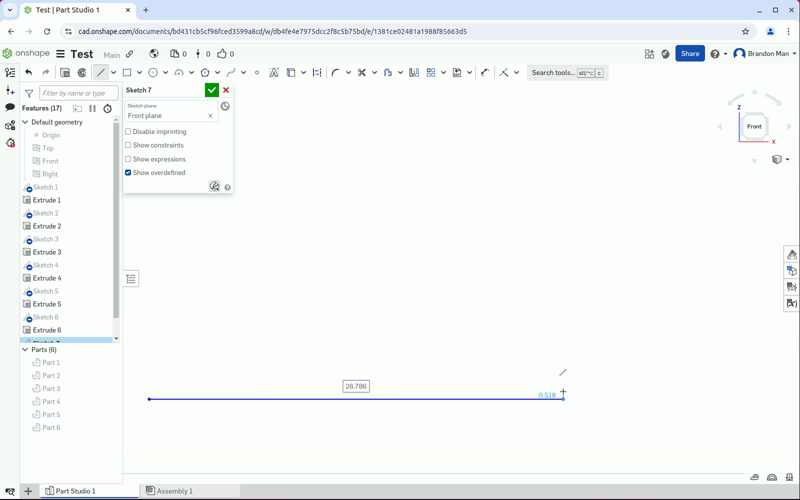
scroll(6)
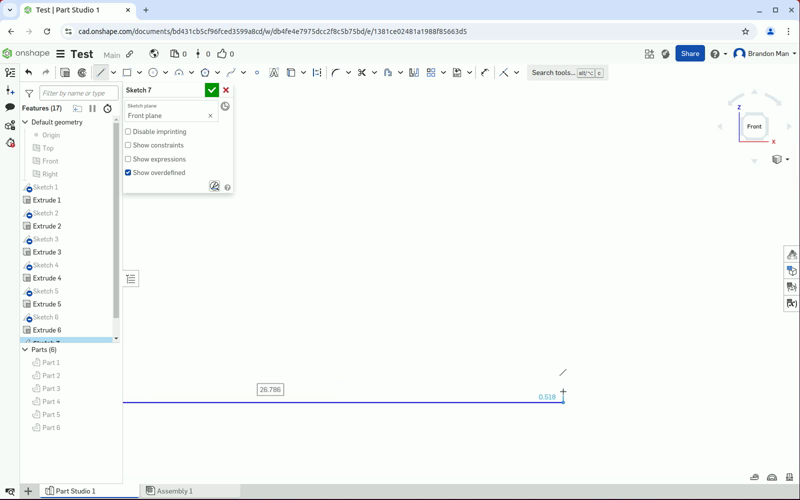
scroll(6)
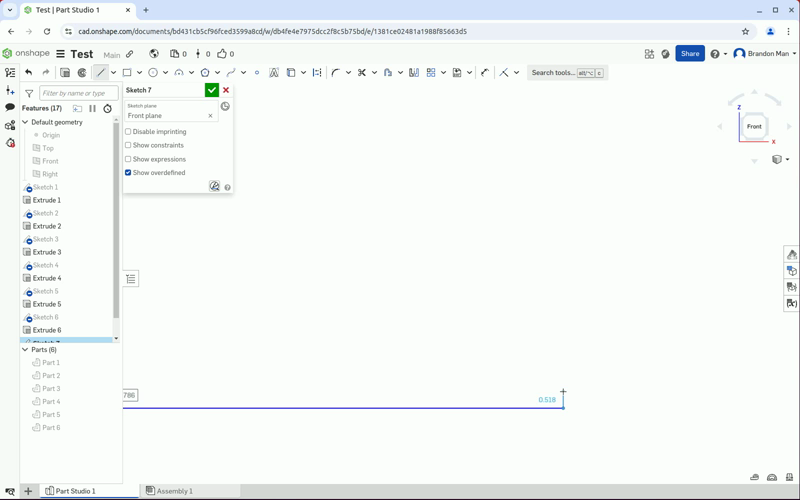
scroll(6)
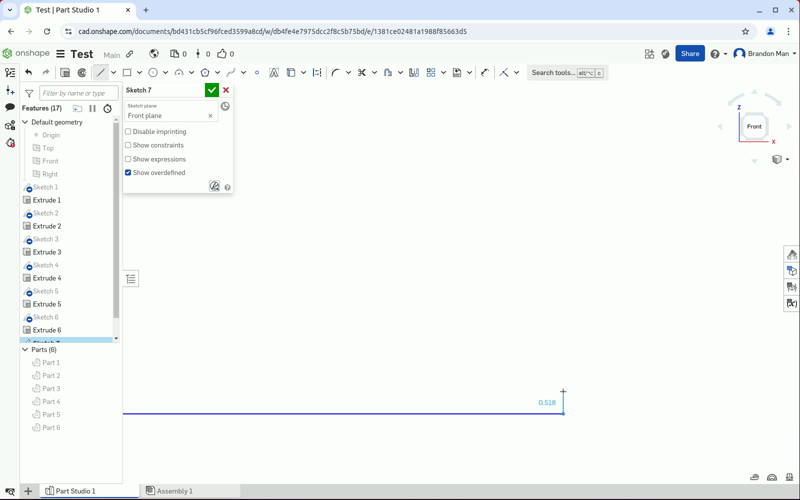
scroll(6)
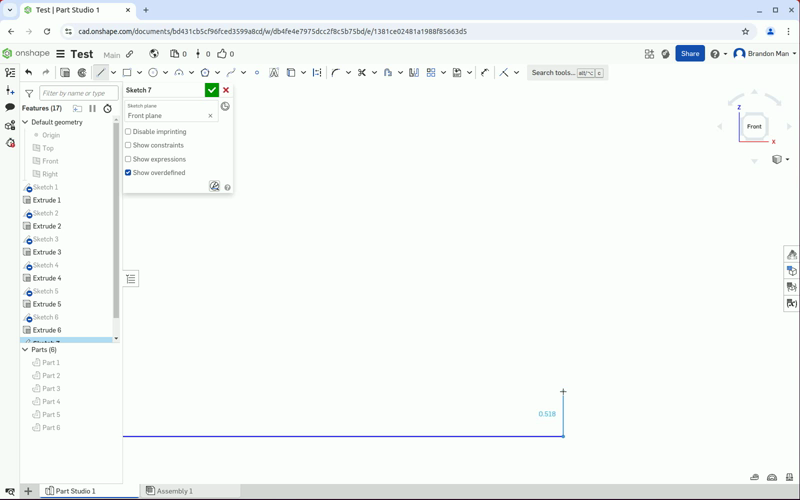
click(563, 391)
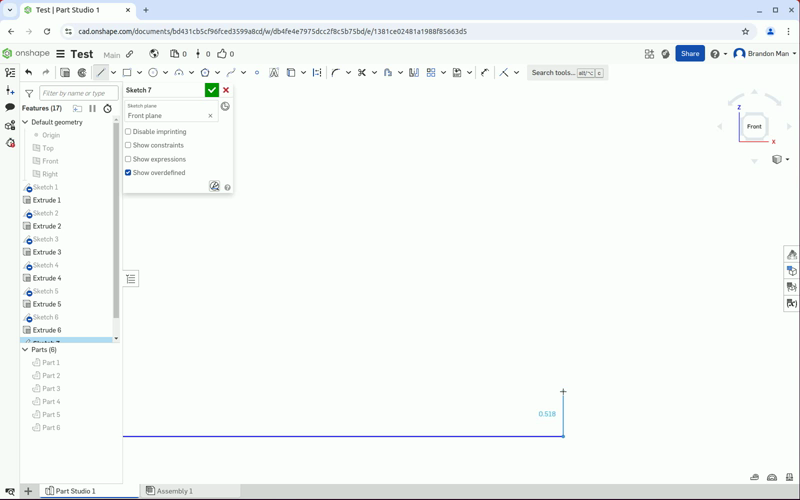
scroll(-6)
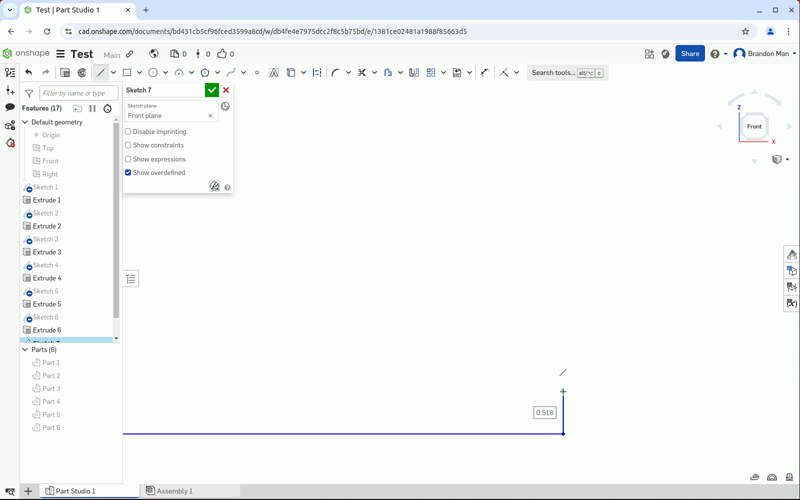
scroll(-6)
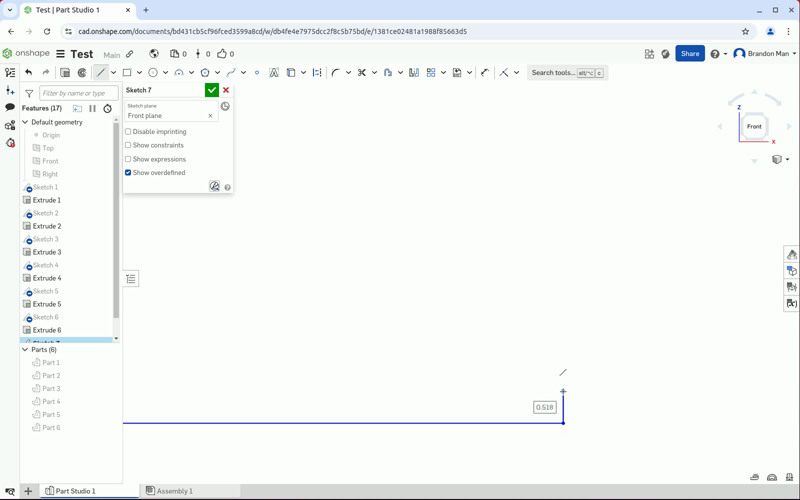
scroll(-6)
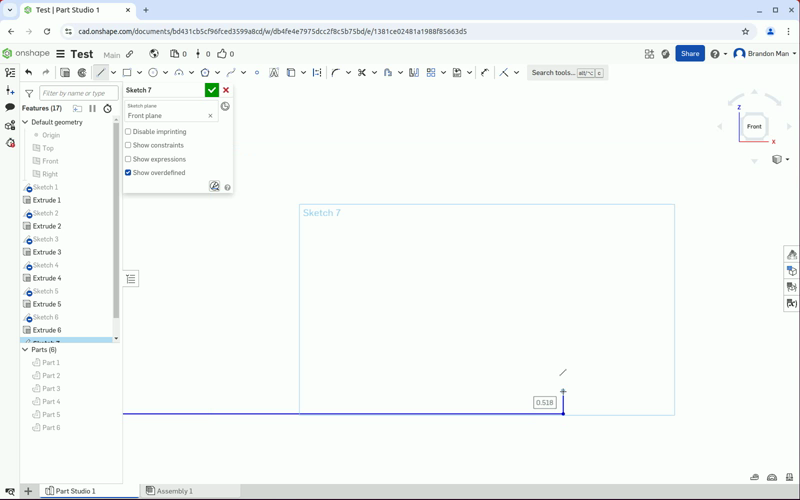
scroll(-6)
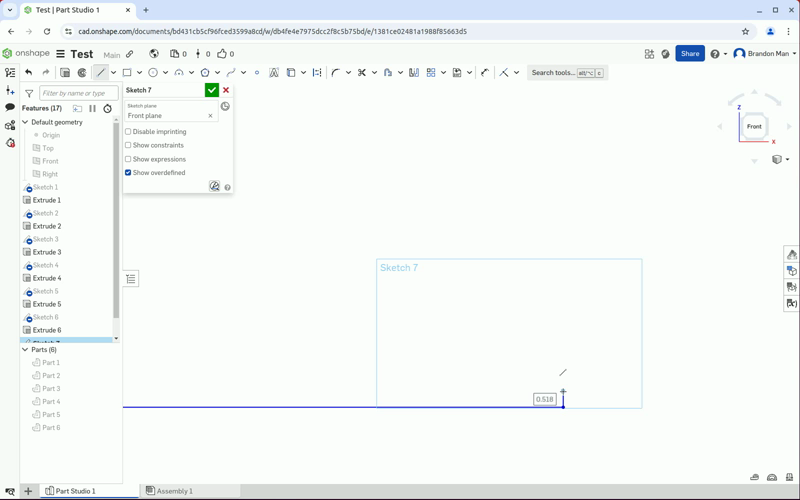
scroll(-6)
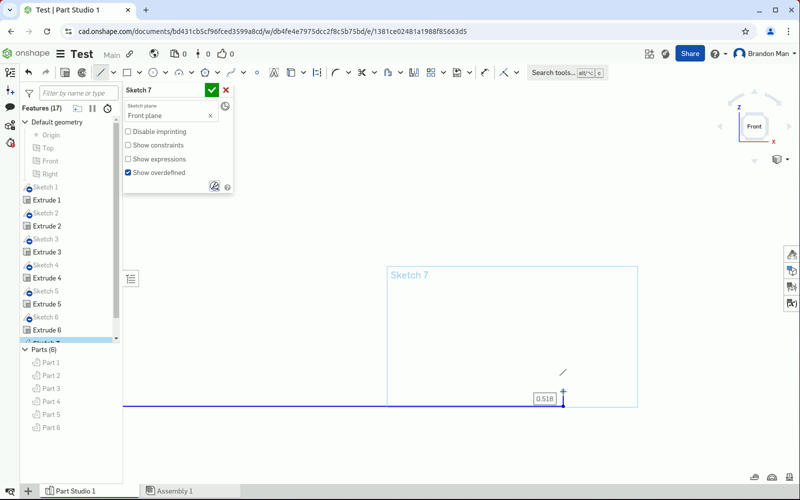
scroll(-6)
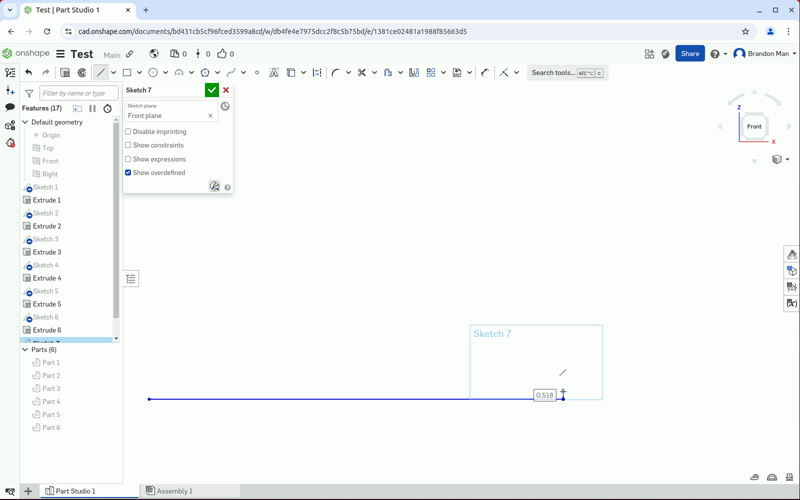
scroll(-6)
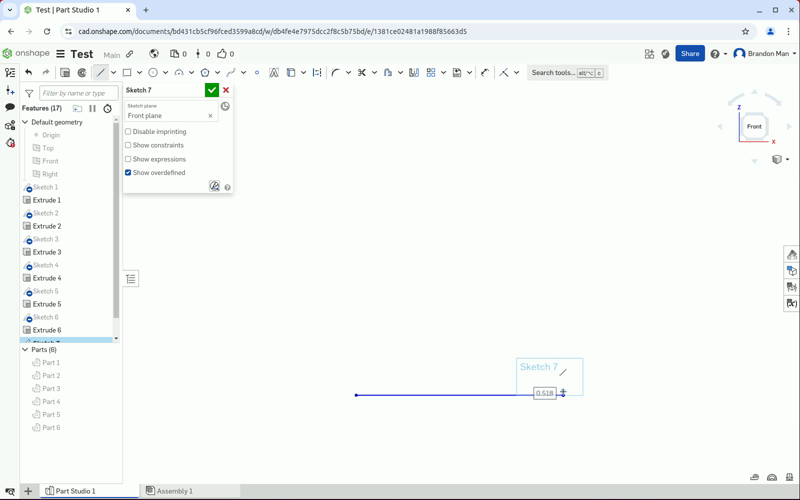
key_up(shift)
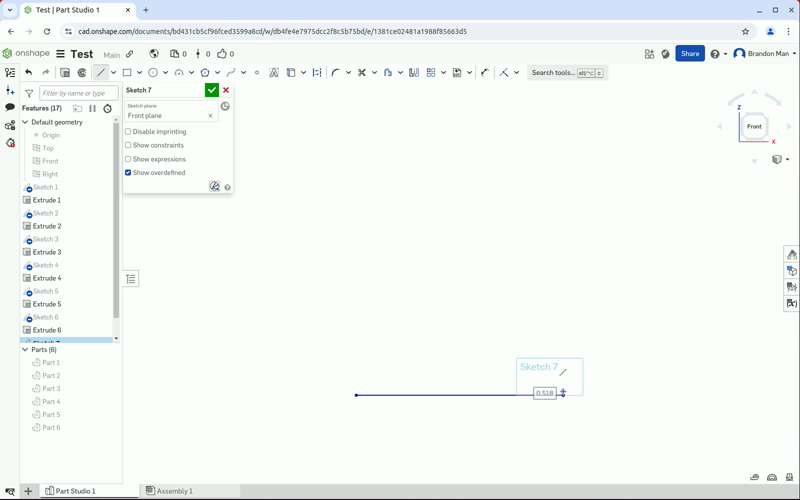
key_down(shift)
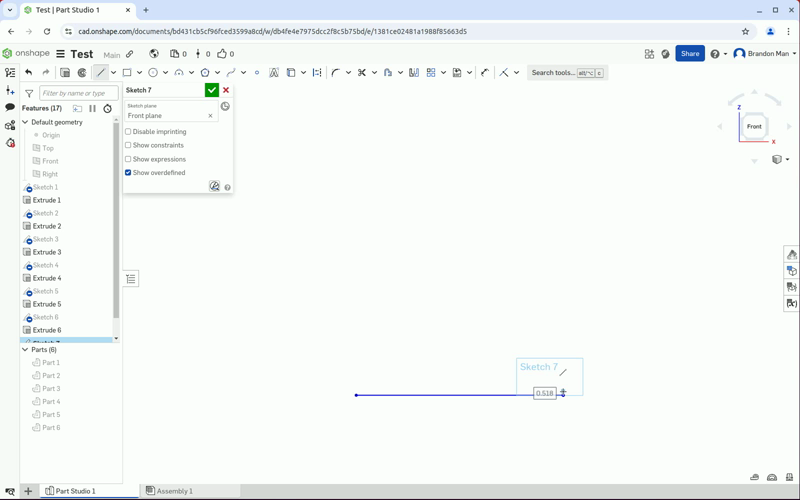
mouse_move(589, 391)
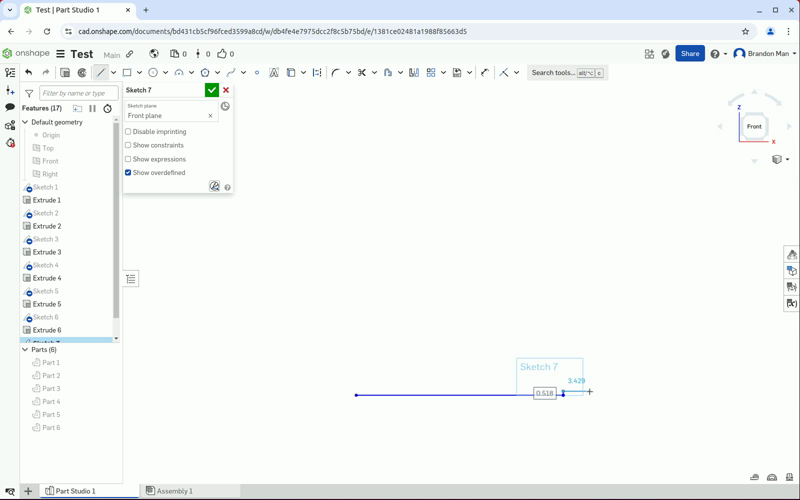
mouse_move(558, 391)
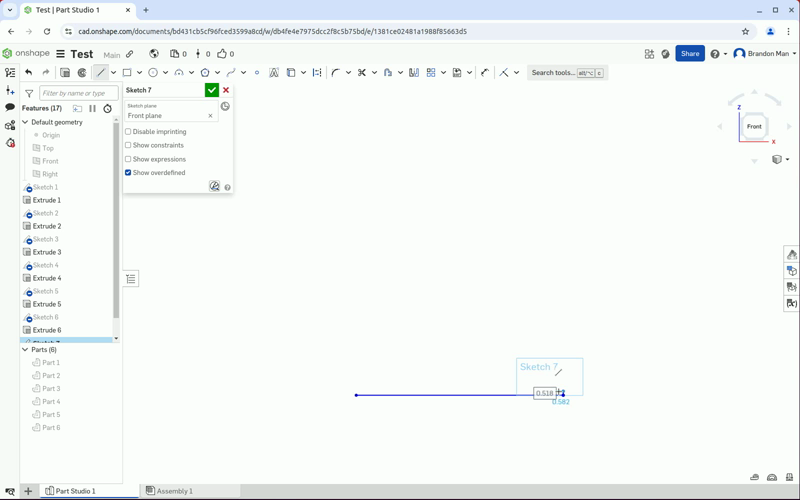
scroll(6)
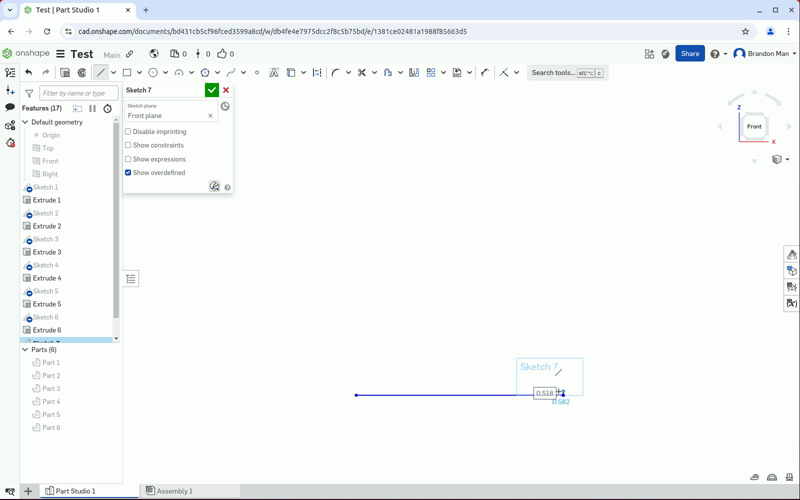
scroll(6)
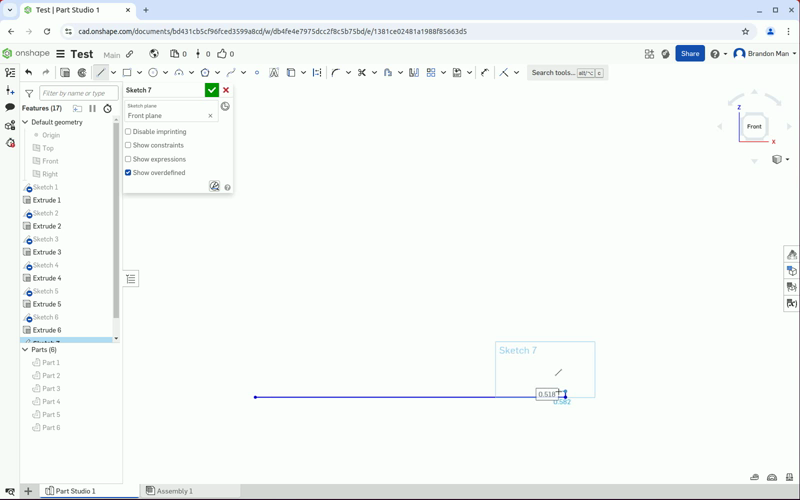
scroll(6)
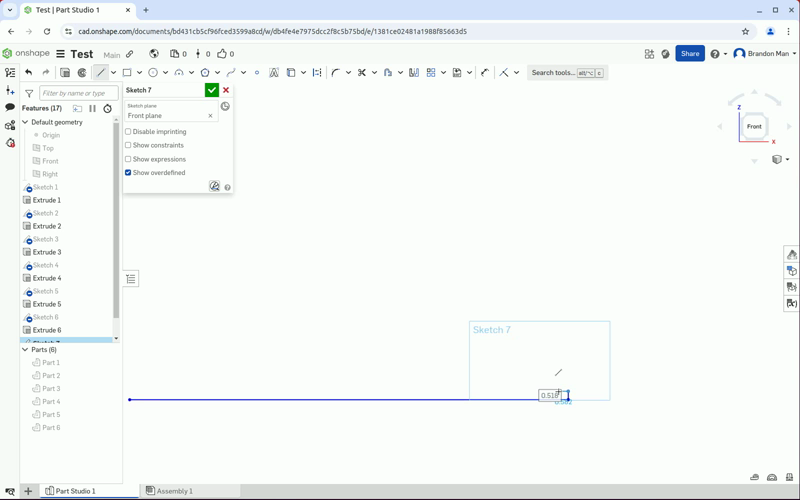
scroll(6)
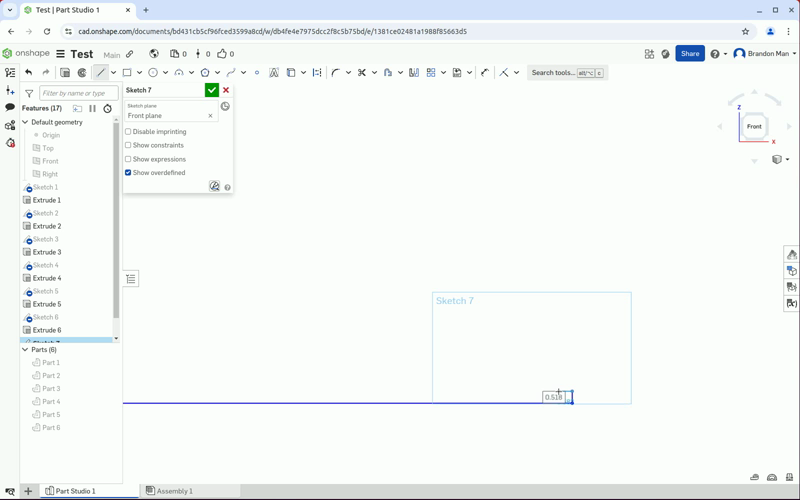
scroll(6)
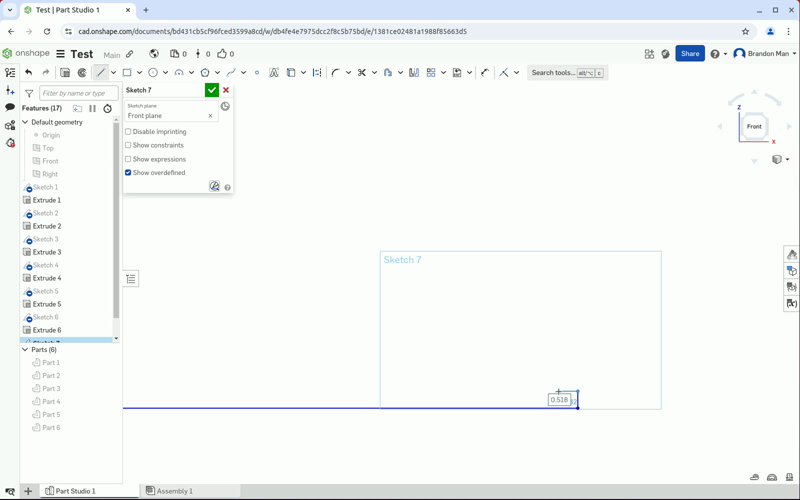
scroll(6)
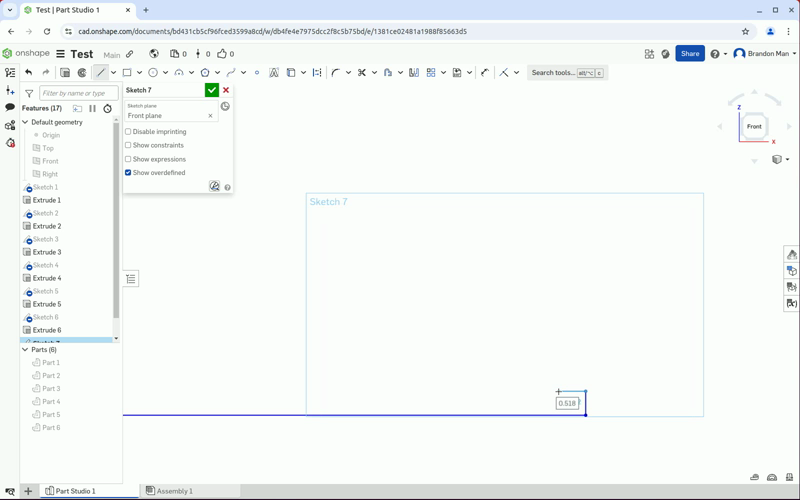
scroll(6)
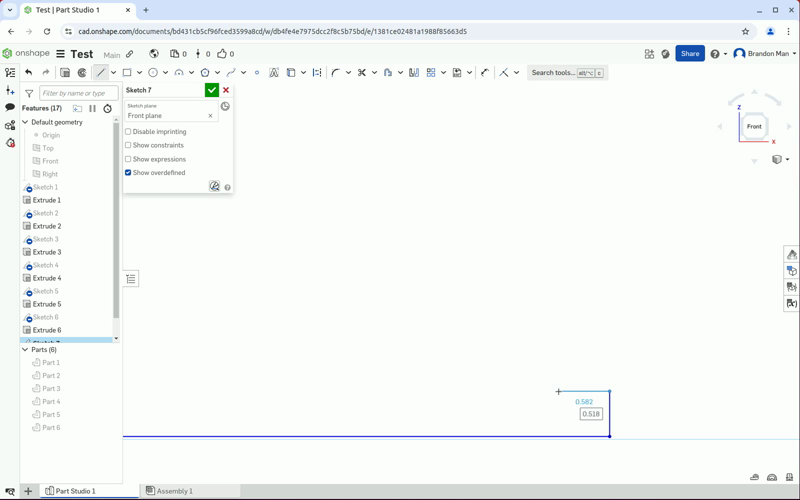
click(558, 391)
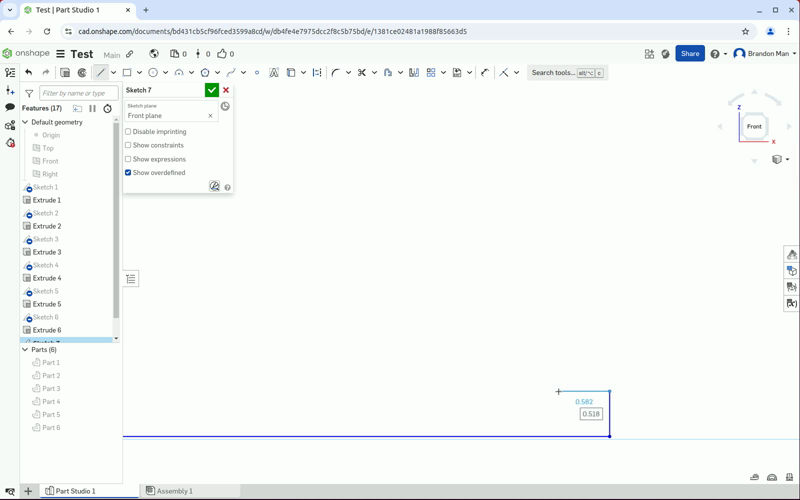
scroll(-6)
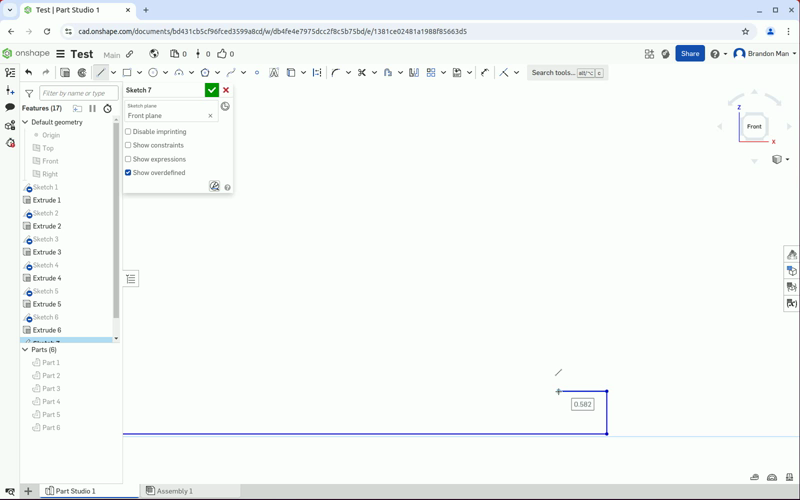
scroll(-6)
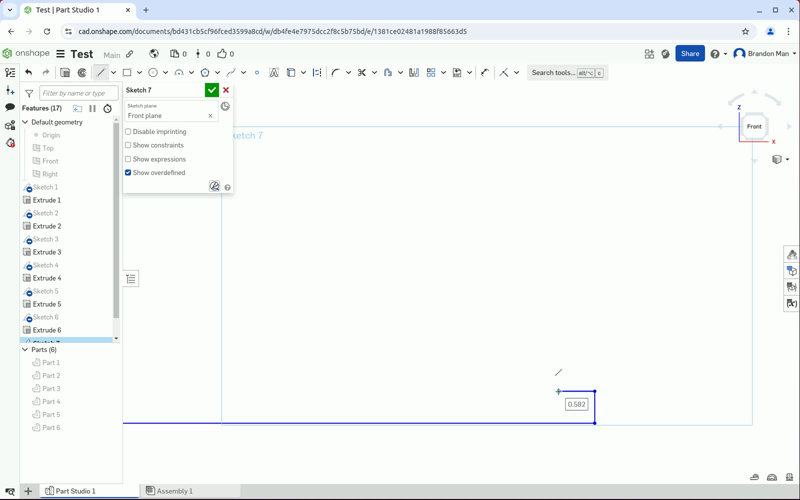
scroll(-6)
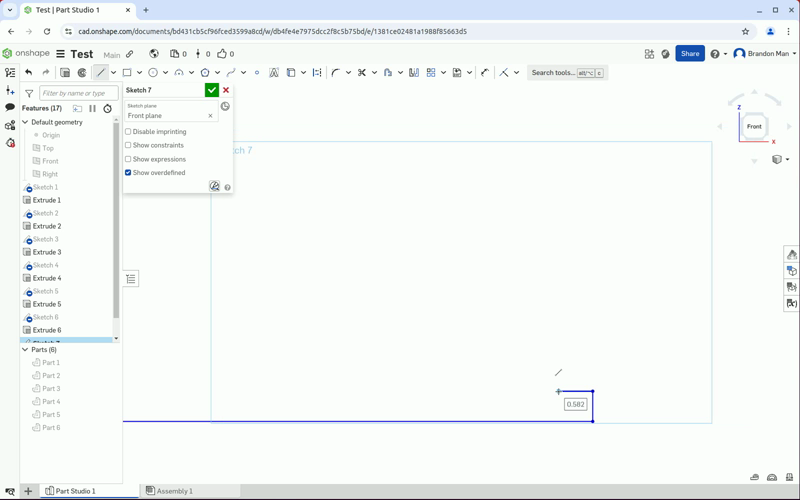
scroll(-6)
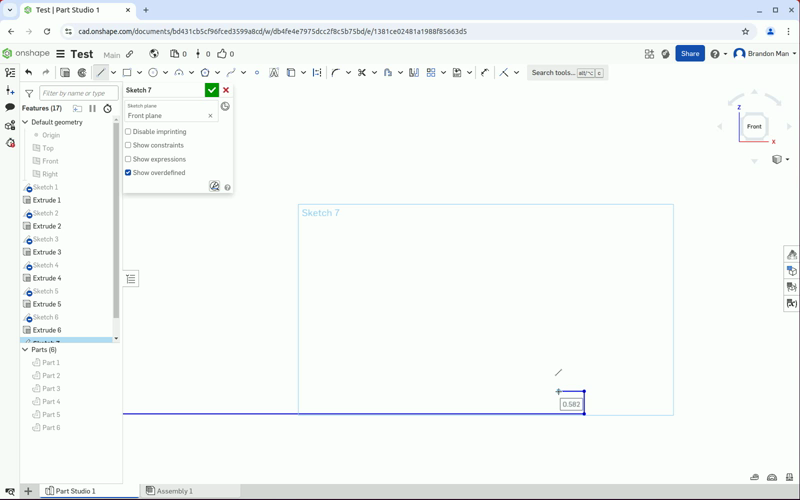
scroll(-6)
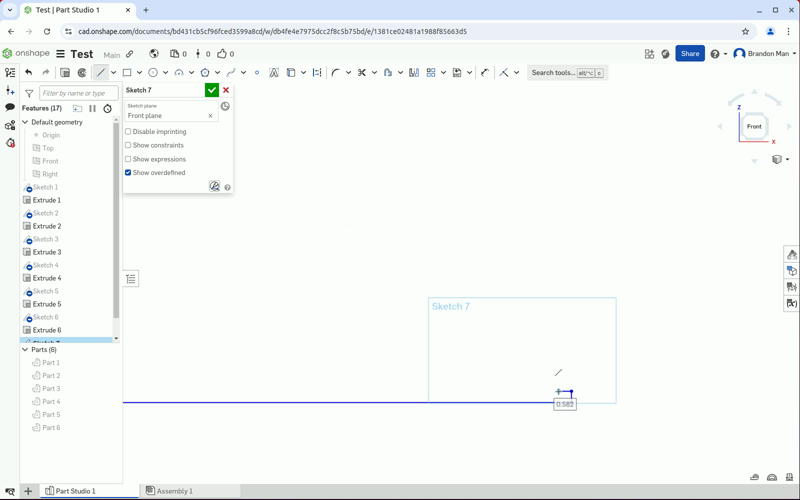
scroll(-6)
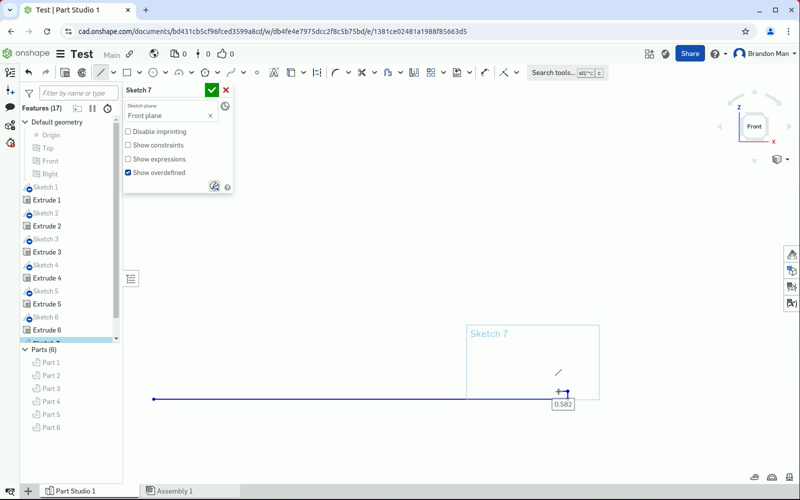
scroll(-6)
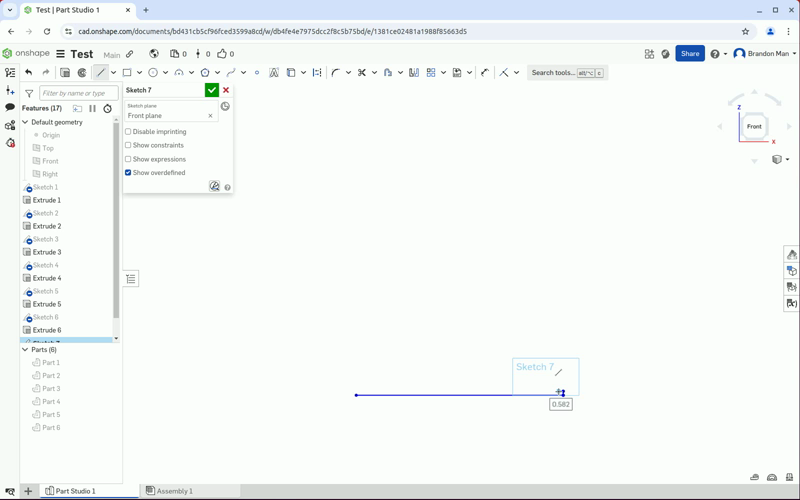
key_up(shift)
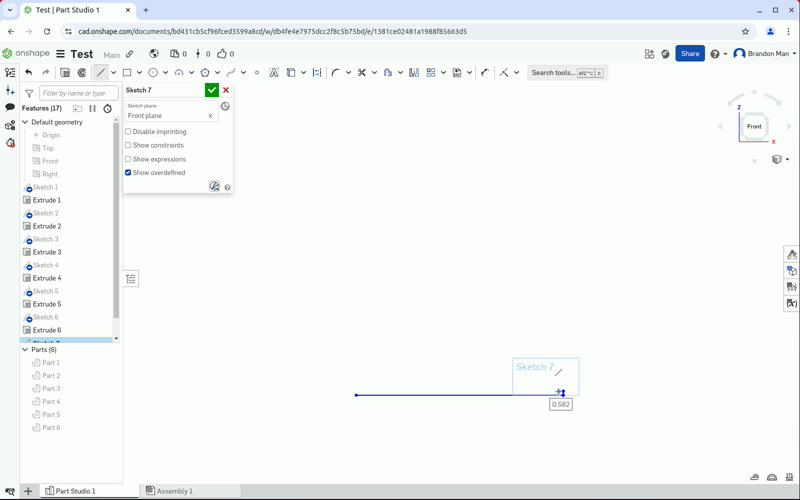
key_down(shift)
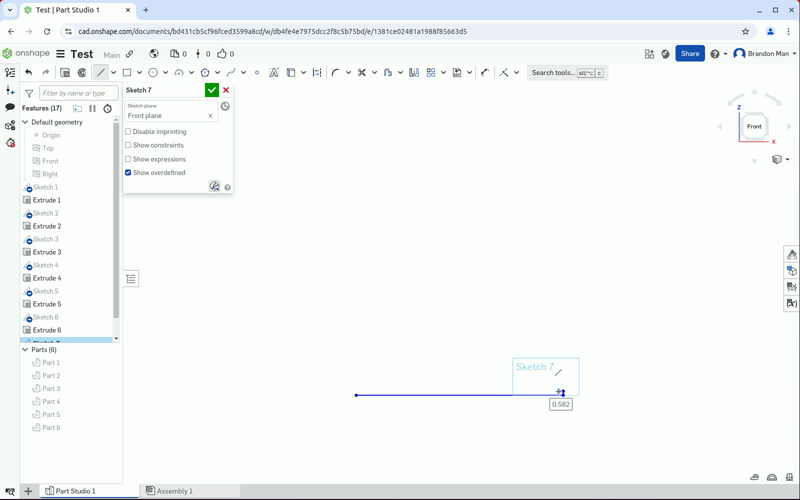
mouse_move(588, 391)
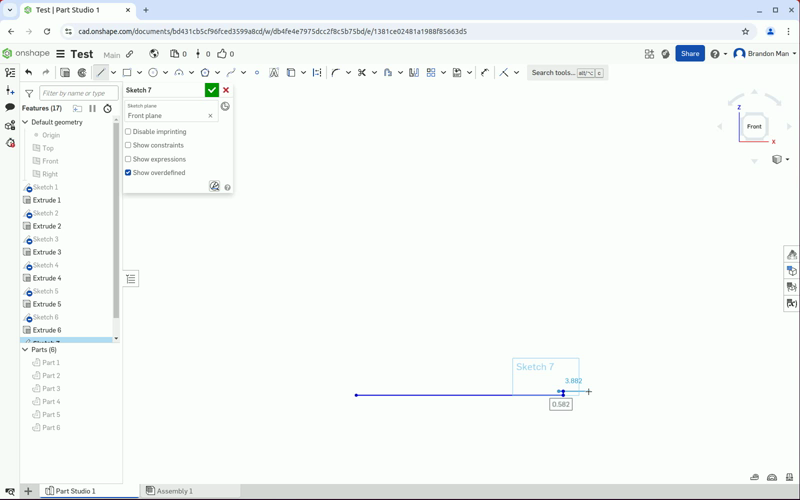
mouse_move(510, 391)
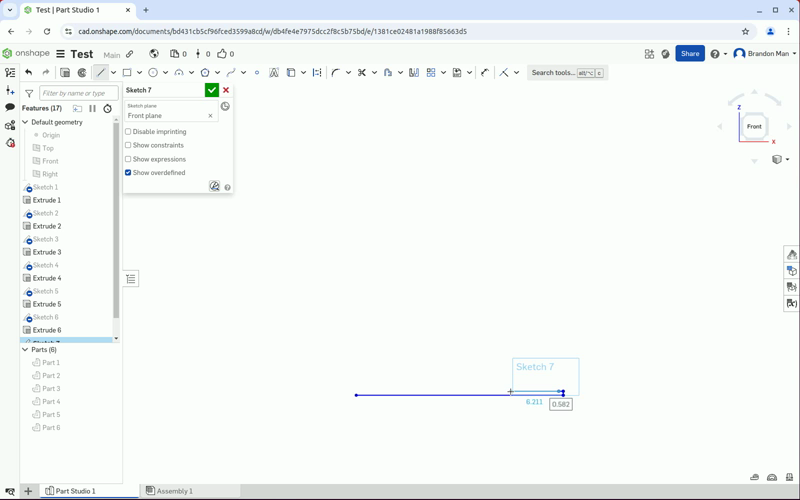
click(510, 391)
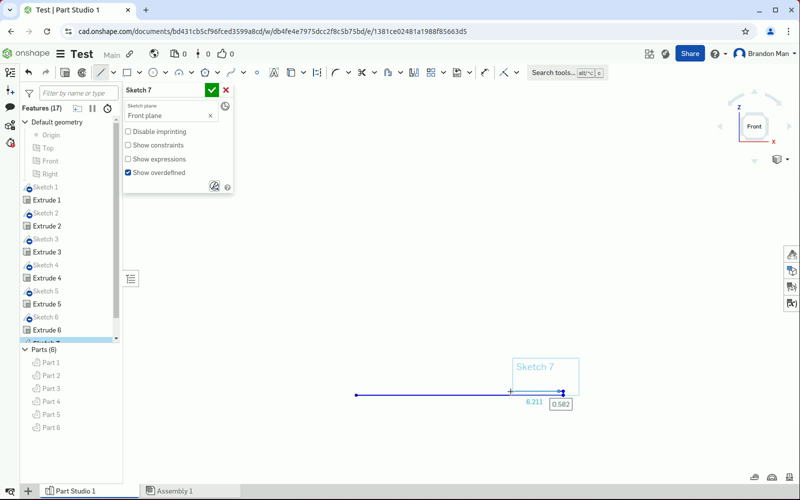
key_up(shift)
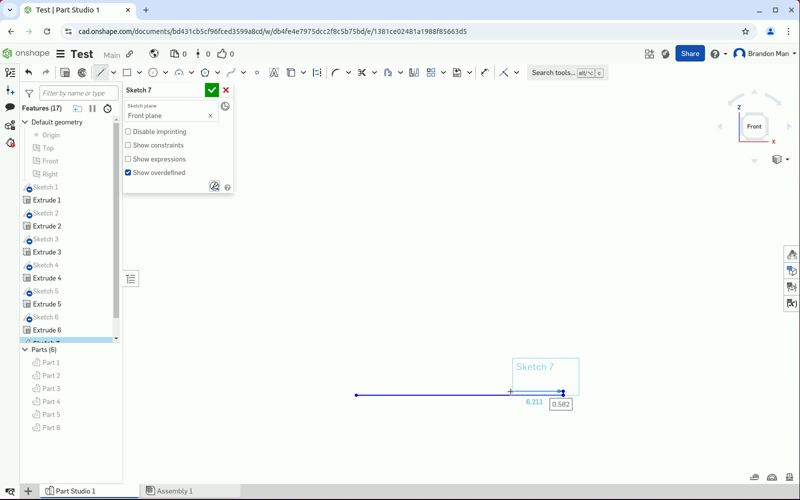
key_down(shift)
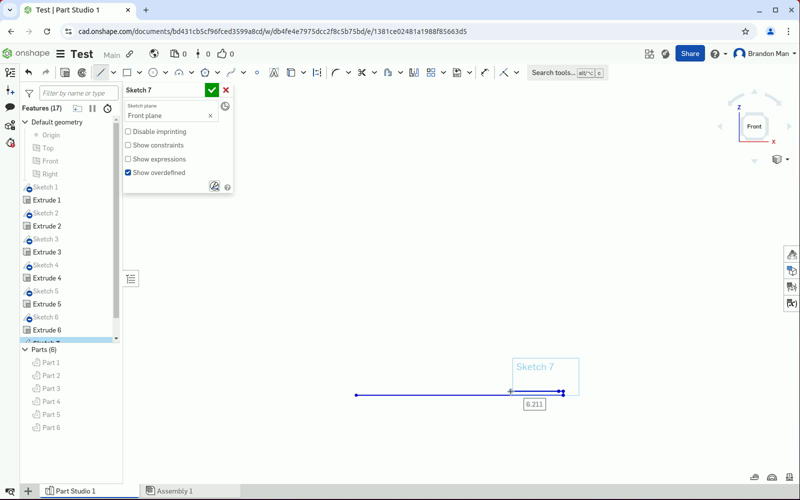
mouse_move(540, 391)
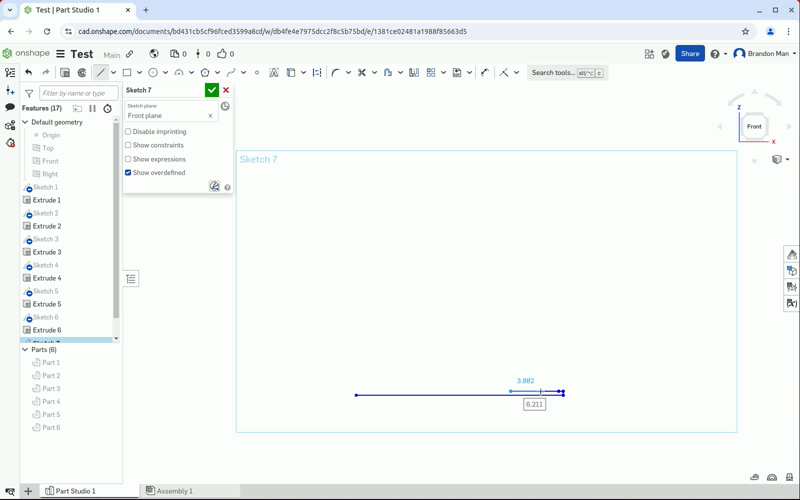
mouse_move(506, 391)
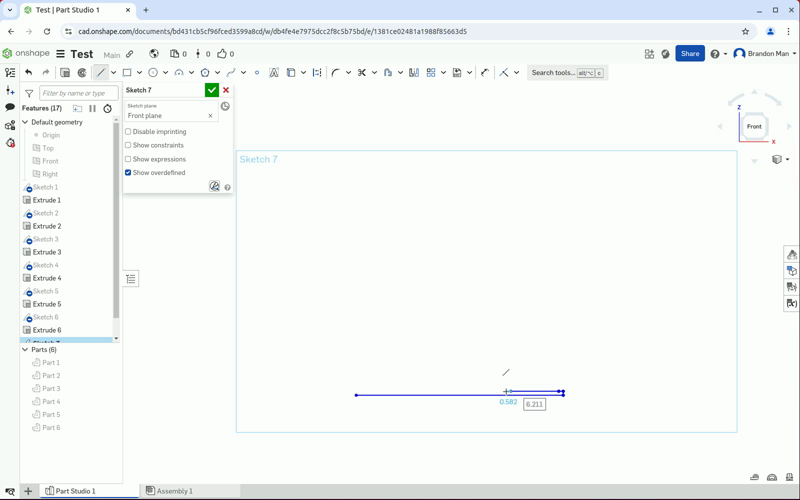
scroll(6)
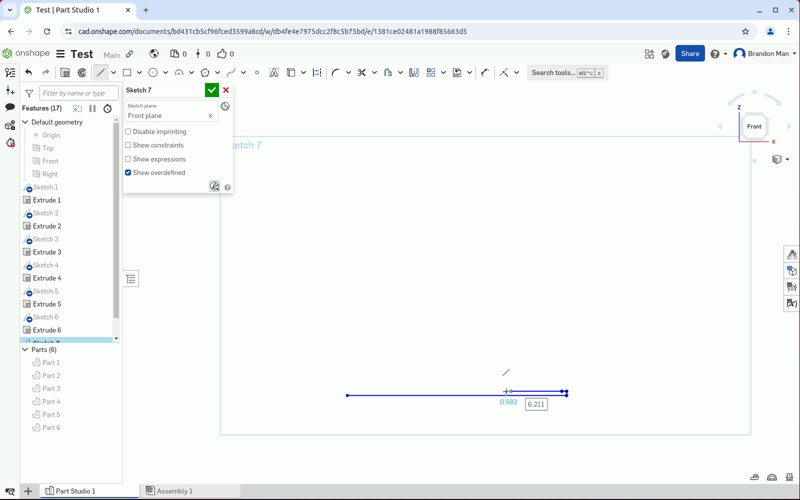
scroll(6)
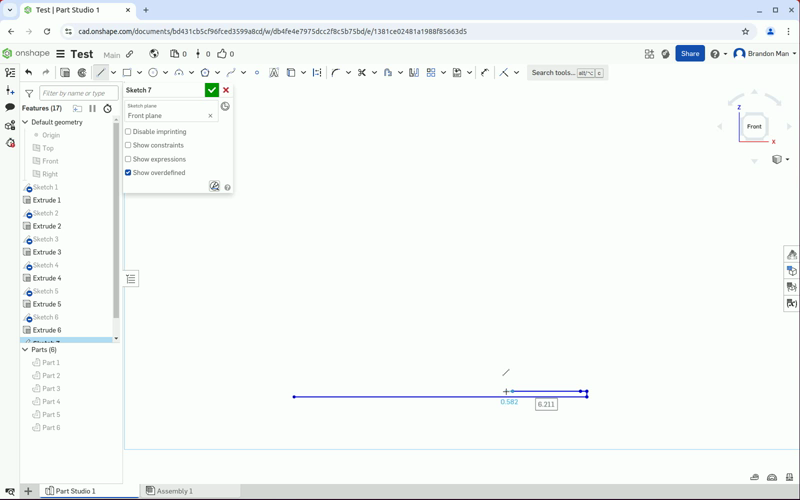
scroll(6)
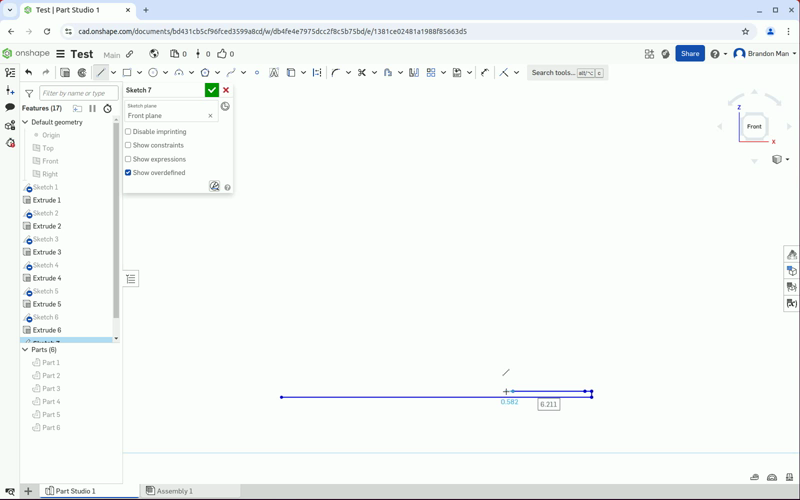
scroll(6)
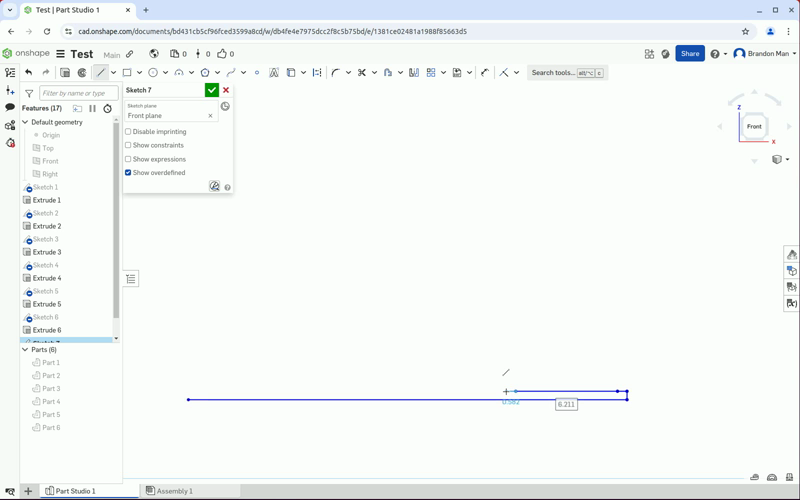
scroll(6)
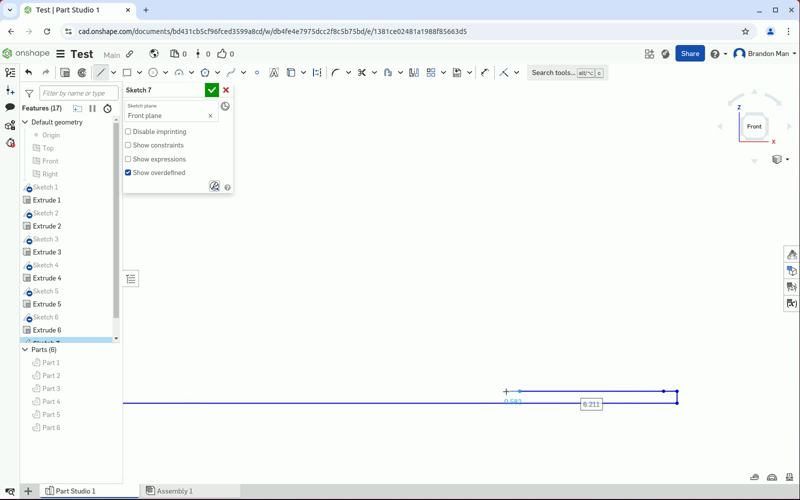
scroll(6)
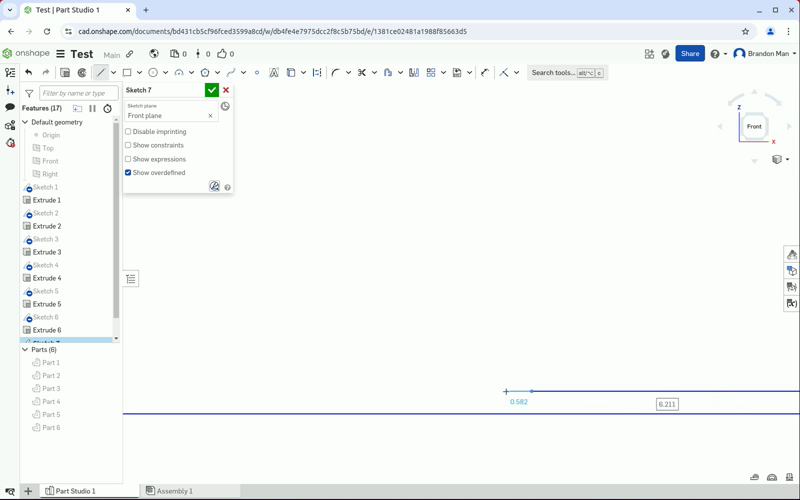
scroll(6)
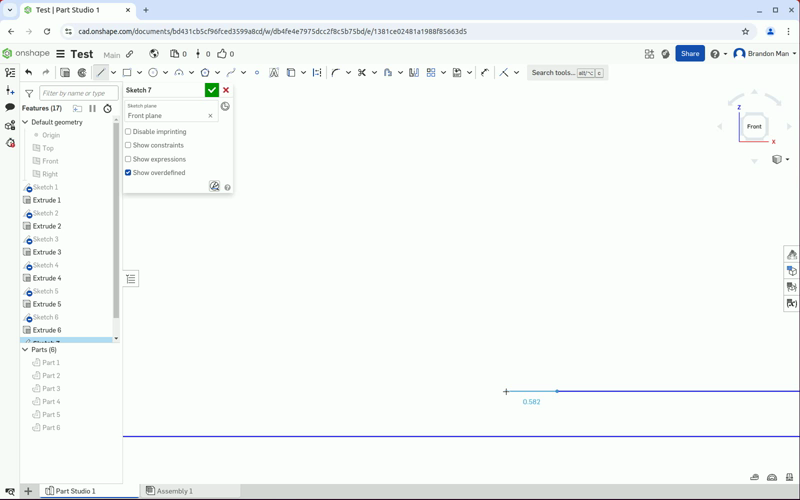
click(506, 391)
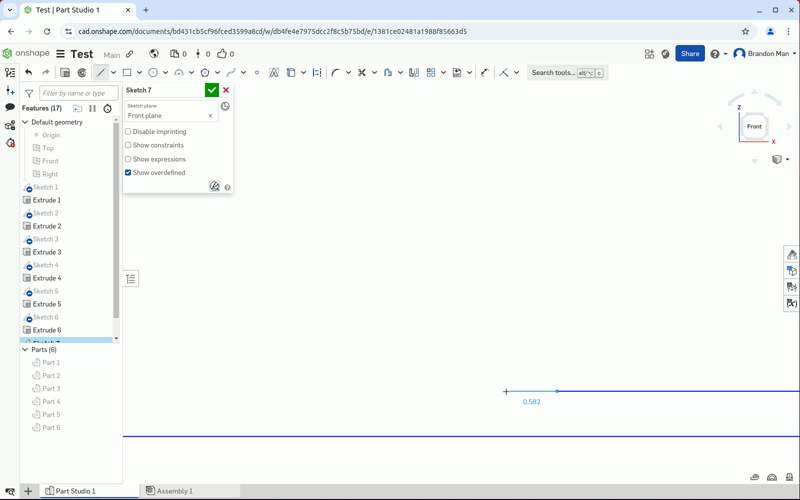
scroll(-6)
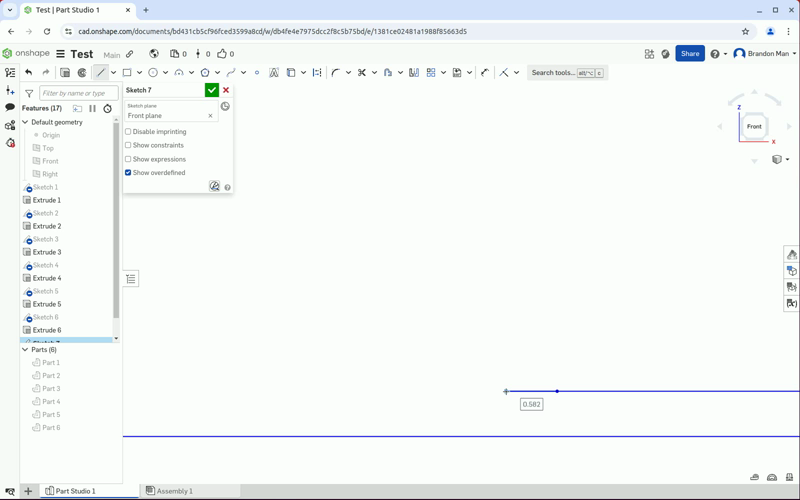
scroll(-6)
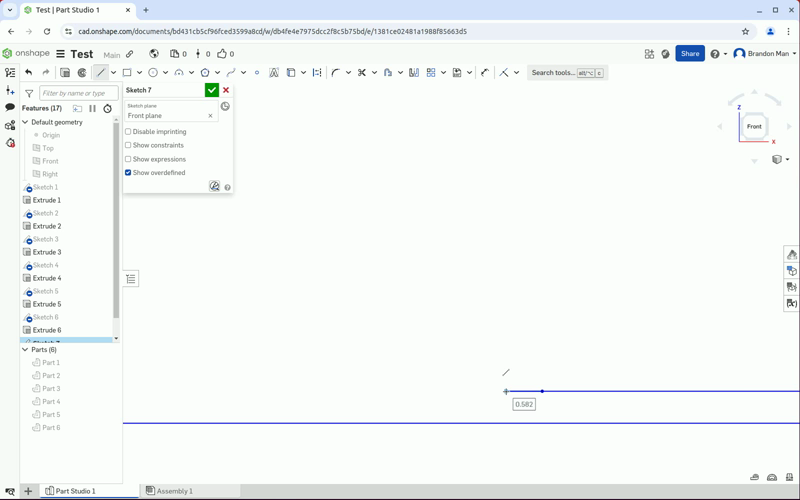
scroll(-6)
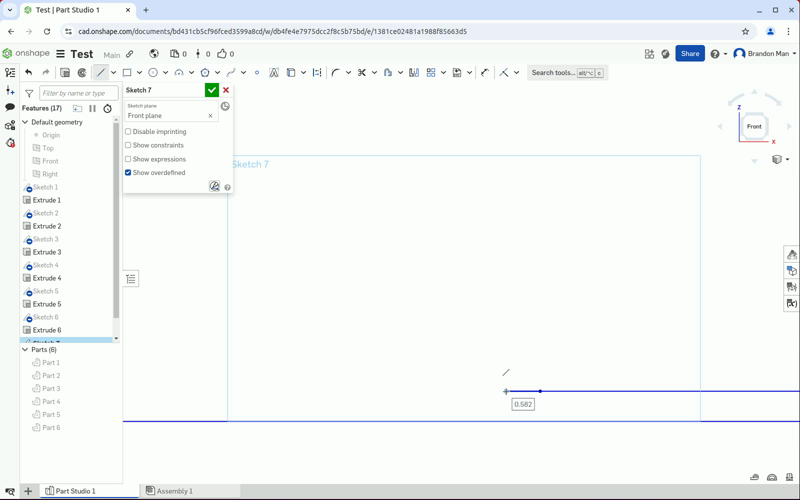
scroll(-6)
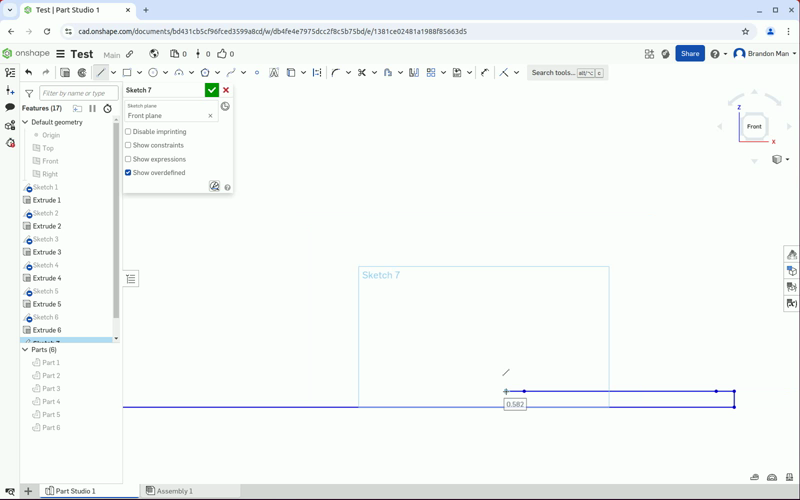
scroll(-6)
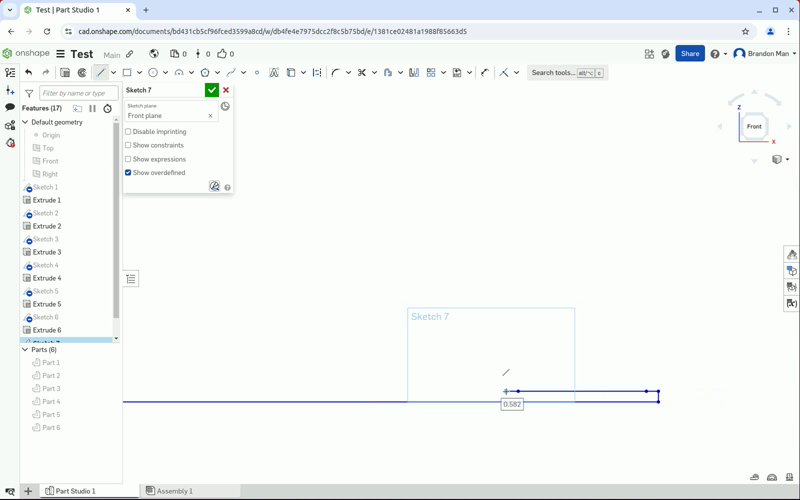
scroll(-6)
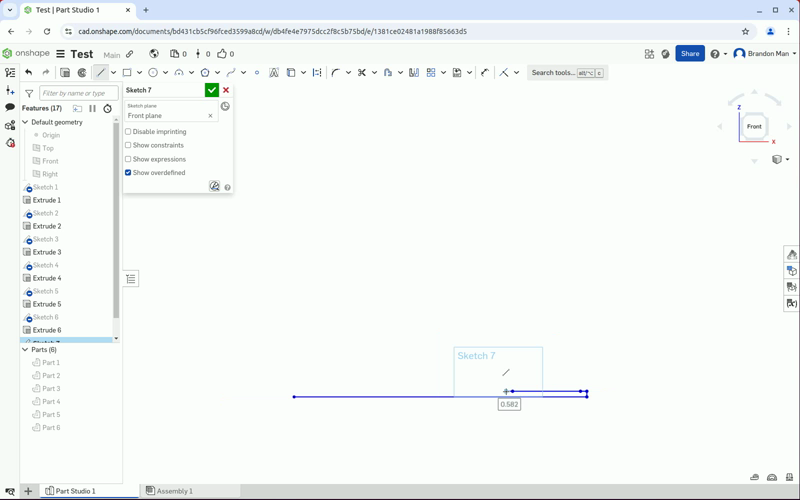
scroll(-6)
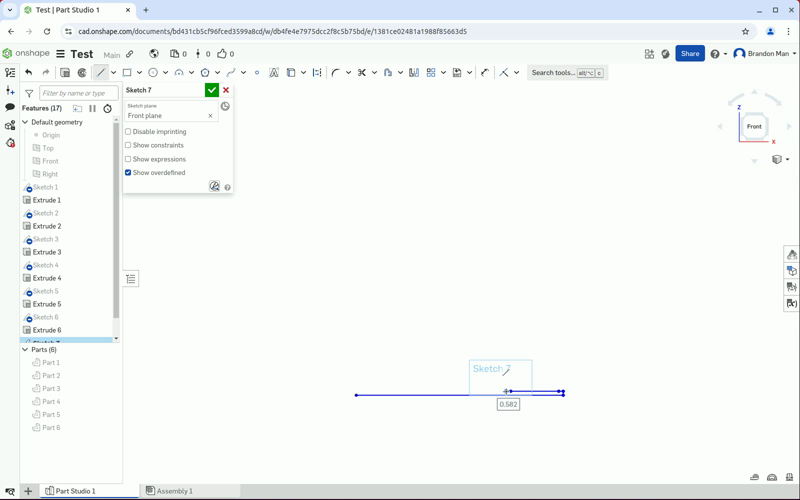
key_up(shift)
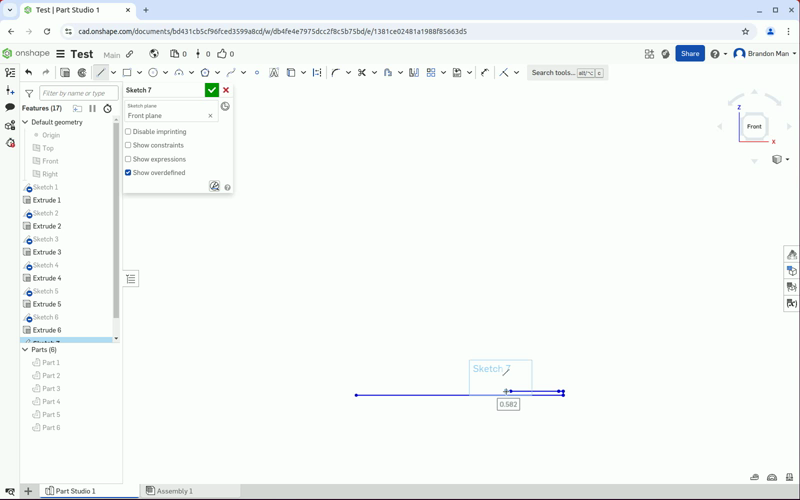
key_down(shift)
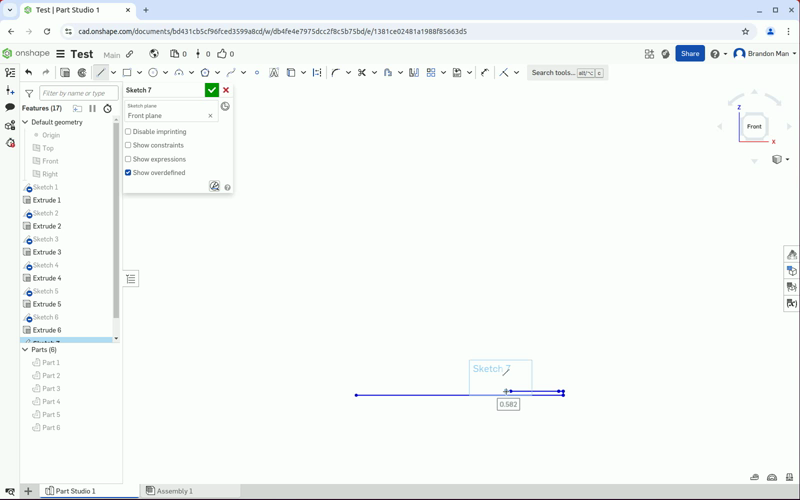
mouse_move(413, 391)
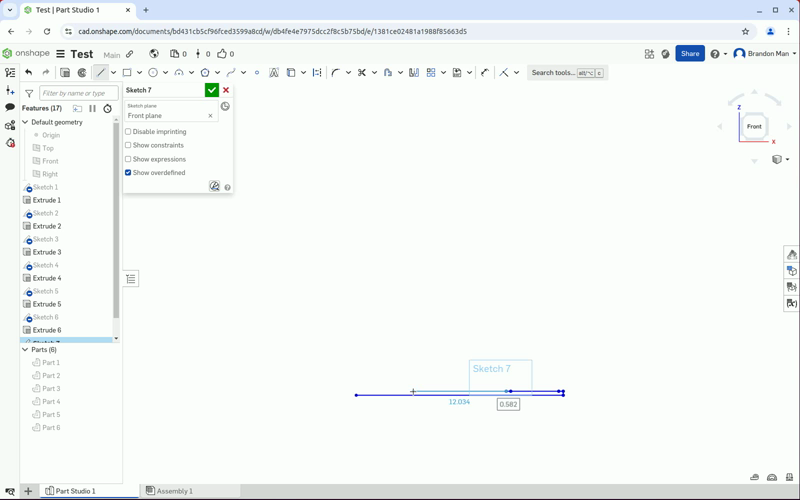
click(413, 391)
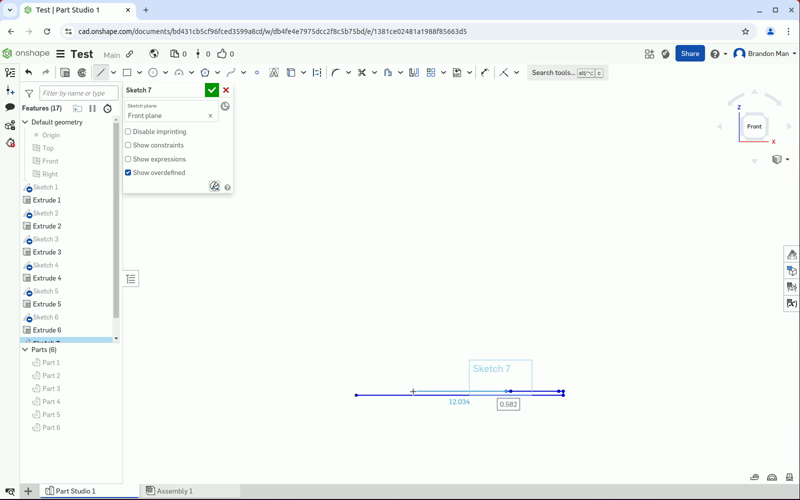
key_up(shift)
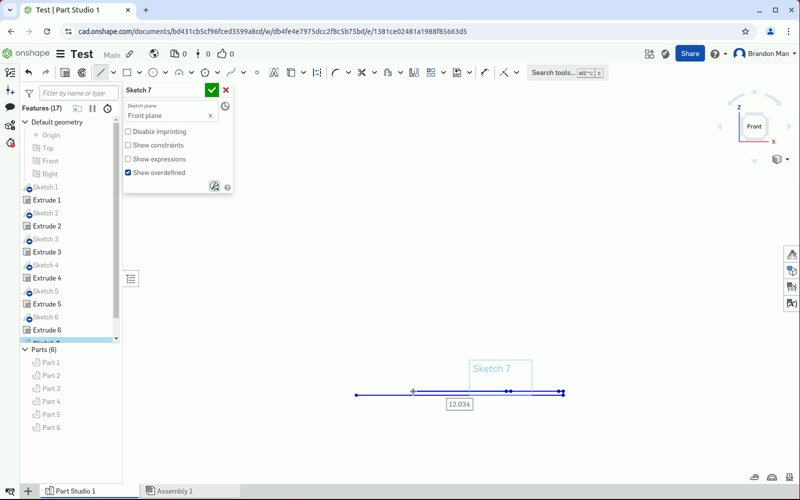
key_down(shift)
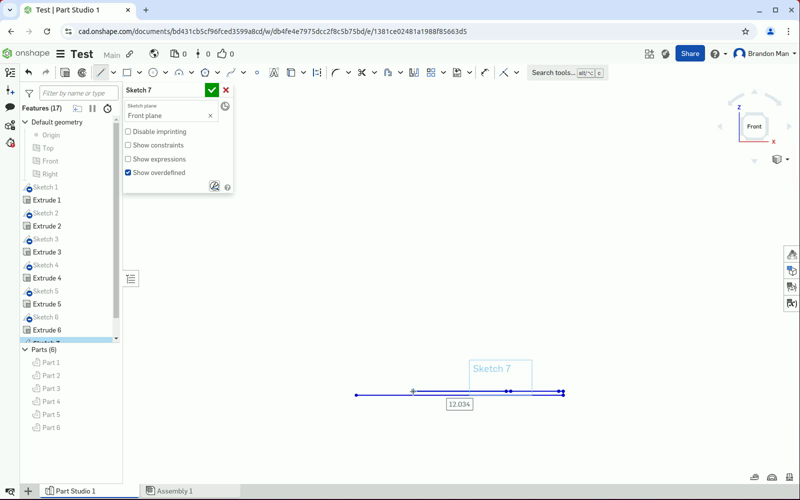
mouse_move(443, 391)
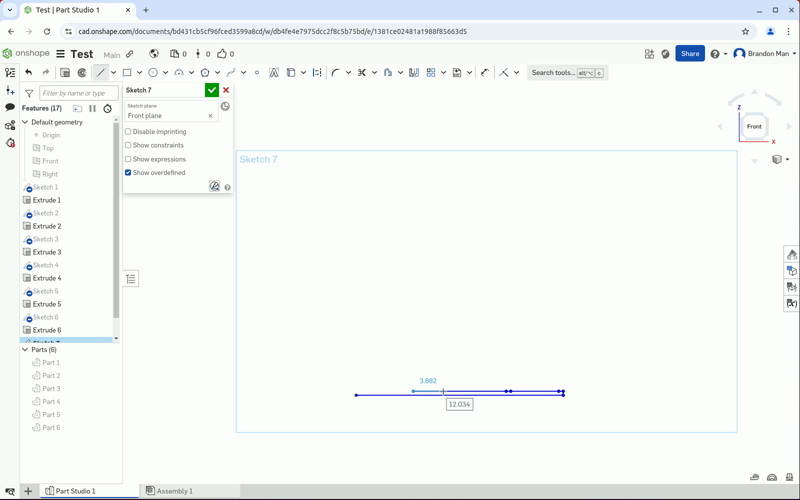
mouse_move(408, 391)
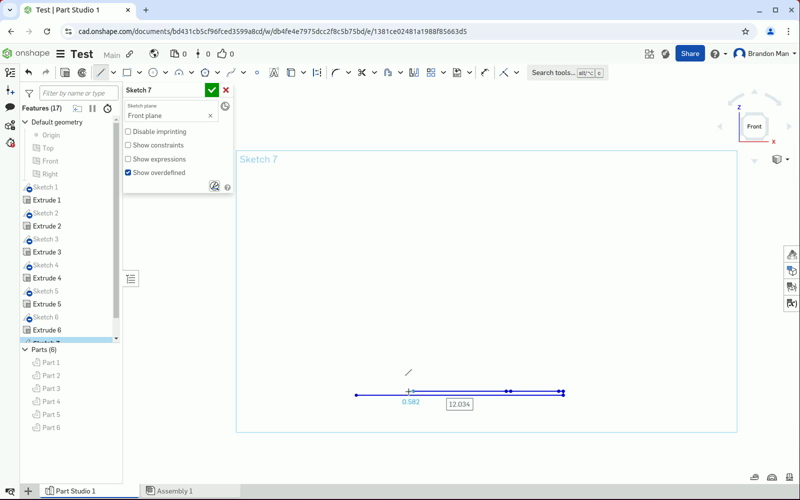
scroll(6)
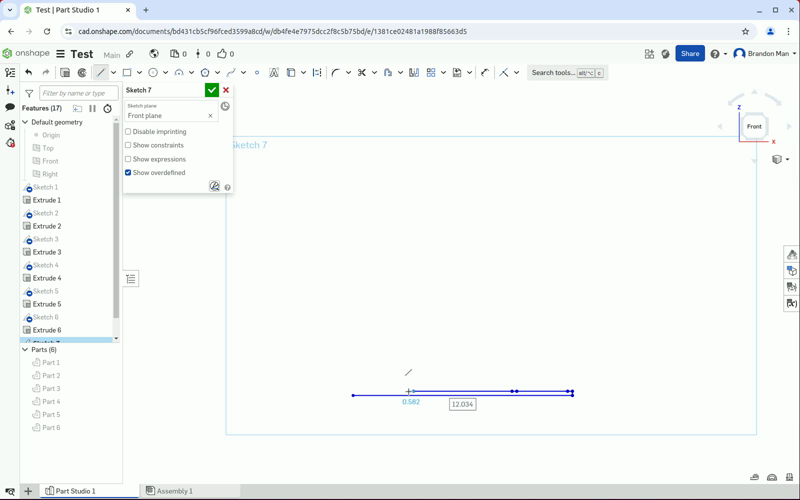
scroll(6)
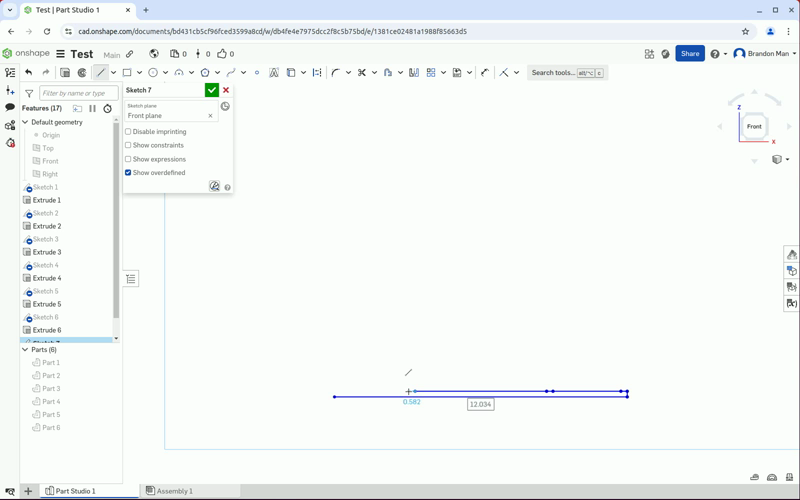
scroll(6)
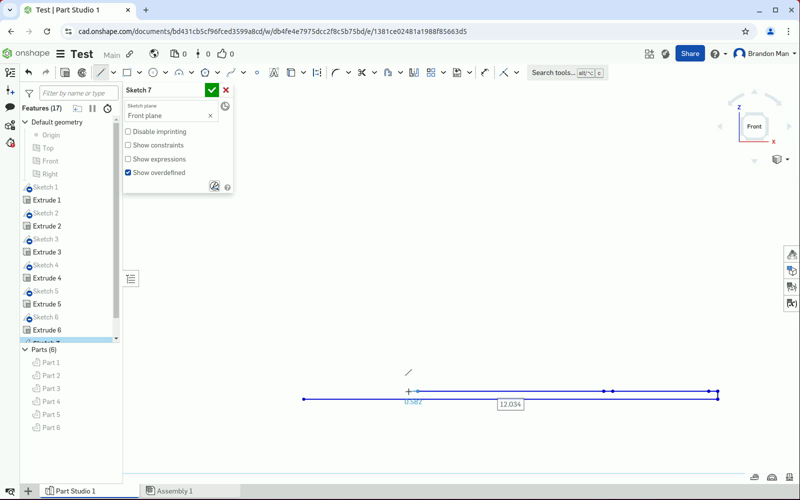
scroll(6)
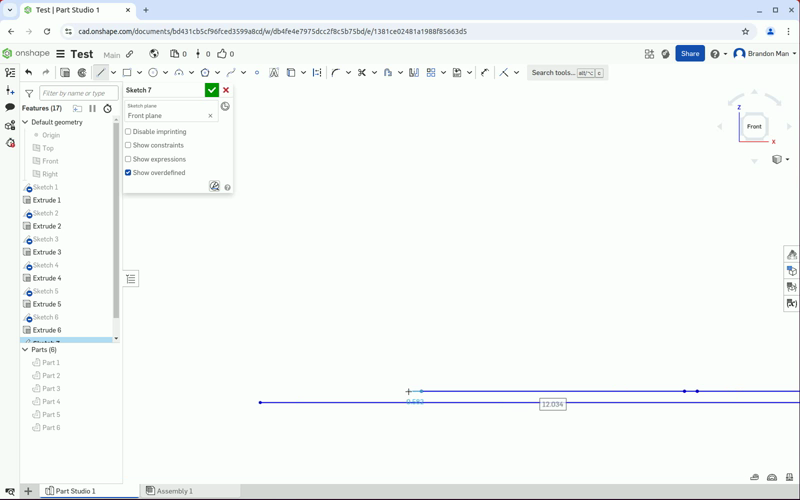
scroll(6)
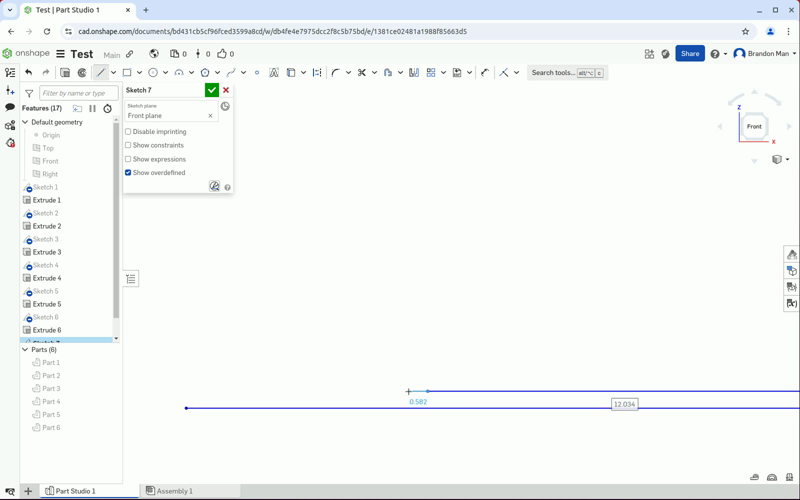
scroll(6)
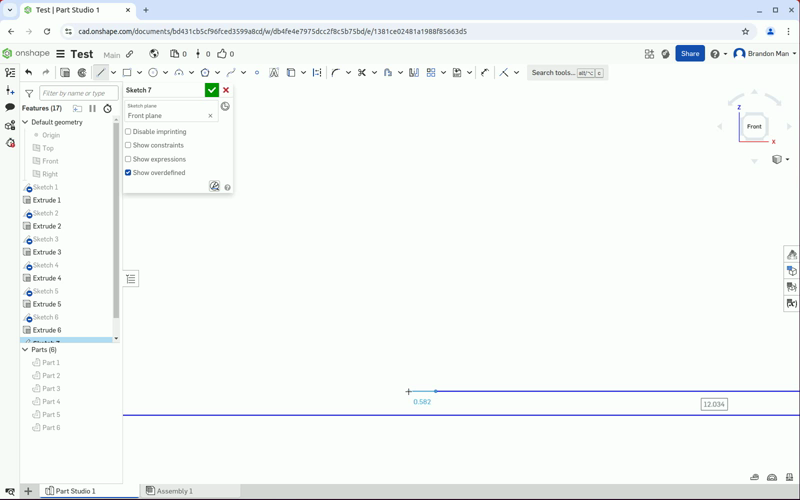
scroll(6)
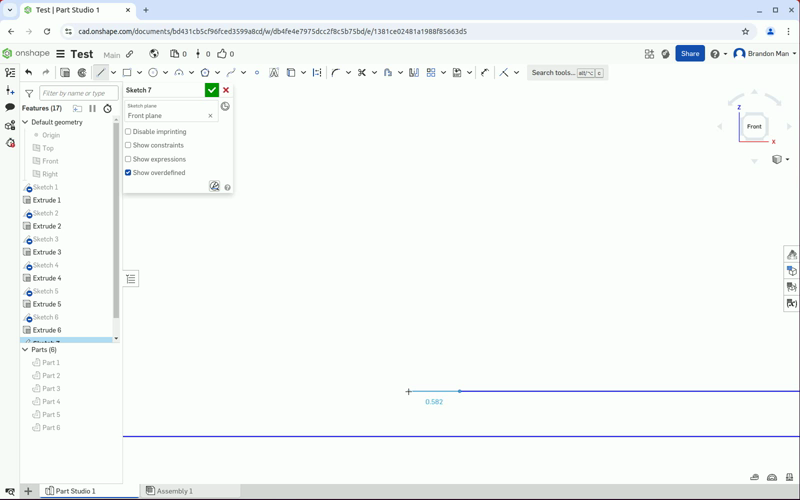
click(408, 391)
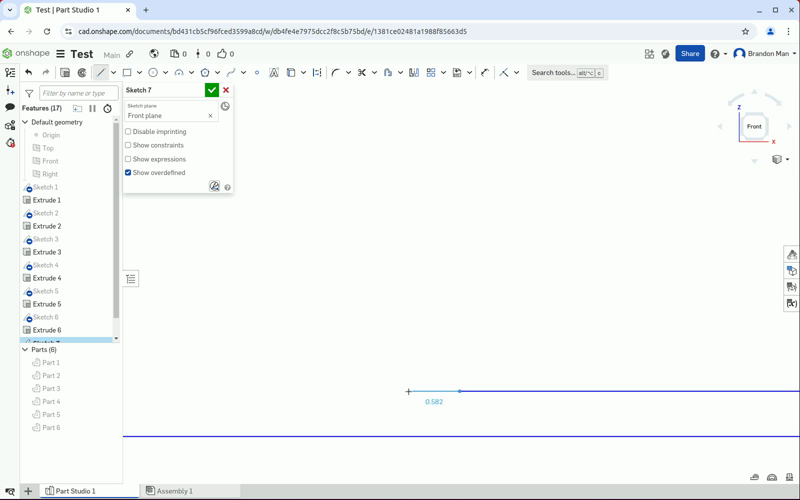
scroll(-6)
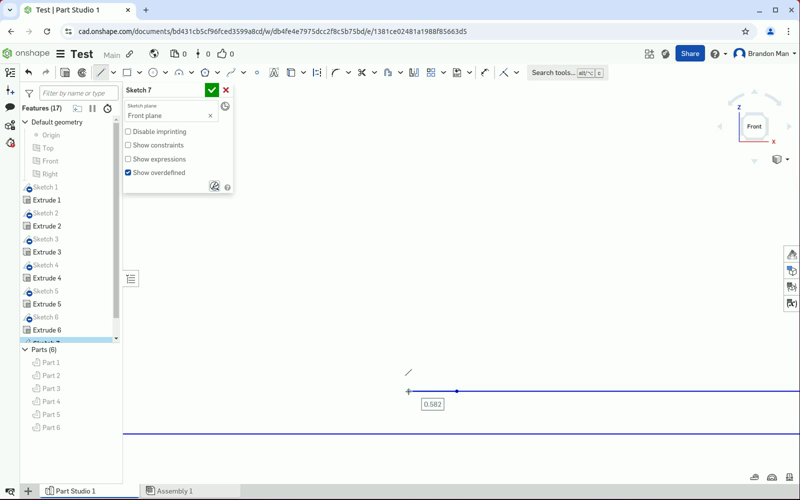
scroll(-6)
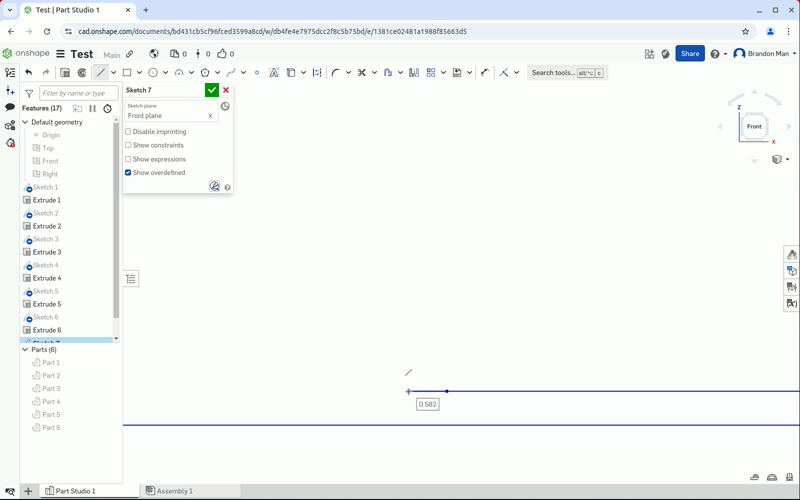
scroll(-6)
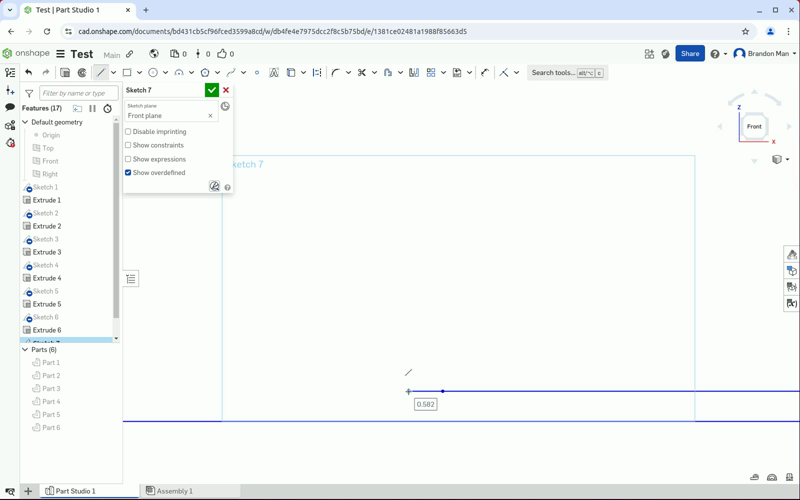
scroll(-6)
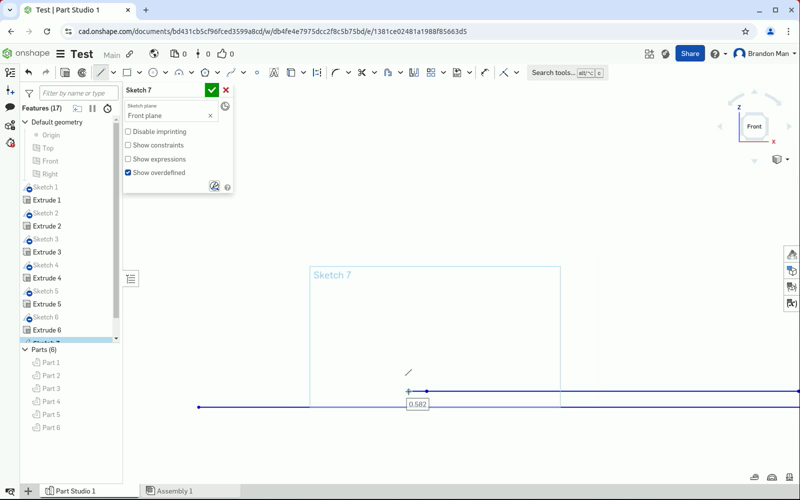
scroll(-6)
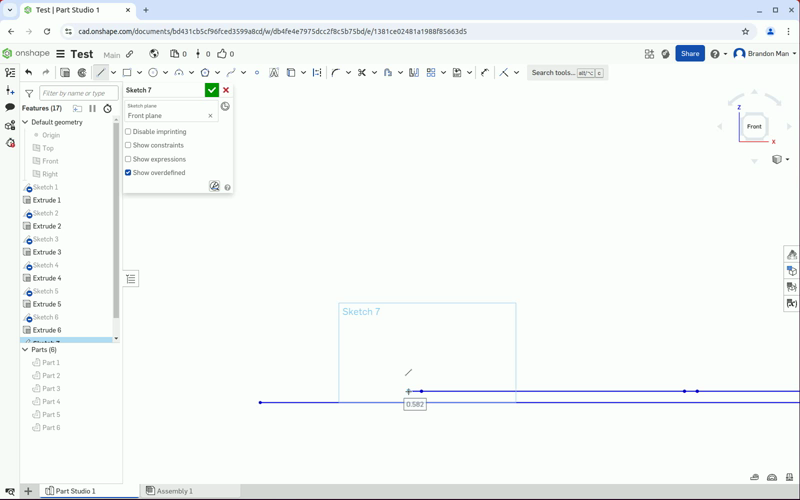
scroll(-6)
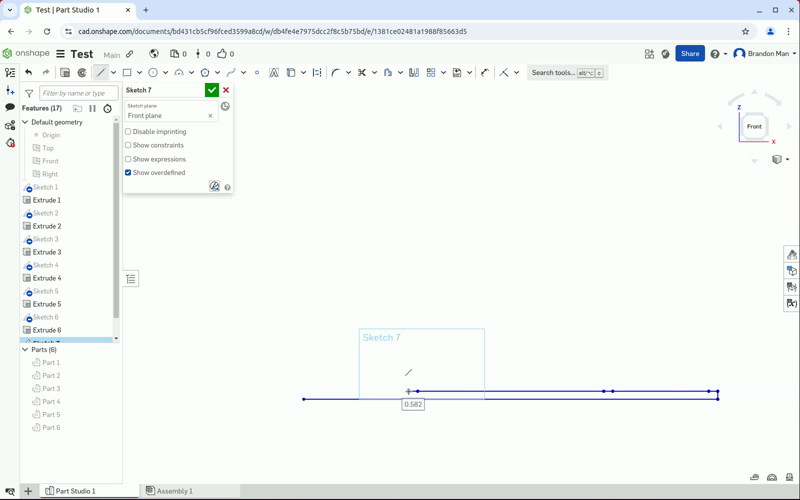
scroll(-6)
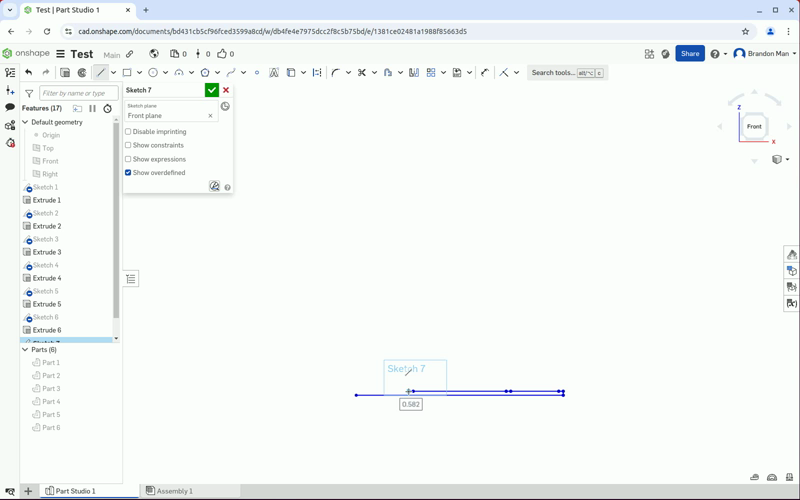
key_up(shift)
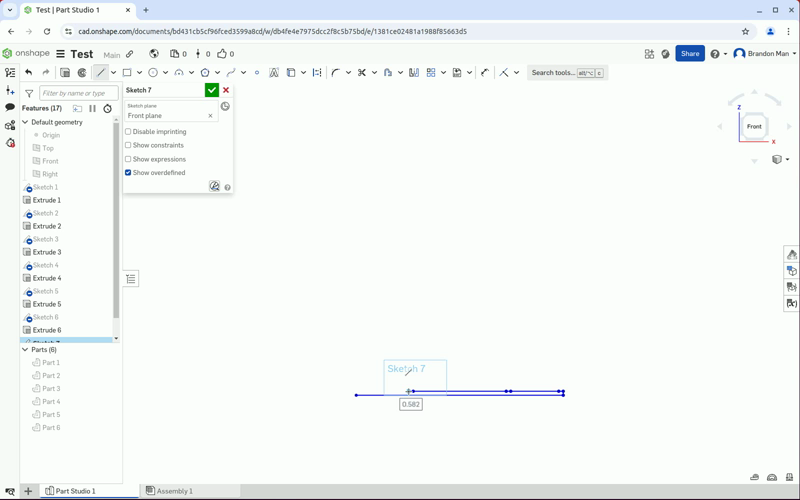
key_down(shift)
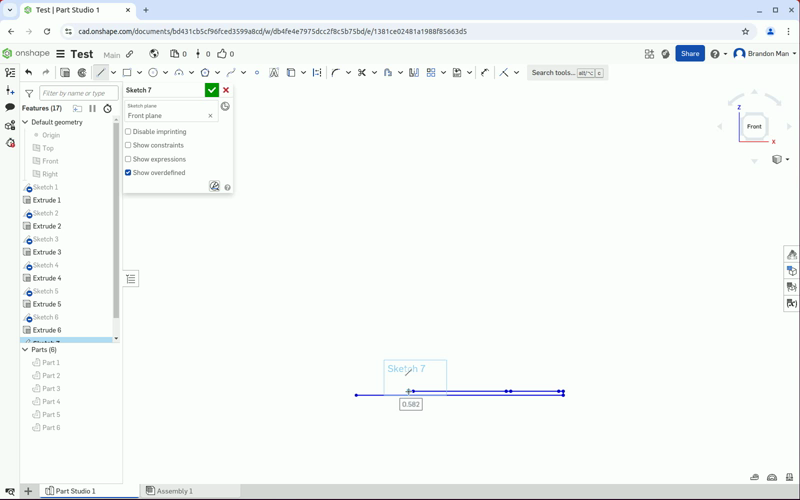
mouse_move(438, 391)
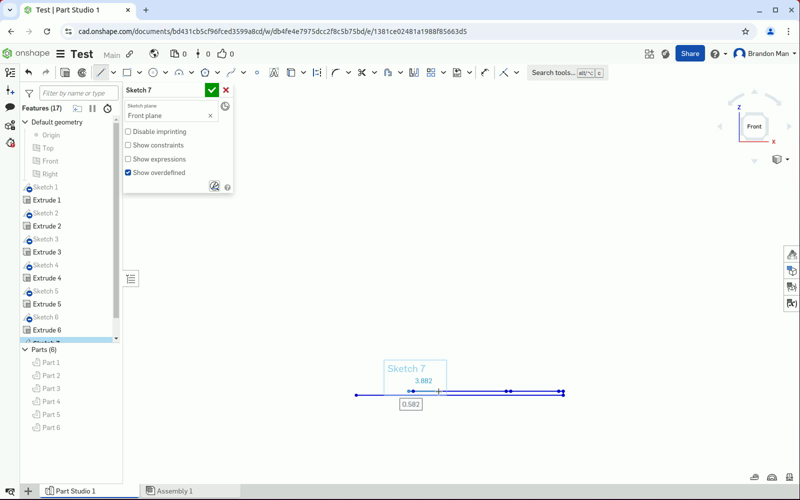
mouse_move(360, 391)
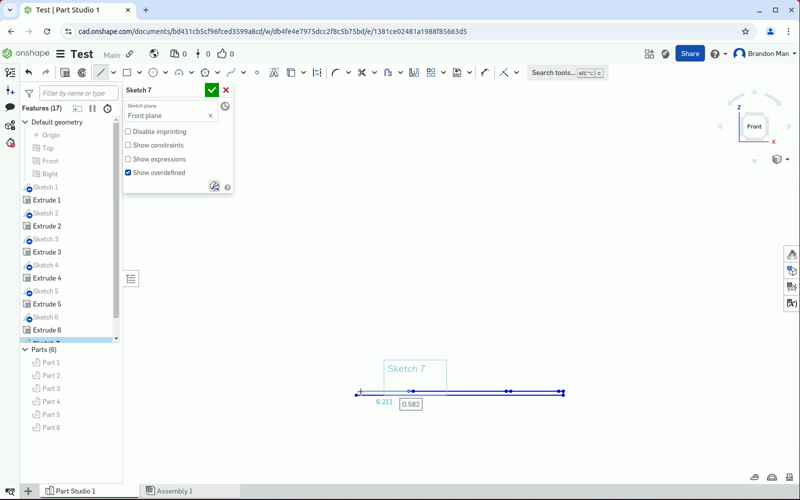
click(360, 391)
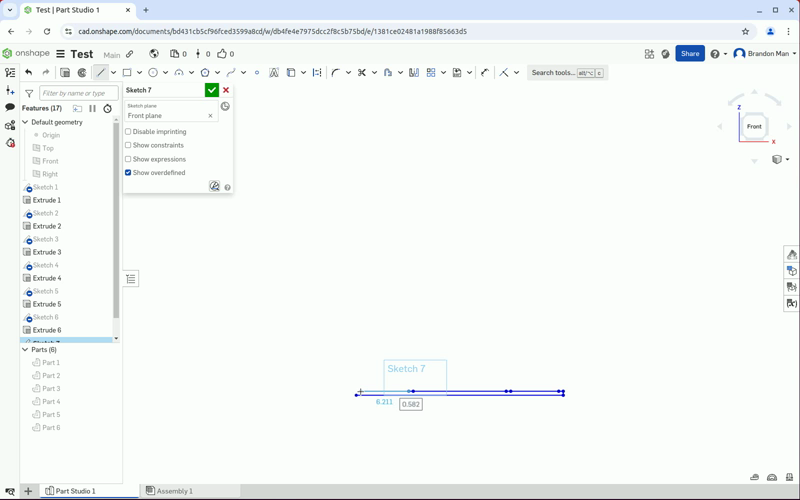
key_up(shift)
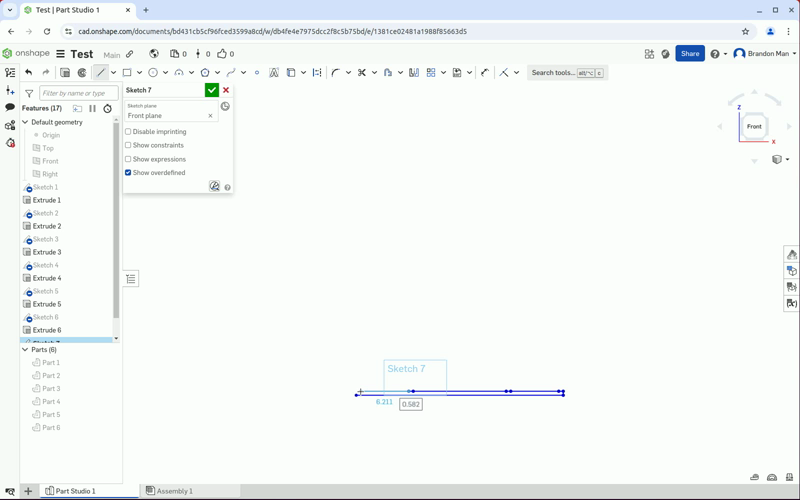
key_down(shift)
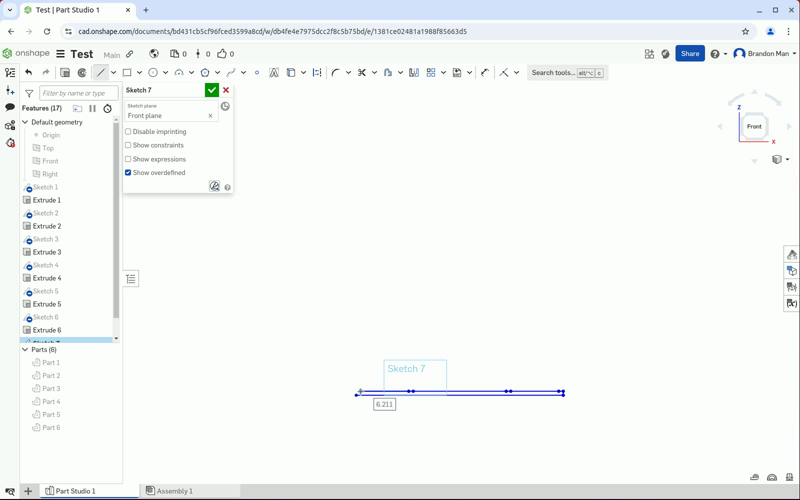
mouse_move(390, 391)
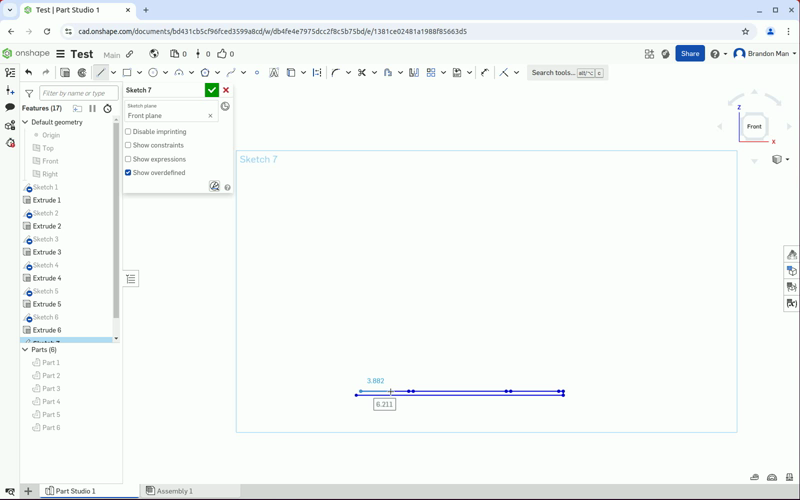
mouse_move(356, 391)
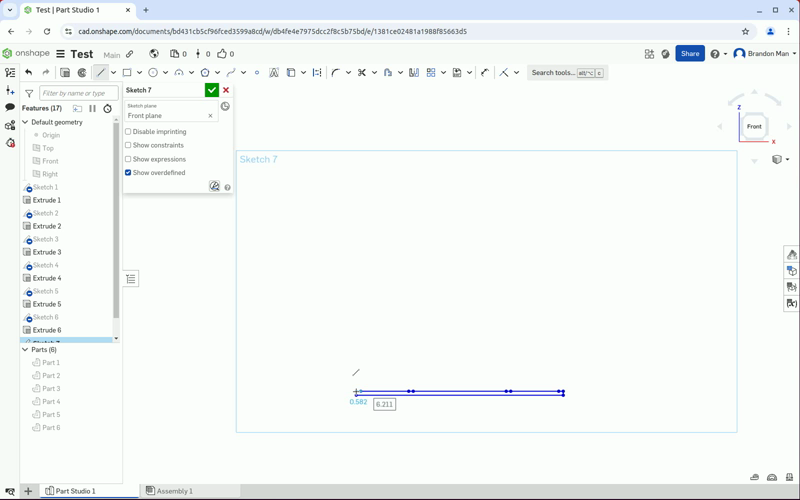
scroll(6)
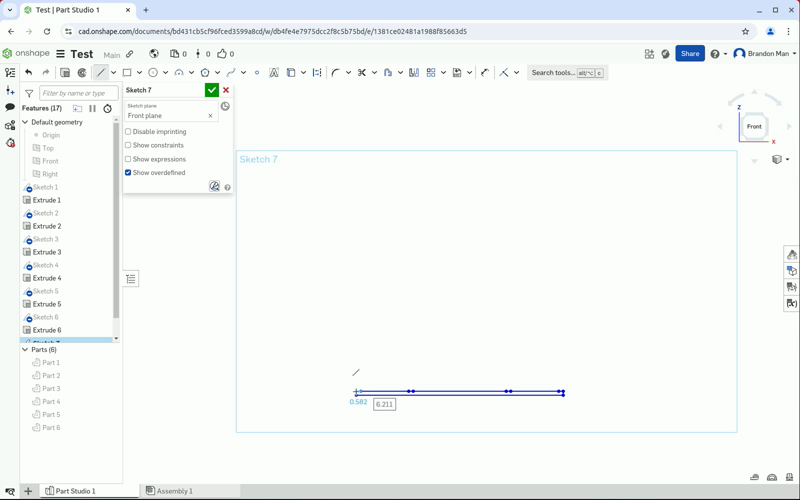
scroll(6)
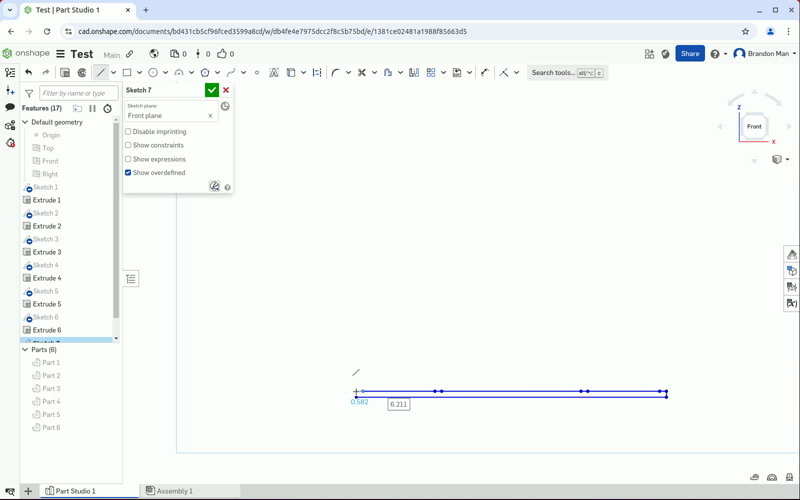
scroll(6)
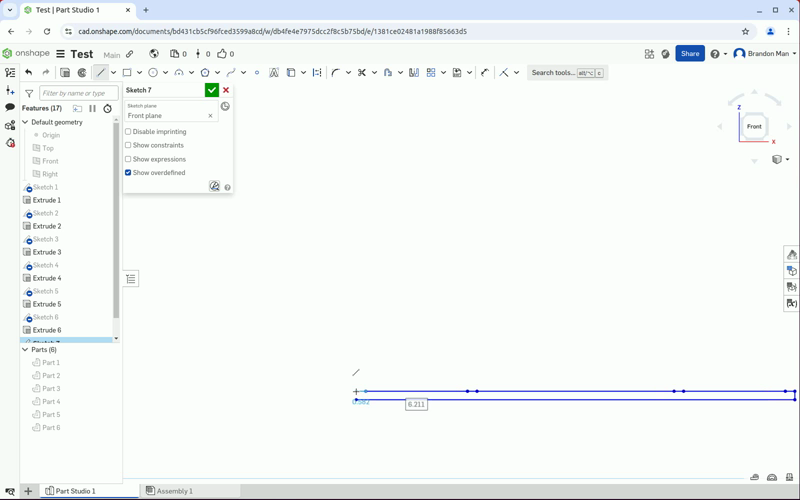
scroll(6)
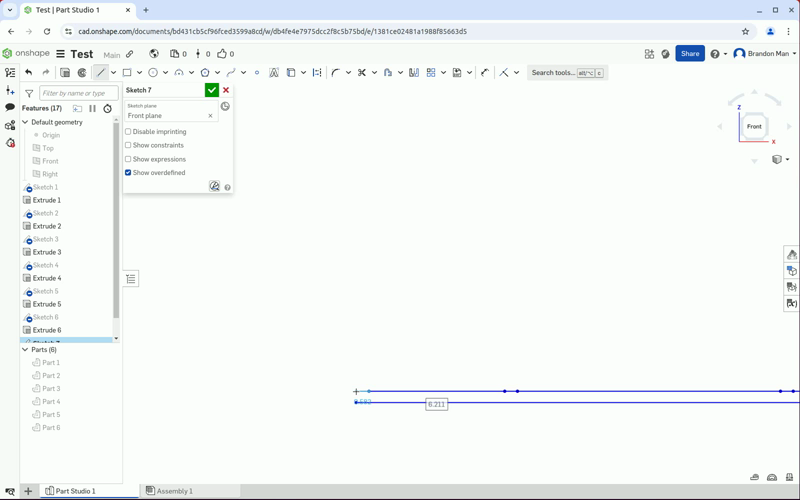
scroll(6)
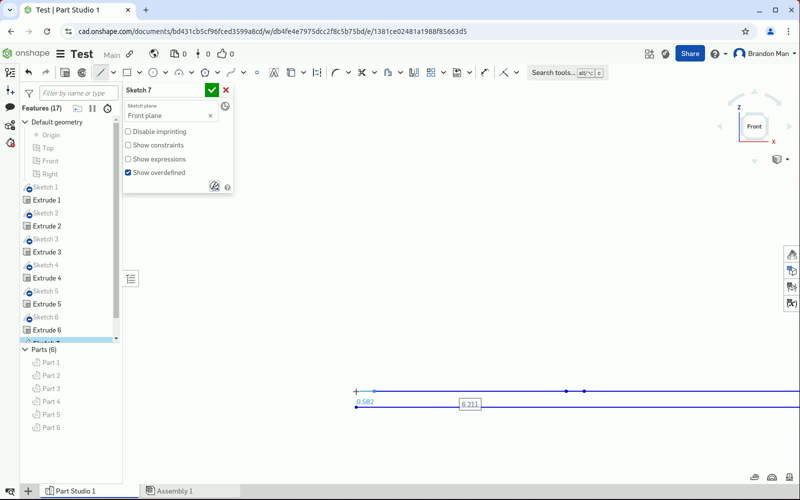
scroll(6)
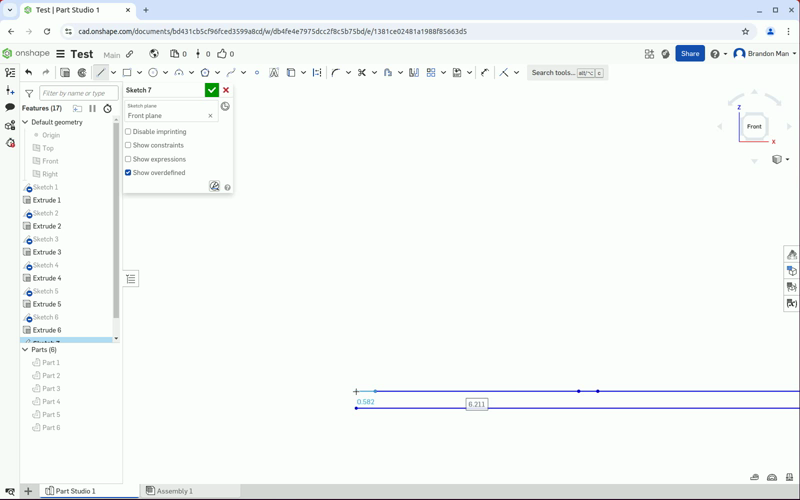
scroll(6)
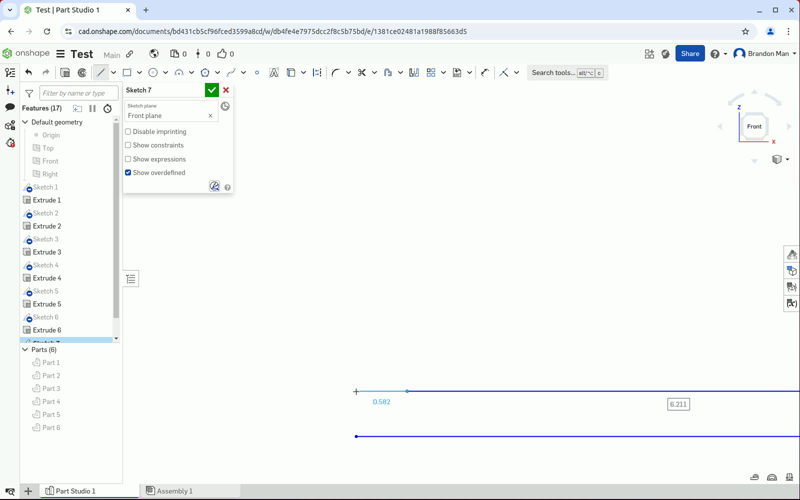
click(356, 391)
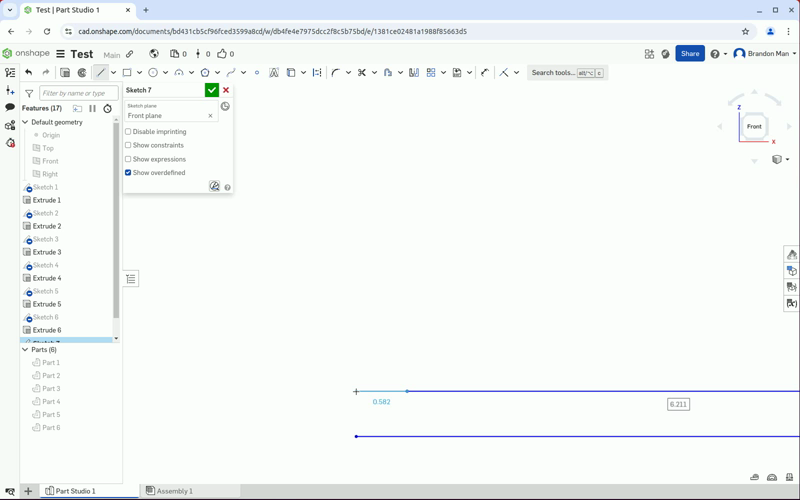
scroll(-6)
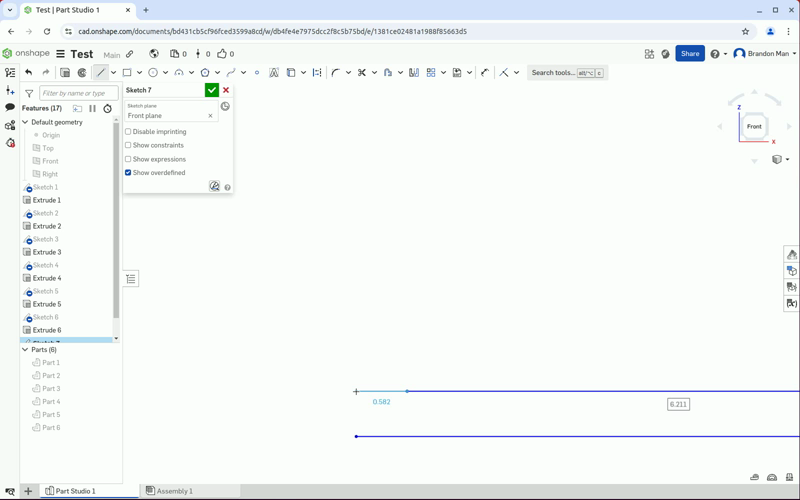
scroll(-6)
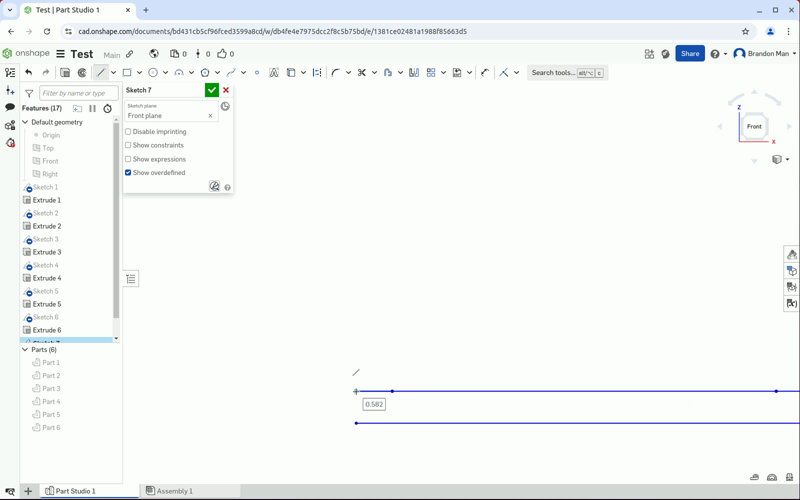
scroll(-6)
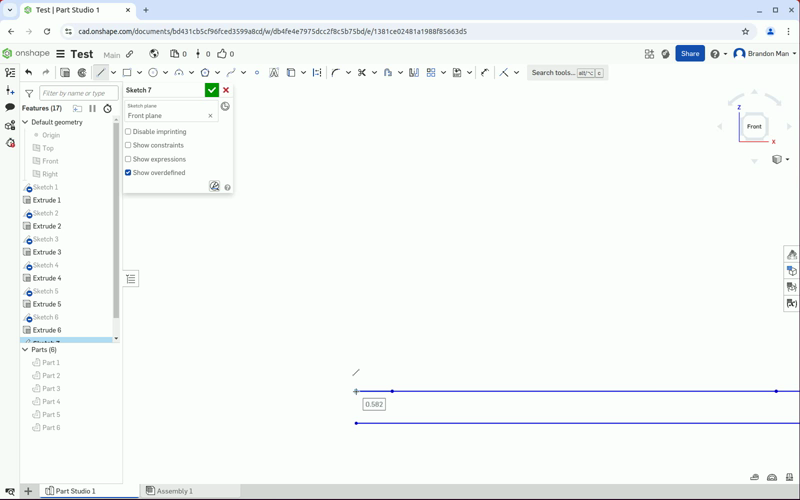
scroll(-6)
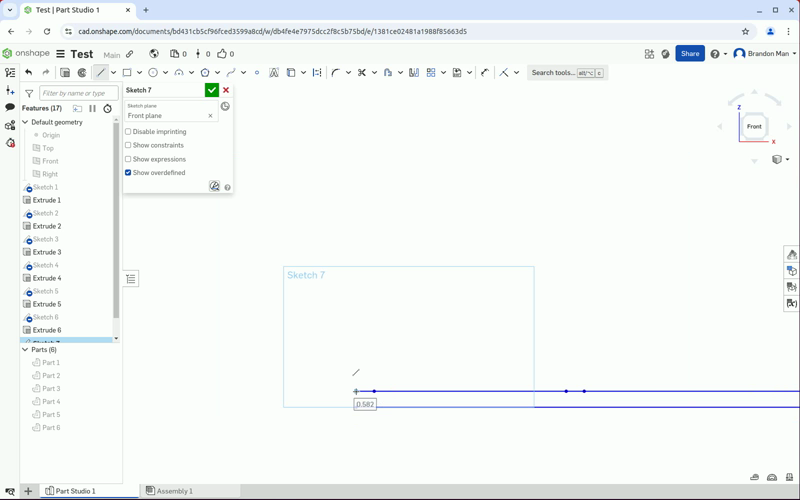
scroll(-6)
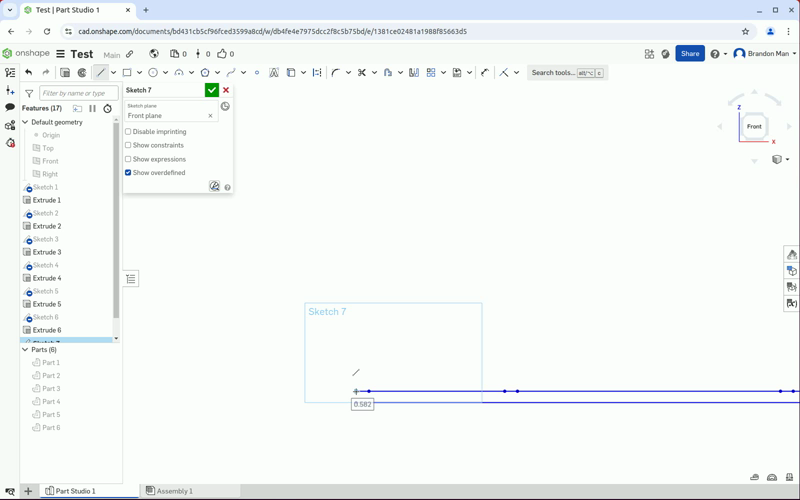
scroll(-6)
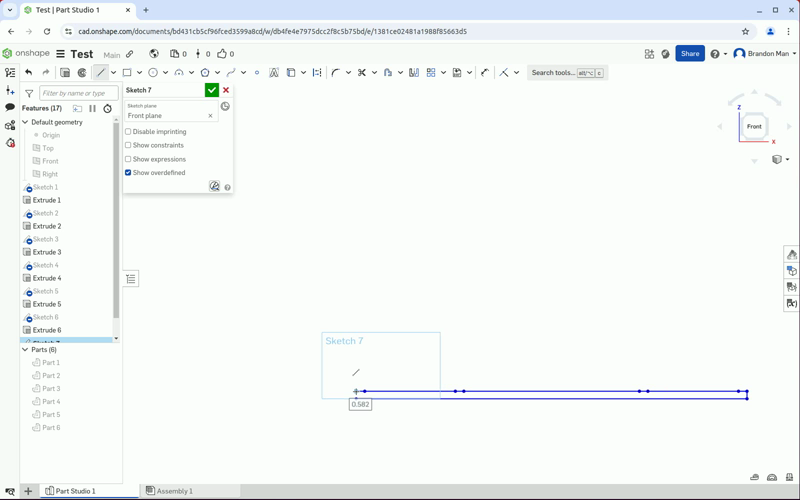
scroll(-6)
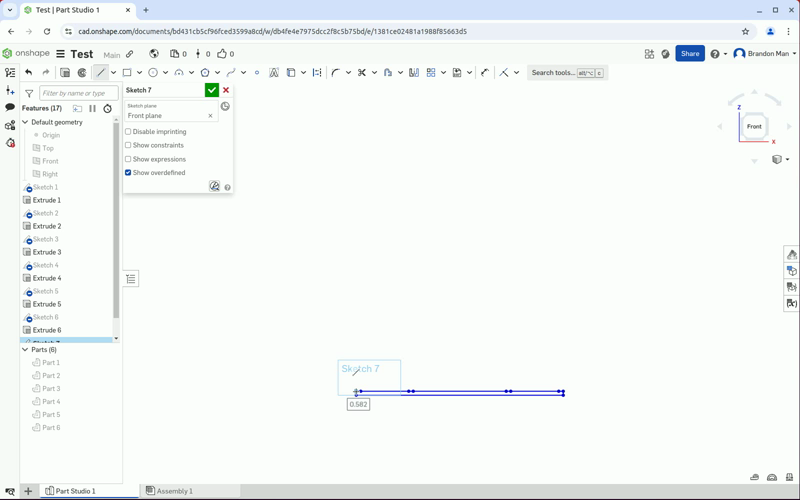
key_up(shift)
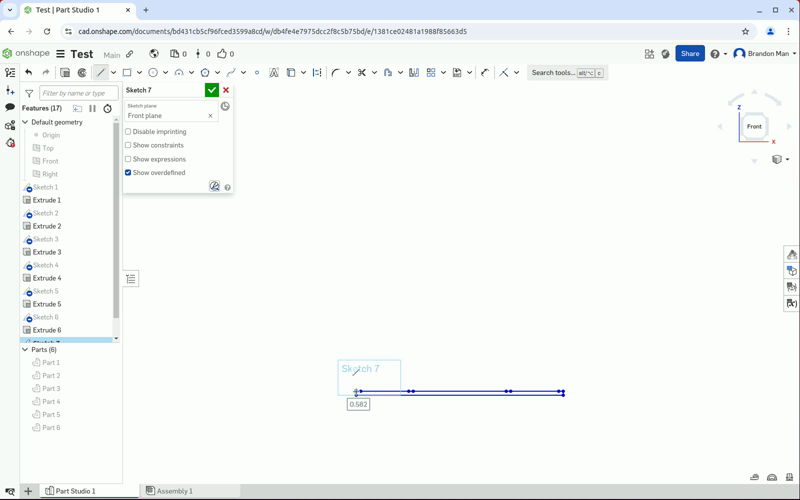
mouse_move(386, 391)
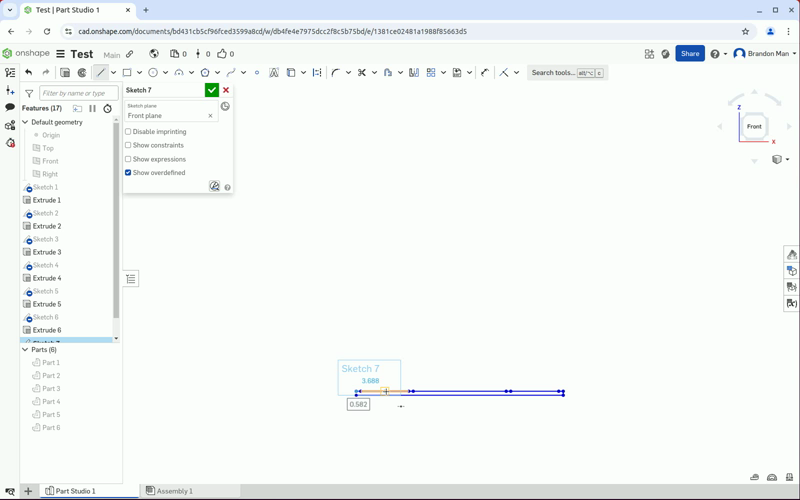
key_down(shift)
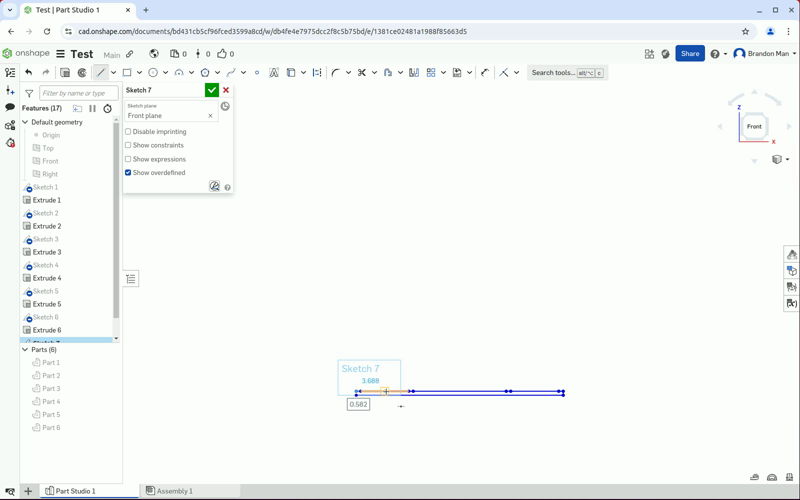
mouse_move(356, 395)
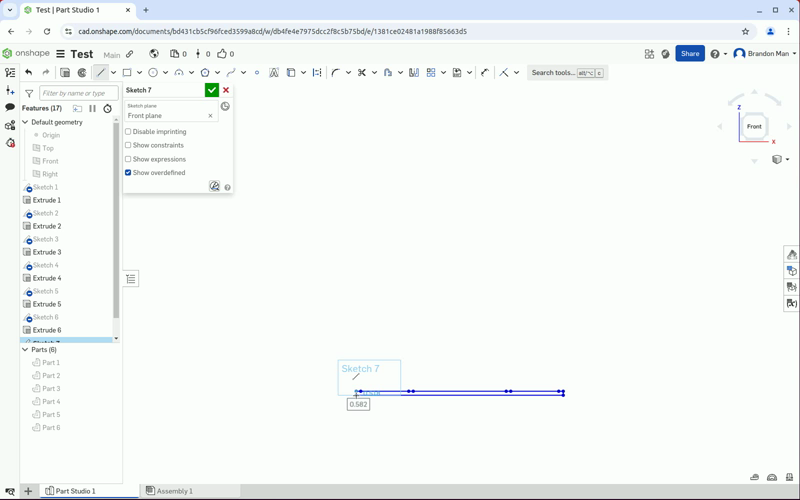
scroll(6)
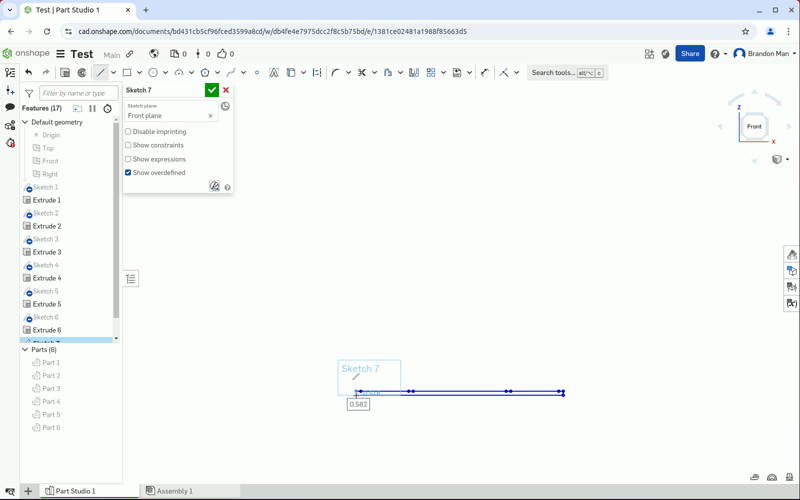
scroll(6)
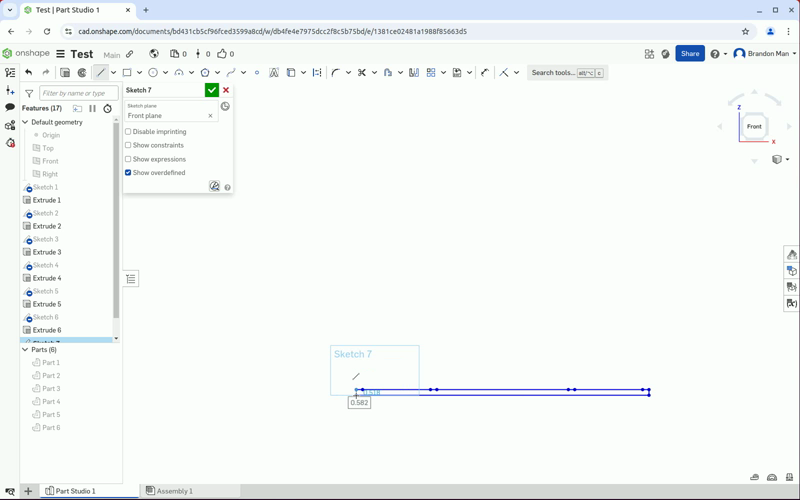
scroll(6)
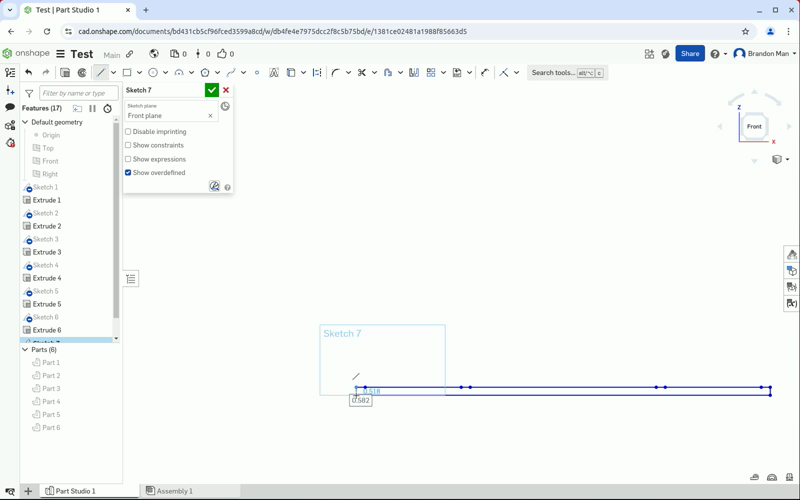
scroll(6)
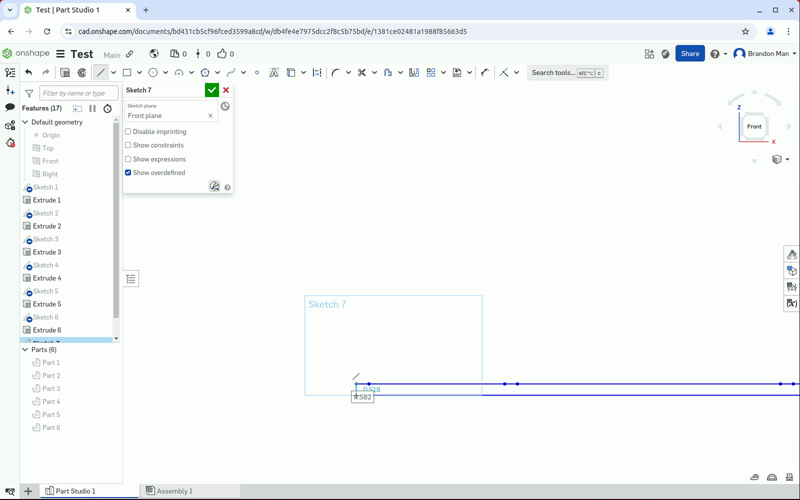
scroll(6)
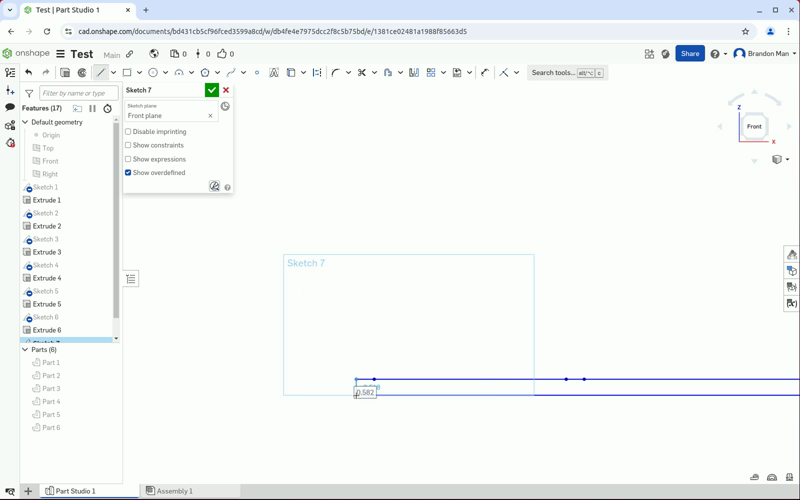
scroll(6)
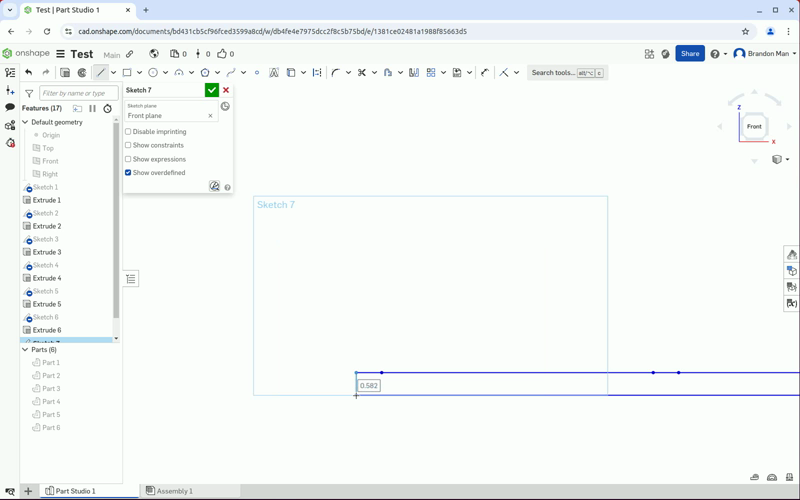
scroll(6)
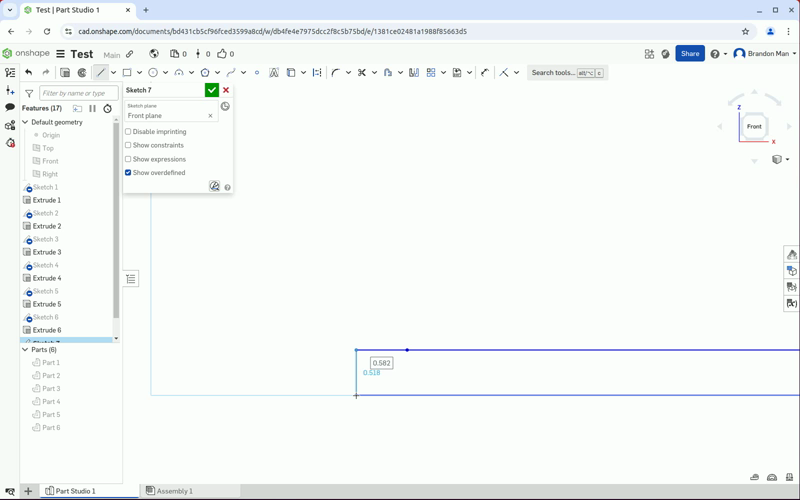
key_up(shift)
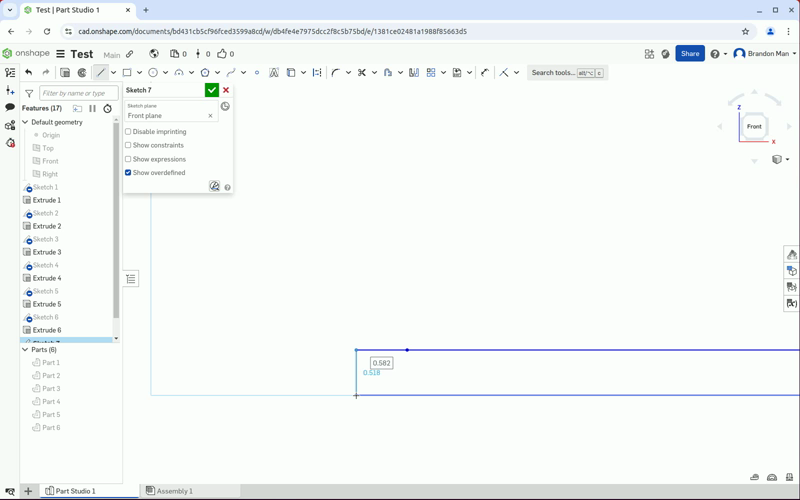
click(356, 395)
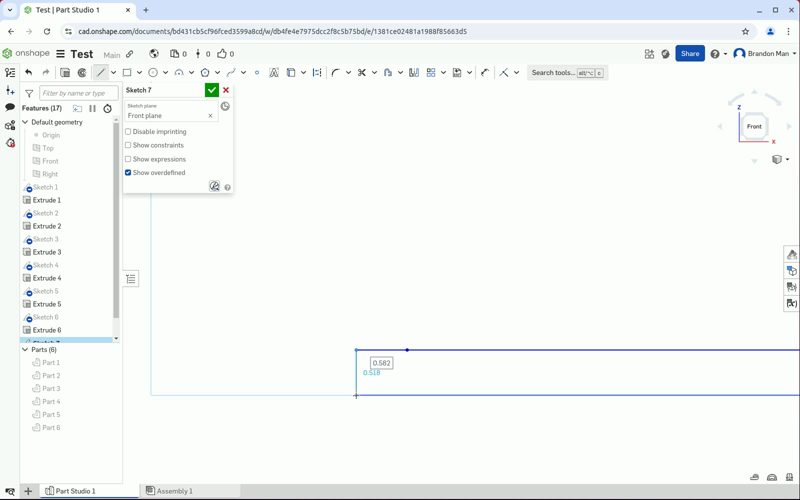
scroll(-6)
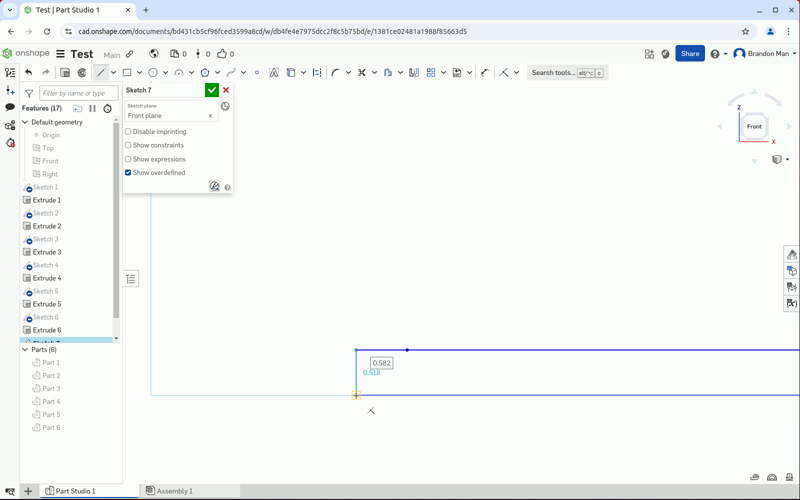
scroll(-6)
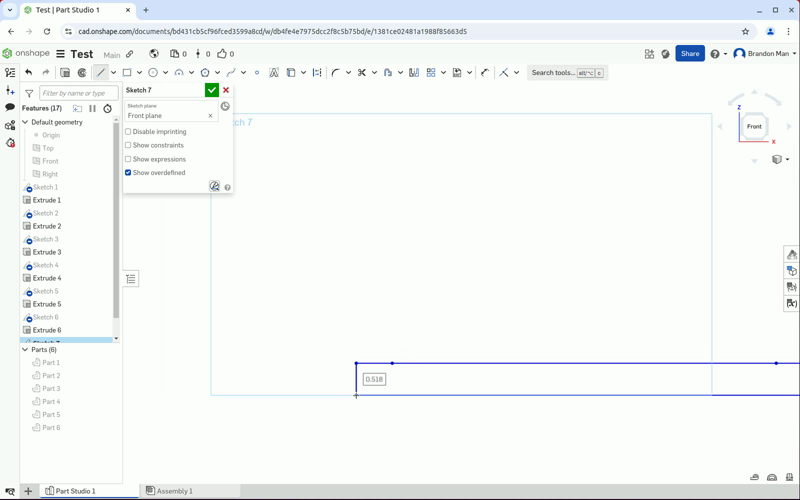
scroll(-6)
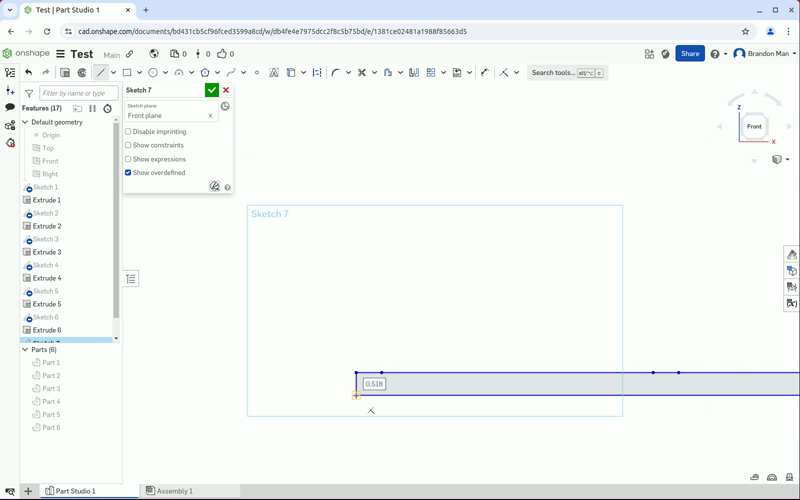
scroll(-6)
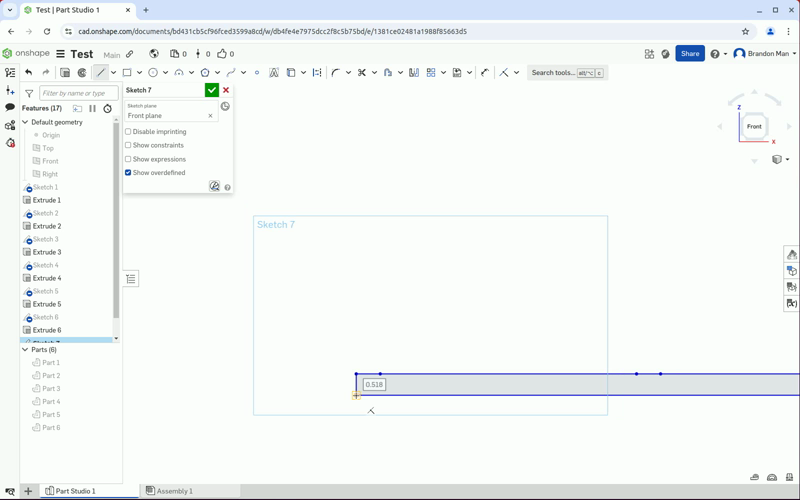
scroll(-6)
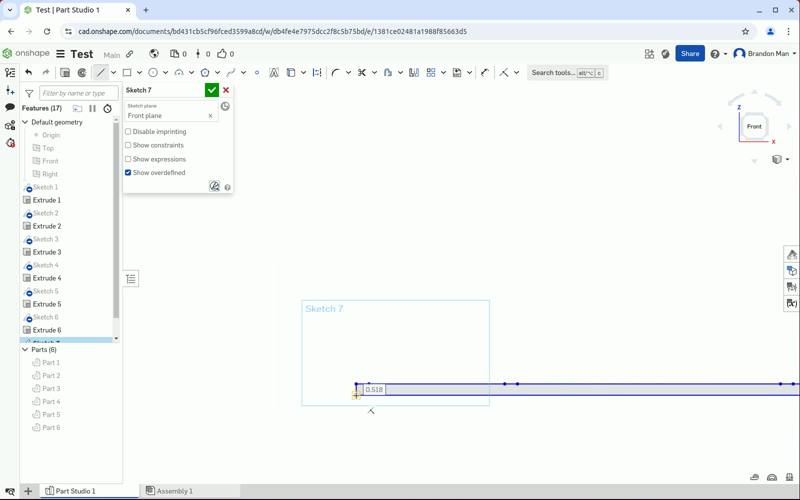
scroll(-6)
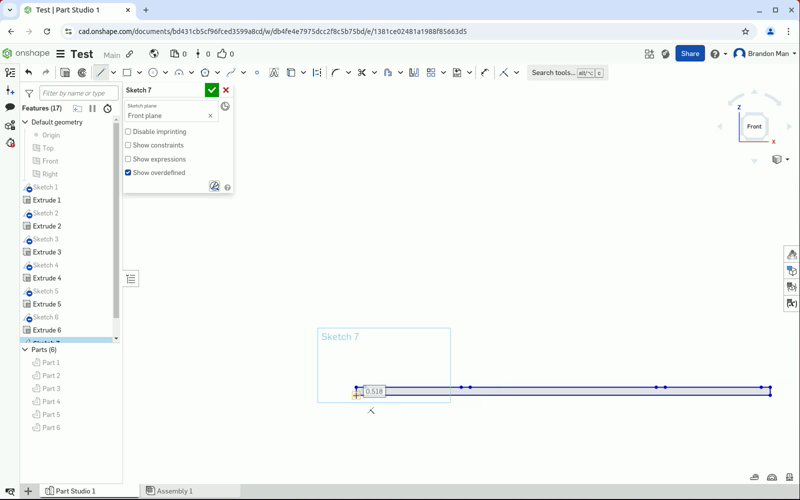
scroll(-6)
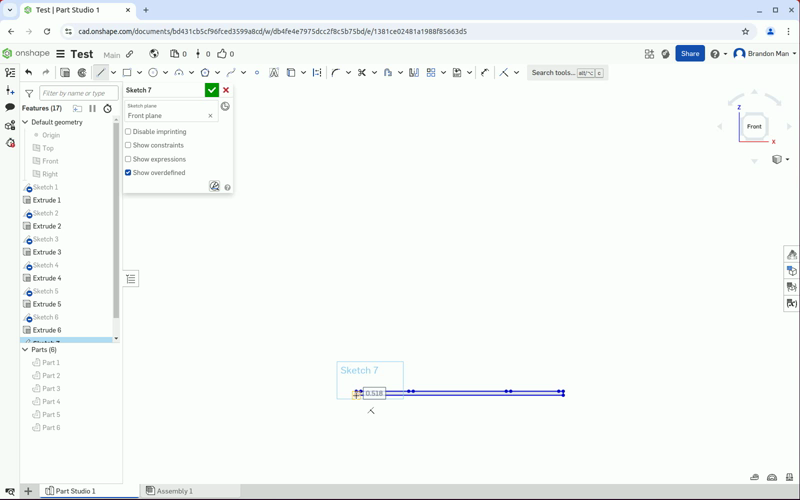
key(esc)
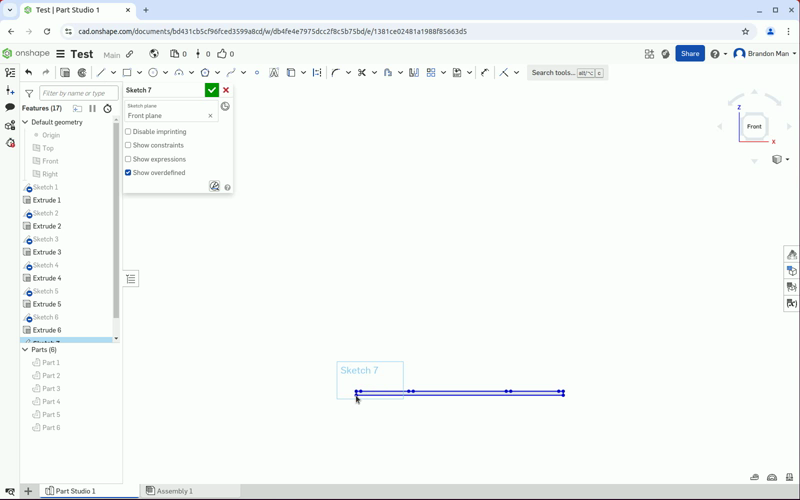
mouse_move(505, 392)
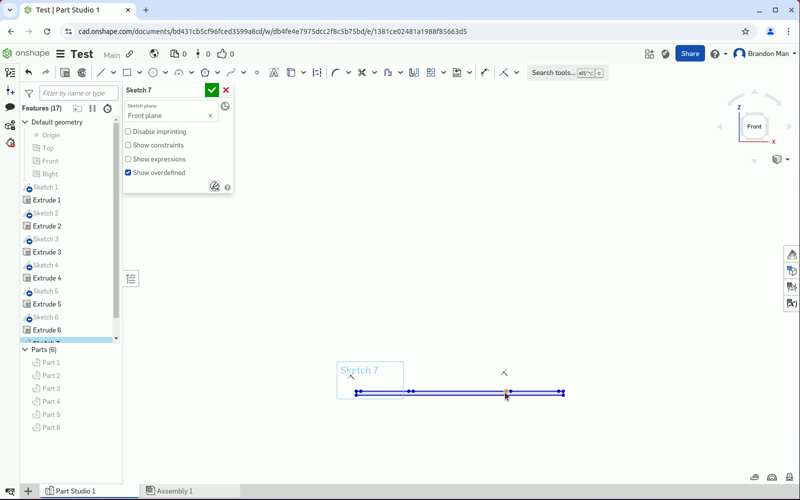
scroll(6)
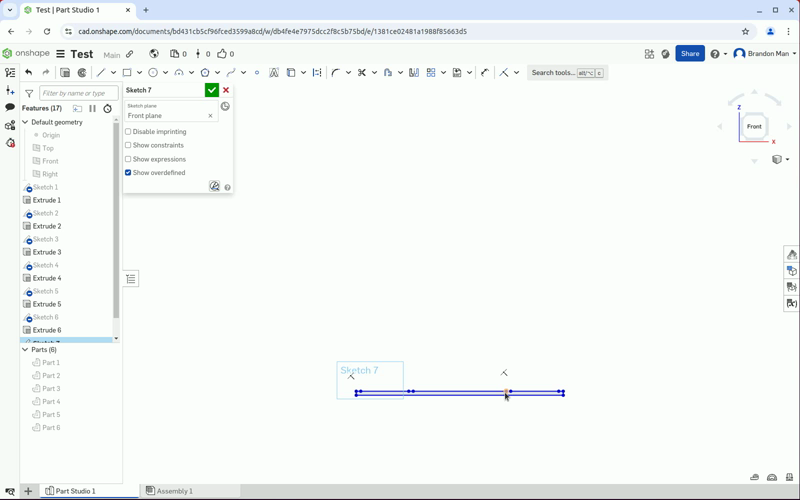
scroll(6)
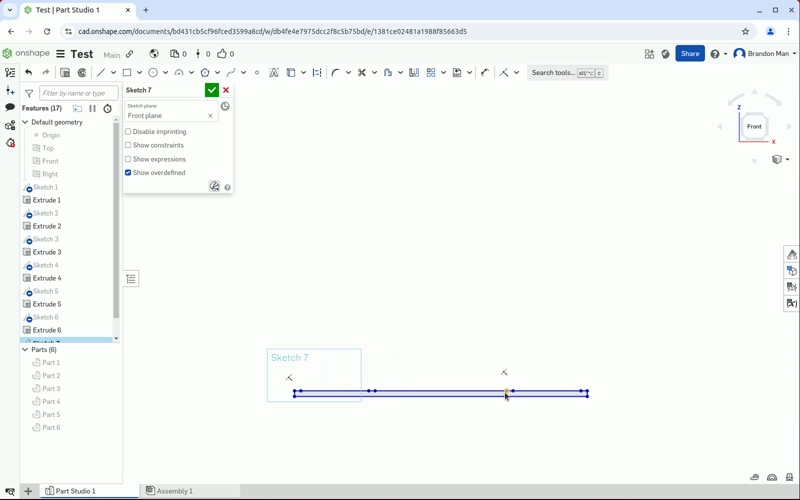
scroll(6)
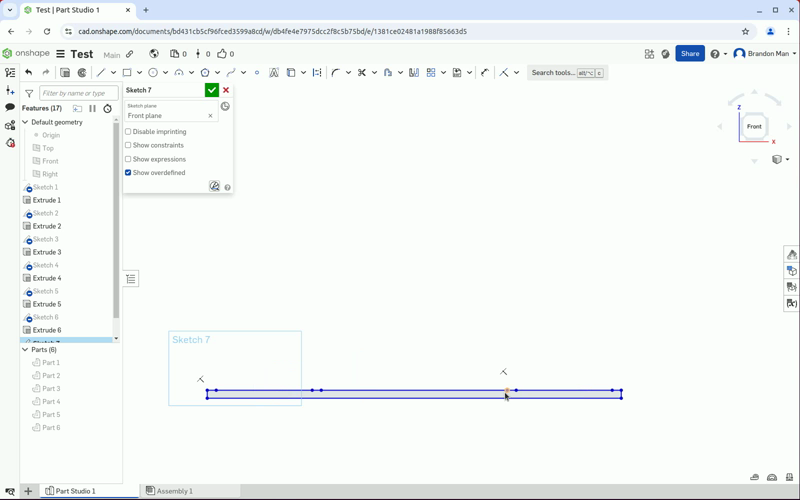
scroll(6)
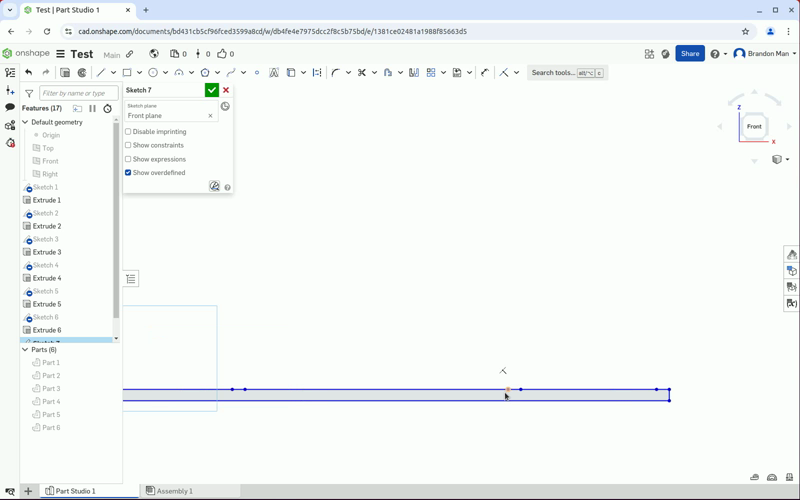
scroll(6)
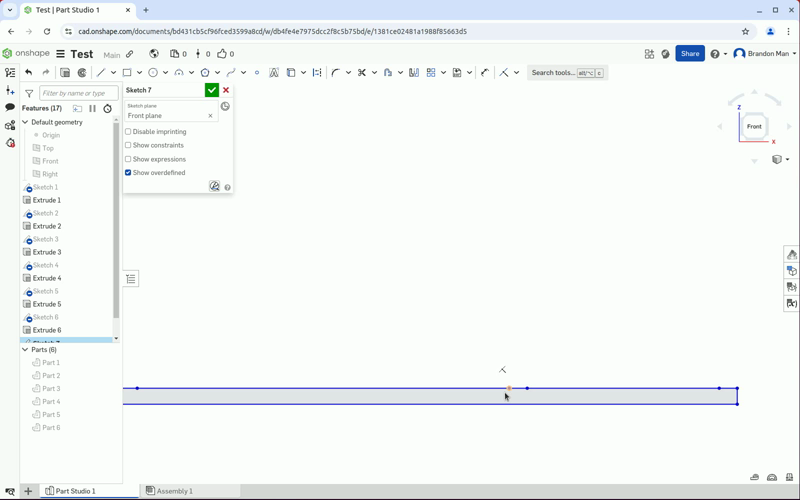
scroll(6)
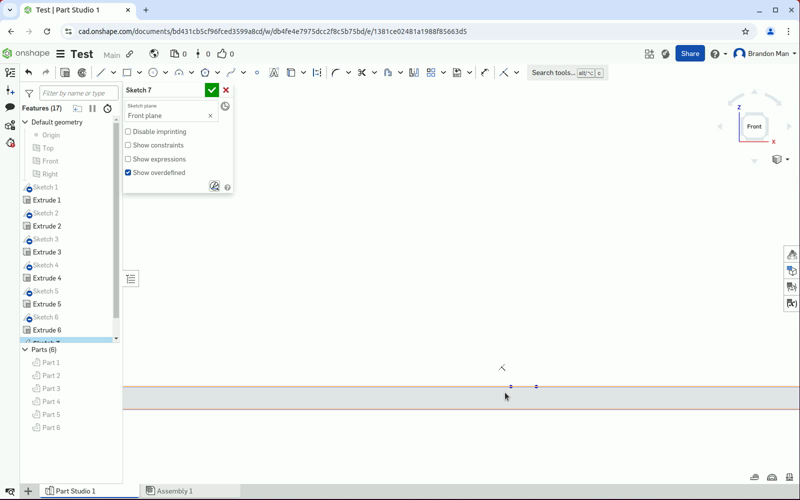
scroll(6)
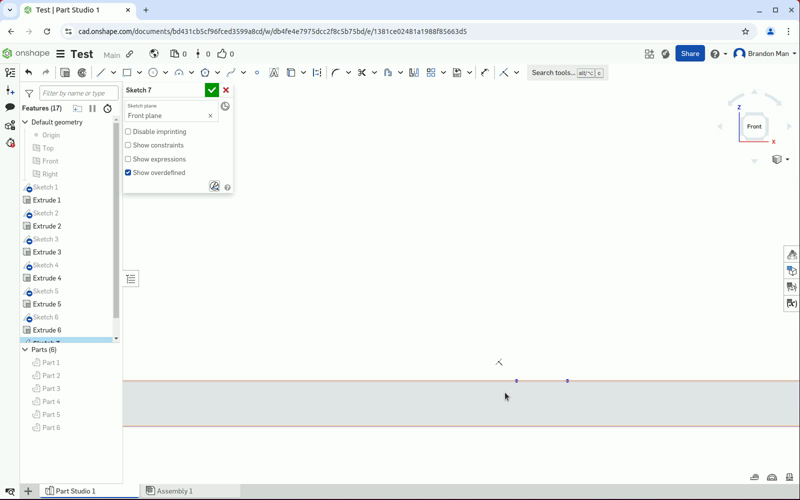
click(505, 392)
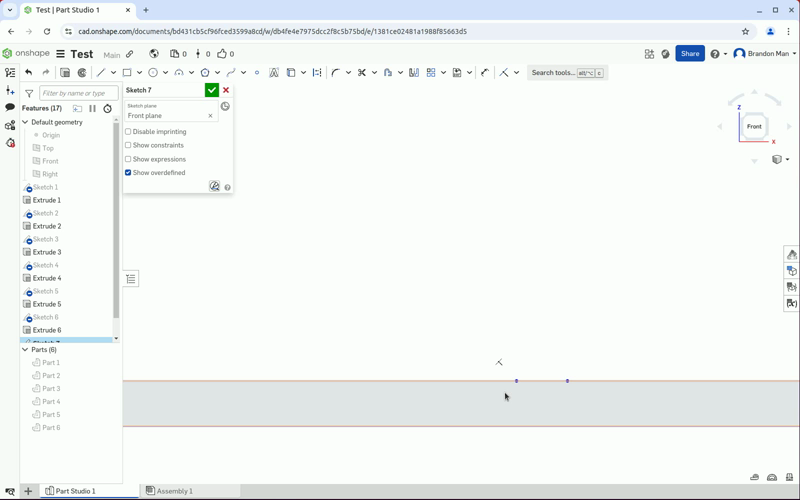
scroll(-6)
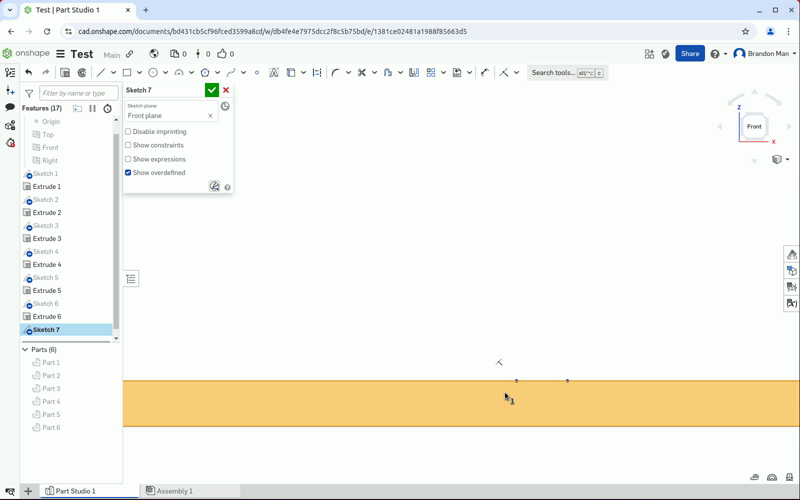
scroll(-6)
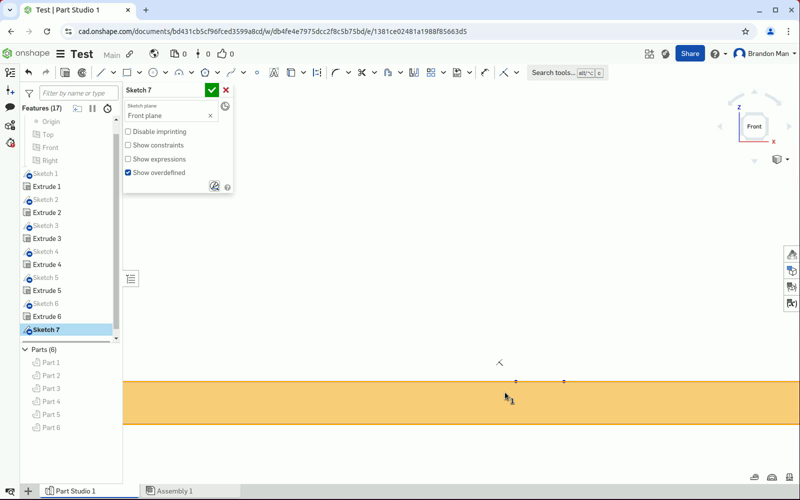
scroll(-6)
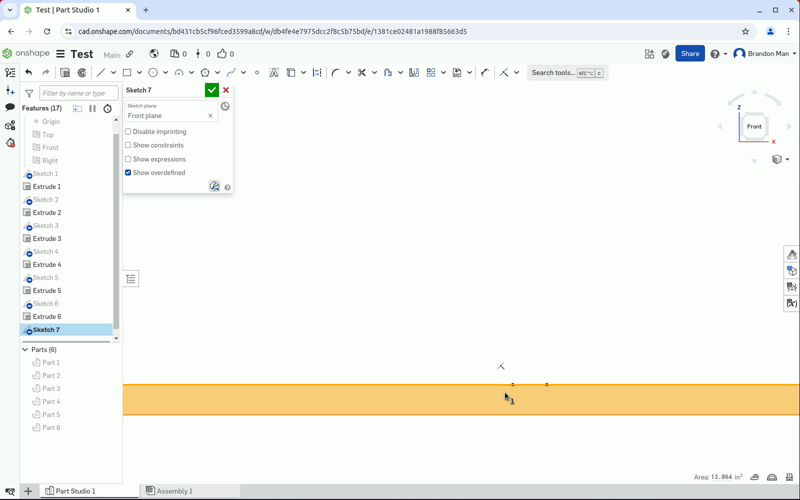
scroll(-6)
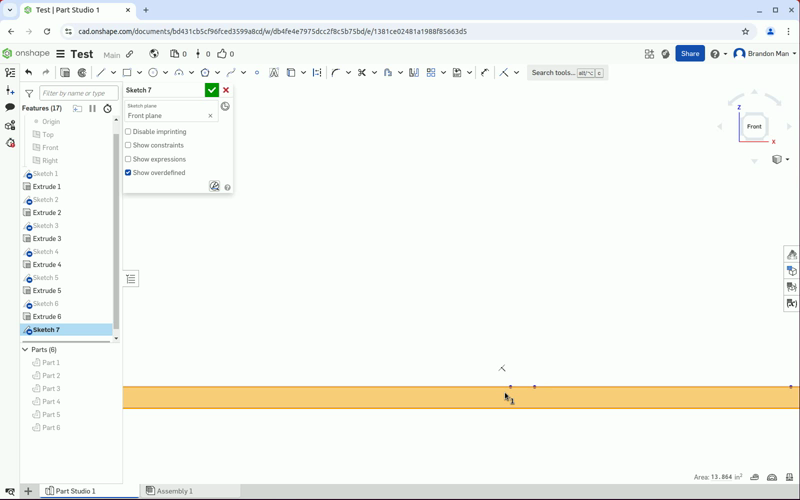
scroll(-6)
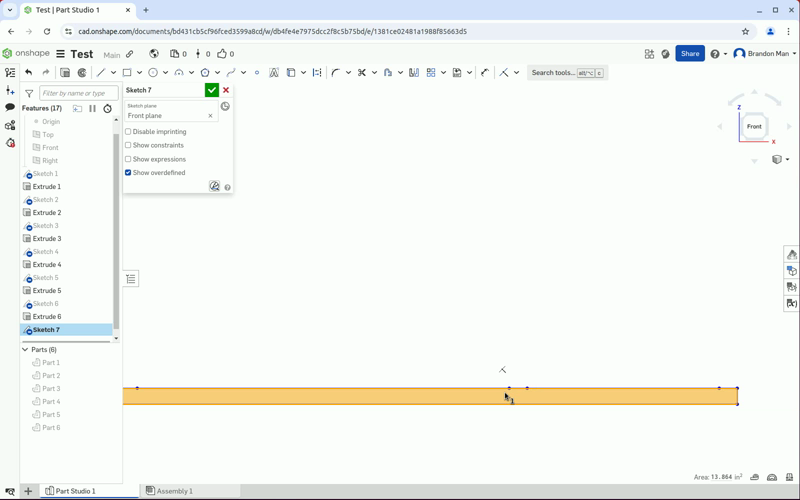
scroll(-6)
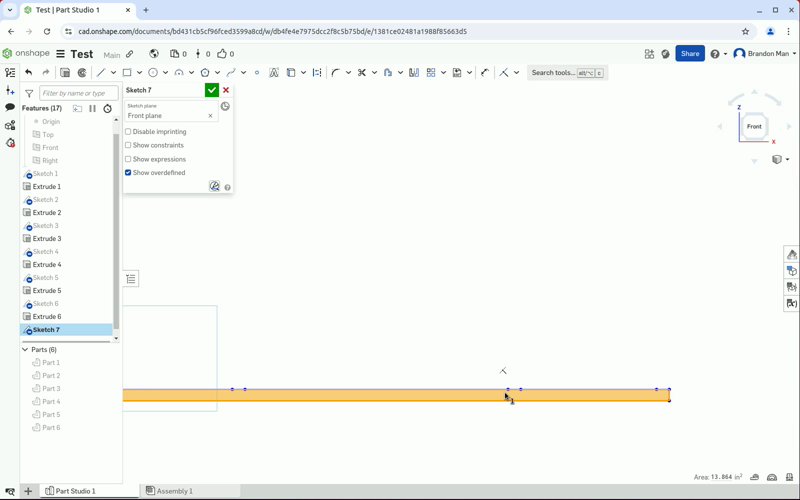
scroll(-6)
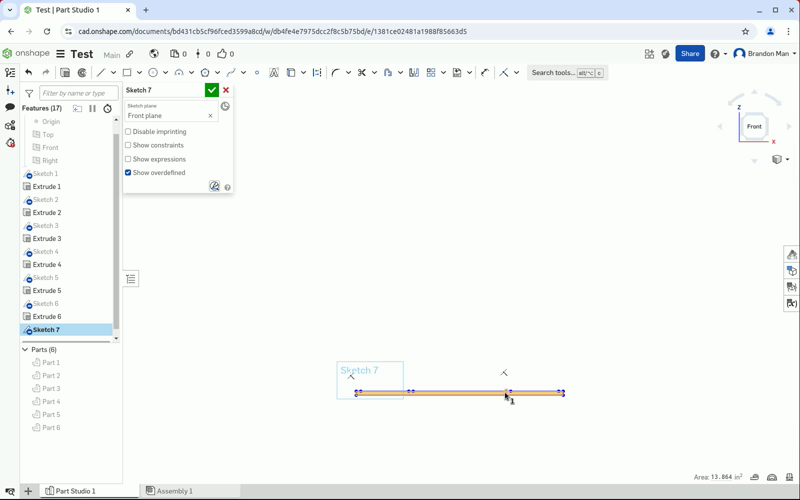
mouse_move(73, 352)
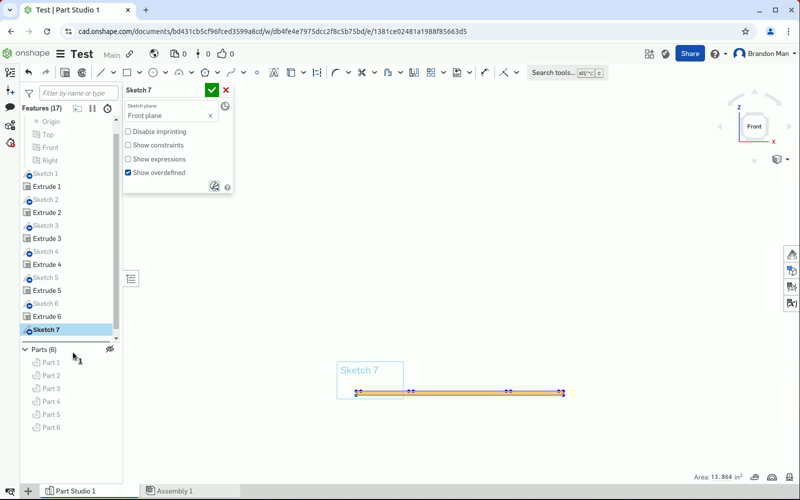
key(shift+y)
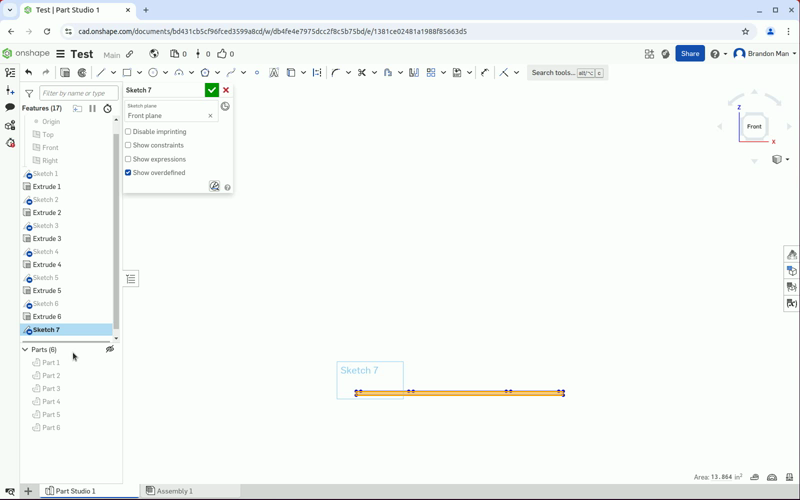
key(shift+e)
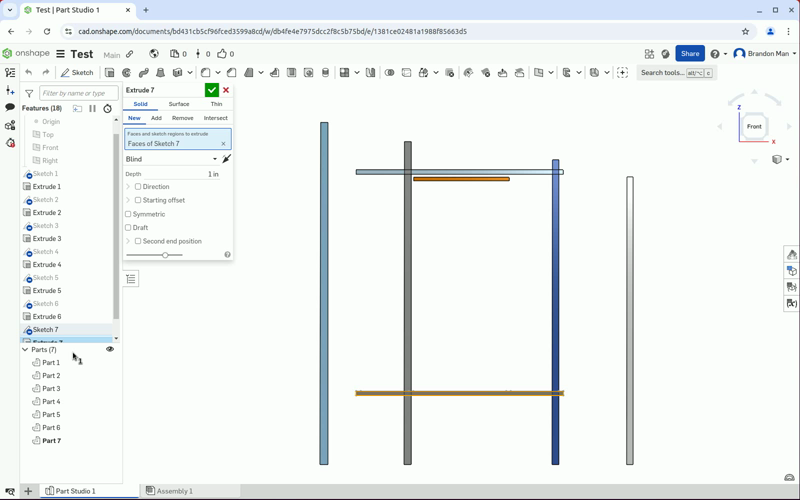
mouse_move(143, 106)
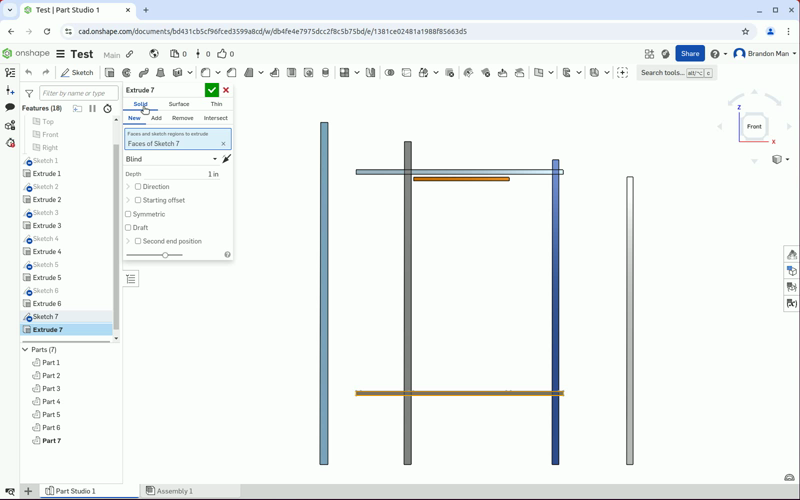
click(143, 106)
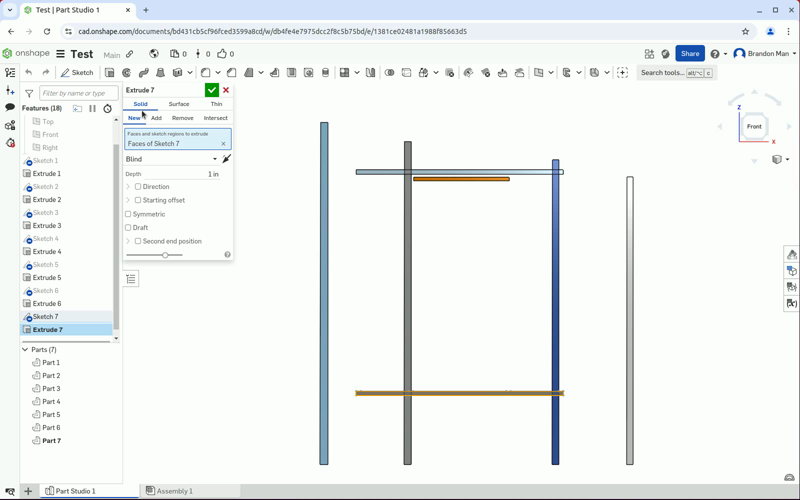
mouse_move(137, 120)
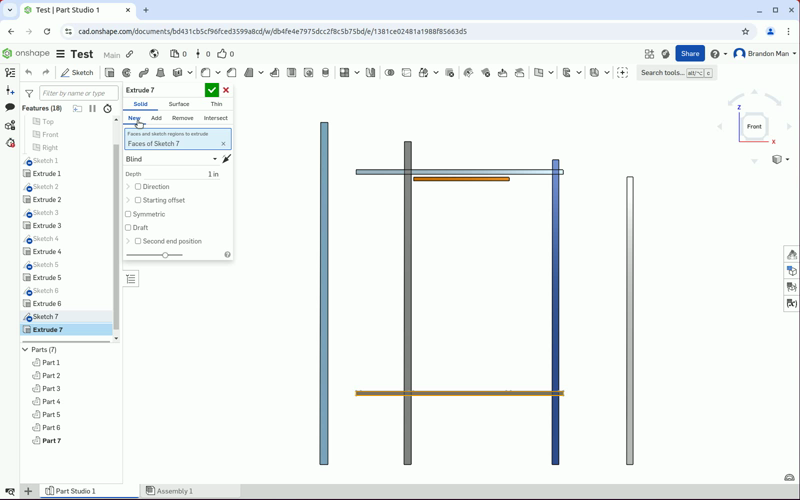
click(137, 120)
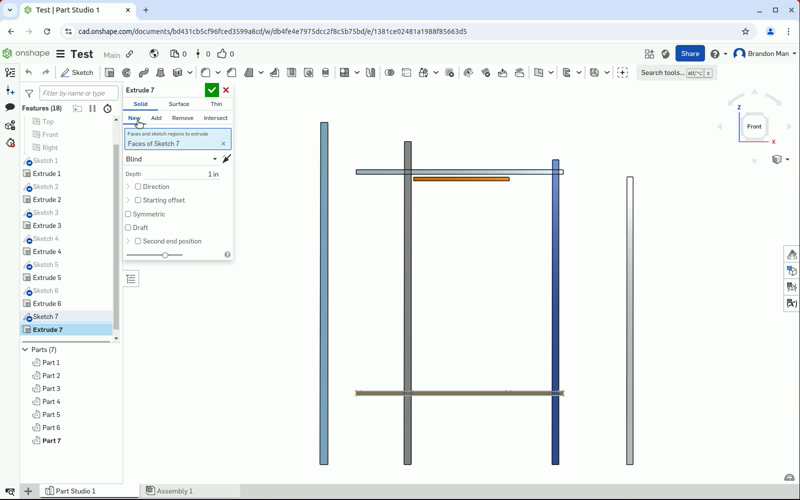
key(tab, 4)
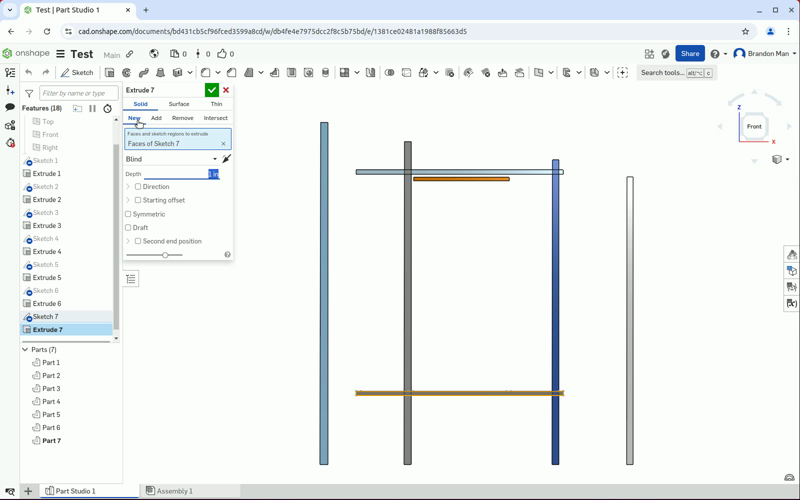
text(1.926)
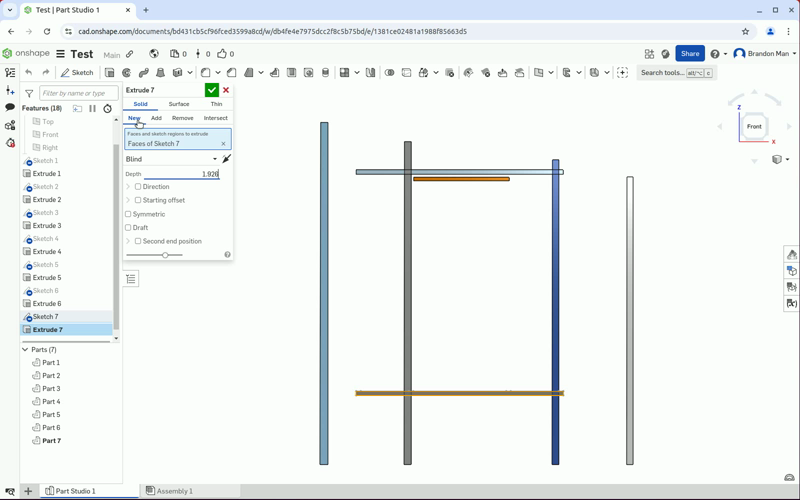
key(enter)
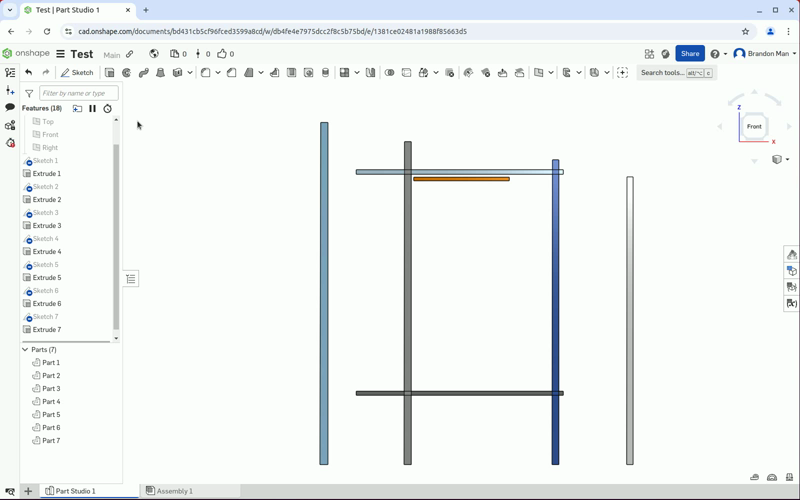
key(shift+h)
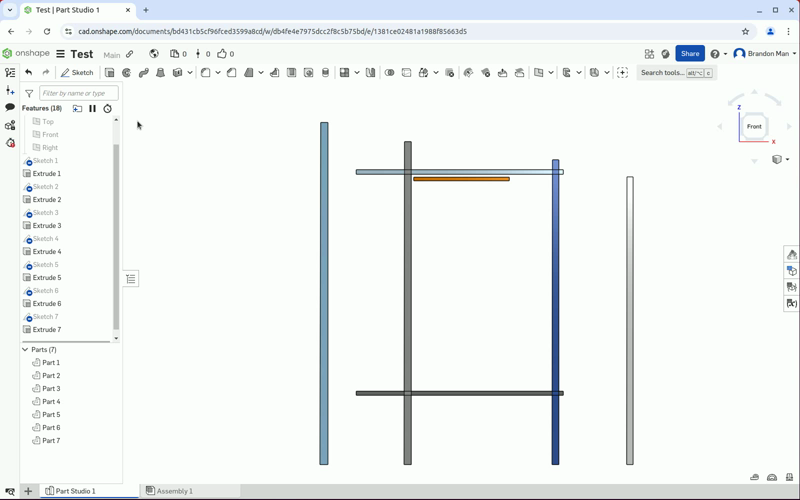
key(shift+h)
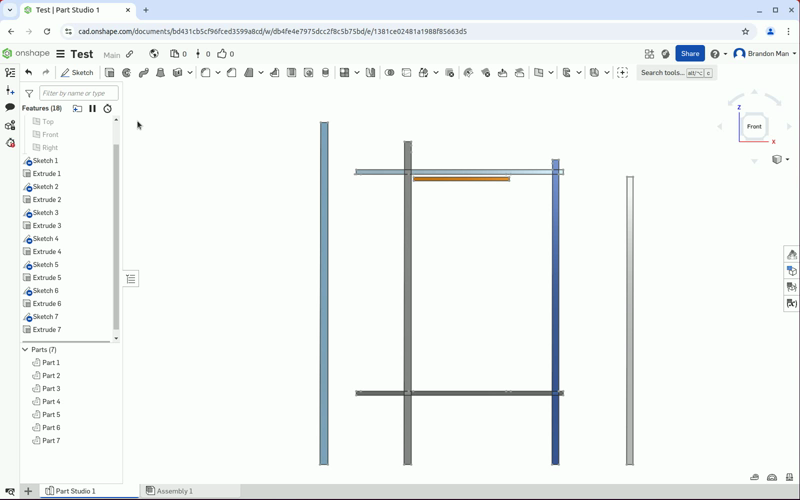
key(shift+7)
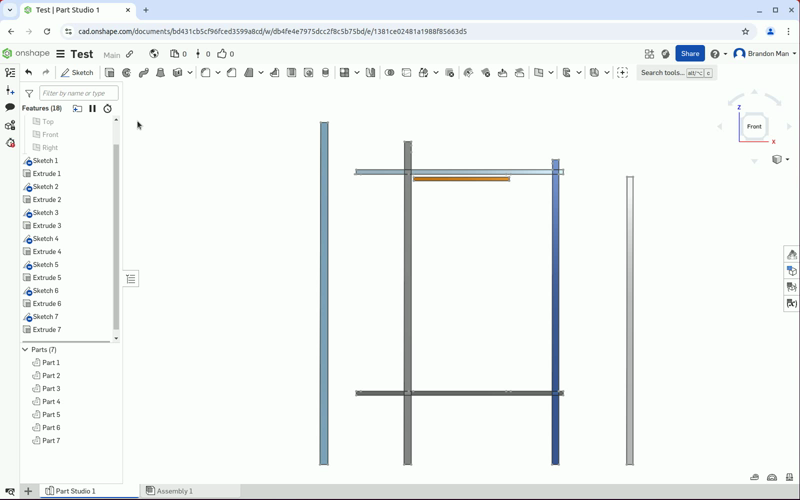
key(left, 2)
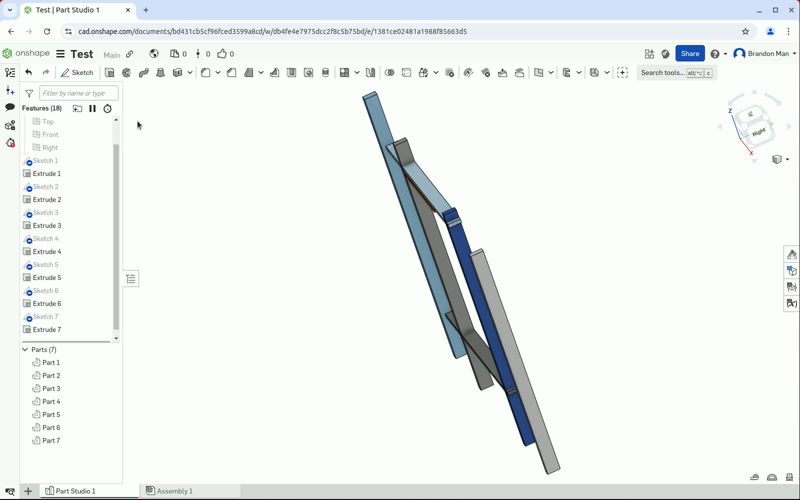
key(down, 2)
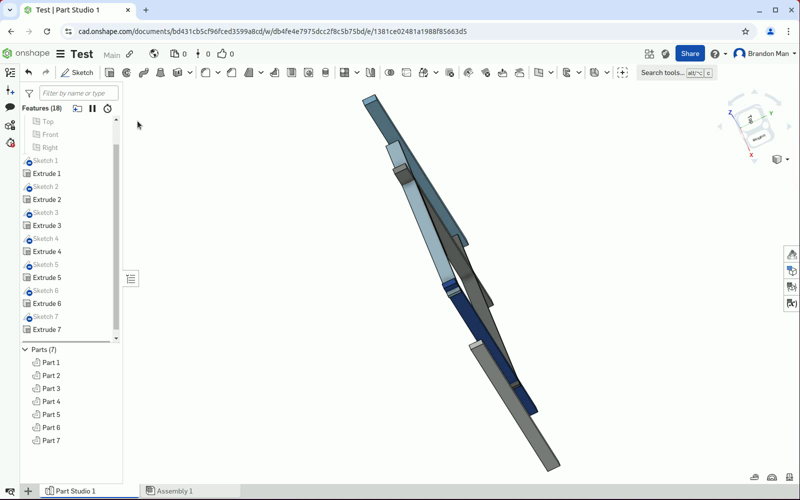
key(up, 2)
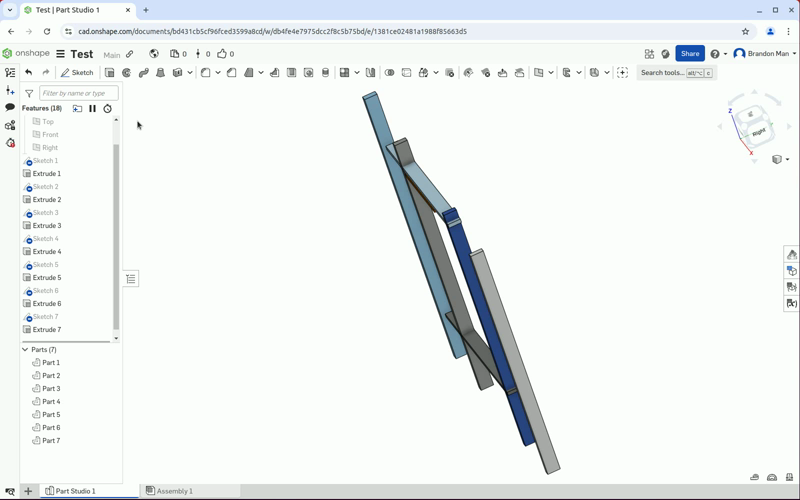
key(right, 2)
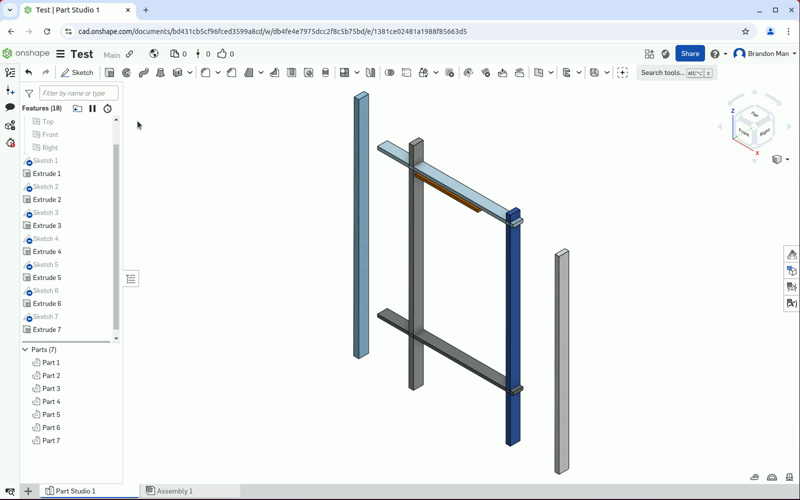
mouse_move(69, 163)
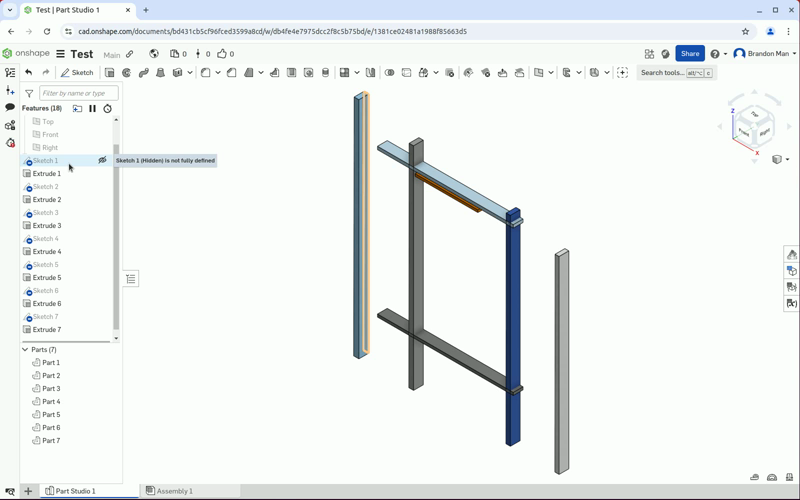
click(69, 163)